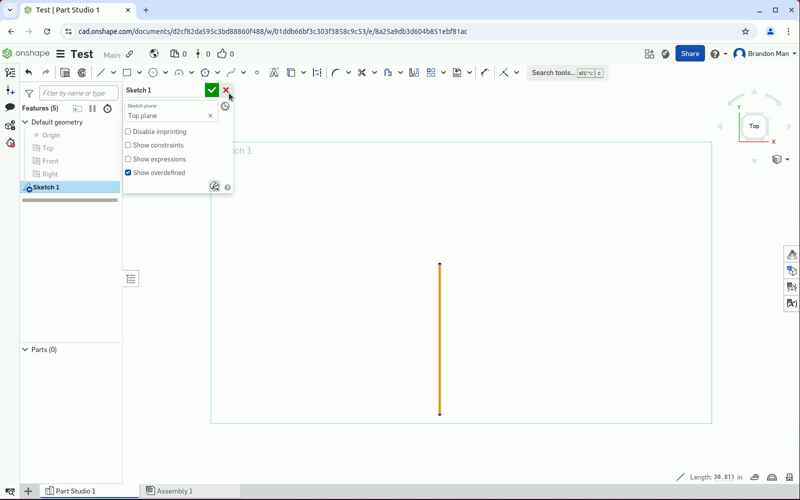
key(shift+h)
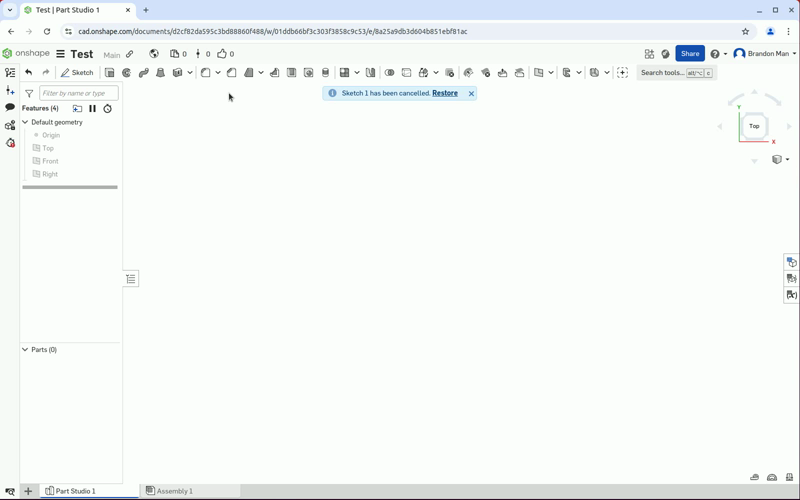
mouse_move(73, 352)
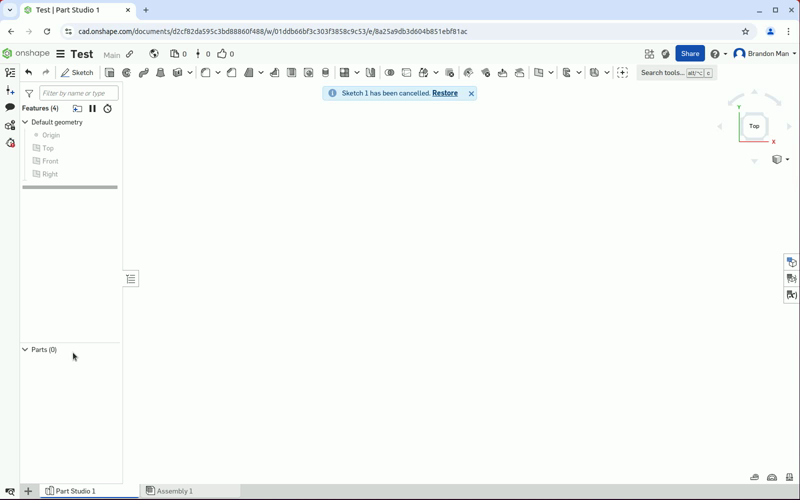
key(y)
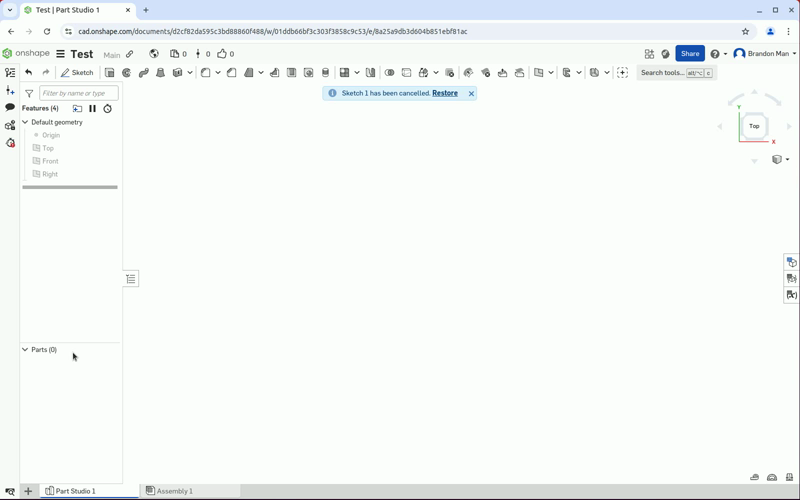
key(shift+p)
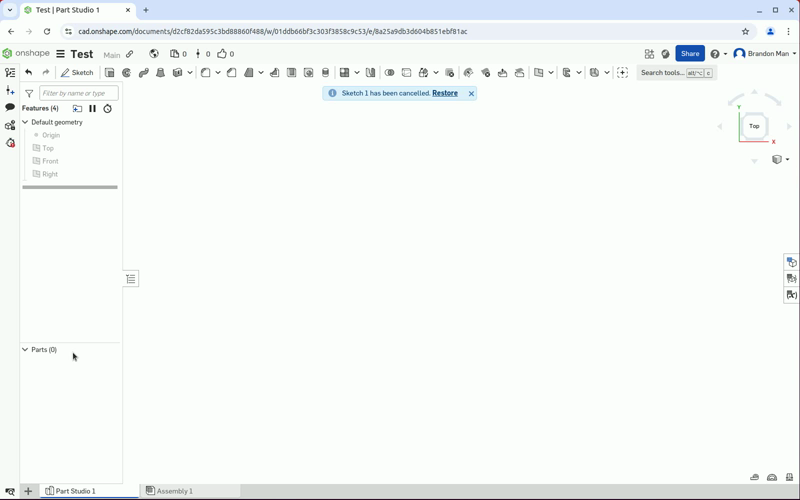
key(space)
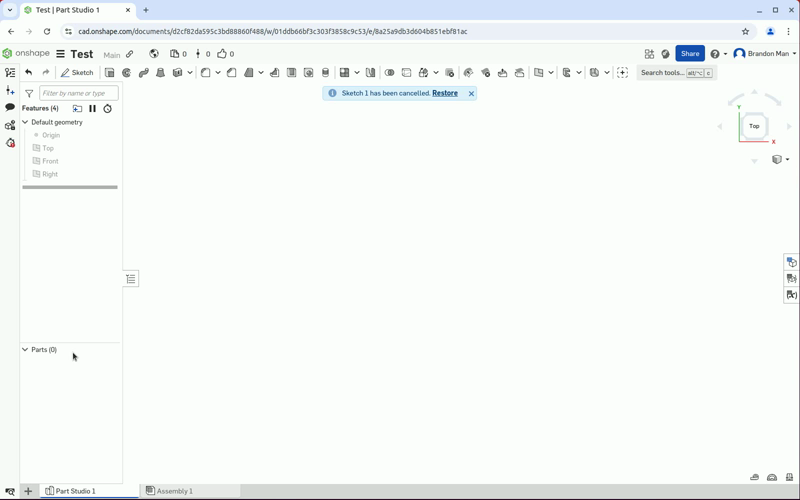
key_down(shift)
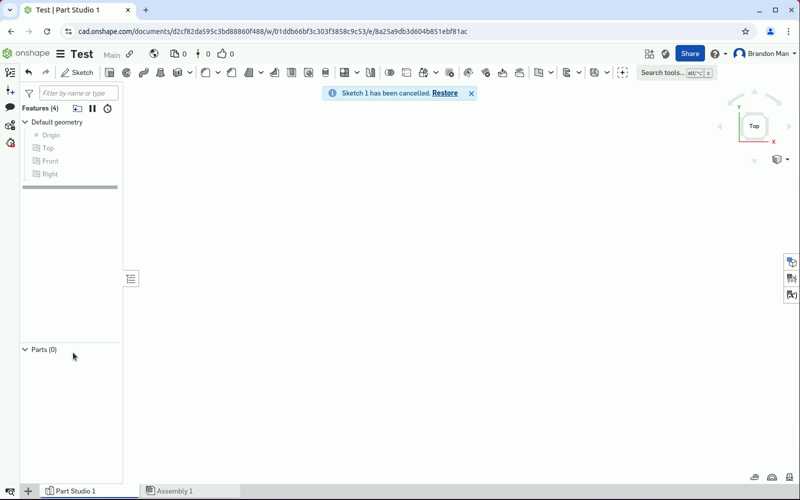
key(up)
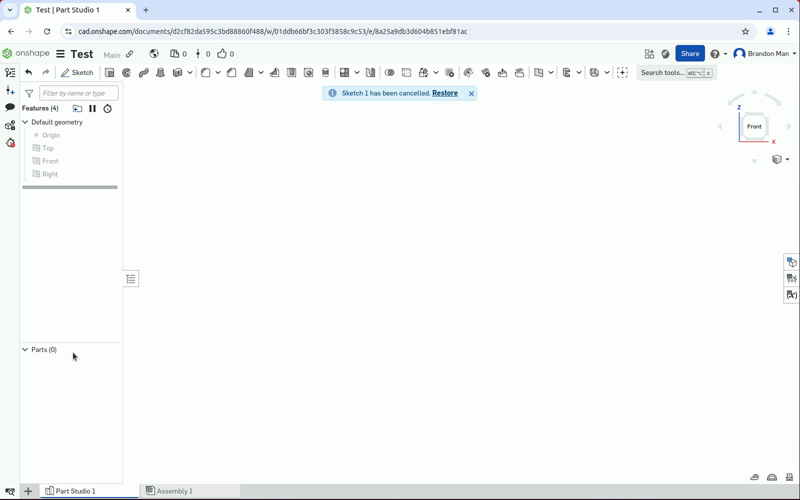
key_up(shift)
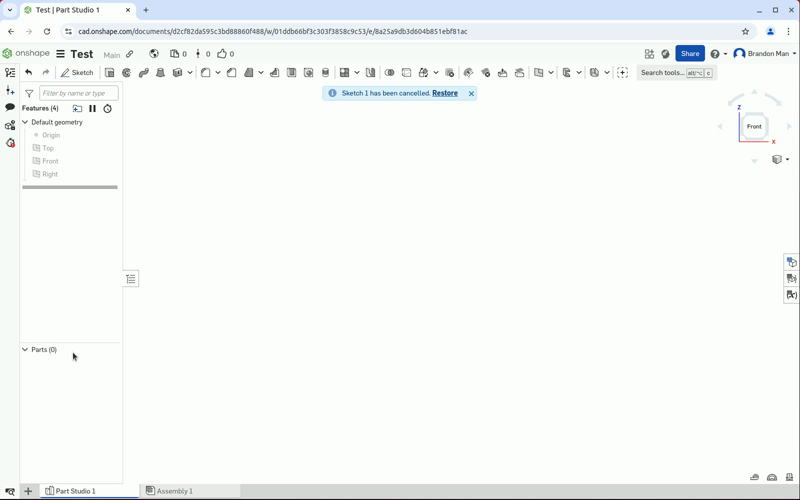
mouse_move(73, 352)
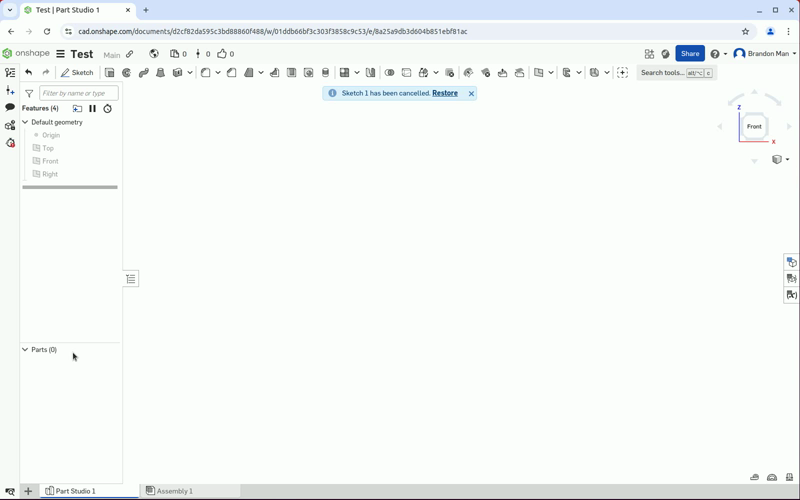
key(shift+y)
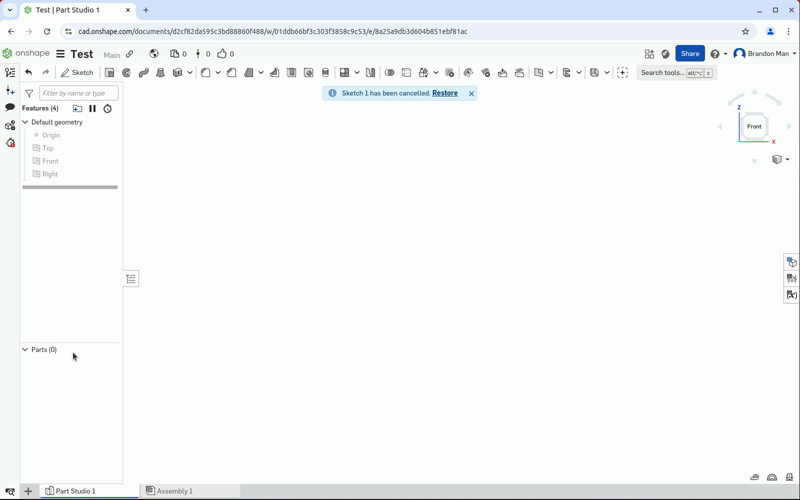
key(shift+s)
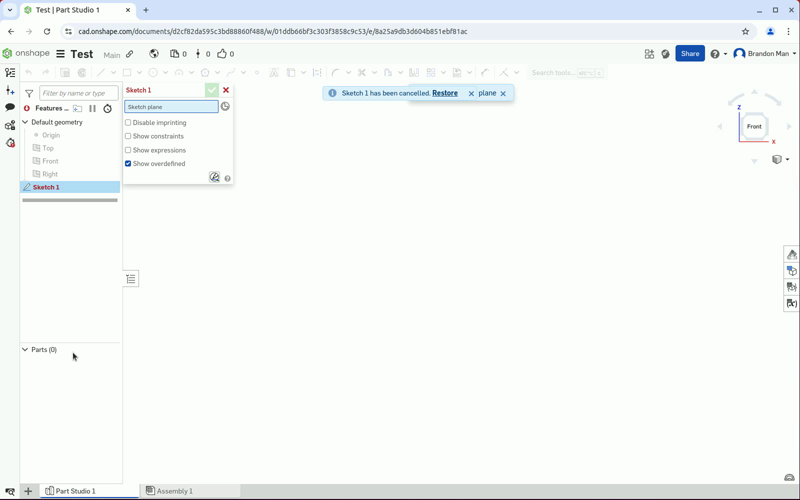
mouse_move(73, 163)
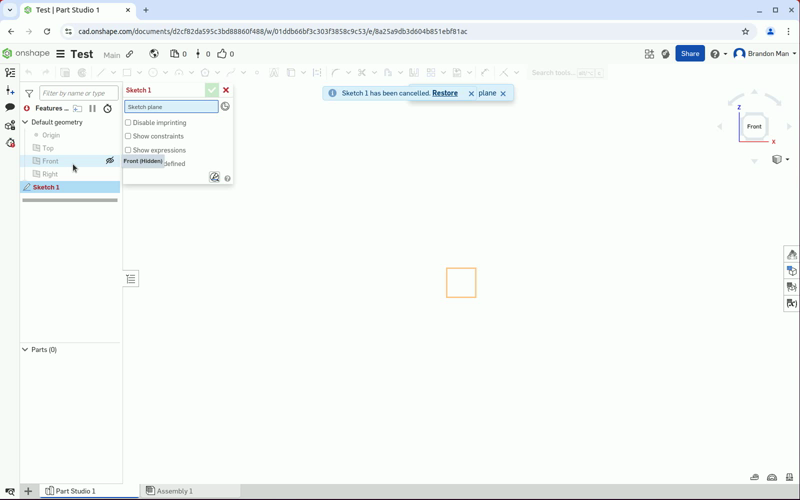
click(73, 163)
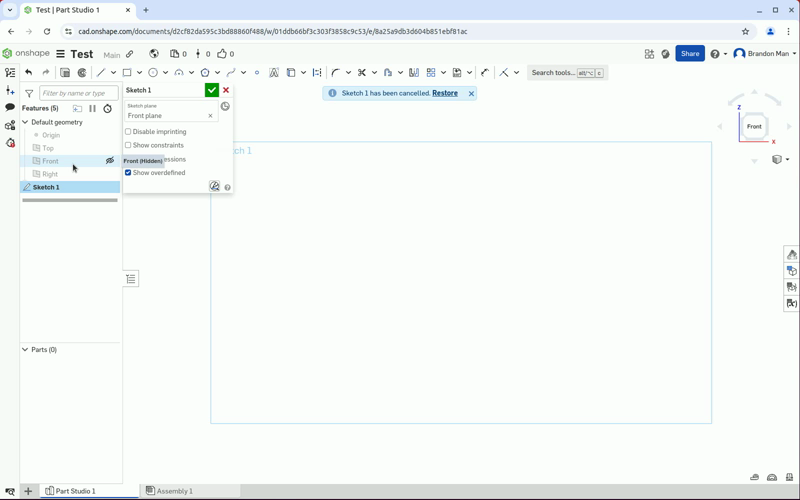
mouse_move(73, 352)
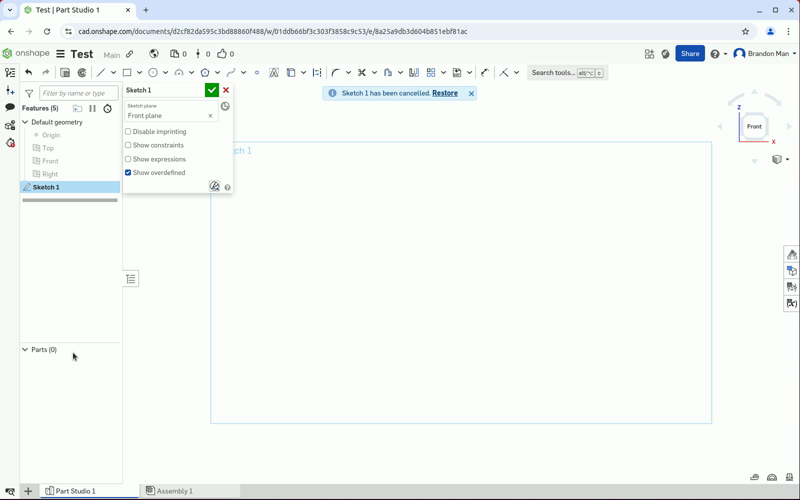
key(y)
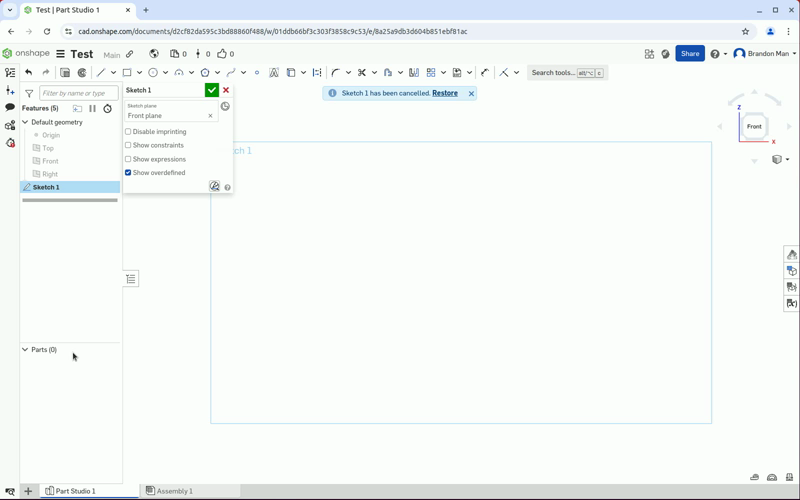
key(l)
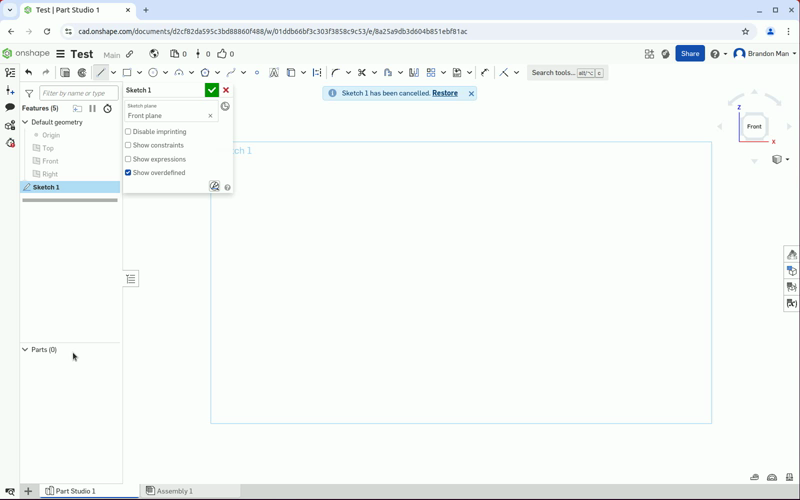
key_down(shift)
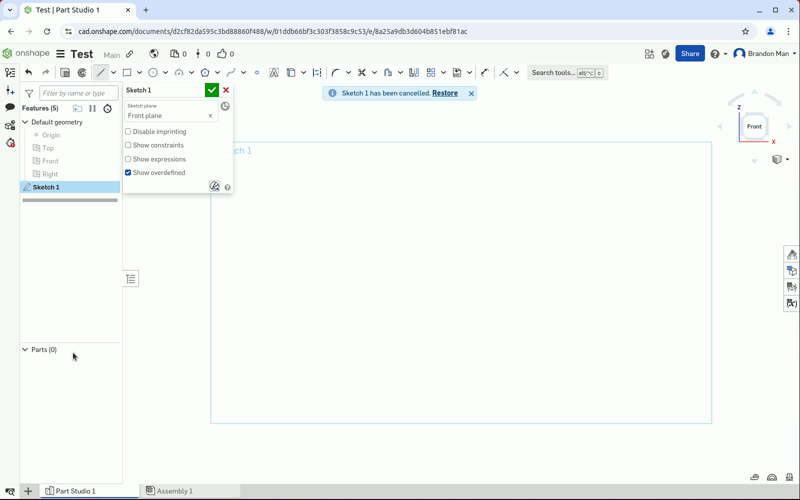
mouse_move(348, 282)
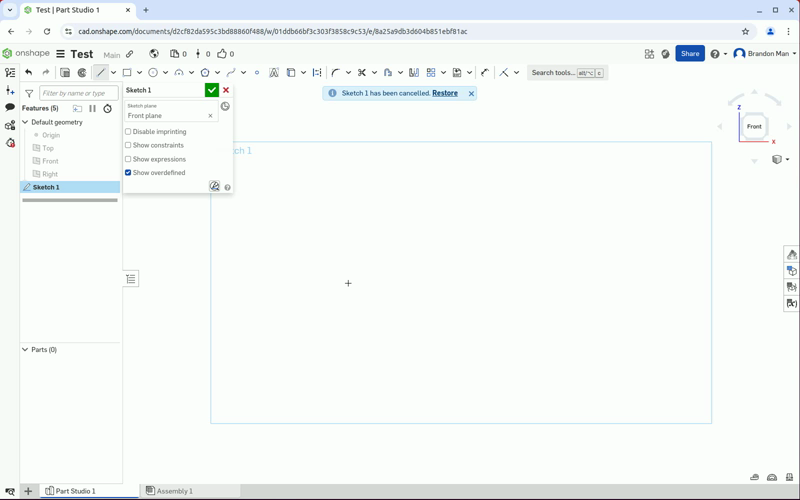
click(348, 282)
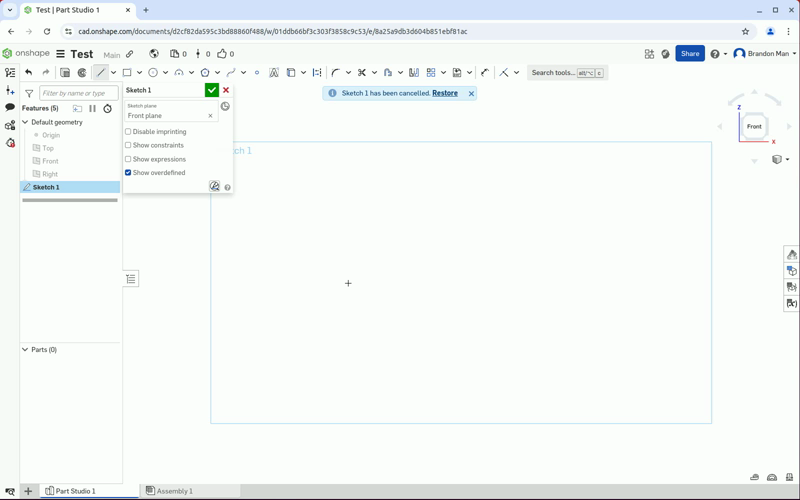
key_up(shift)
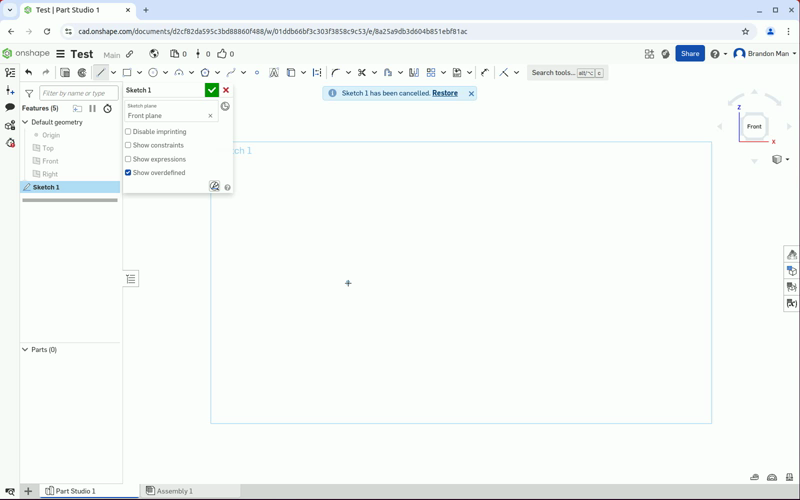
key_down(shift)
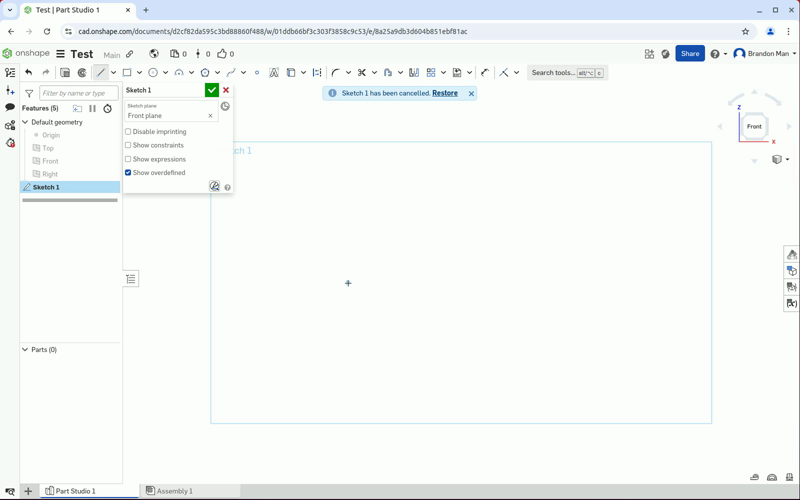
mouse_move(378, 282)
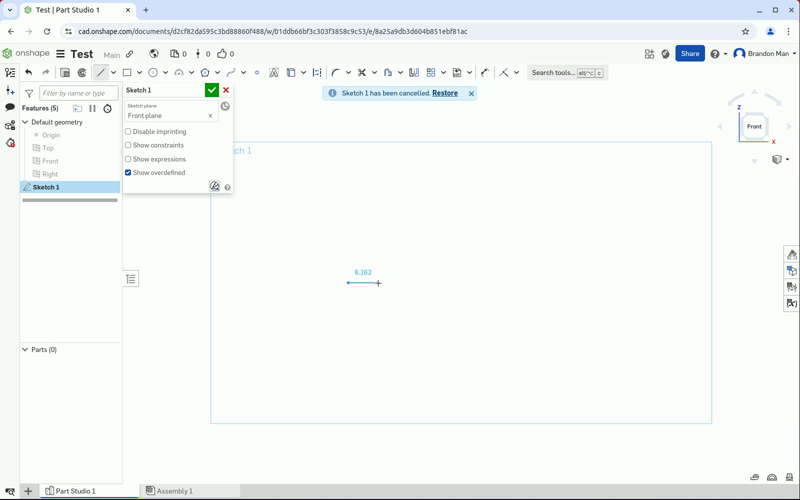
mouse_move(367, 282)
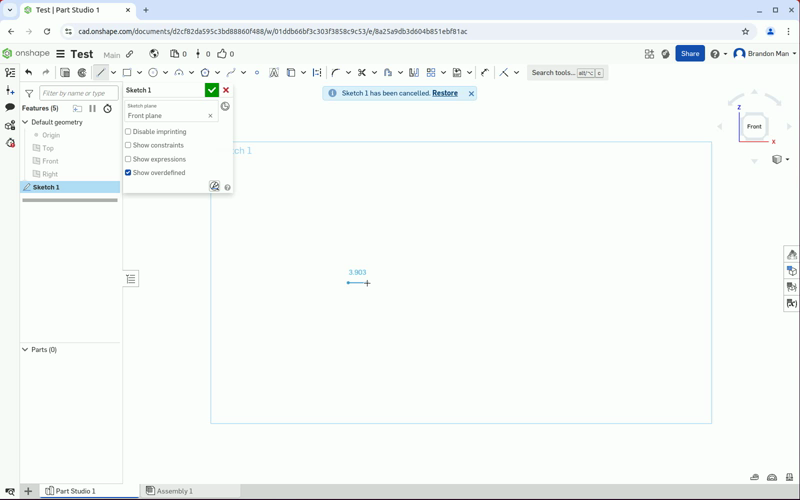
click(367, 282)
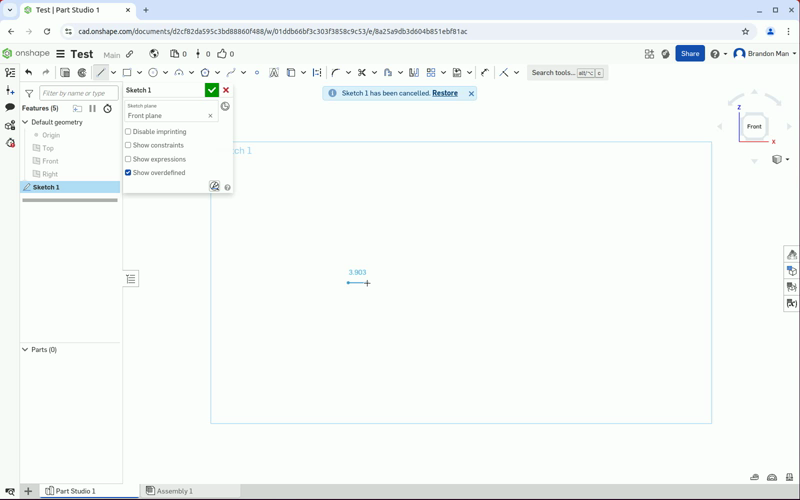
key_up(shift)
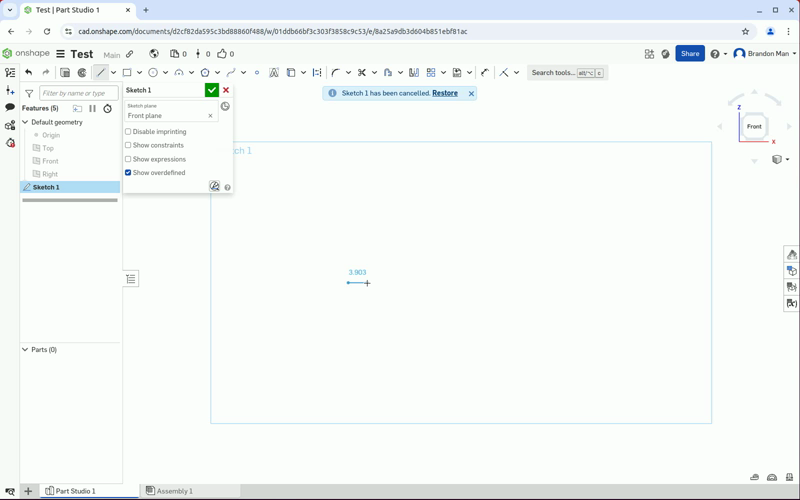
key_down(shift)
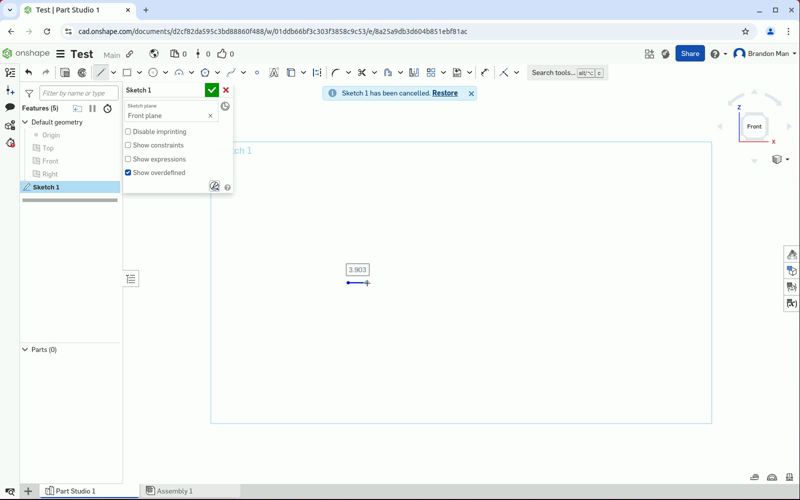
mouse_move(397, 282)
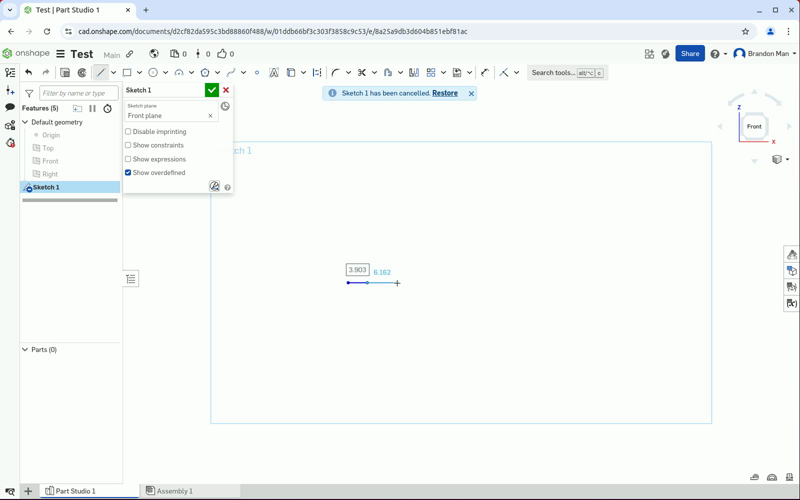
mouse_move(367, 254)
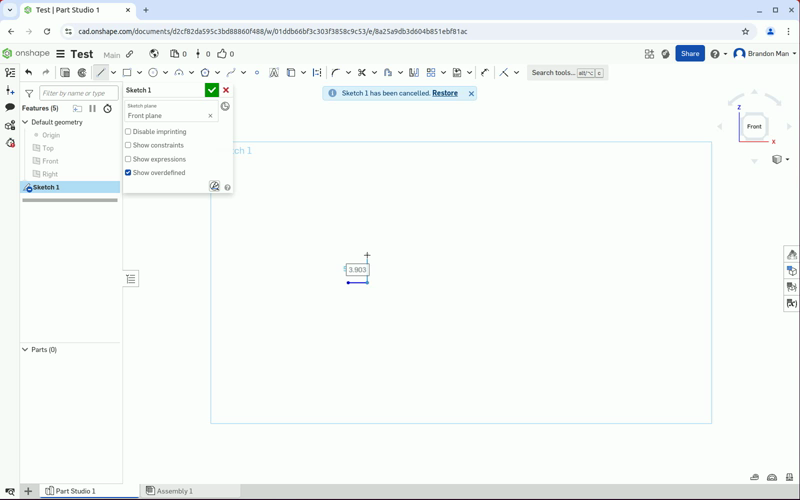
click(367, 254)
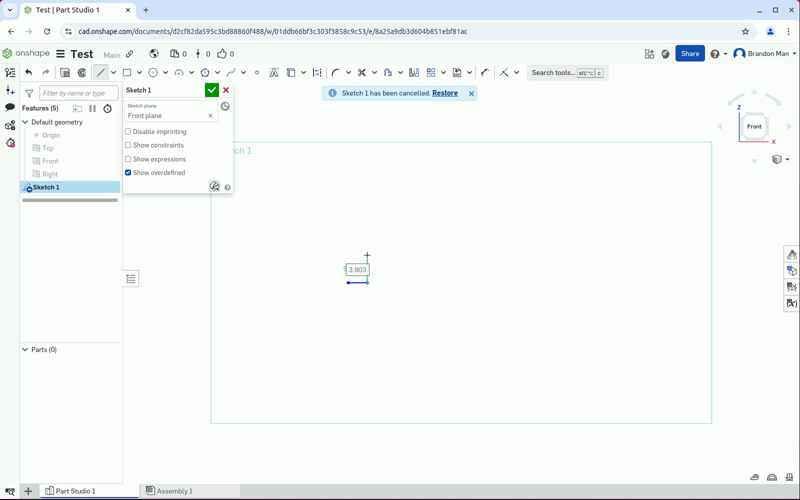
key_up(shift)
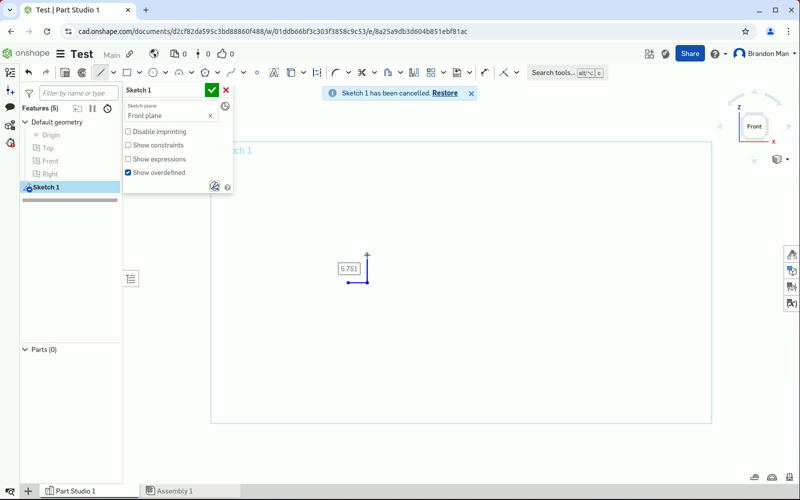
key_down(shift)
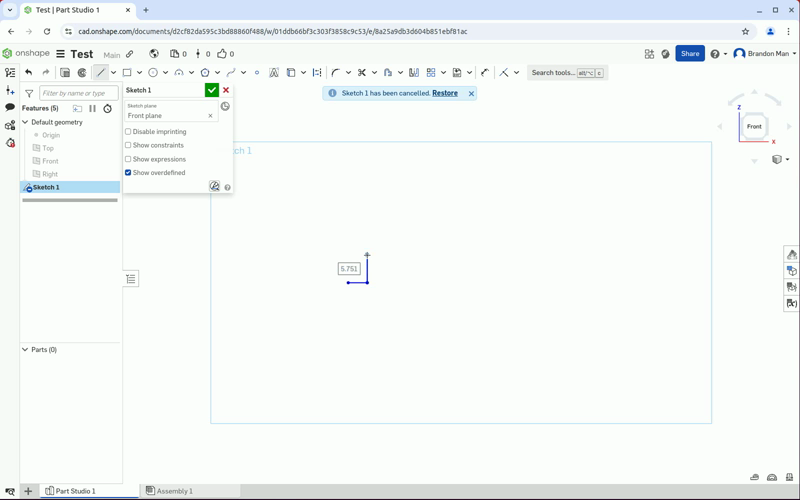
mouse_move(553, 254)
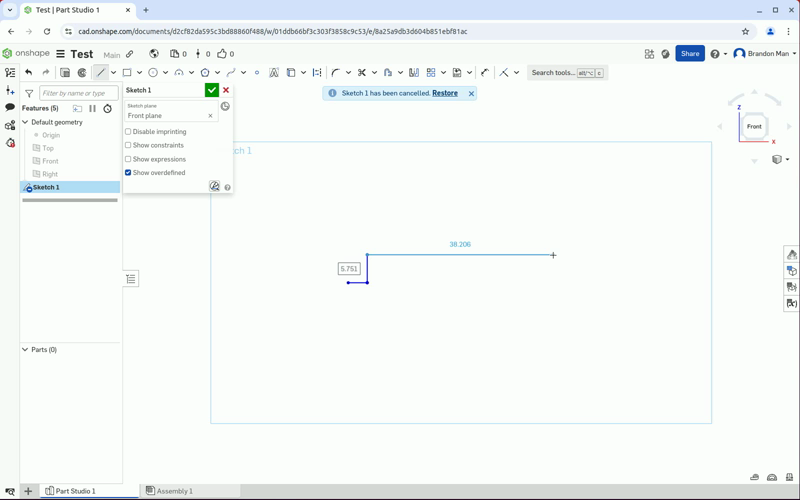
click(553, 254)
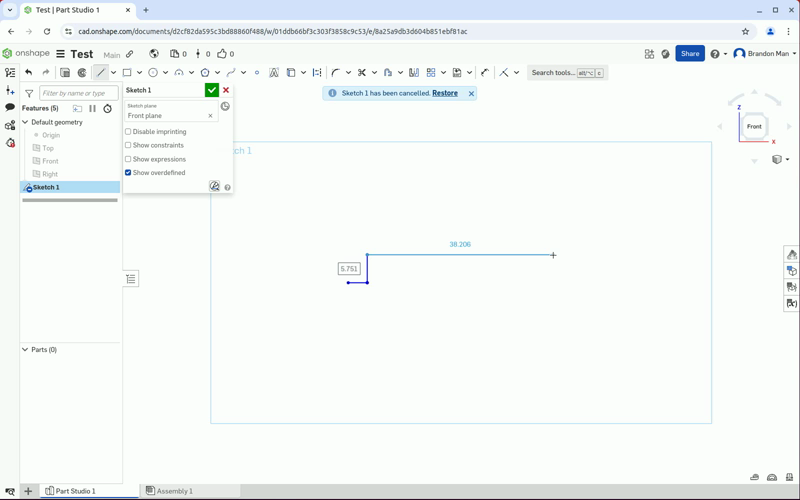
key_up(shift)
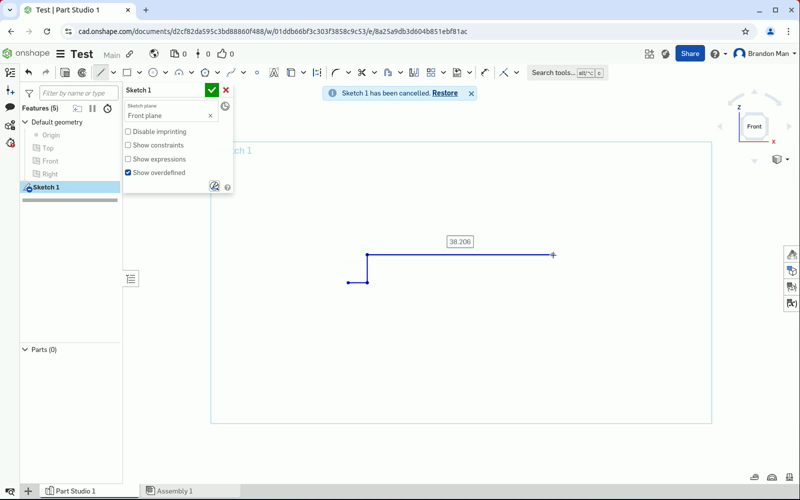
key_down(shift)
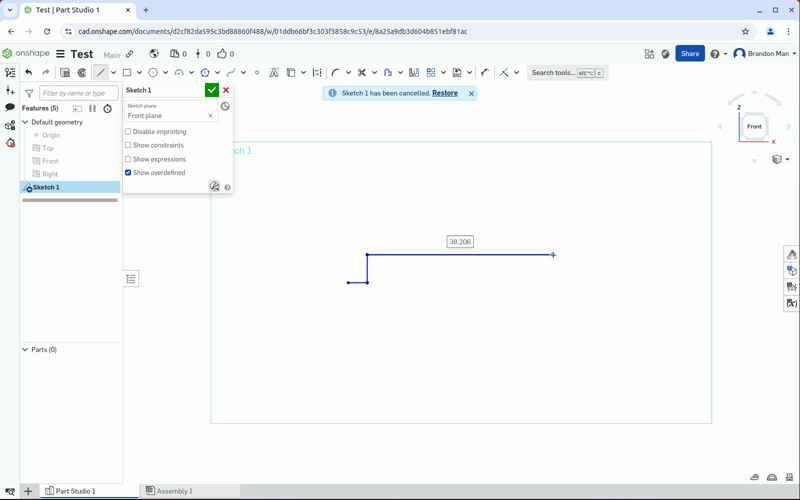
mouse_move(583, 254)
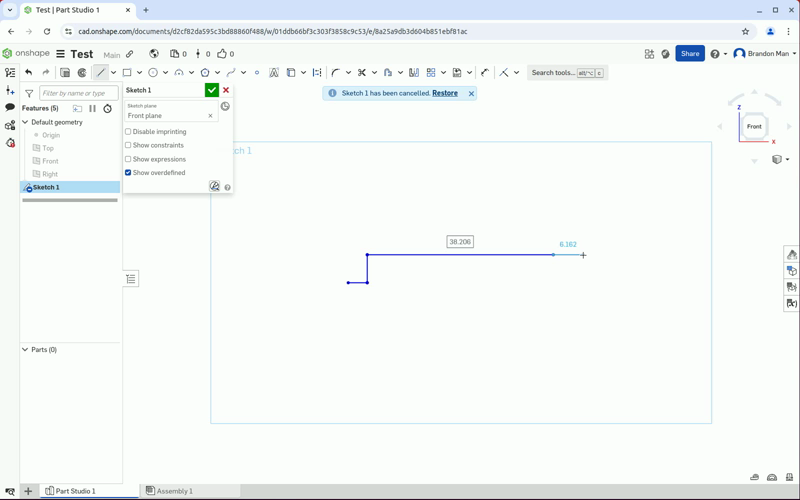
mouse_move(553, 282)
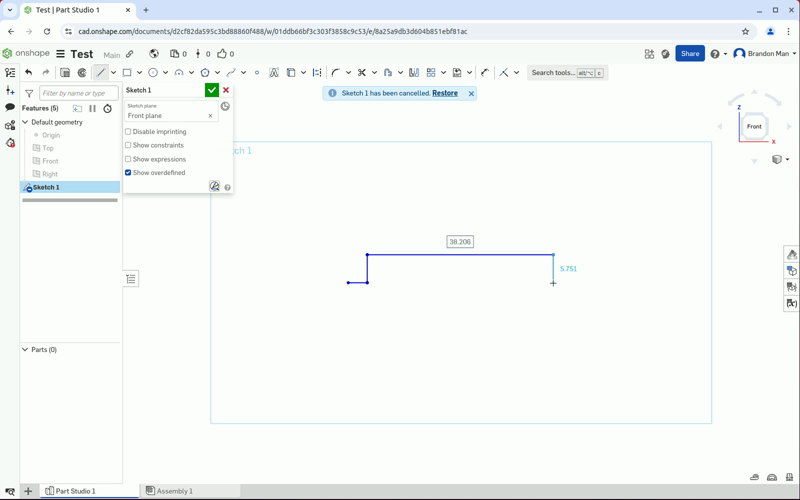
click(553, 282)
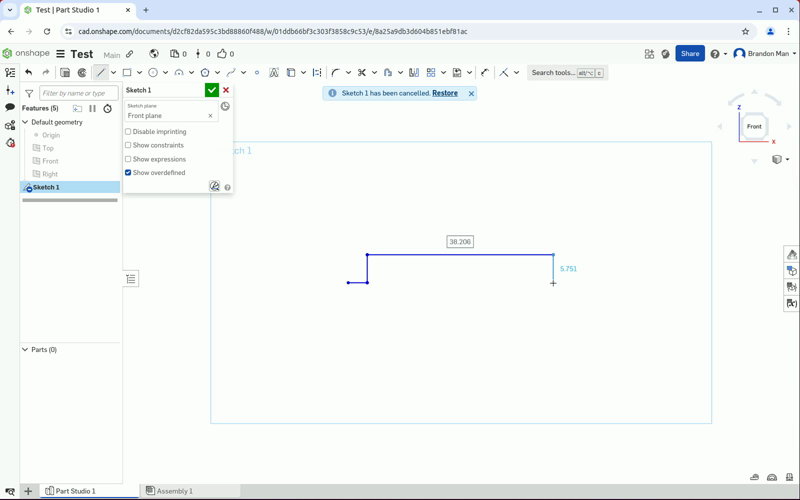
key_up(shift)
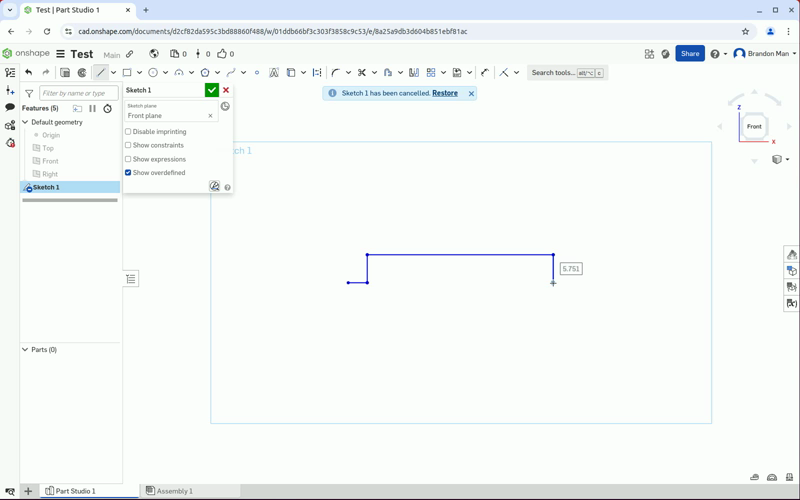
key_down(shift)
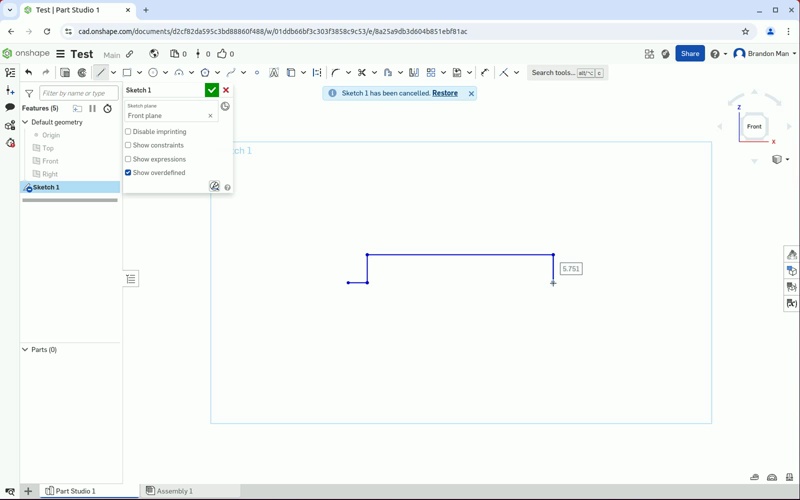
mouse_move(583, 282)
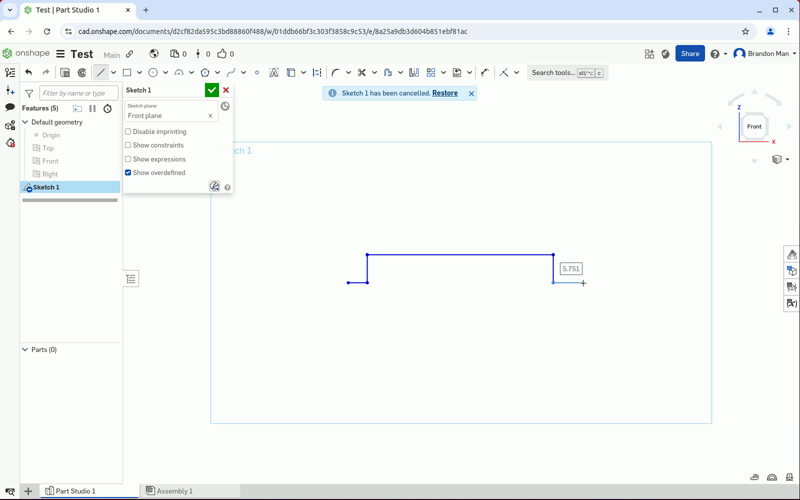
mouse_move(572, 282)
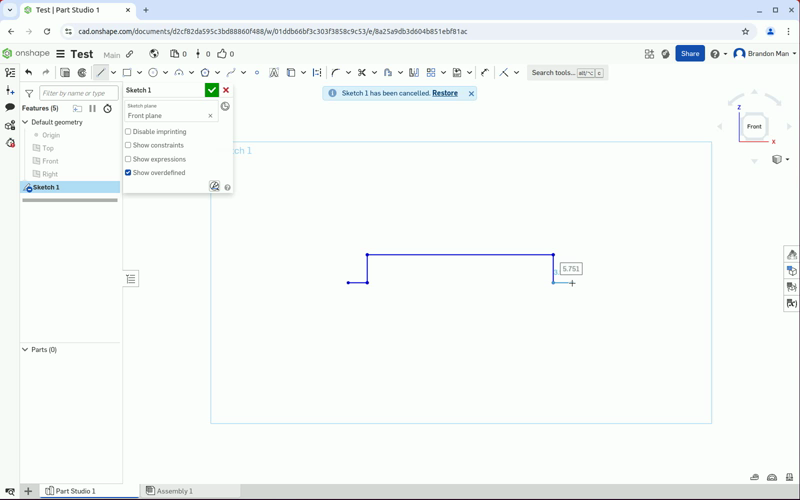
click(572, 282)
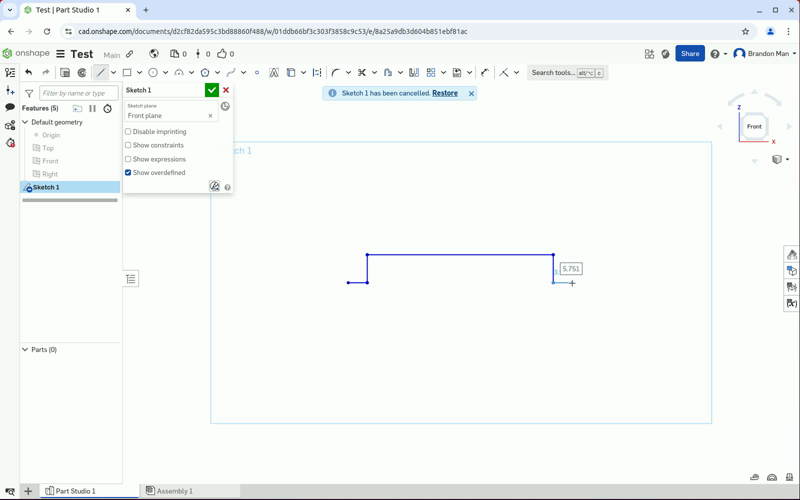
key_up(shift)
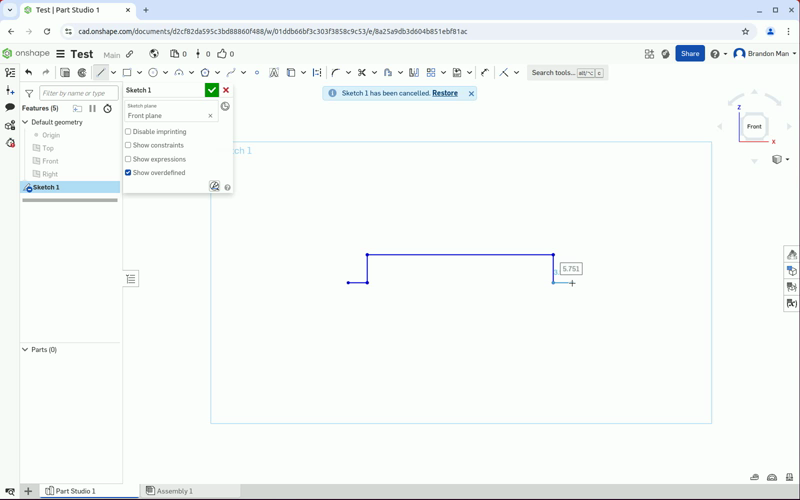
key_down(shift)
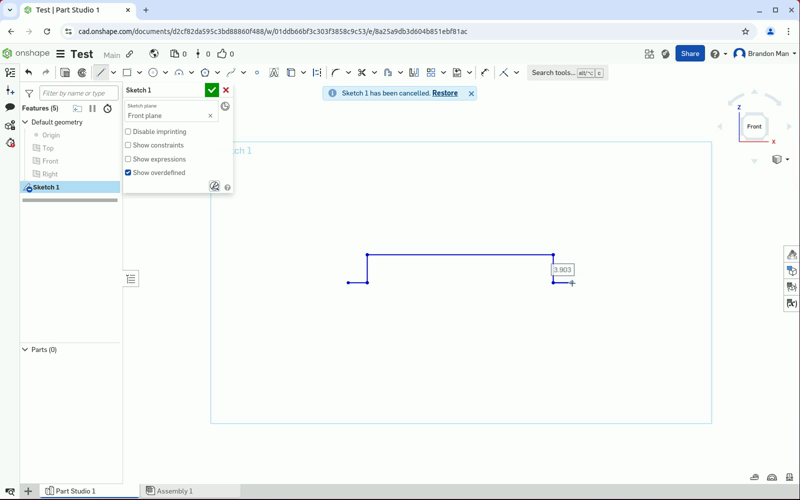
mouse_move(589, 282)
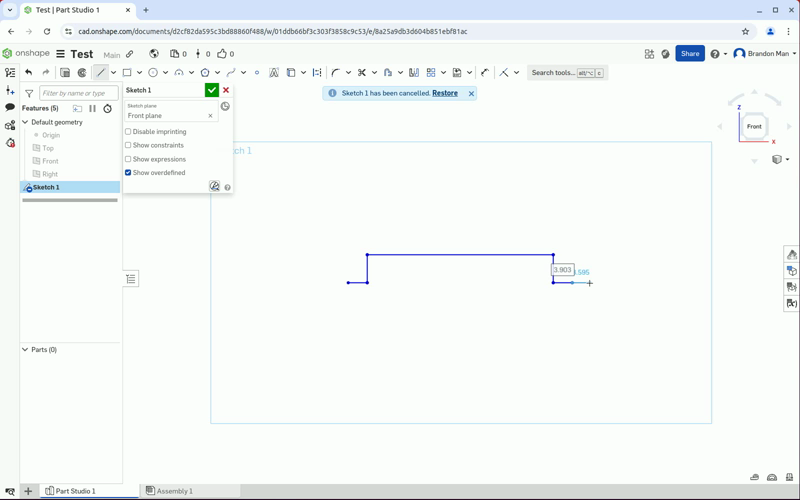
mouse_move(572, 245)
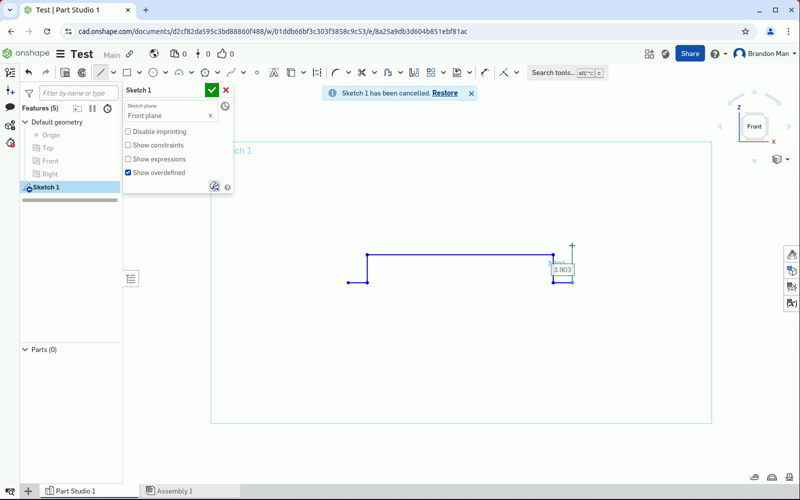
click(572, 245)
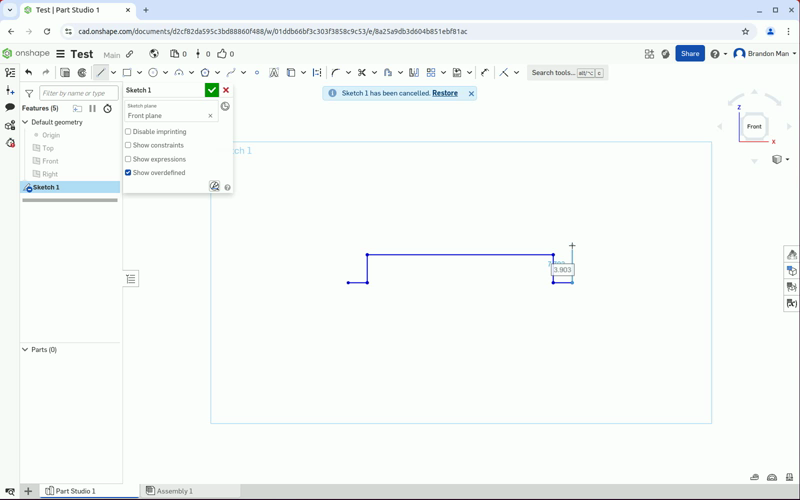
key_up(shift)
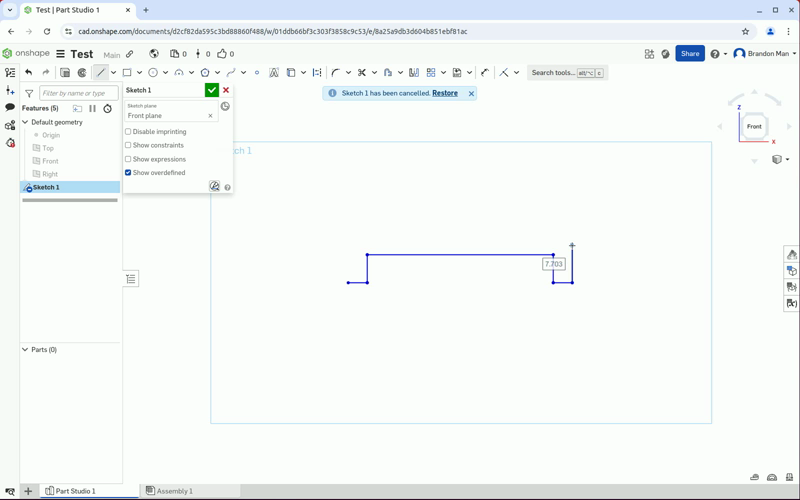
key_down(shift)
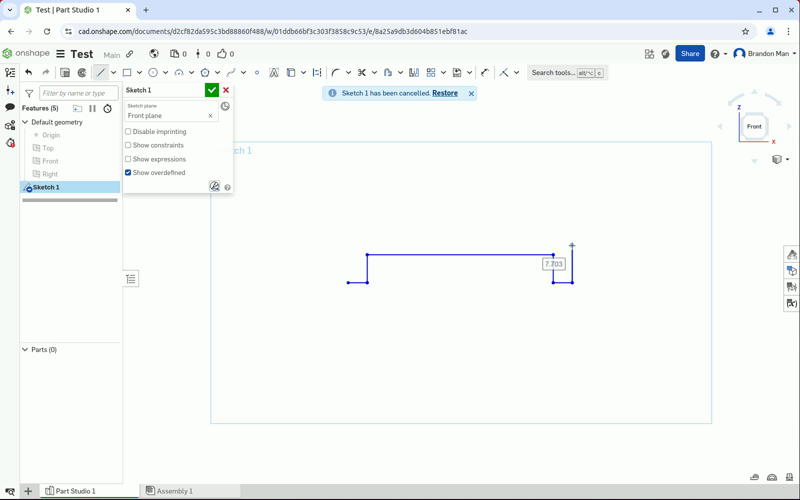
mouse_move(348, 245)
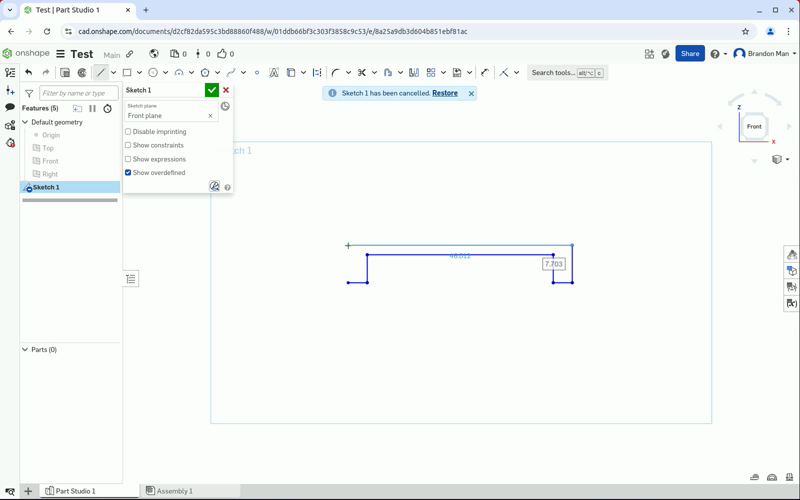
click(348, 245)
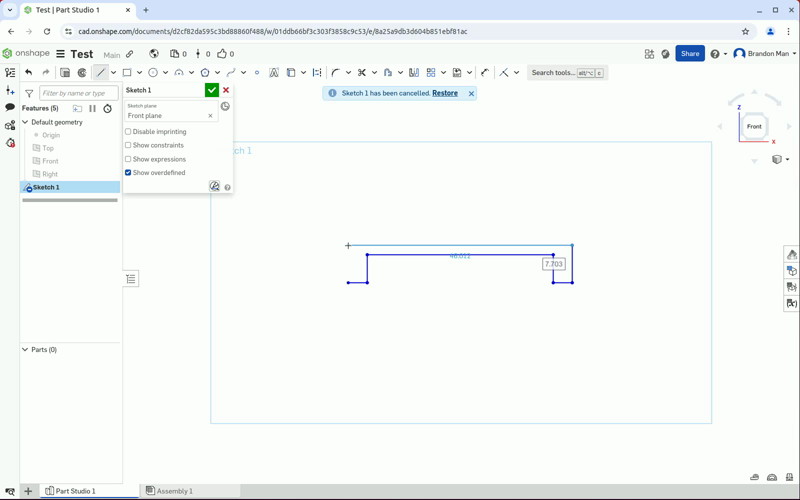
key_up(shift)
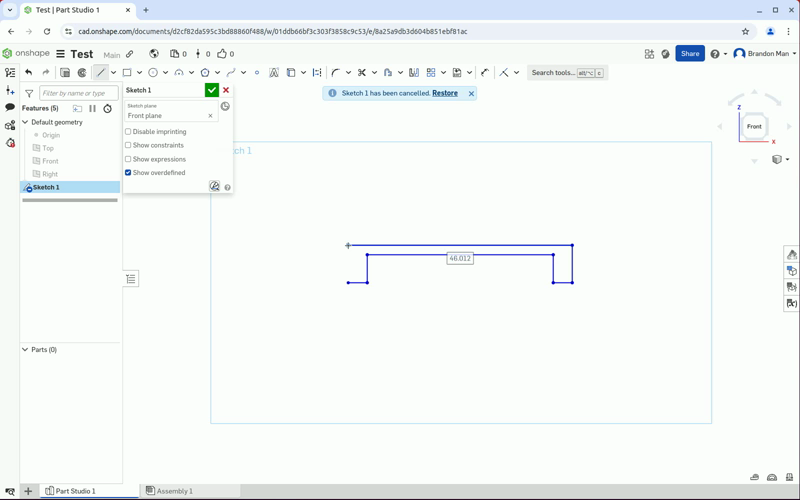
mouse_move(378, 245)
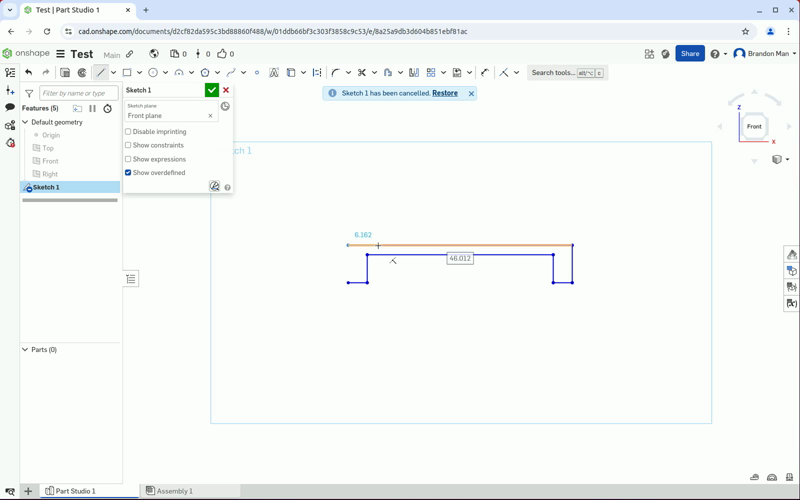
key_down(shift)
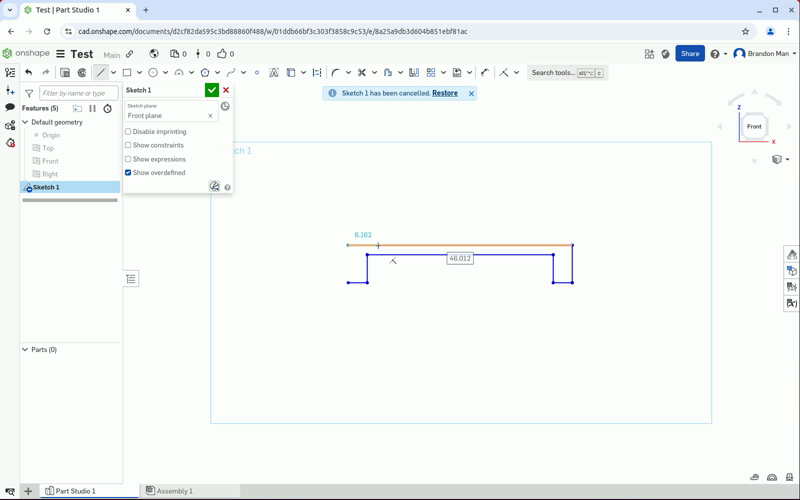
mouse_move(348, 282)
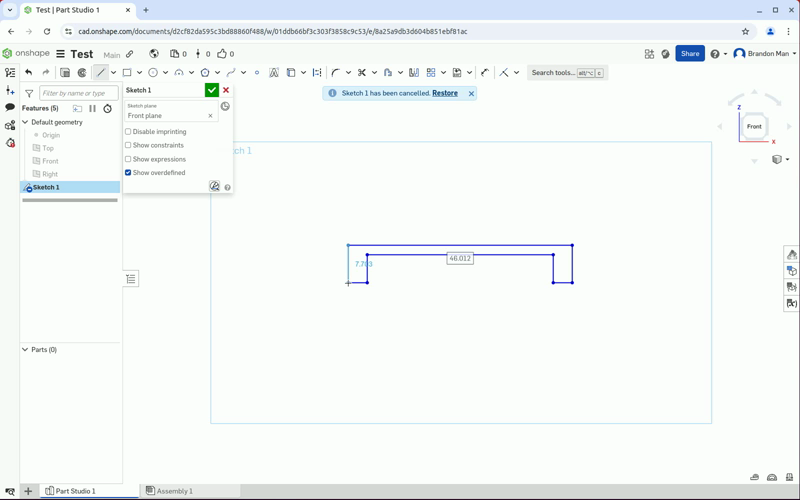
key_up(shift)
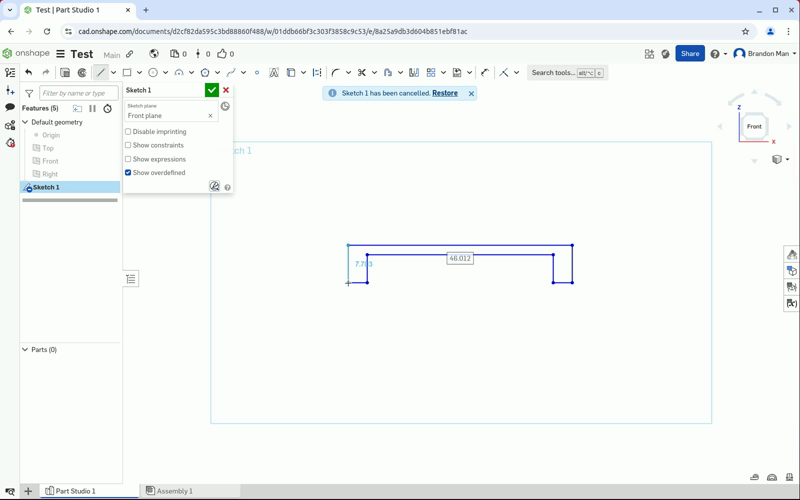
click(348, 282)
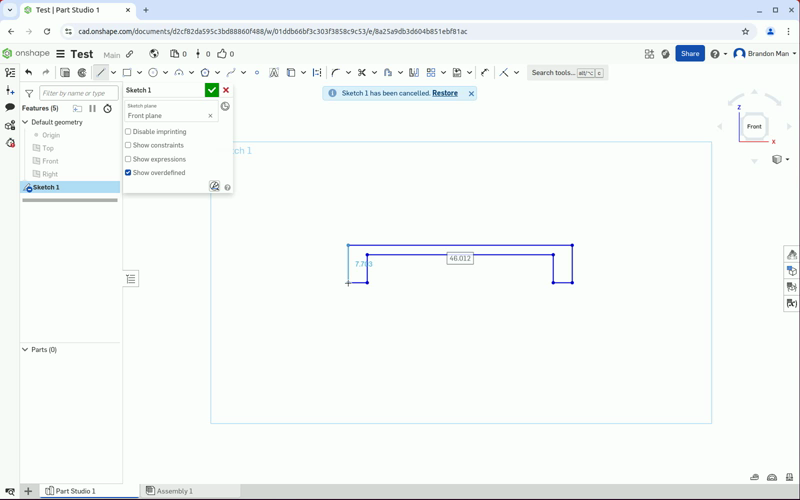
key(esc)
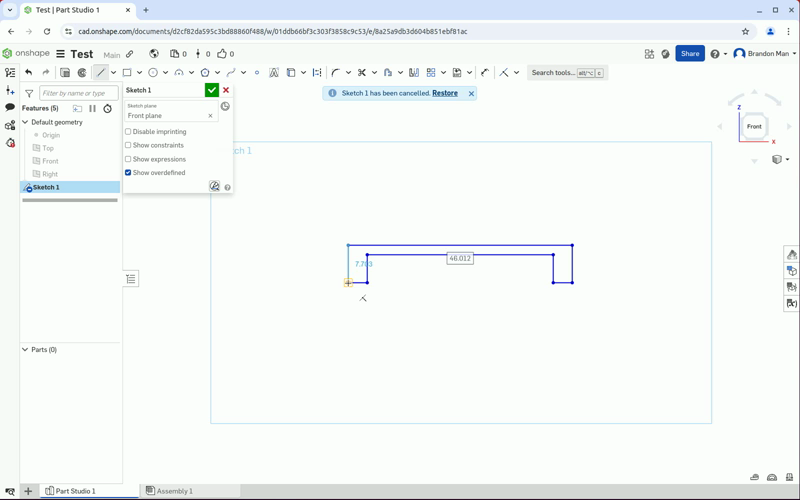
mouse_move(484, 247)
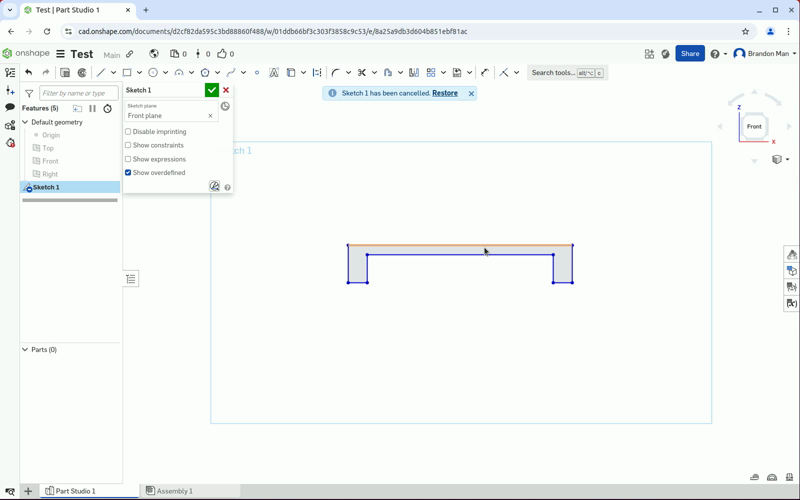
click(484, 247)
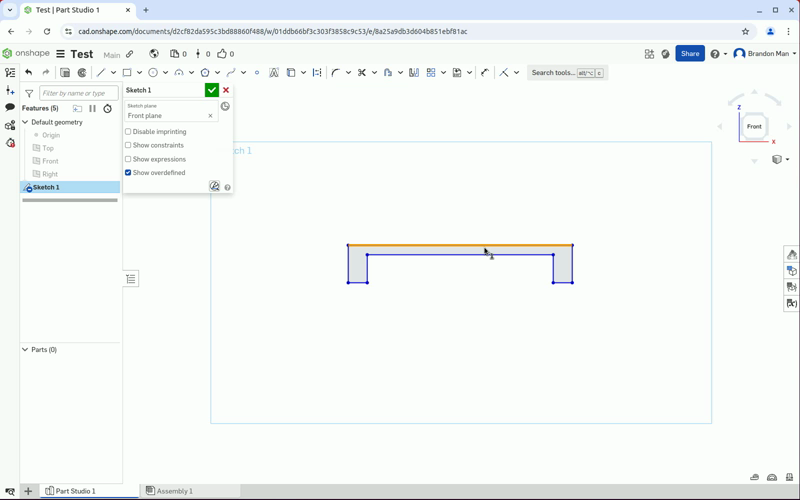
mouse_move(73, 352)
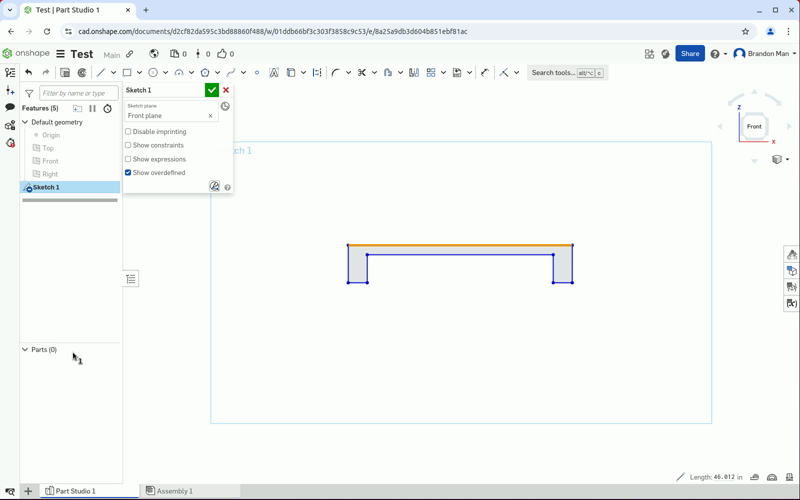
key(shift+y)
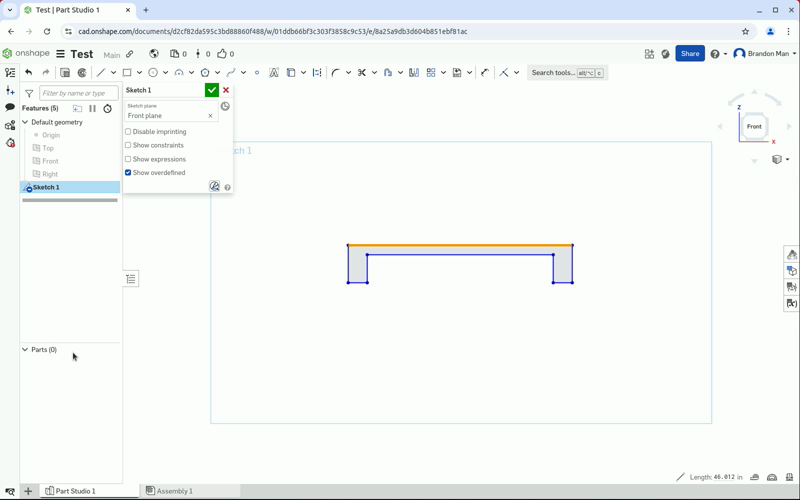
key(shift+e)
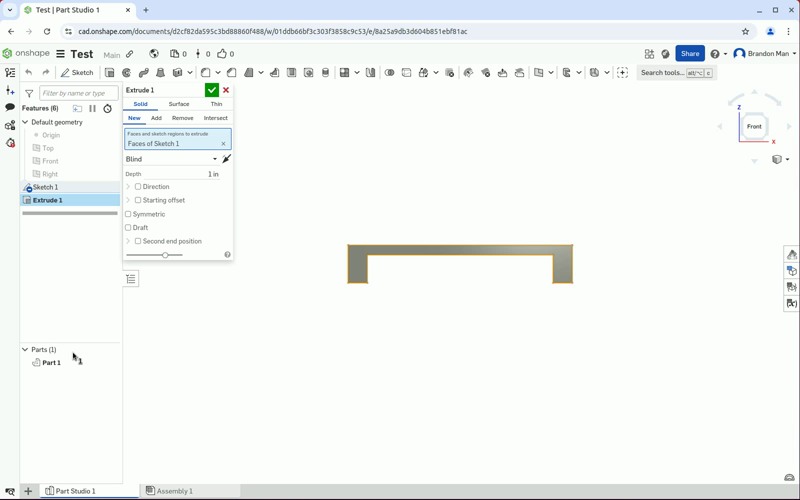
mouse_move(143, 106)
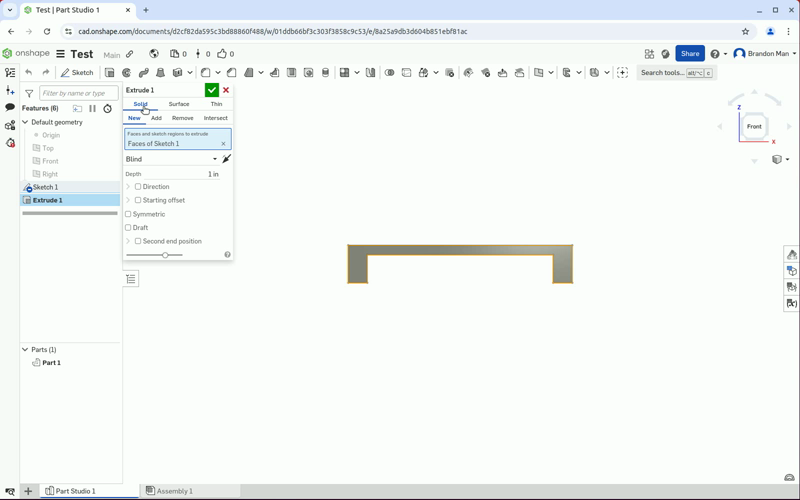
click(143, 106)
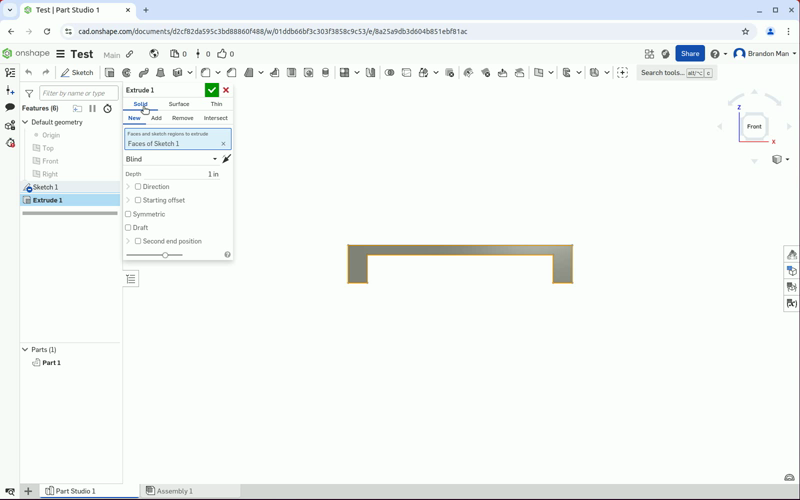
mouse_move(137, 120)
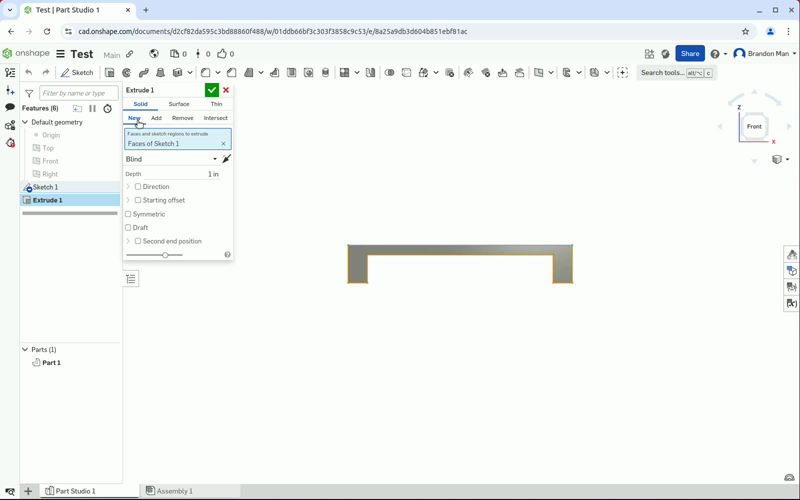
click(137, 120)
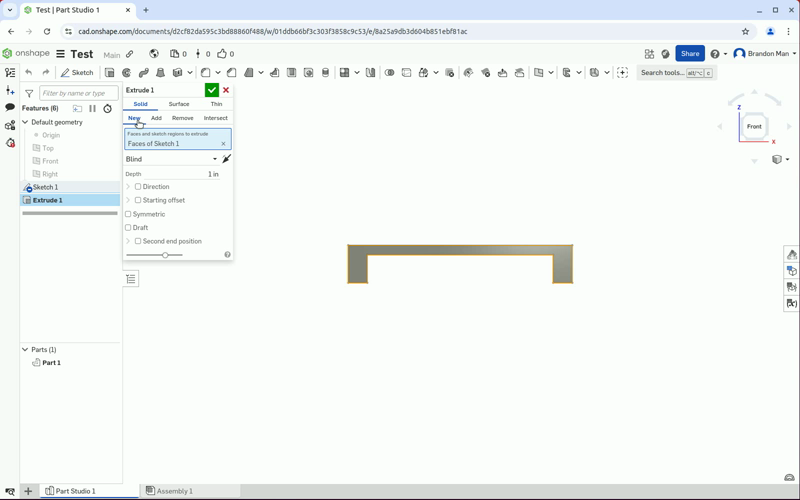
key(tab, 4)
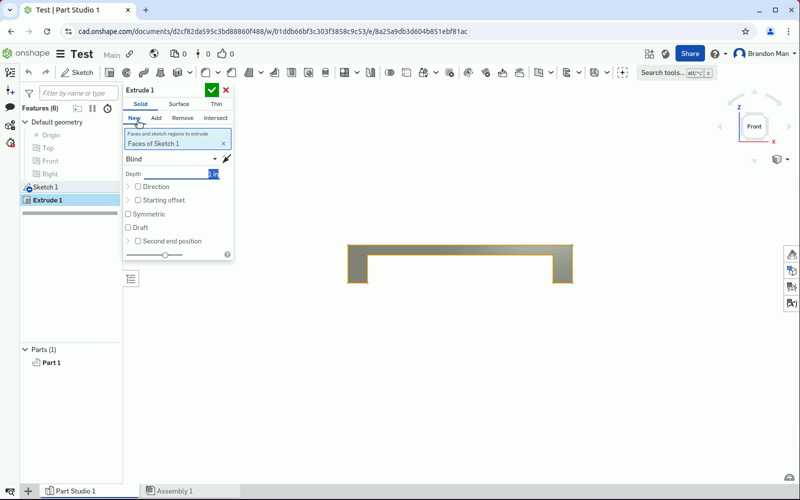
text(23.108)
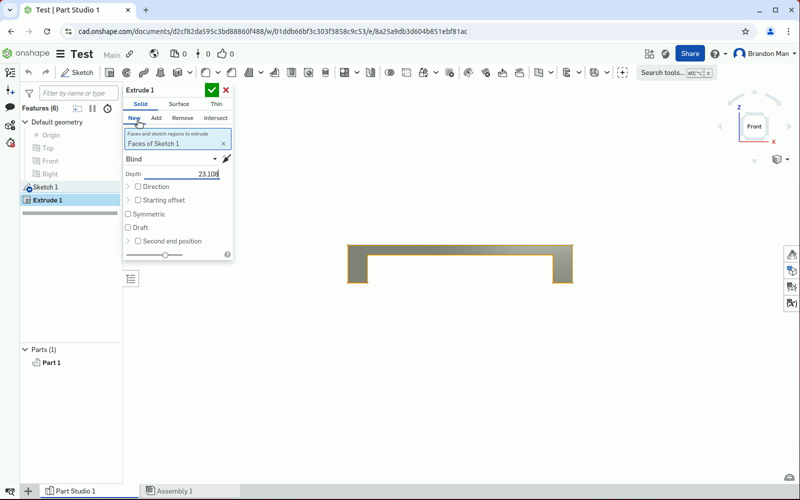
key(tab, 3)
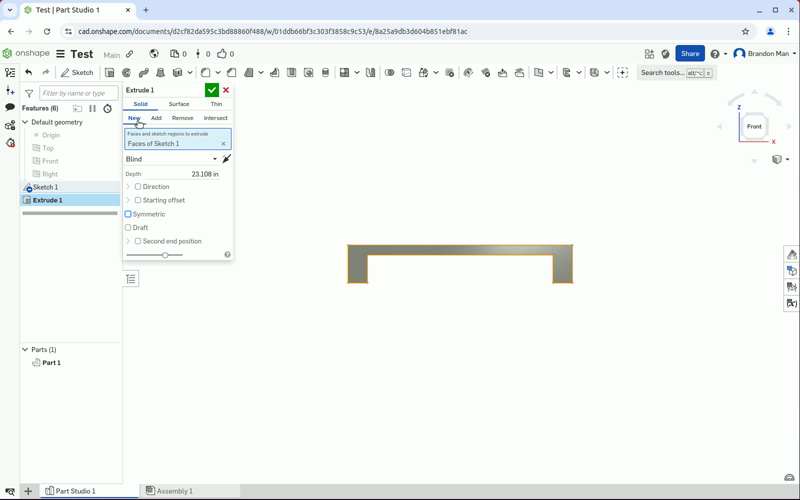
key(space)
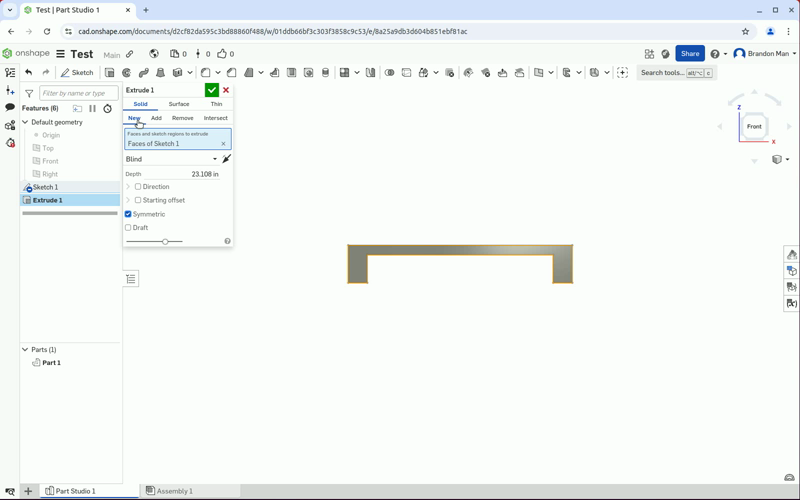
key(enter)
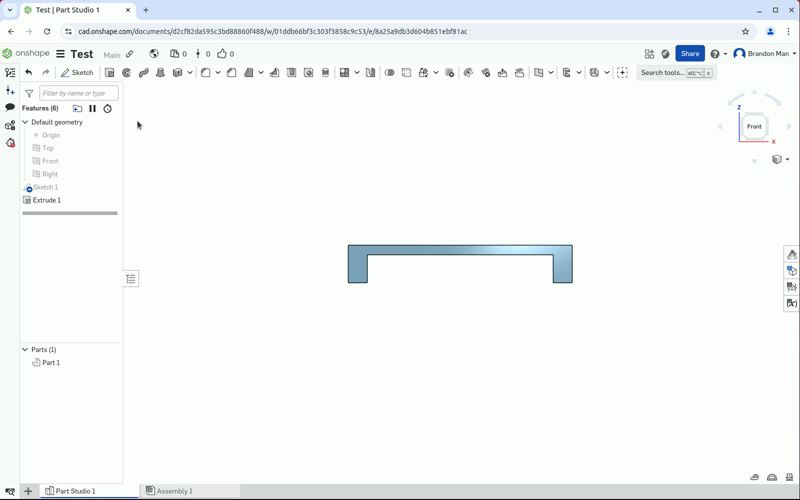
key(shift+h)
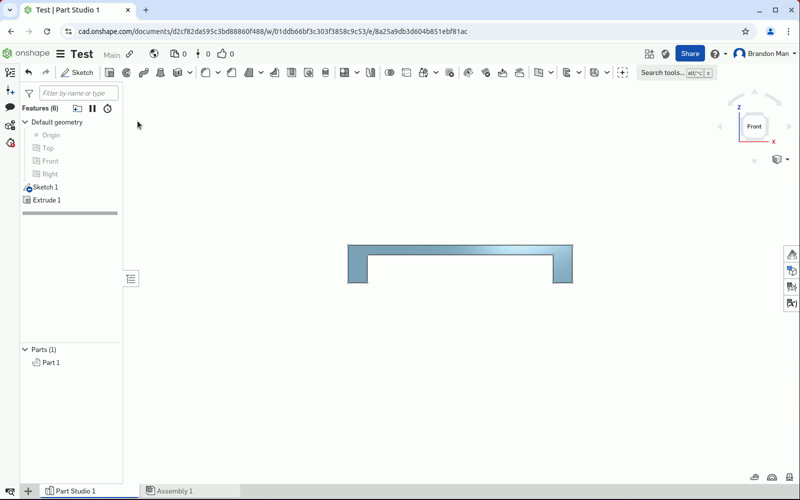
key(shift+h)
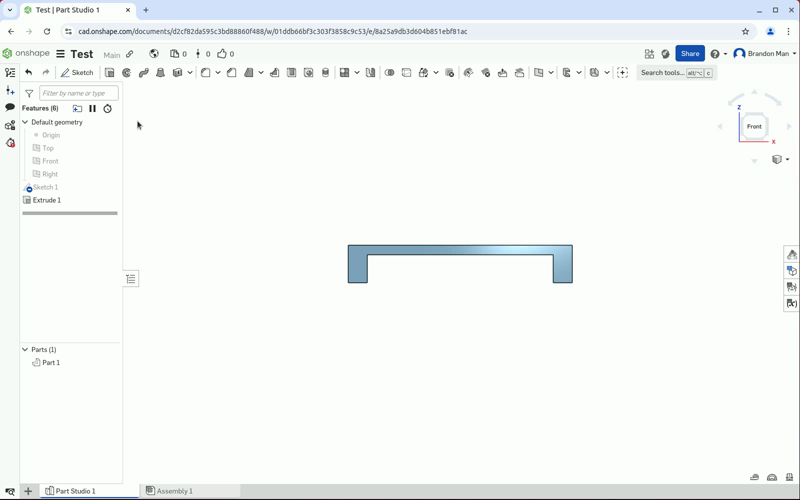
mouse_move(73, 189)
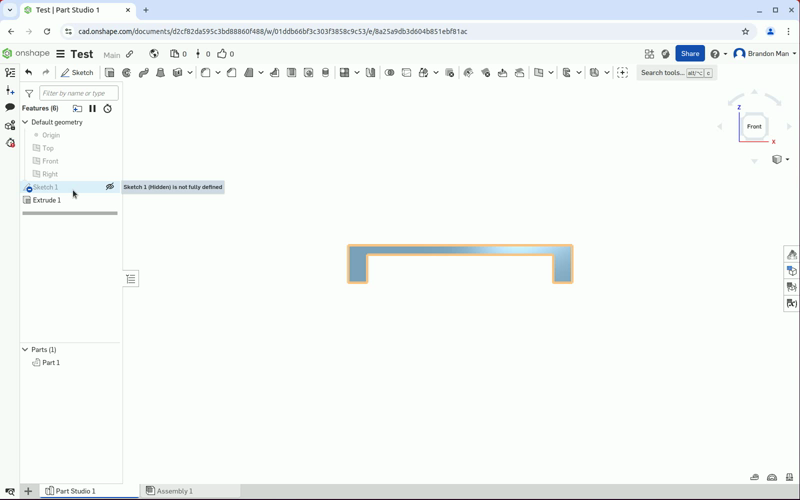
click(73, 189)
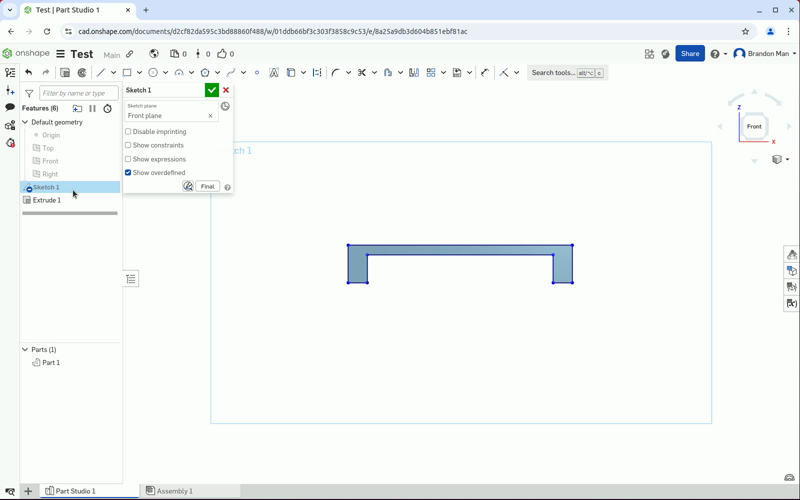
mouse_move(229, 92)
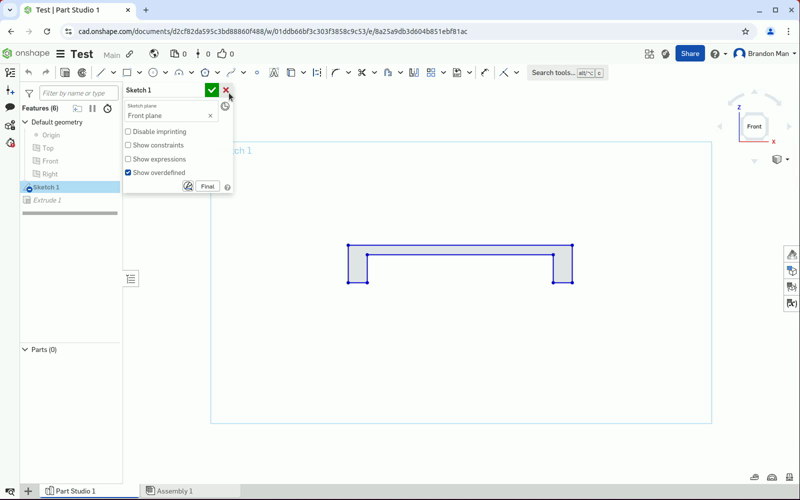
click(229, 92)
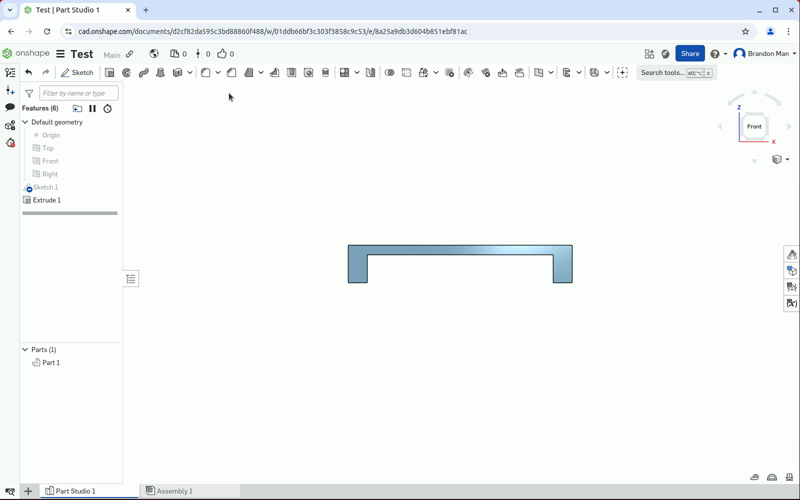
mouse_move(73, 352)
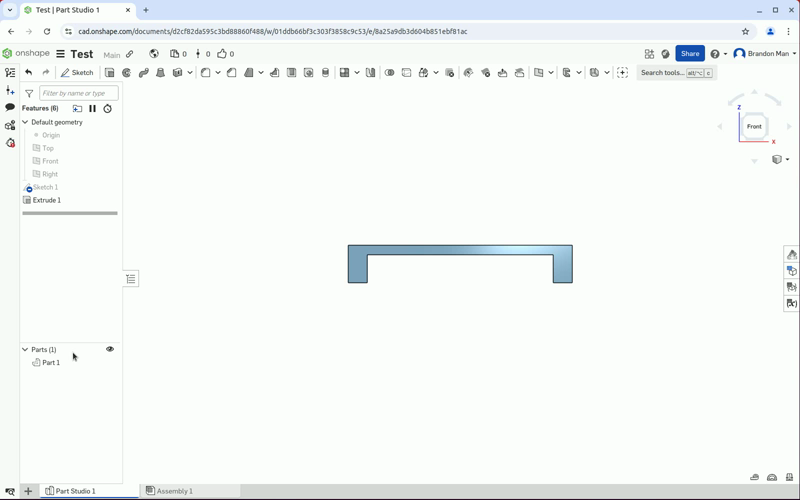
key(y)
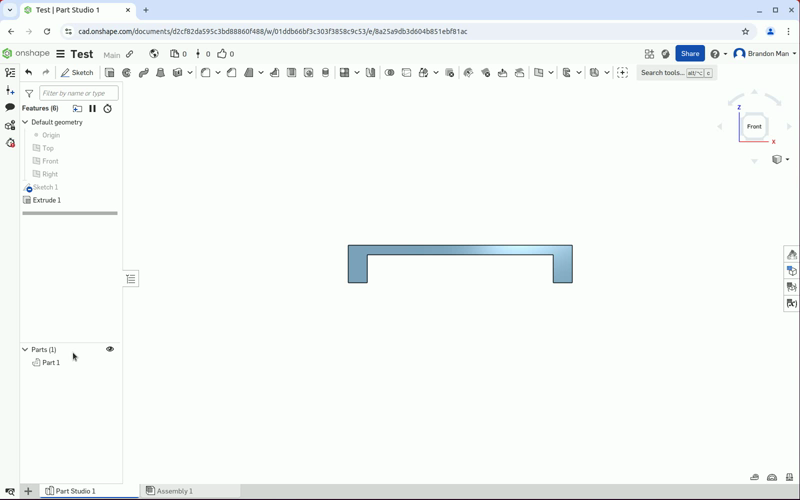
key(shift+p)
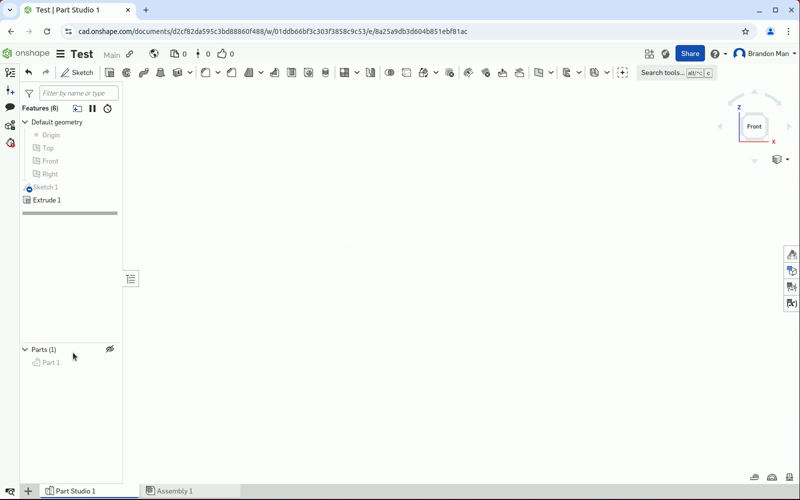
key(space)
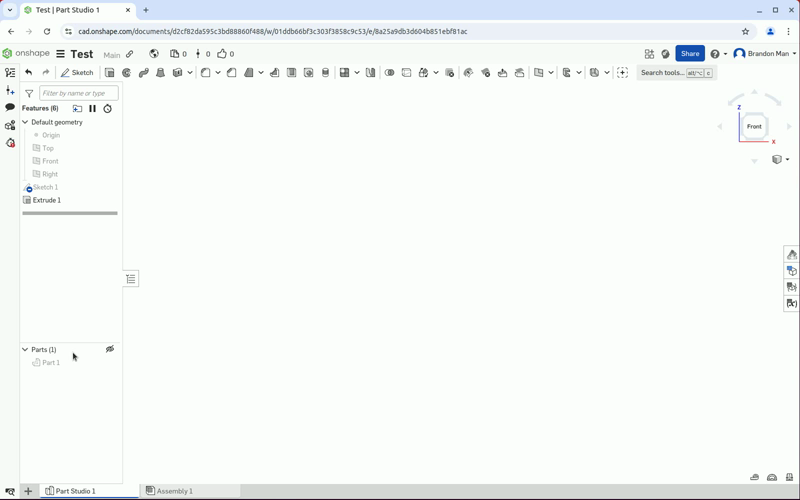
key_down(shift)
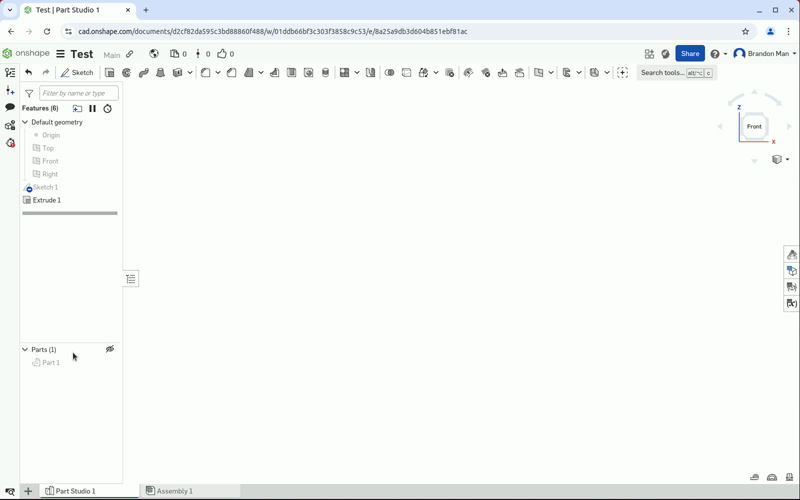
key(left)
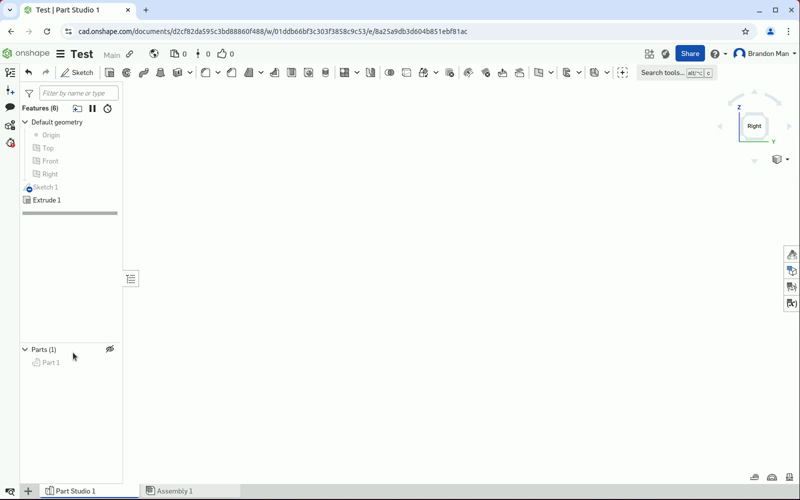
key_up(shift)
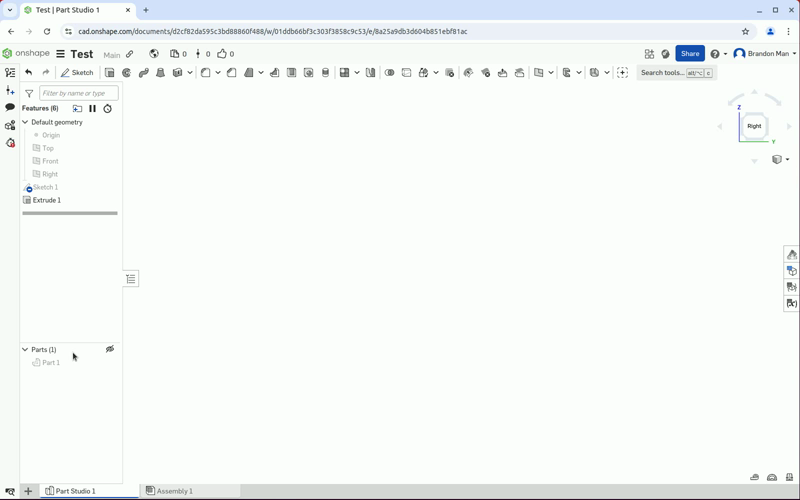
mouse_move(73, 352)
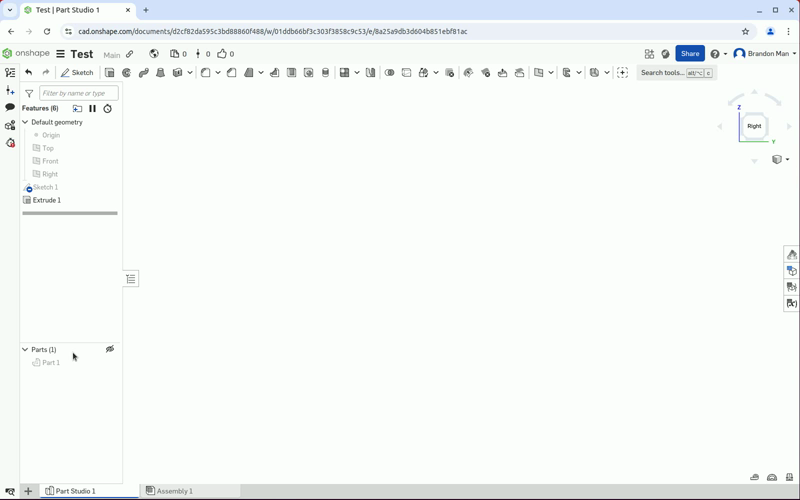
key(shift+y)
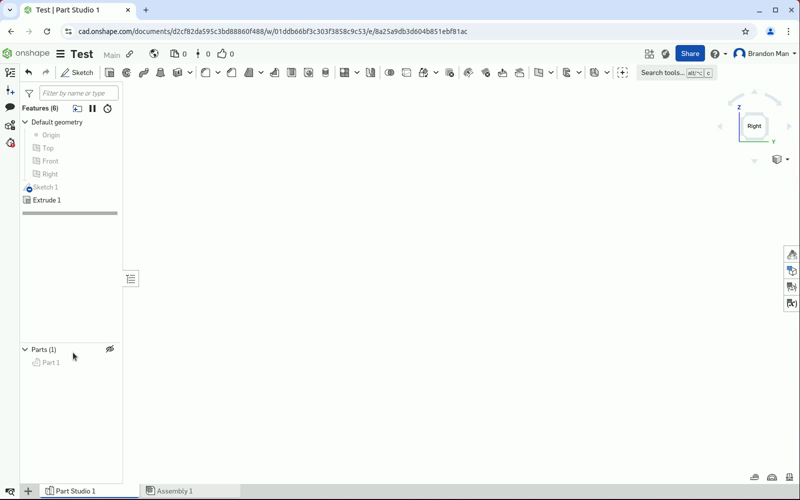
key(shift+s)
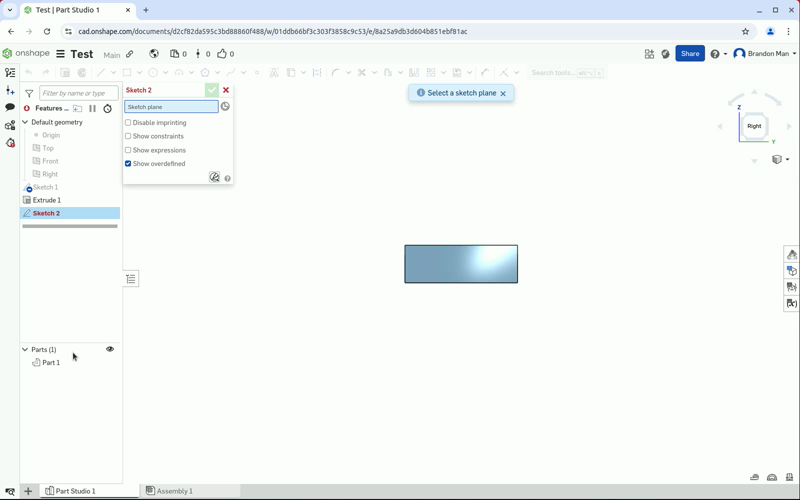
mouse_move(73, 176)
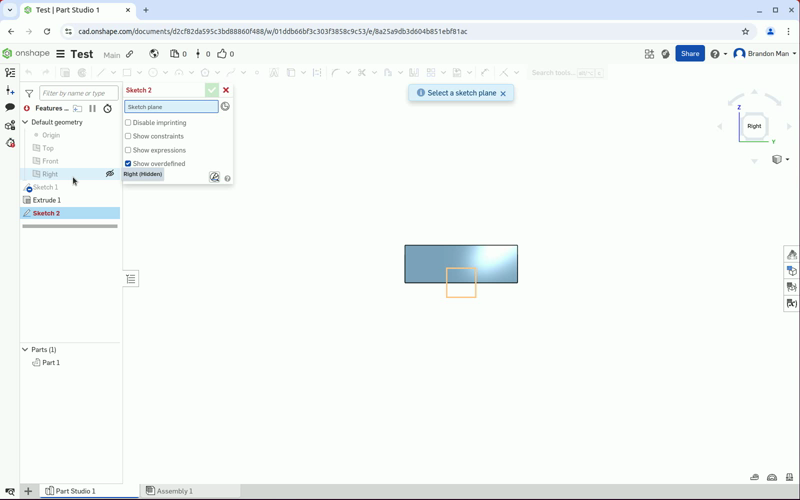
click(73, 176)
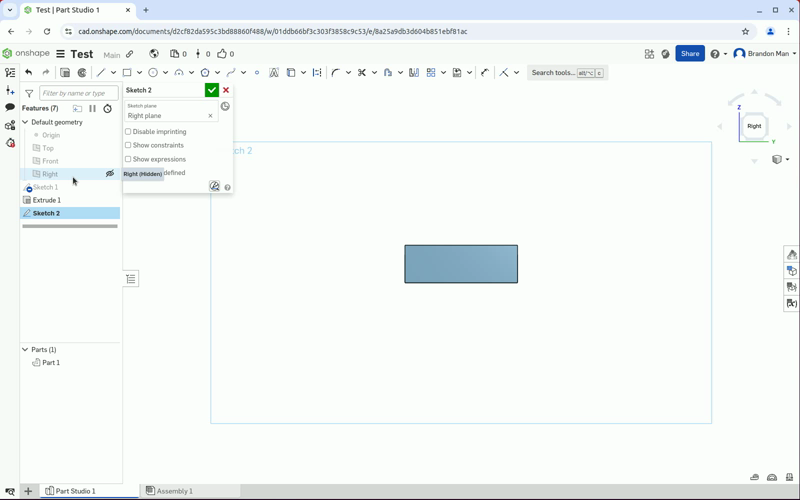
mouse_move(73, 352)
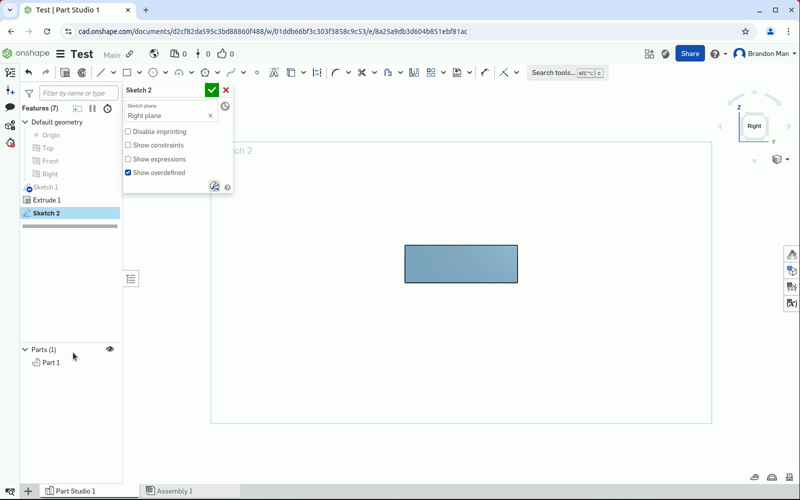
key(y)
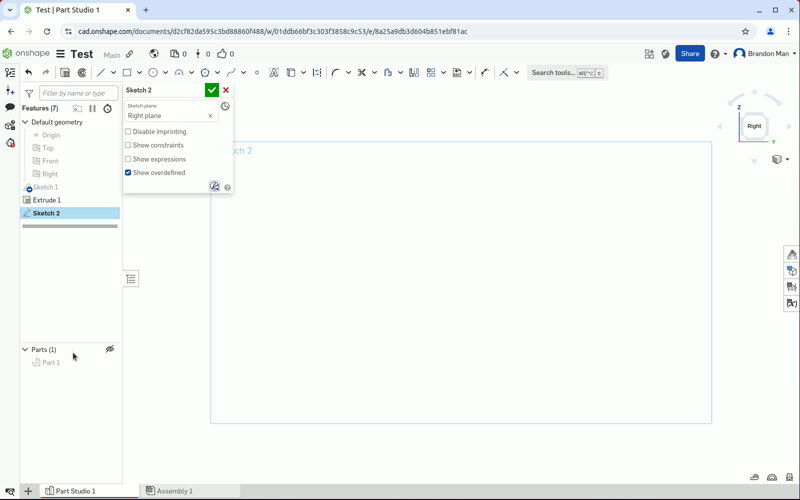
key(l)
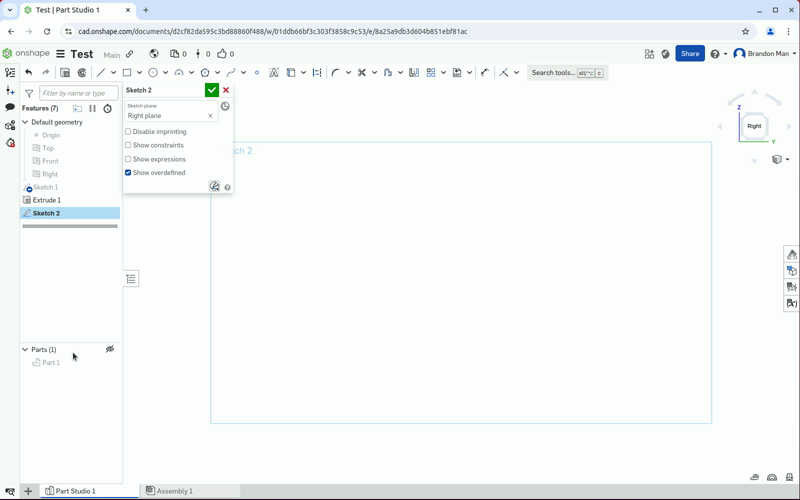
key_down(shift)
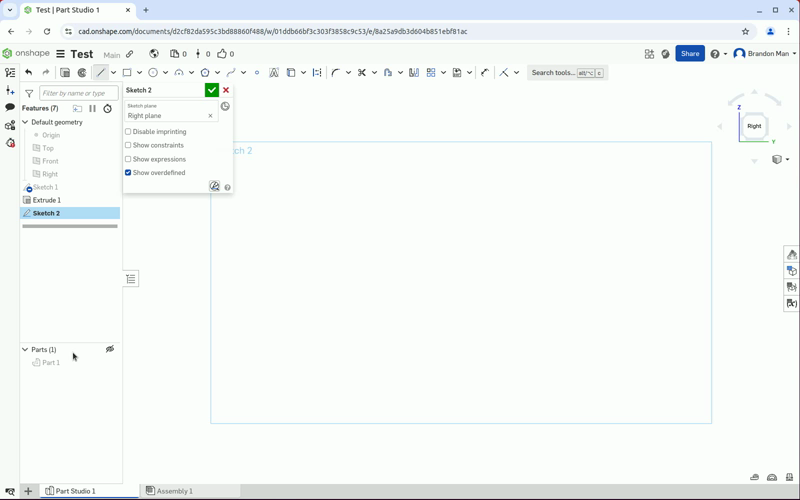
mouse_move(404, 252)
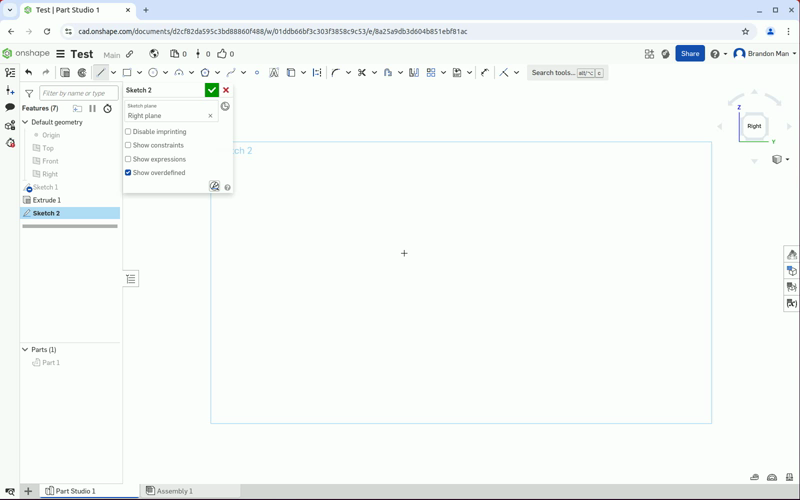
click(404, 252)
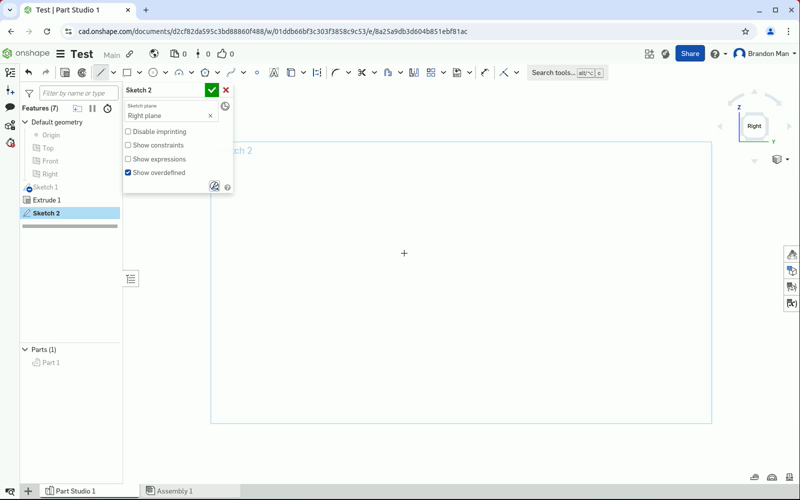
key_up(shift)
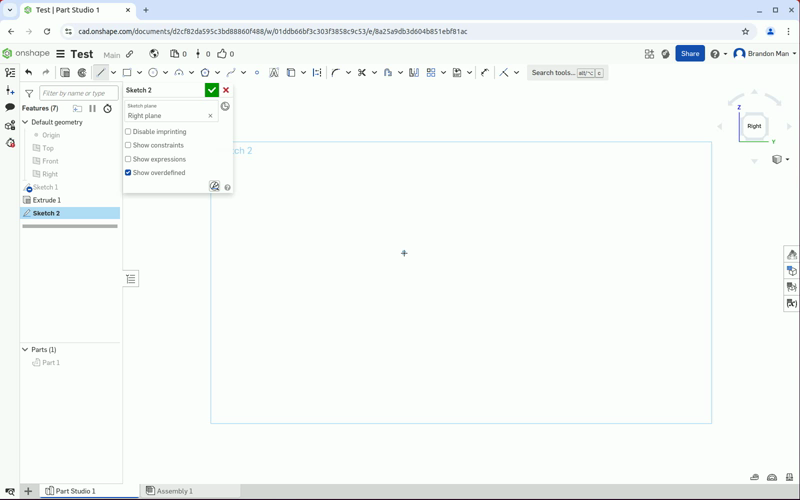
key_down(shift)
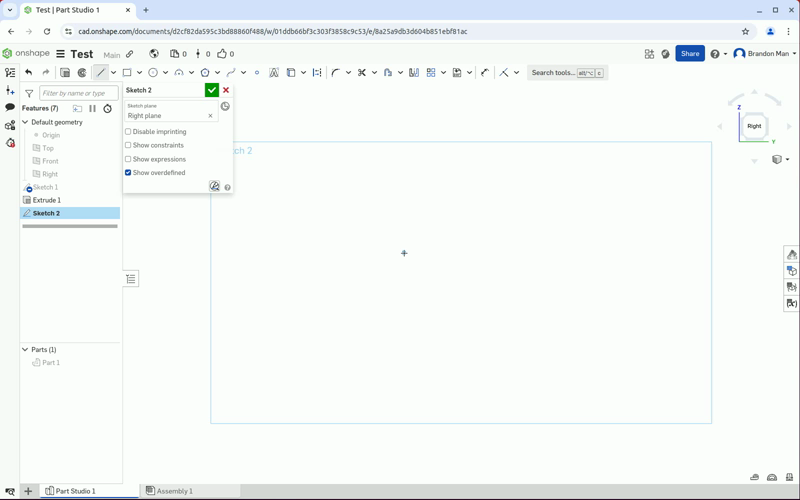
mouse_move(510, 246)
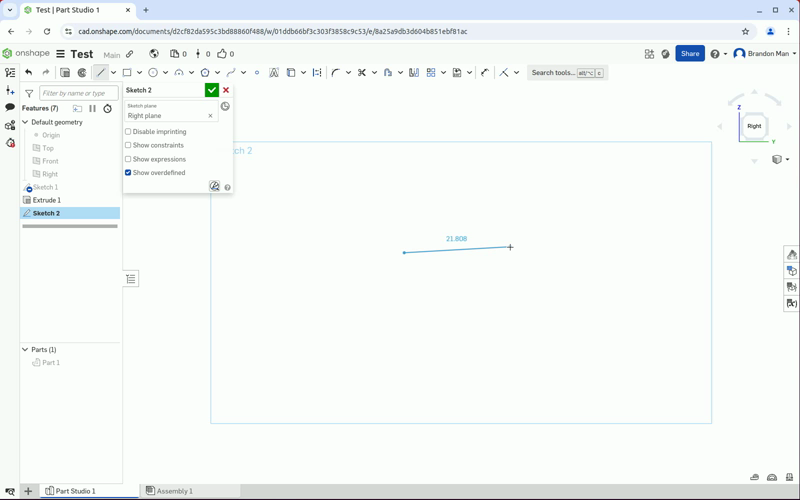
click(510, 246)
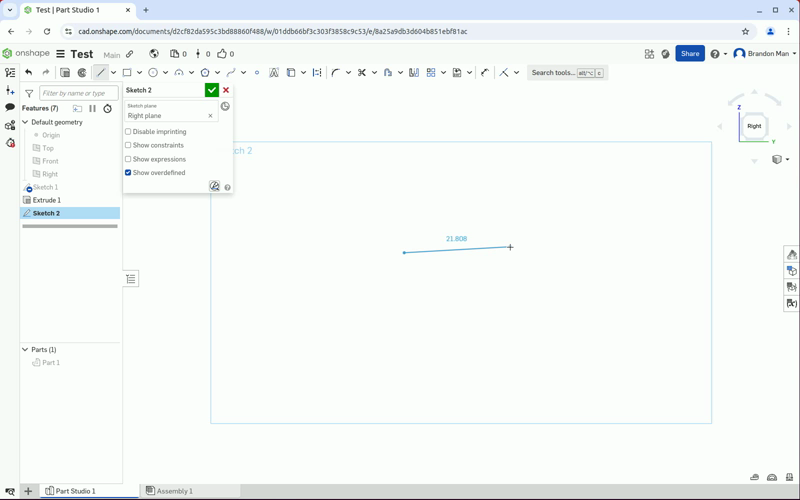
key_up(shift)
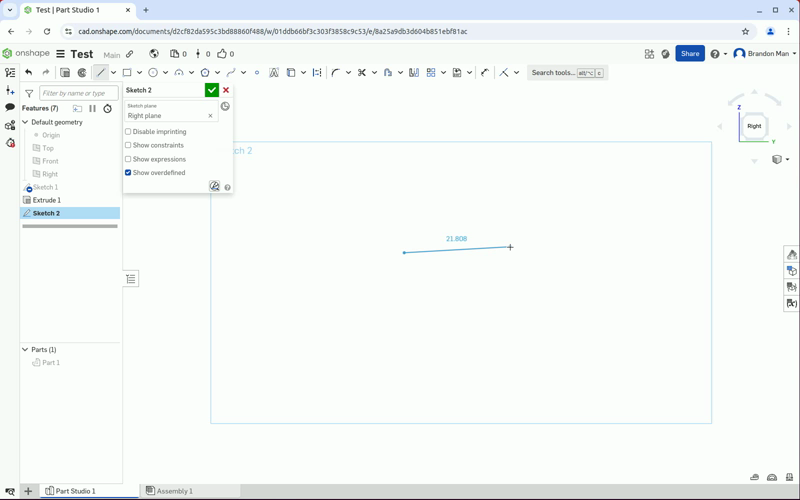
key_down(shift)
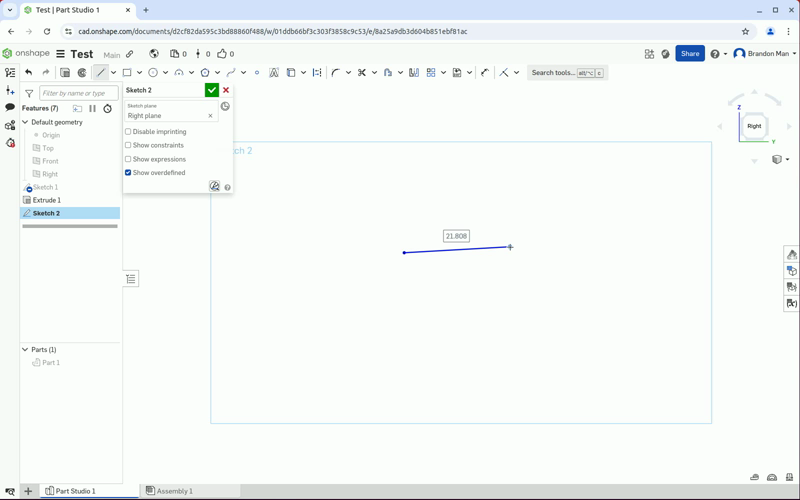
mouse_move(540, 246)
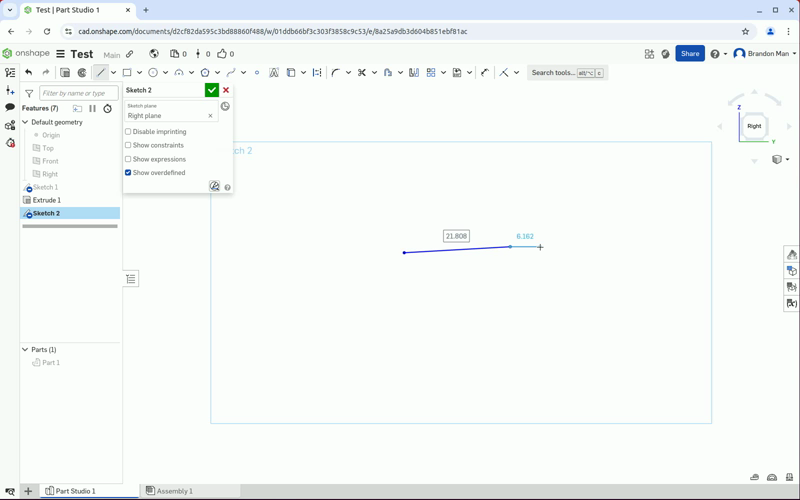
mouse_move(510, 244)
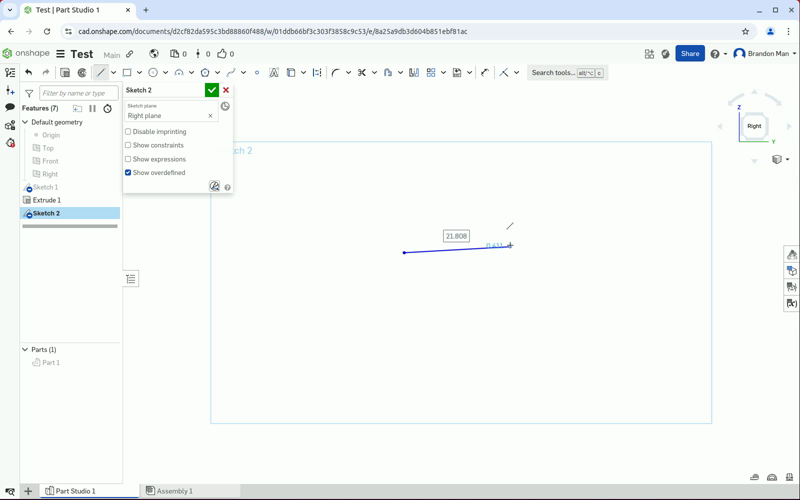
scroll(6)
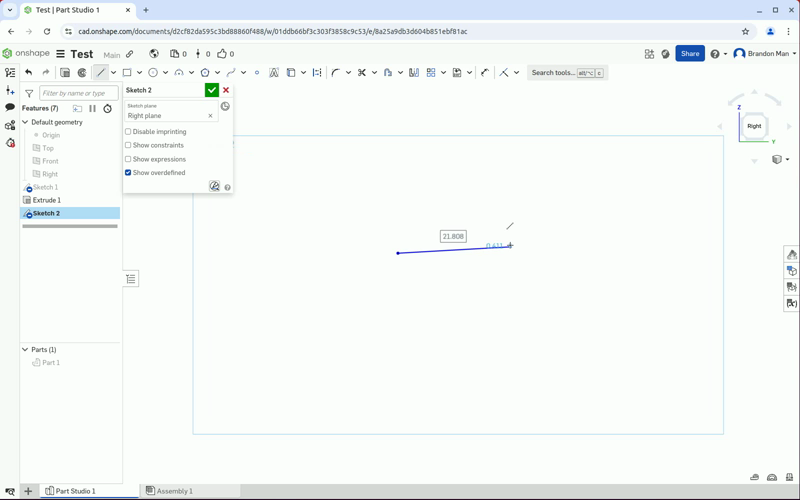
scroll(6)
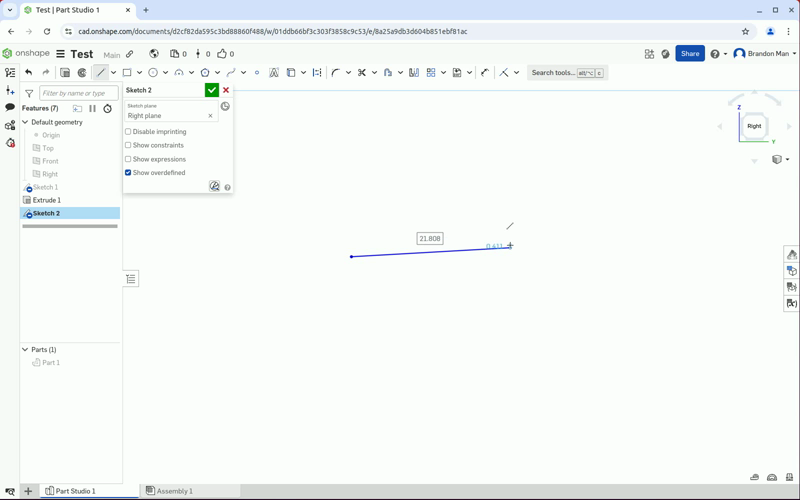
scroll(6)
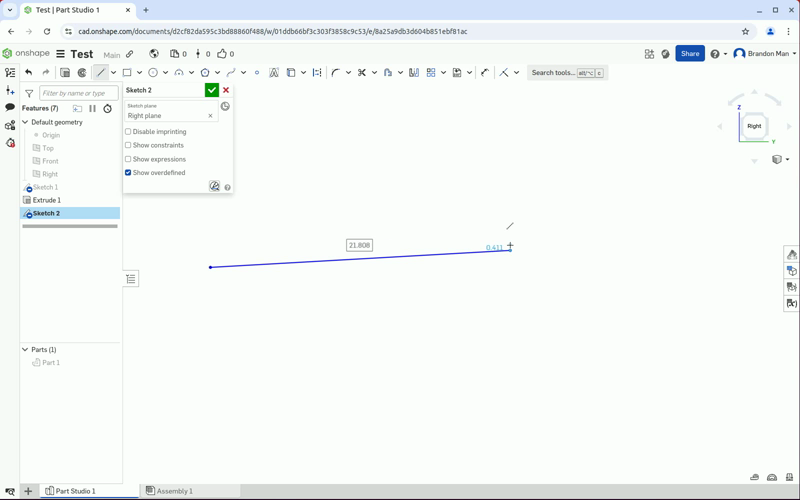
scroll(6)
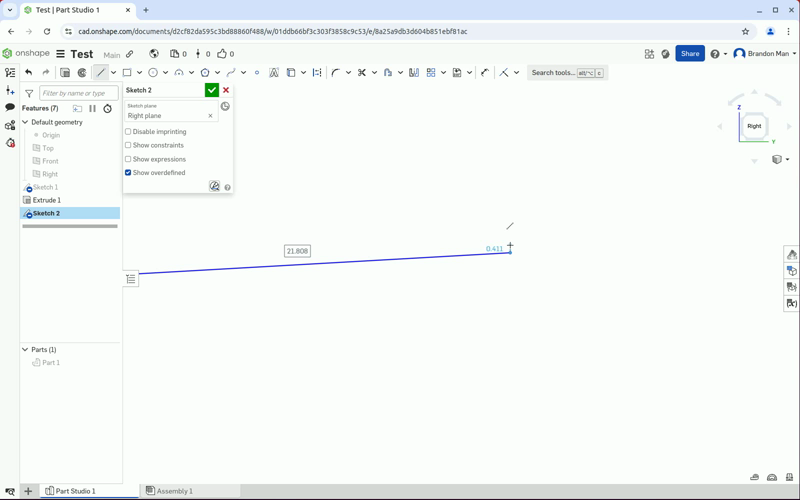
scroll(6)
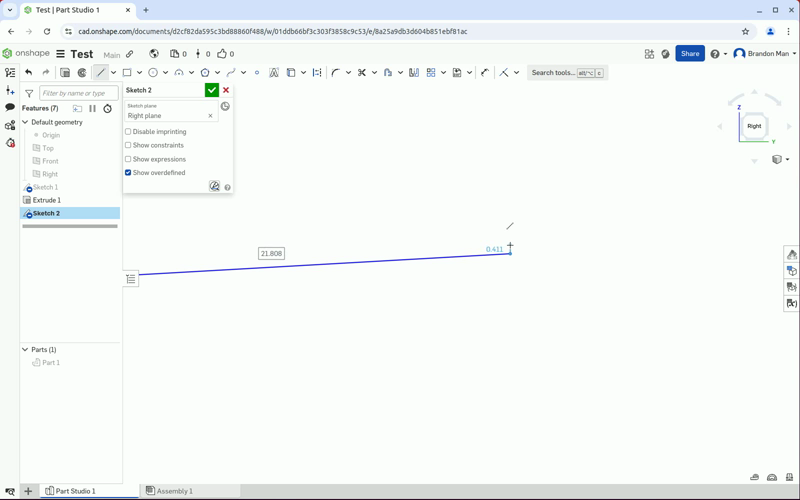
scroll(6)
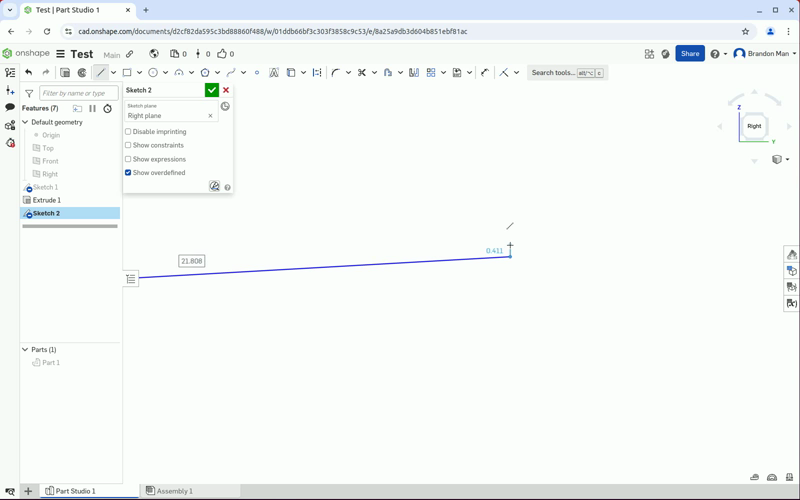
scroll(6)
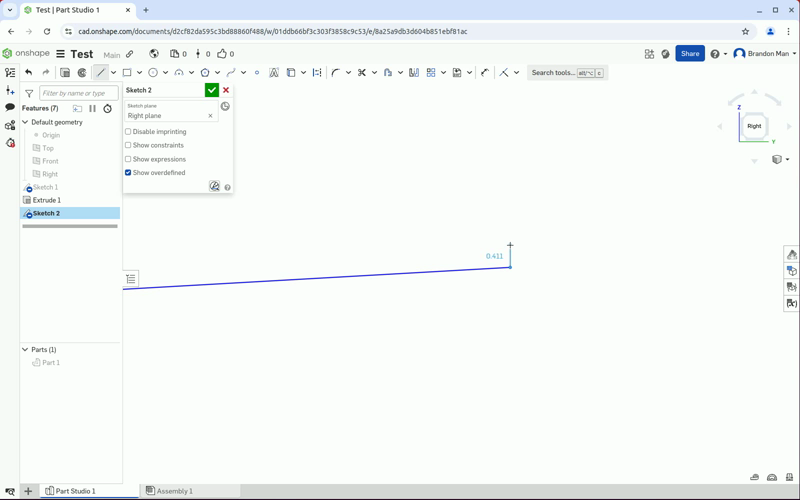
click(510, 244)
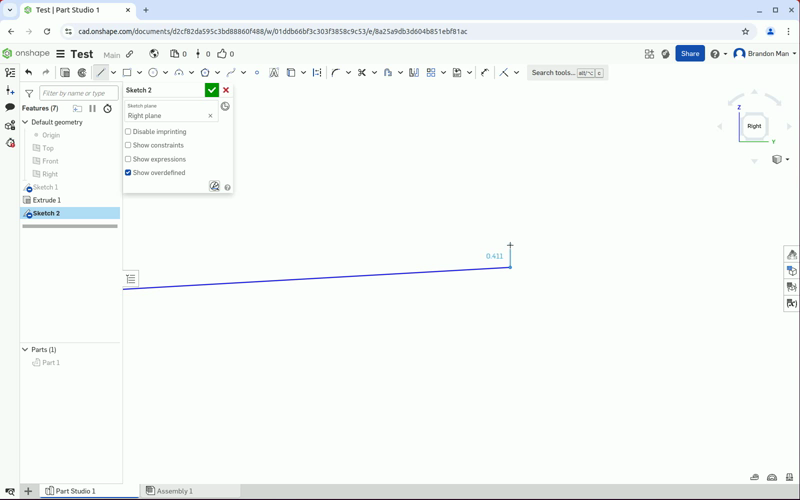
scroll(-6)
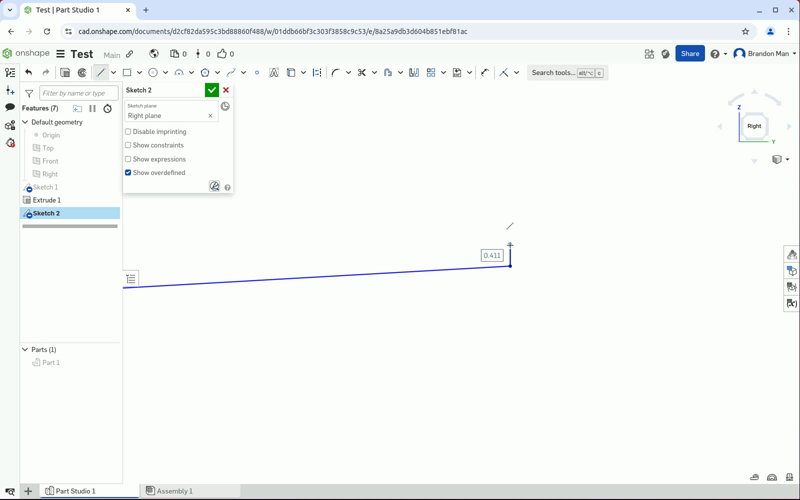
scroll(-6)
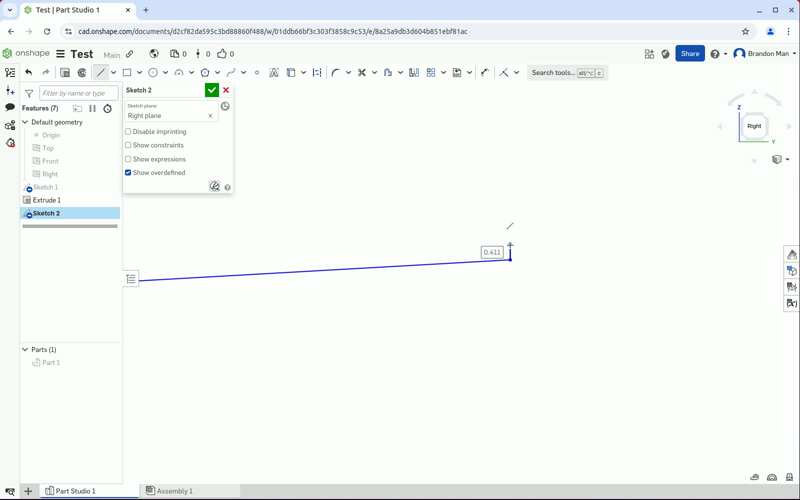
scroll(-6)
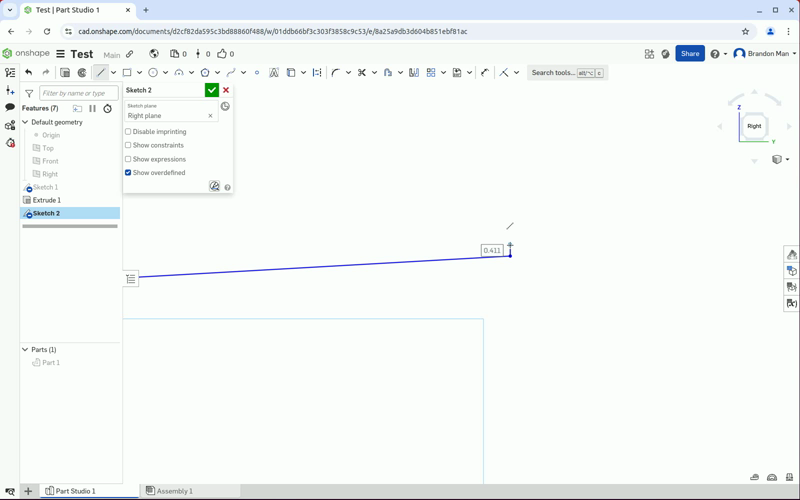
scroll(-6)
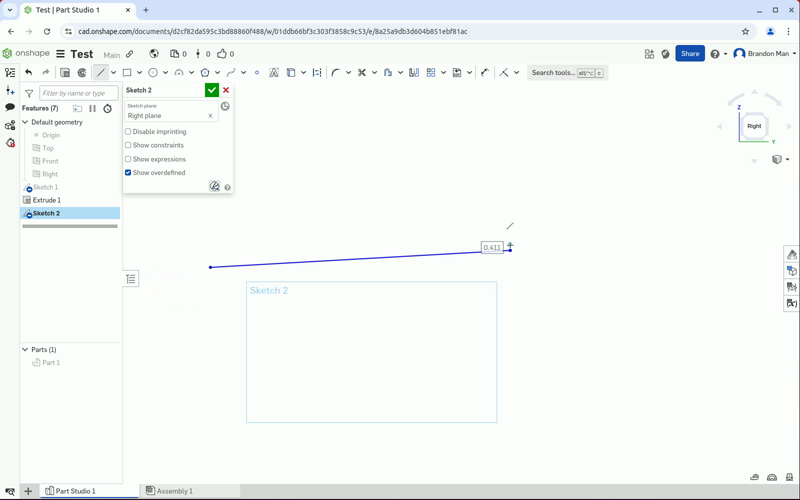
scroll(-6)
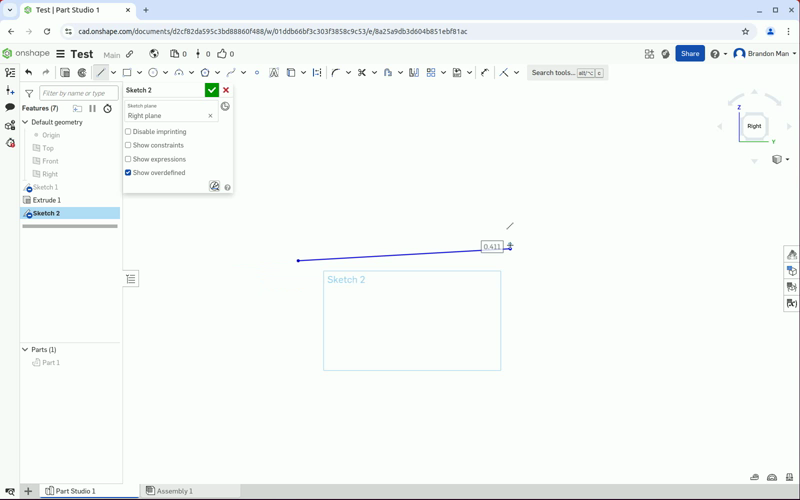
scroll(-6)
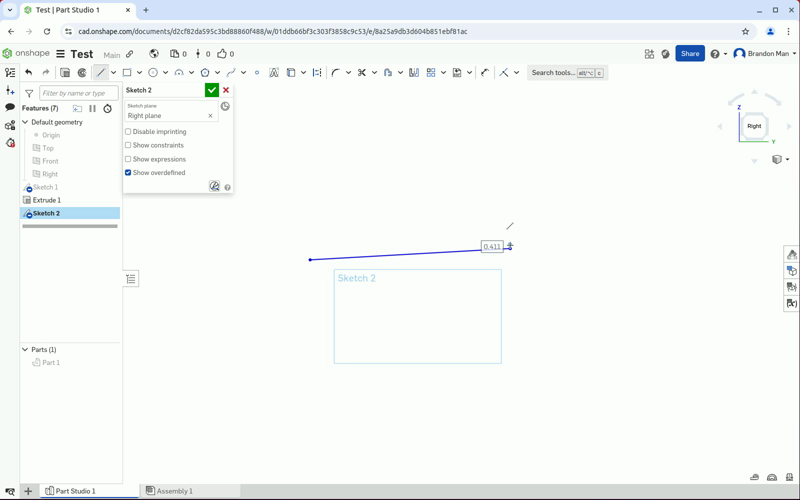
scroll(-6)
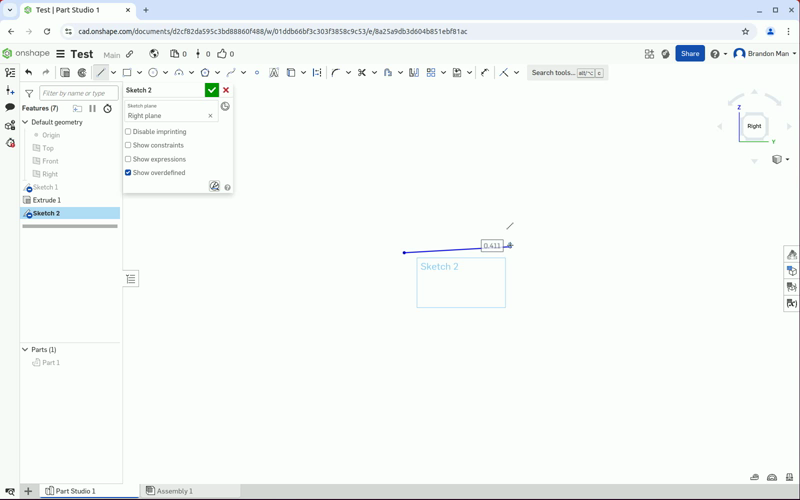
key_up(shift)
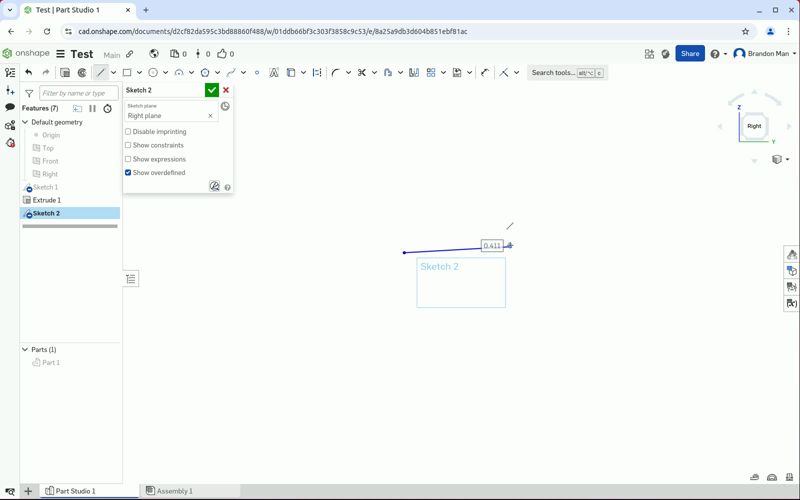
key_down(shift)
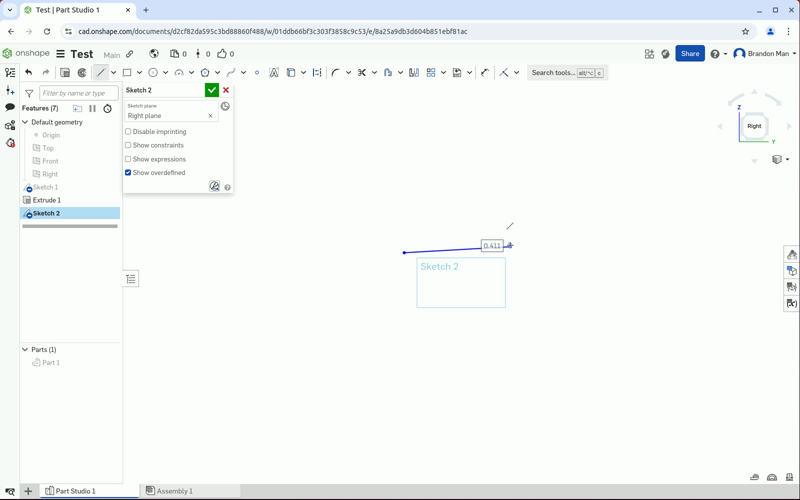
mouse_move(404, 244)
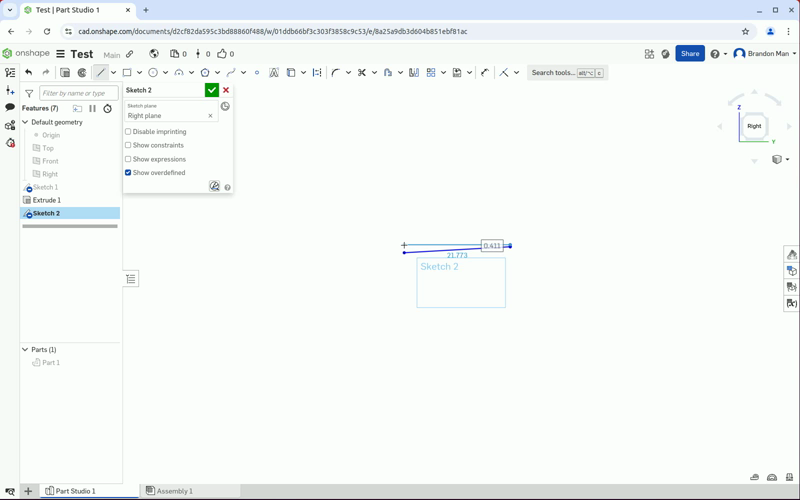
click(404, 244)
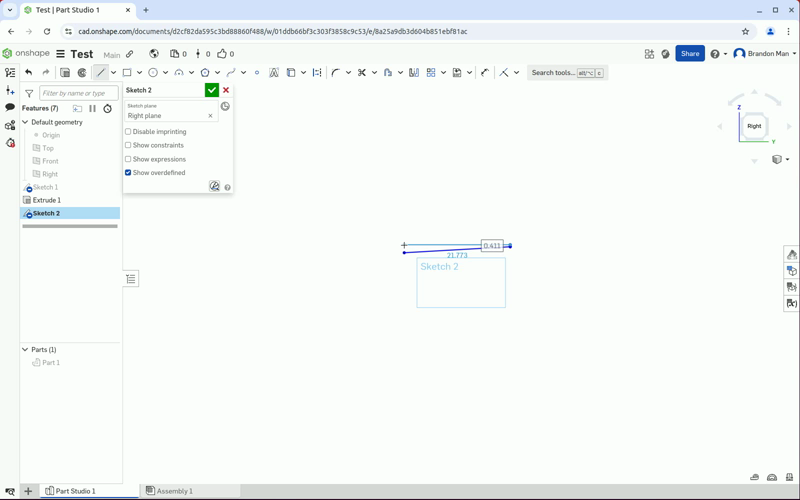
key_up(shift)
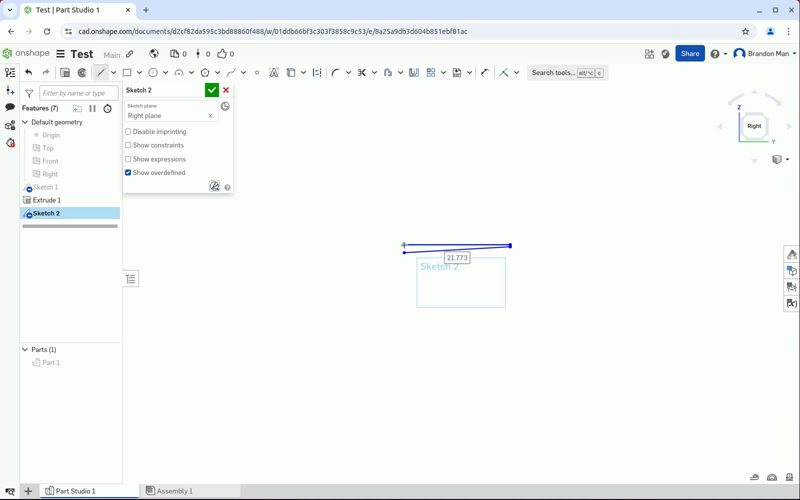
mouse_move(434, 244)
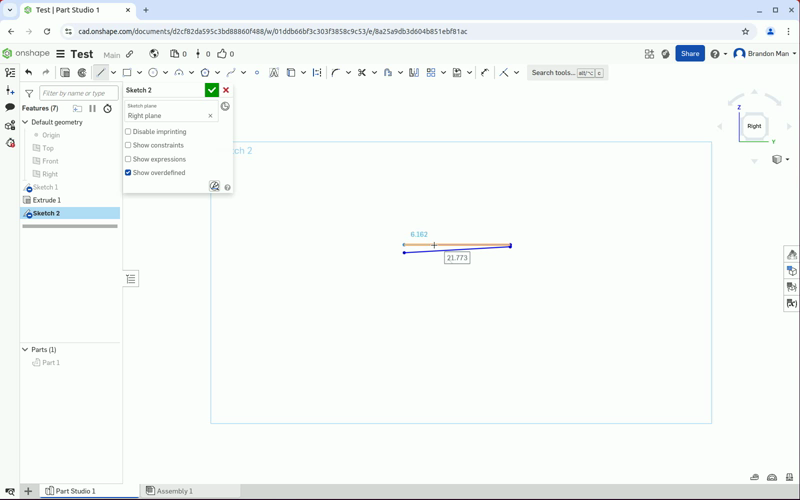
key_down(shift)
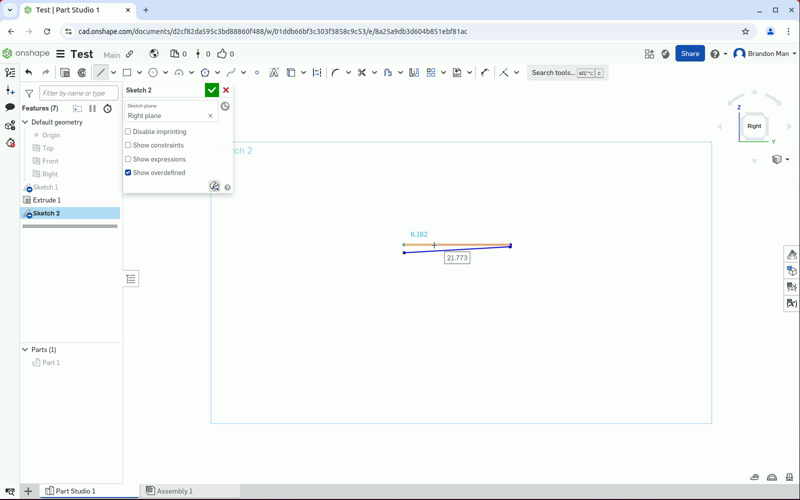
mouse_move(404, 252)
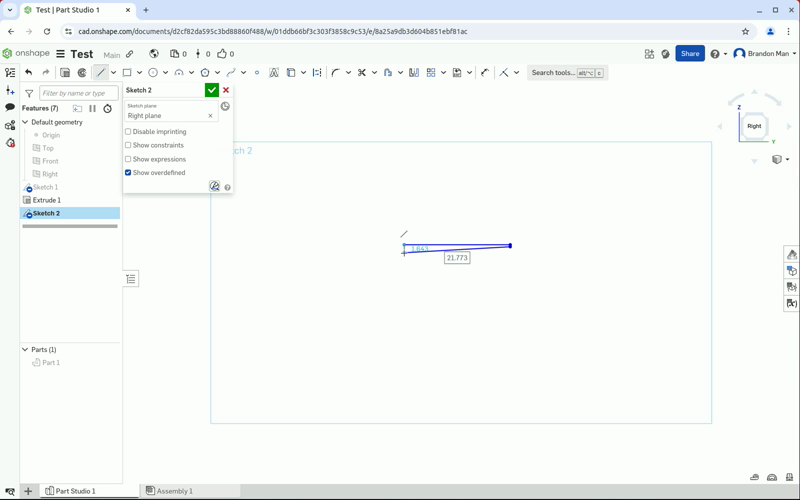
key_up(shift)
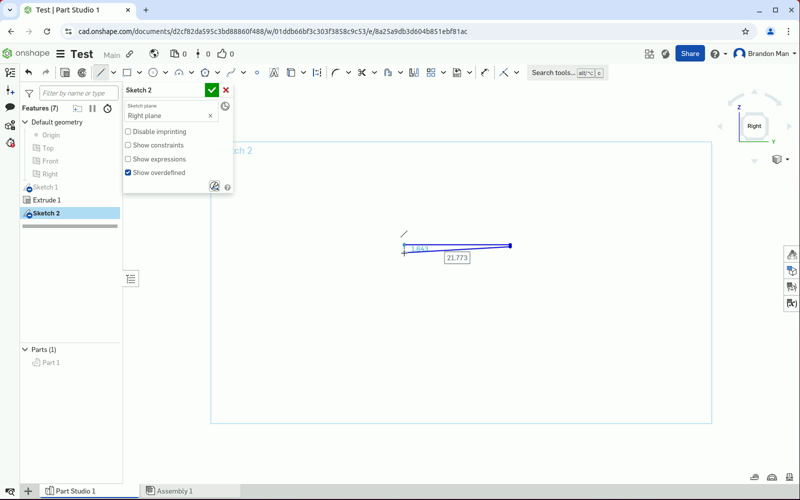
click(404, 252)
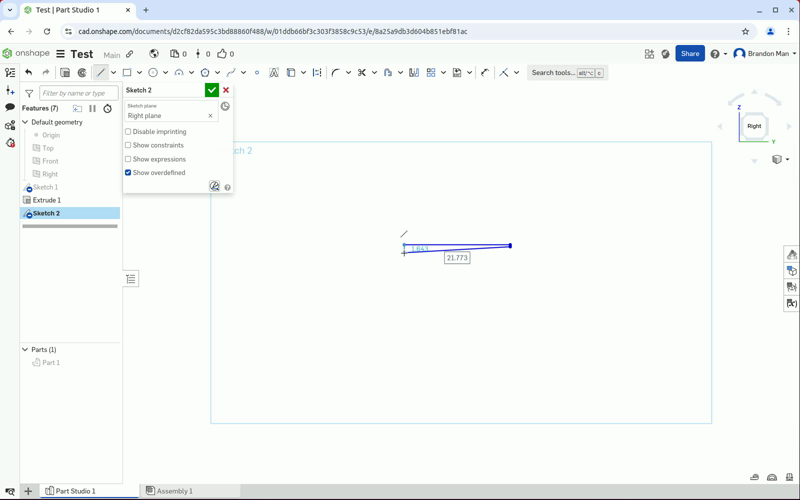
key(esc)
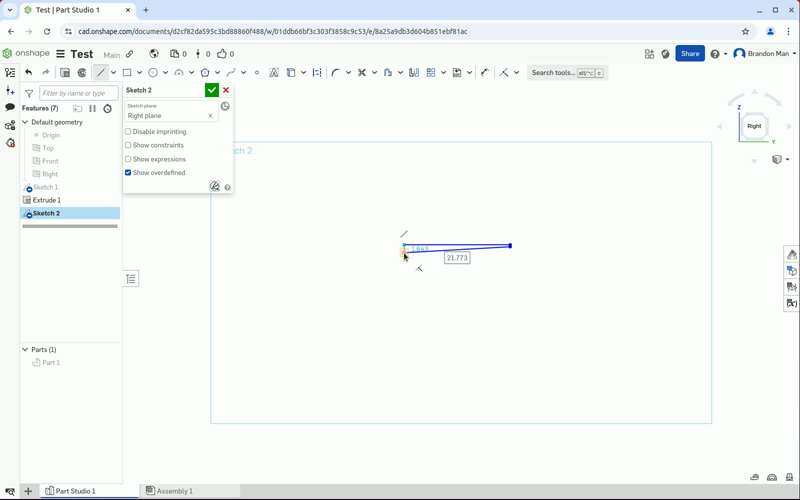
mouse_move(458, 247)
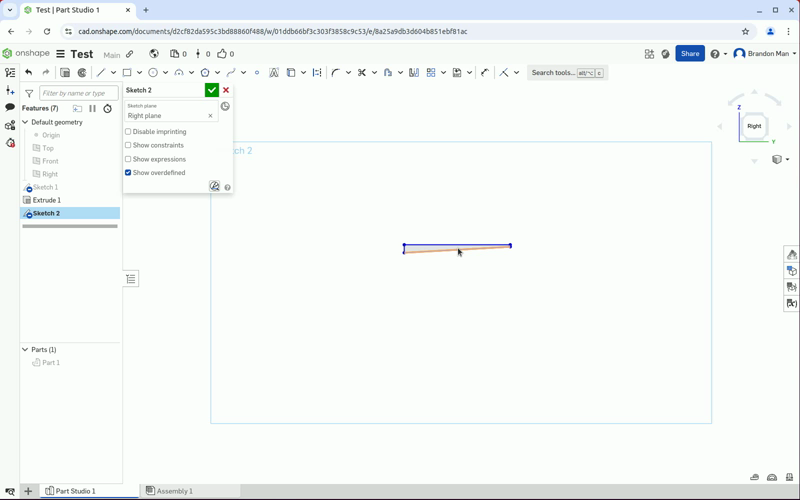
scroll(6)
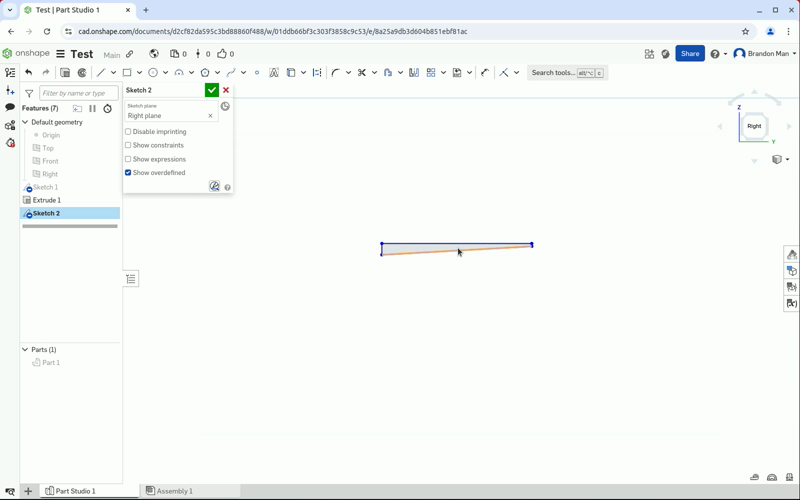
scroll(6)
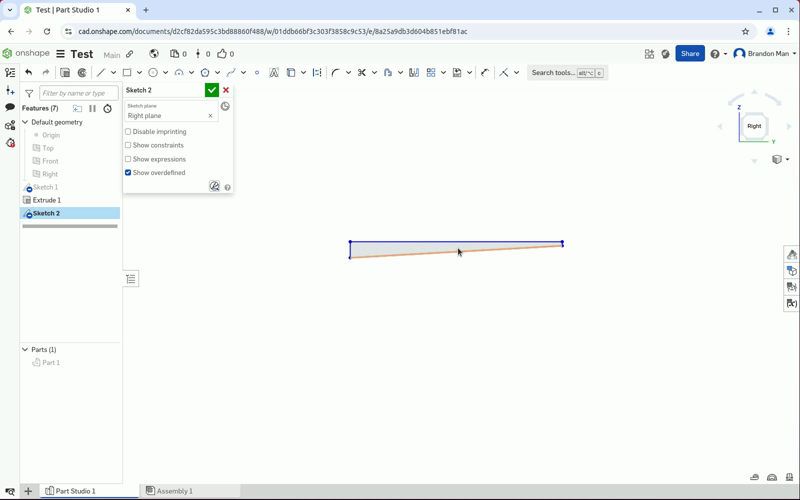
scroll(6)
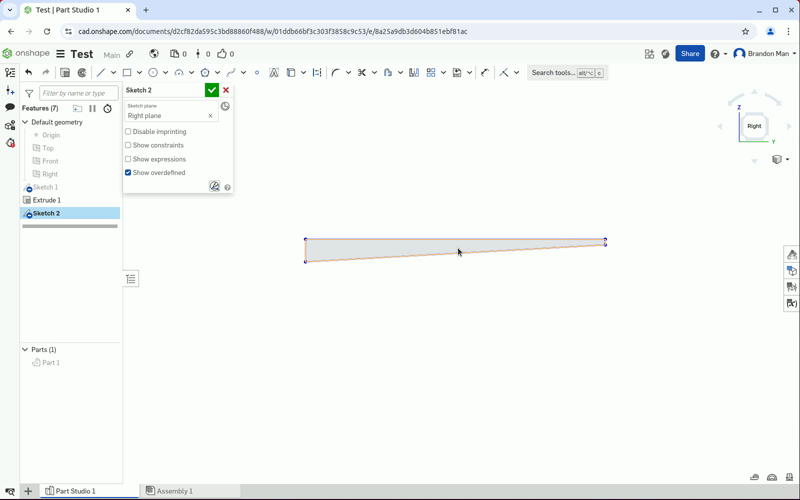
scroll(6)
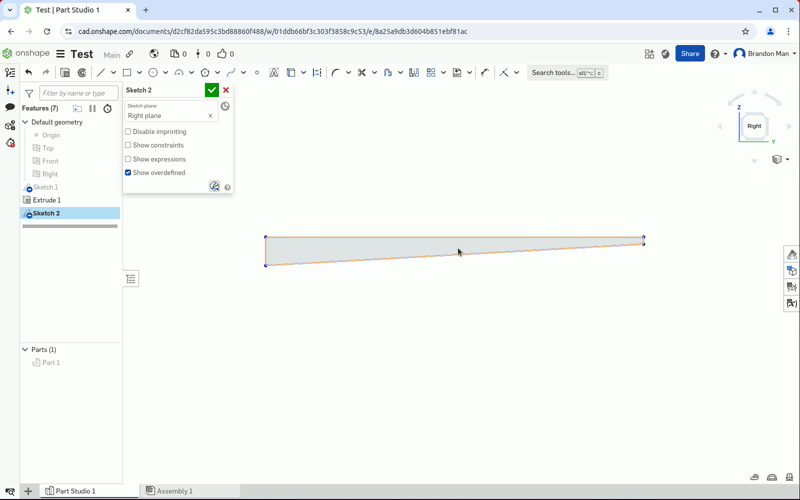
scroll(6)
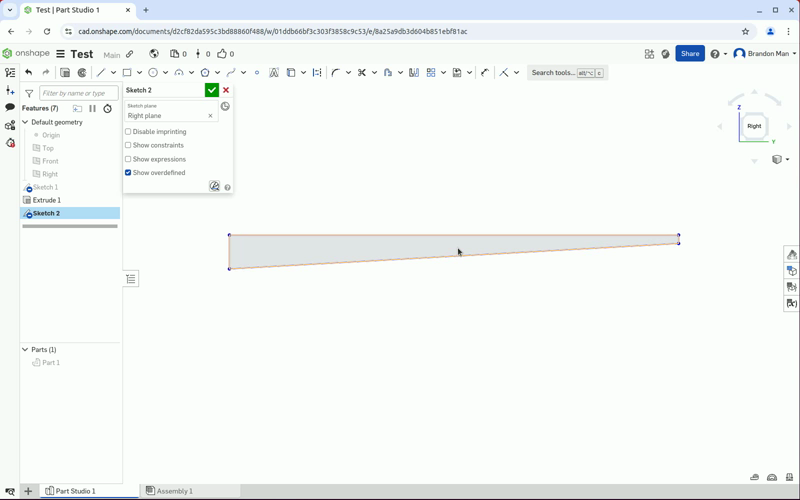
scroll(6)
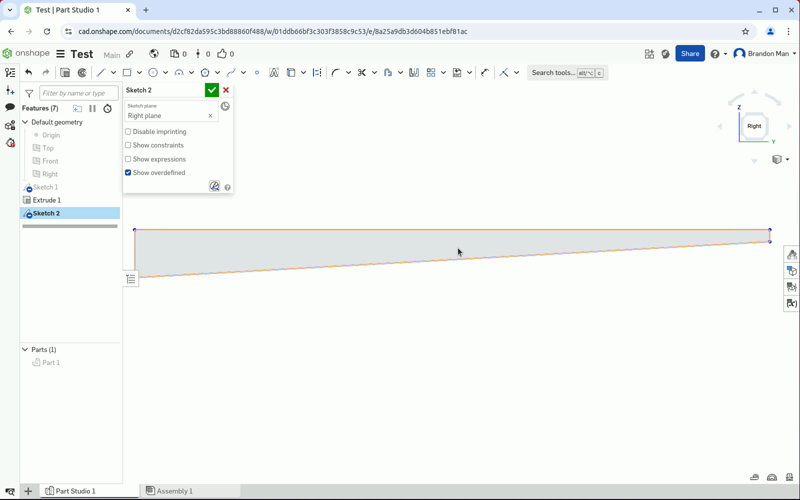
scroll(6)
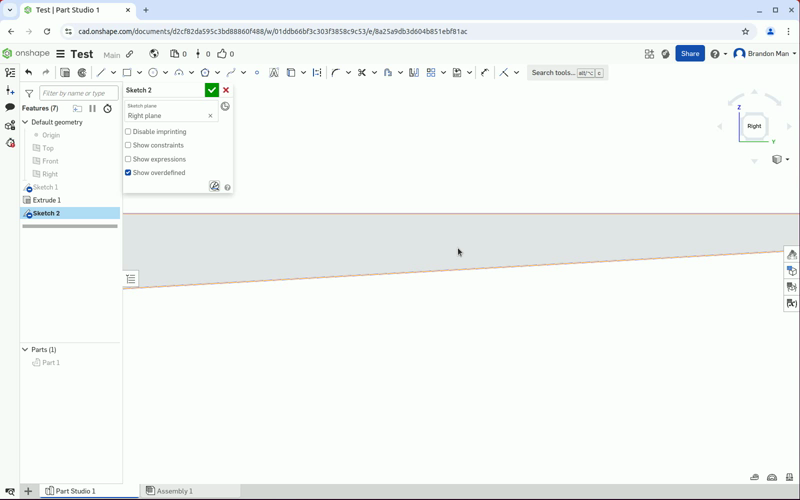
click(458, 247)
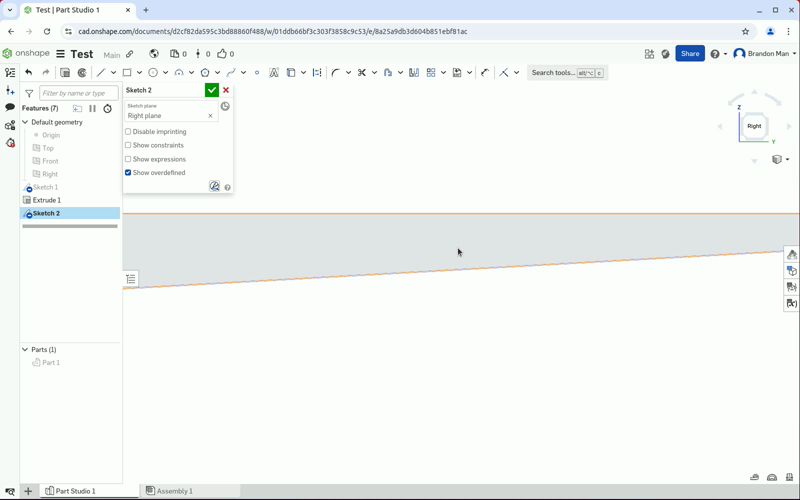
scroll(-6)
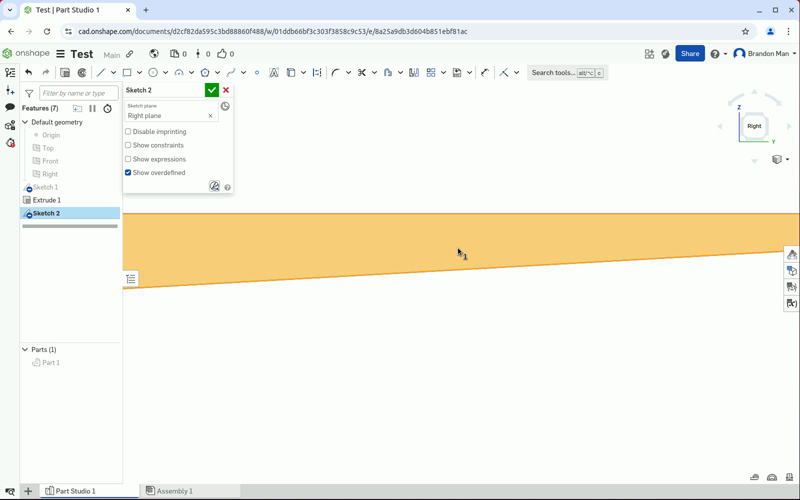
scroll(-6)
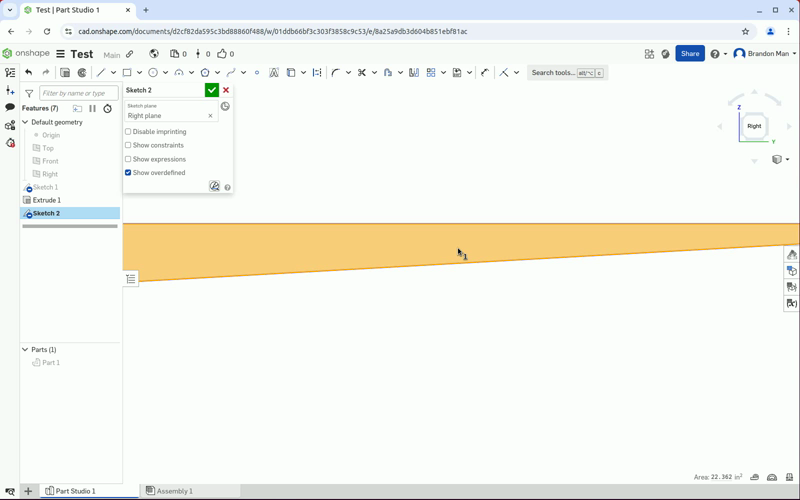
scroll(-6)
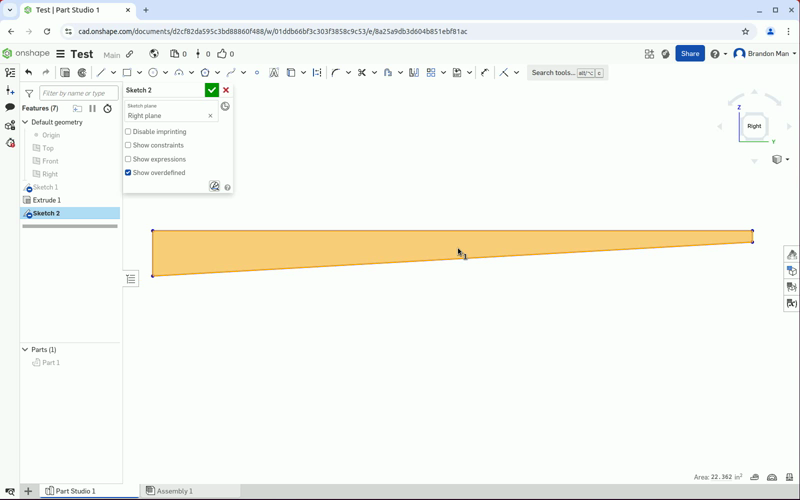
scroll(-6)
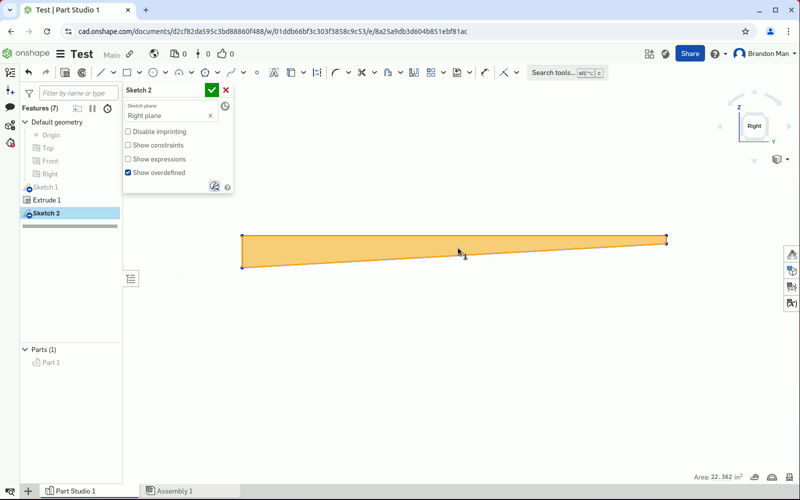
scroll(-6)
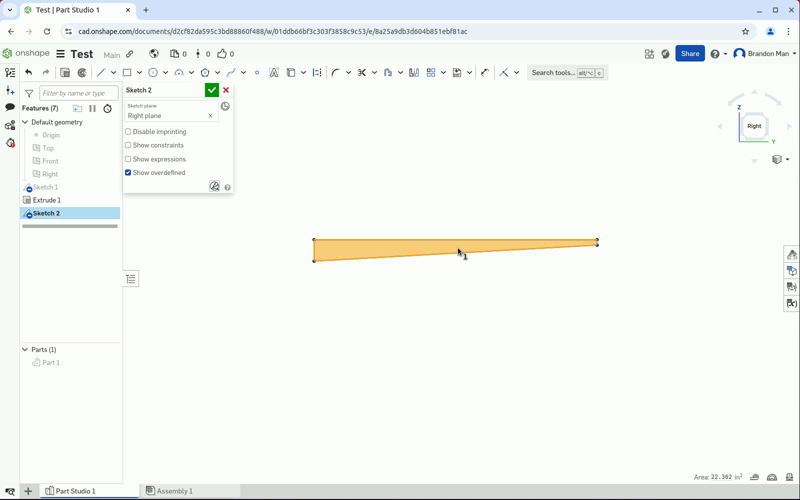
scroll(-6)
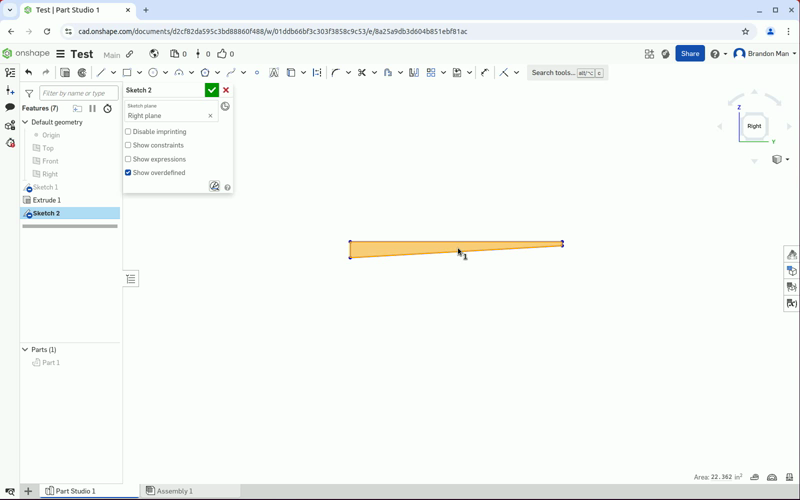
scroll(-6)
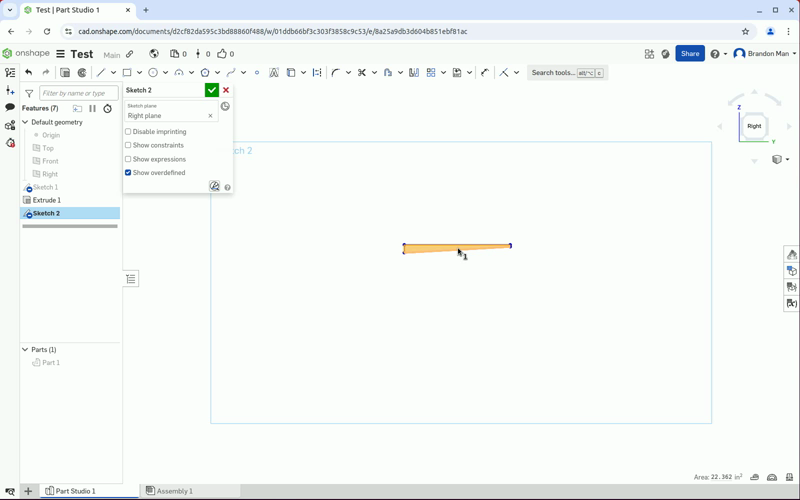
mouse_move(73, 352)
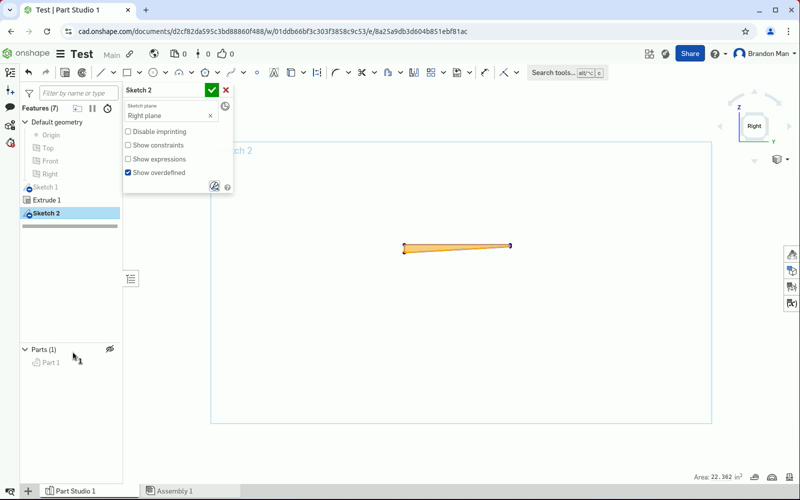
key(shift+y)
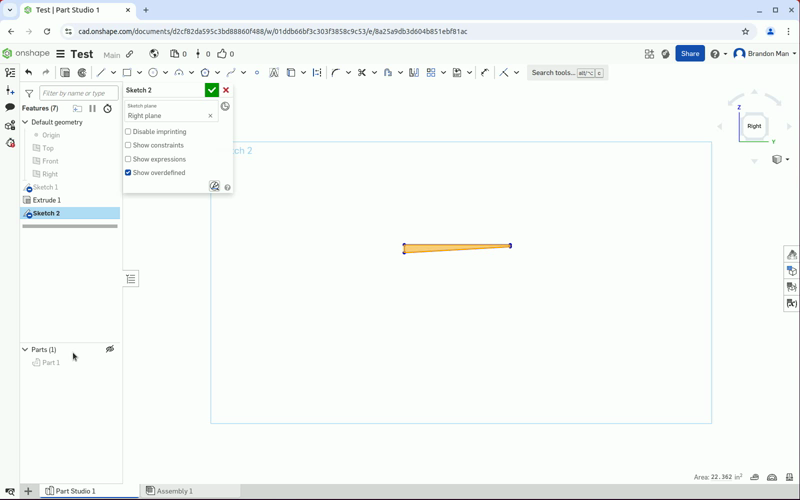
key(shift+e)
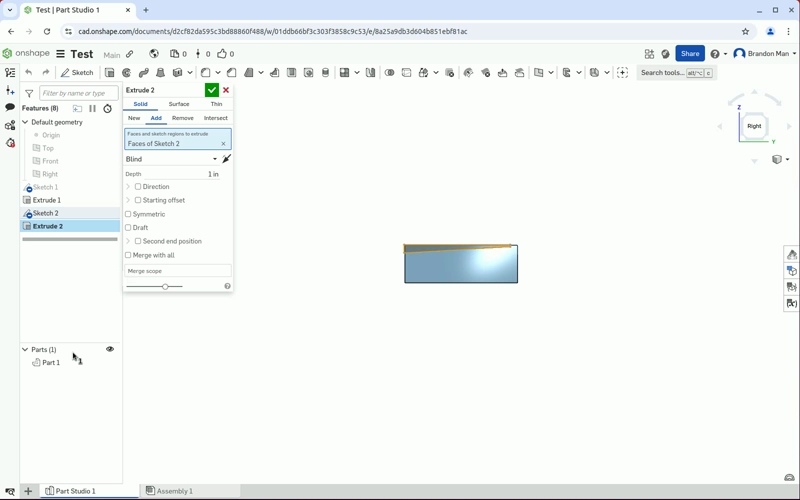
mouse_move(143, 106)
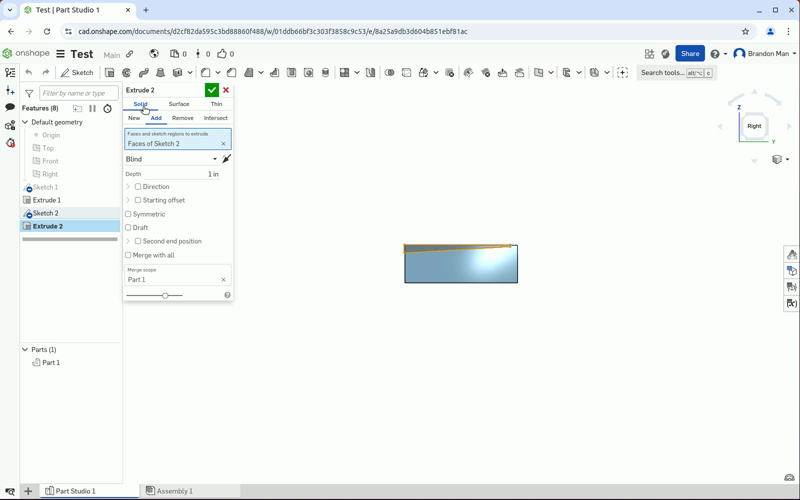
click(143, 106)
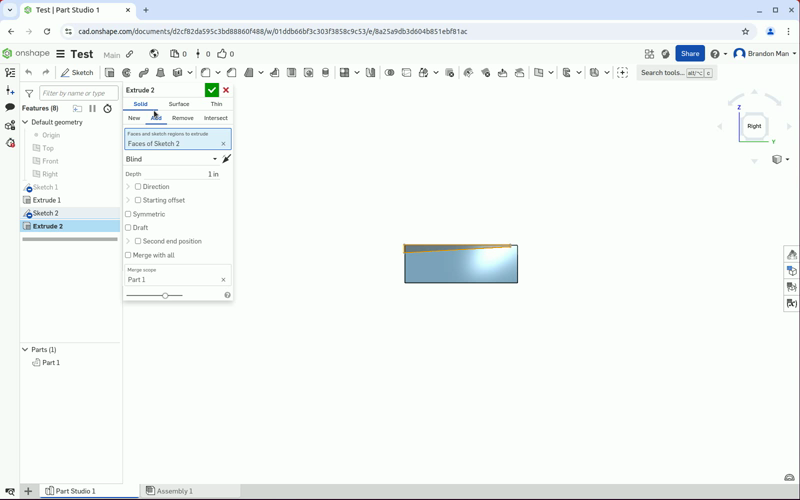
mouse_move(186, 120)
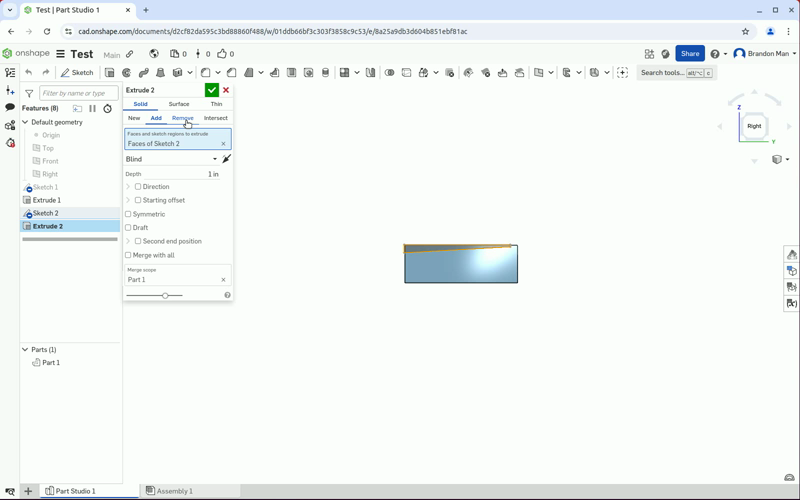
click(186, 120)
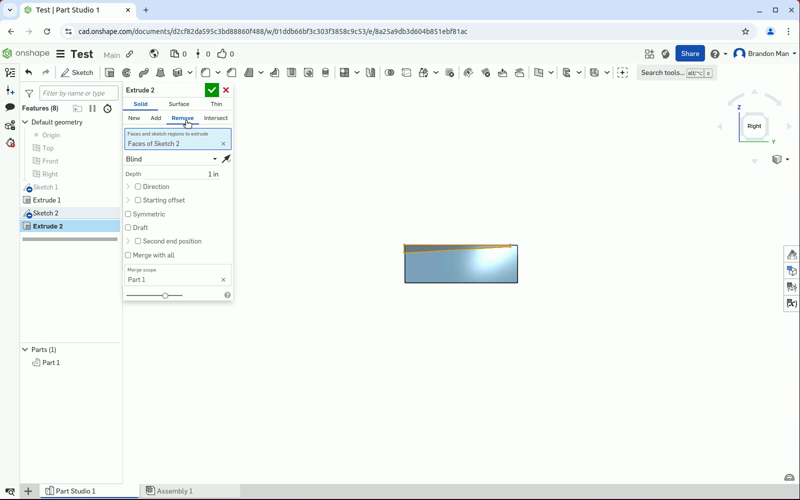
key(tab, 4)
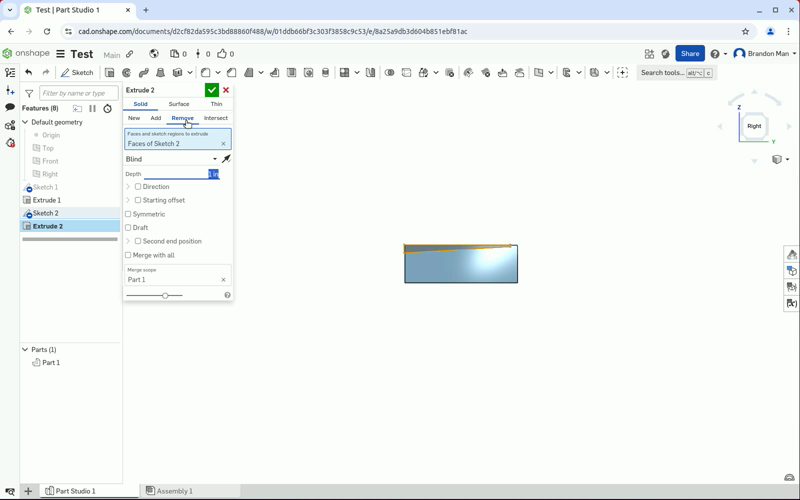
text(-42.366)
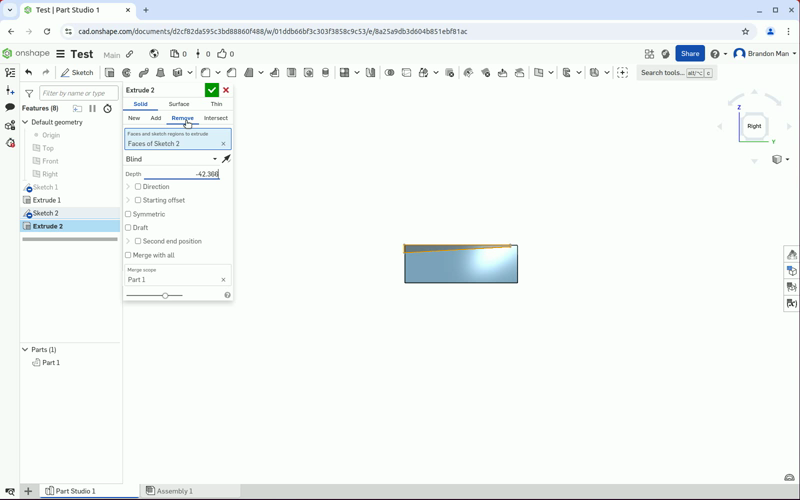
key(tab, 3)
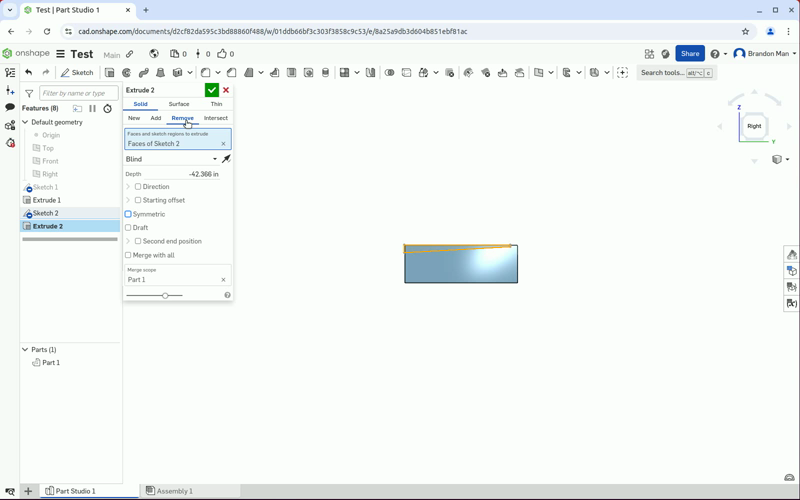
key(space)
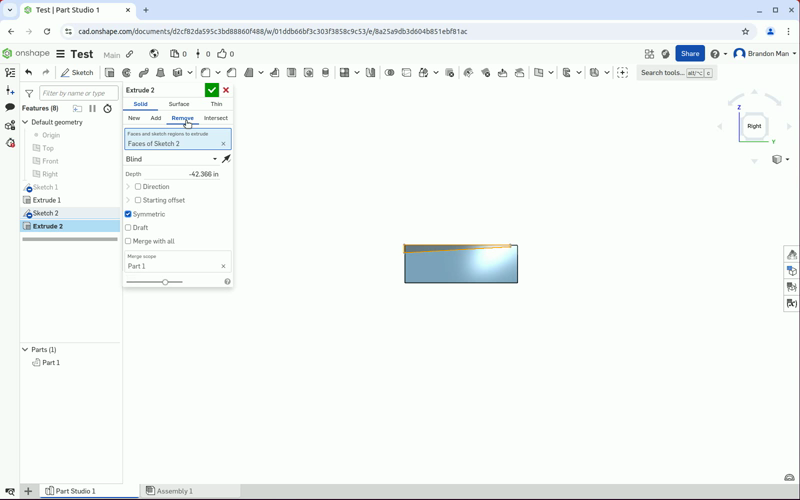
key(tab, 2)
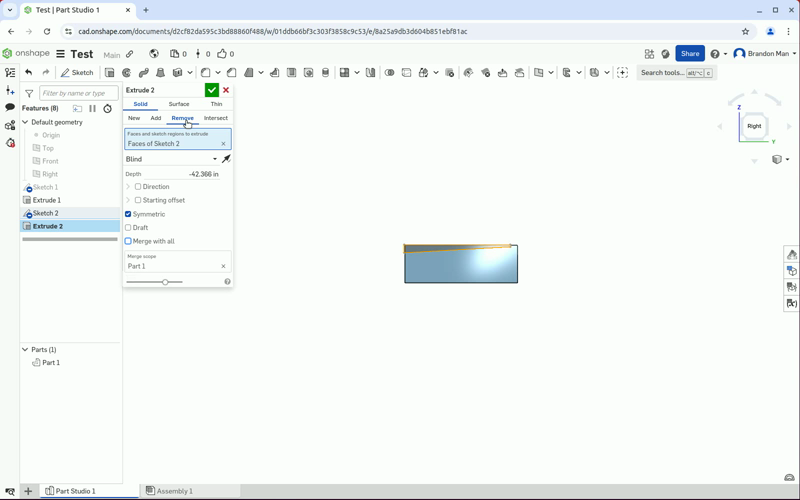
key(space)
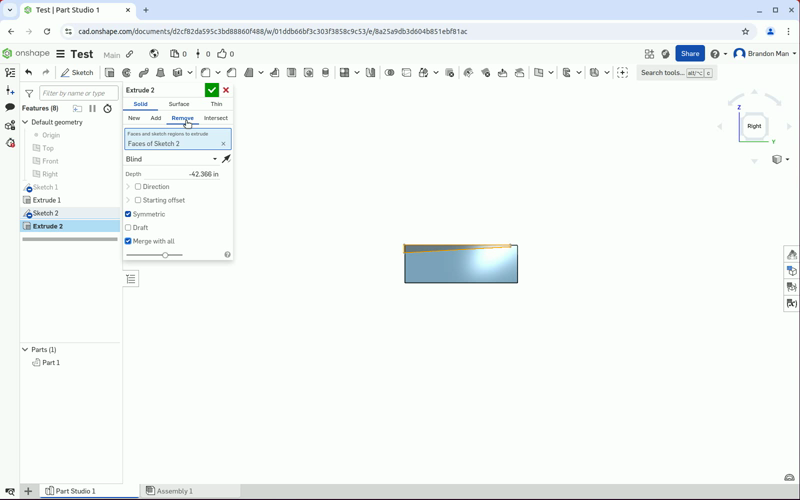
key(enter)
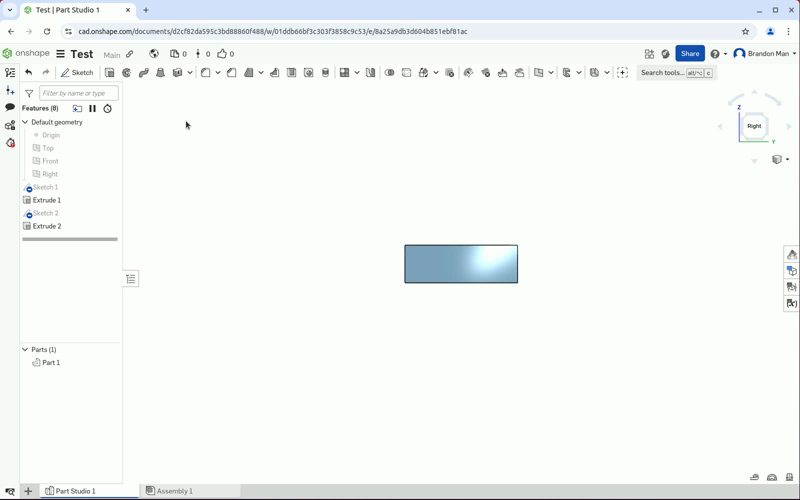
key(shift+h)
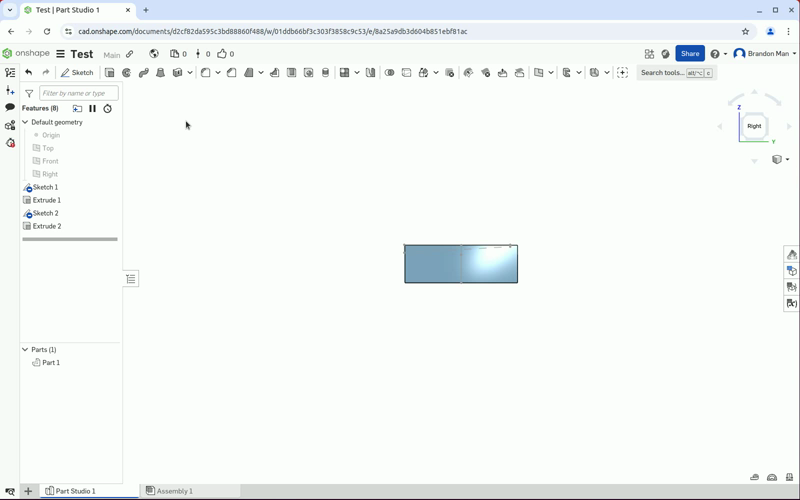
key(shift+h)
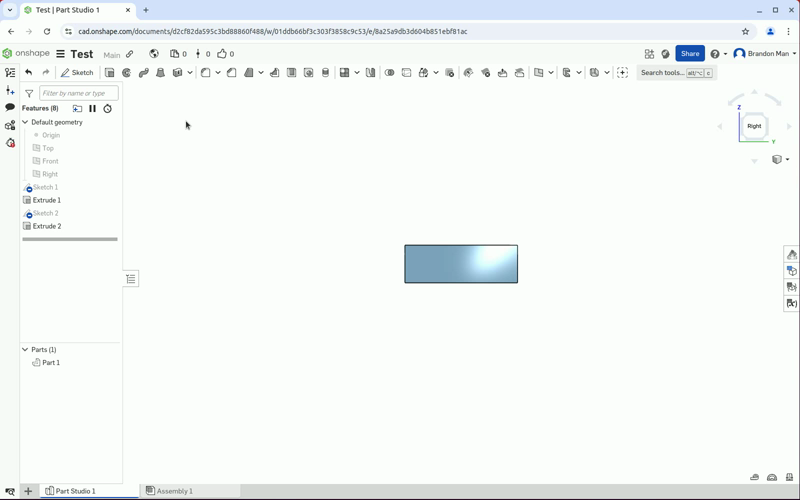
mouse_move(73, 189)
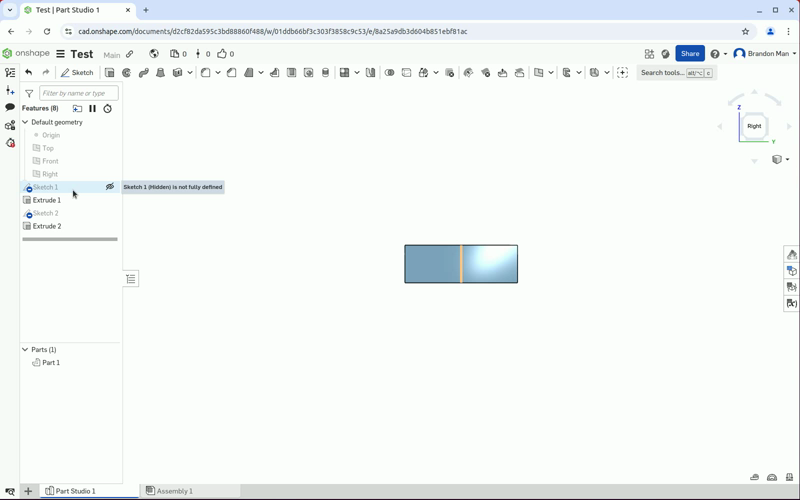
click(73, 189)
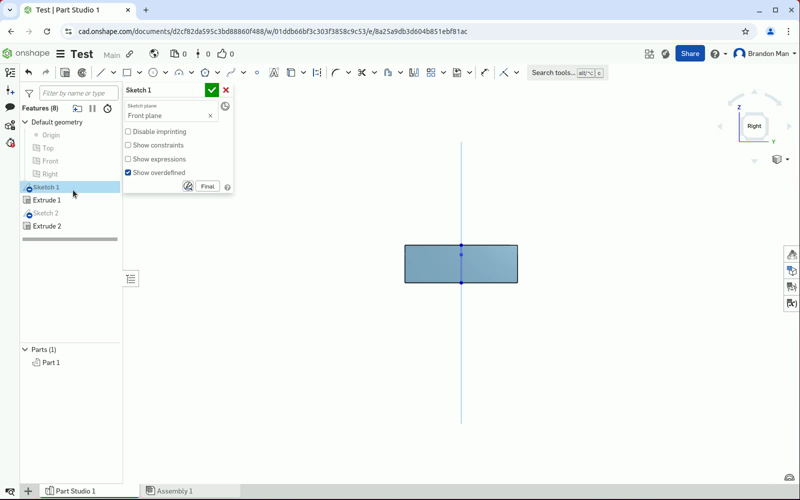
mouse_move(229, 92)
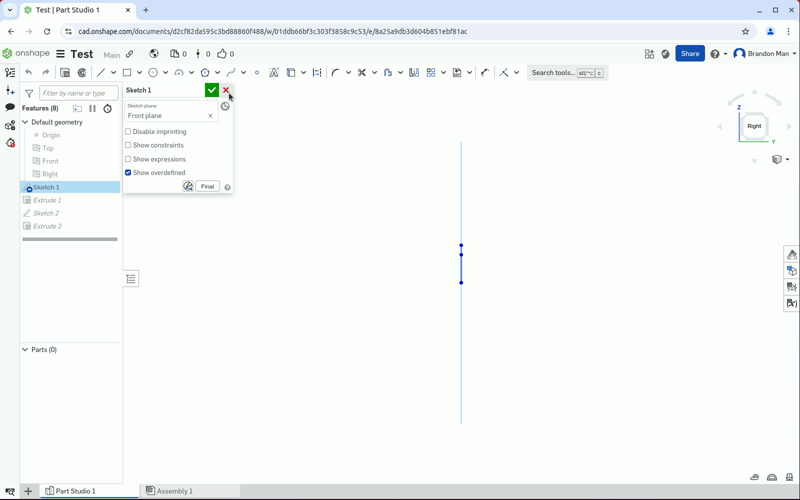
click(229, 92)
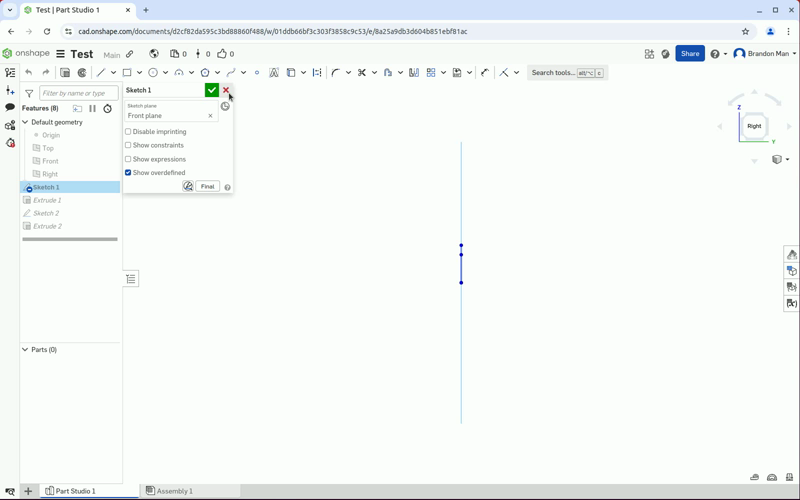
key(shift+s)
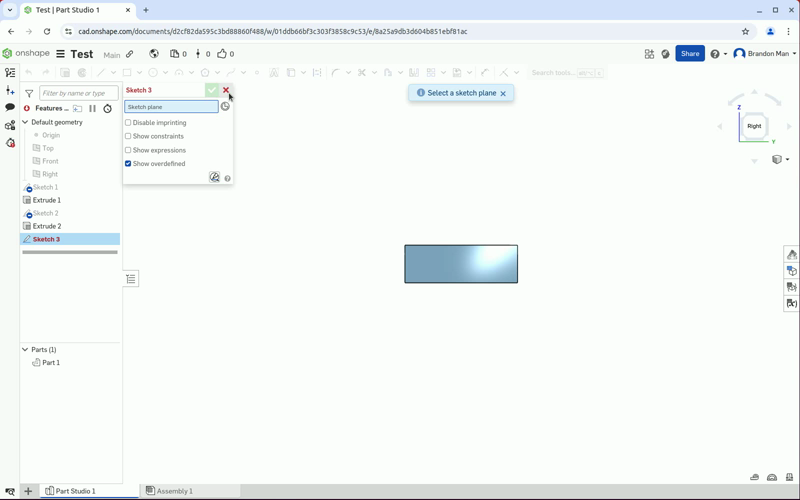
mouse_move(73, 176)
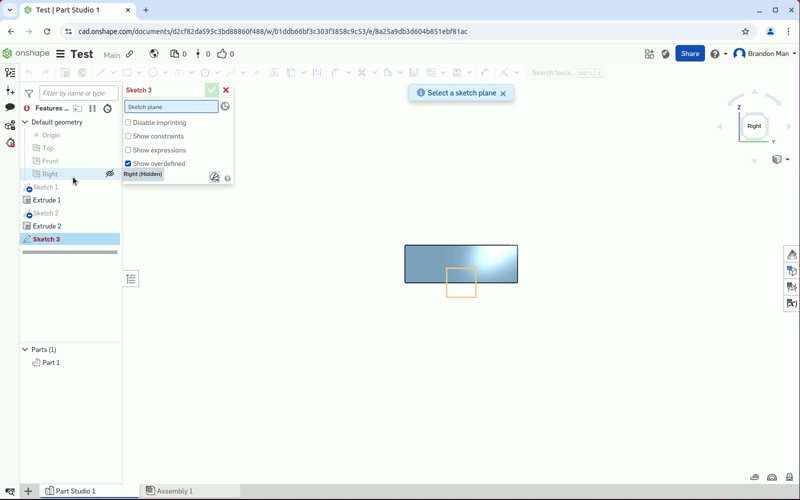
click(73, 176)
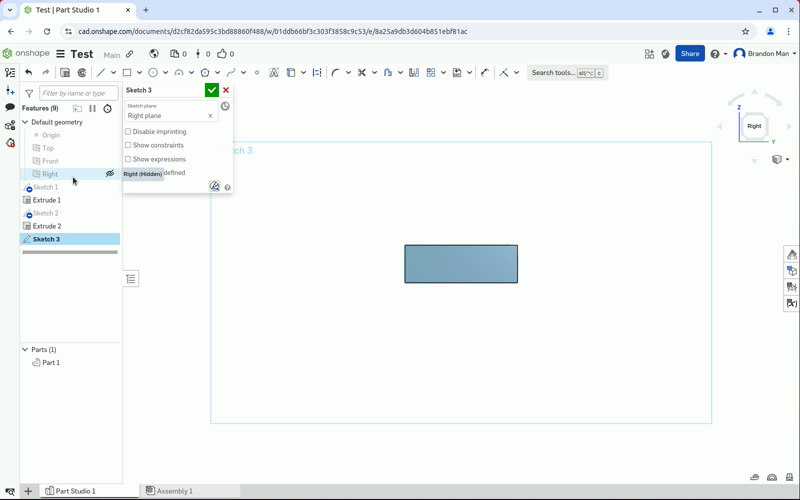
mouse_move(73, 352)
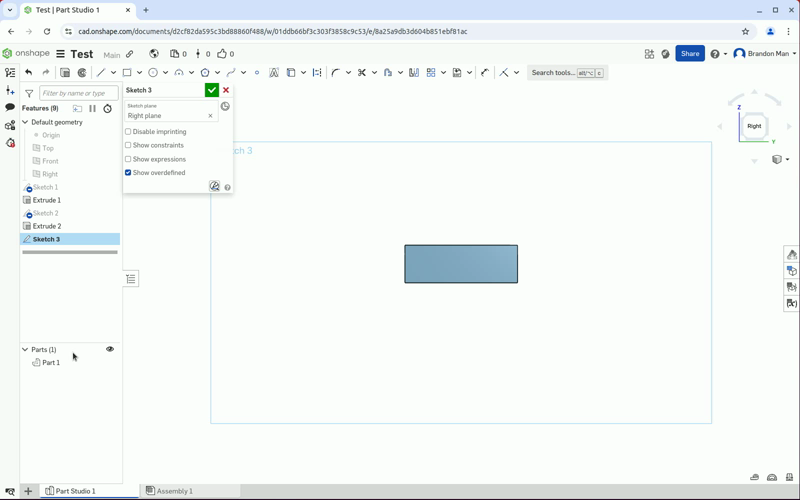
key(y)
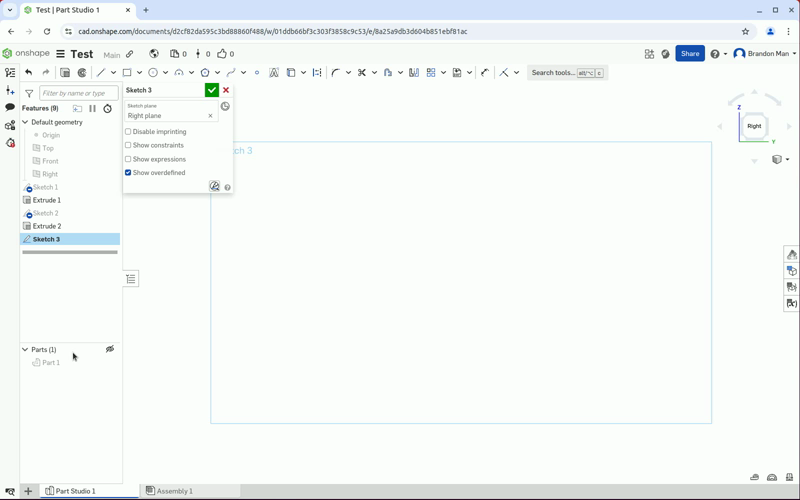
key(l)
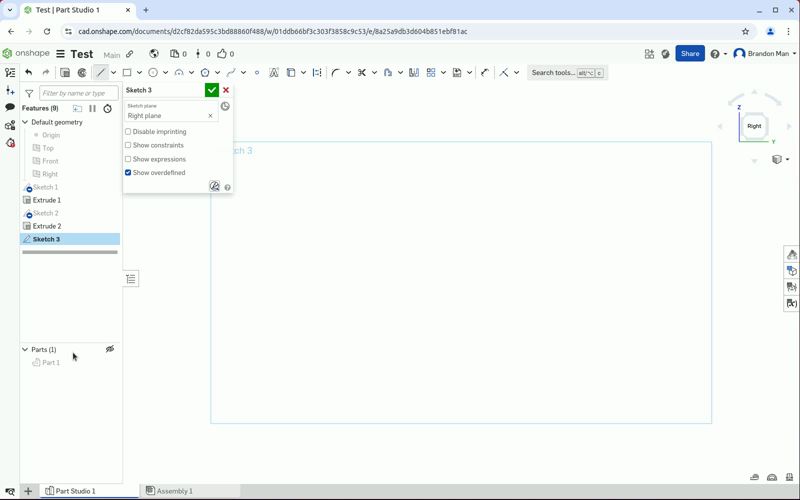
key_down(shift)
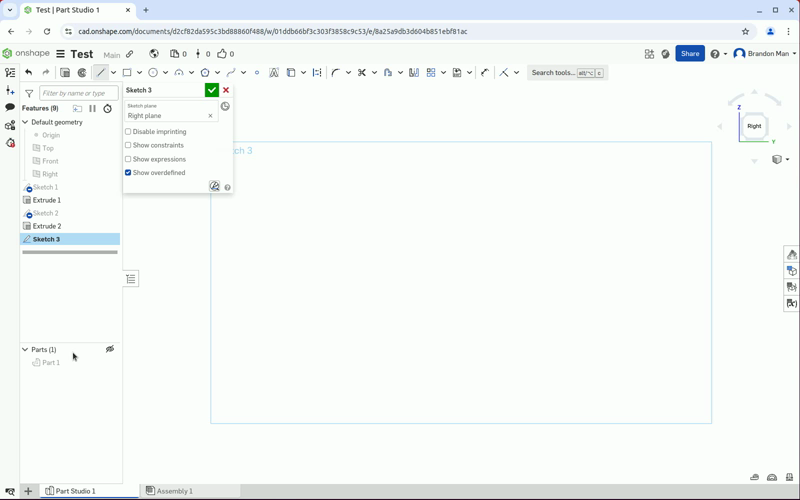
mouse_move(407, 252)
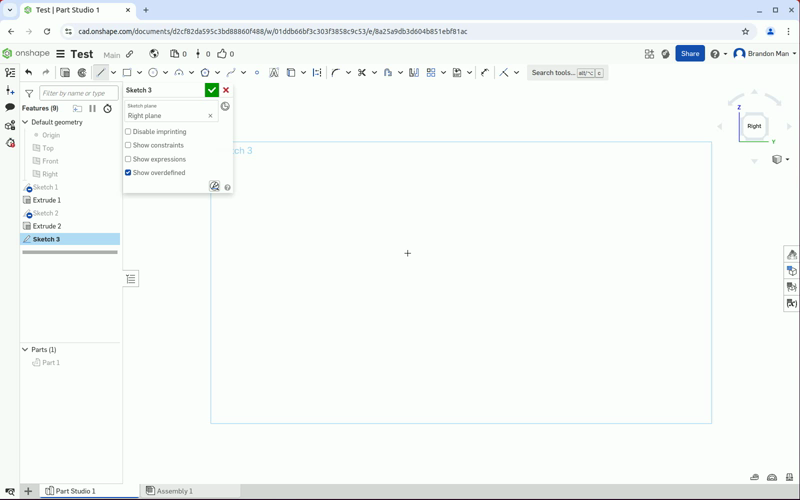
click(407, 252)
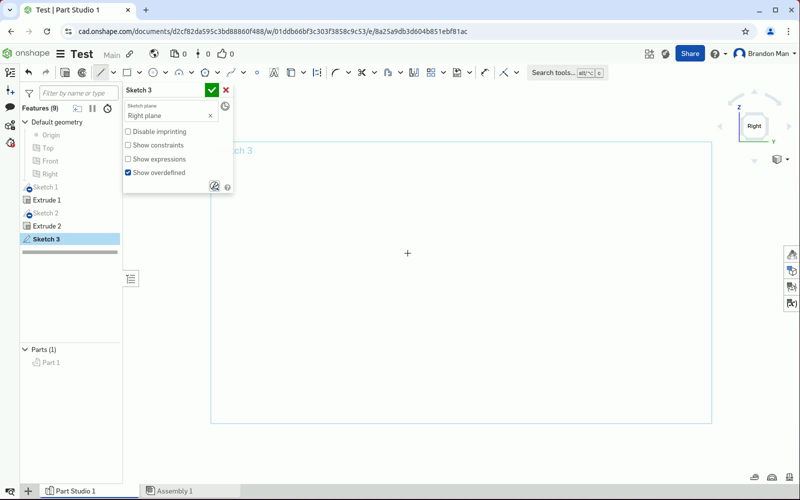
key_up(shift)
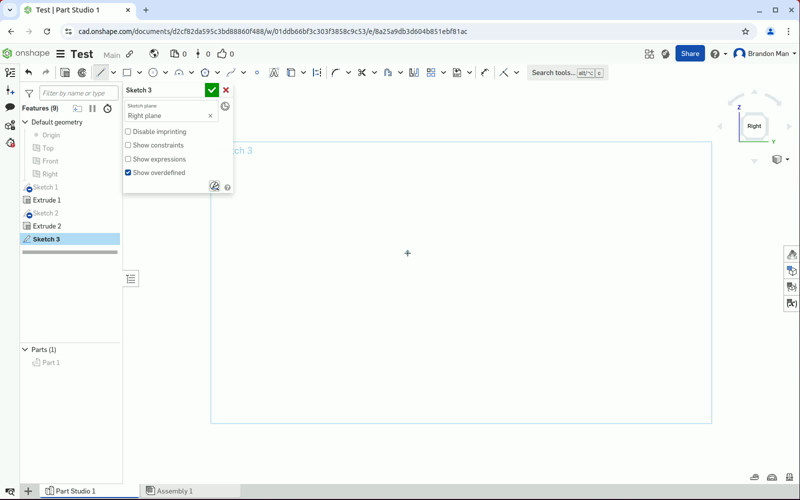
key_down(shift)
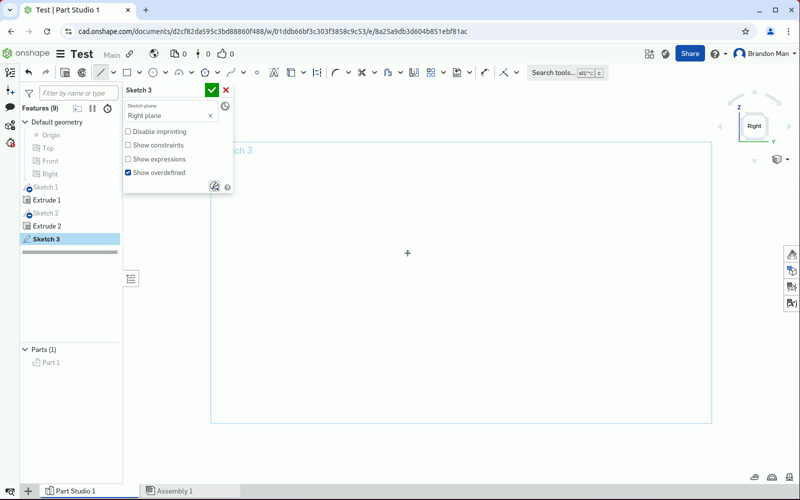
mouse_move(437, 252)
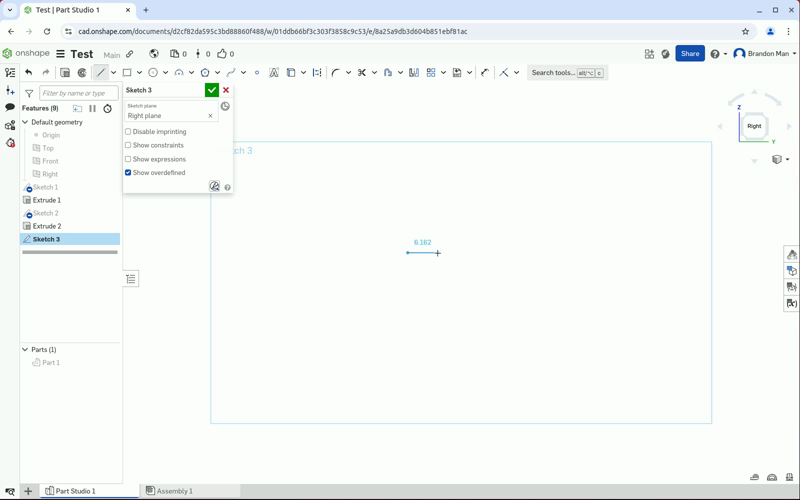
mouse_move(422, 251)
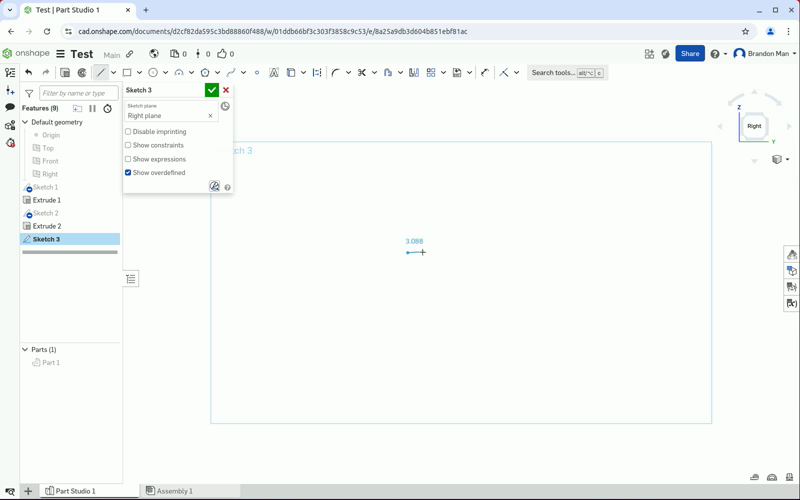
click(422, 251)
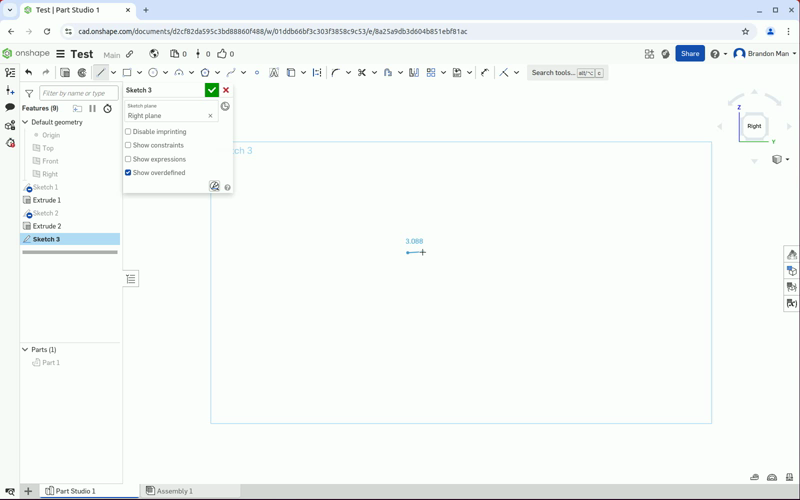
key_up(shift)
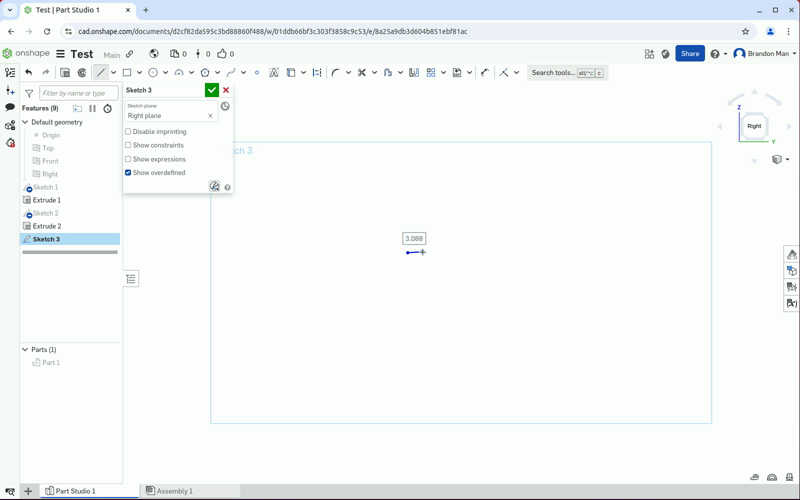
key(esc)
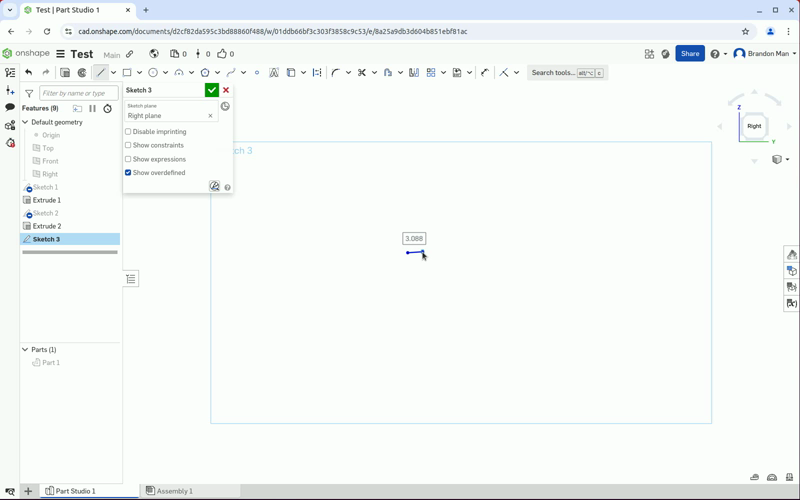
key(a)
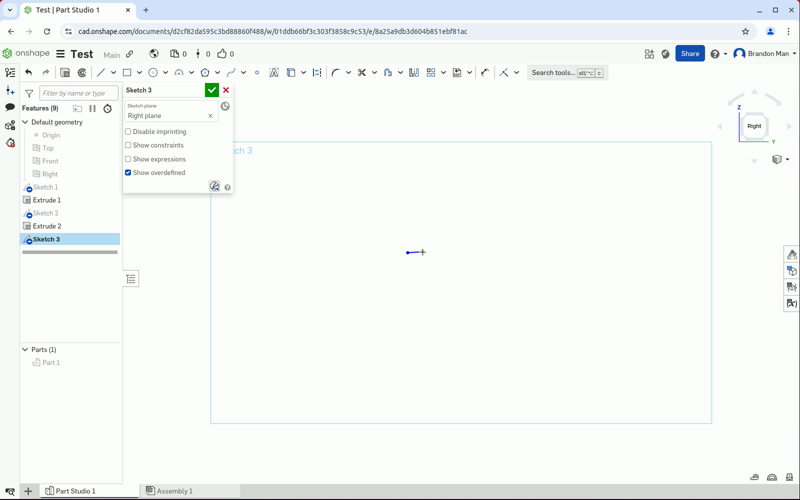
mouse_move(422, 251)
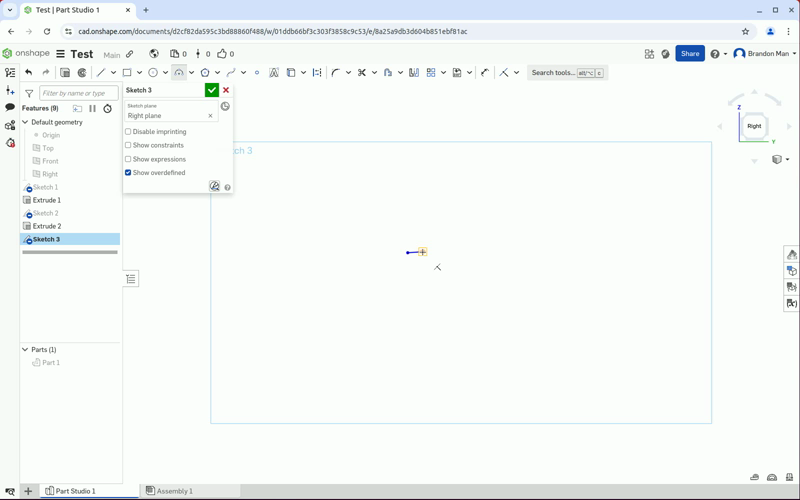
click(422, 251)
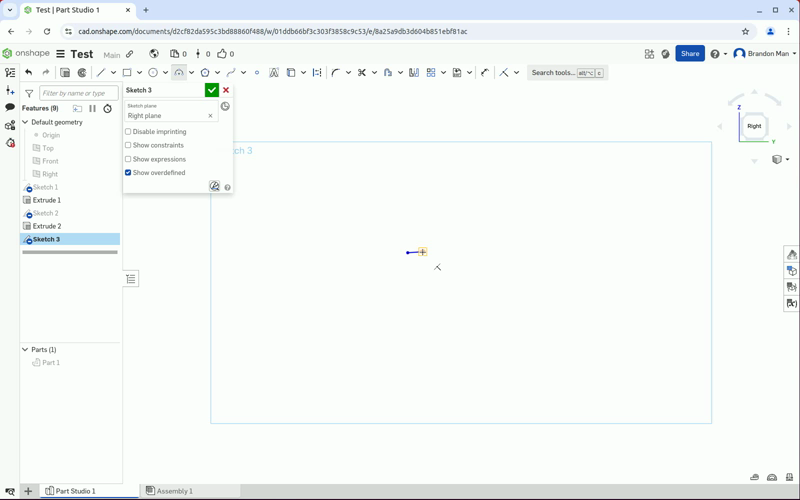
mouse_move(407, 252)
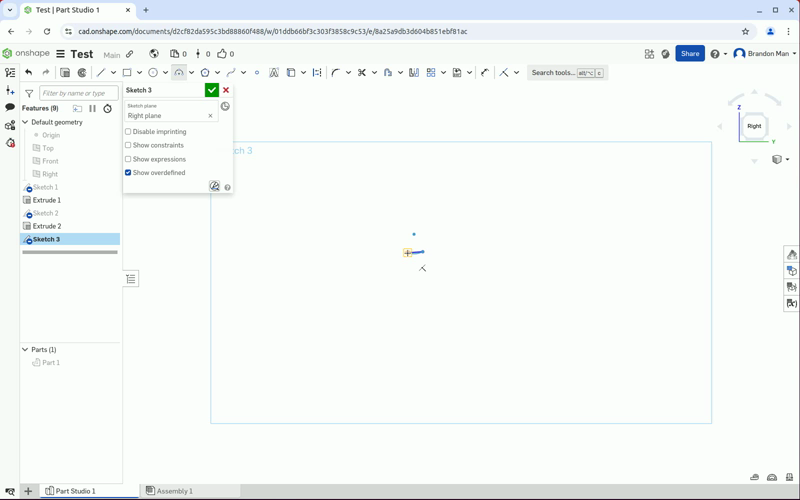
click(407, 252)
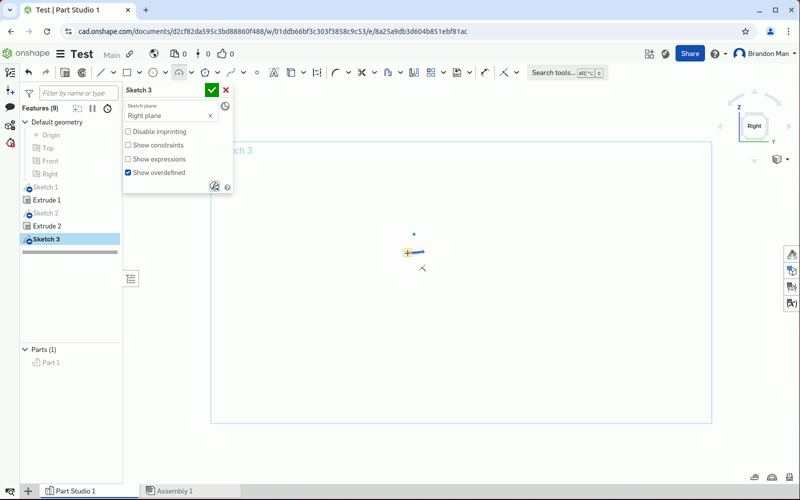
key_down(shift)
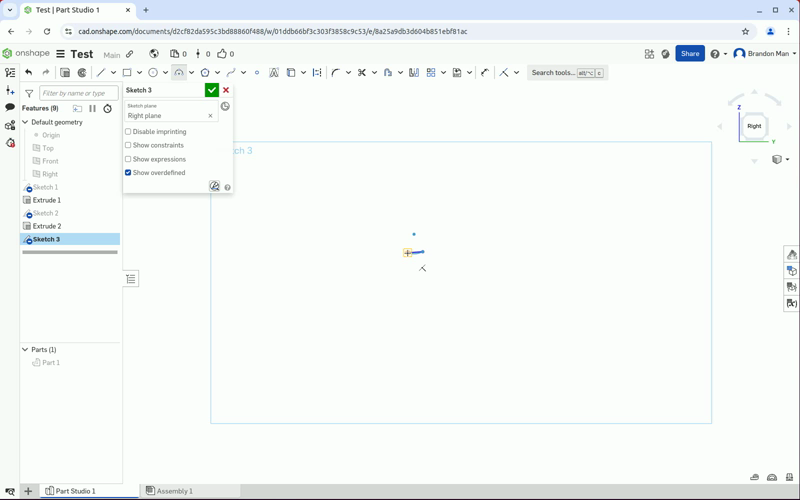
mouse_move(415, 244)
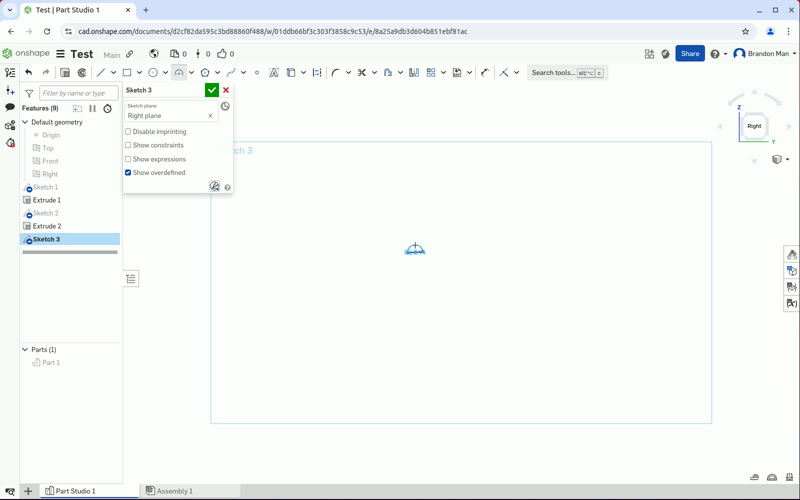
click(415, 244)
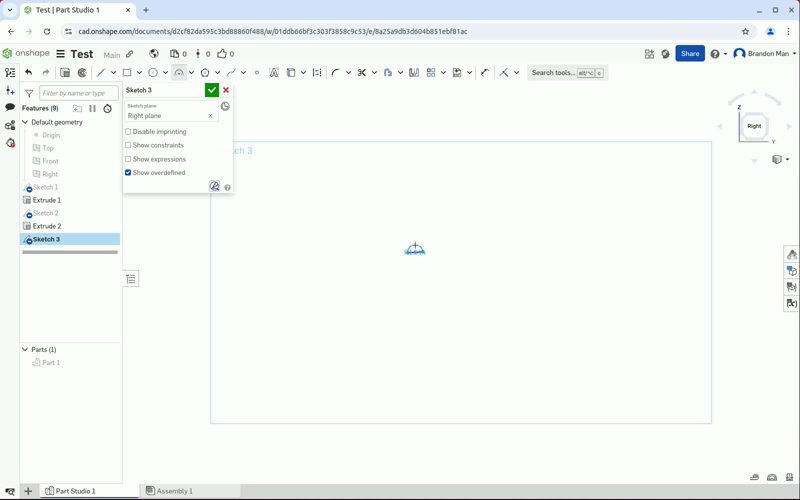
key_up(shift)
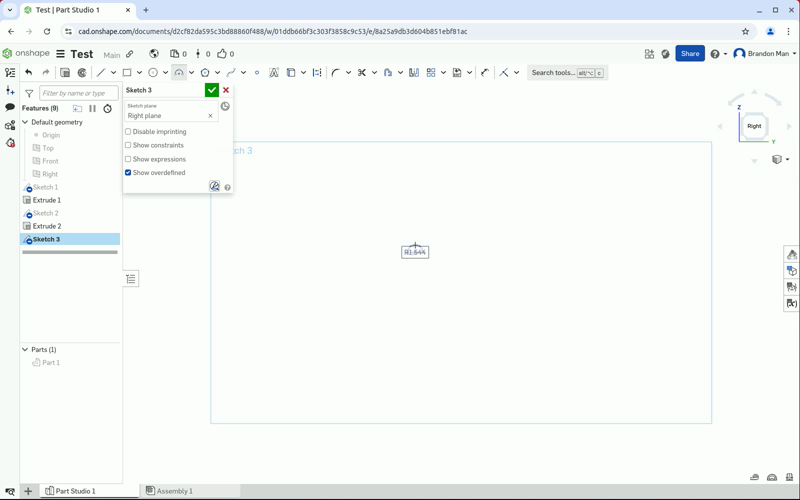
key(esc)
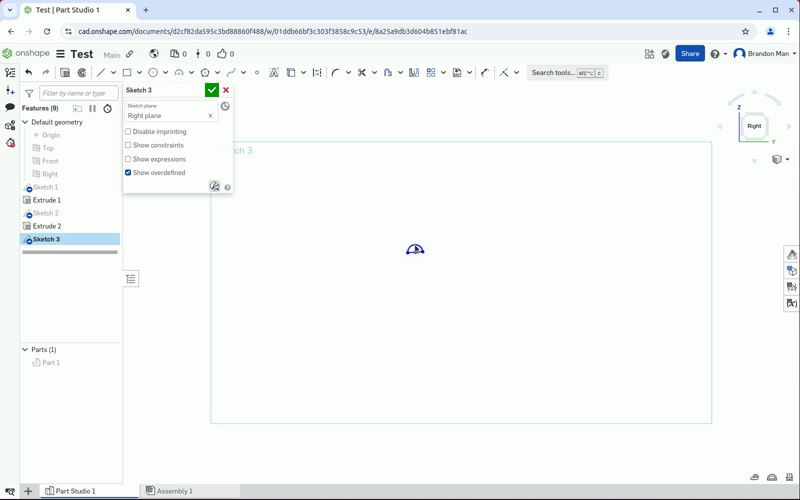
mouse_move(416, 250)
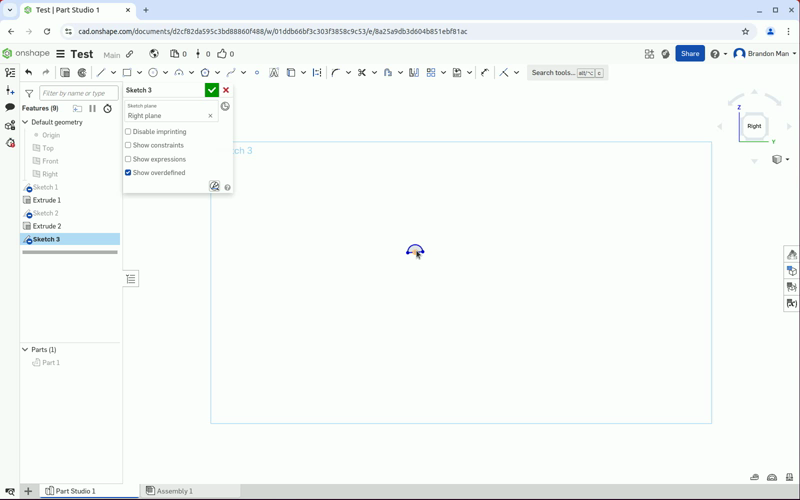
scroll(6)
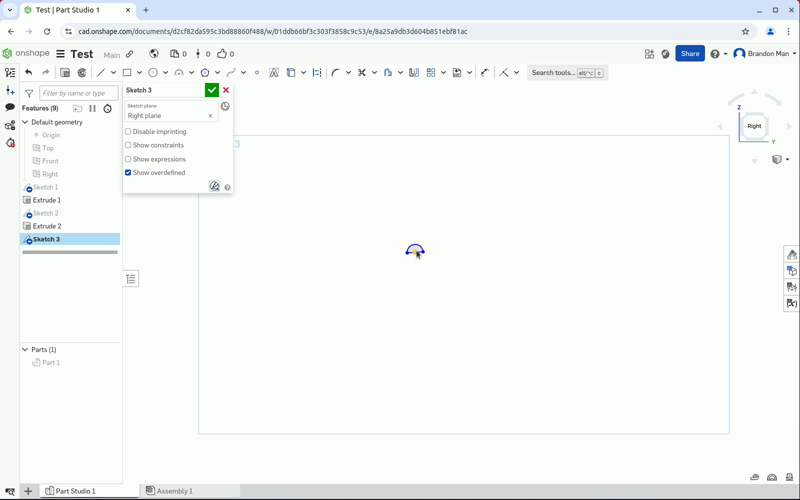
scroll(6)
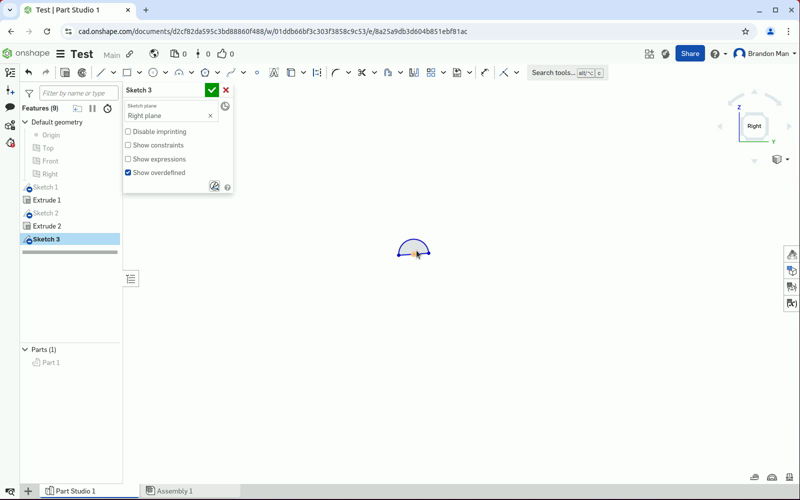
scroll(6)
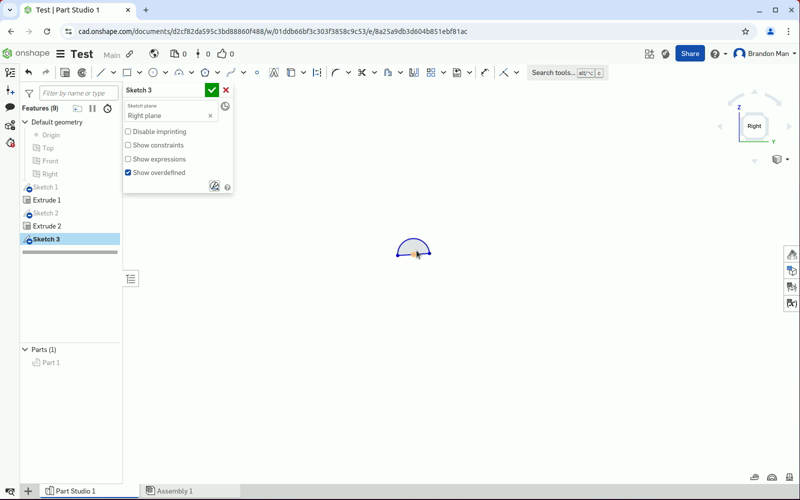
scroll(6)
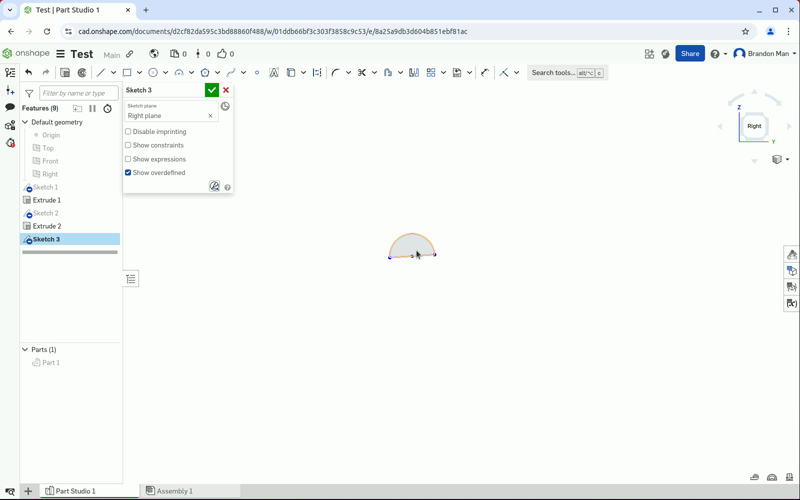
scroll(6)
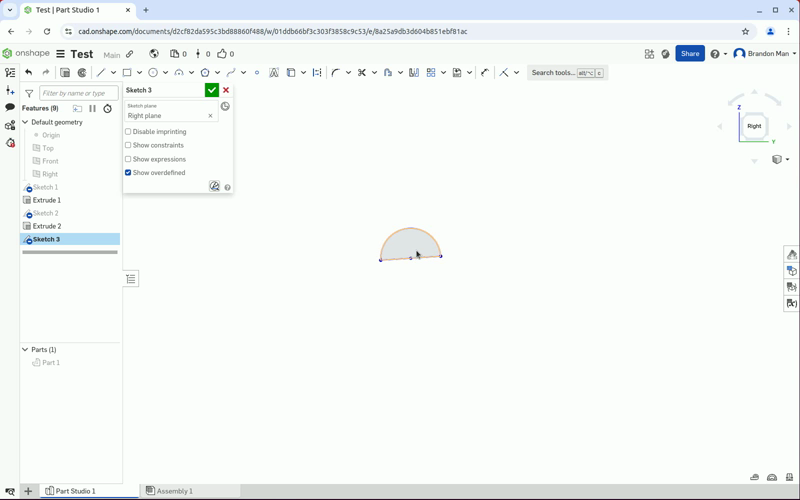
scroll(6)
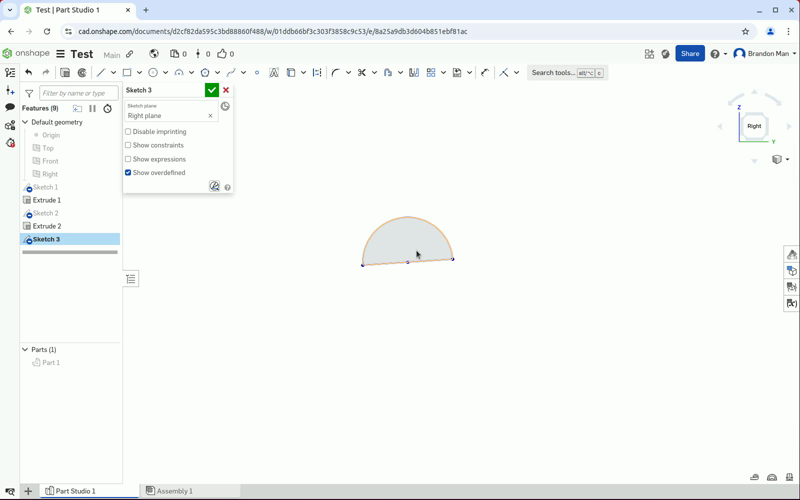
scroll(6)
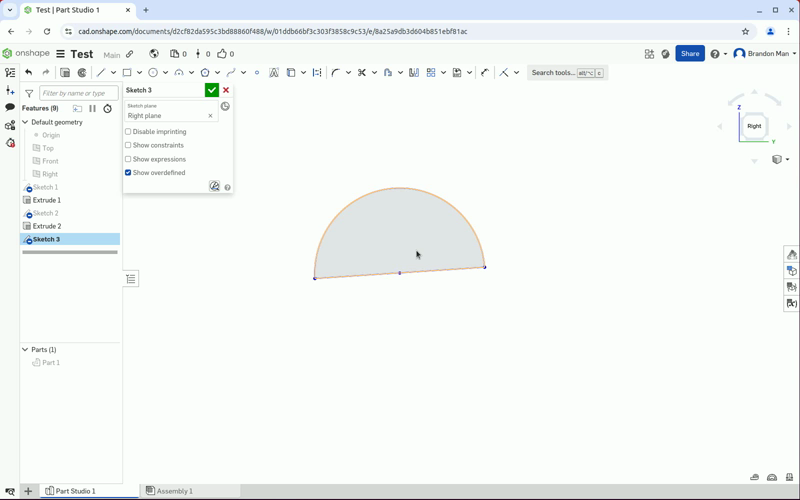
click(416, 250)
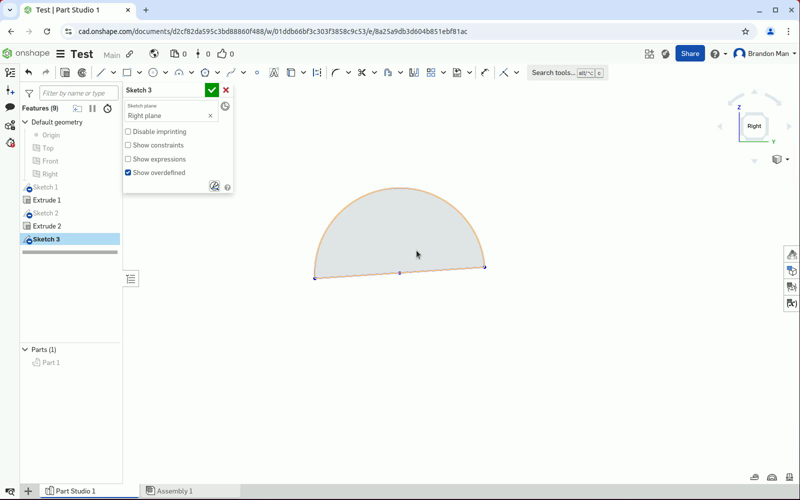
scroll(-6)
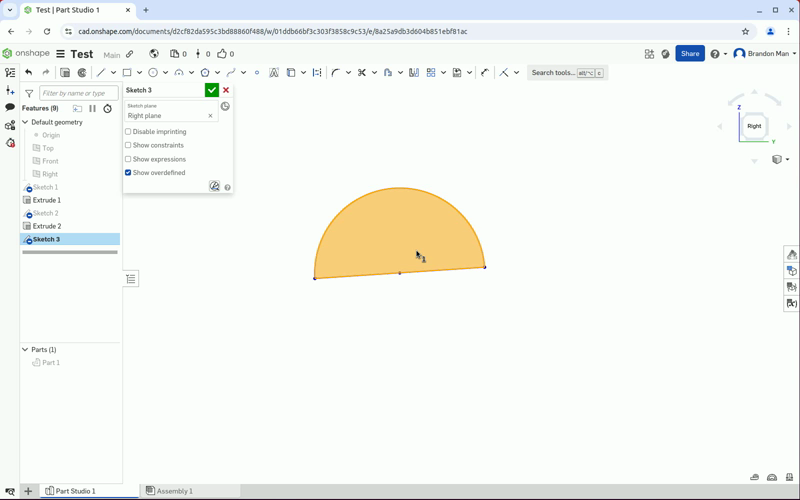
scroll(-6)
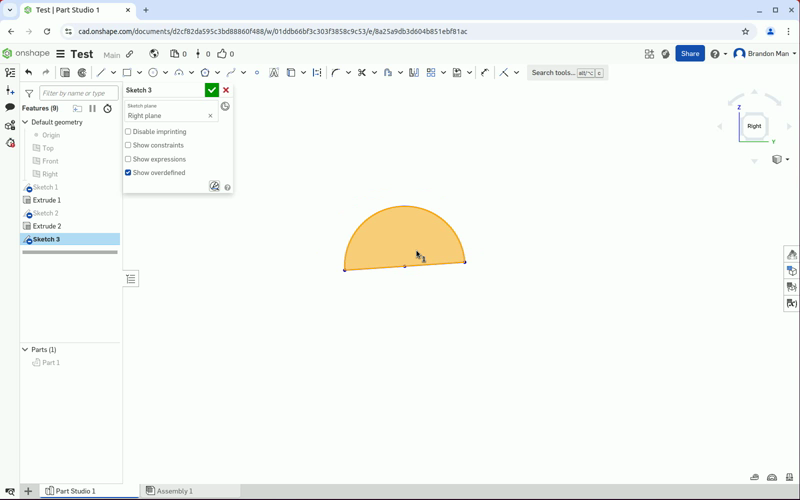
scroll(-6)
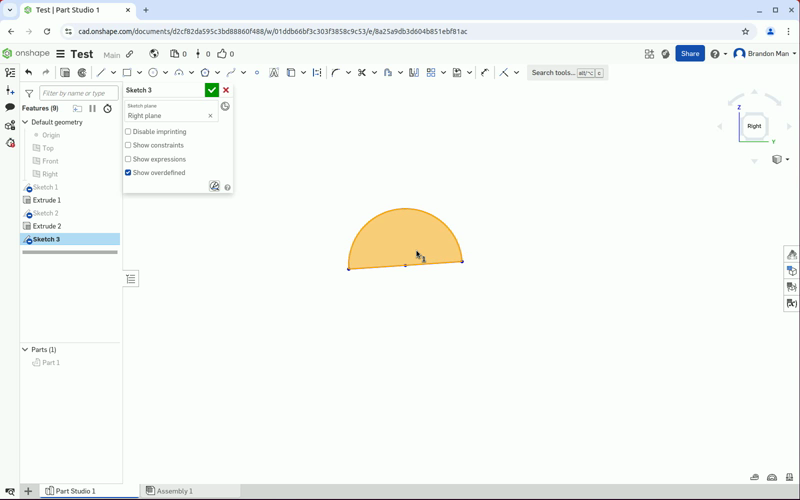
scroll(-6)
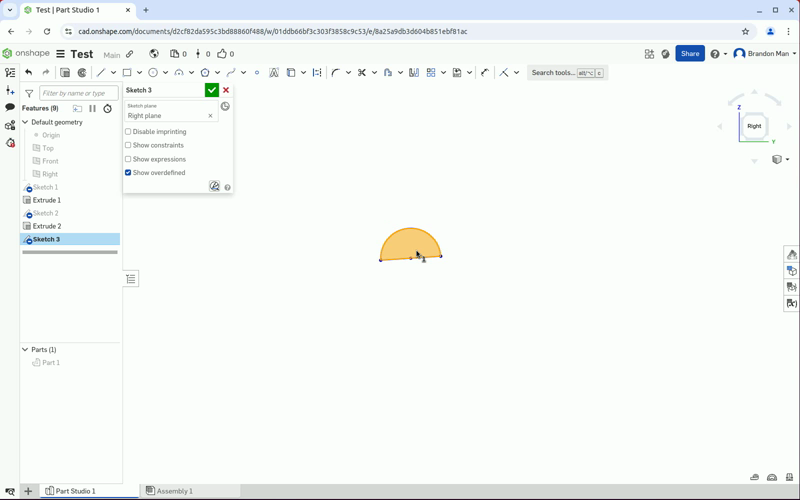
scroll(-6)
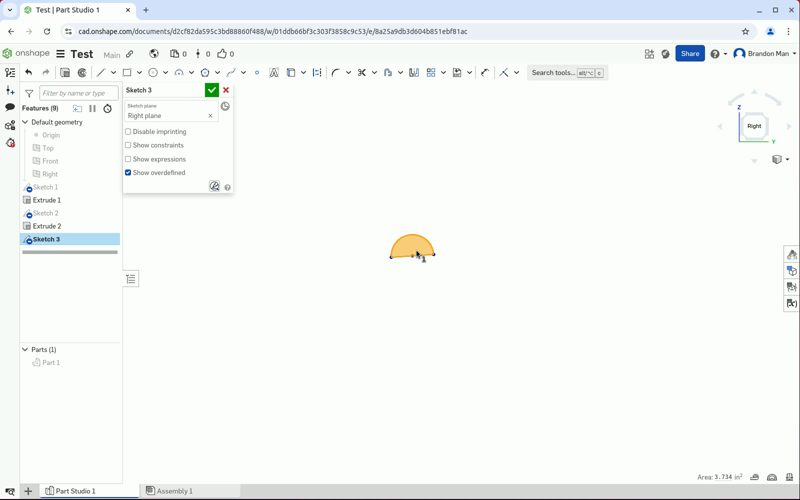
scroll(-6)
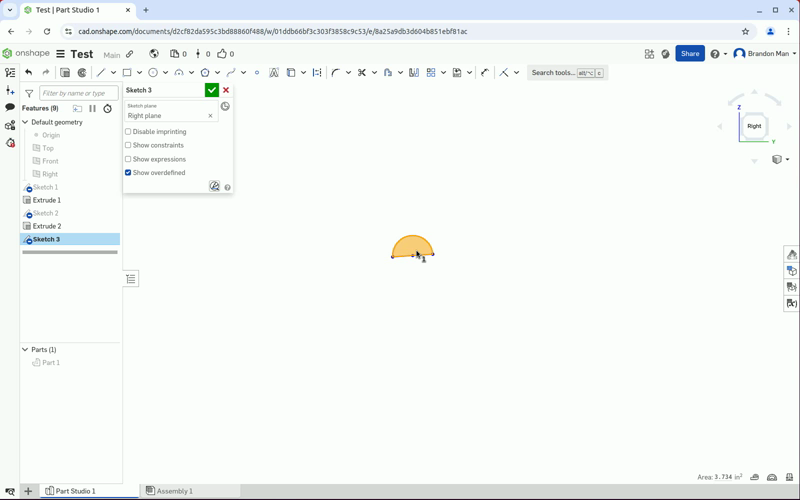
scroll(-6)
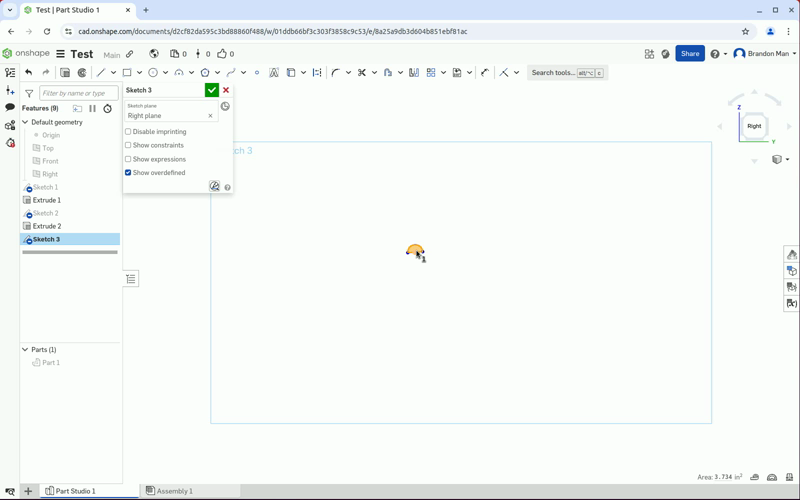
mouse_move(73, 352)
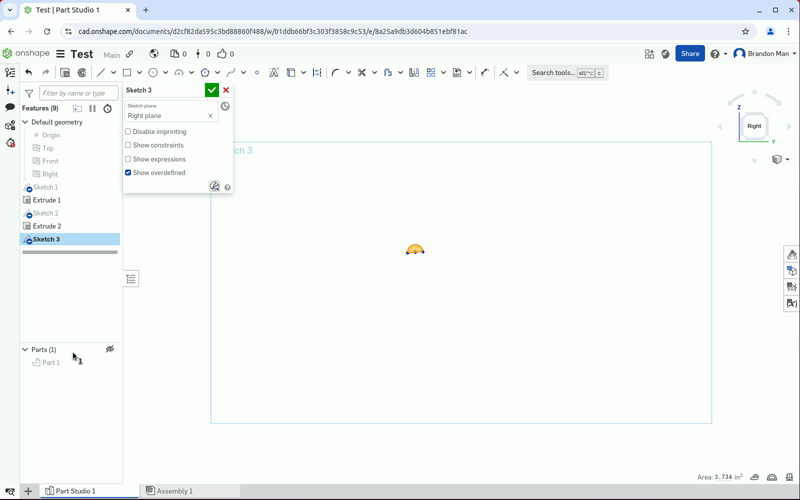
key(shift+y)
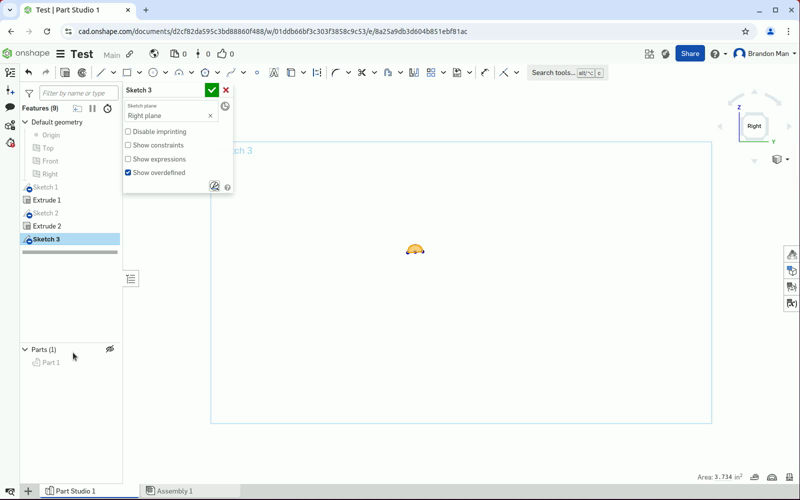
key(shift+e)
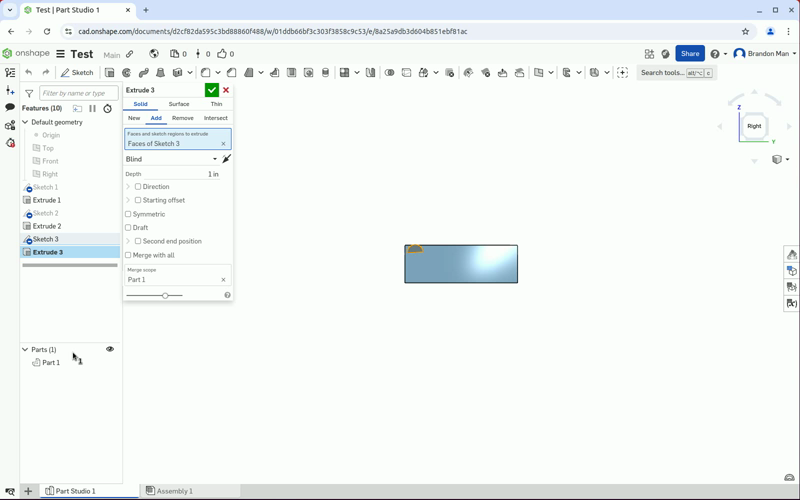
mouse_move(143, 106)
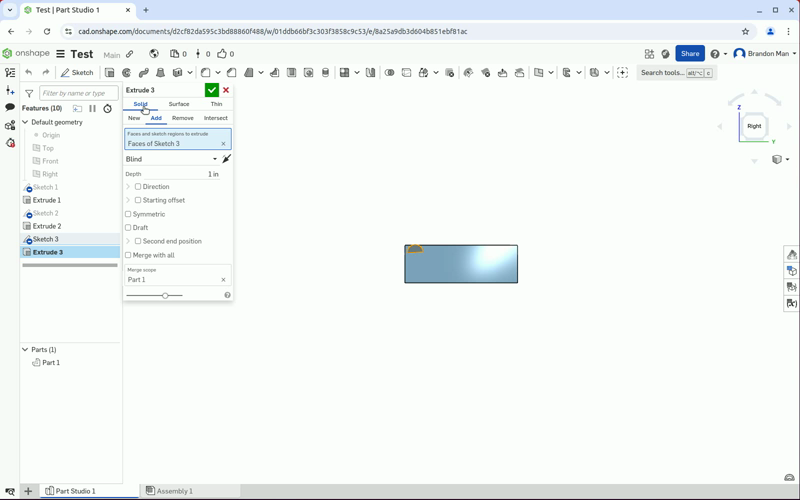
click(143, 106)
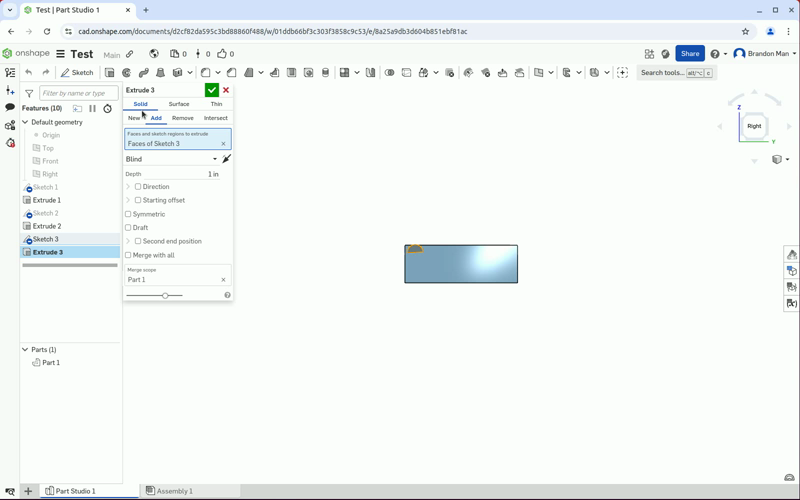
mouse_move(137, 120)
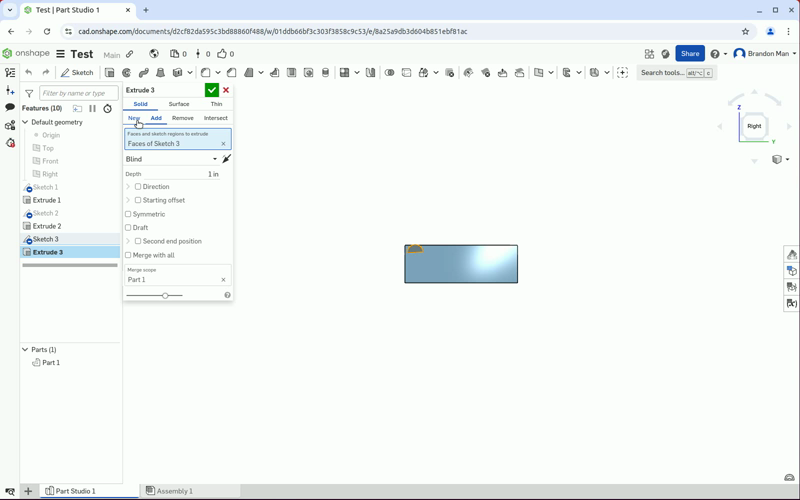
click(137, 120)
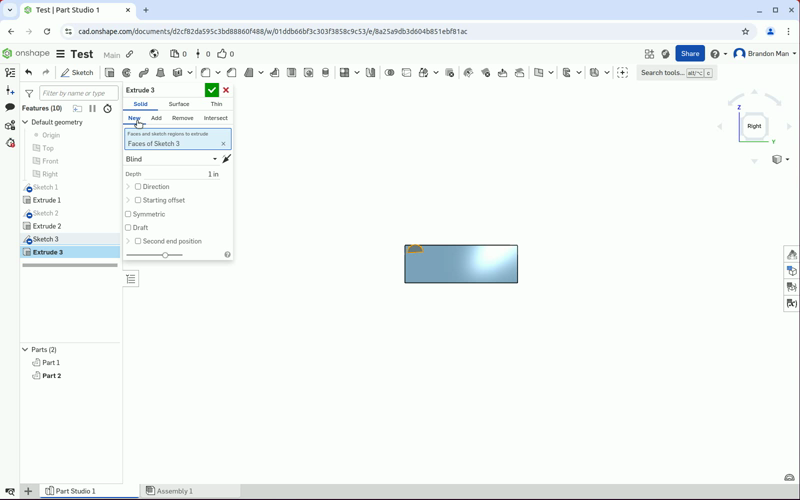
key(tab, 4)
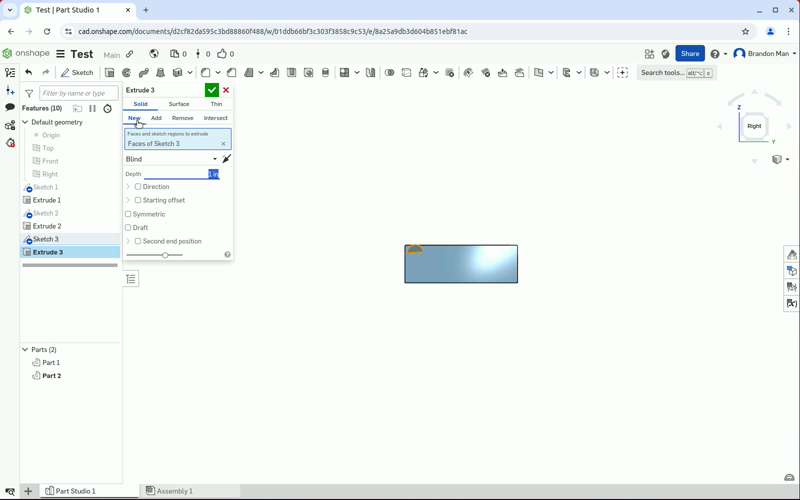
text(38.514)
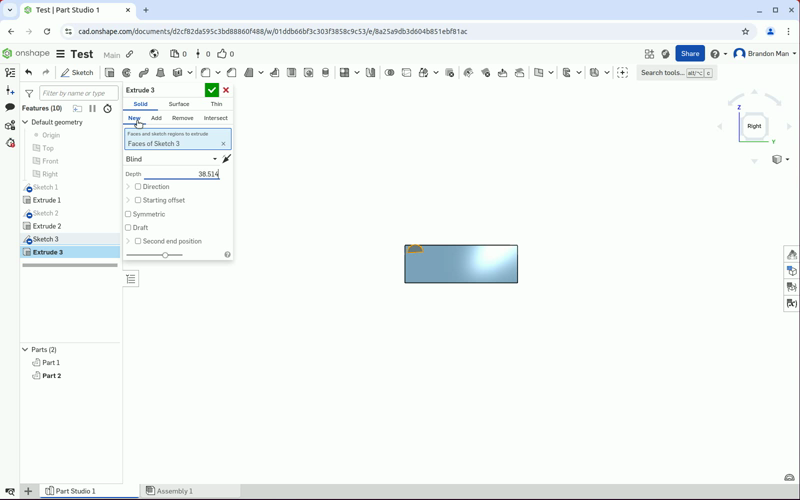
key(tab, 3)
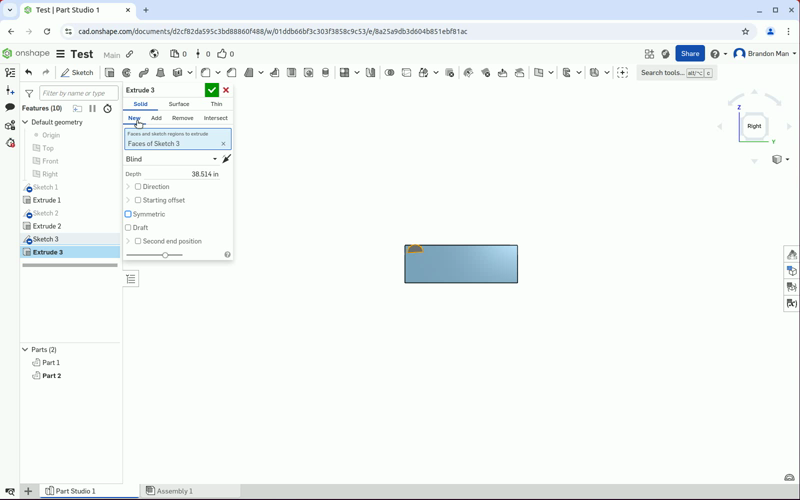
key(space)
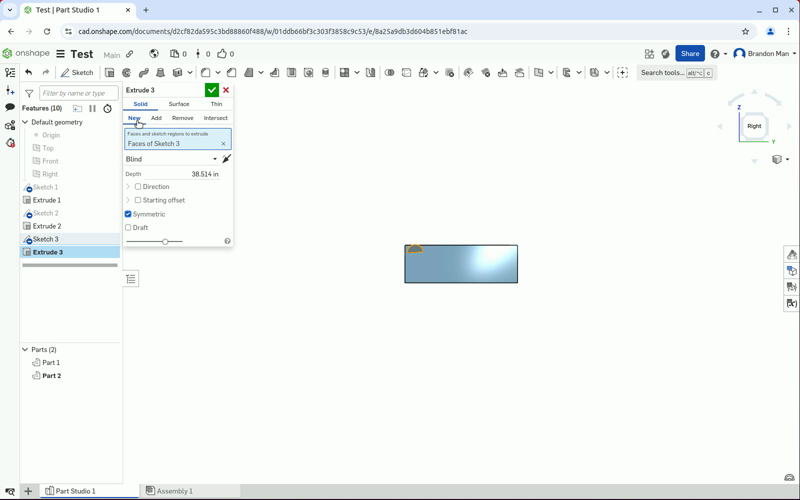
key(enter)
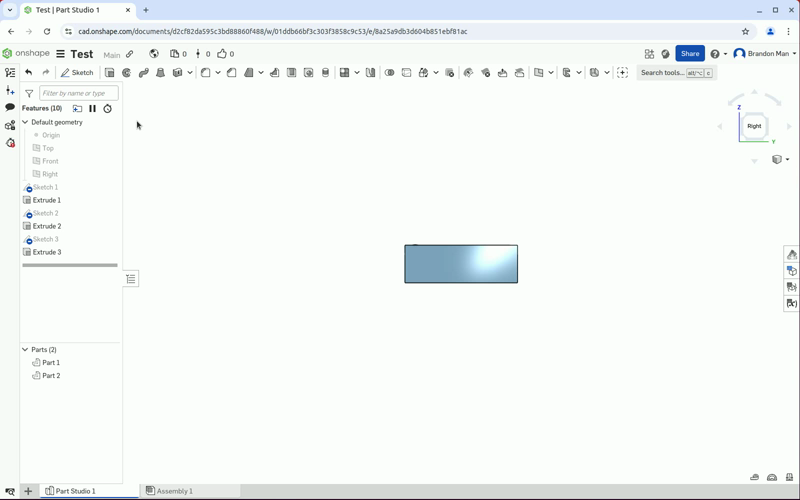
key(shift+h)
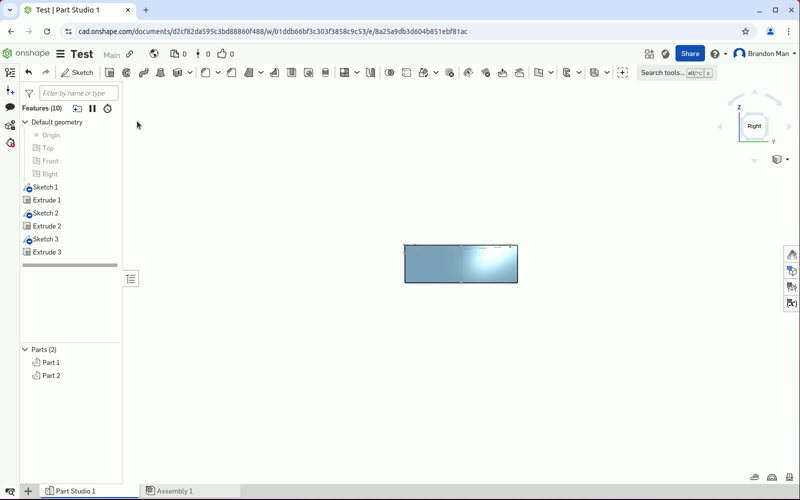
key(shift+h)
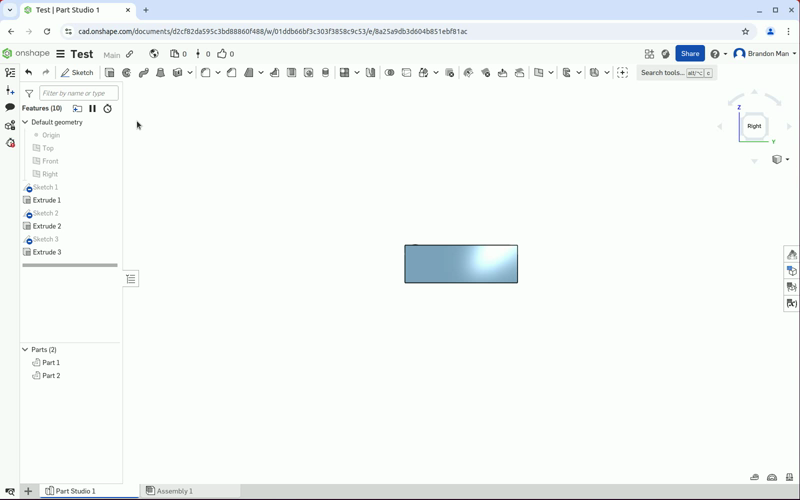
mouse_move(73, 189)
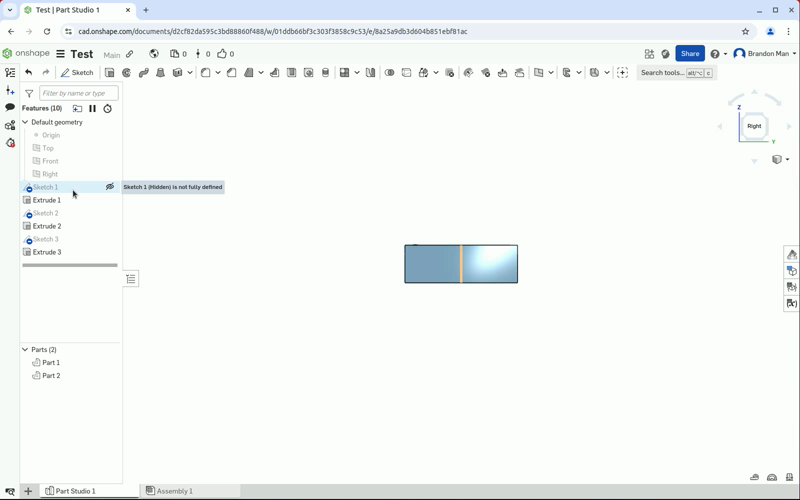
click(73, 189)
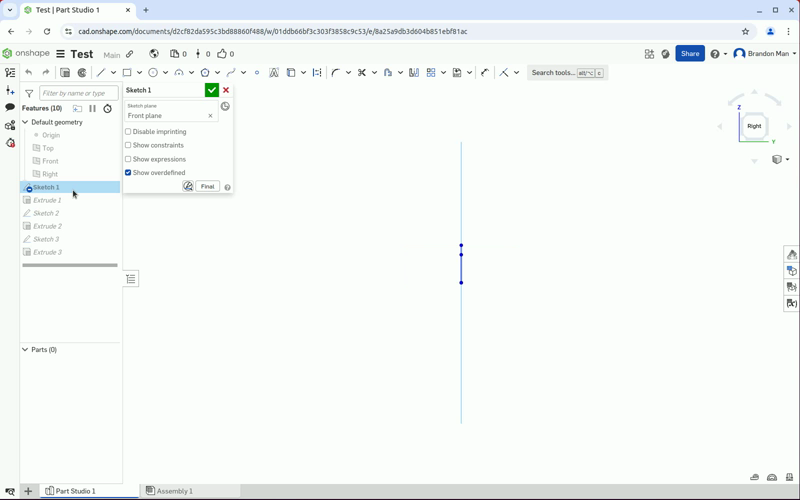
mouse_move(229, 92)
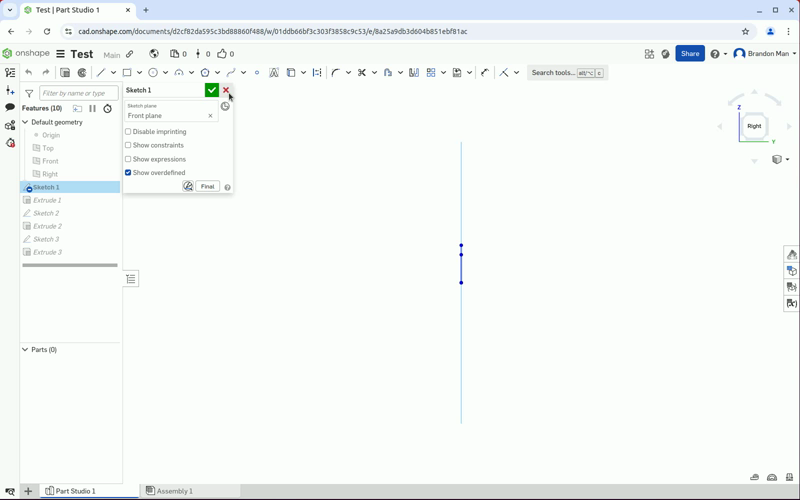
click(229, 92)
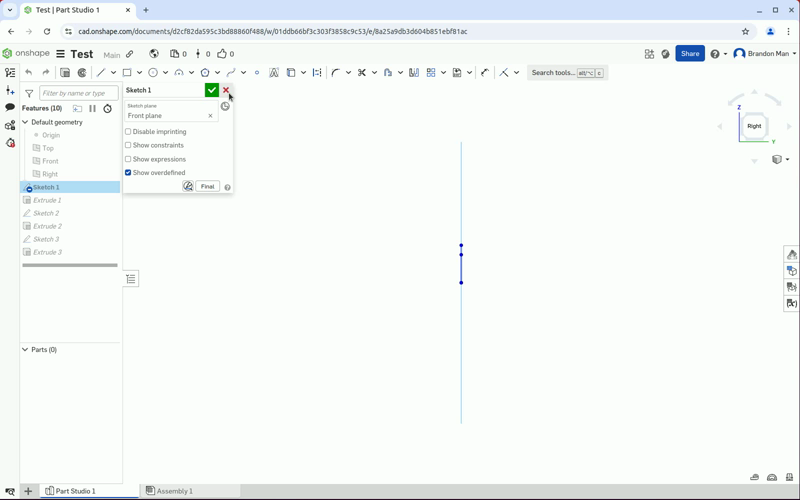
key(shift+s)
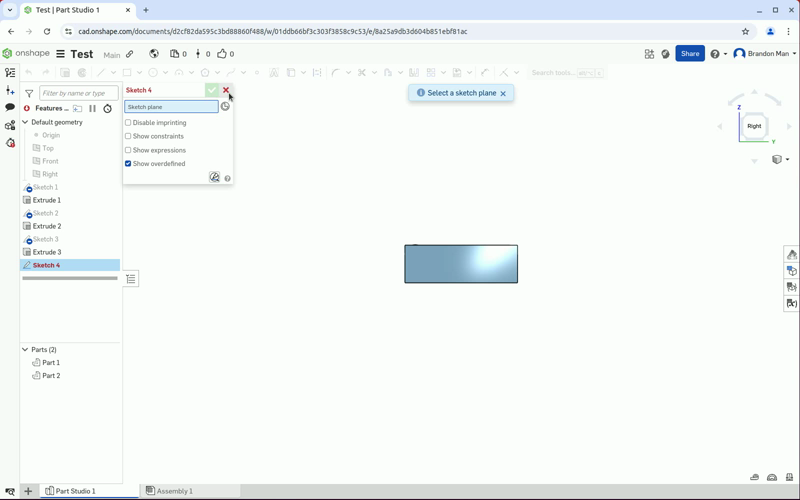
mouse_move(73, 176)
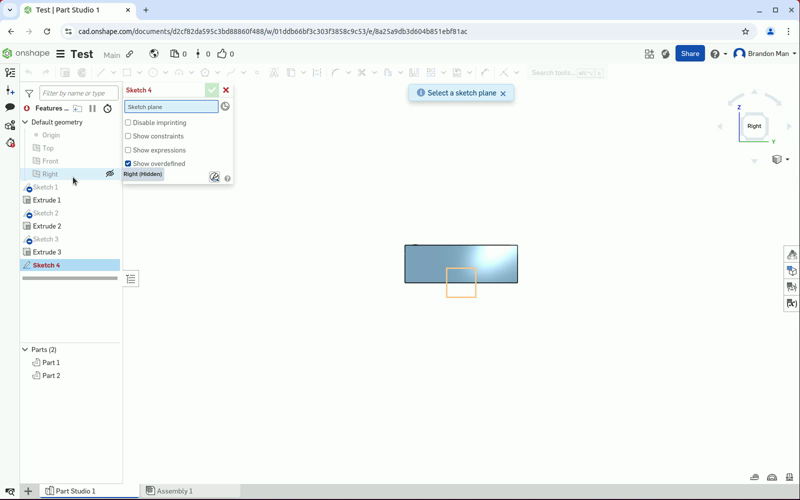
click(73, 176)
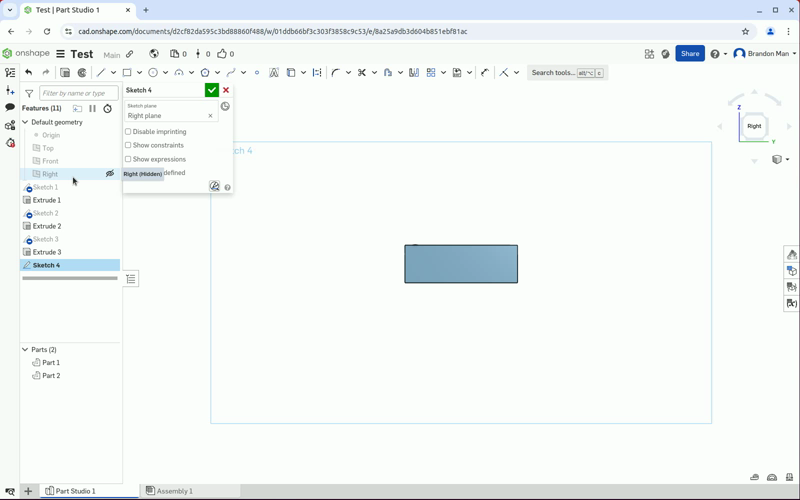
mouse_move(73, 352)
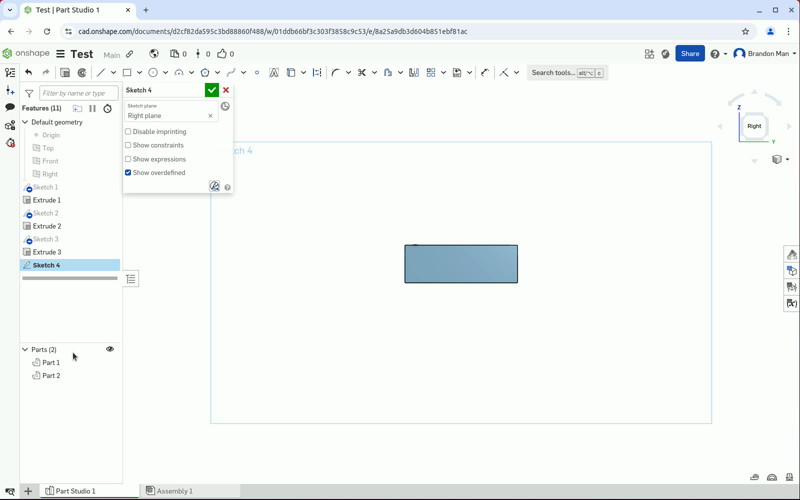
key(y)
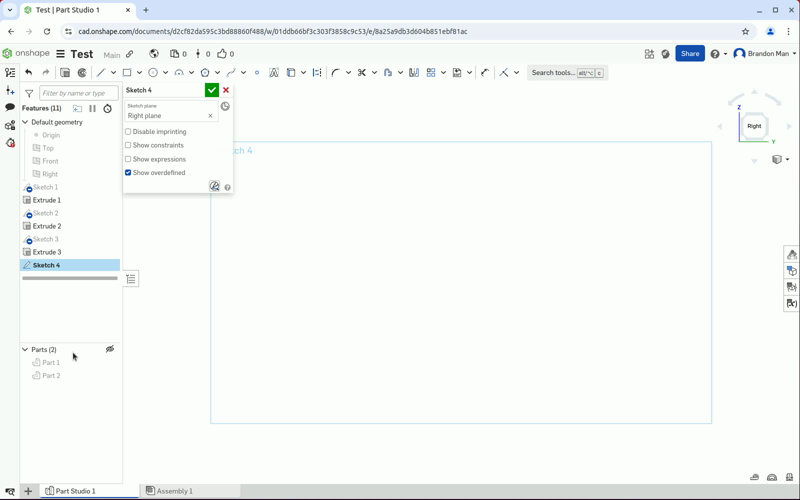
key(a)
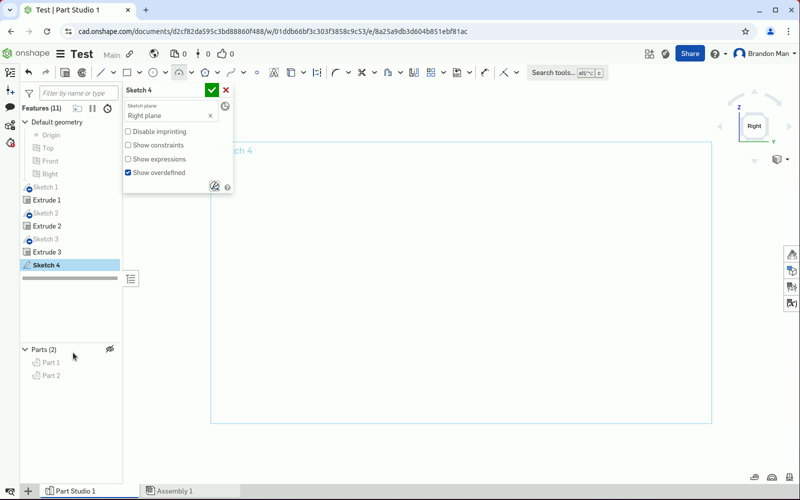
key_down(shift)
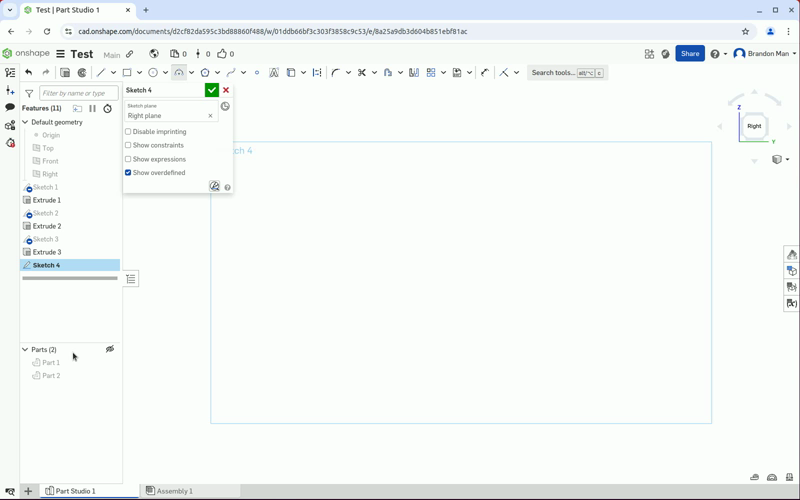
mouse_move(427, 251)
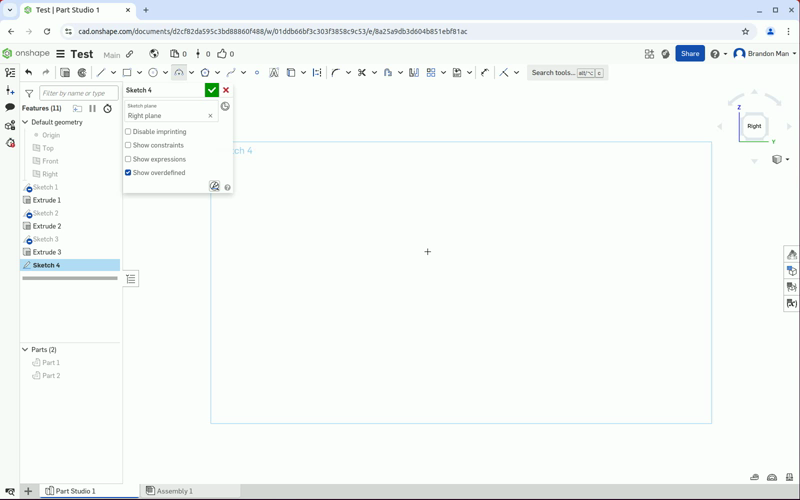
click(427, 251)
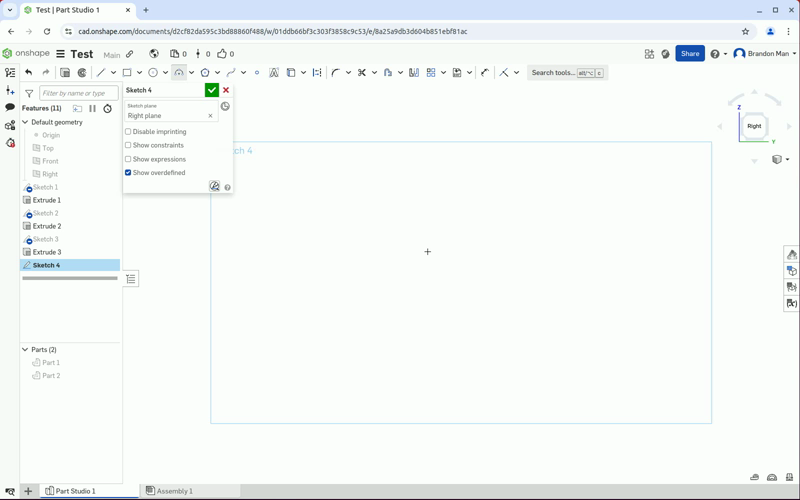
key_up(shift)
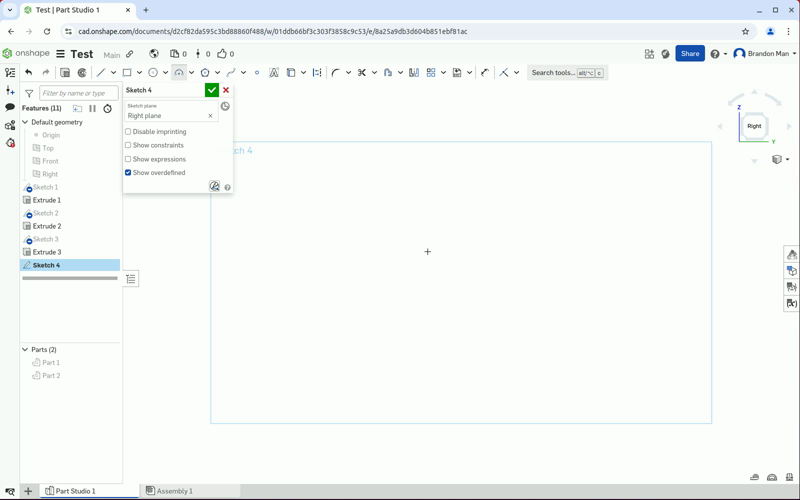
key_down(shift)
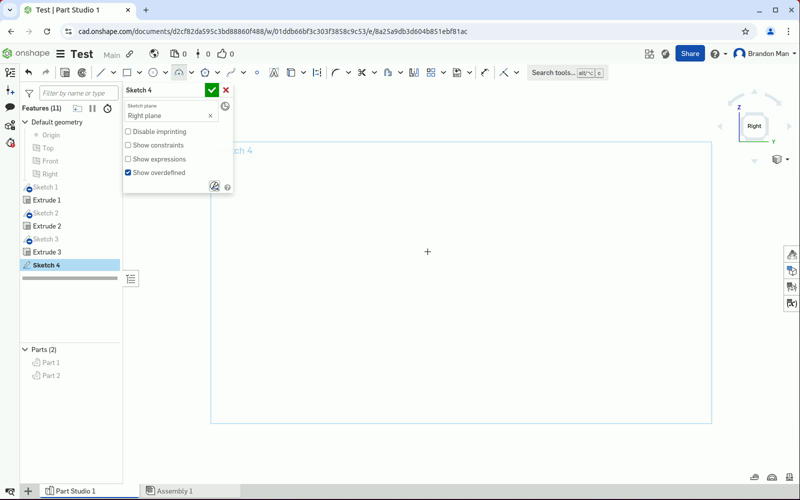
mouse_move(440, 250)
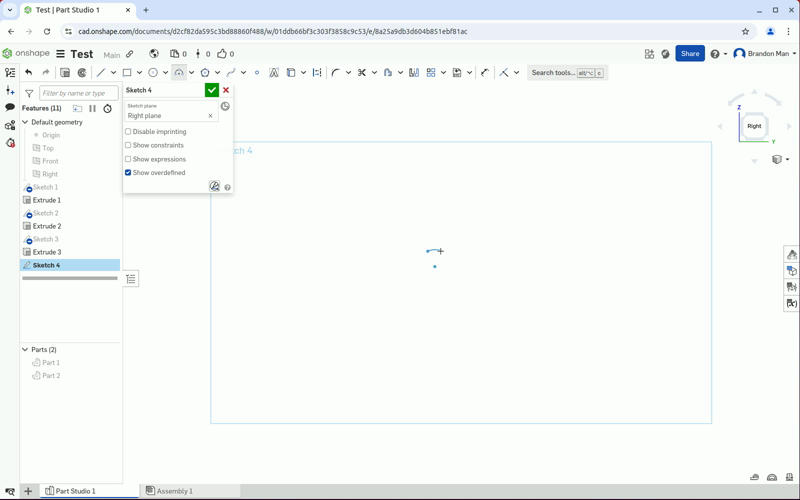
click(440, 250)
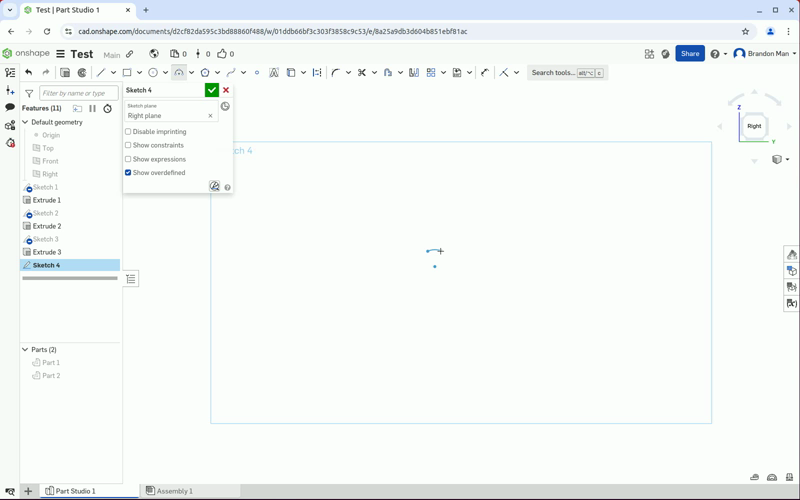
mouse_move(434, 257)
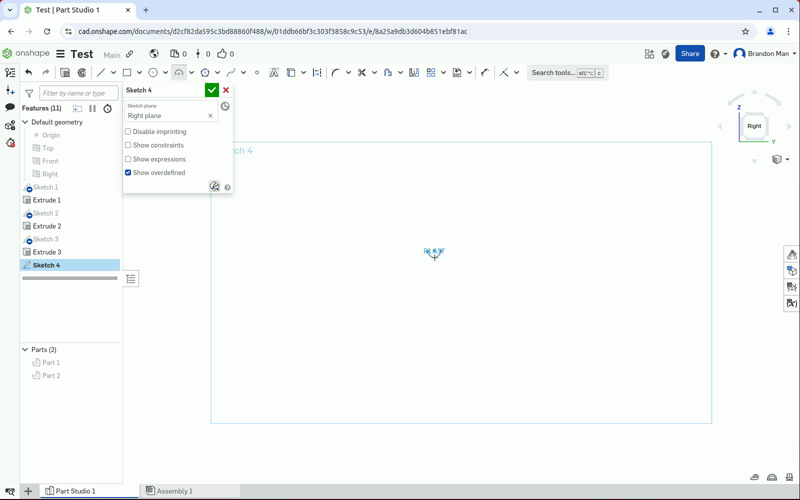
click(434, 257)
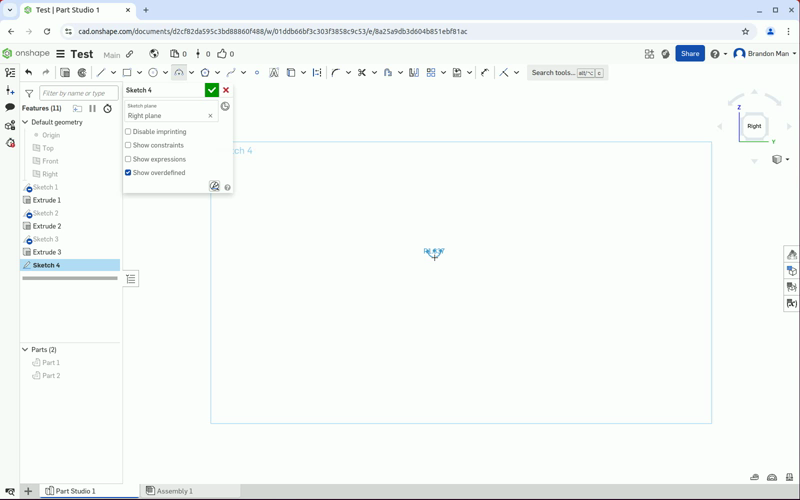
key_up(shift)
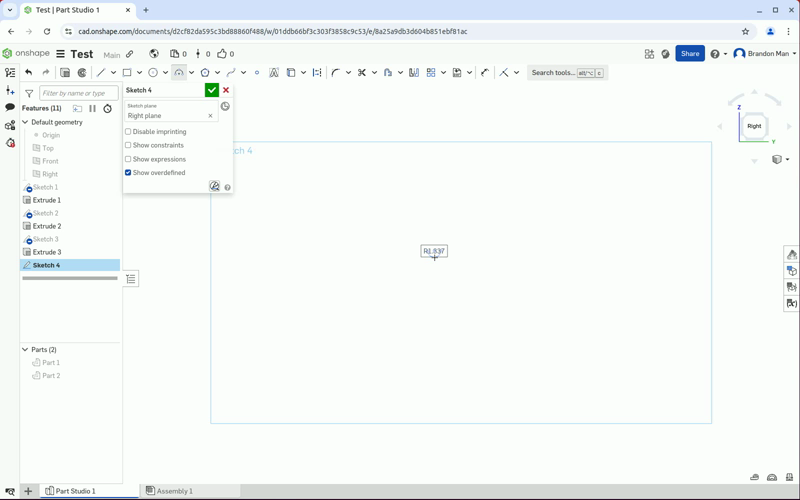
key(esc)
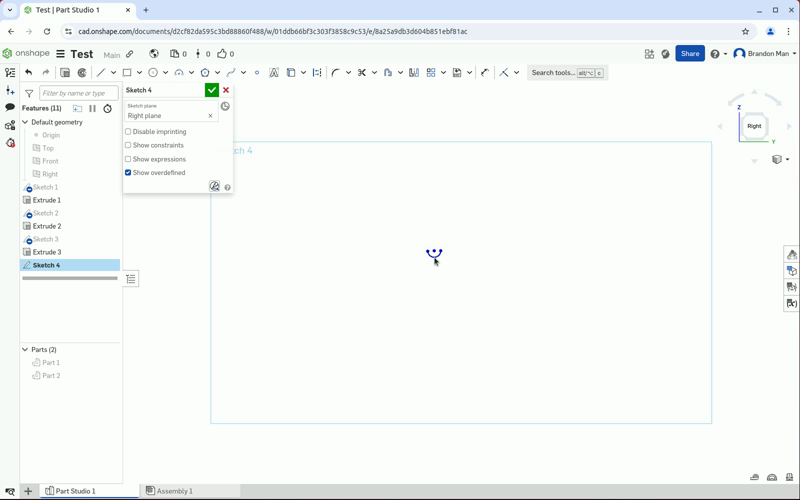
key(l)
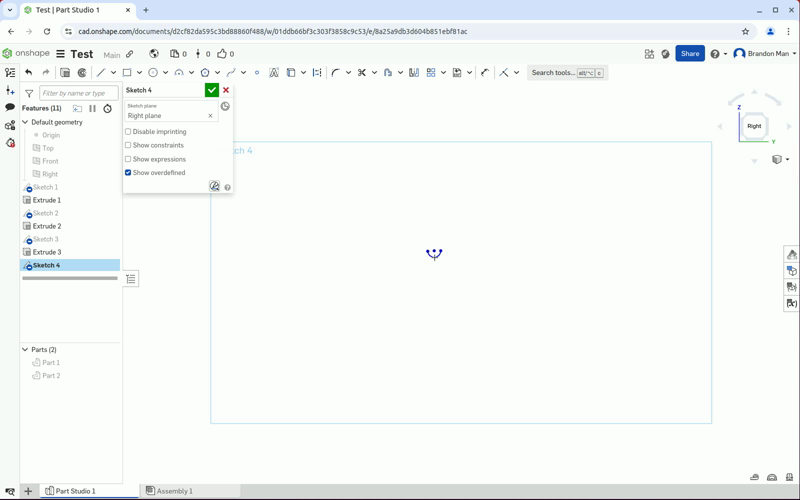
mouse_move(440, 250)
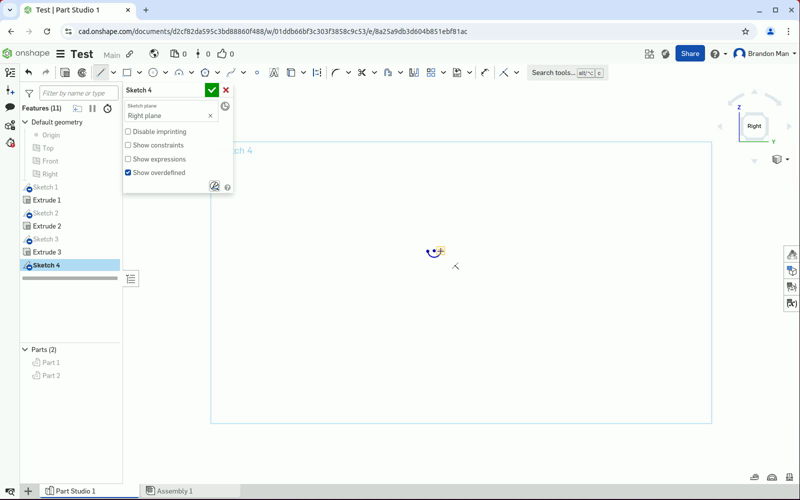
click(440, 250)
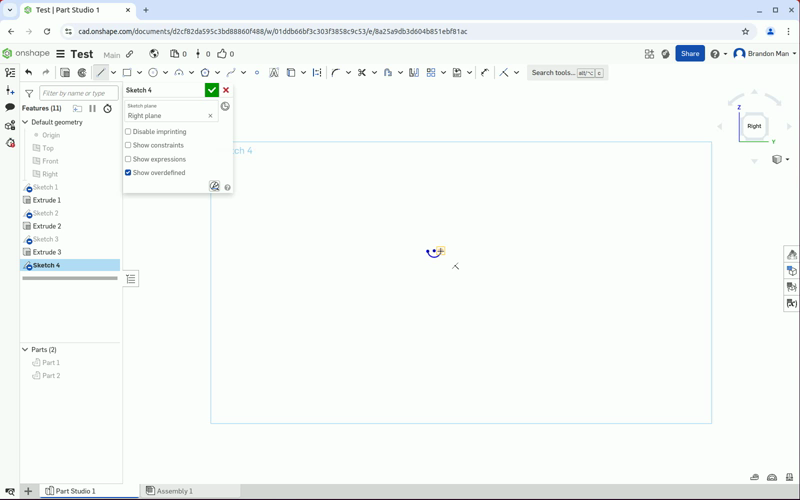
mouse_move(470, 250)
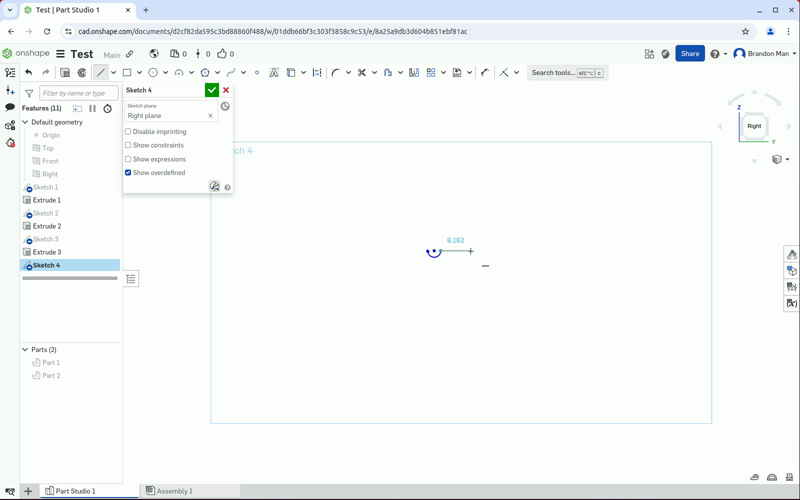
key_down(shift)
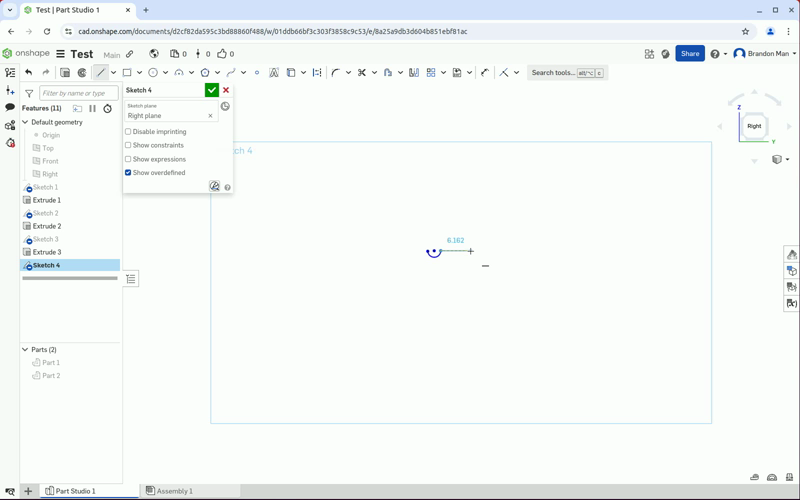
mouse_move(427, 251)
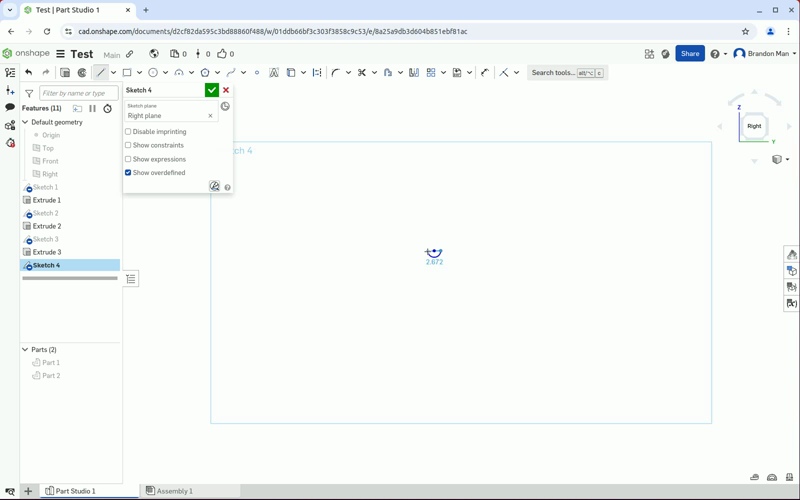
key_up(shift)
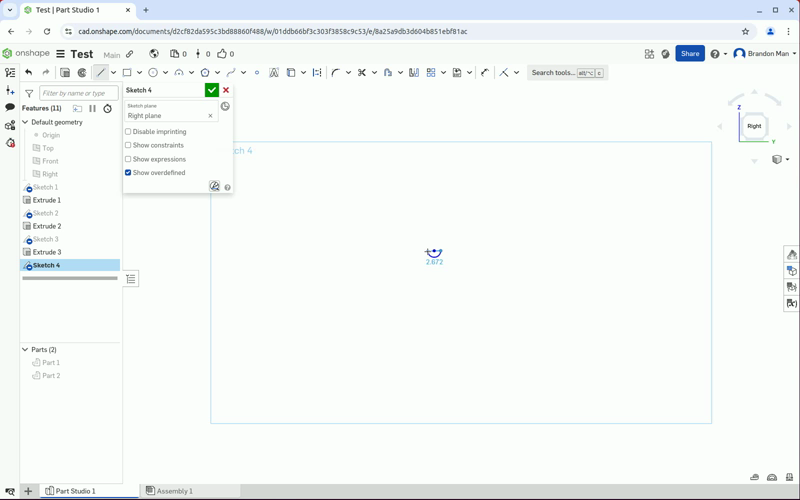
click(427, 251)
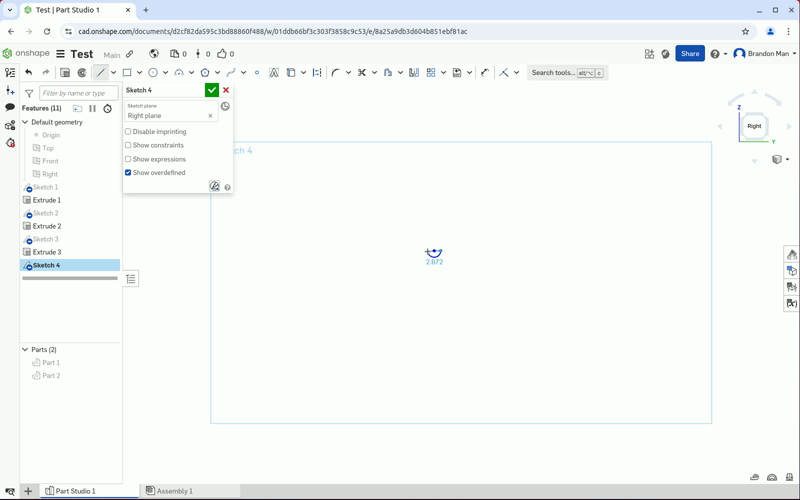
key(esc)
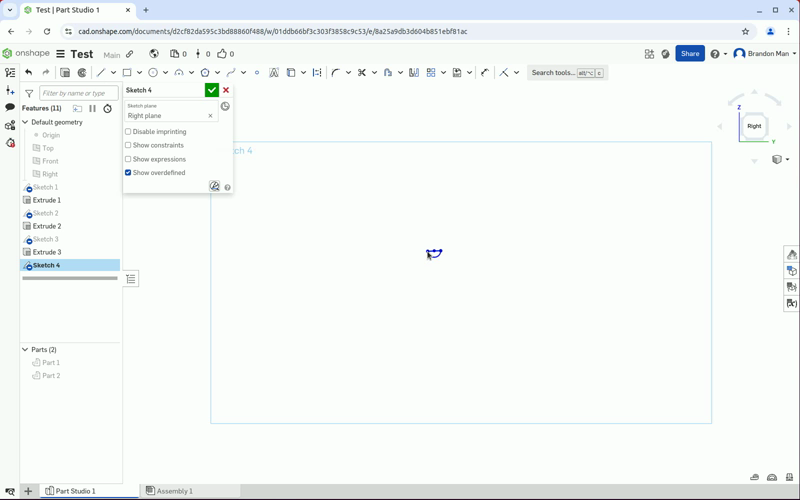
mouse_move(429, 252)
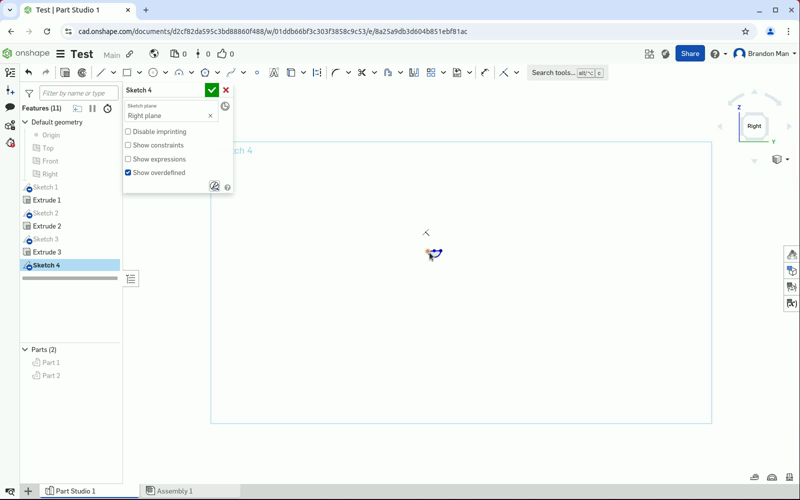
scroll(6)
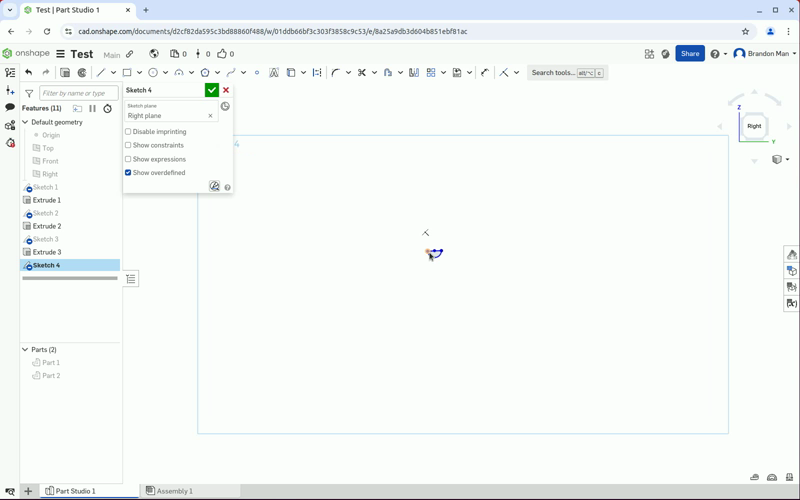
scroll(6)
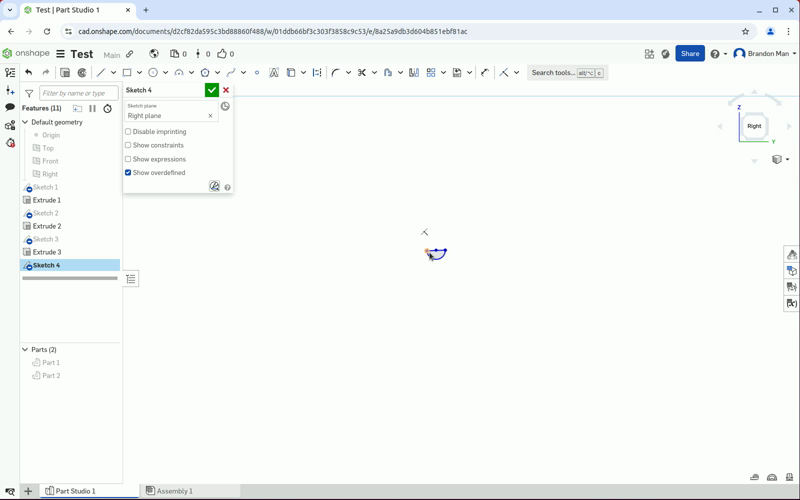
scroll(6)
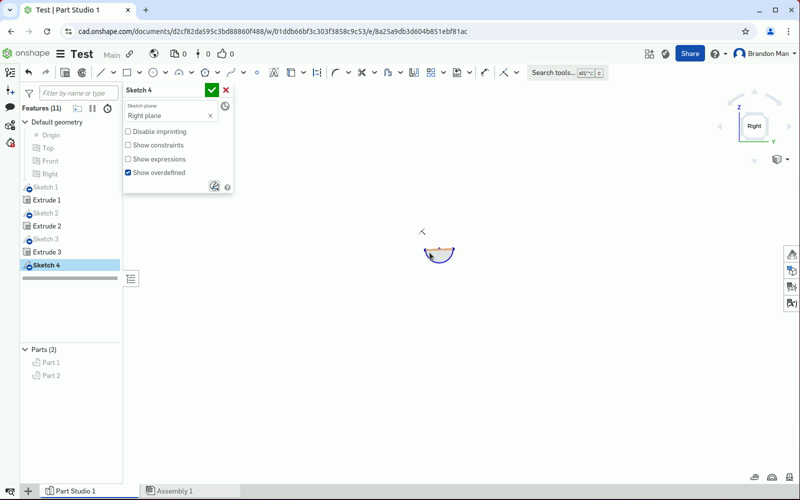
scroll(6)
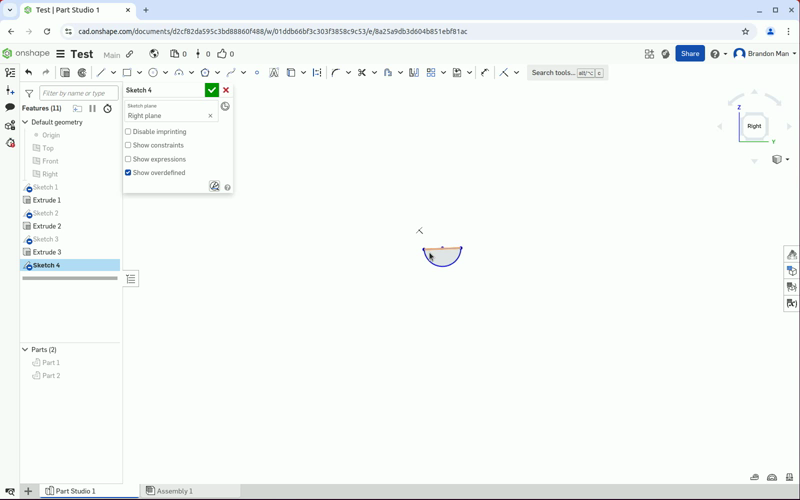
scroll(6)
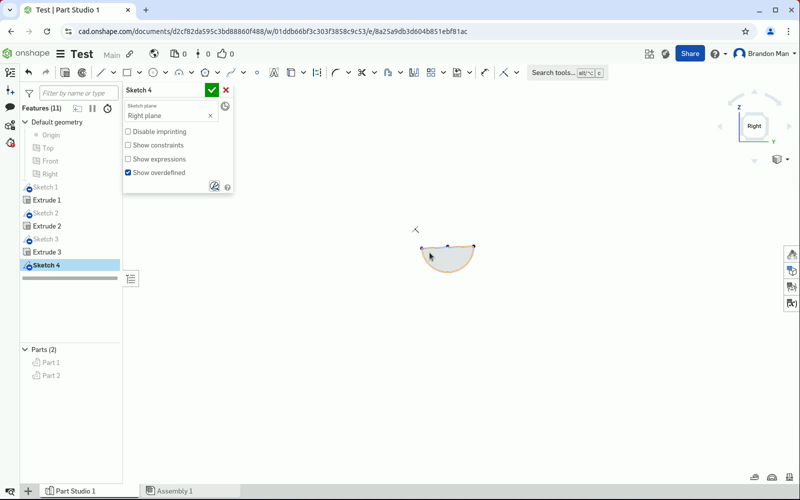
scroll(6)
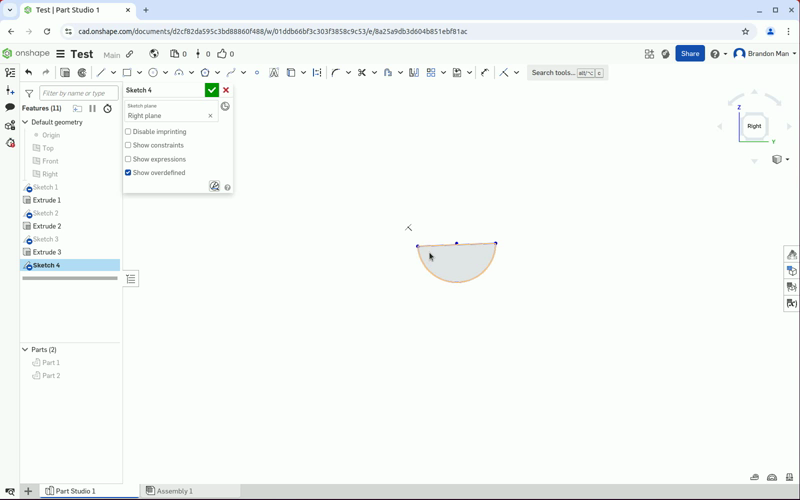
scroll(6)
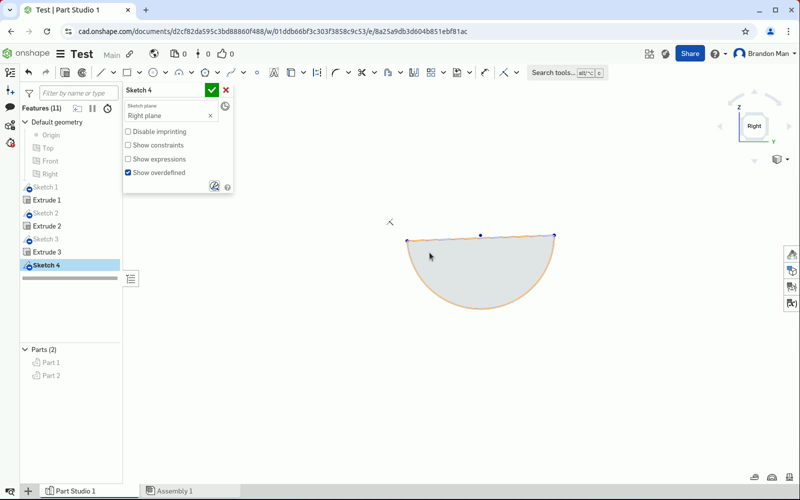
click(429, 252)
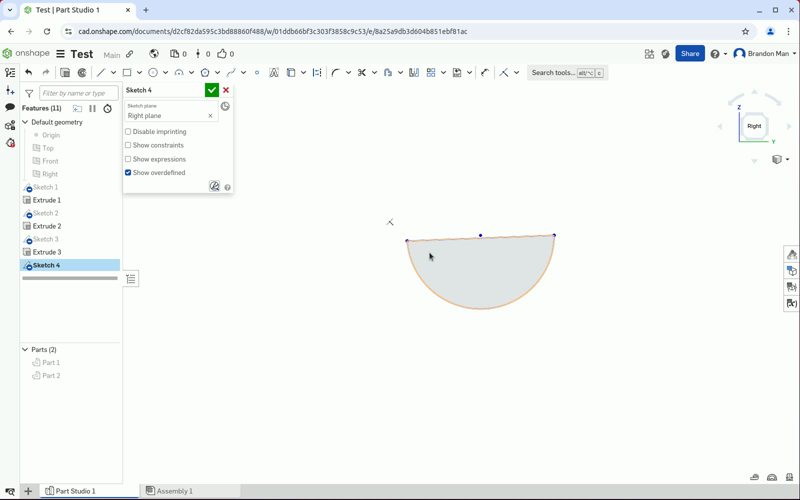
scroll(-6)
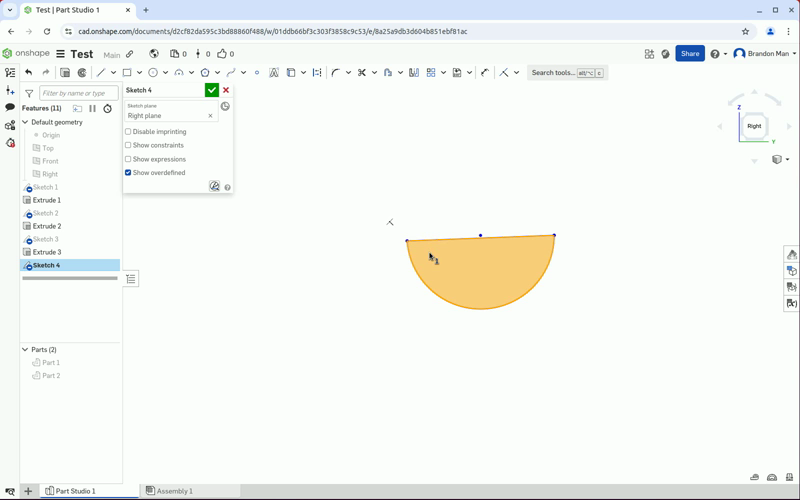
scroll(-6)
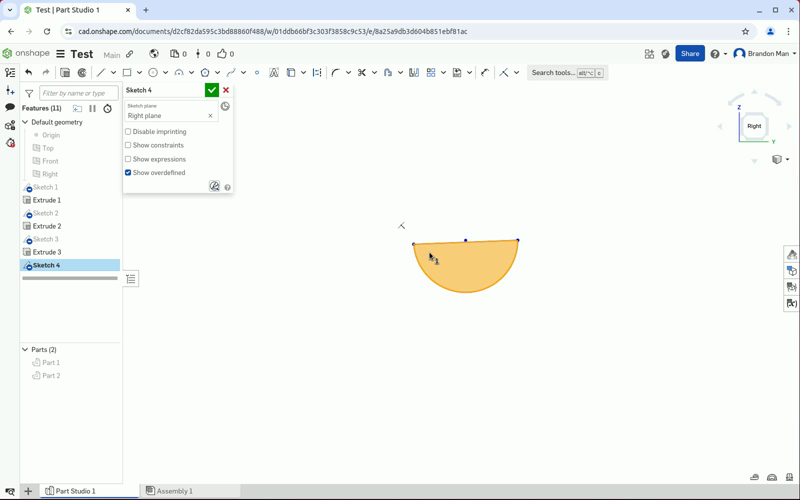
scroll(-6)
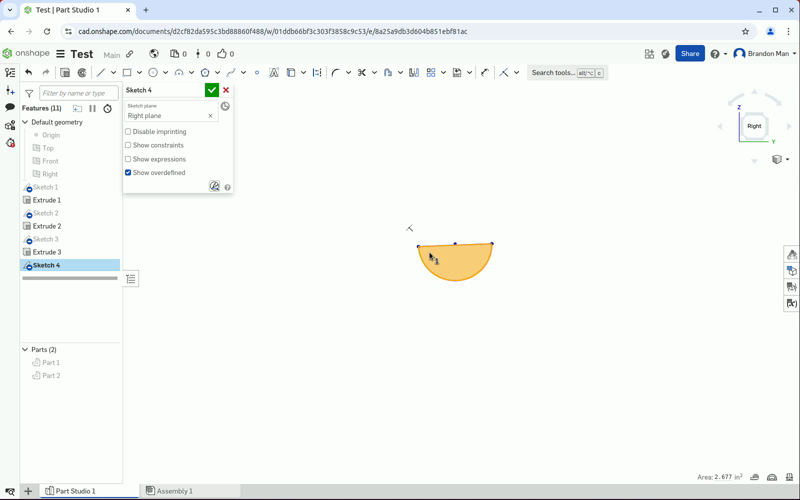
scroll(-6)
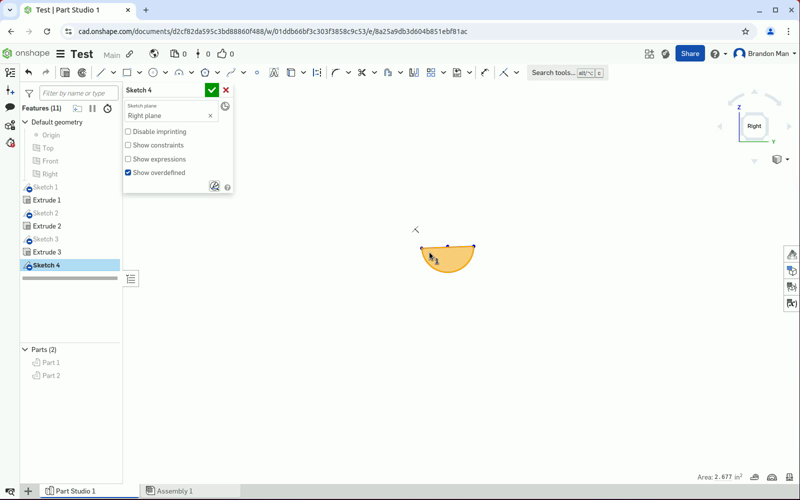
scroll(-6)
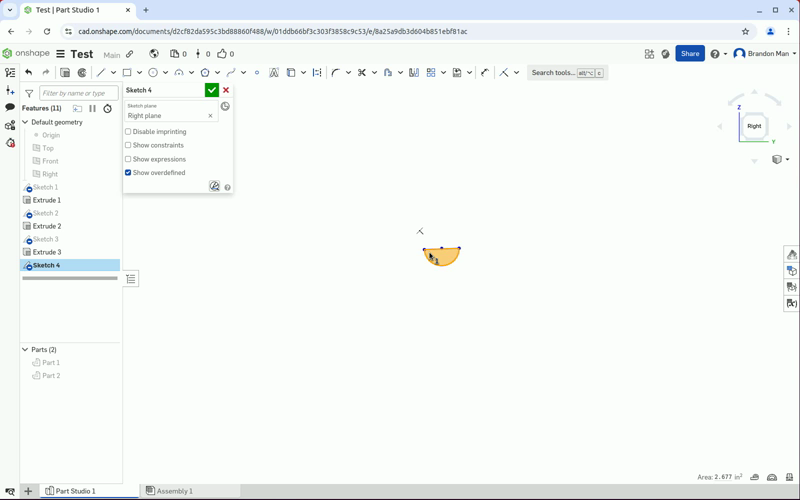
scroll(-6)
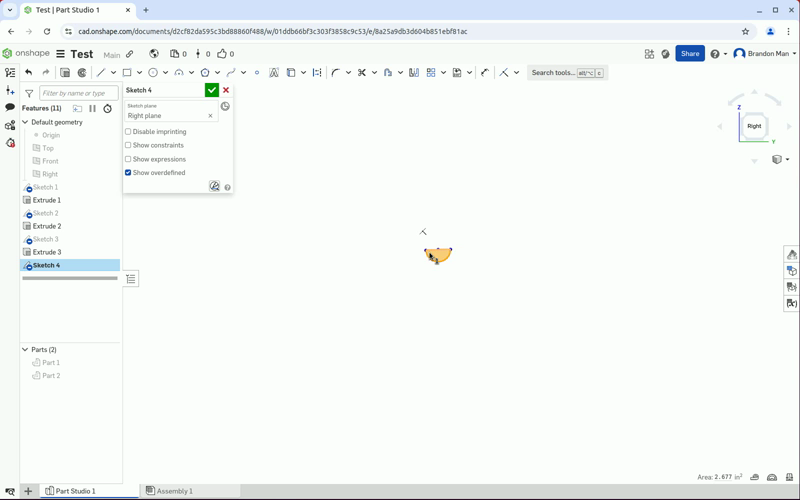
scroll(-6)
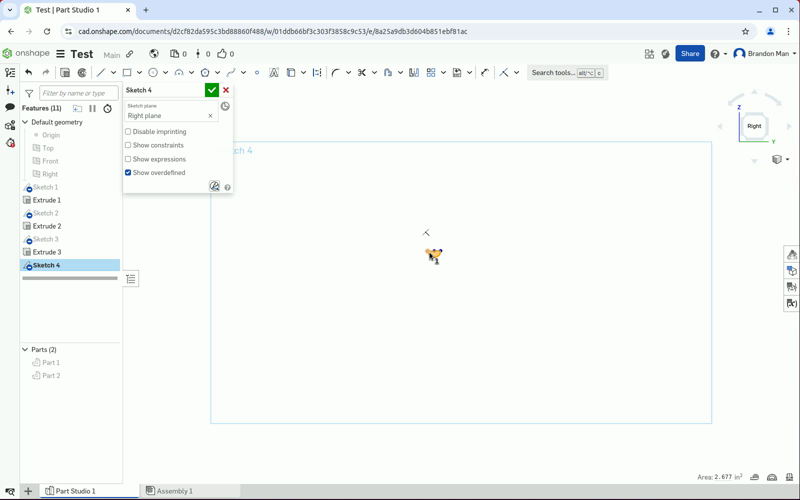
mouse_move(73, 352)
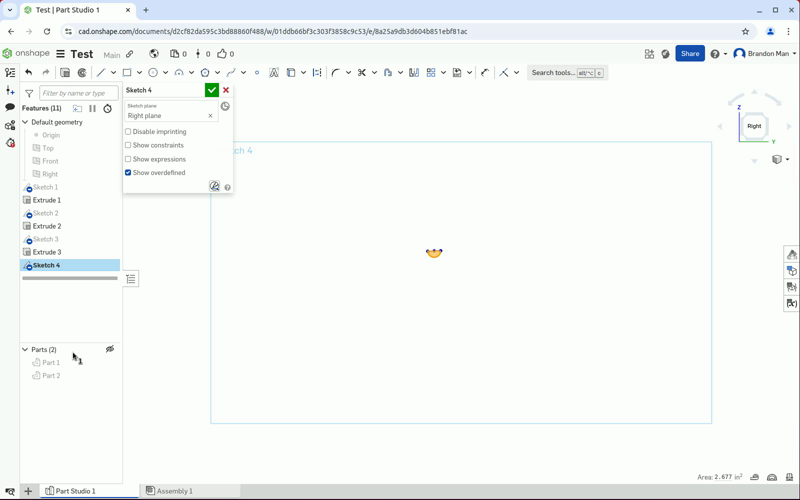
key(shift+y)
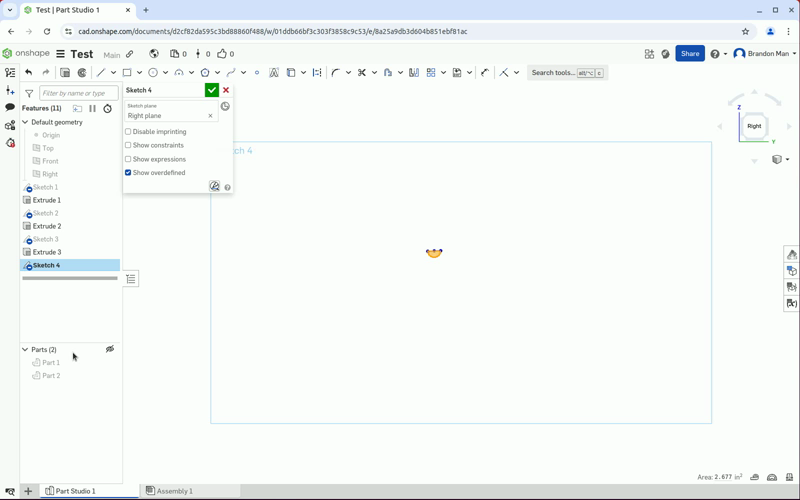
key(shift+e)
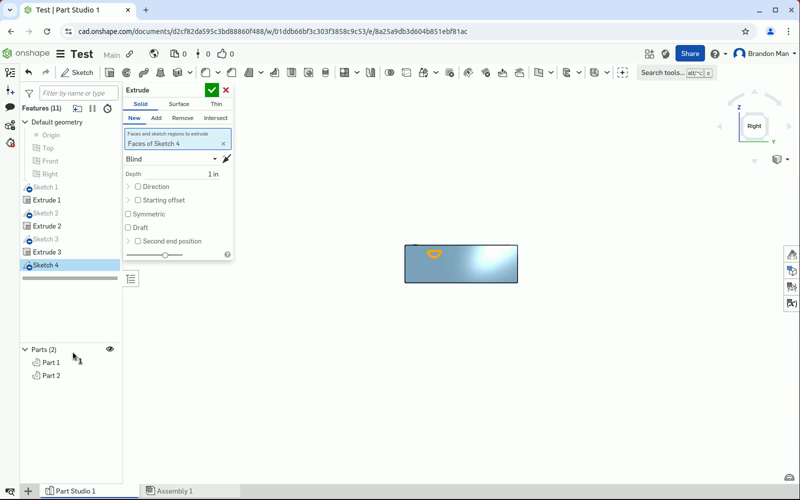
mouse_move(143, 106)
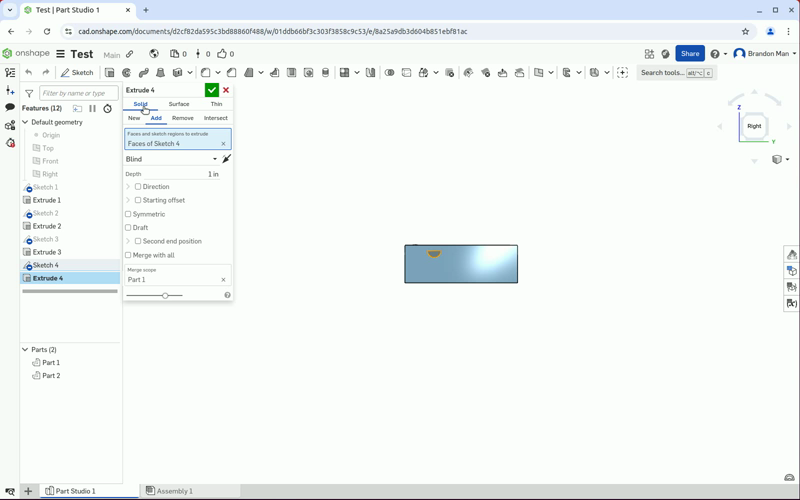
click(143, 106)
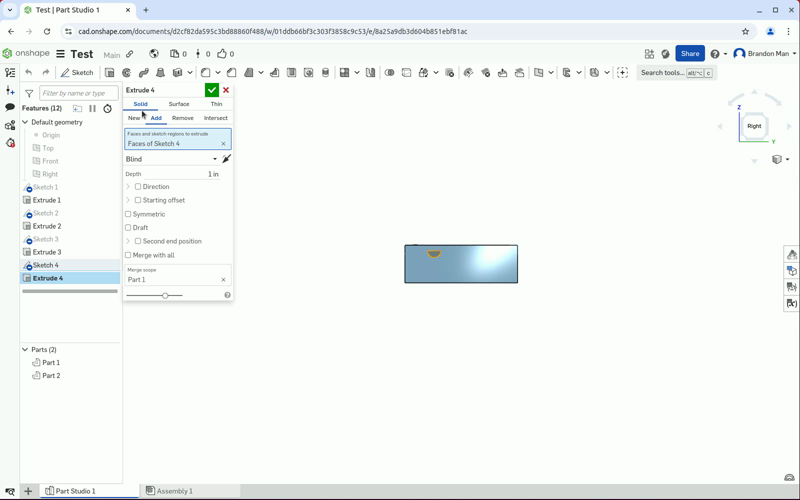
mouse_move(137, 120)
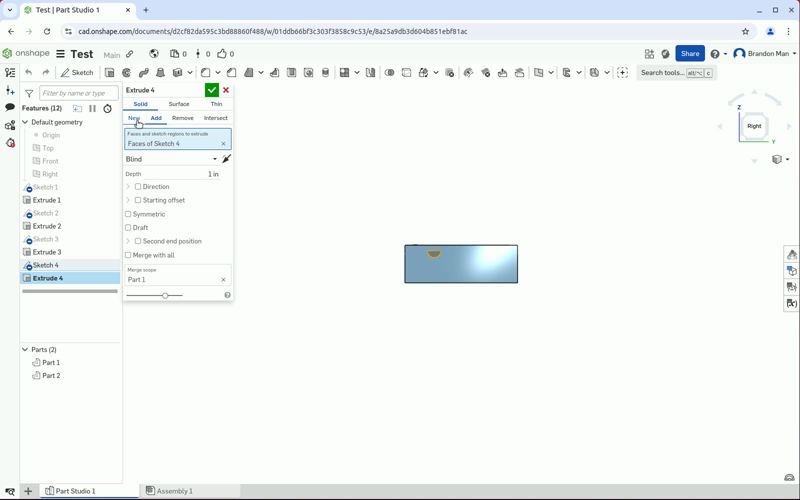
click(137, 120)
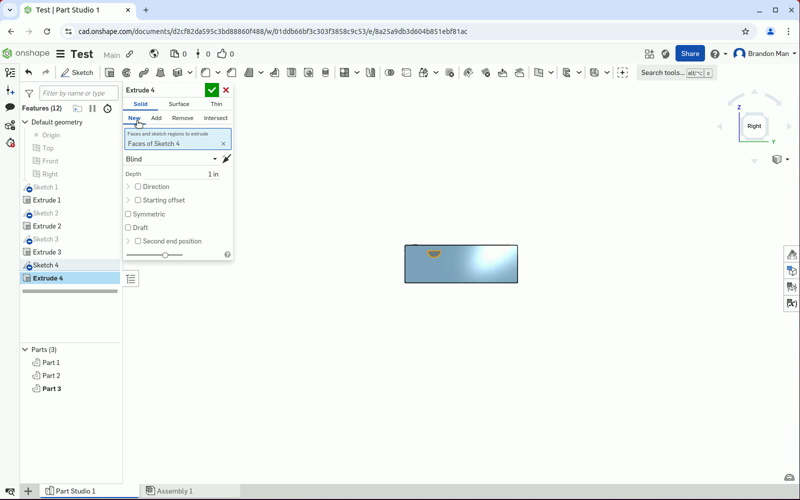
key(tab, 4)
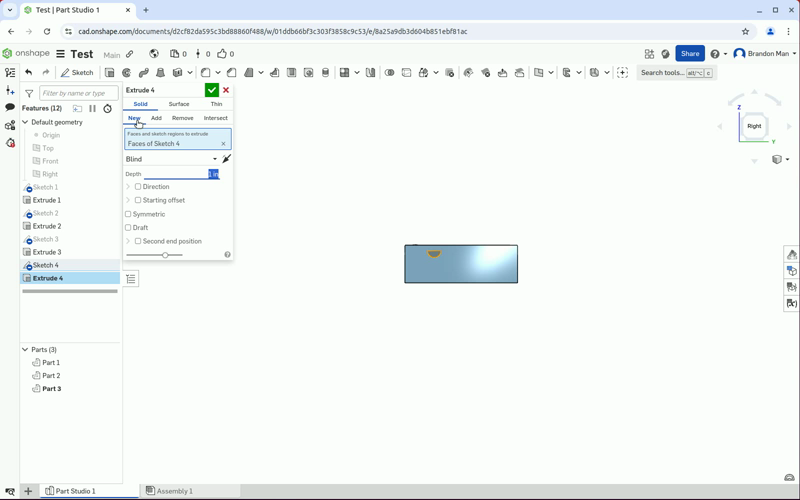
text(38.514)
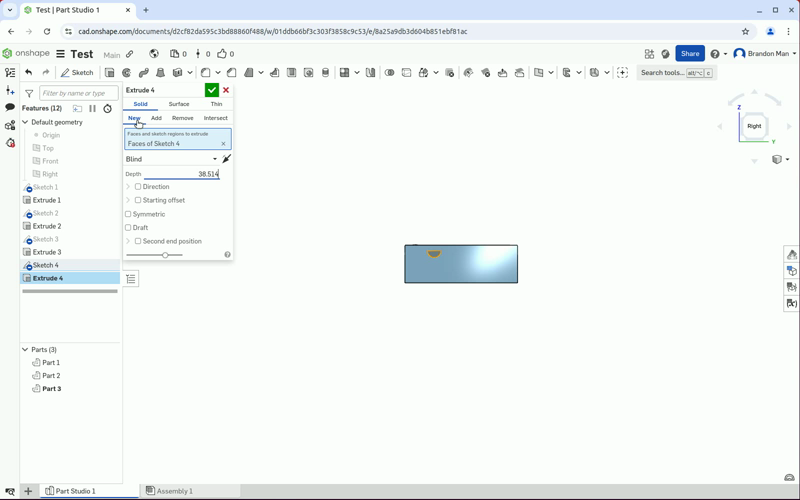
key(tab, 3)
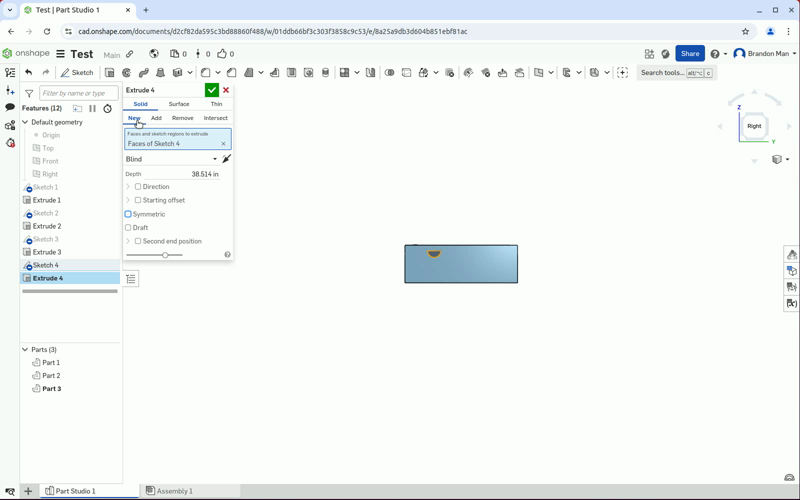
key(space)
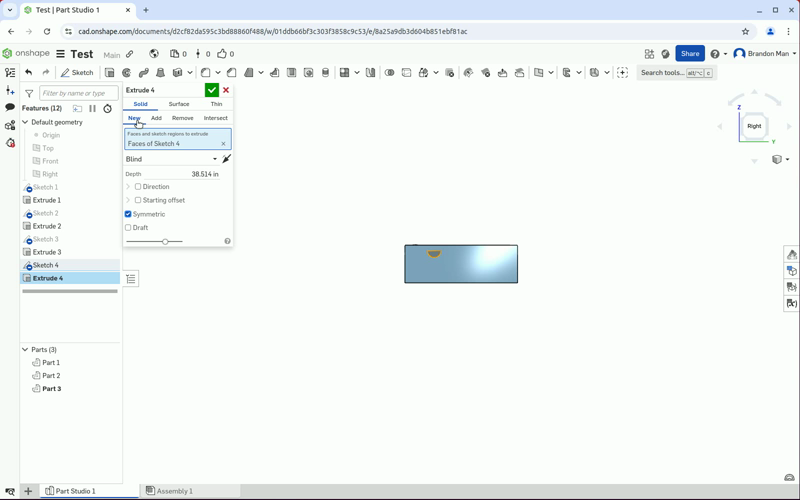
key(enter)
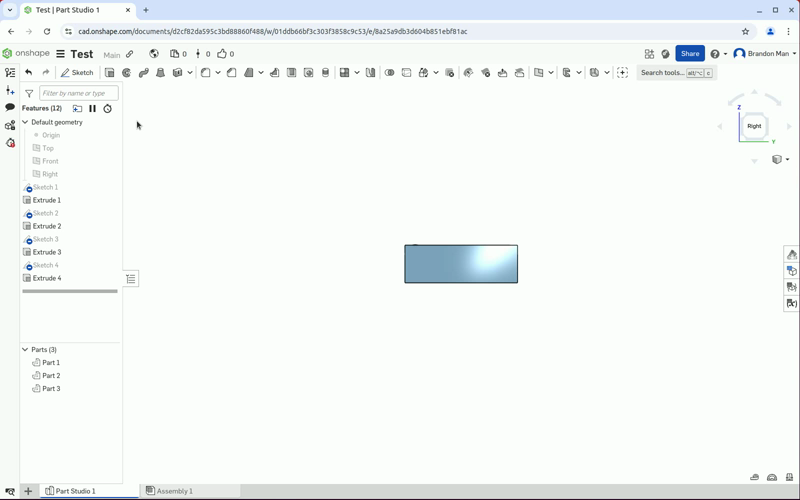
key(shift+h)
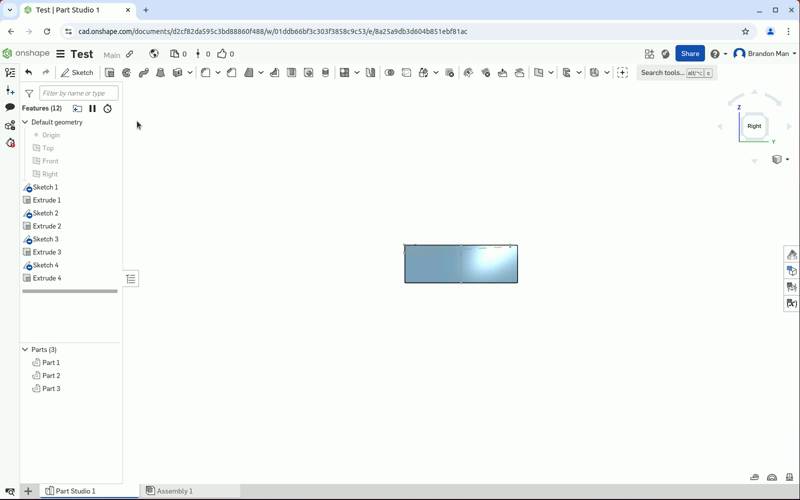
key(shift+h)
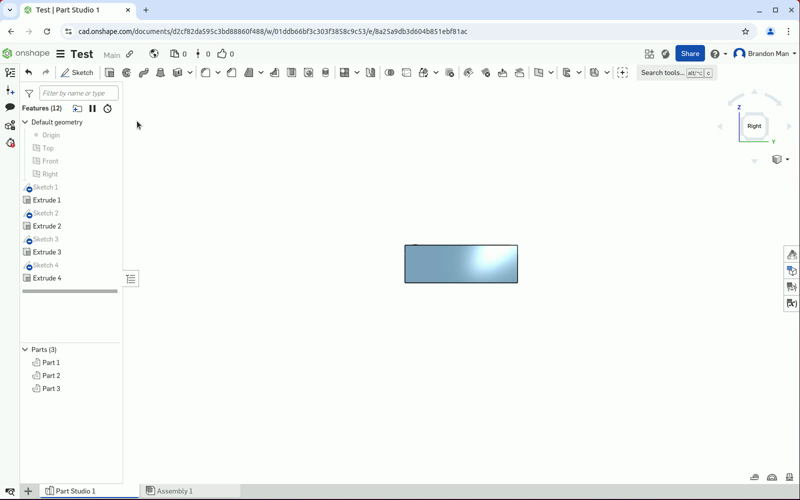
mouse_move(73, 189)
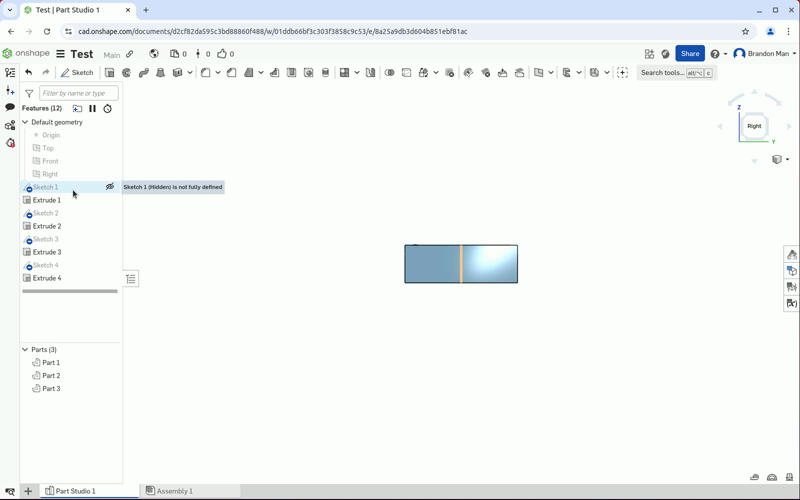
click(73, 189)
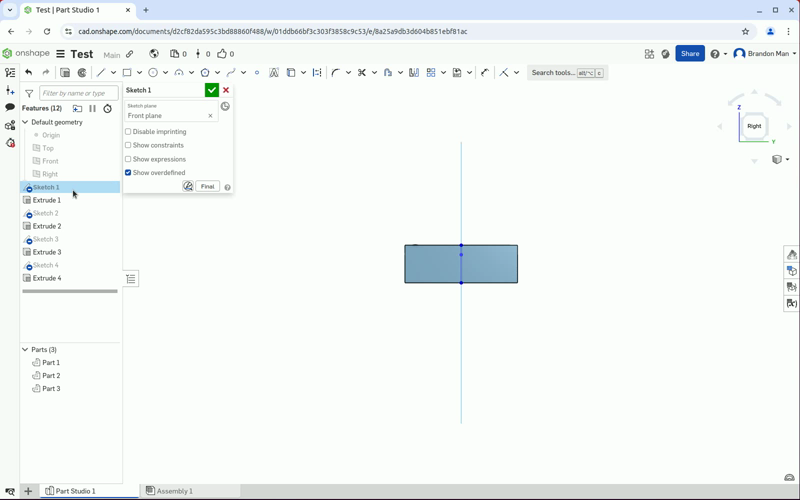
mouse_move(229, 92)
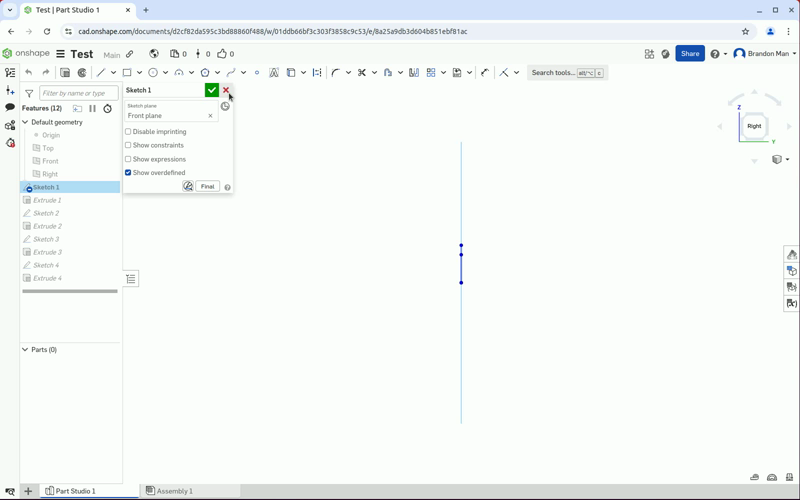
click(229, 92)
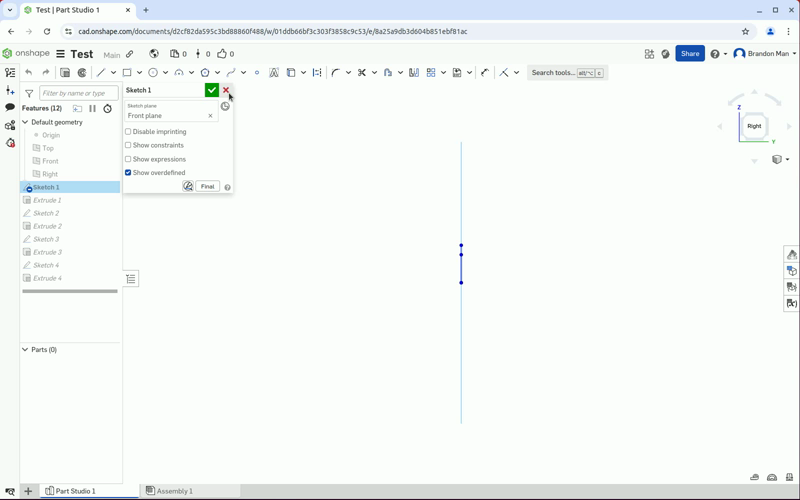
key(shift+s)
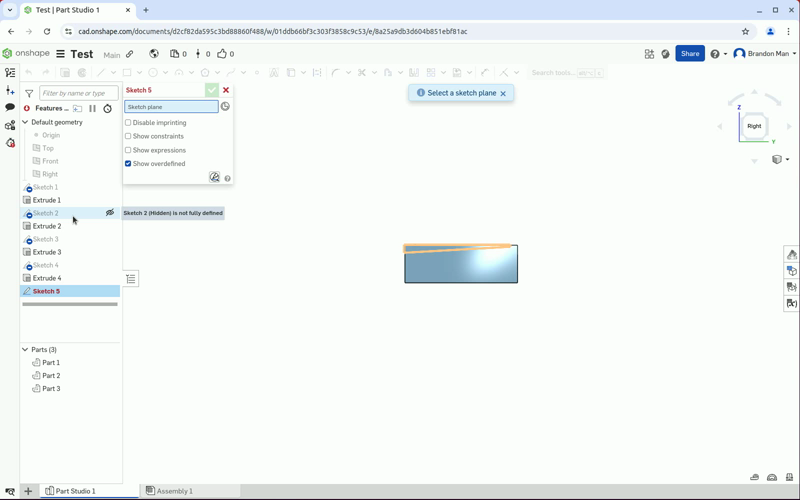
scroll(3)
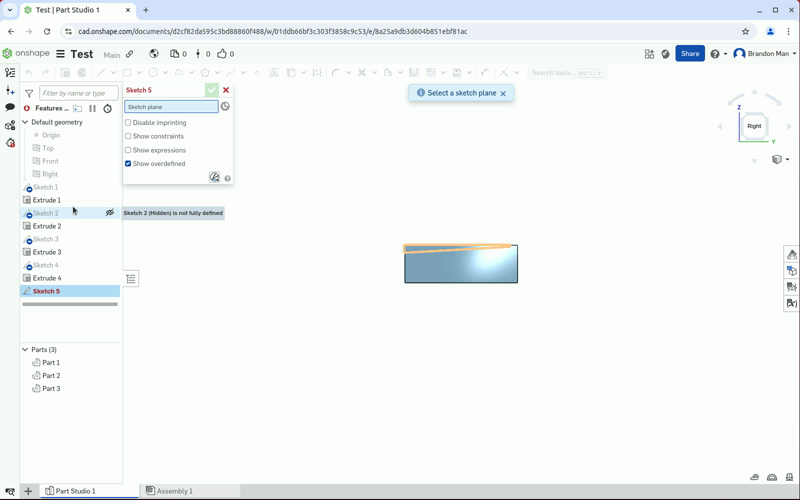
mouse_move(73, 176)
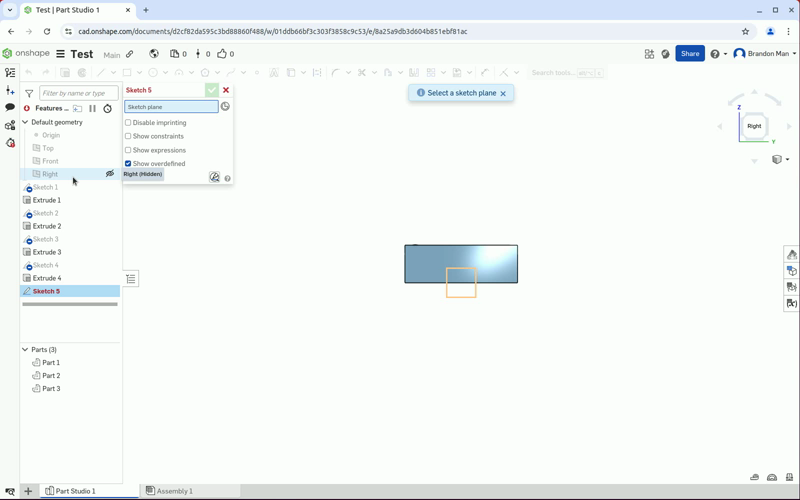
click(73, 176)
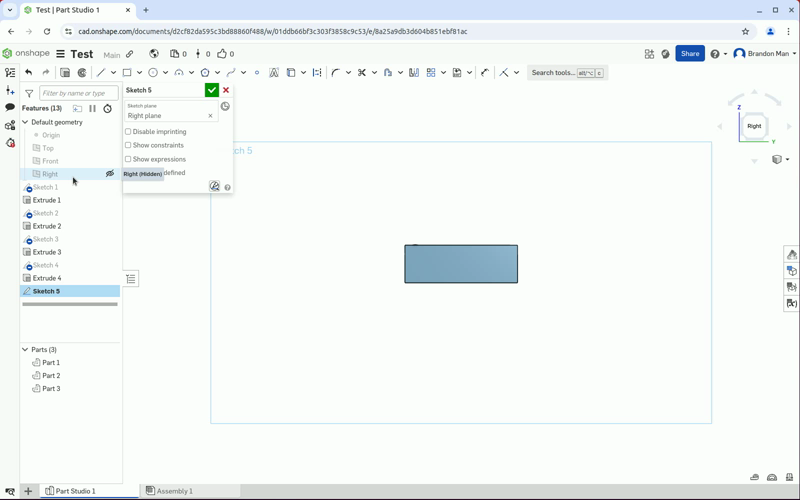
mouse_move(73, 352)
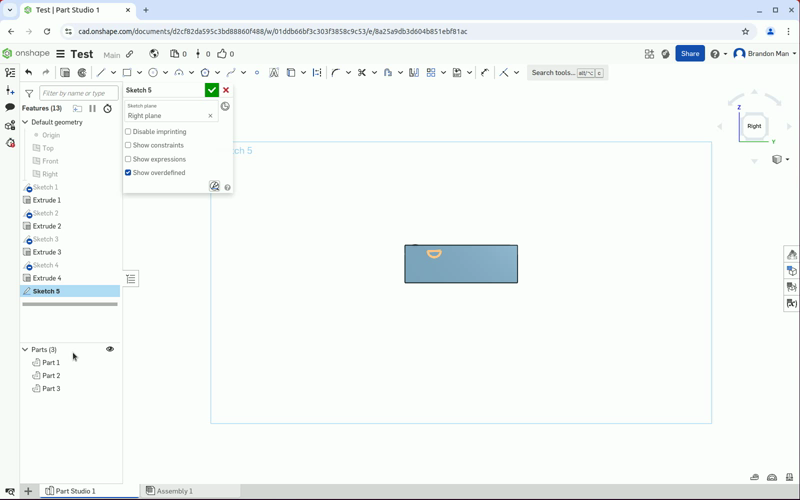
key(y)
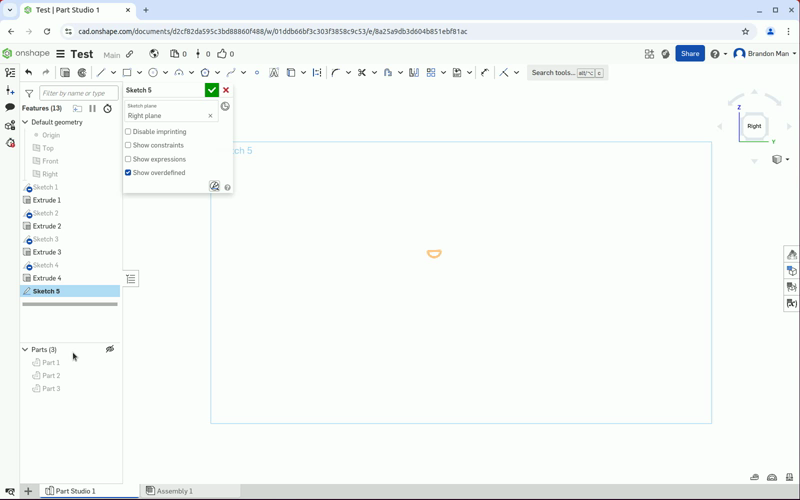
key(a)
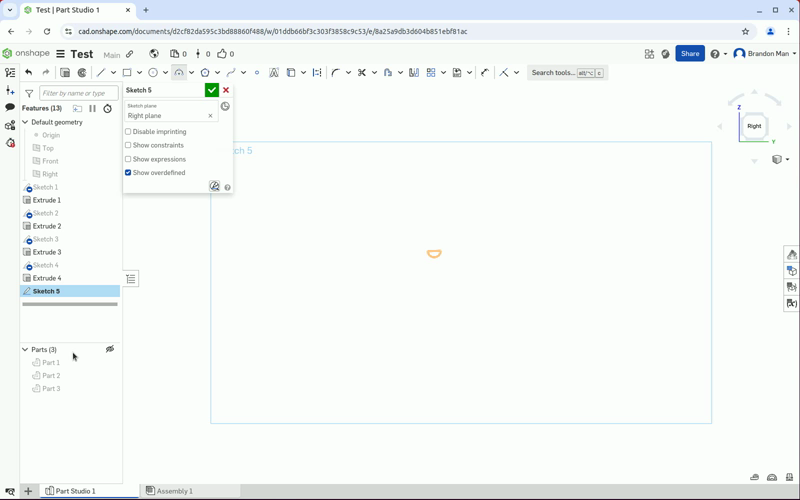
key_down(shift)
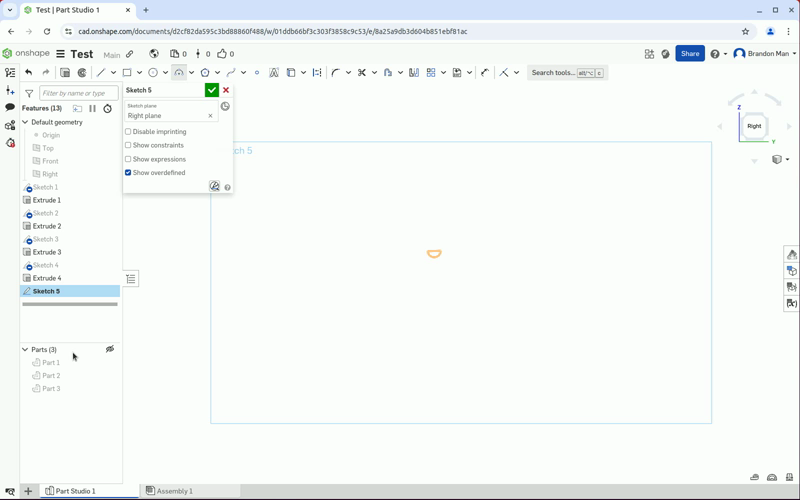
mouse_move(445, 251)
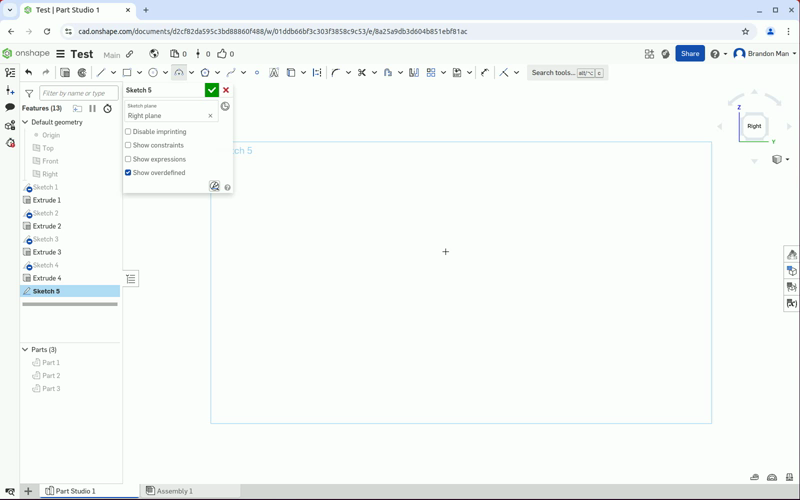
click(445, 251)
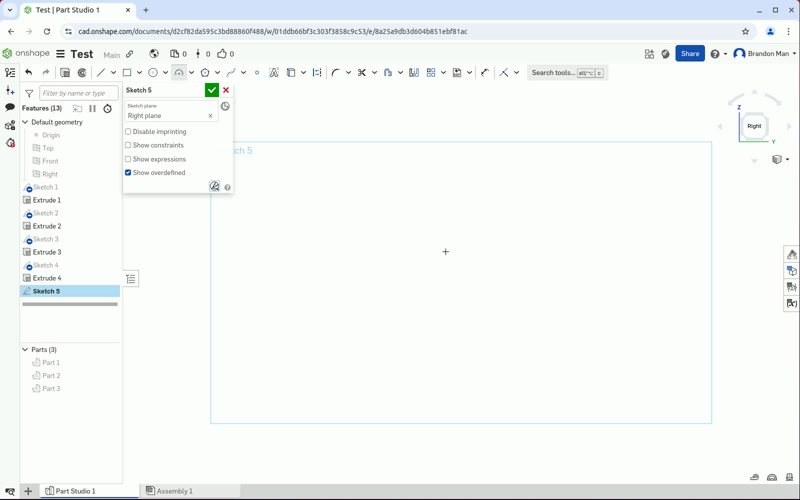
key_up(shift)
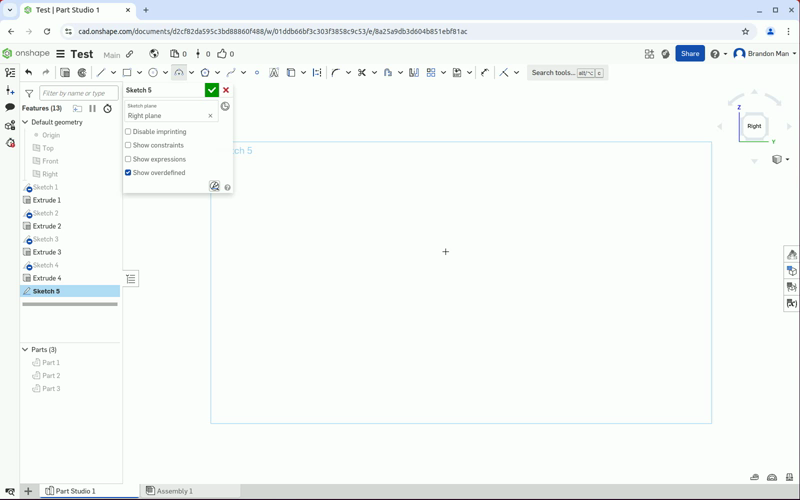
key_down(shift)
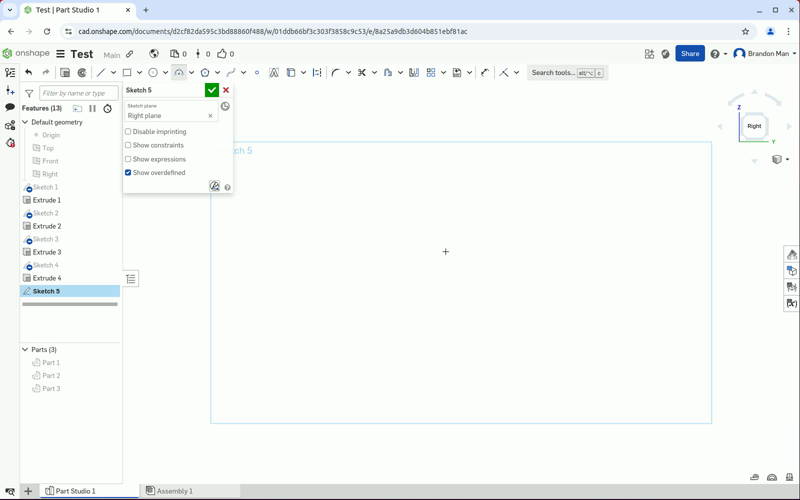
mouse_move(457, 250)
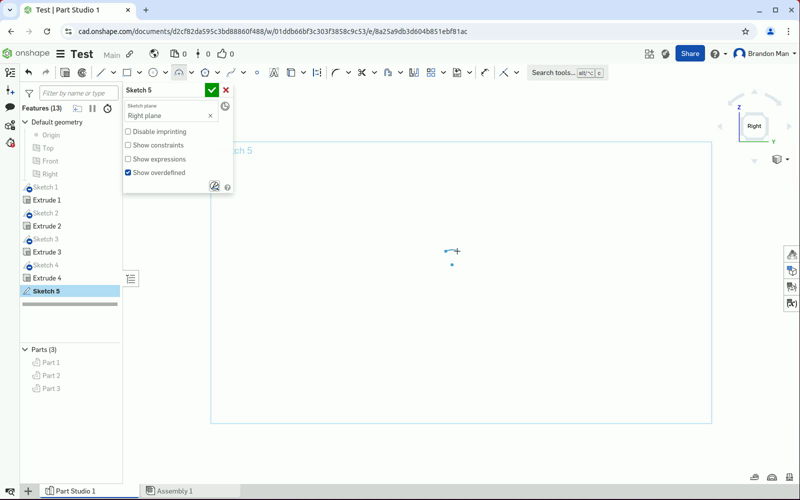
click(457, 250)
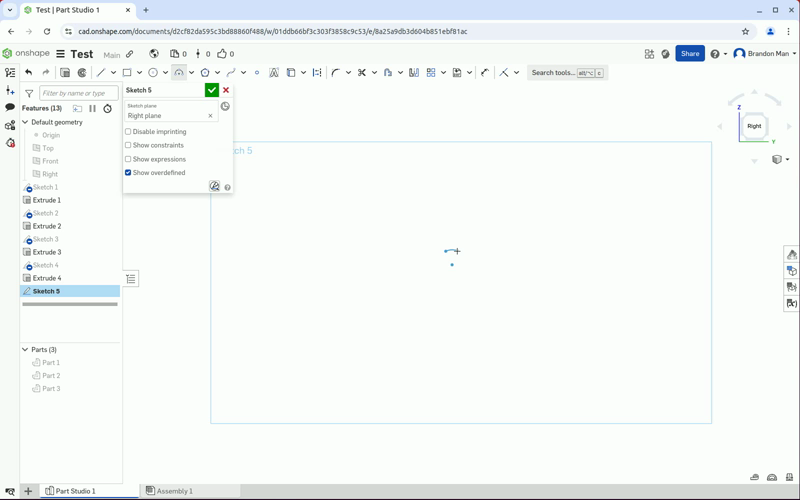
mouse_move(451, 256)
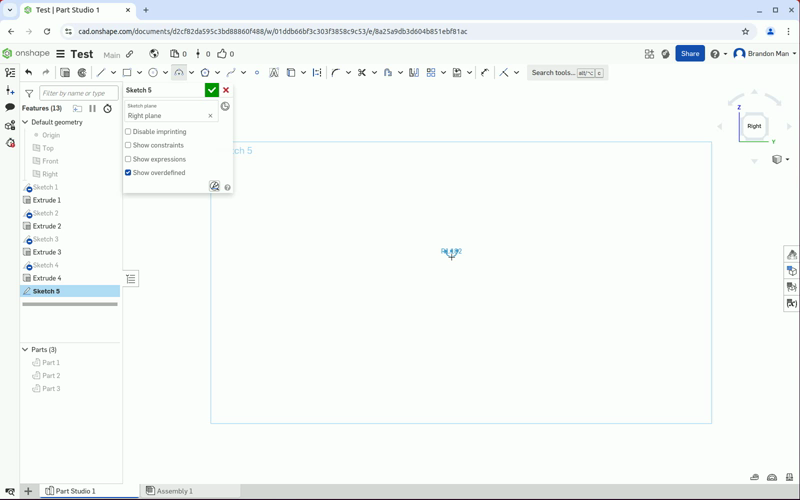
click(451, 256)
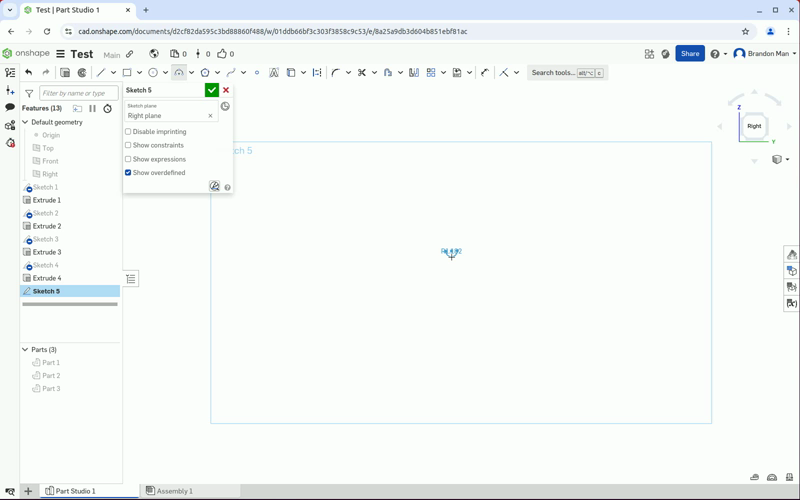
key_up(shift)
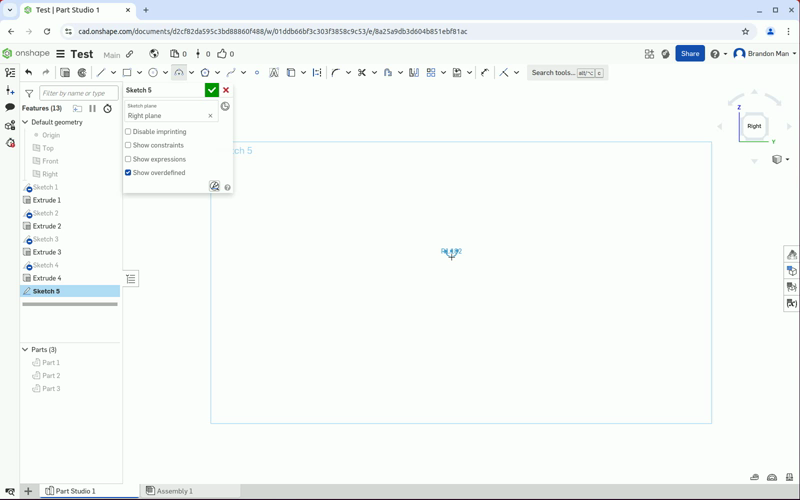
key(esc)
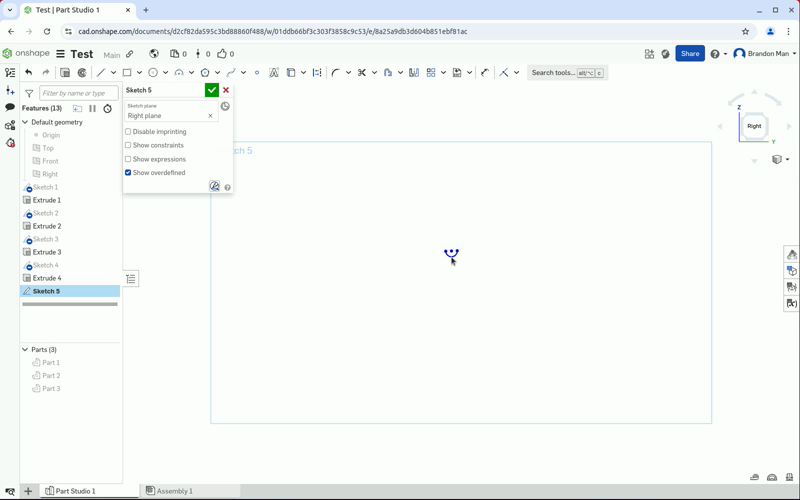
key(l)
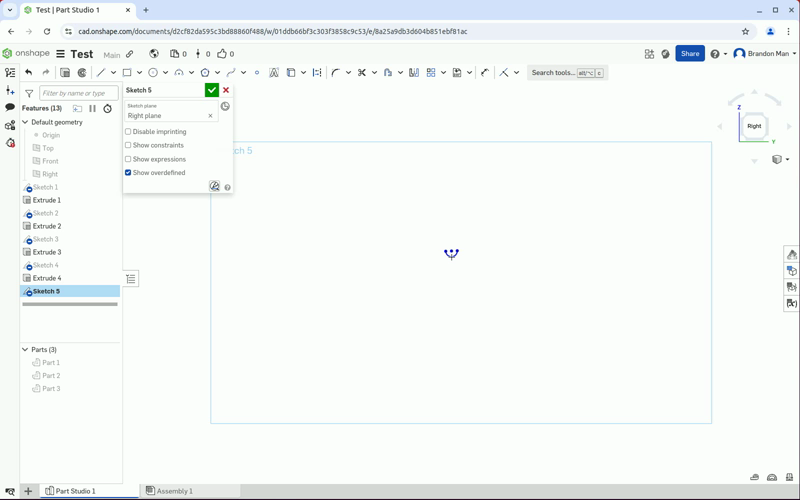
mouse_move(457, 250)
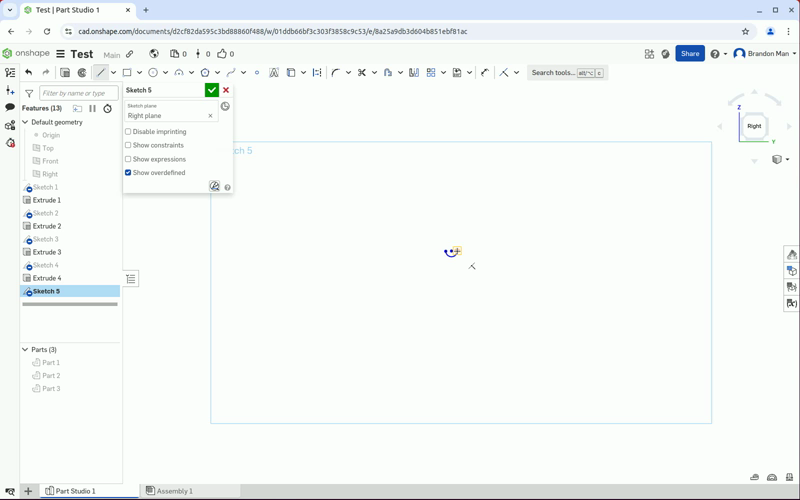
click(457, 250)
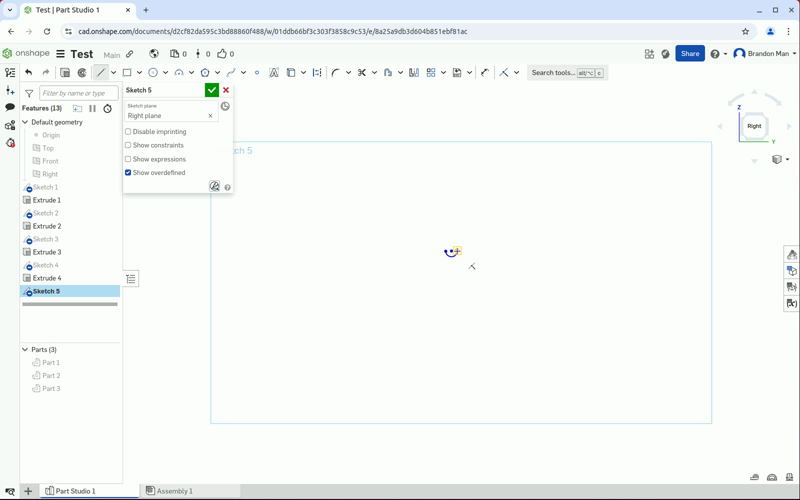
mouse_move(487, 250)
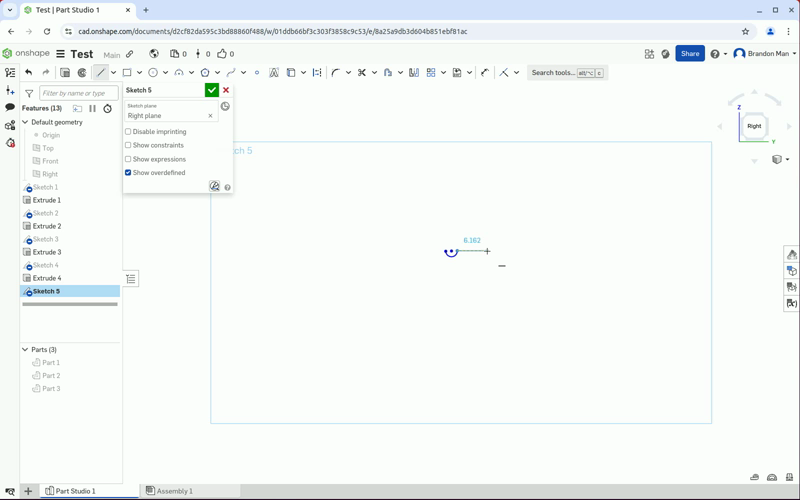
key_down(shift)
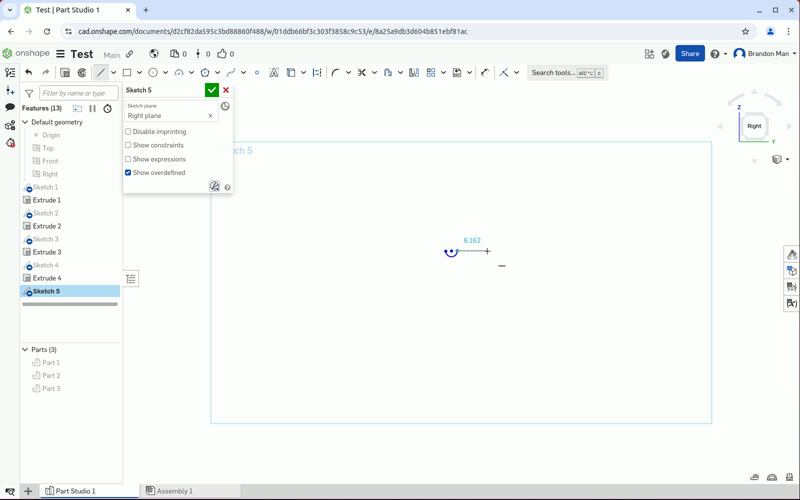
mouse_move(445, 251)
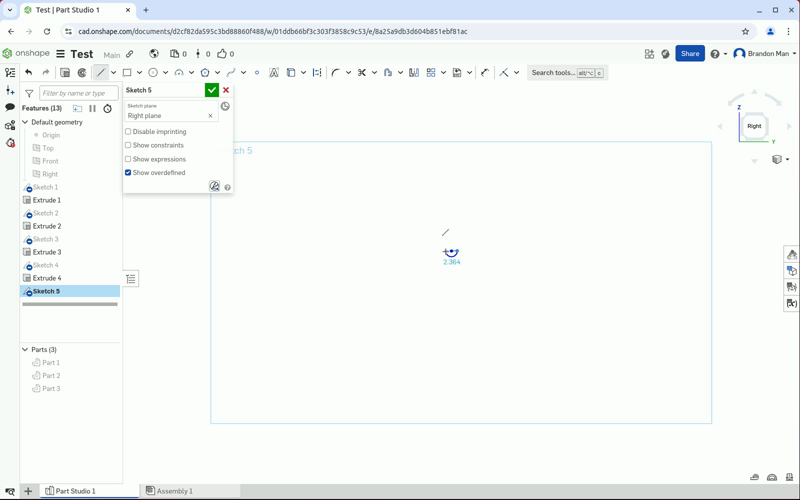
key_up(shift)
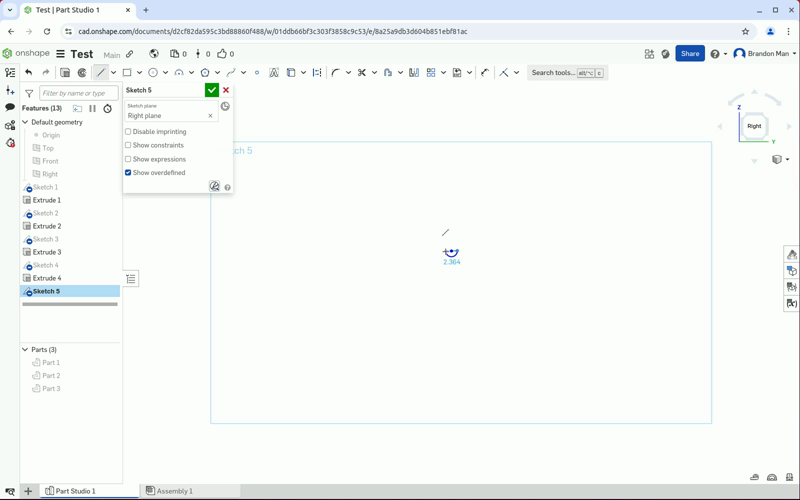
click(445, 251)
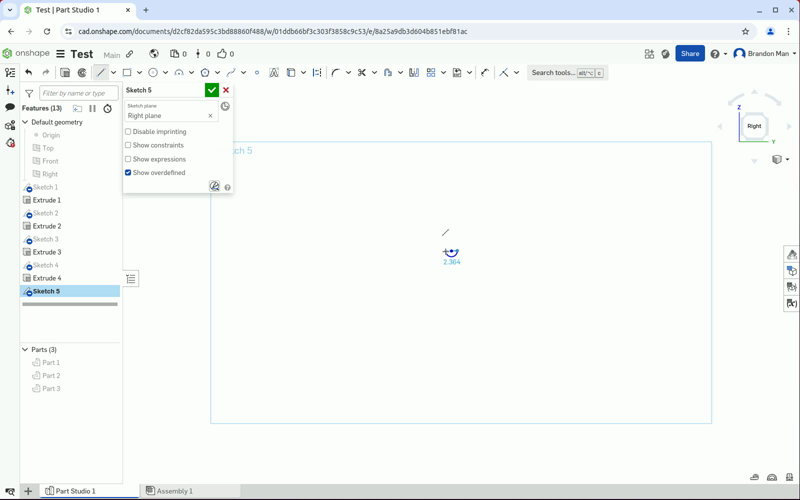
key(esc)
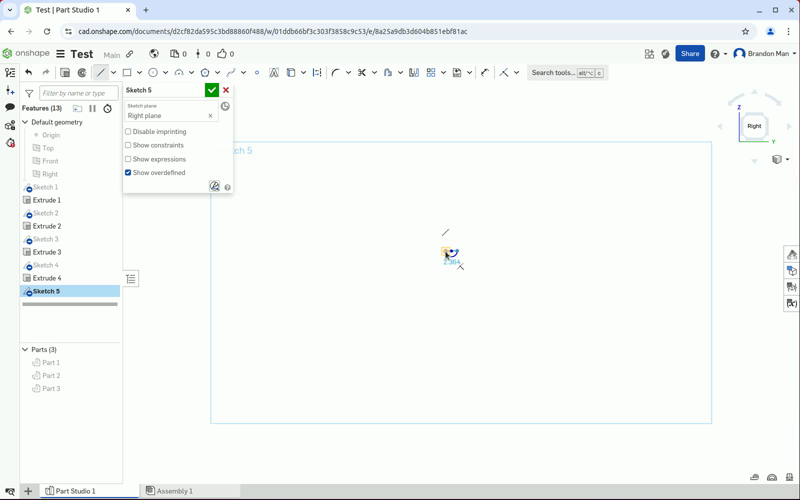
mouse_move(452, 256)
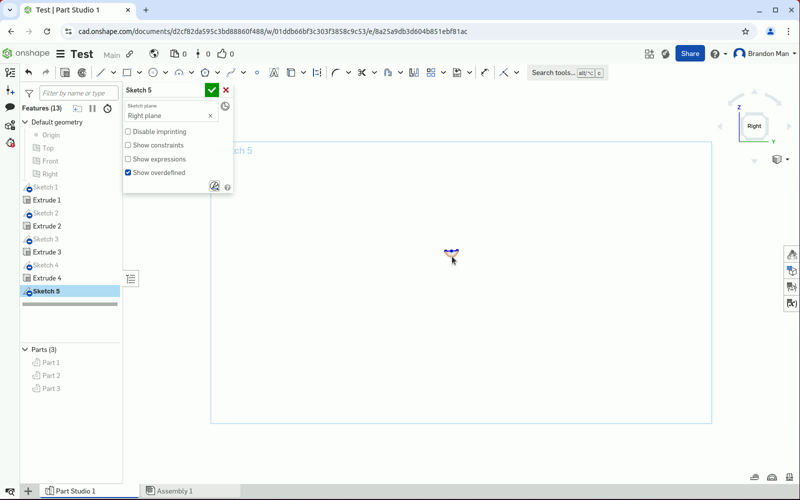
scroll(6)
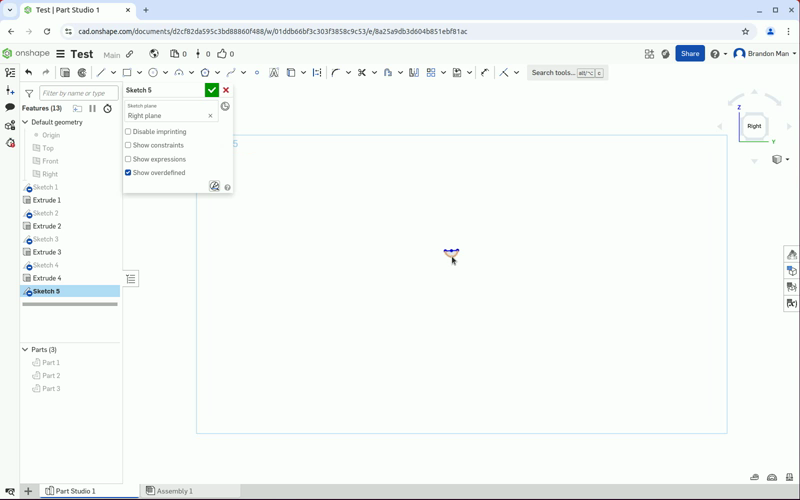
scroll(6)
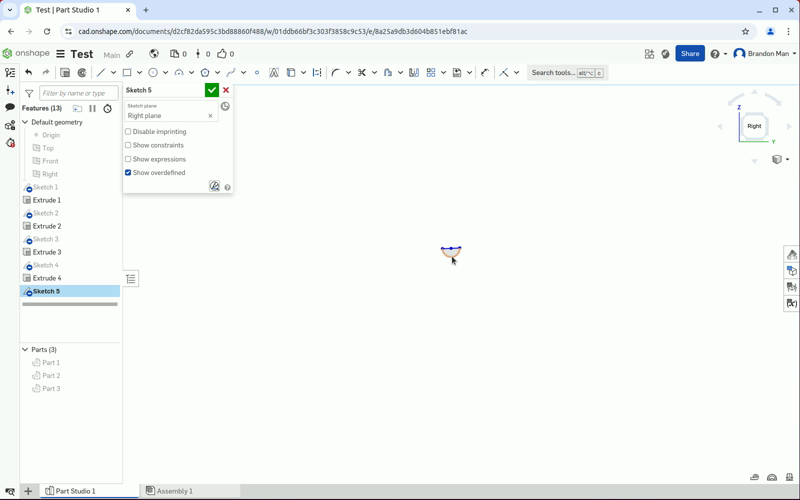
scroll(6)
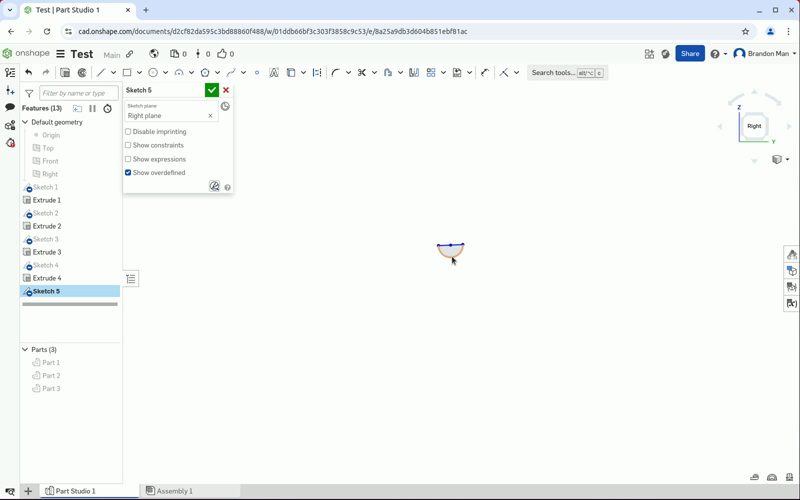
scroll(6)
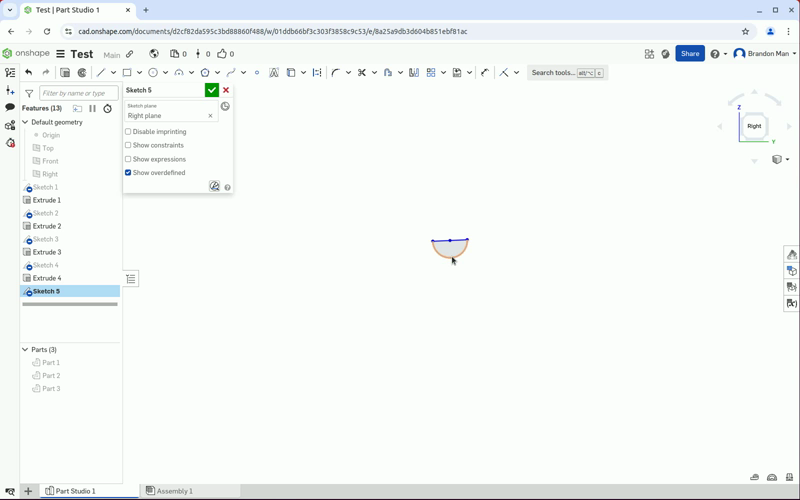
scroll(6)
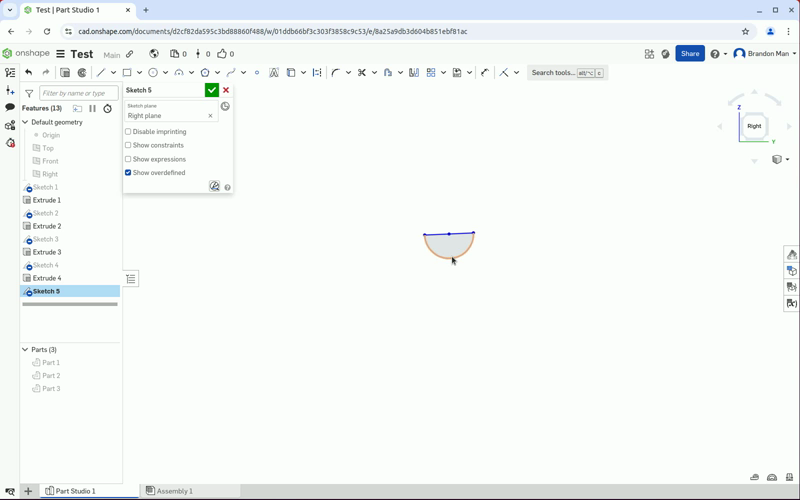
scroll(6)
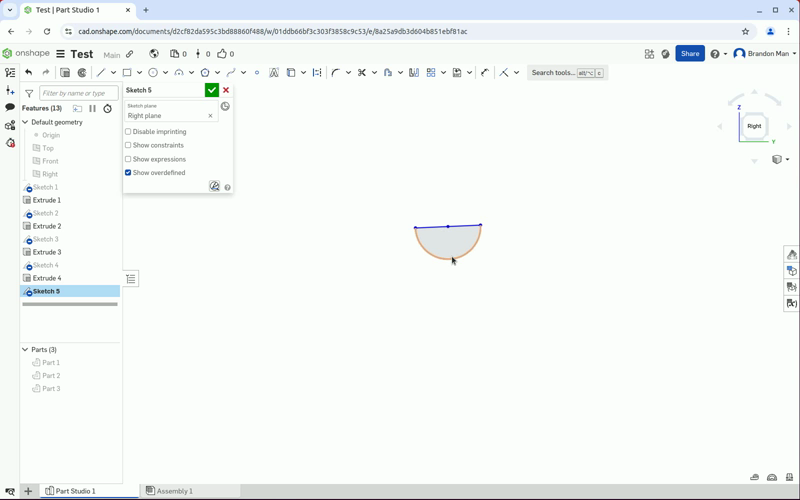
scroll(6)
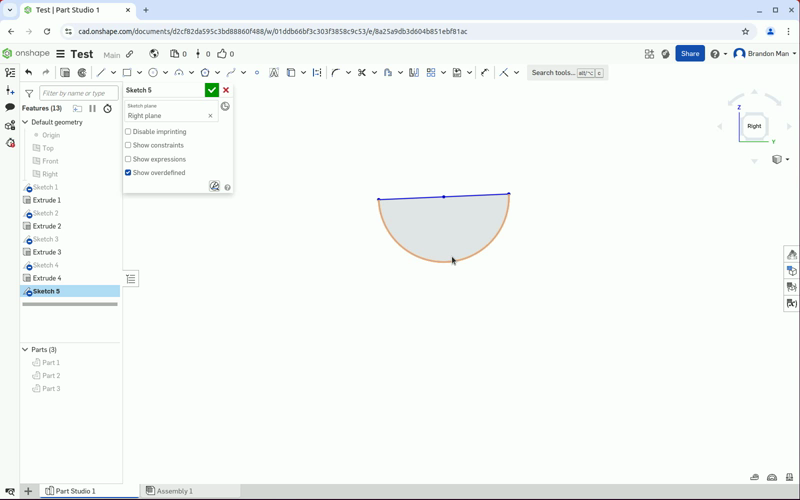
click(452, 256)
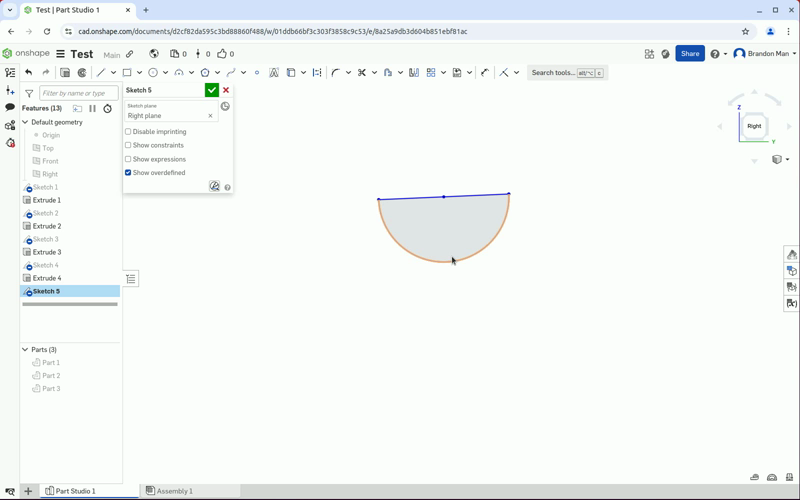
scroll(-6)
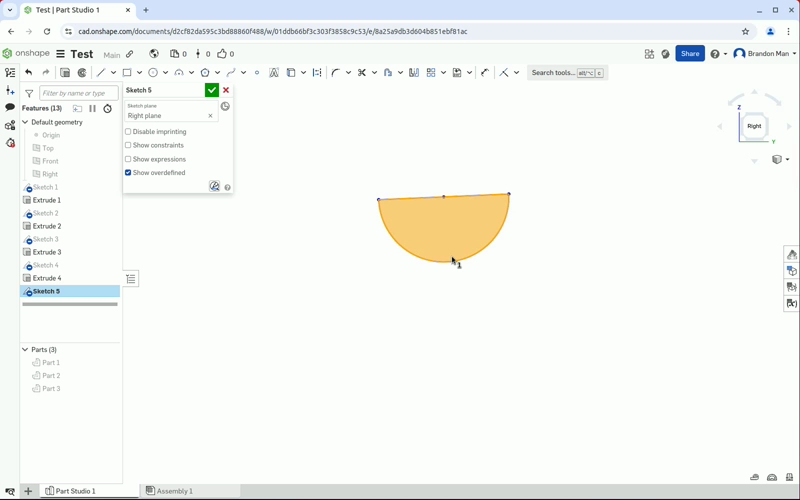
scroll(-6)
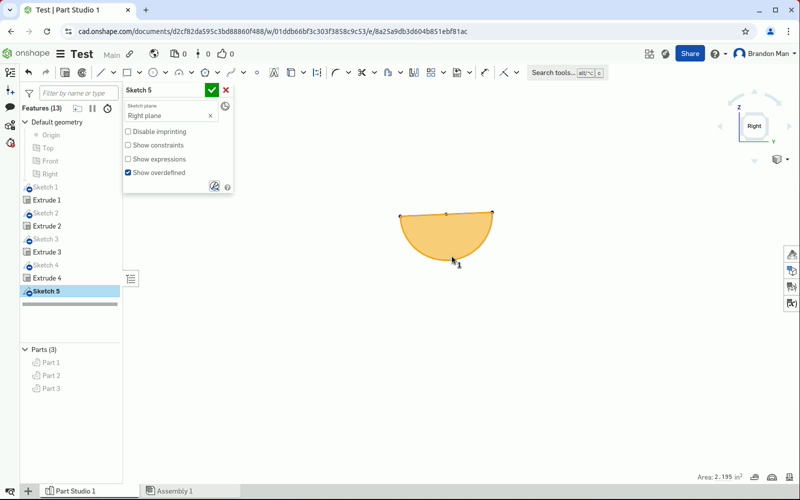
scroll(-6)
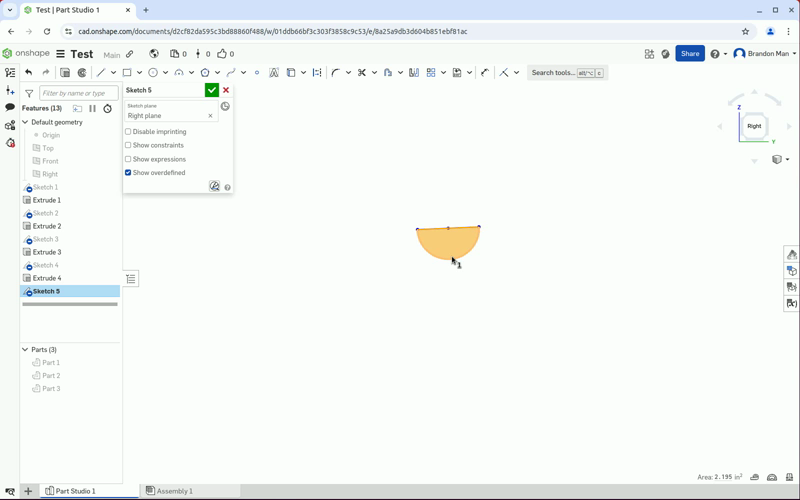
scroll(-6)
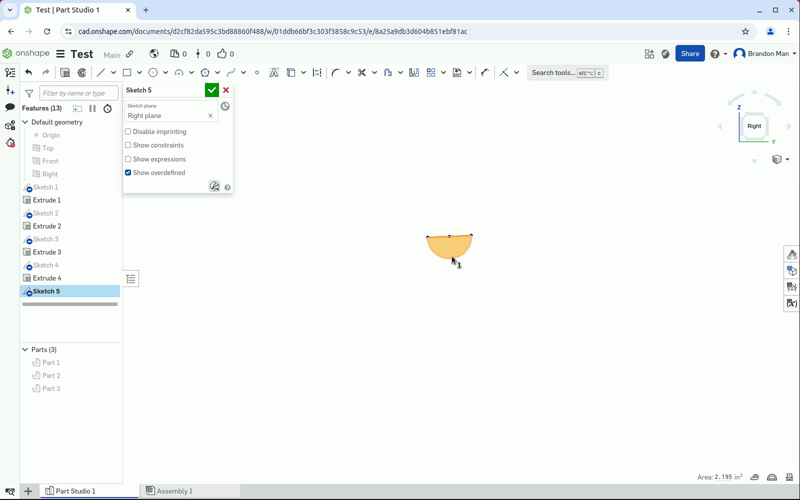
scroll(-6)
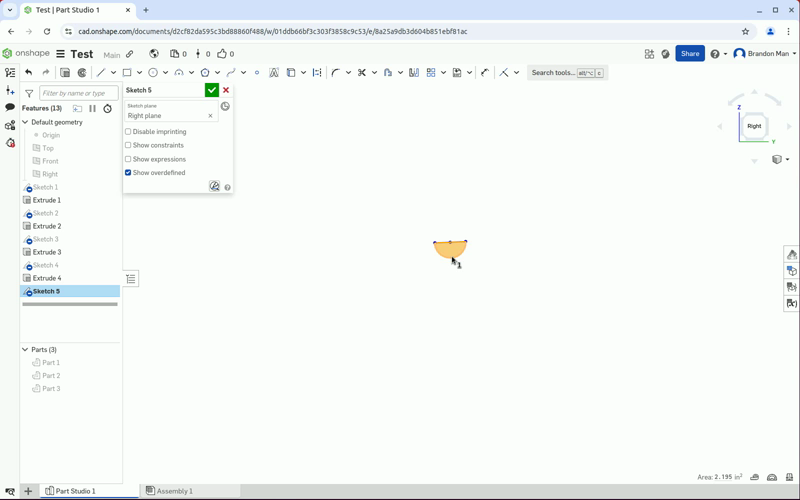
scroll(-6)
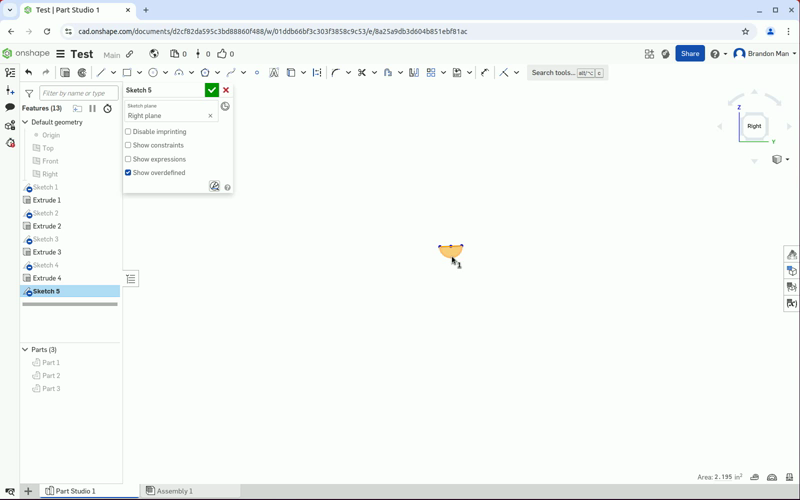
scroll(-6)
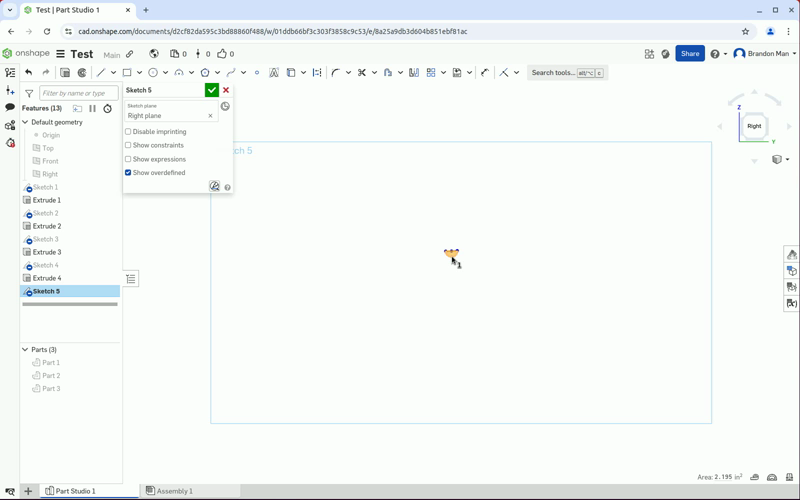
mouse_move(73, 352)
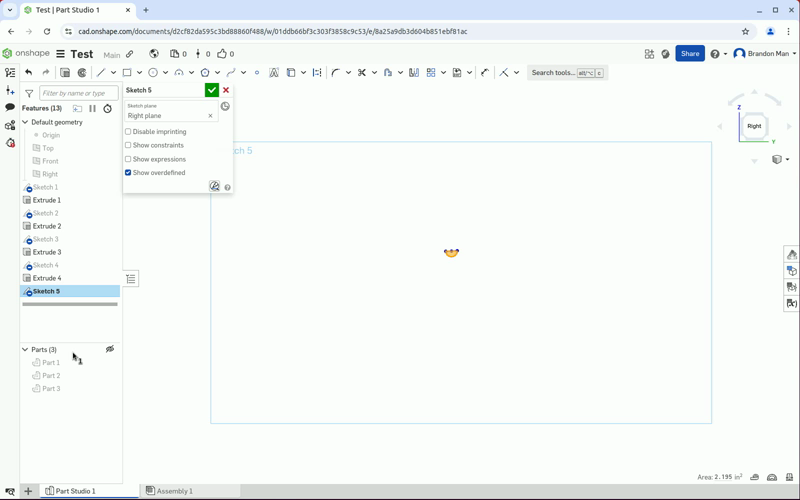
key(shift+y)
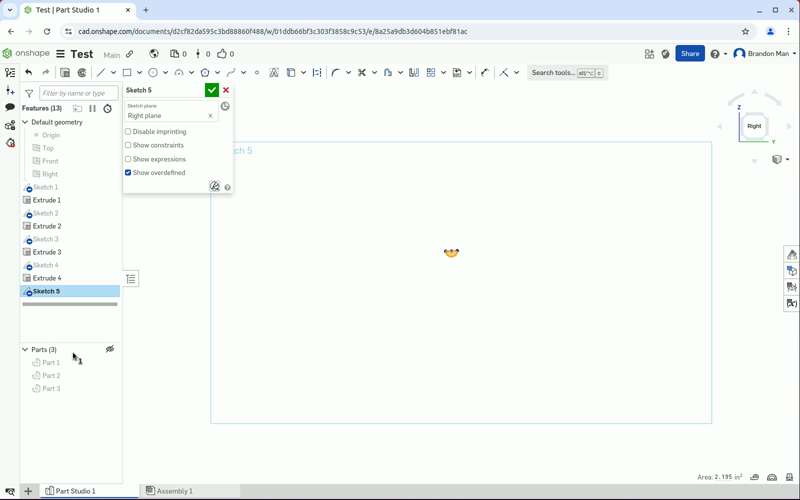
key(shift+e)
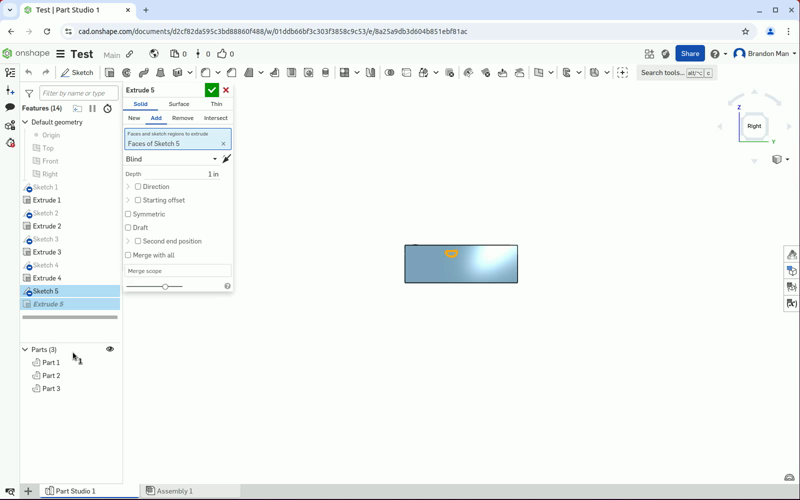
mouse_move(143, 106)
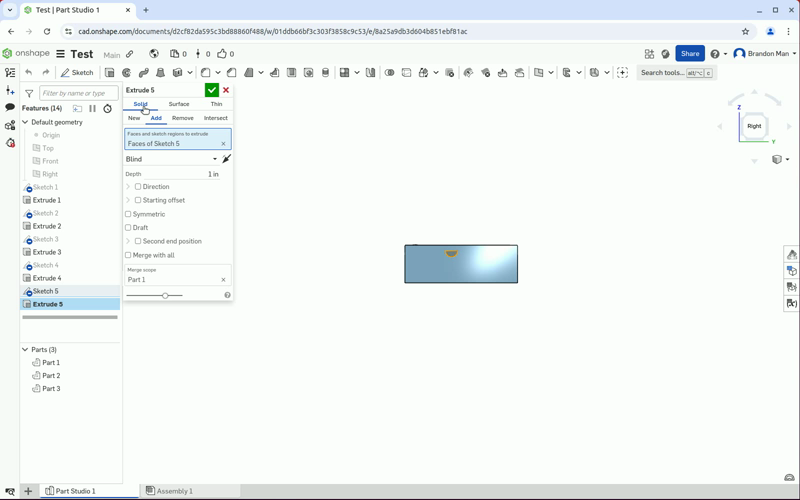
click(143, 106)
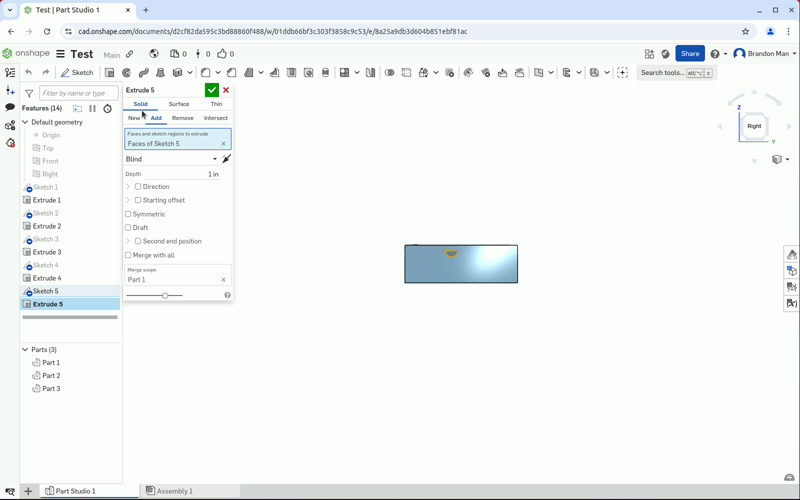
mouse_move(137, 120)
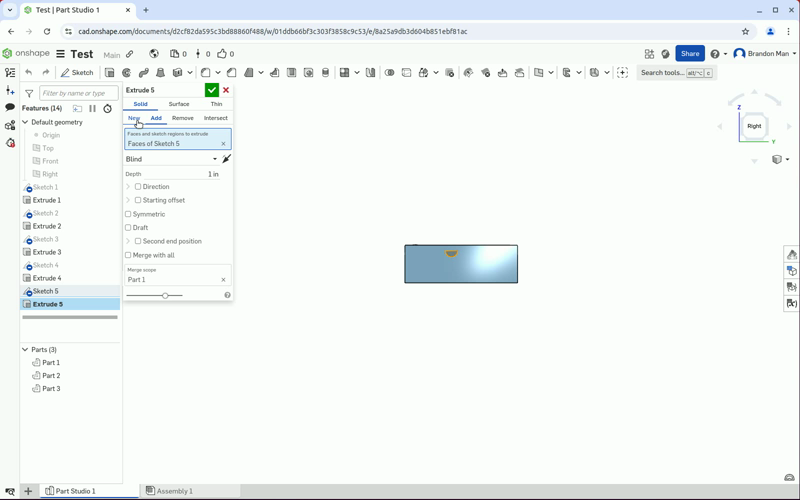
click(137, 120)
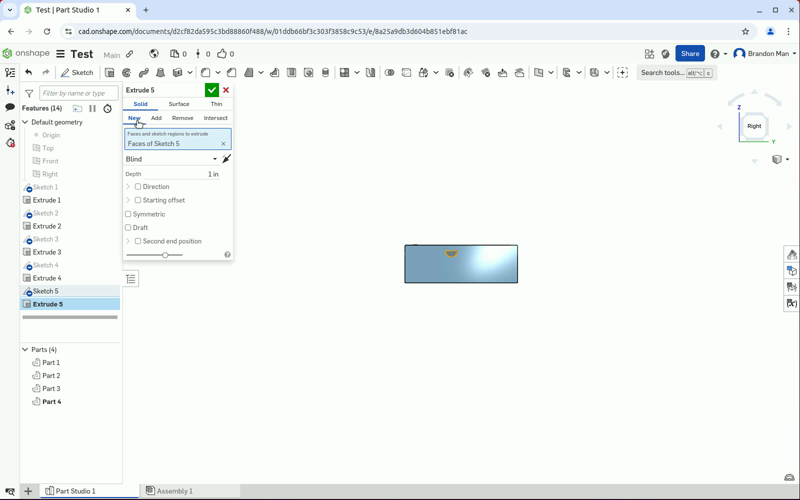
key(tab, 4)
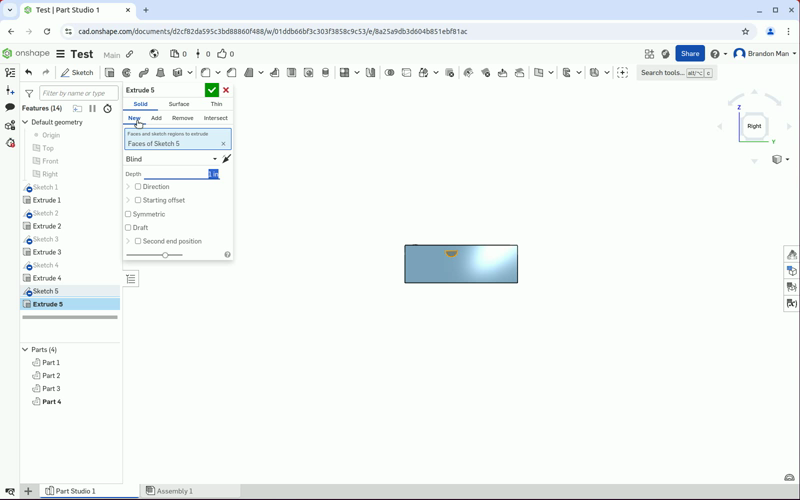
text(38.514)
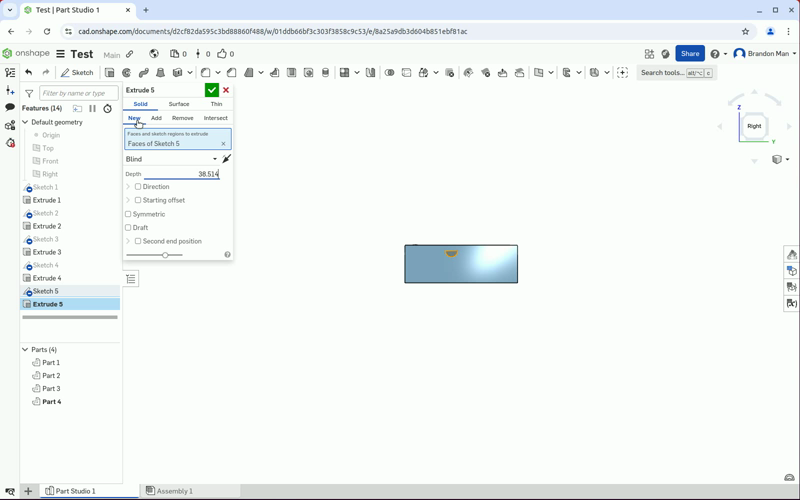
key(tab, 3)
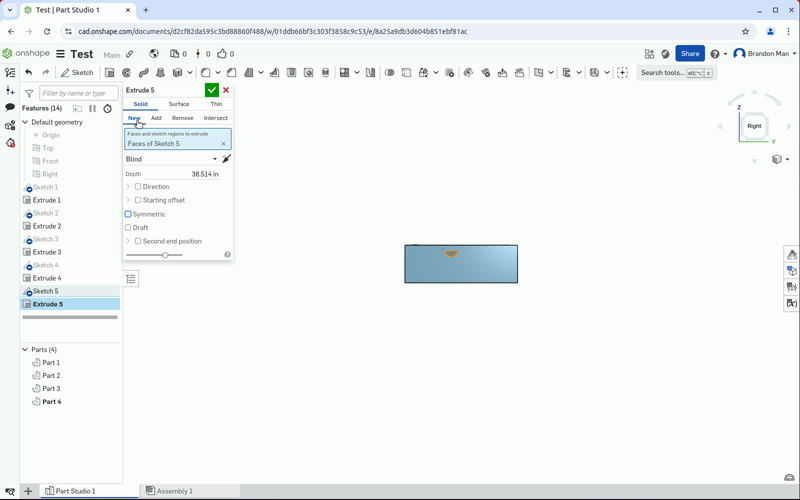
key(space)
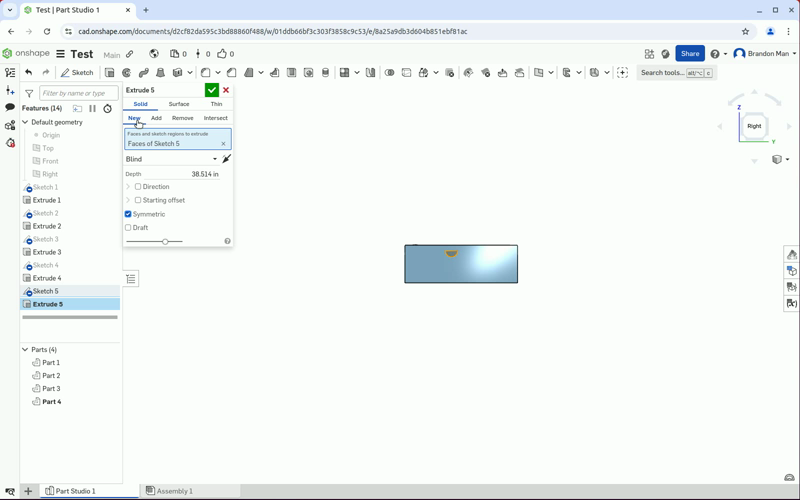
key(enter)
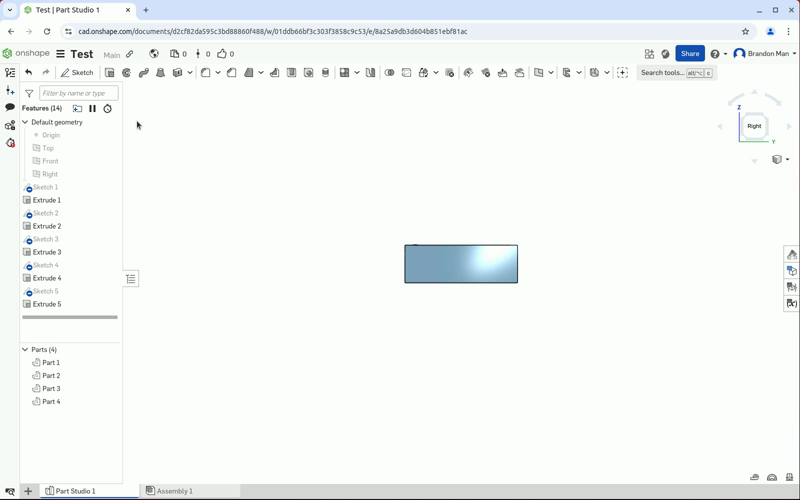
key(shift+h)
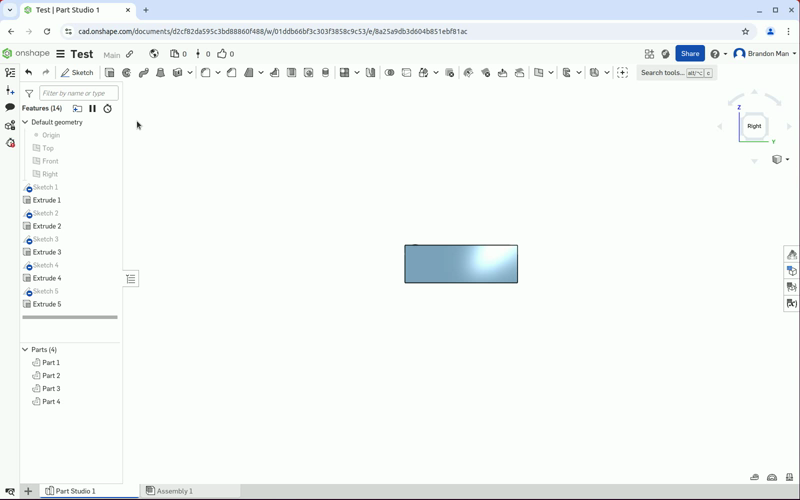
key(shift+h)
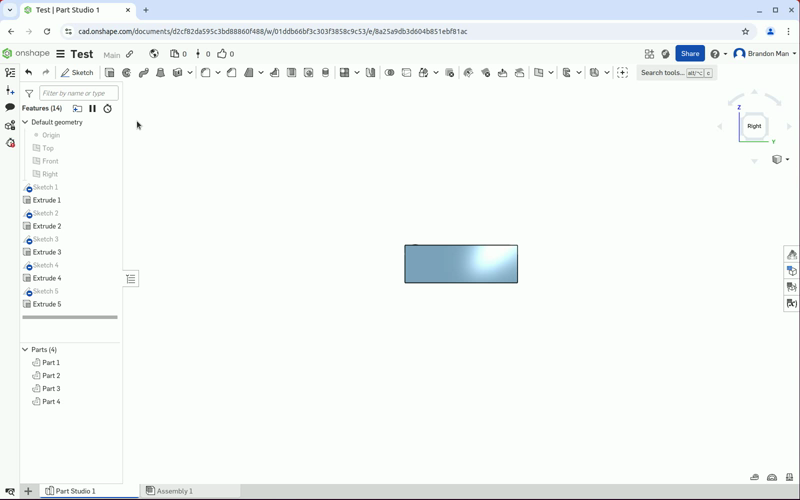
mouse_move(73, 189)
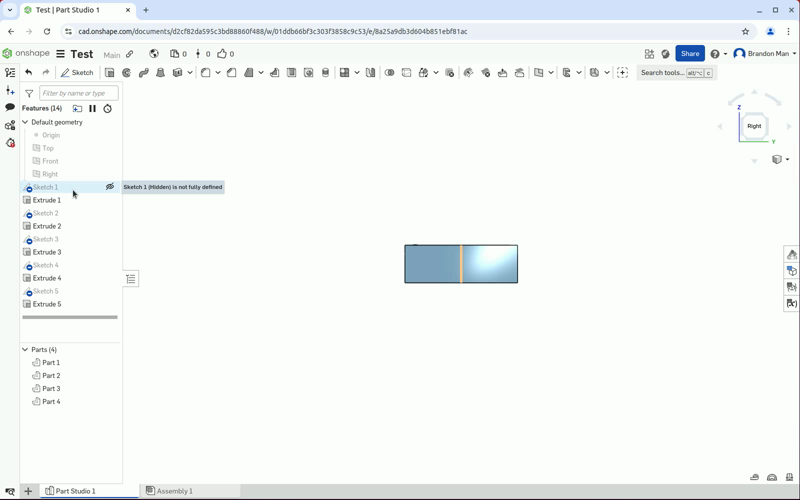
click(73, 189)
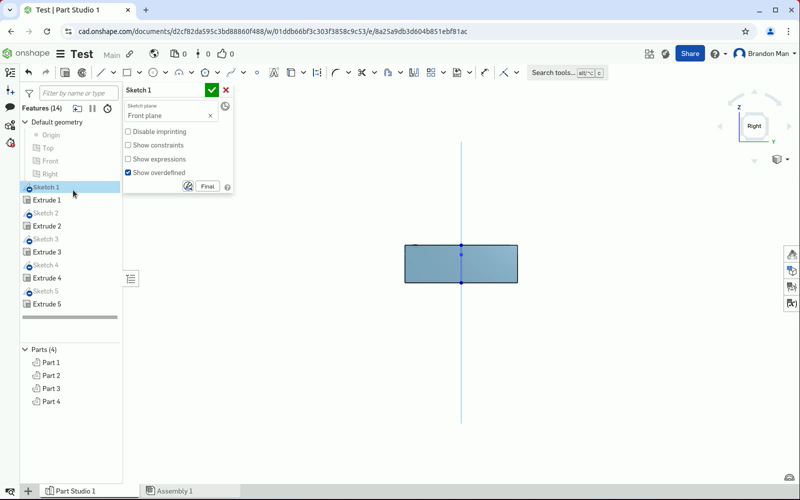
mouse_move(229, 92)
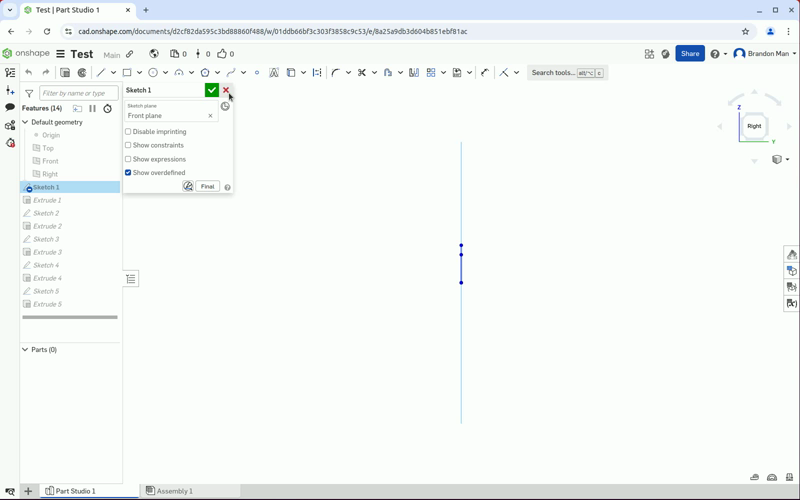
click(229, 92)
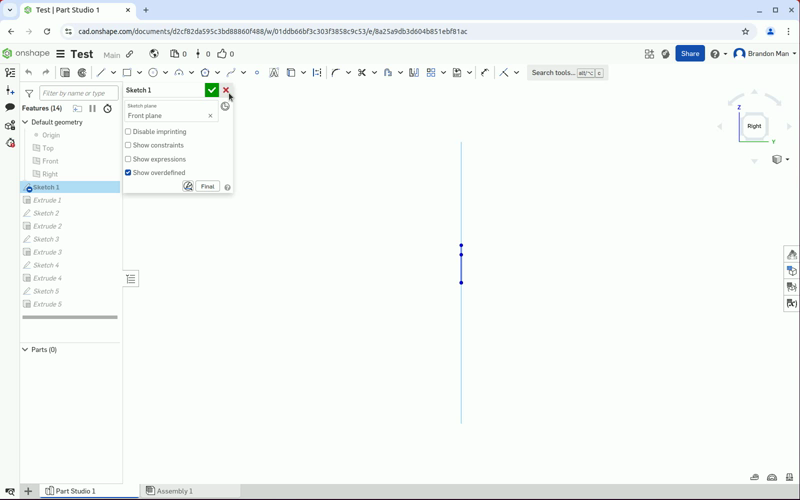
key(shift+s)
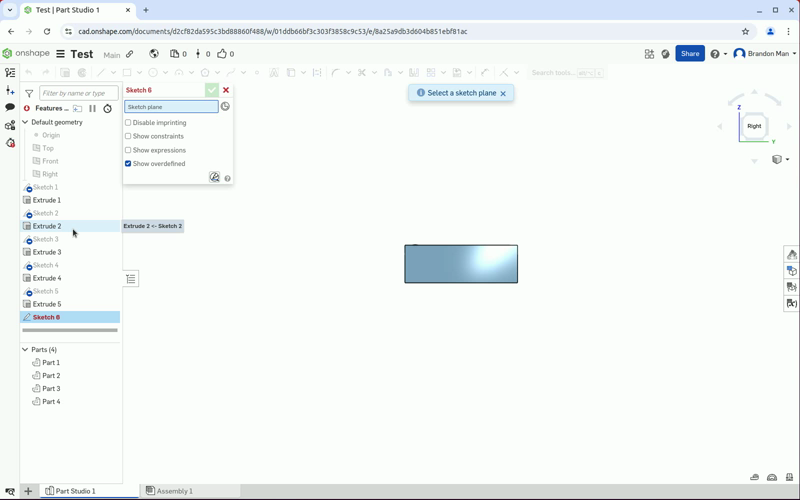
scroll(3)
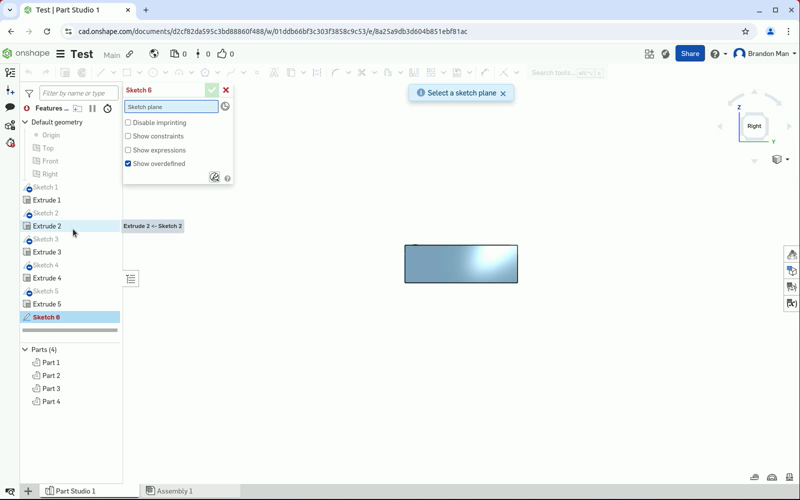
mouse_move(73, 176)
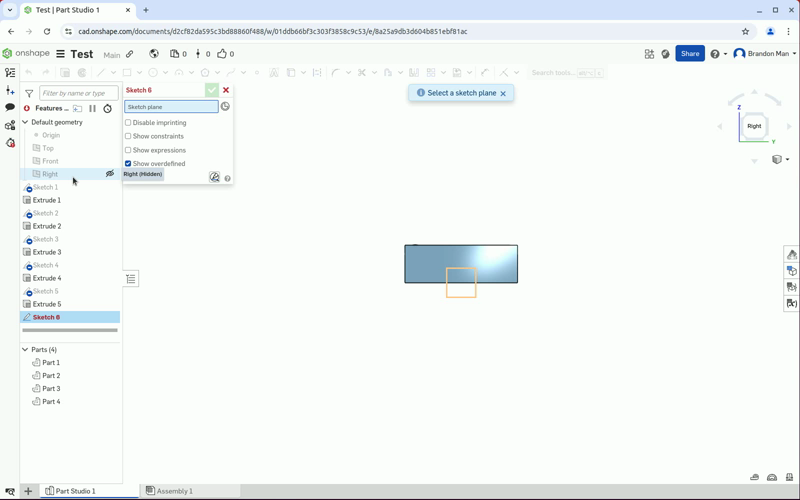
click(73, 176)
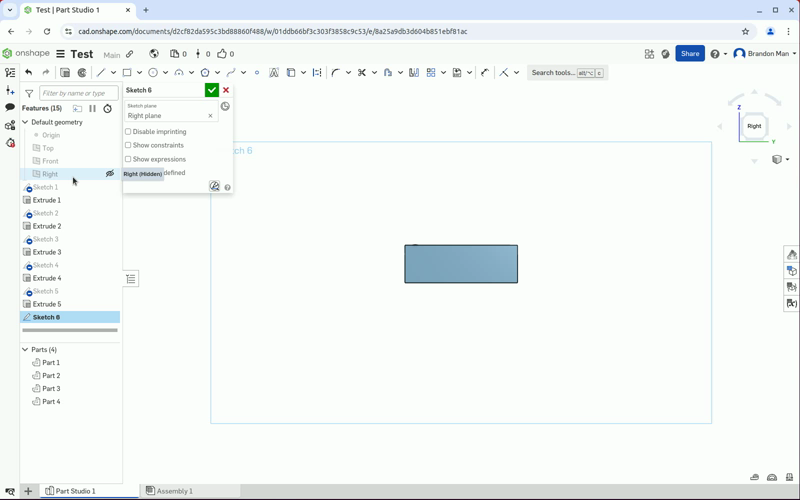
mouse_move(73, 352)
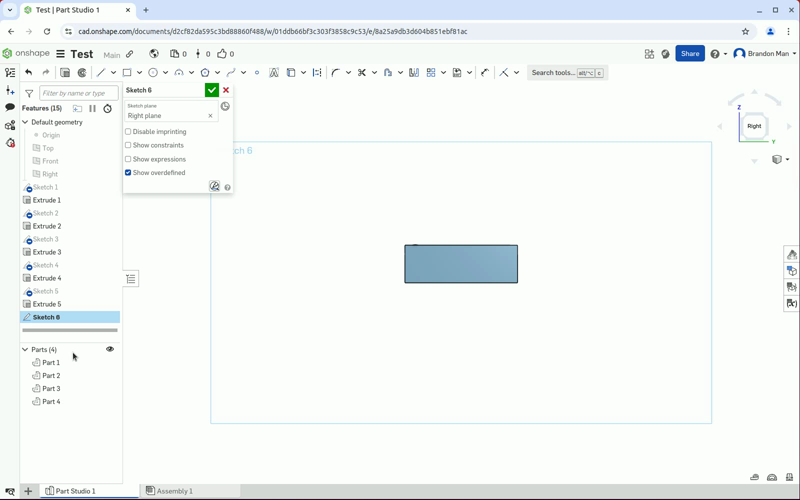
key(y)
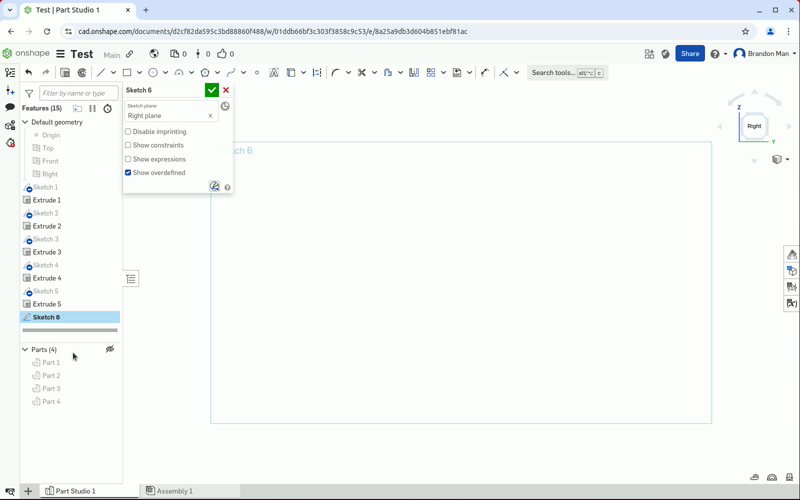
key(a)
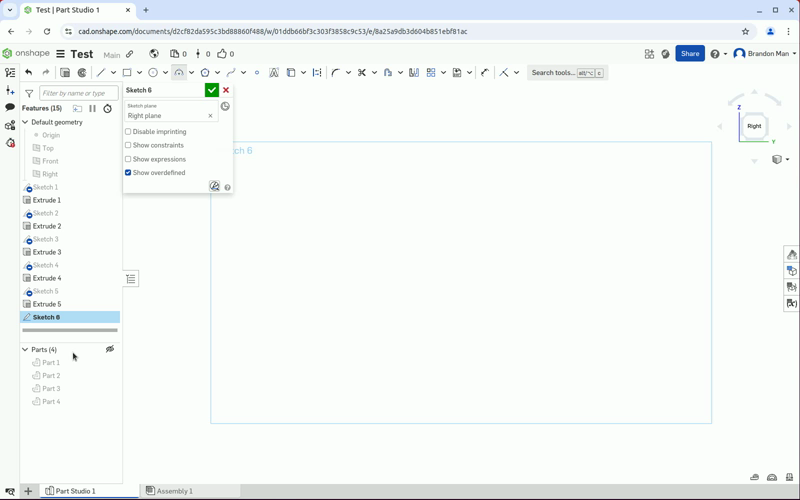
key_down(shift)
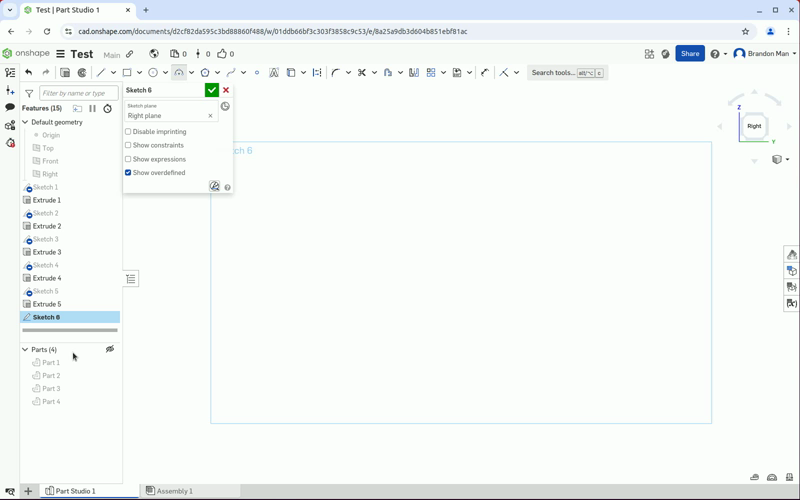
mouse_move(460, 250)
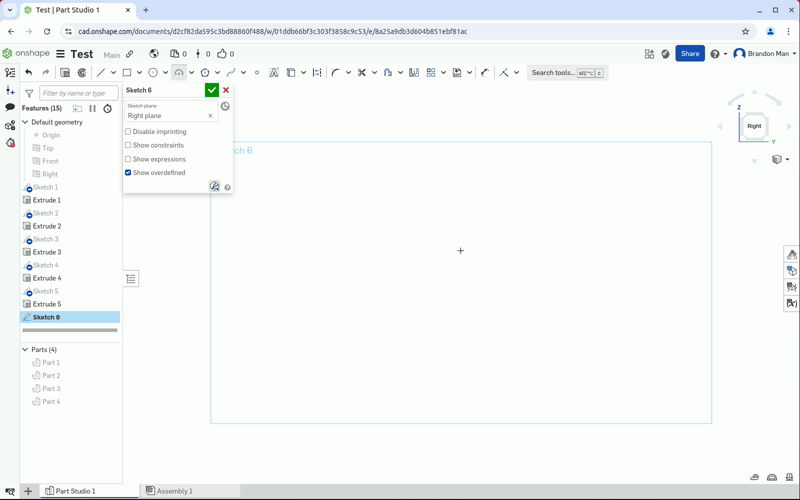
click(460, 250)
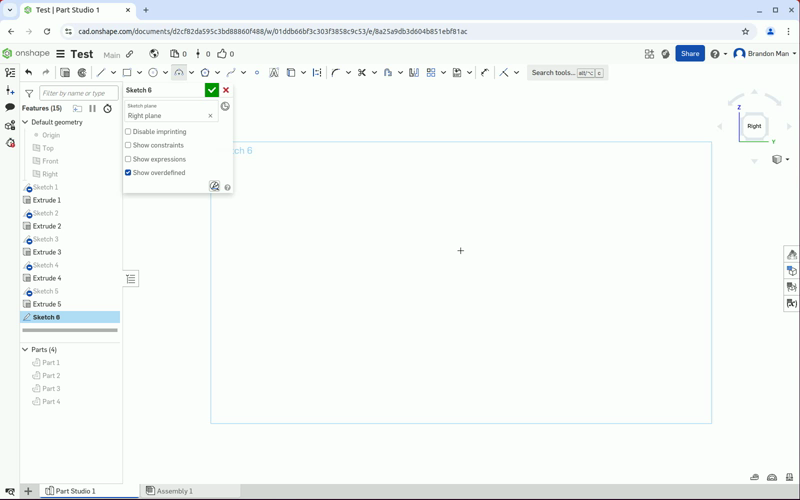
key_up(shift)
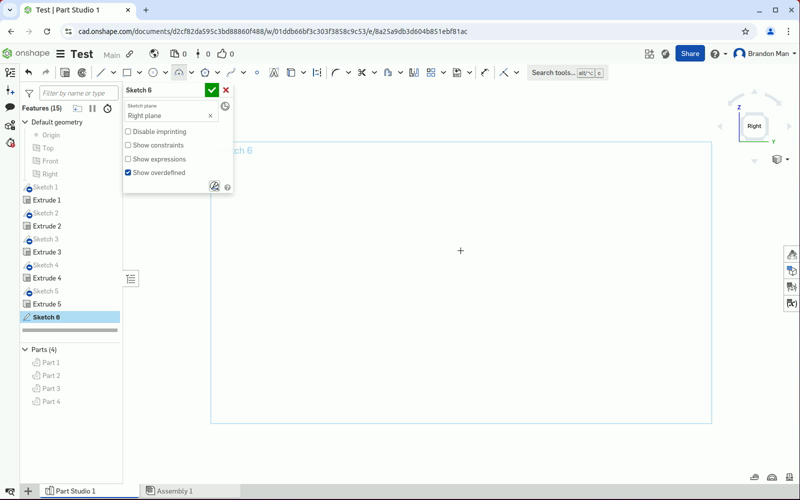
key_down(shift)
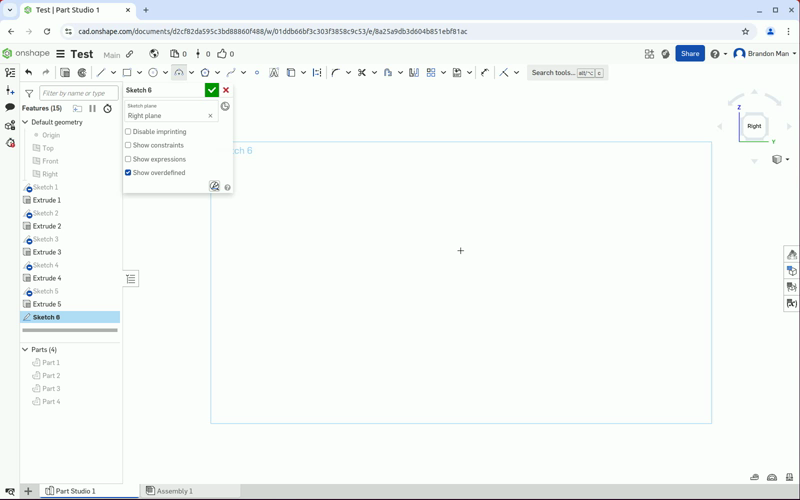
mouse_move(470, 249)
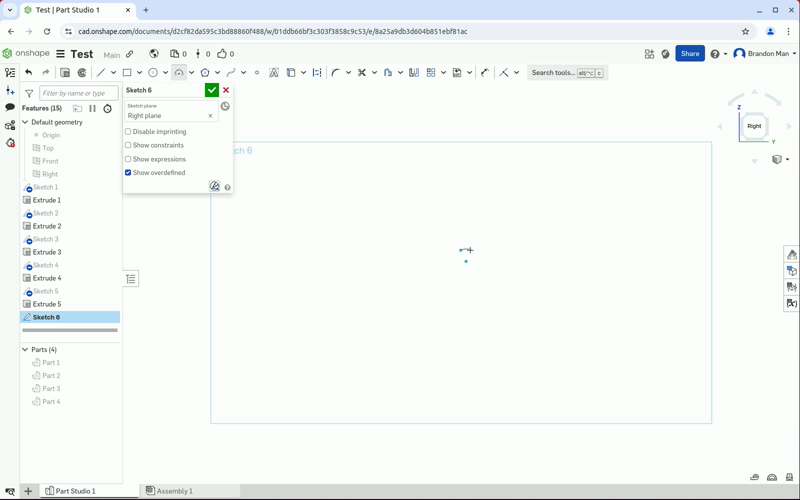
click(470, 249)
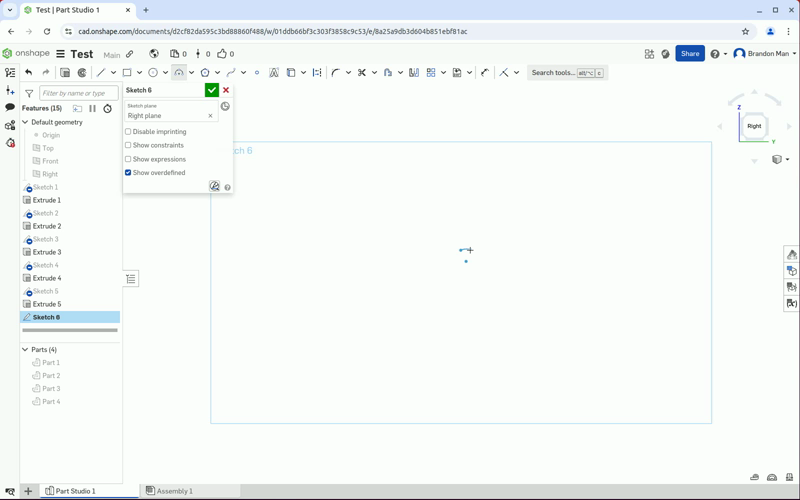
mouse_move(465, 254)
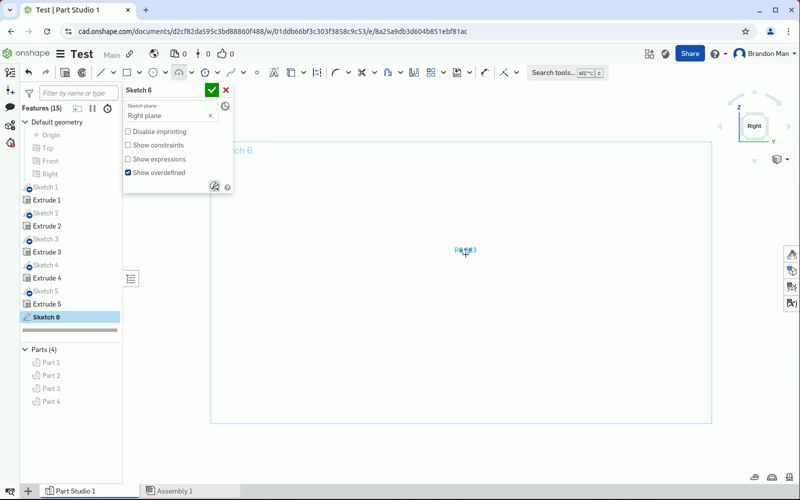
click(465, 254)
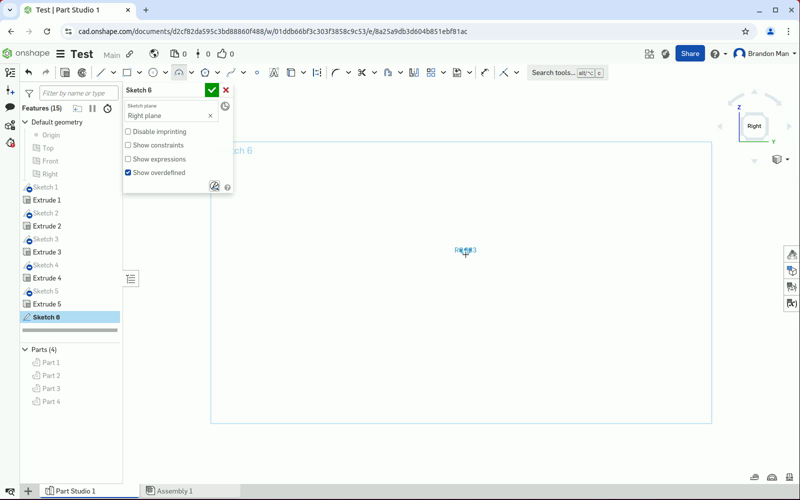
key_up(shift)
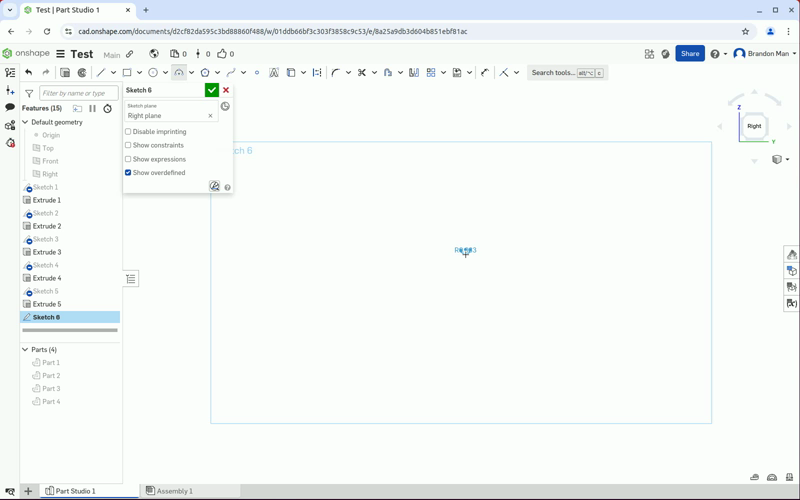
key(esc)
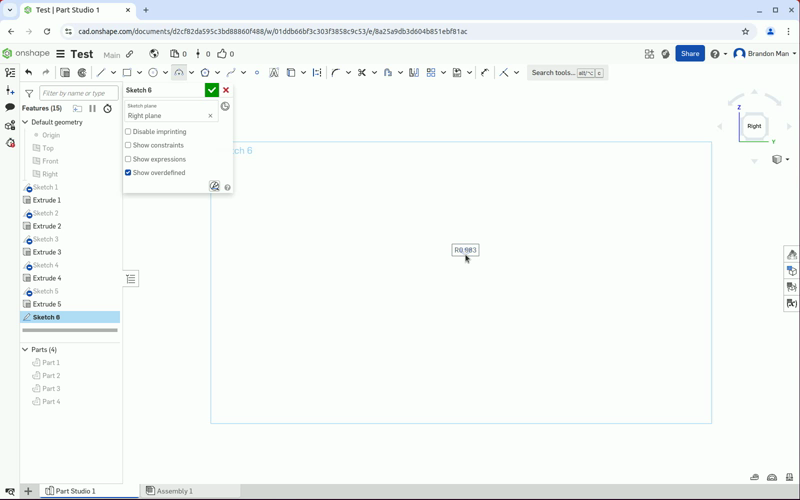
key(l)
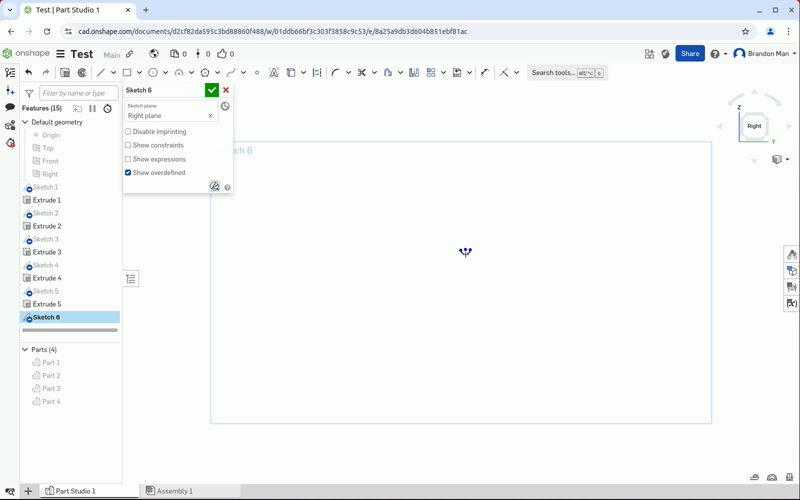
mouse_move(470, 249)
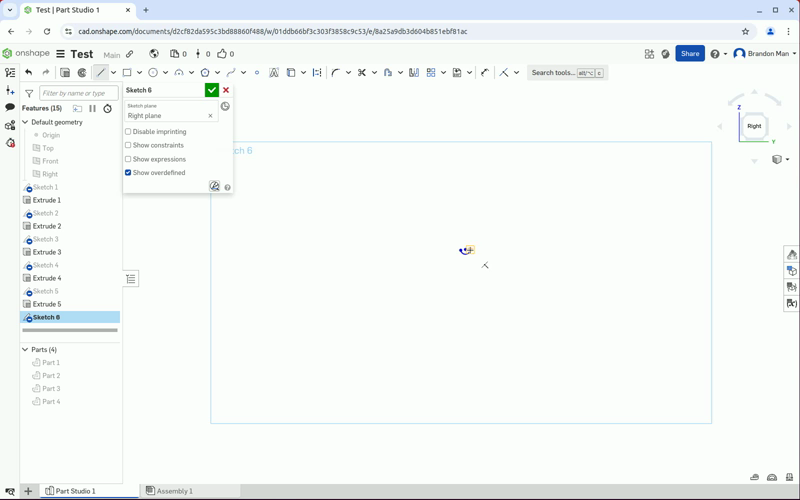
click(470, 249)
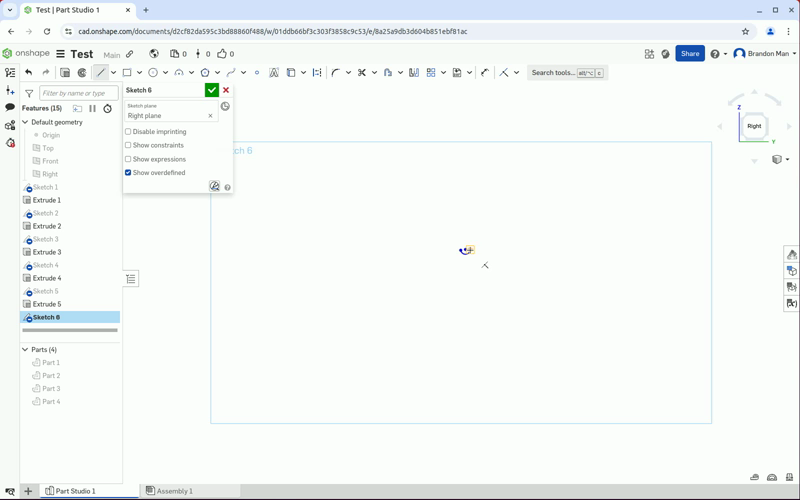
mouse_move(500, 249)
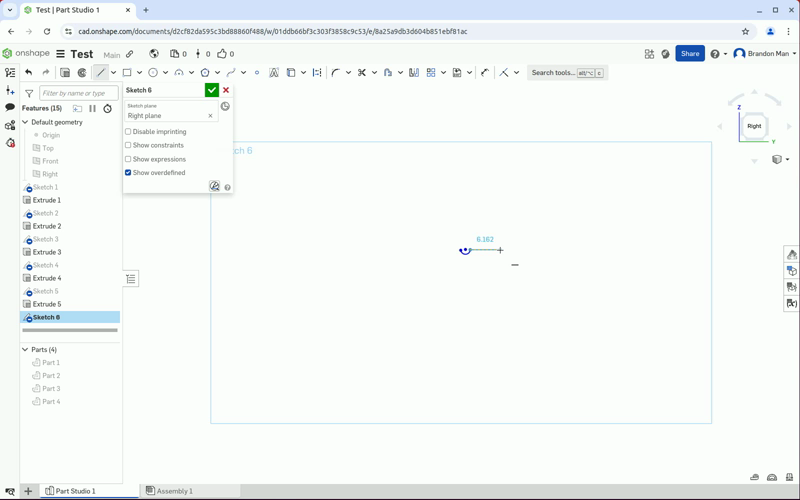
key_down(shift)
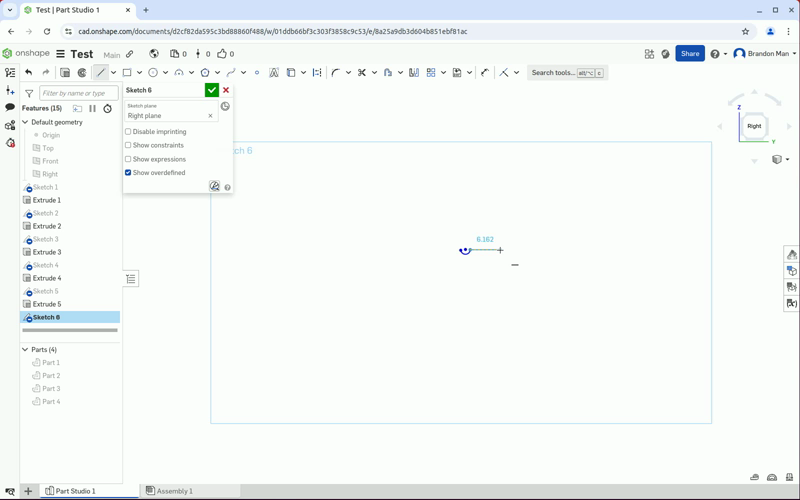
mouse_move(460, 250)
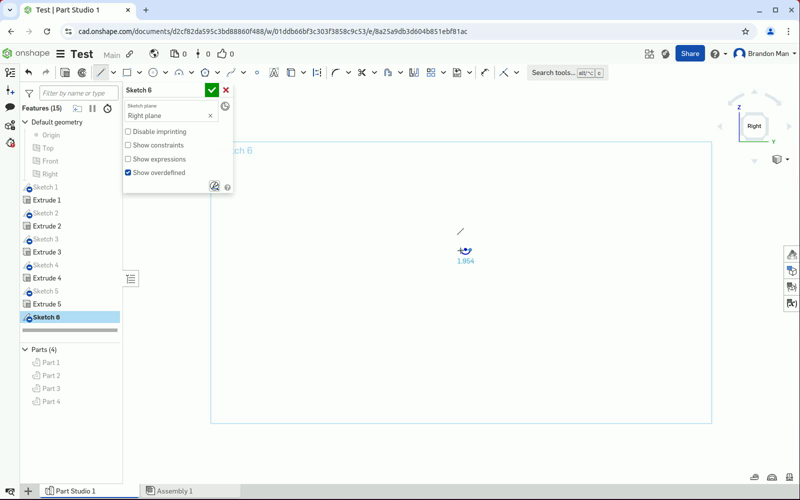
key_up(shift)
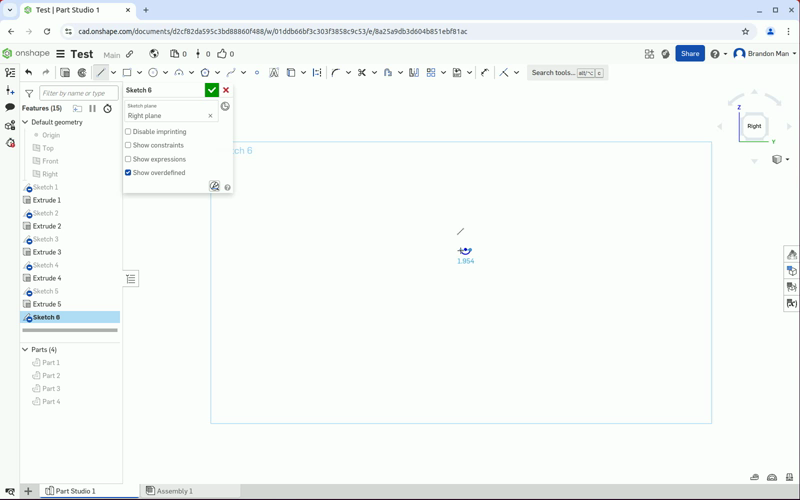
click(460, 250)
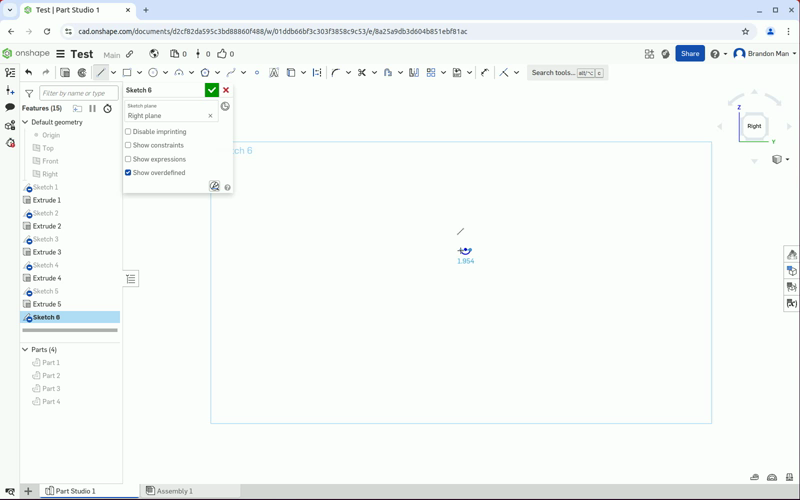
key(esc)
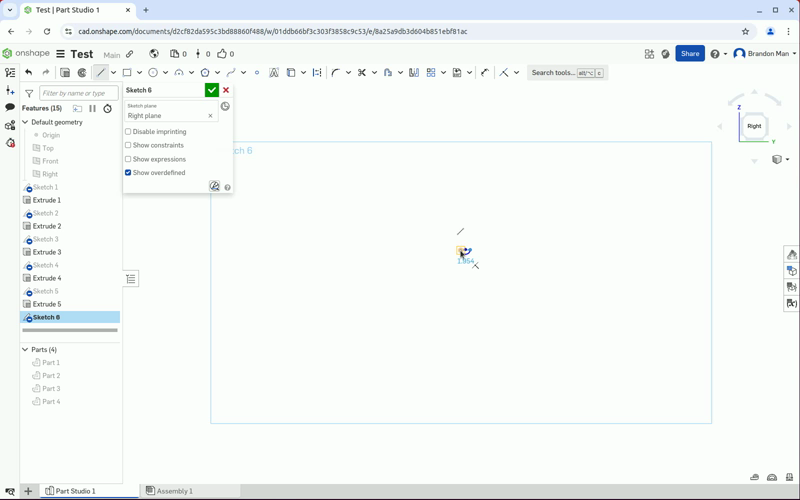
mouse_move(462, 253)
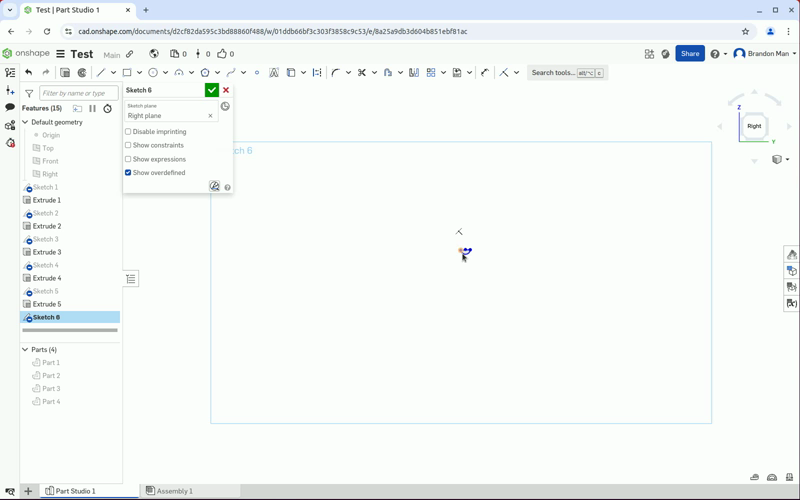
scroll(6)
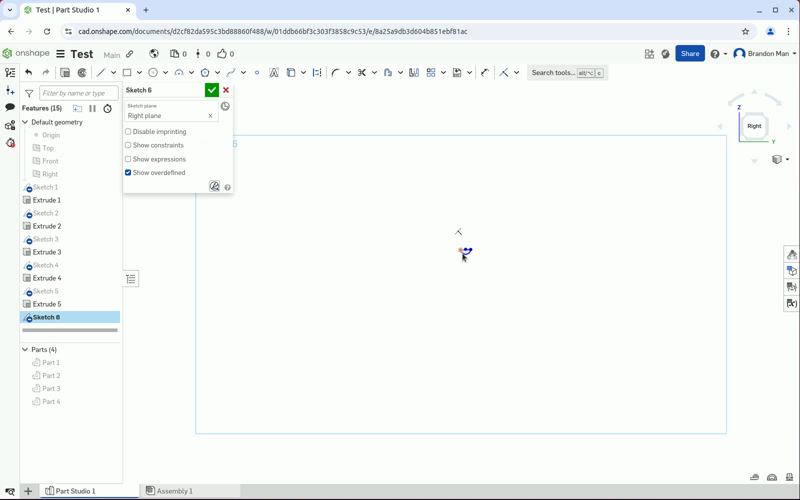
scroll(6)
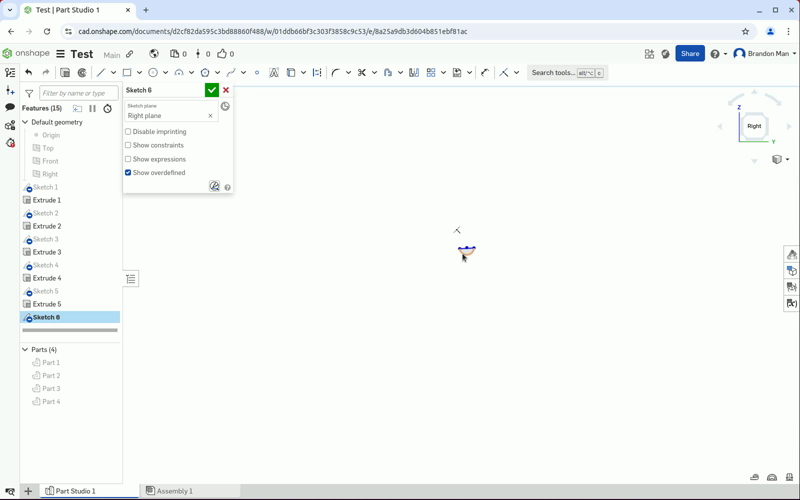
scroll(6)
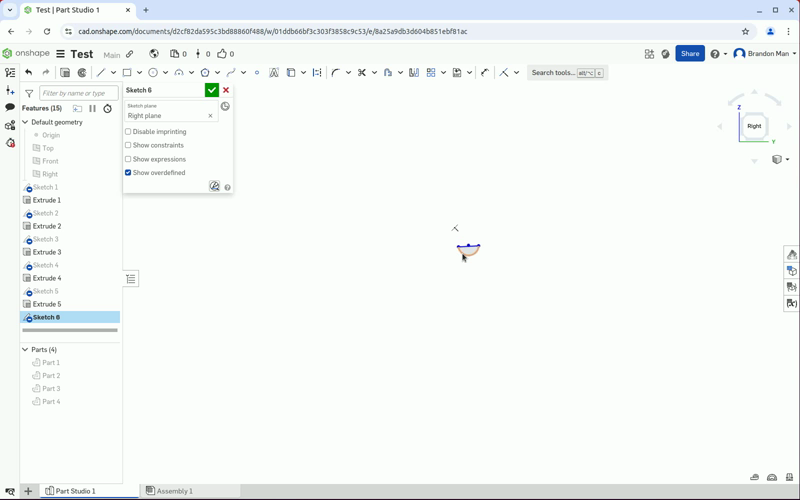
scroll(6)
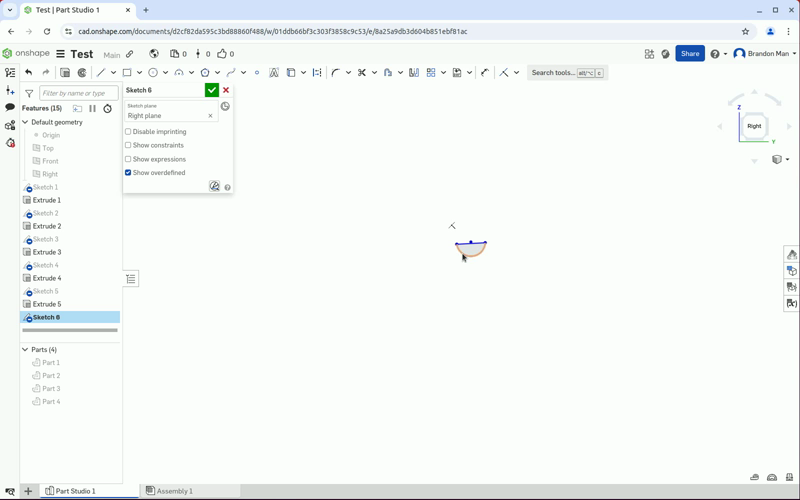
scroll(6)
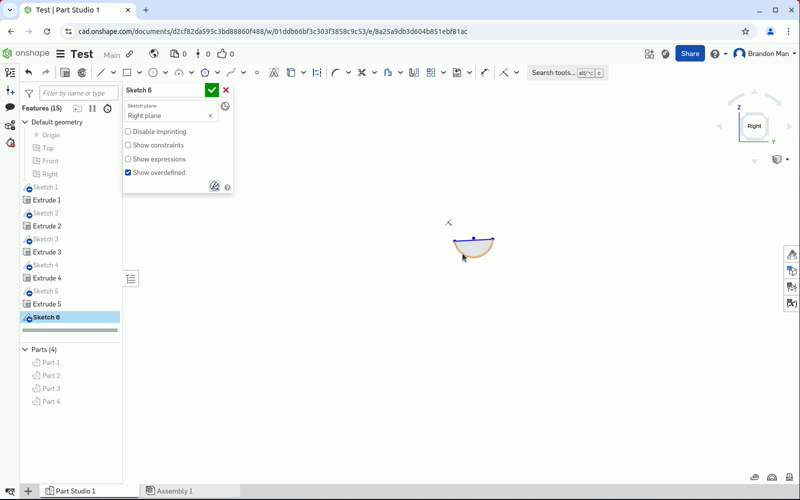
scroll(6)
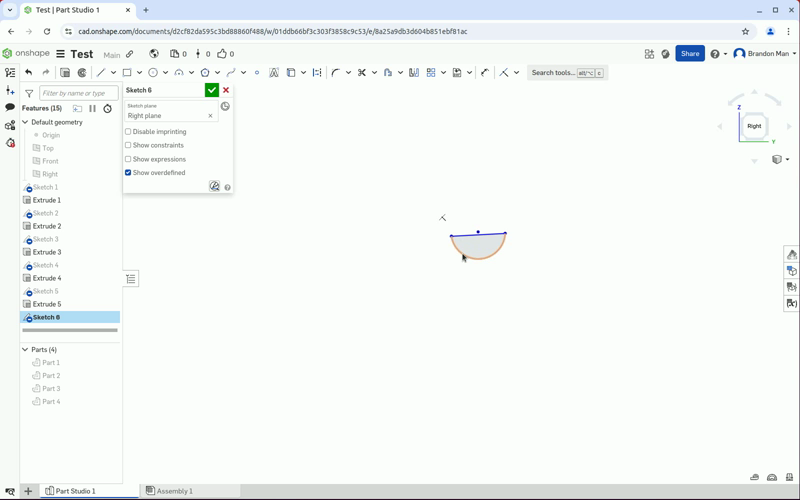
scroll(6)
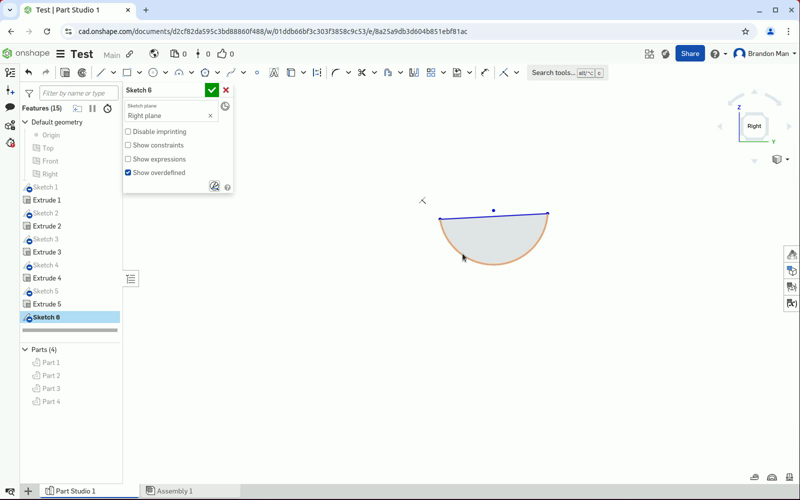
click(462, 253)
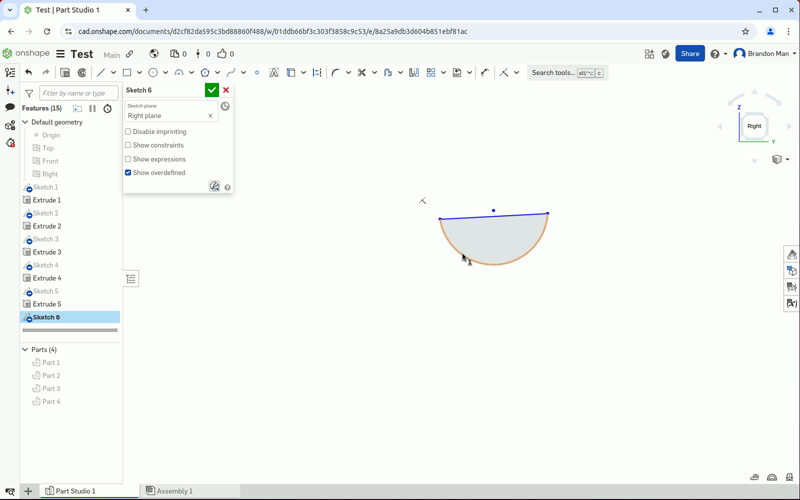
scroll(-6)
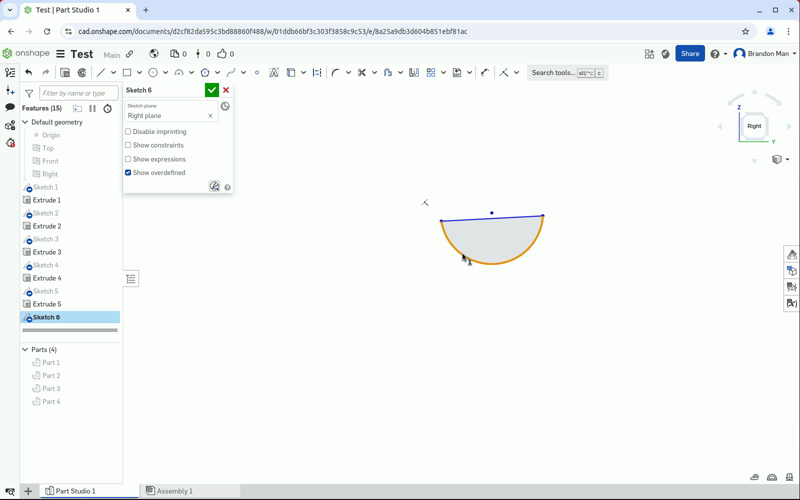
scroll(-6)
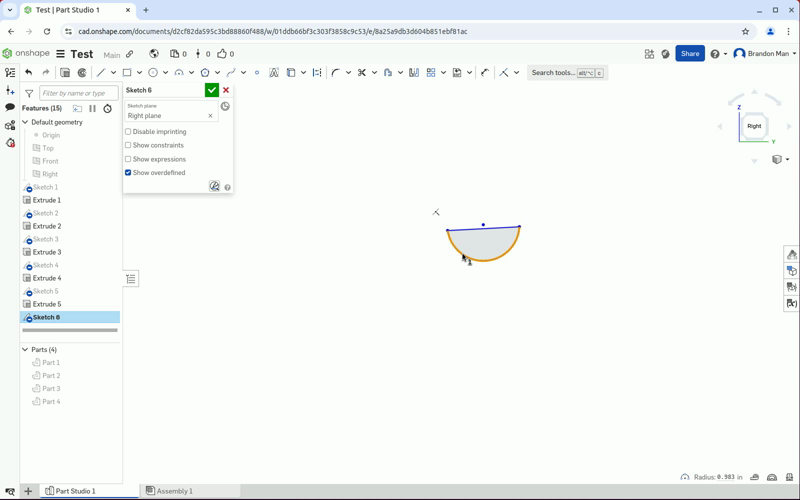
scroll(-6)
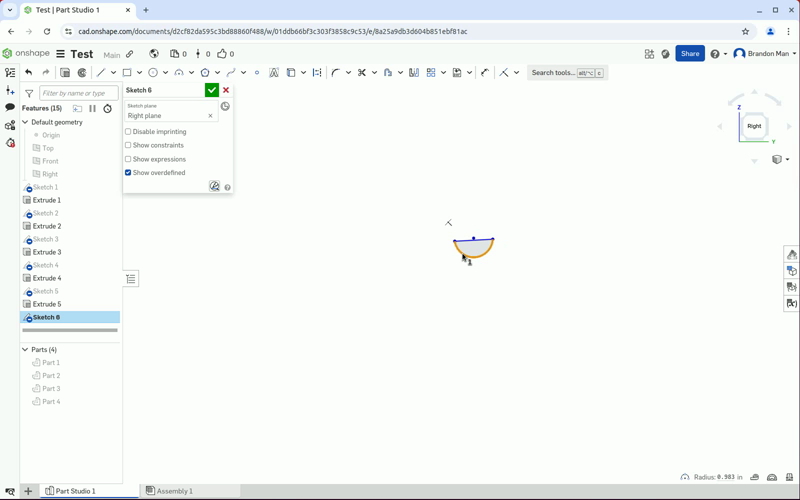
scroll(-6)
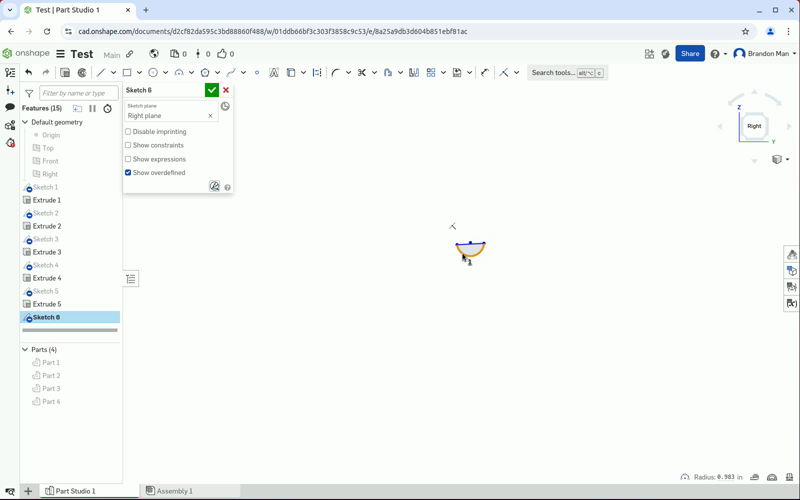
scroll(-6)
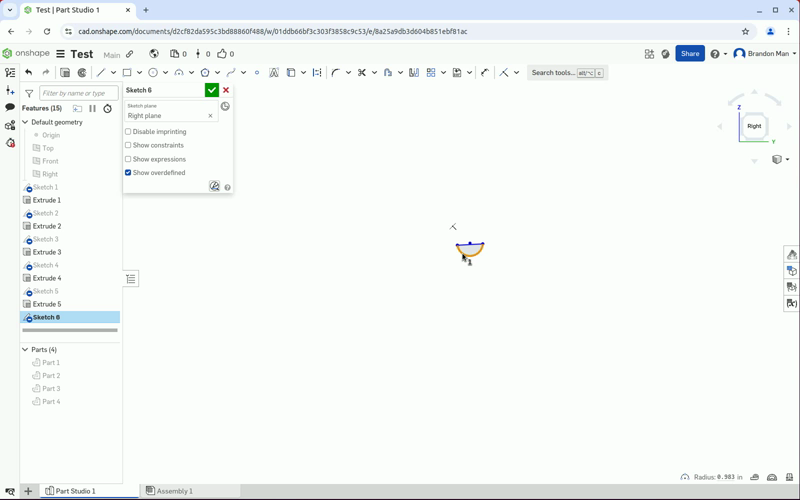
scroll(-6)
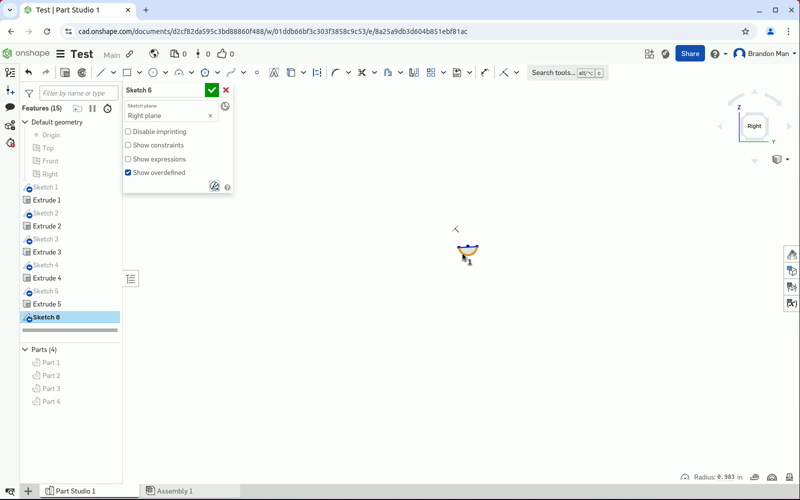
scroll(-6)
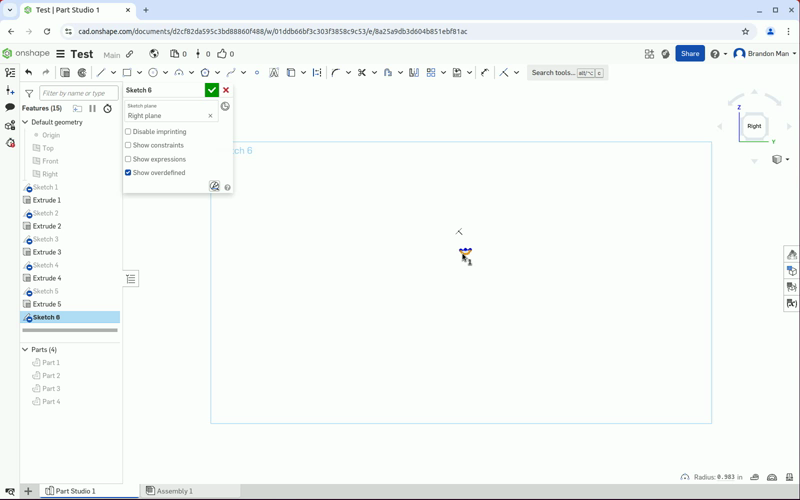
mouse_move(73, 352)
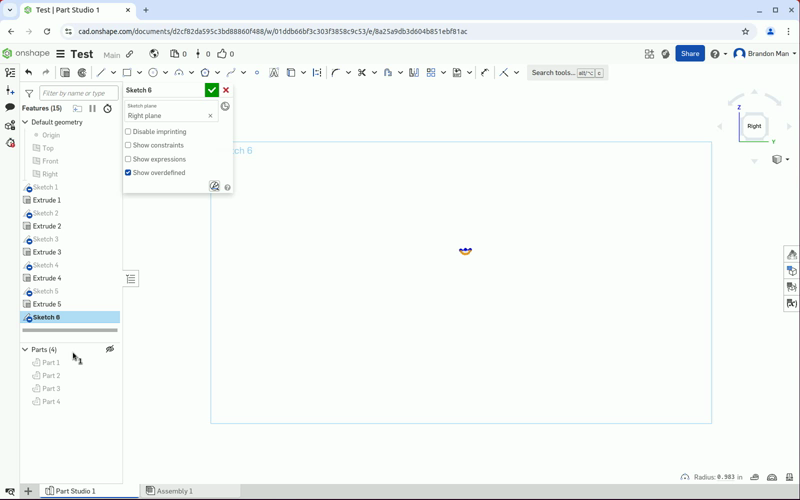
key(shift+y)
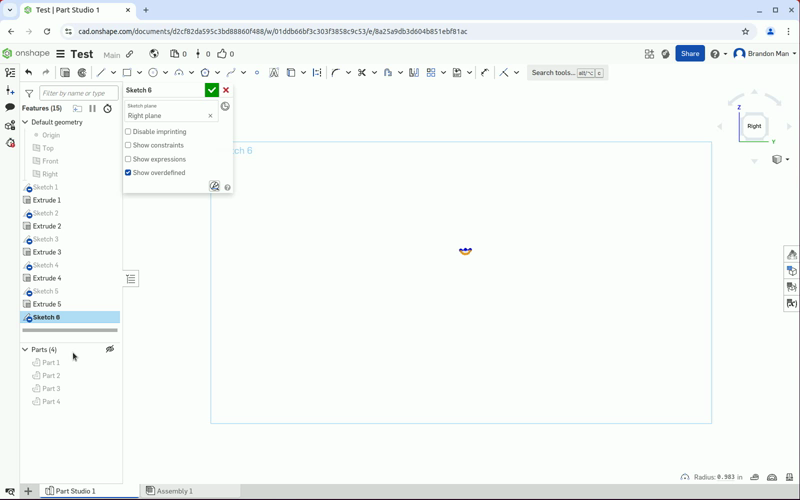
key(shift+e)
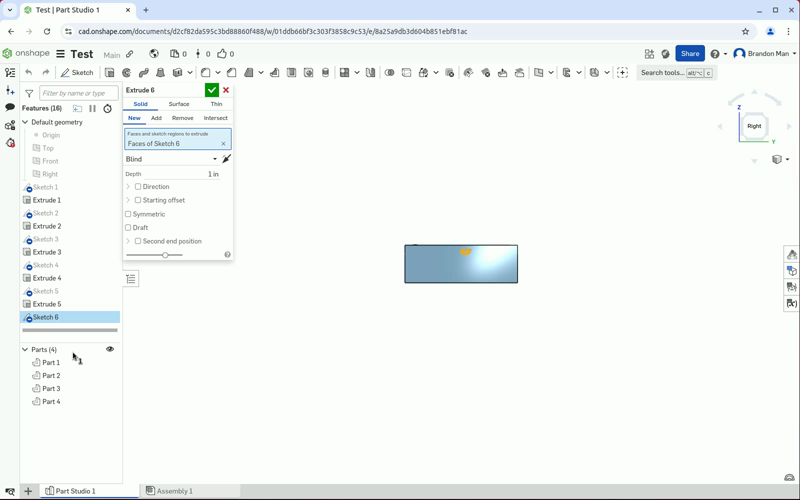
mouse_move(143, 106)
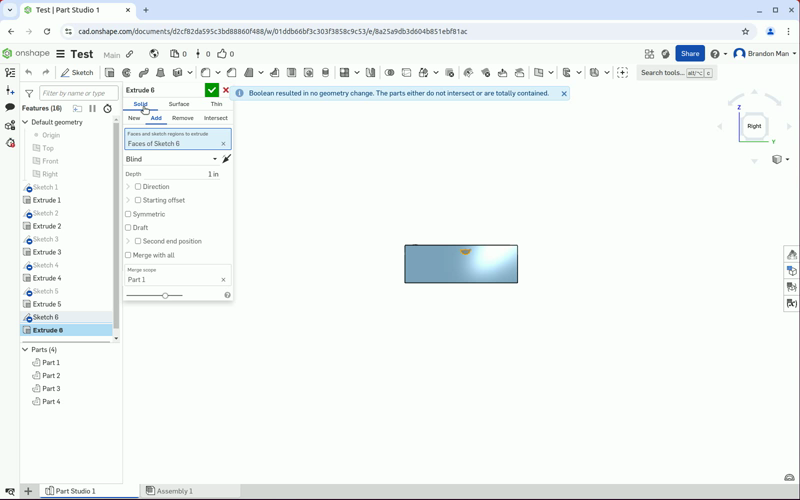
click(143, 106)
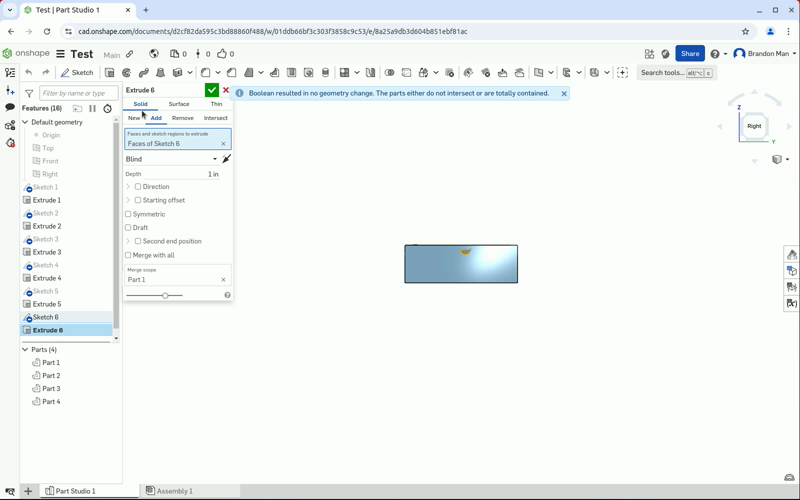
mouse_move(137, 120)
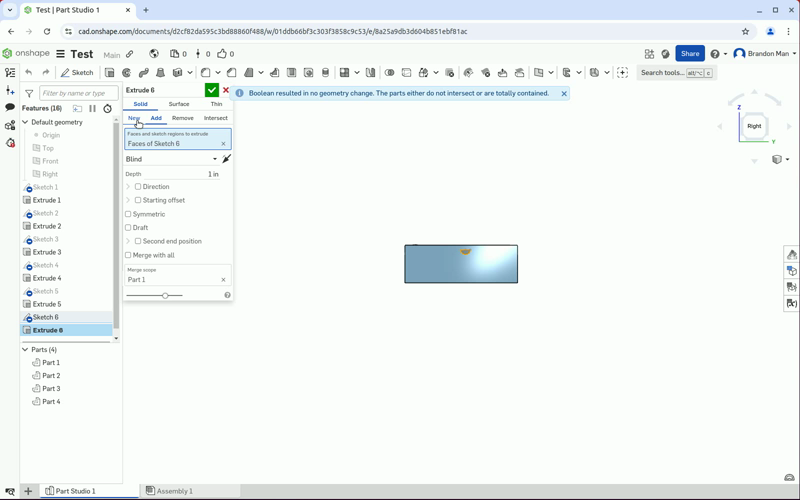
click(137, 120)
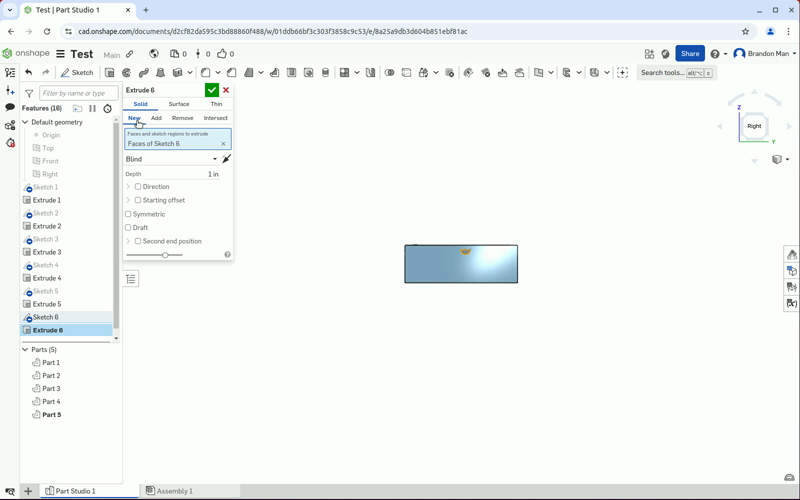
key(tab, 4)
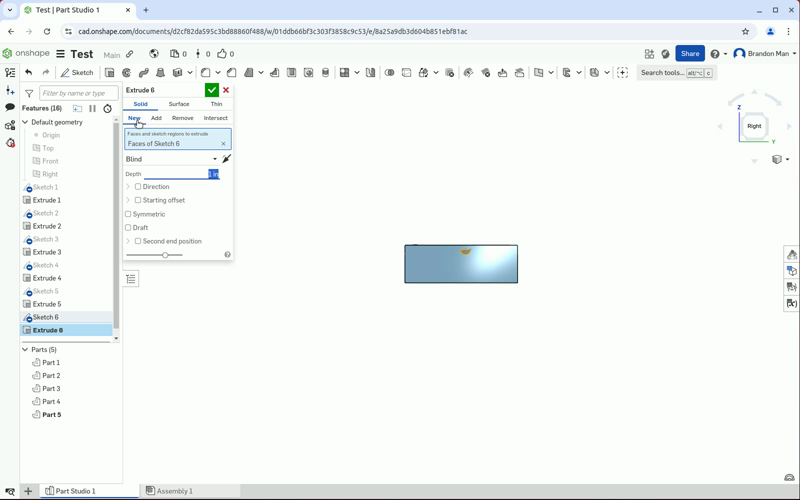
text(38.514)
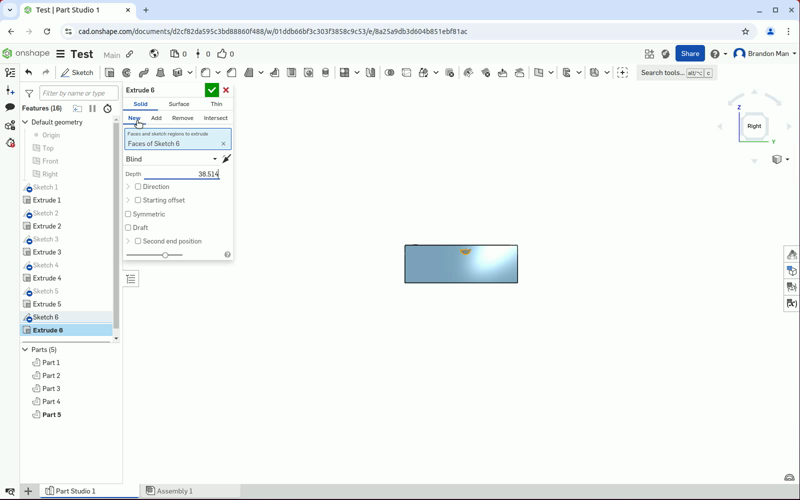
key(tab, 3)
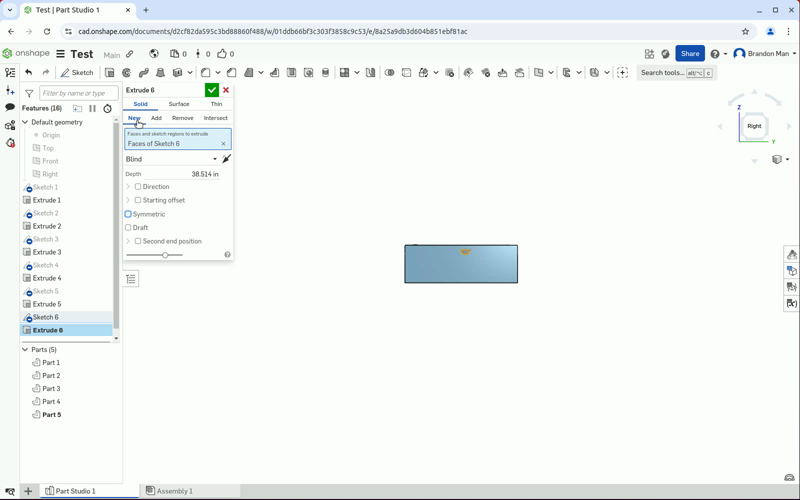
key(space)
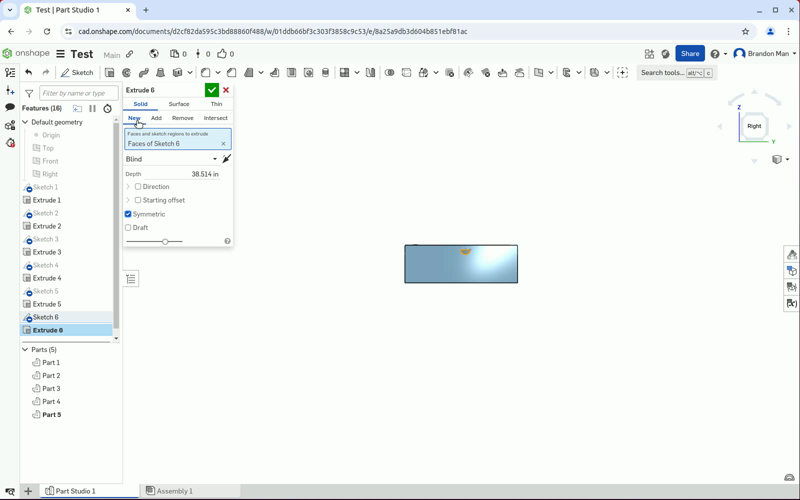
key(enter)
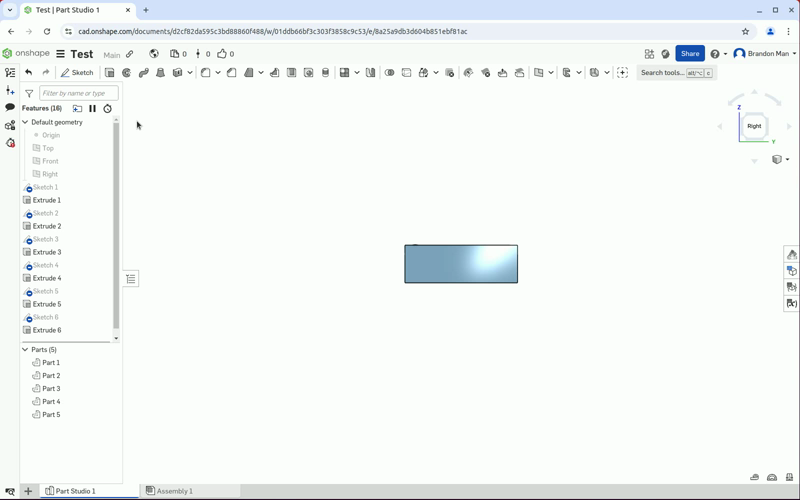
key(shift+h)
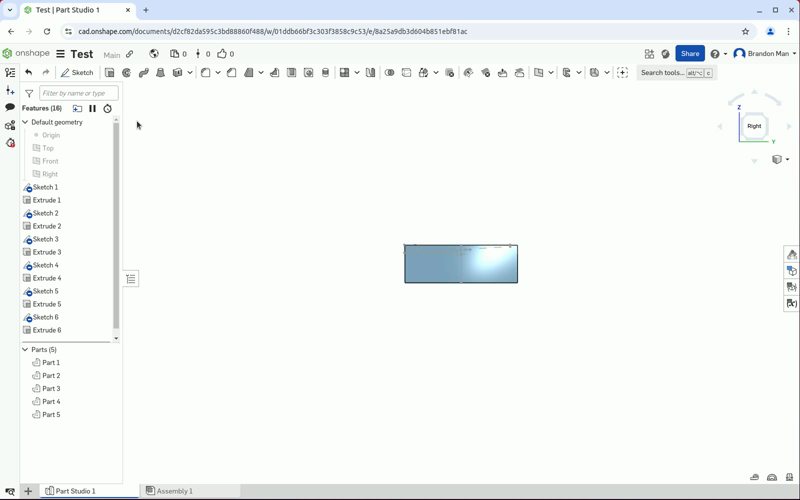
key(shift+h)
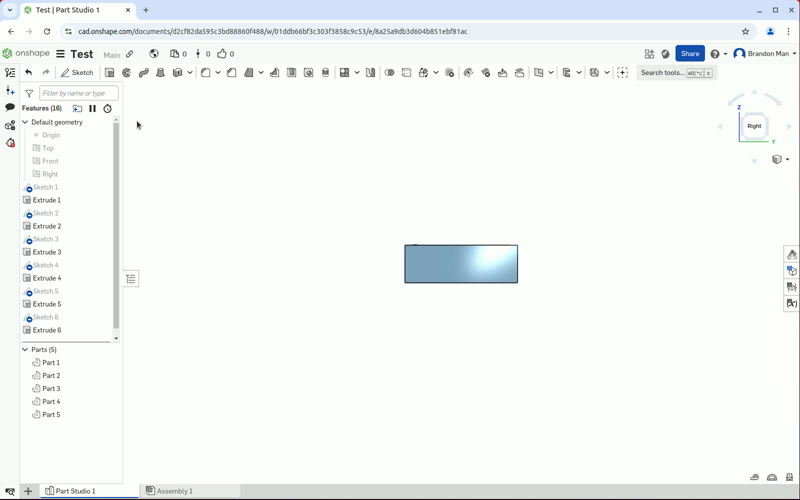
mouse_move(69, 189)
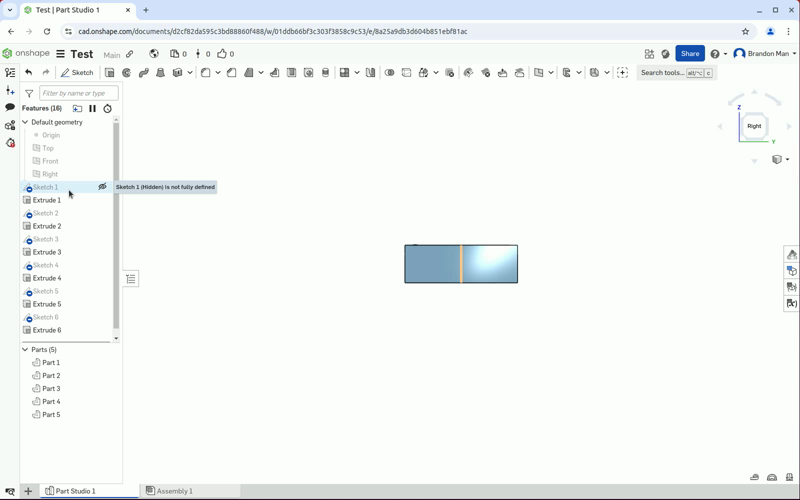
click(69, 189)
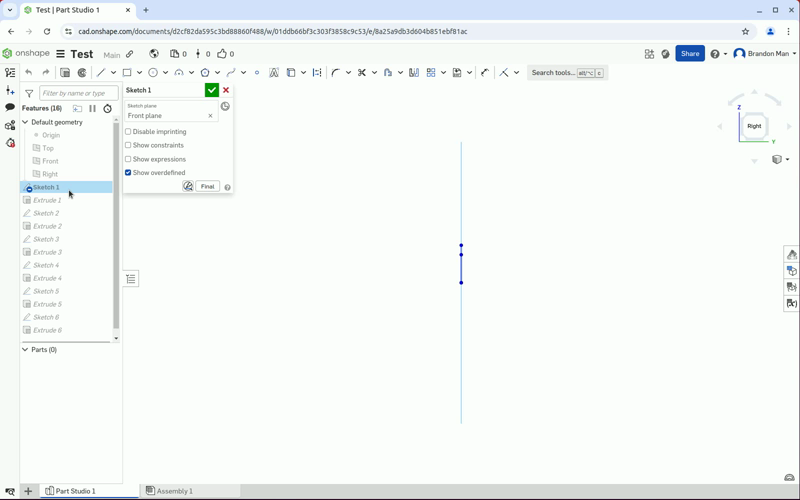
mouse_move(229, 92)
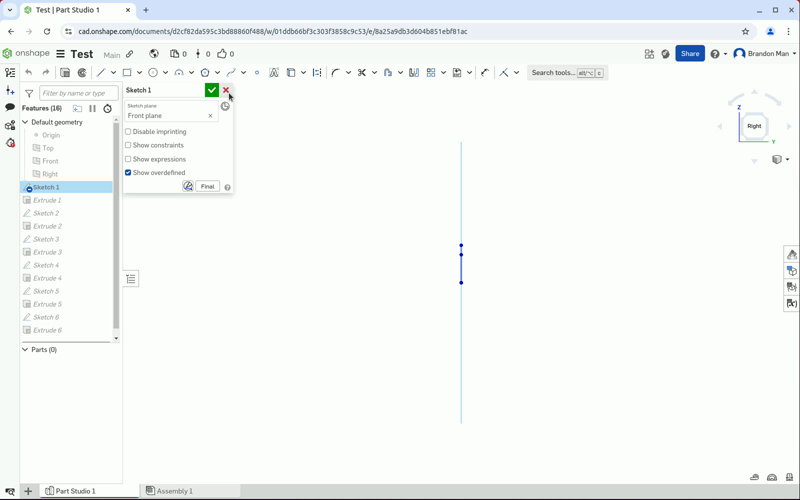
click(229, 92)
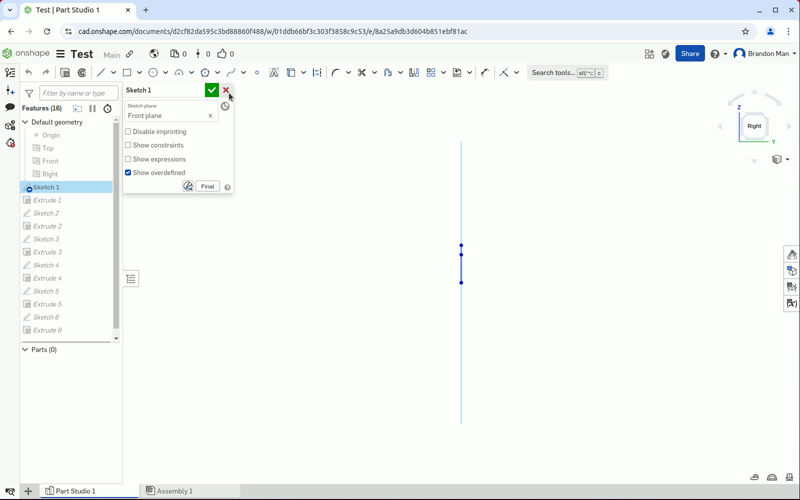
key(shift+s)
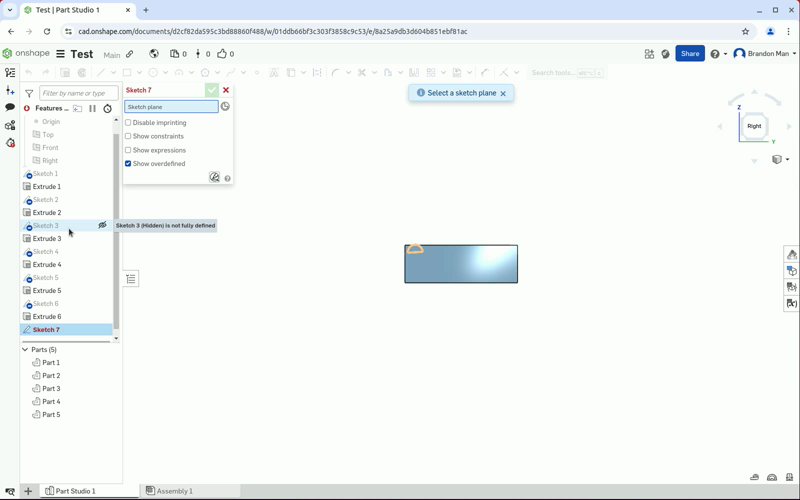
scroll(3)
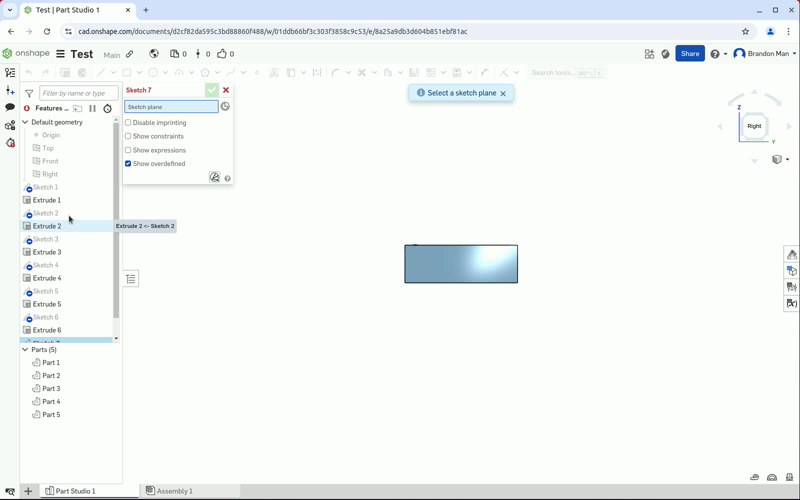
mouse_move(69, 176)
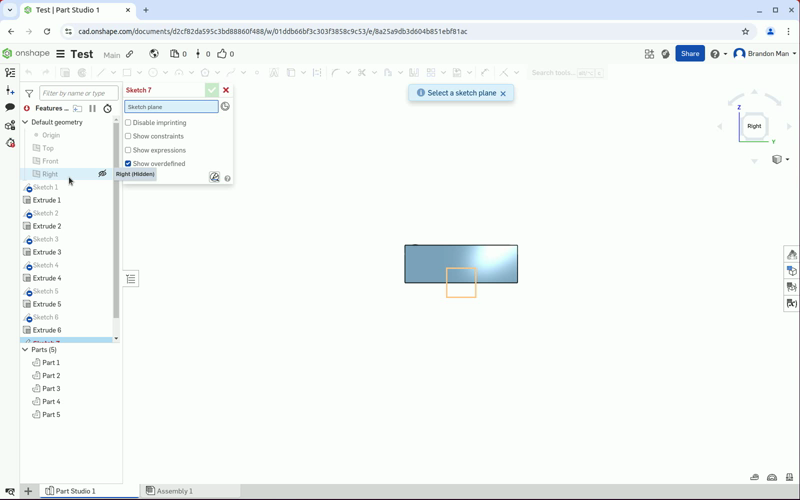
click(69, 176)
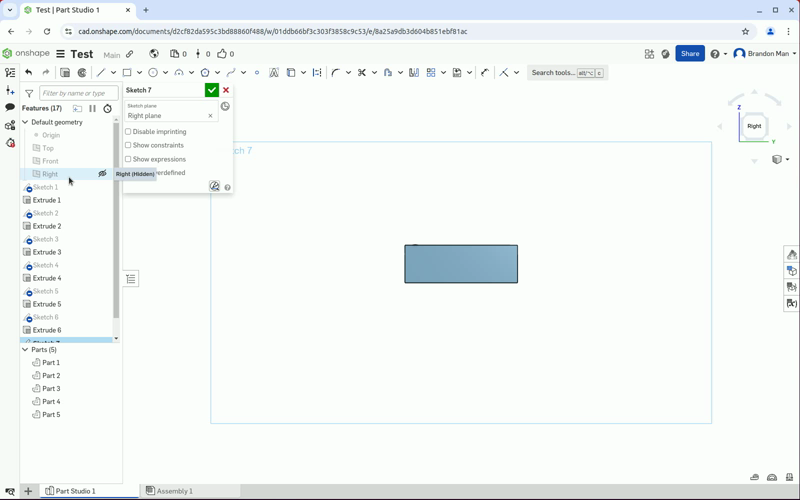
mouse_move(73, 352)
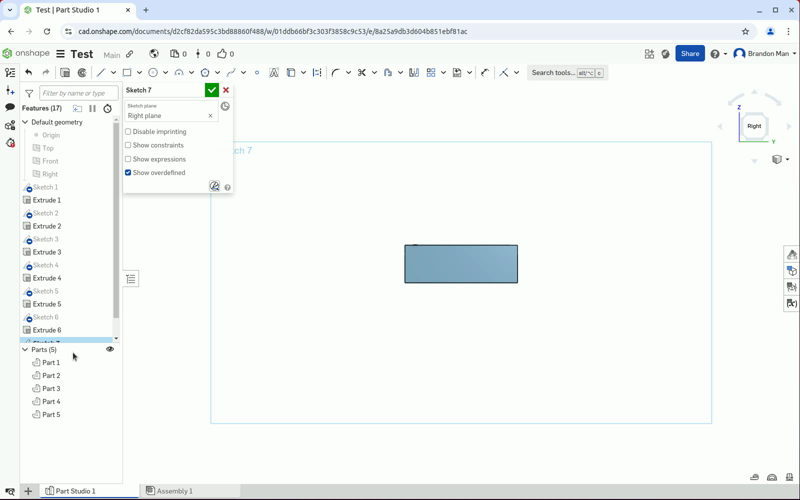
key(y)
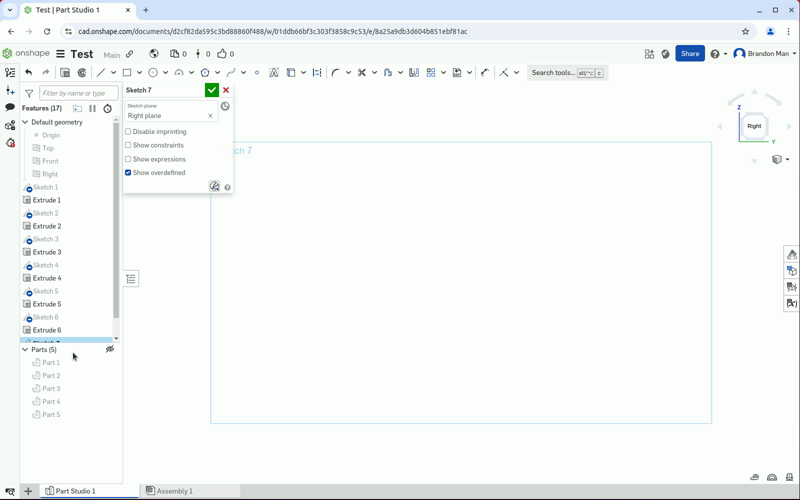
key(l)
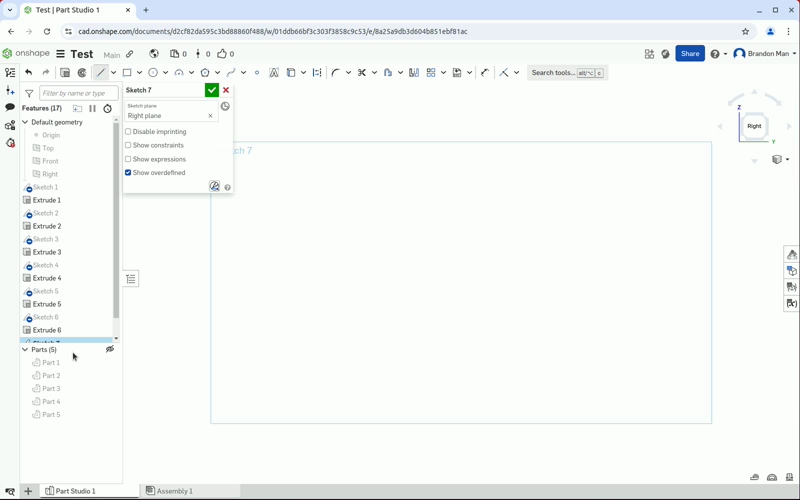
key_down(shift)
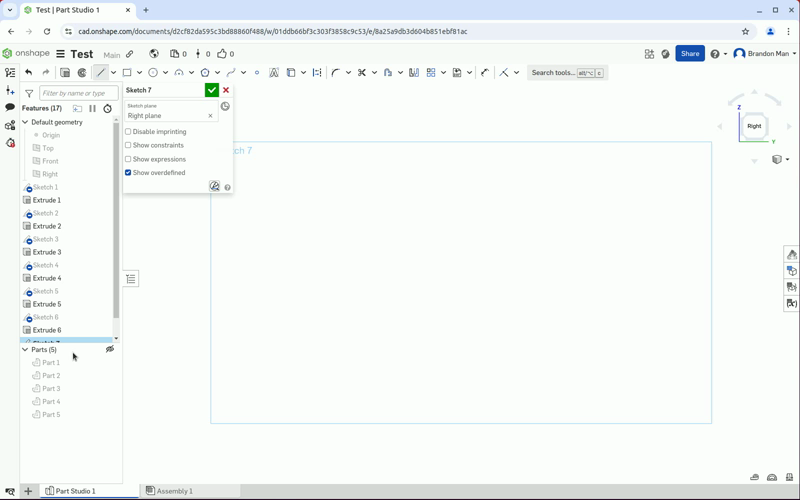
mouse_move(474, 249)
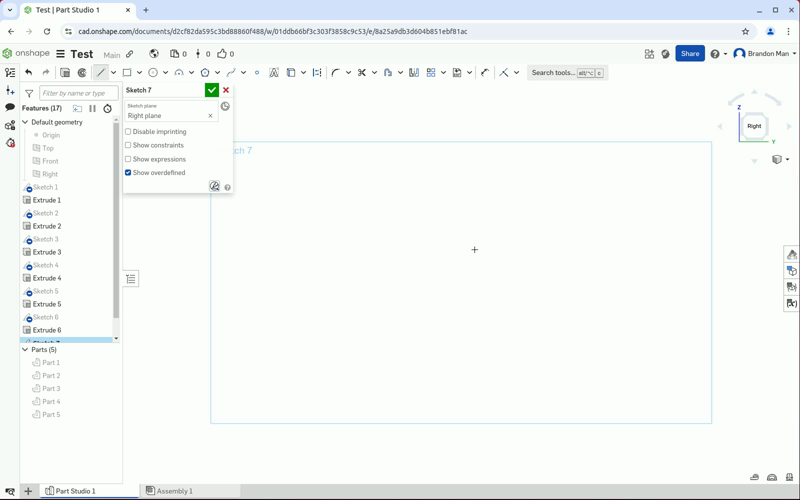
click(474, 249)
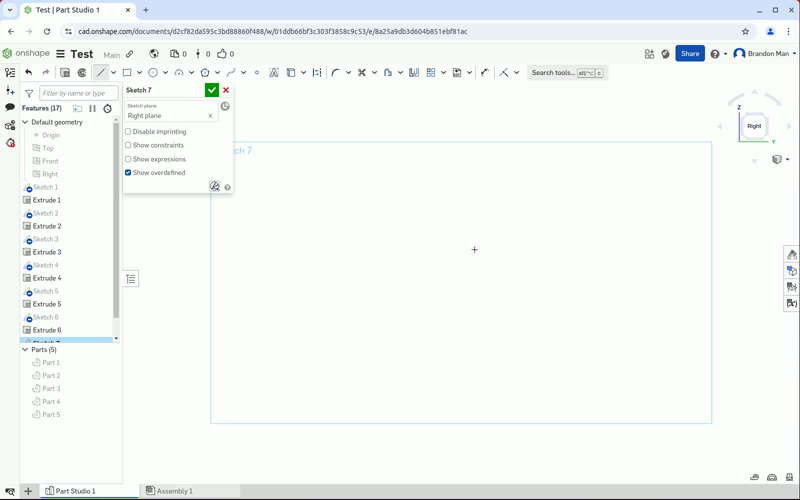
key_up(shift)
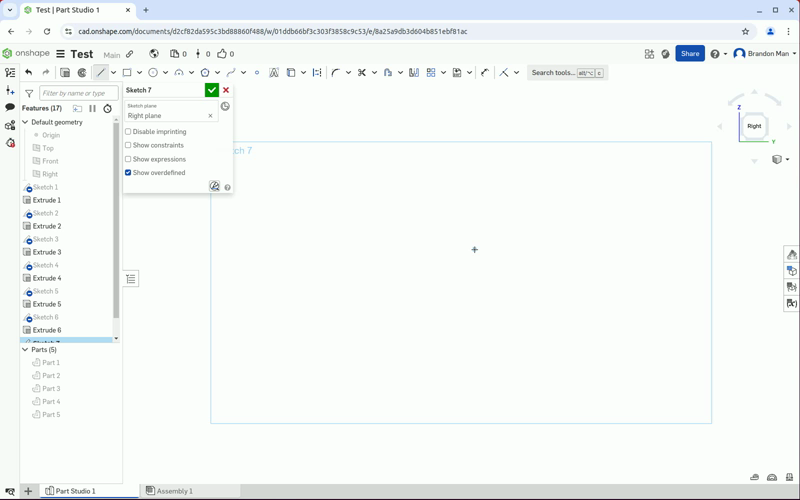
key_down(shift)
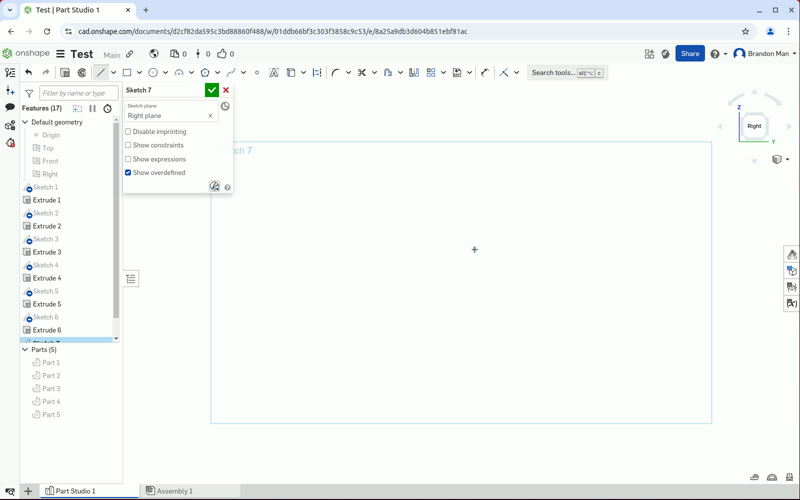
mouse_move(504, 249)
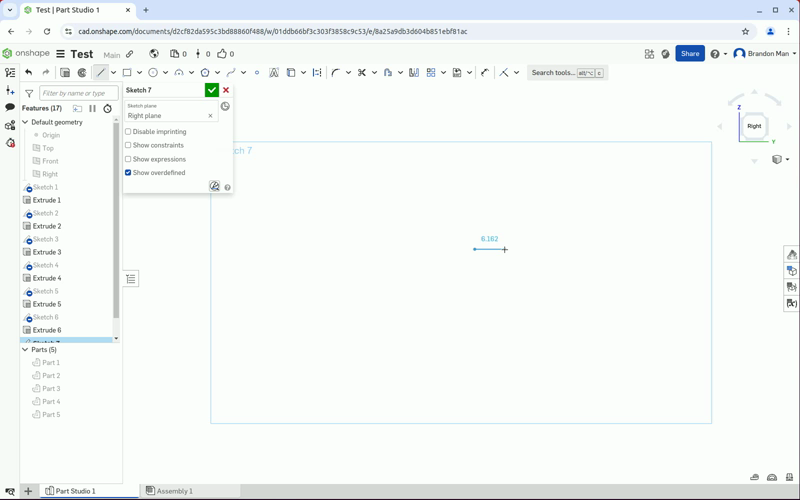
mouse_move(483, 248)
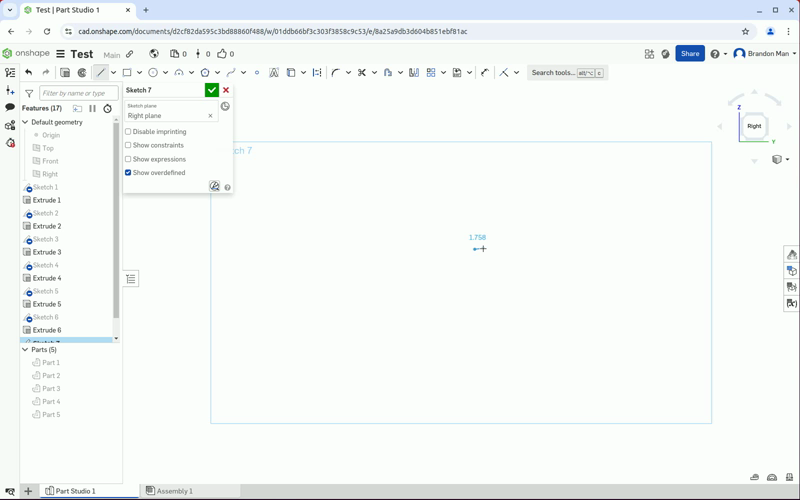
click(483, 248)
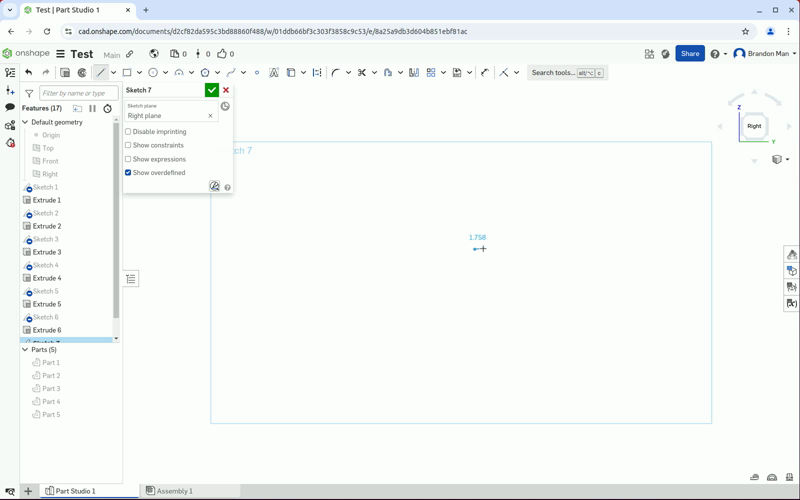
key_up(shift)
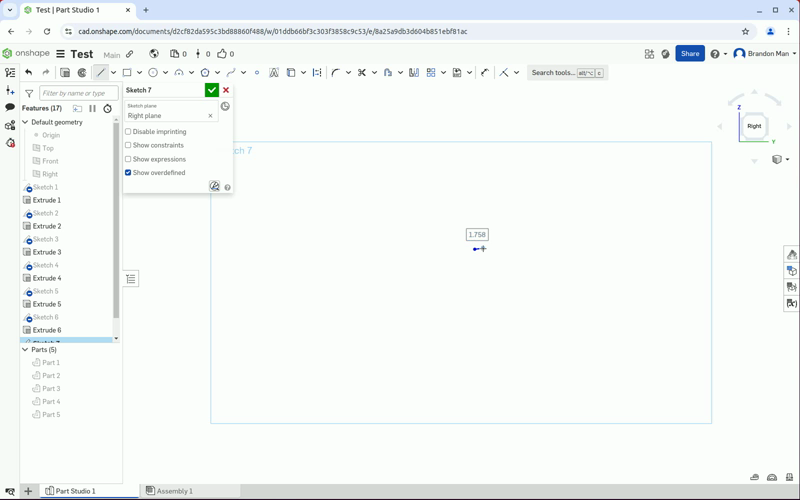
key(esc)
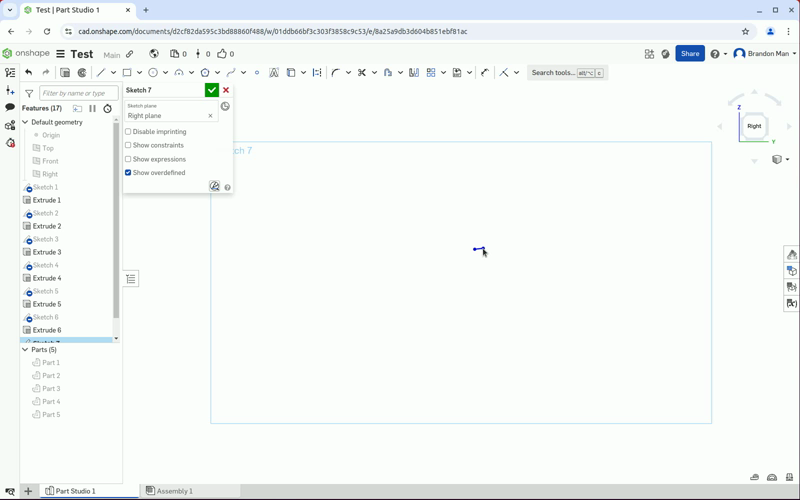
key(a)
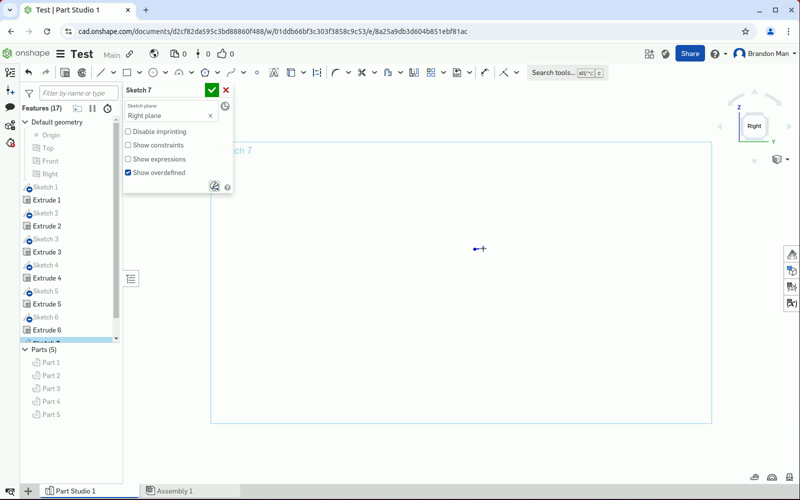
mouse_move(483, 248)
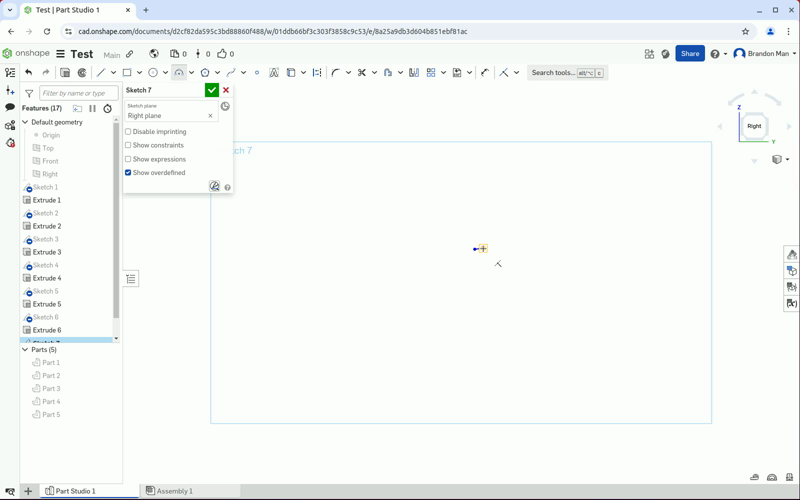
click(483, 248)
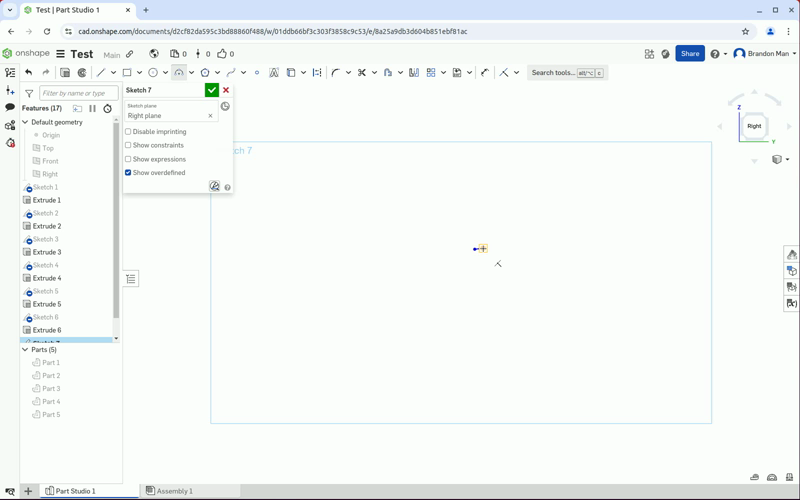
mouse_move(474, 249)
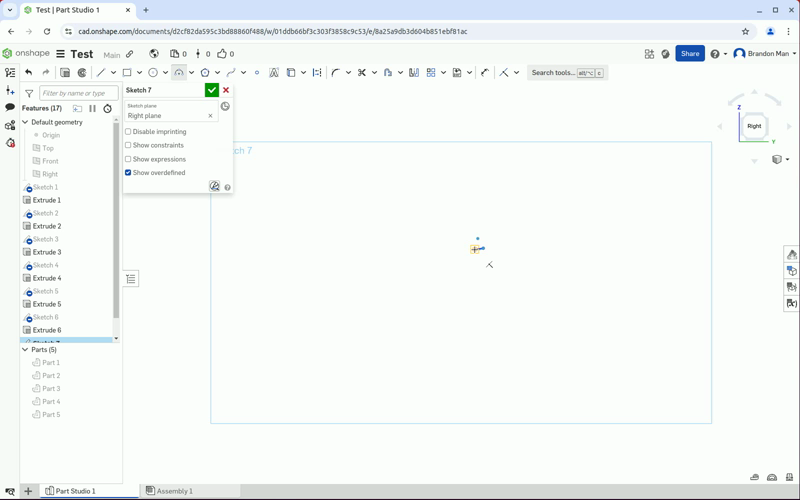
click(474, 249)
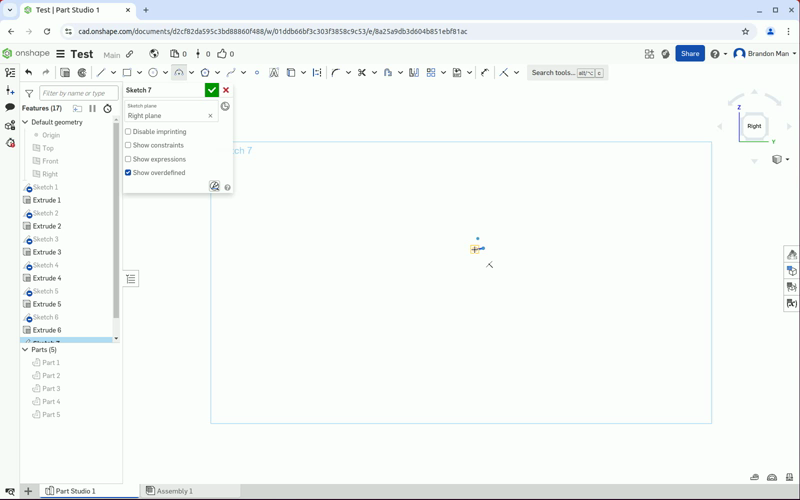
key_down(shift)
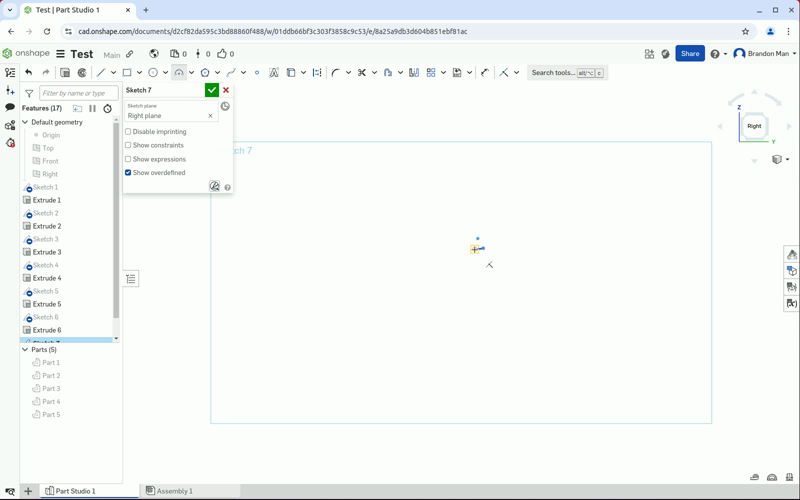
mouse_move(478, 244)
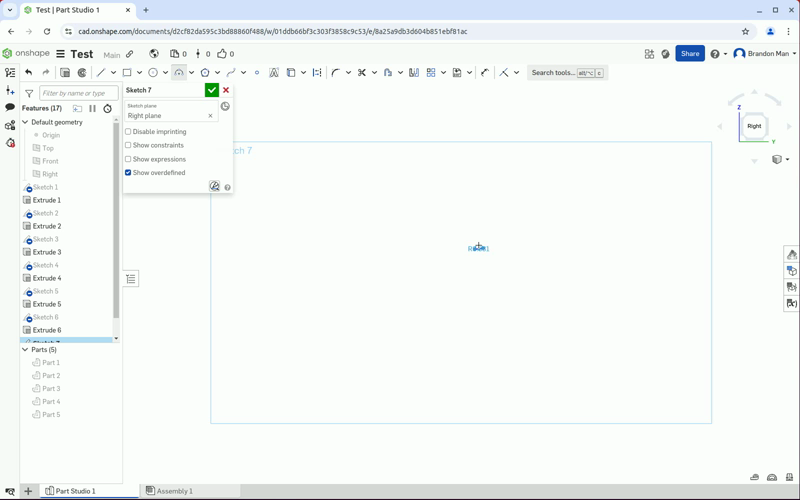
click(478, 244)
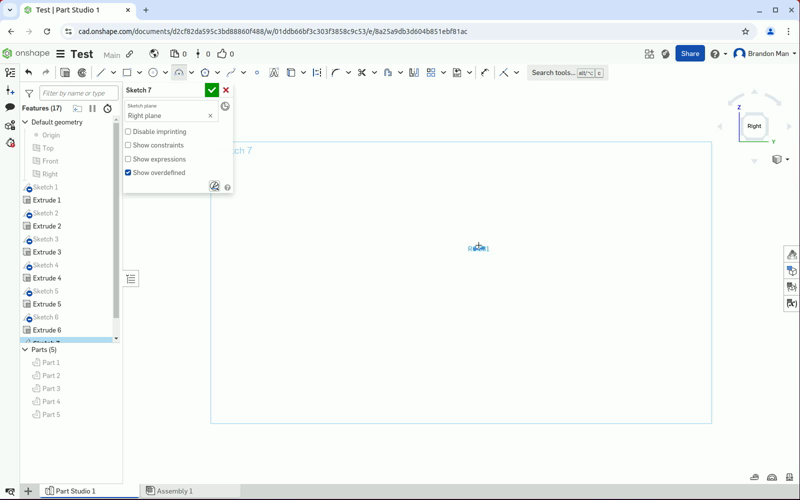
key_up(shift)
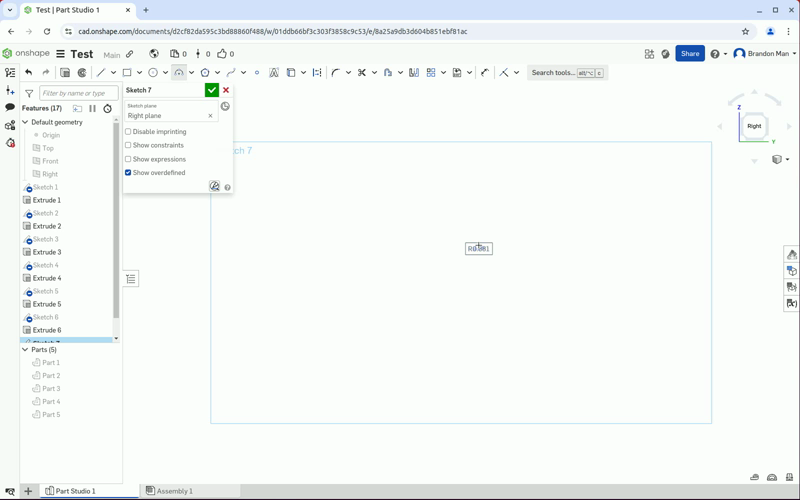
key(esc)
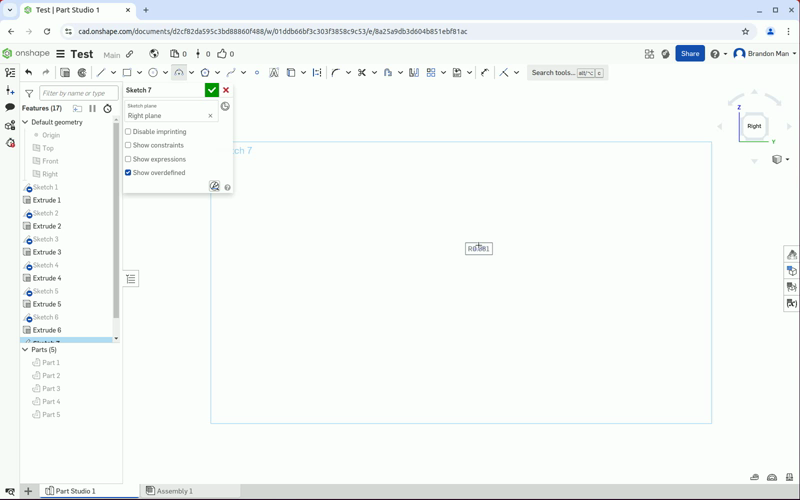
mouse_move(480, 247)
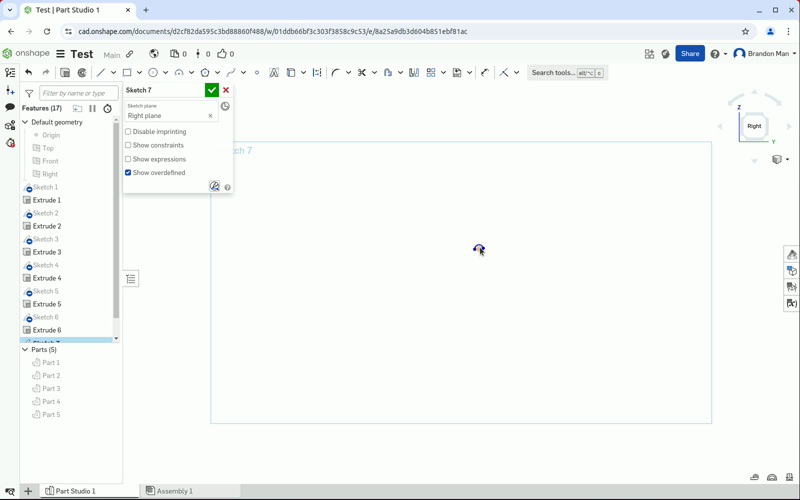
scroll(6)
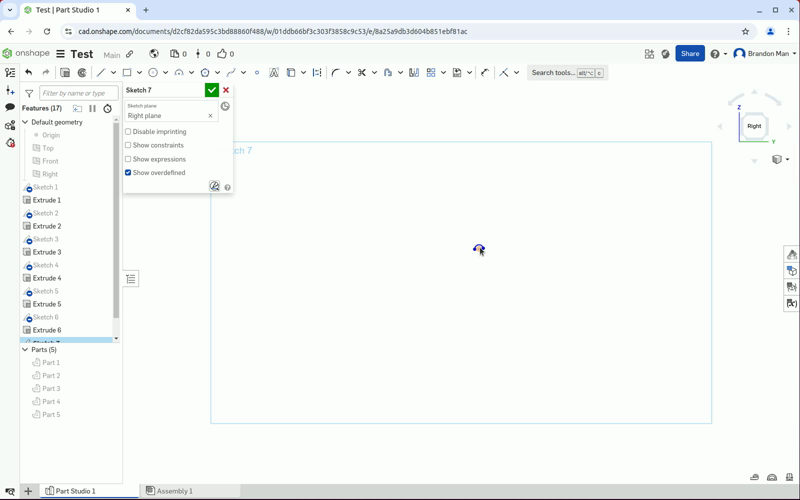
scroll(6)
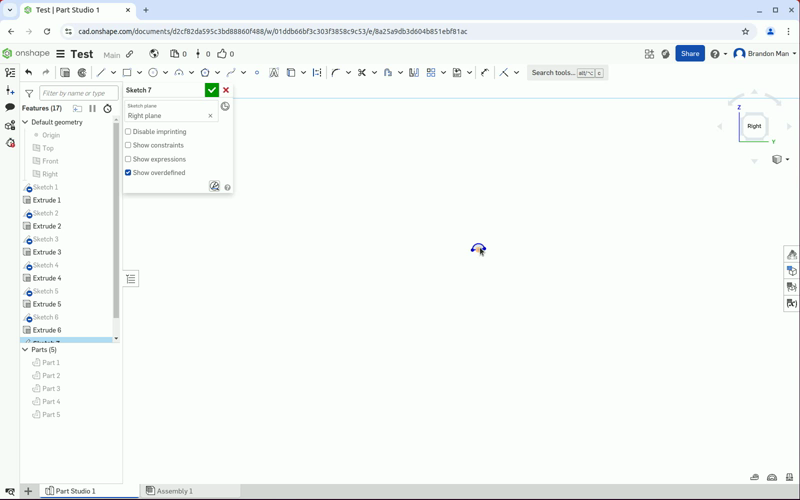
scroll(6)
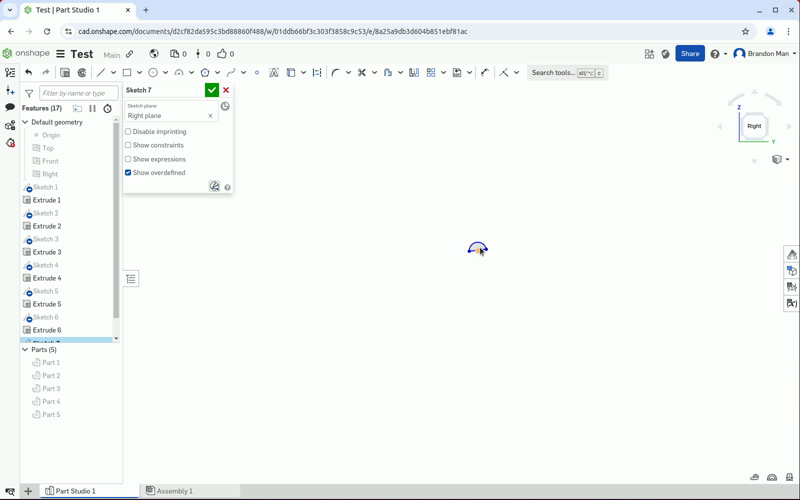
scroll(6)
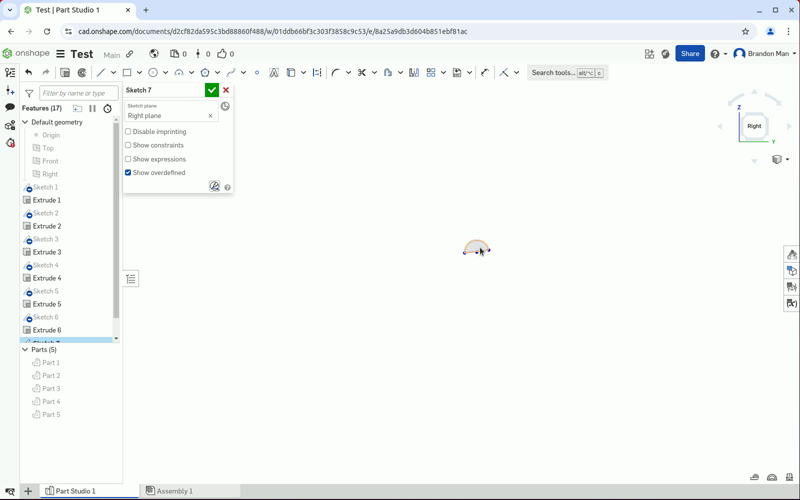
scroll(6)
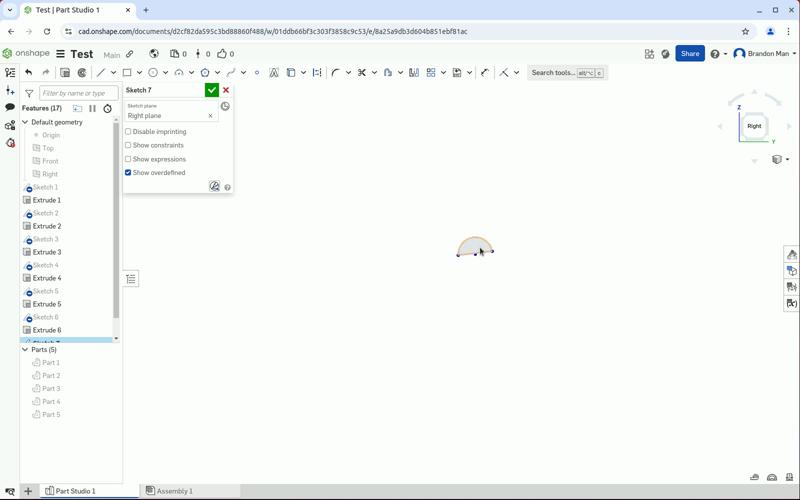
scroll(6)
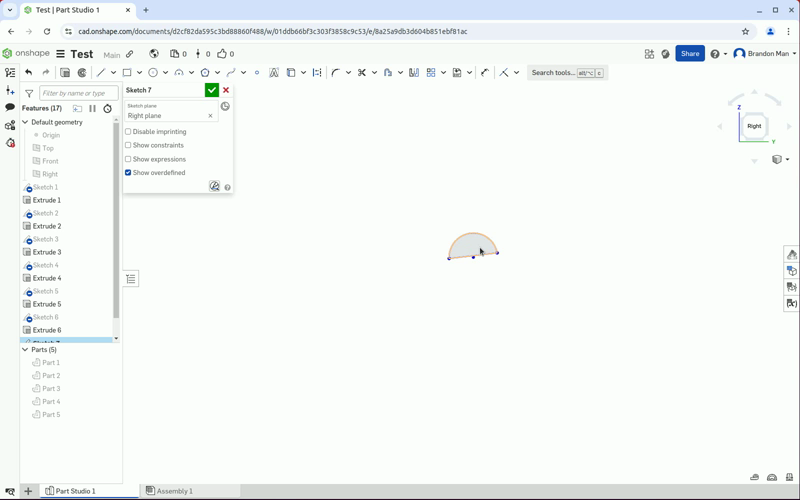
scroll(6)
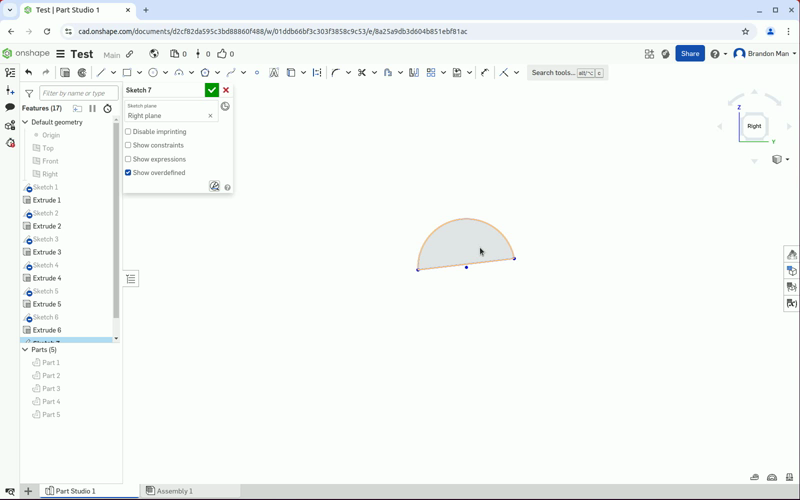
click(480, 247)
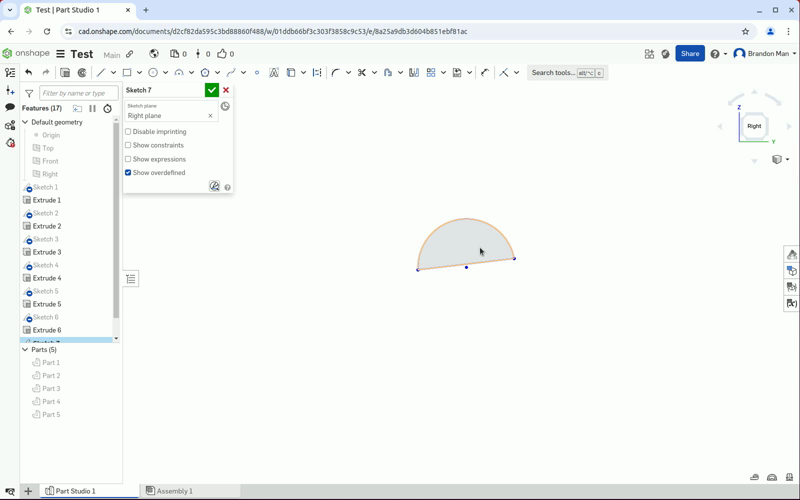
scroll(-6)
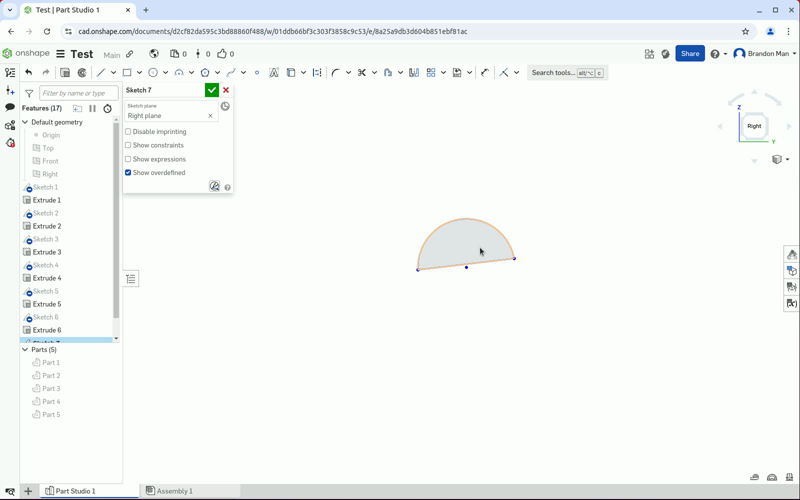
scroll(-6)
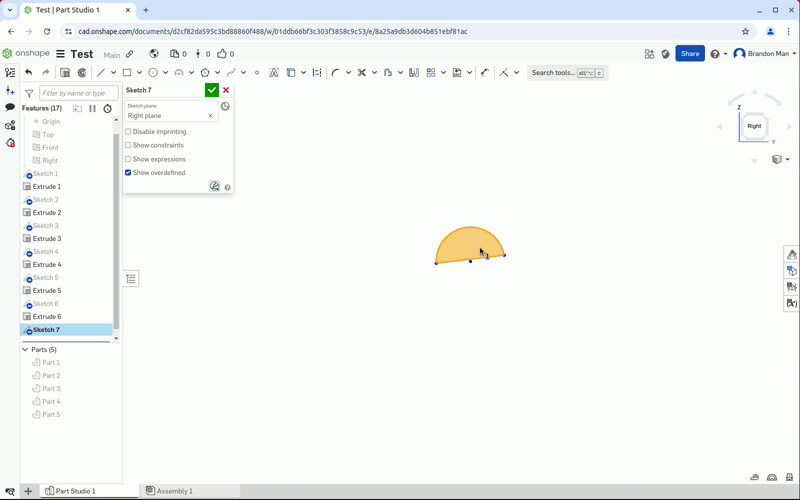
scroll(-6)
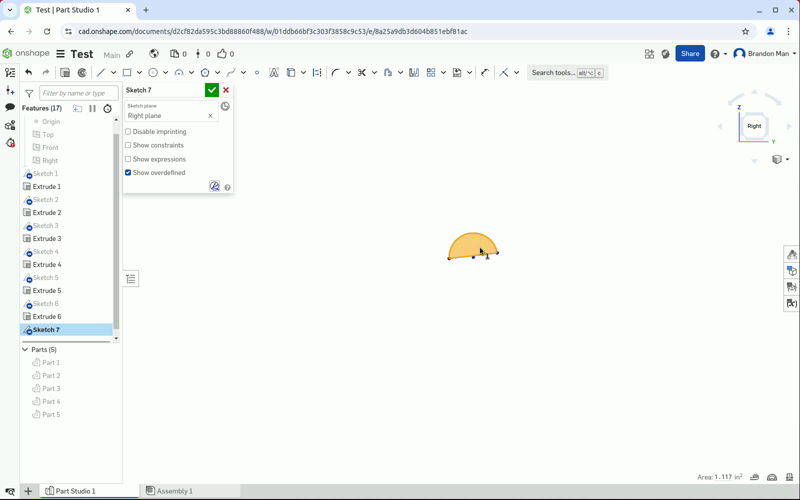
scroll(-6)
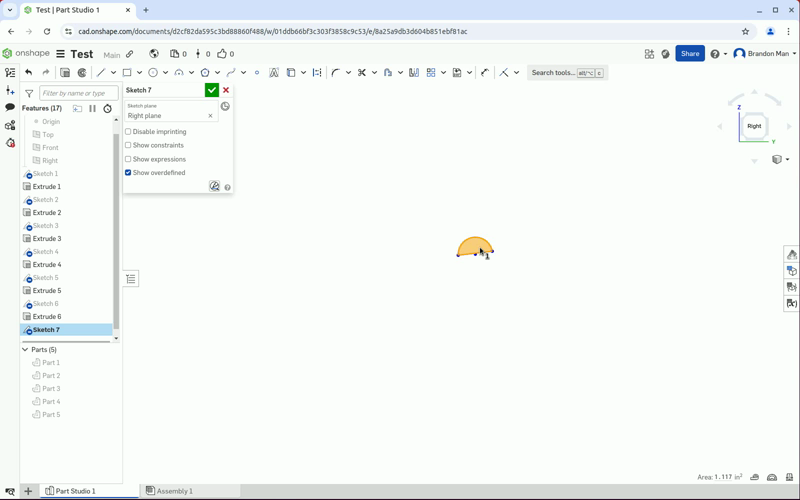
scroll(-6)
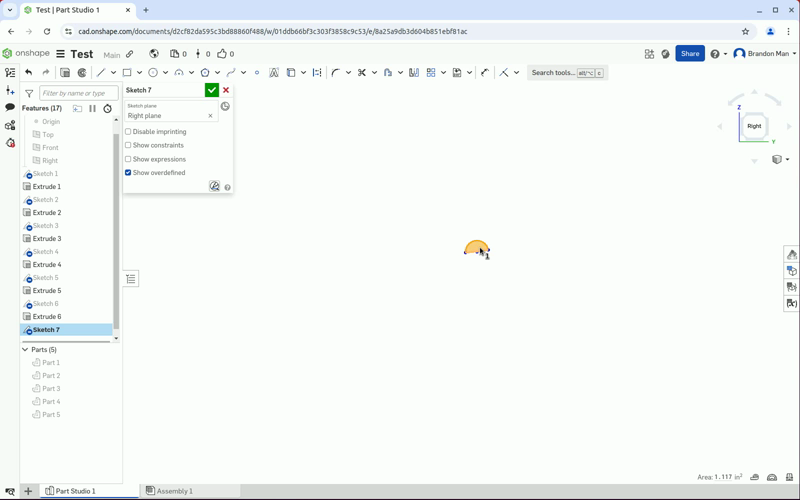
scroll(-6)
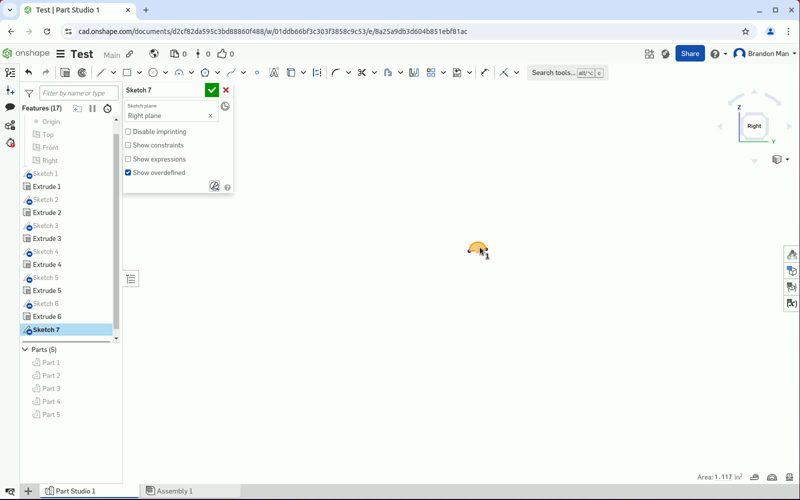
scroll(-6)
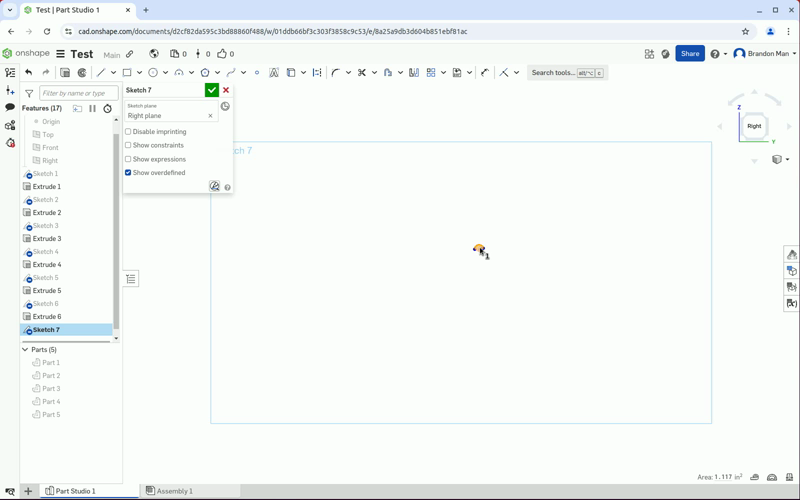
mouse_move(73, 352)
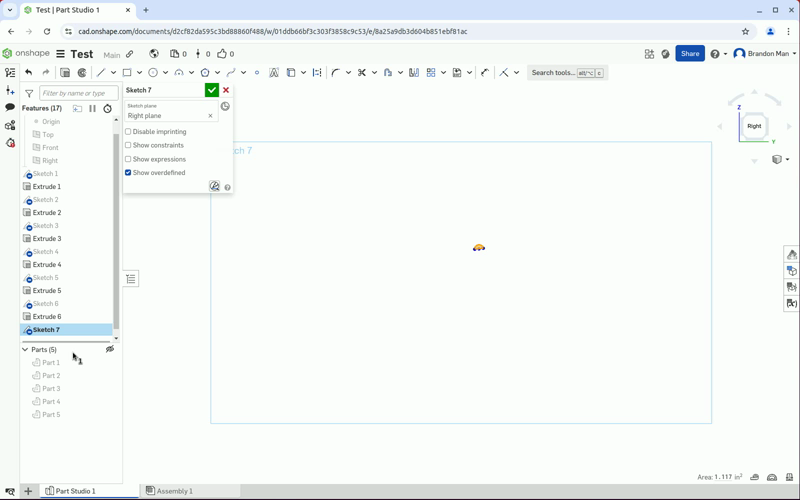
key(shift+y)
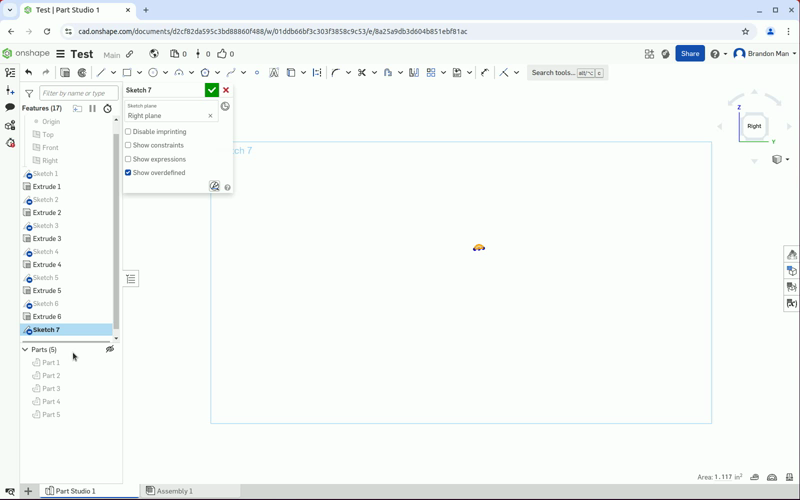
key(shift+e)
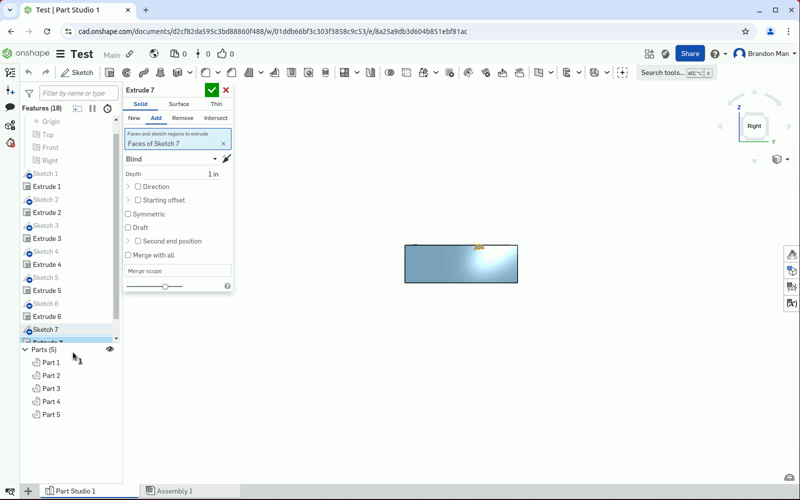
mouse_move(143, 106)
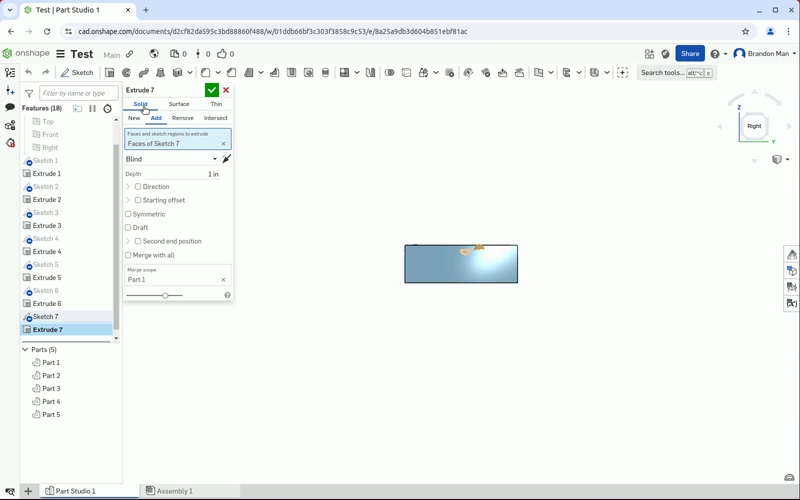
click(143, 106)
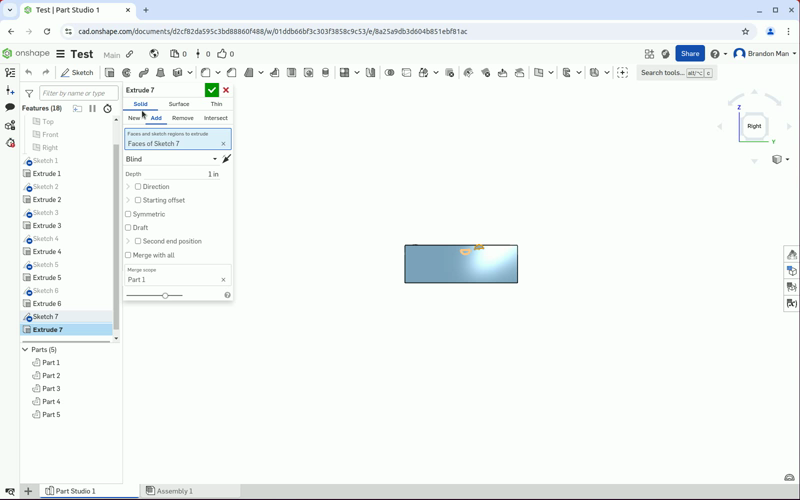
mouse_move(137, 120)
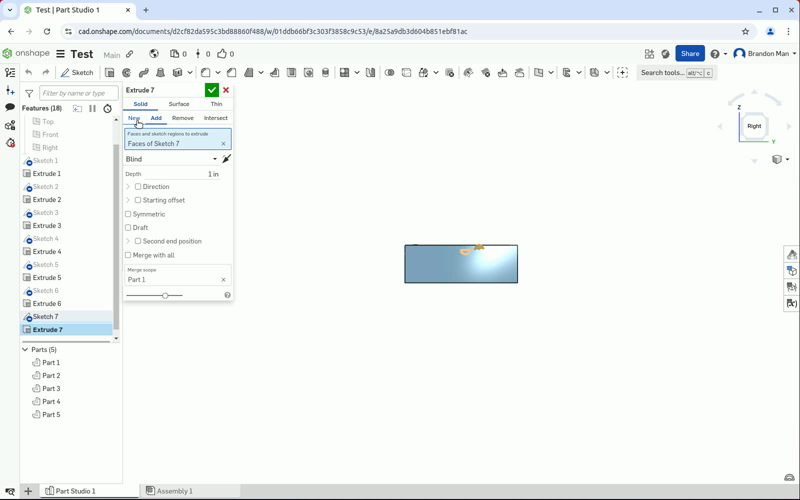
click(137, 120)
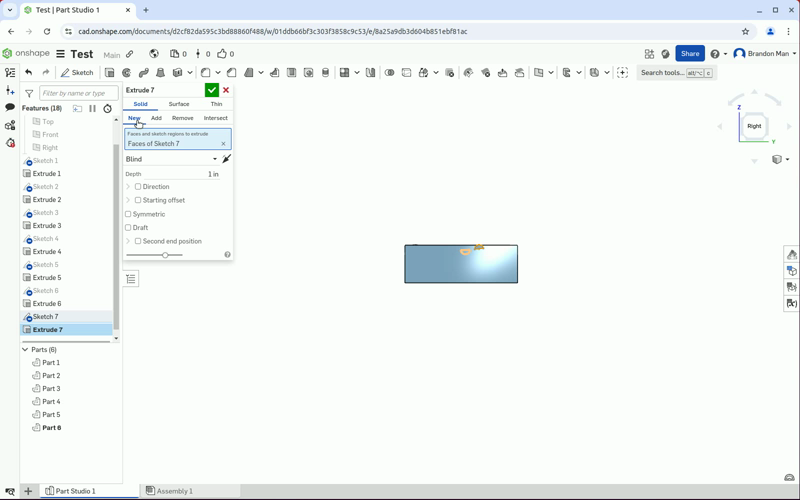
key(tab, 4)
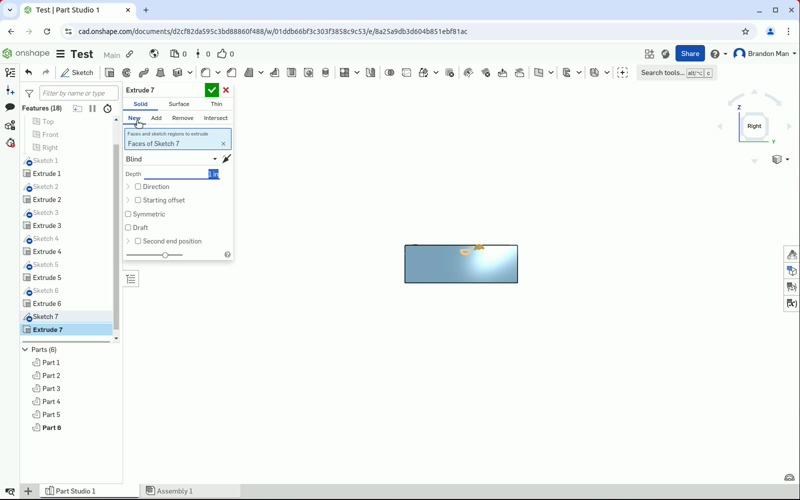
text(38.514)
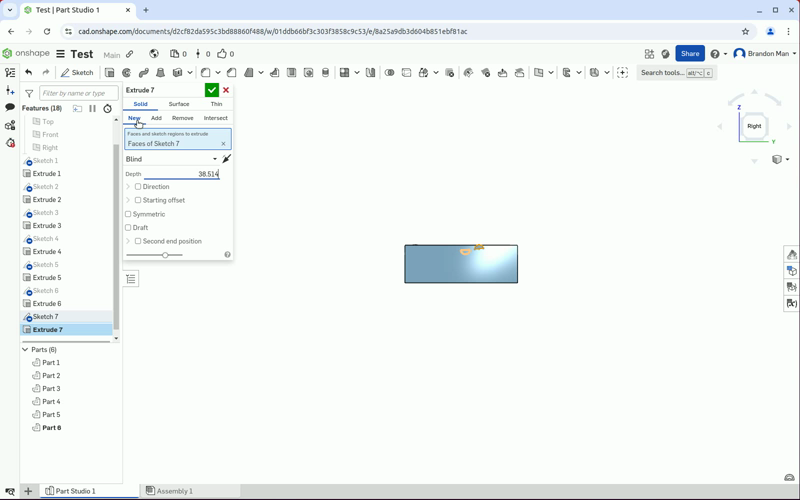
key(tab, 3)
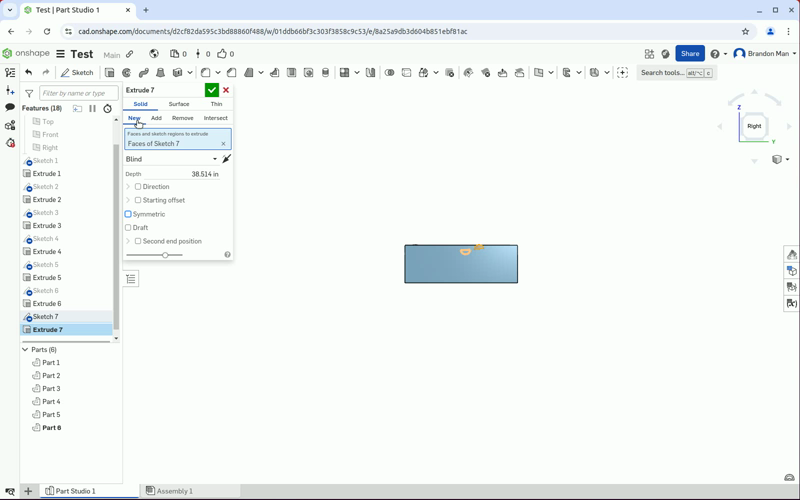
key(space)
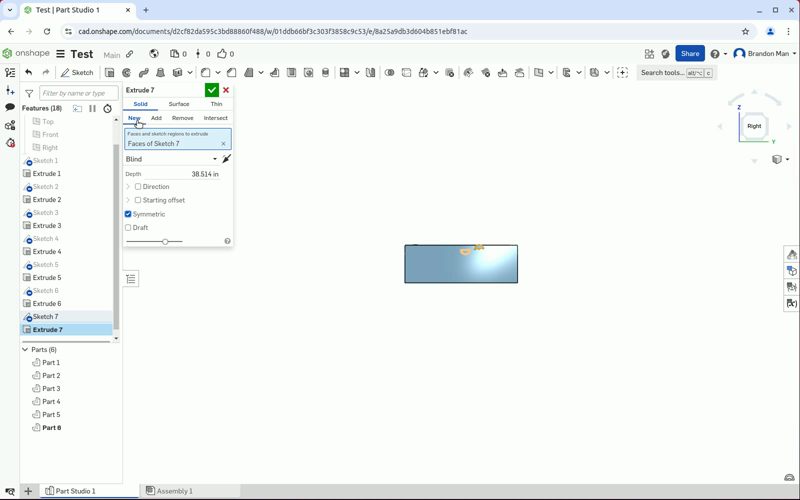
key(enter)
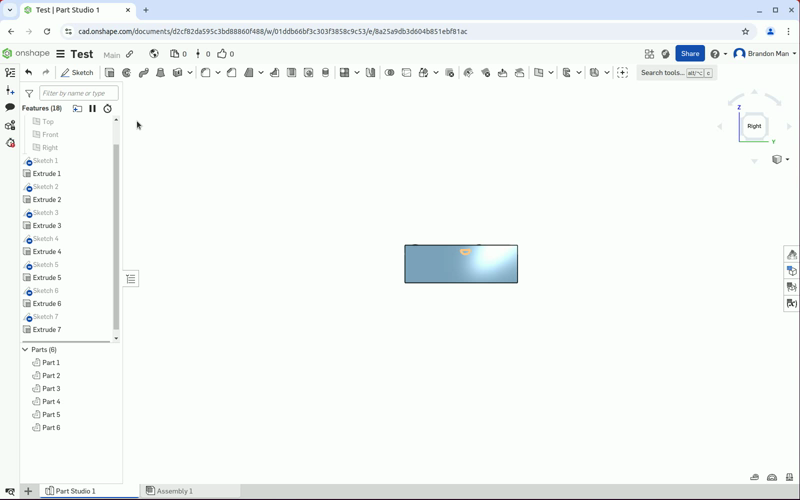
key(shift+h)
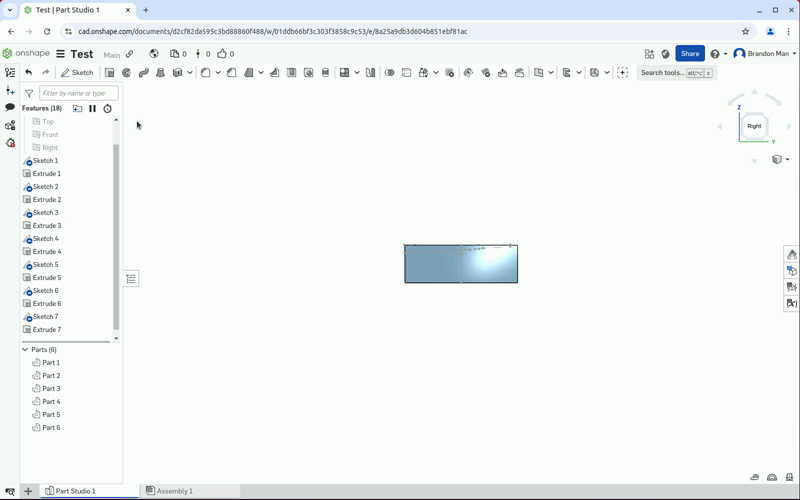
key(shift+h)
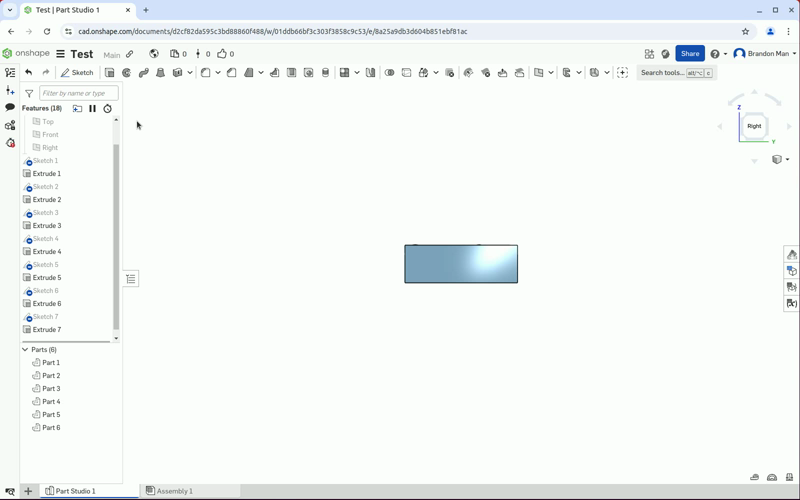
mouse_move(69, 163)
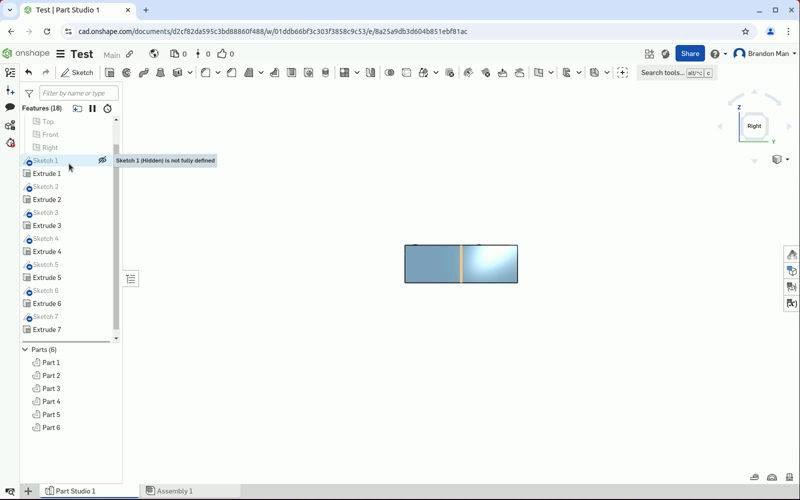
click(69, 163)
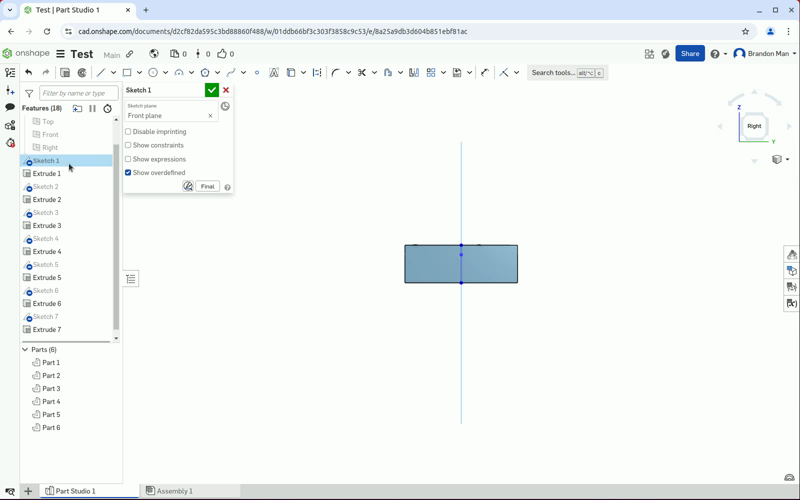
mouse_move(229, 92)
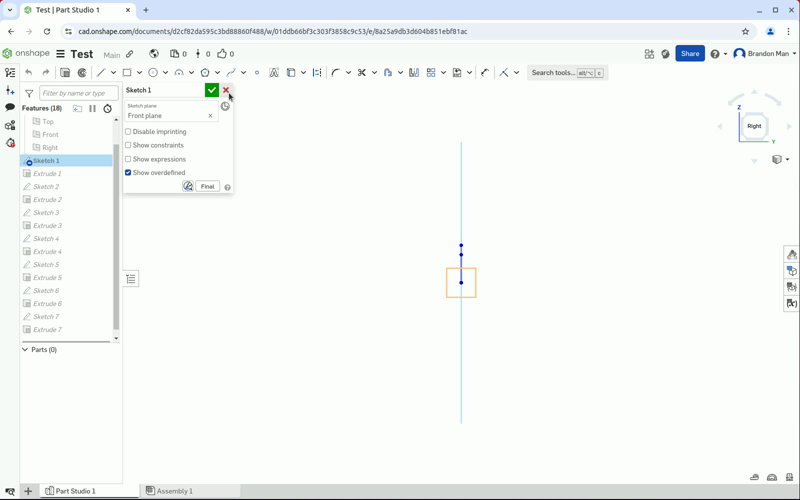
click(229, 92)
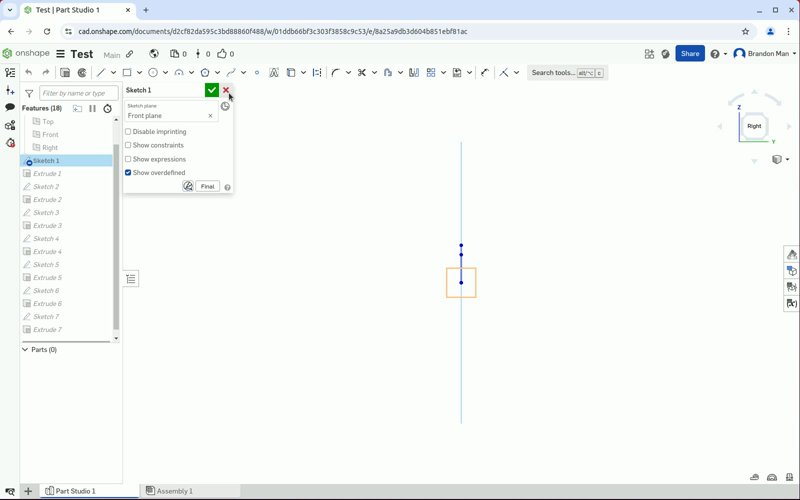
key(shift+s)
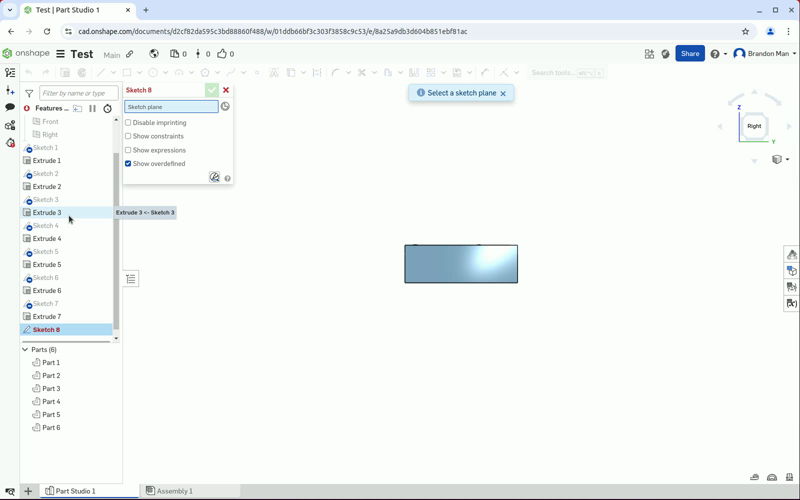
scroll(3)
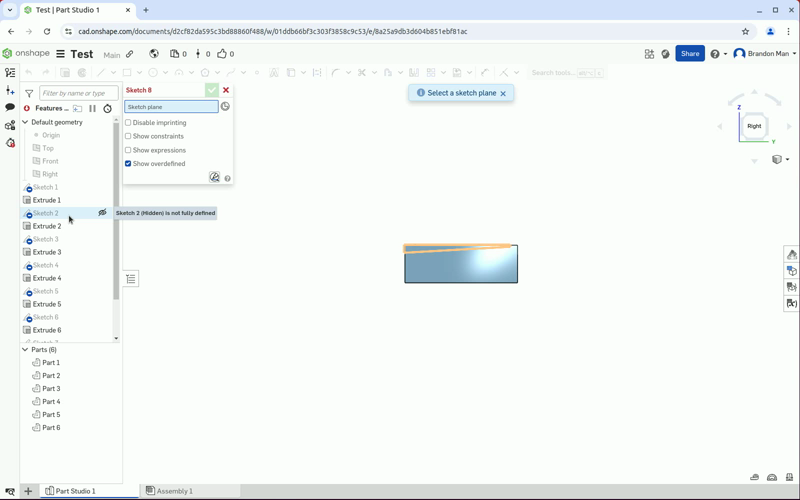
mouse_move(69, 176)
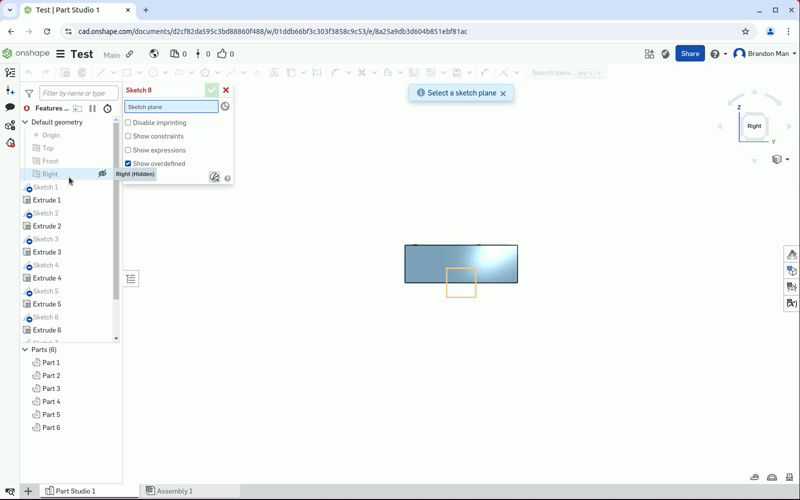
click(69, 176)
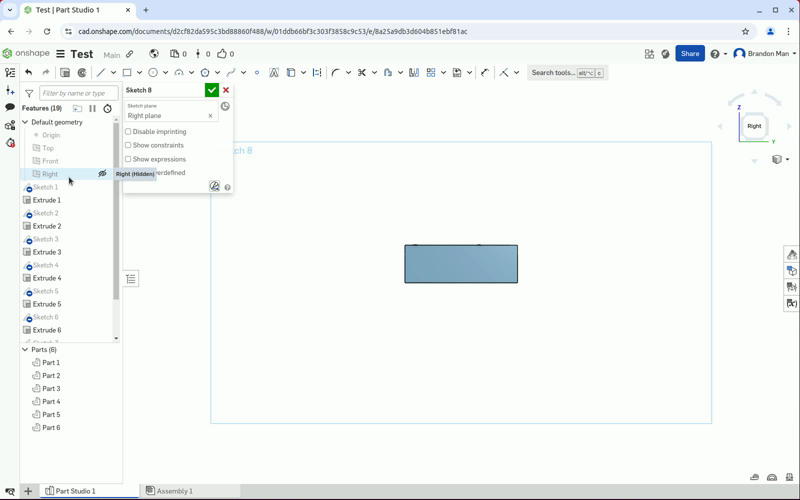
mouse_move(73, 352)
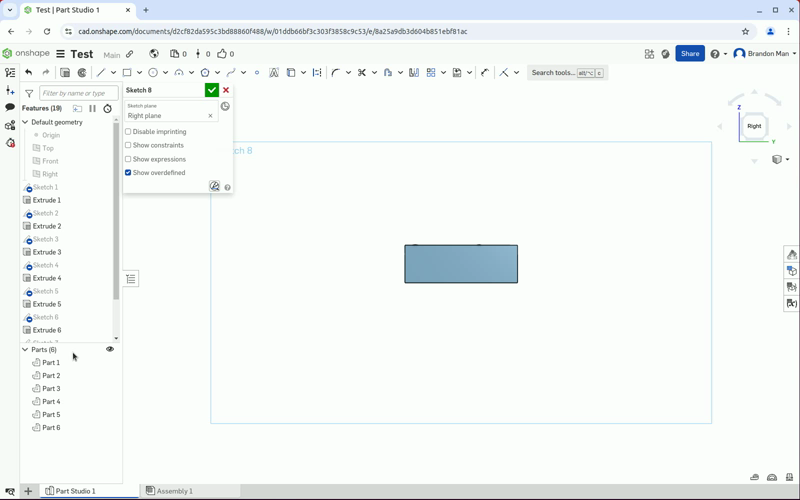
key(y)
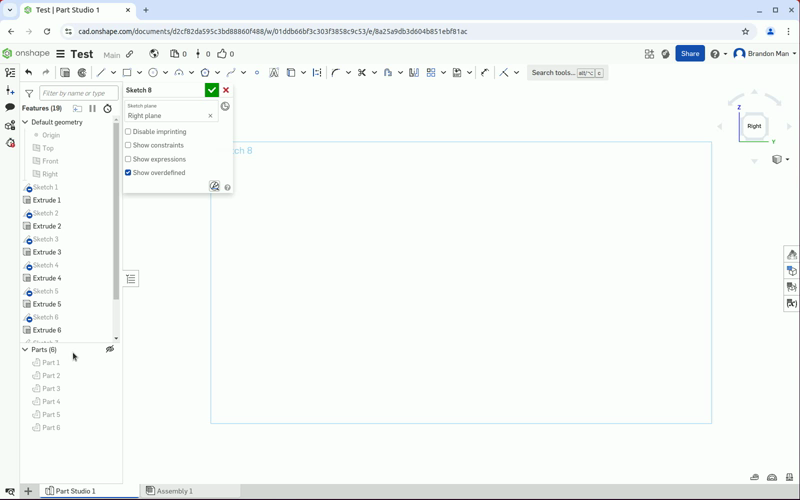
key(a)
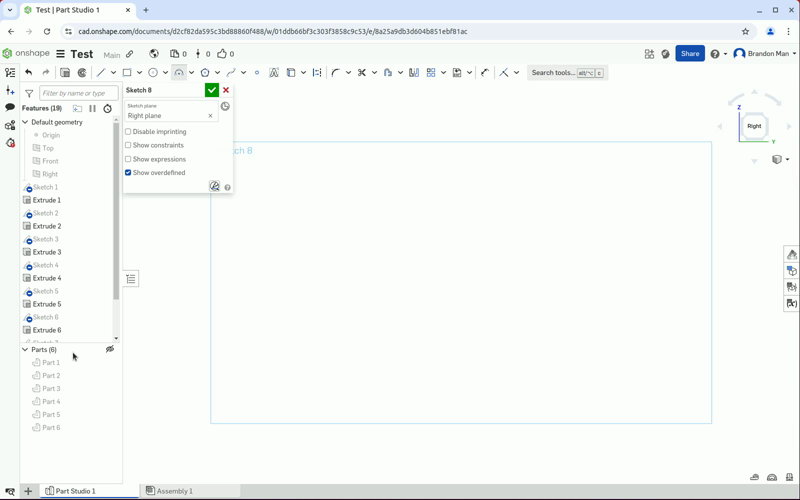
key_down(shift)
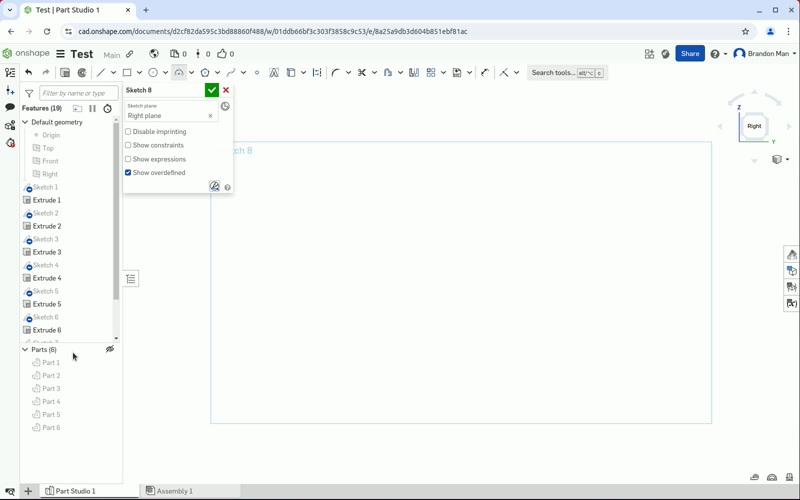
mouse_move(487, 249)
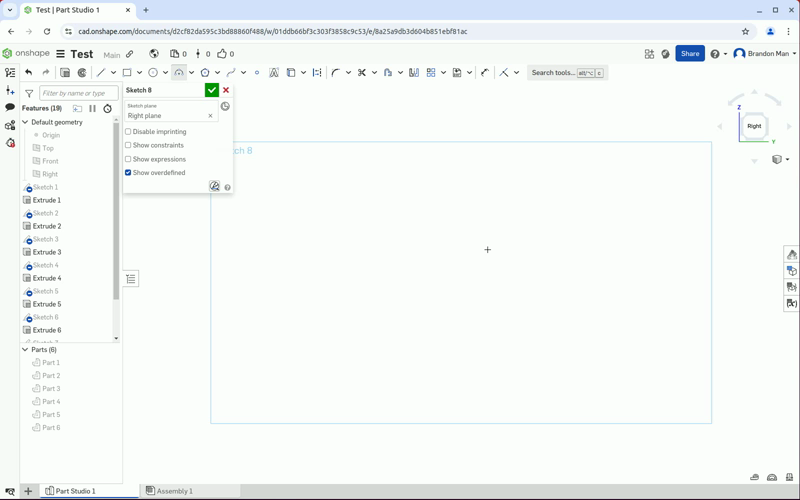
click(487, 249)
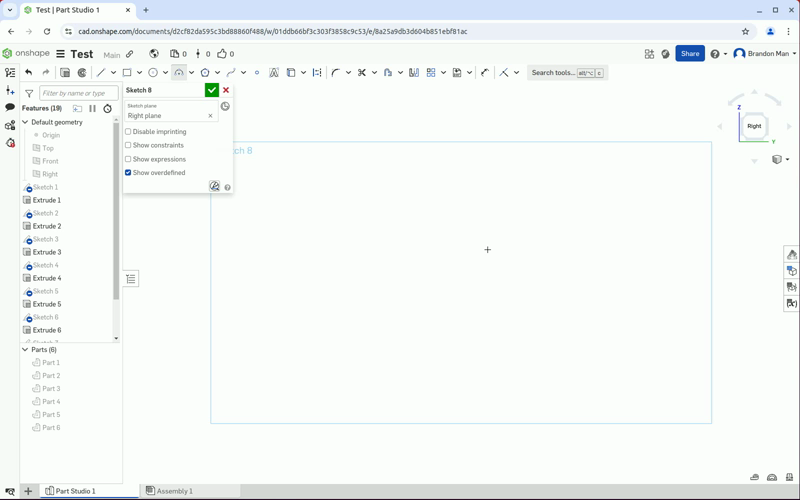
key_up(shift)
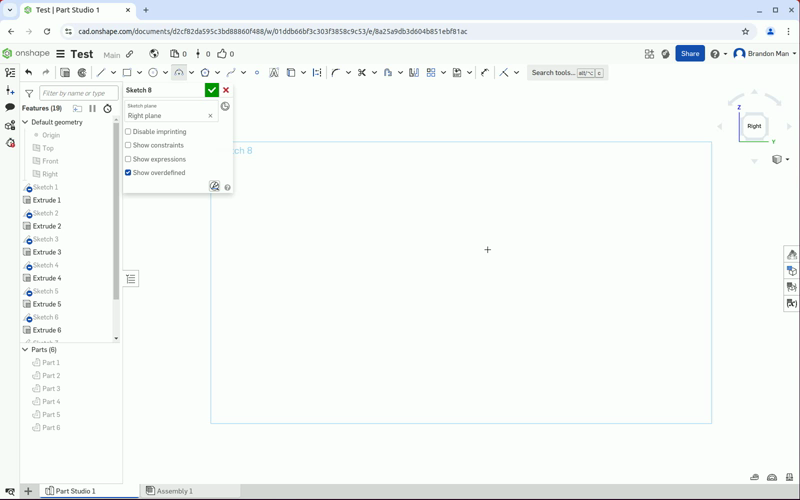
key_down(shift)
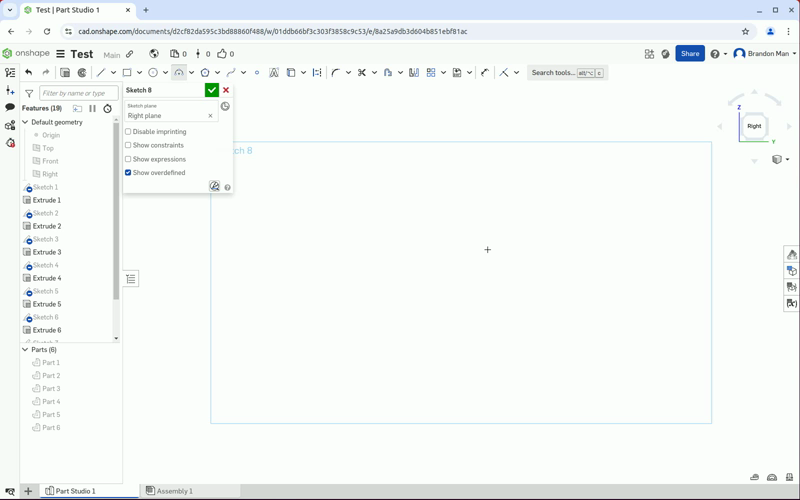
mouse_move(494, 248)
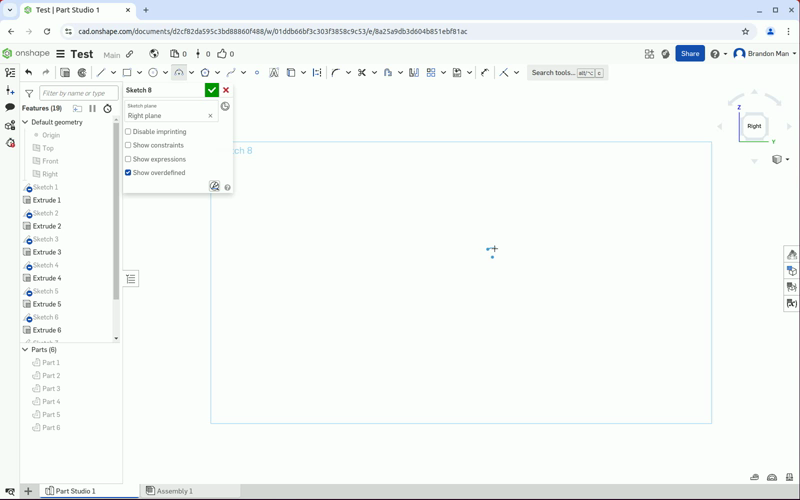
scroll(6)
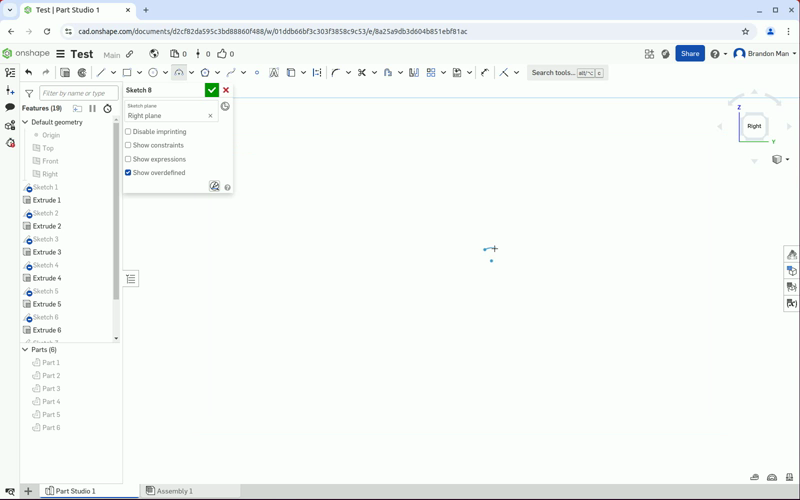
scroll(6)
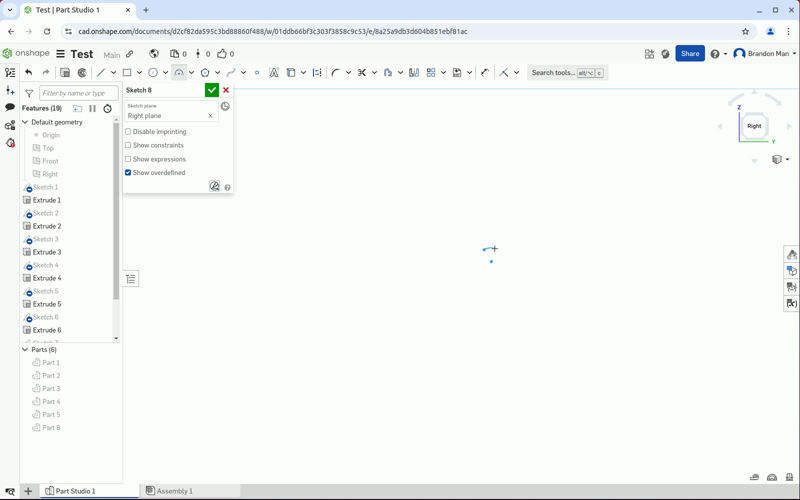
scroll(6)
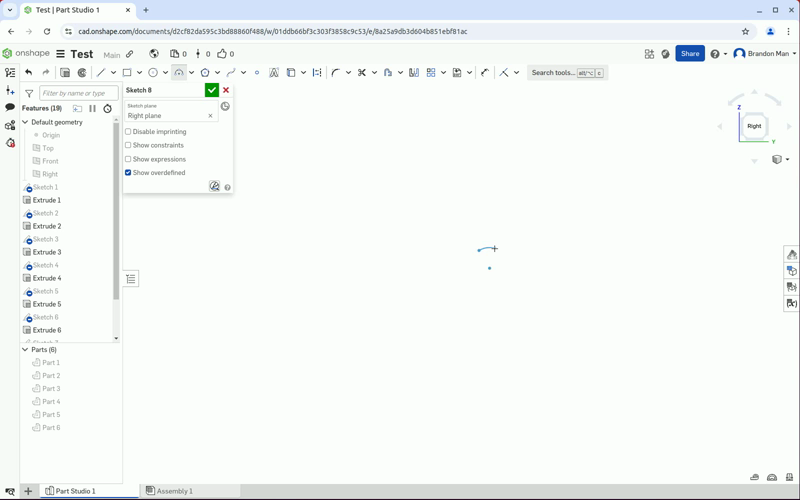
scroll(6)
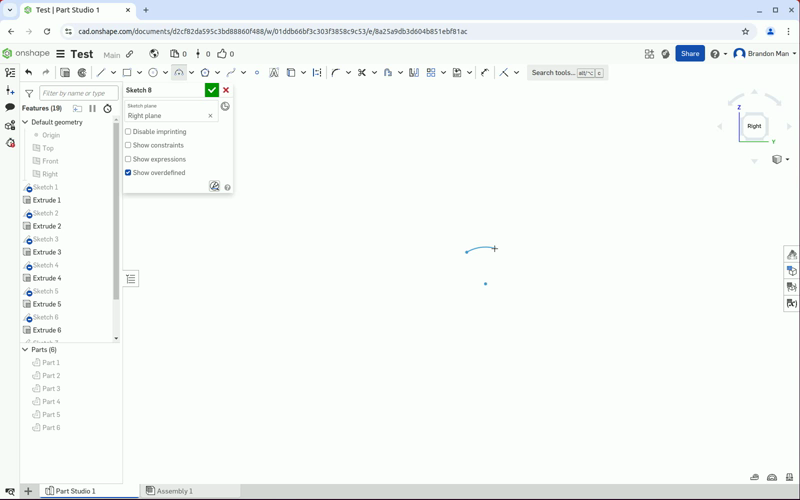
scroll(6)
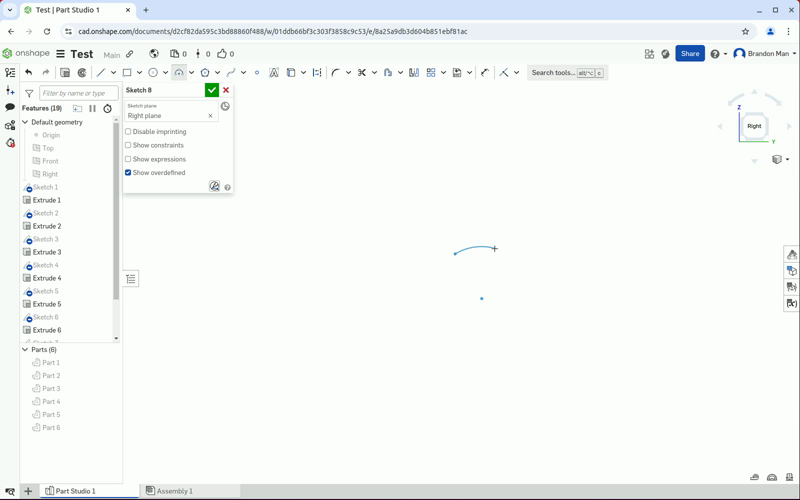
scroll(6)
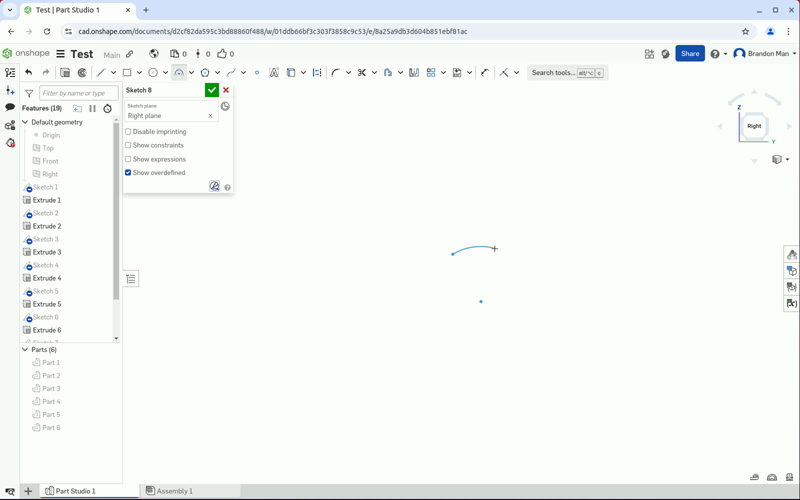
scroll(6)
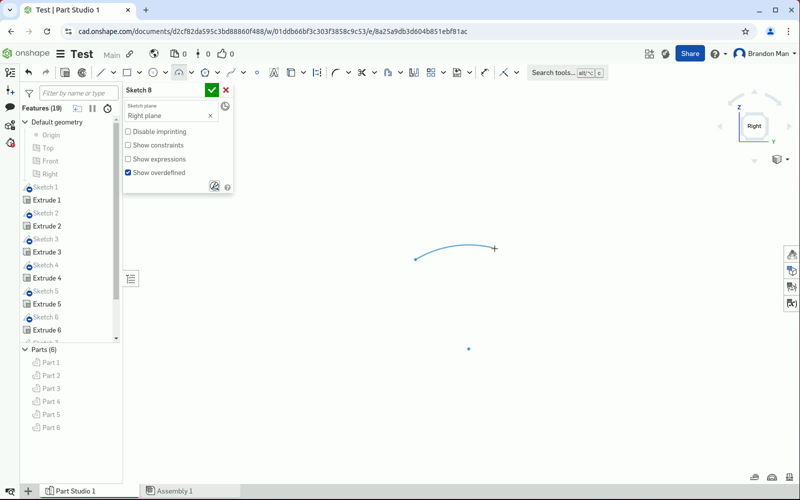
click(494, 248)
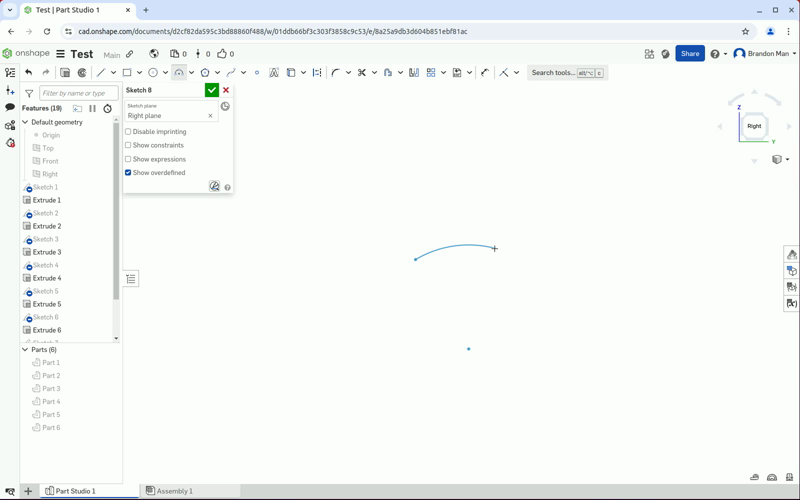
scroll(-6)
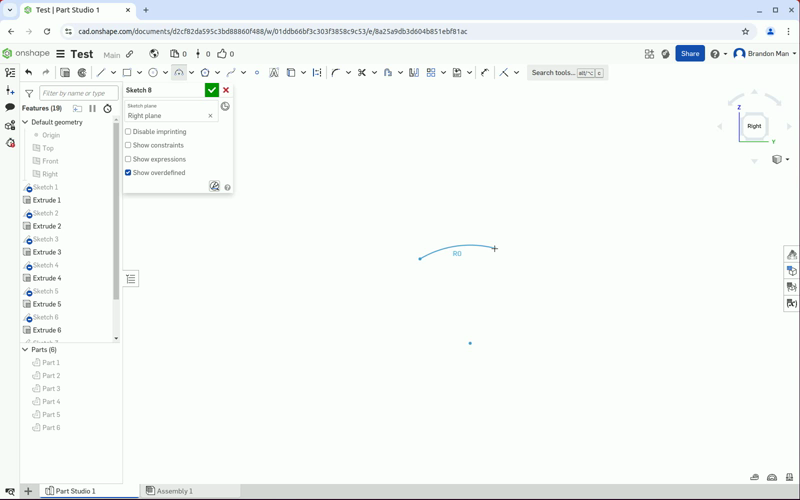
scroll(-6)
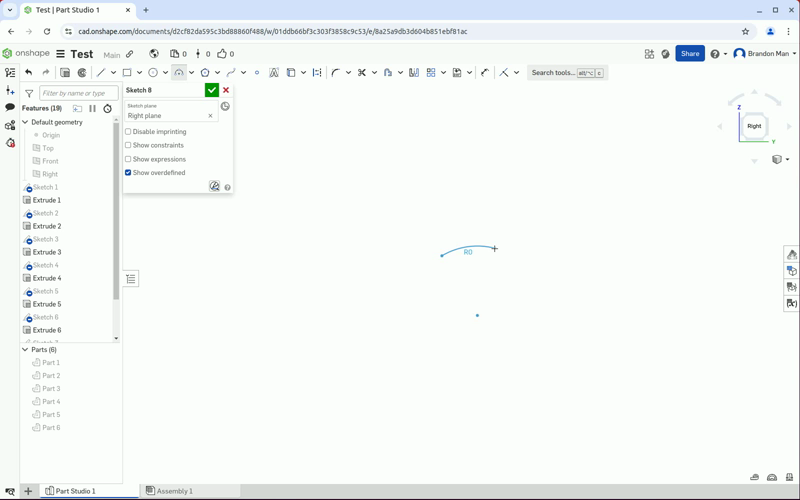
scroll(-6)
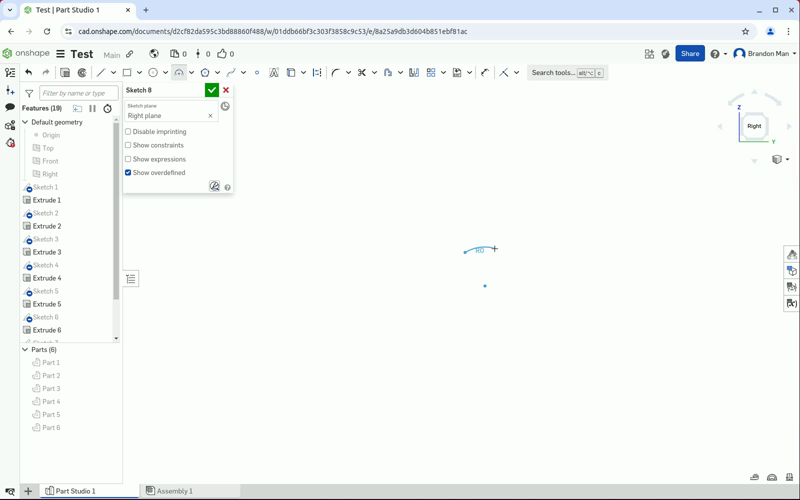
scroll(-6)
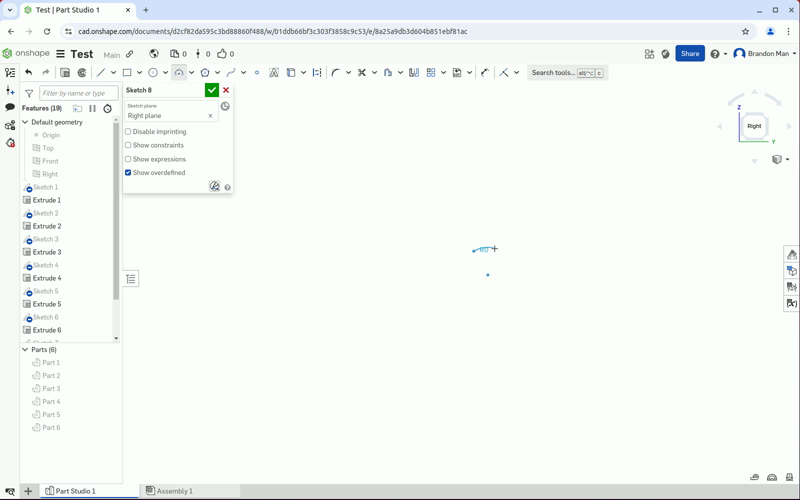
scroll(-6)
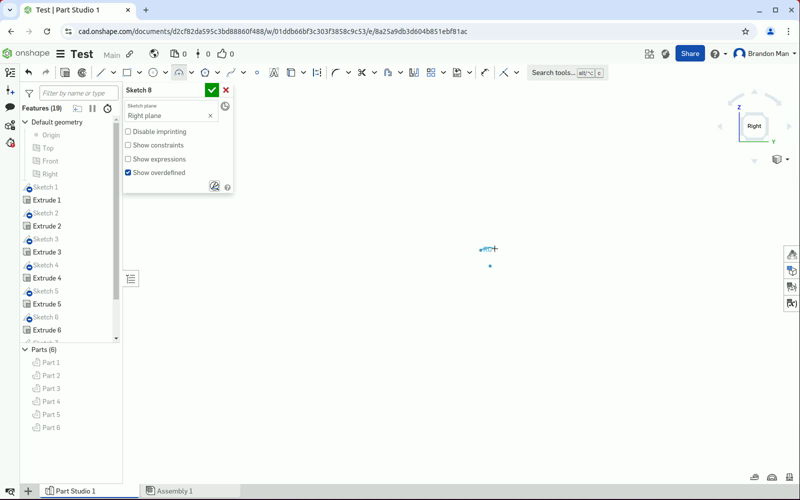
scroll(-6)
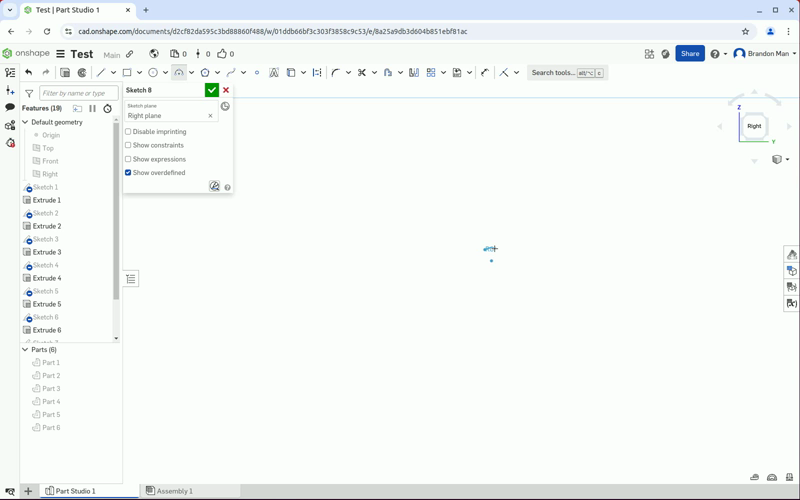
scroll(-6)
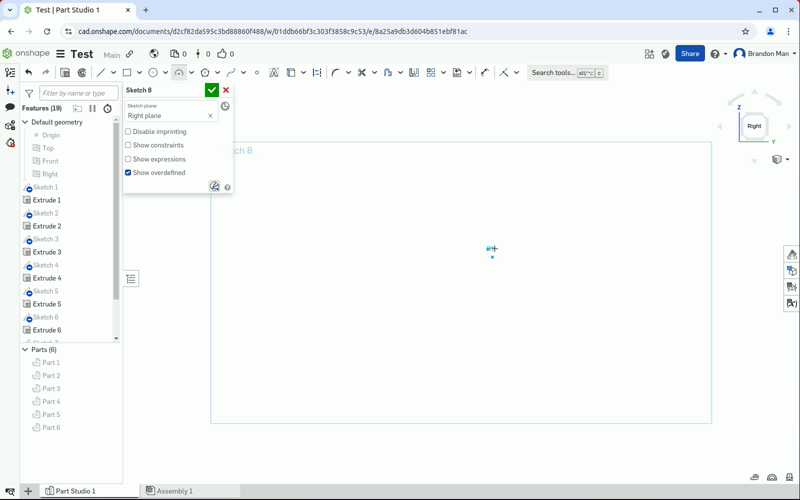
mouse_move(491, 252)
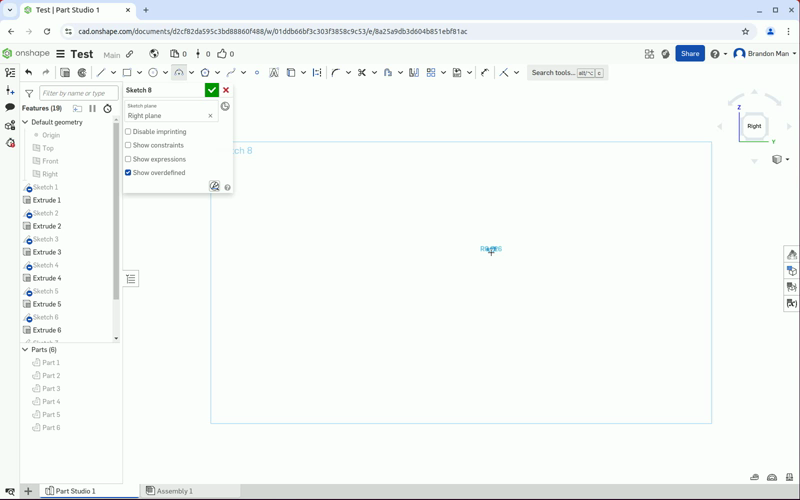
scroll(6)
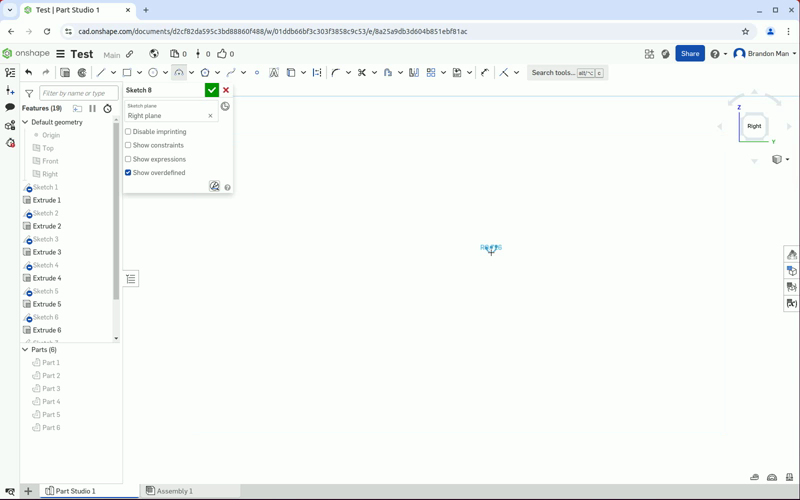
scroll(6)
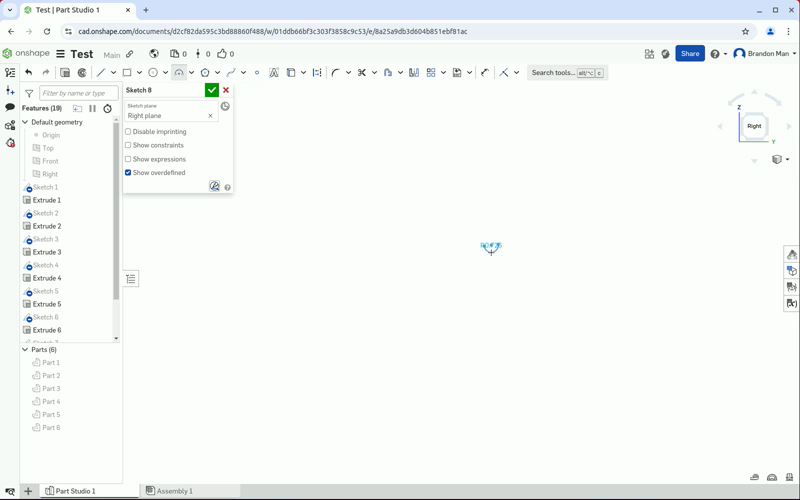
scroll(6)
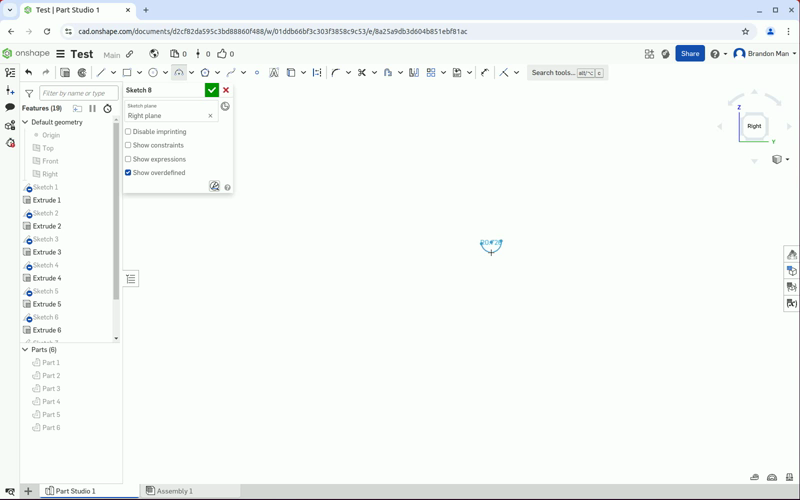
scroll(6)
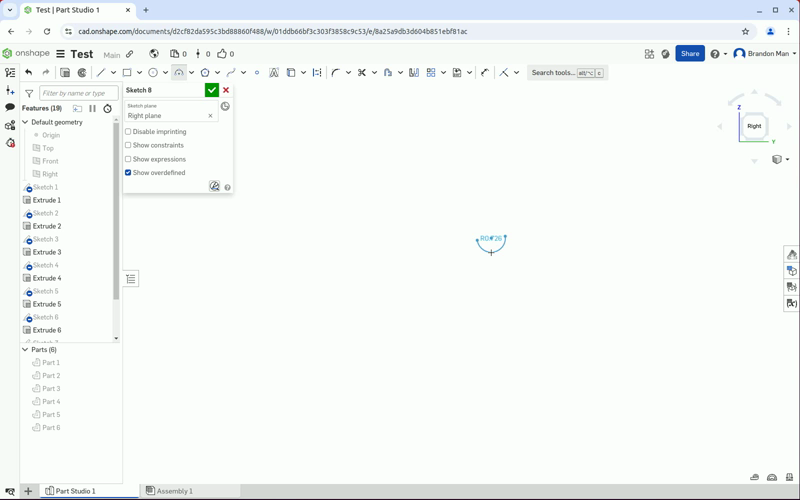
scroll(6)
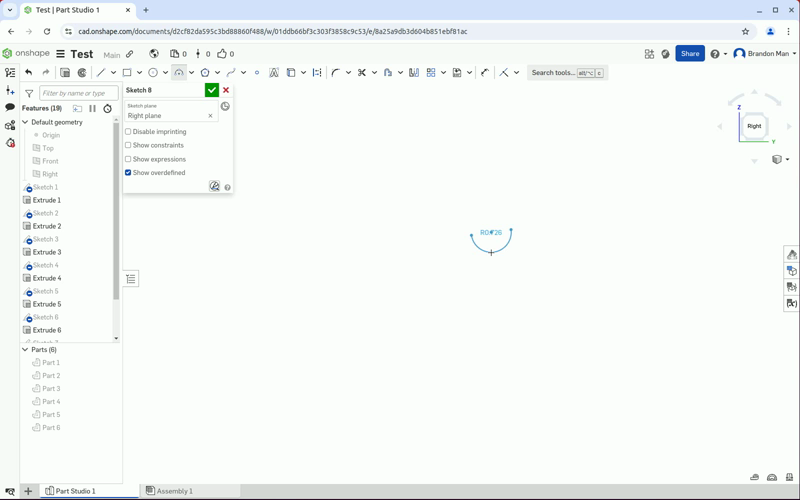
scroll(6)
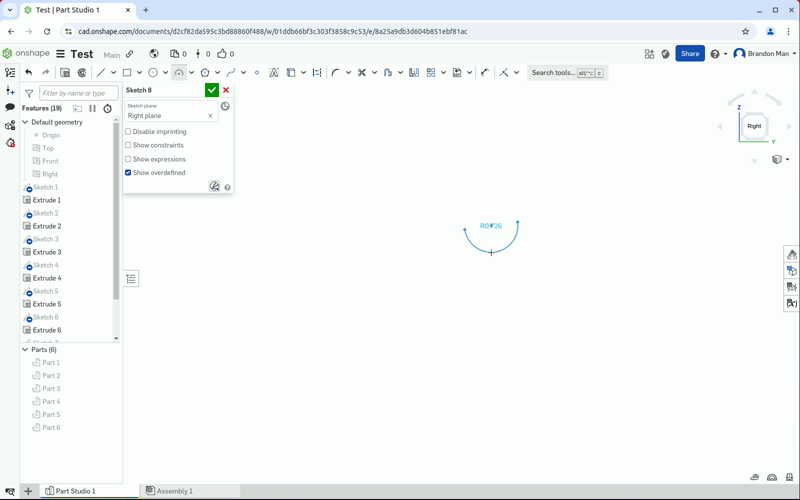
scroll(6)
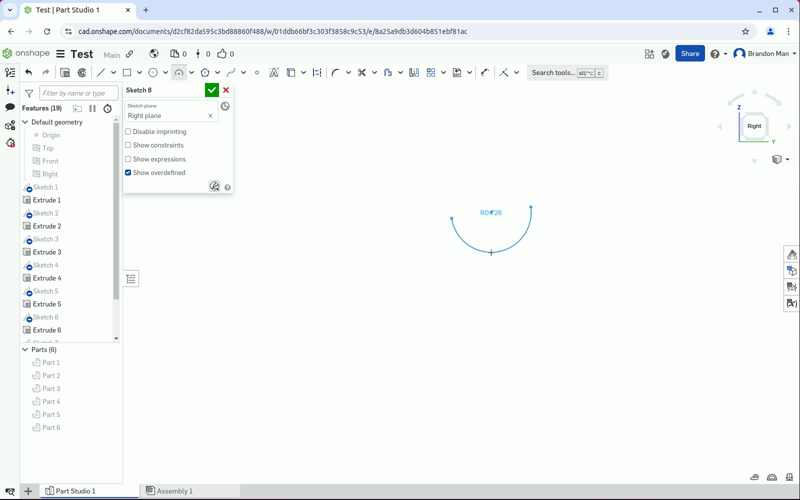
click(491, 252)
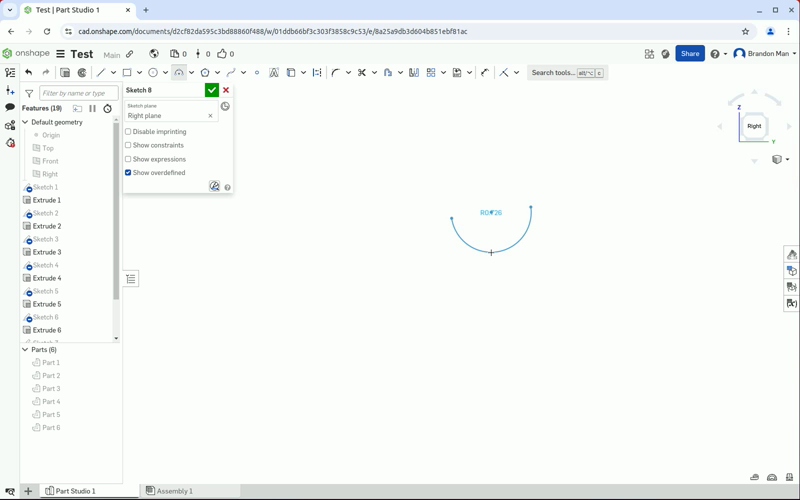
scroll(-6)
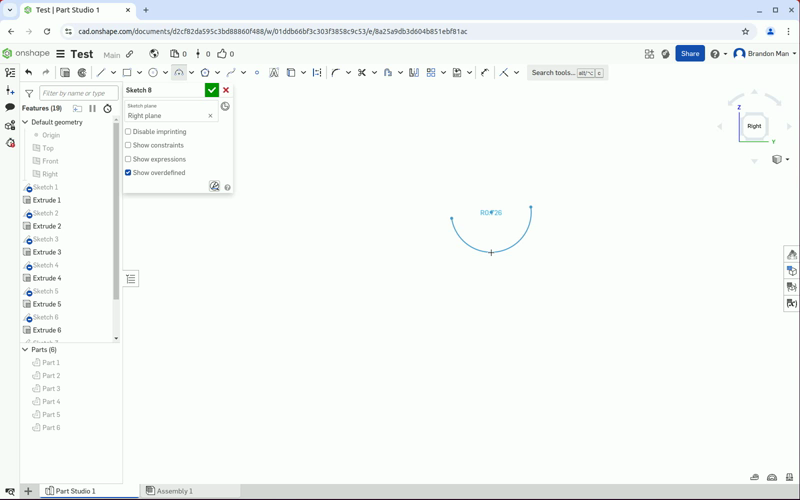
scroll(-6)
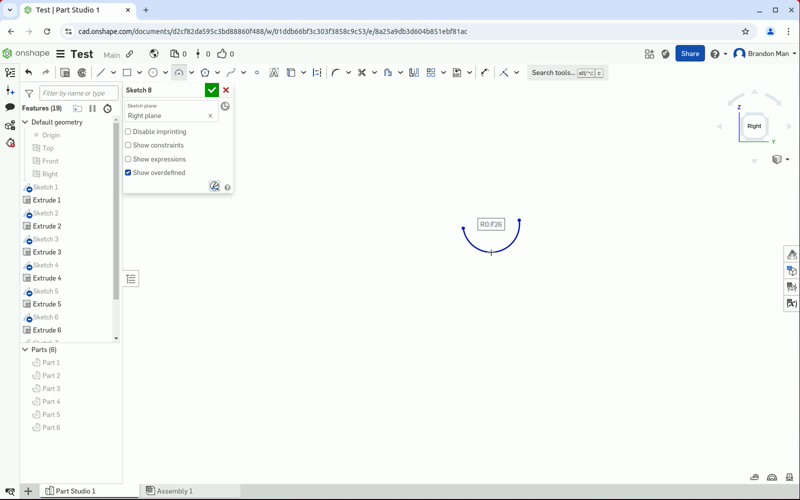
scroll(-6)
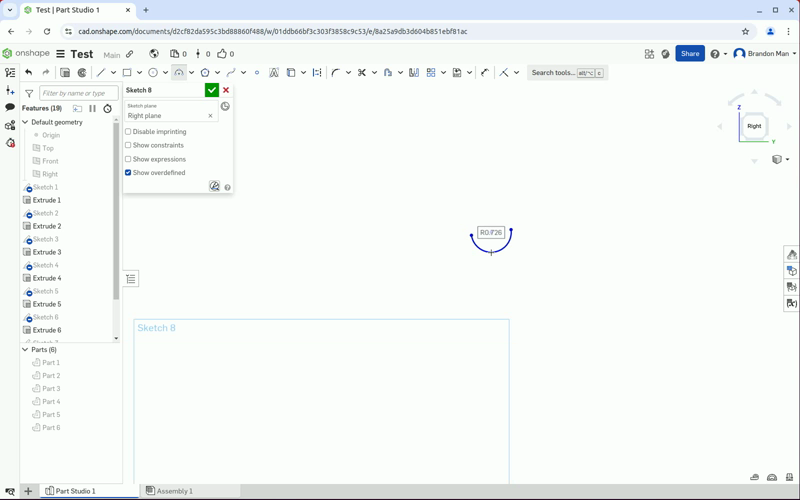
scroll(-6)
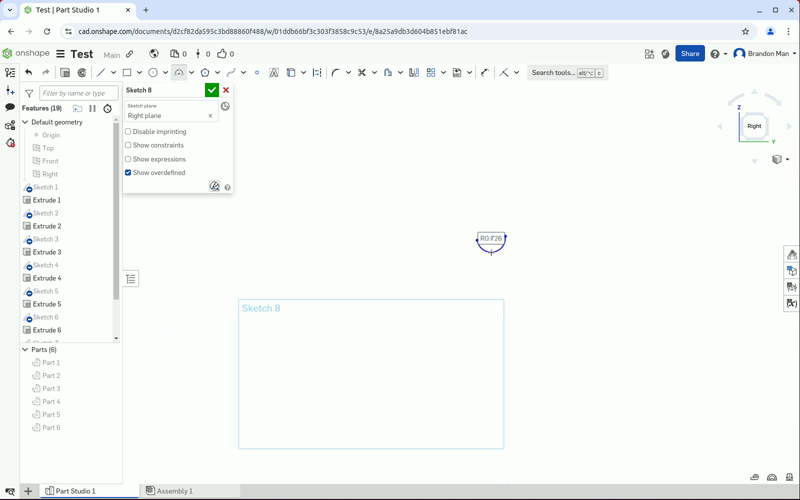
scroll(-6)
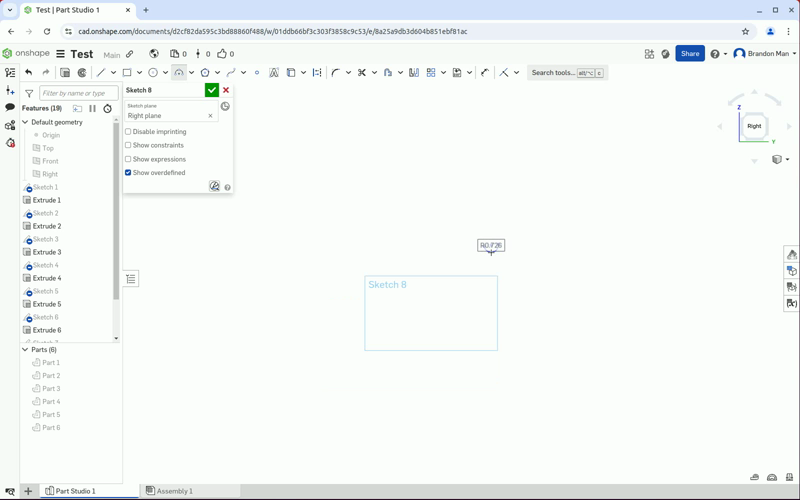
scroll(-6)
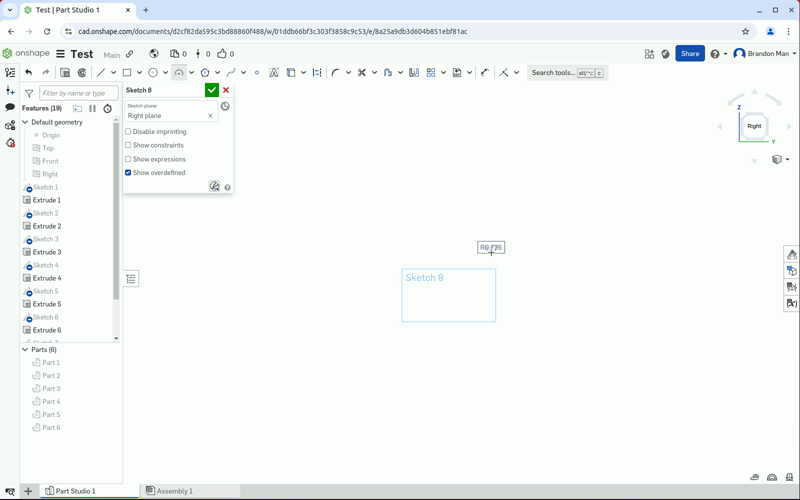
scroll(-6)
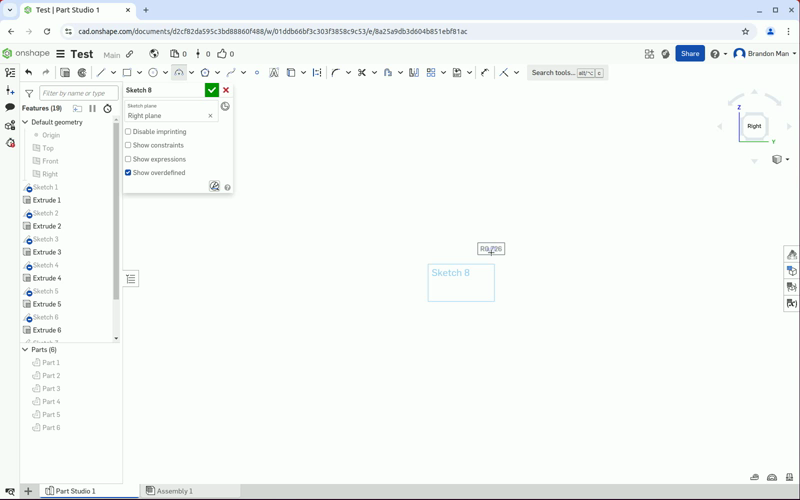
key_up(shift)
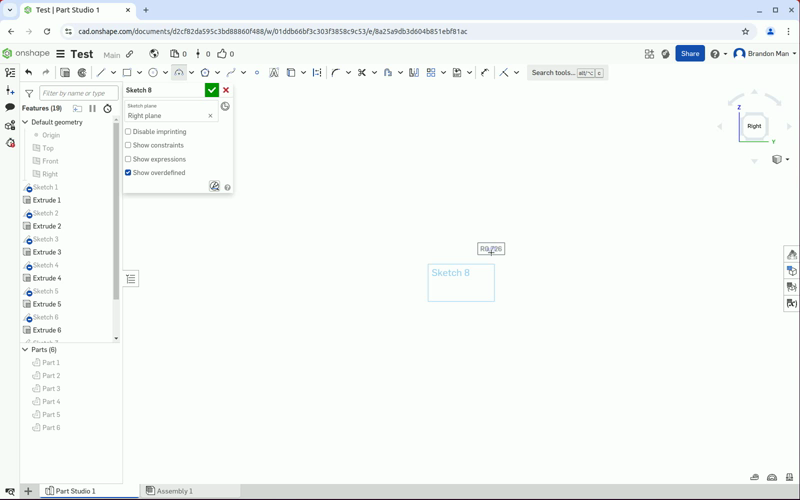
key(esc)
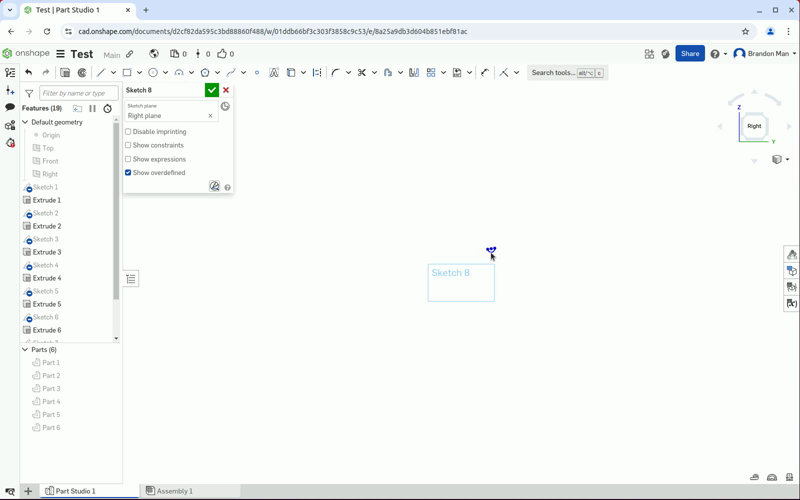
key(l)
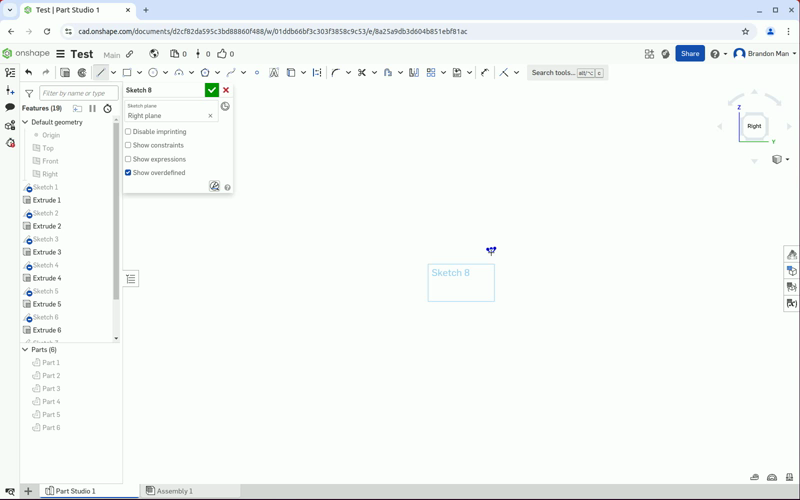
mouse_move(494, 248)
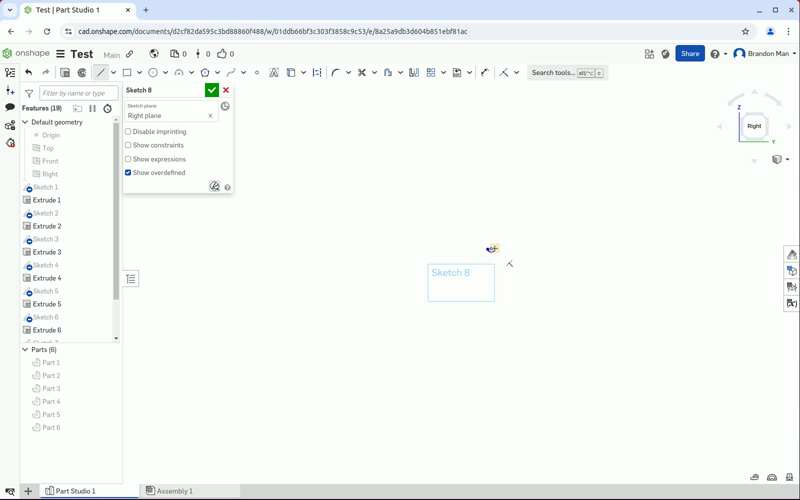
scroll(6)
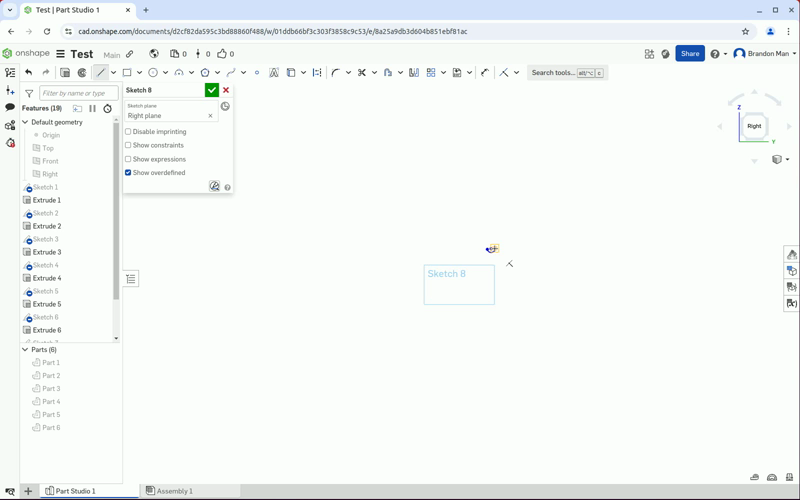
scroll(6)
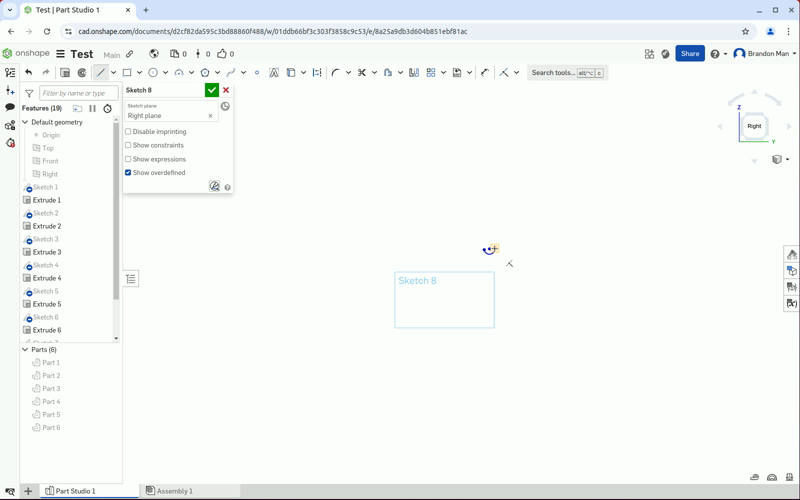
scroll(6)
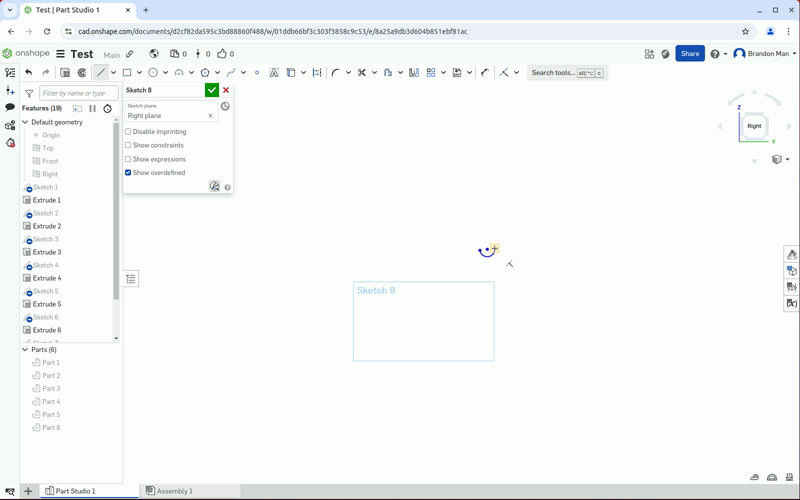
scroll(6)
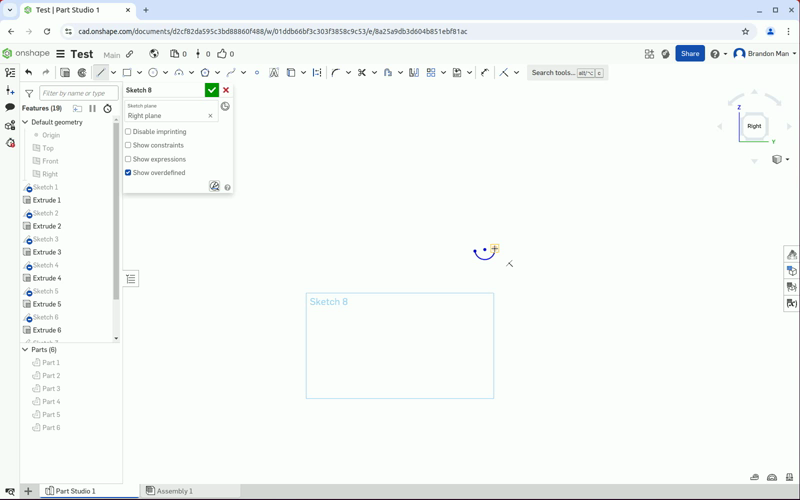
scroll(6)
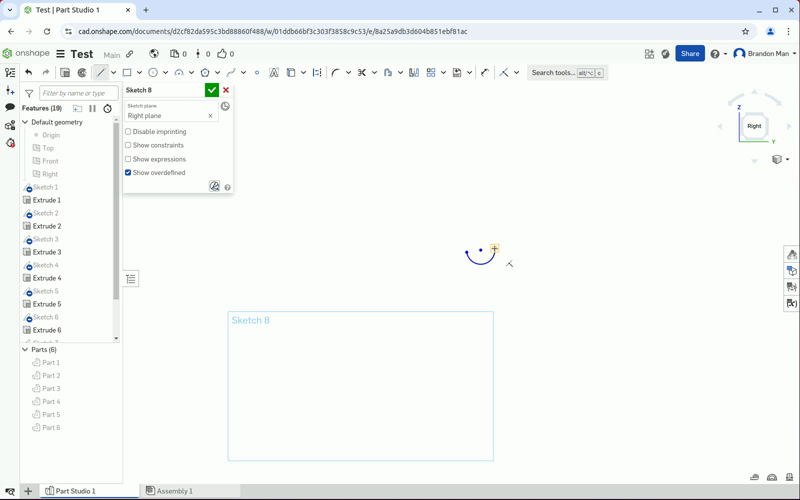
scroll(6)
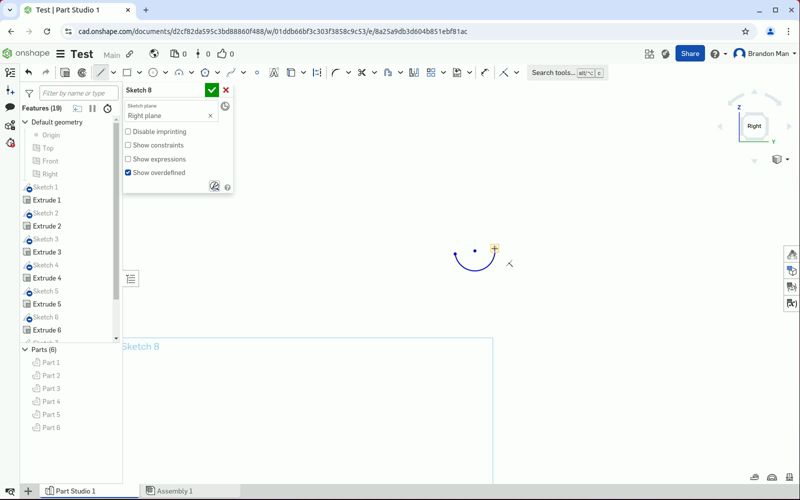
scroll(6)
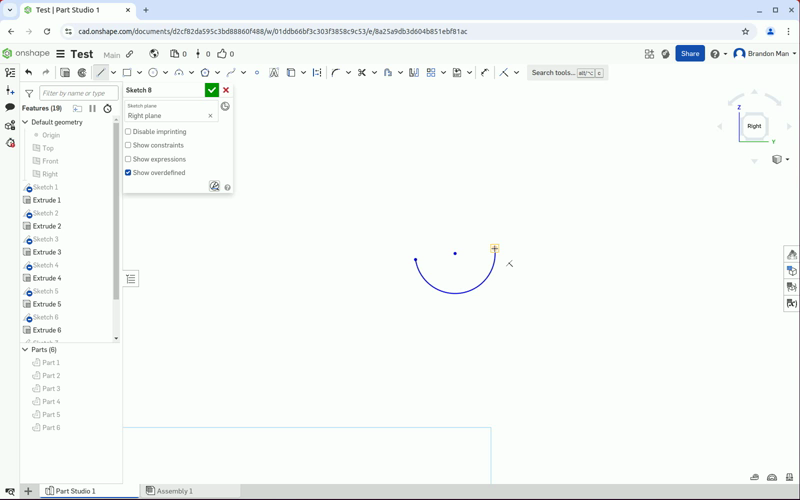
click(494, 248)
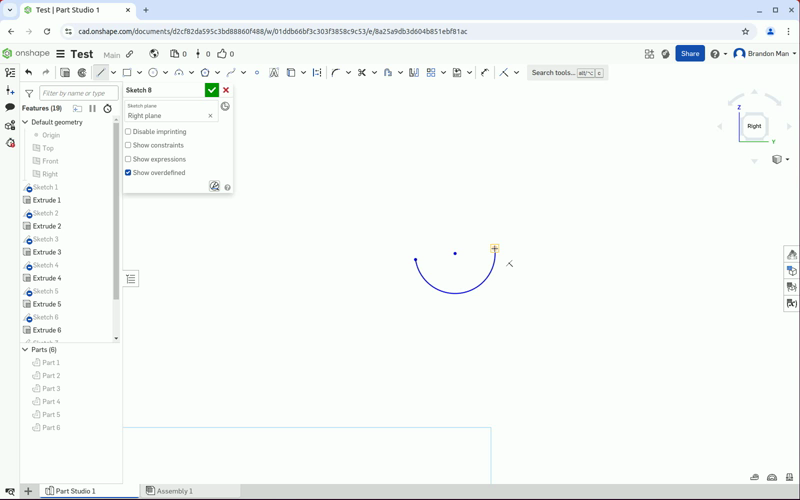
scroll(-6)
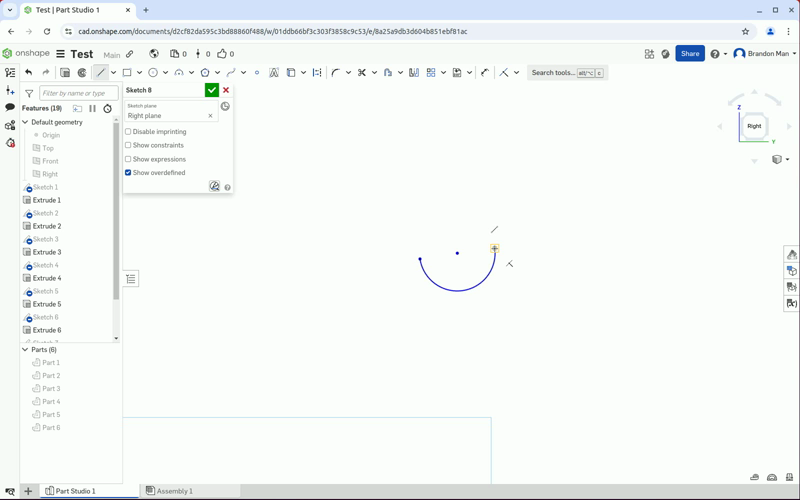
scroll(-6)
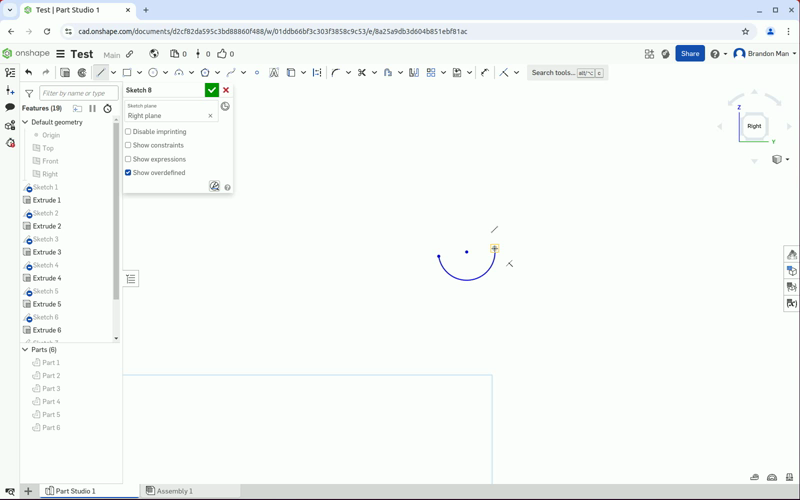
scroll(-6)
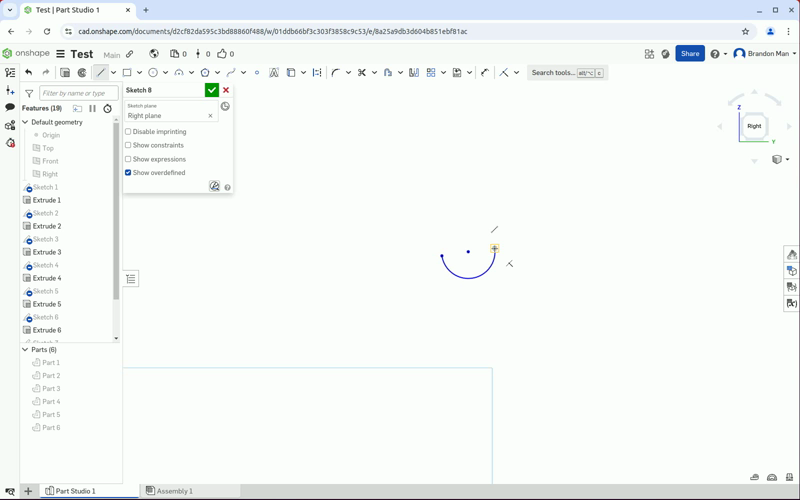
scroll(-6)
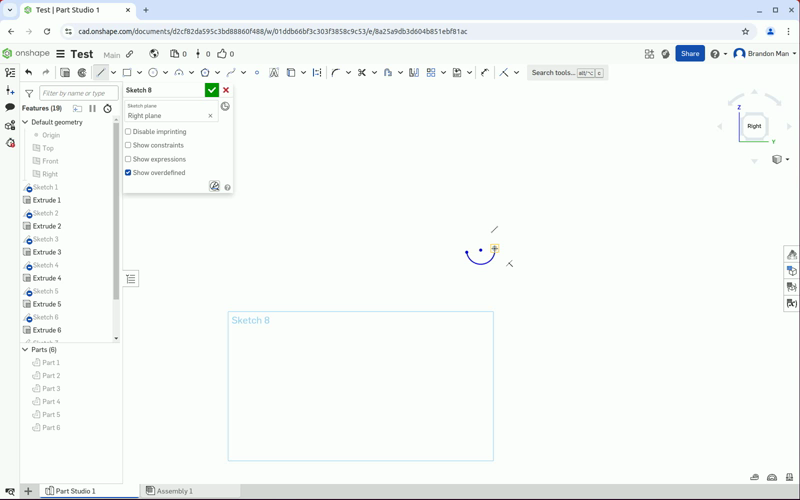
scroll(-6)
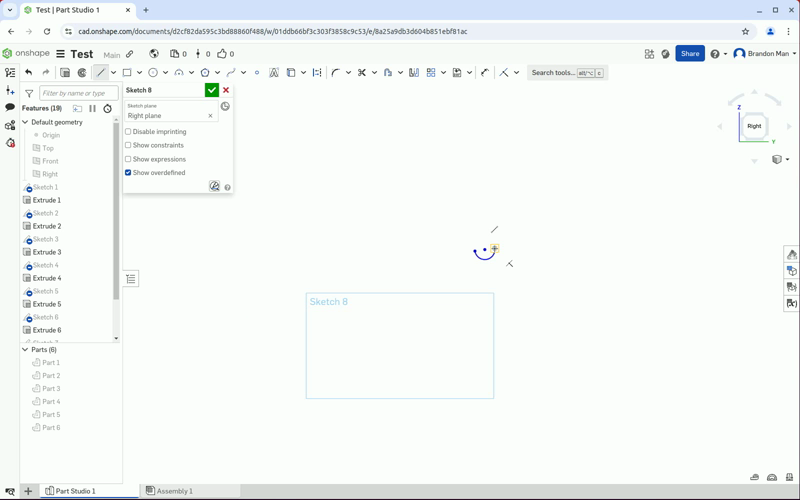
scroll(-6)
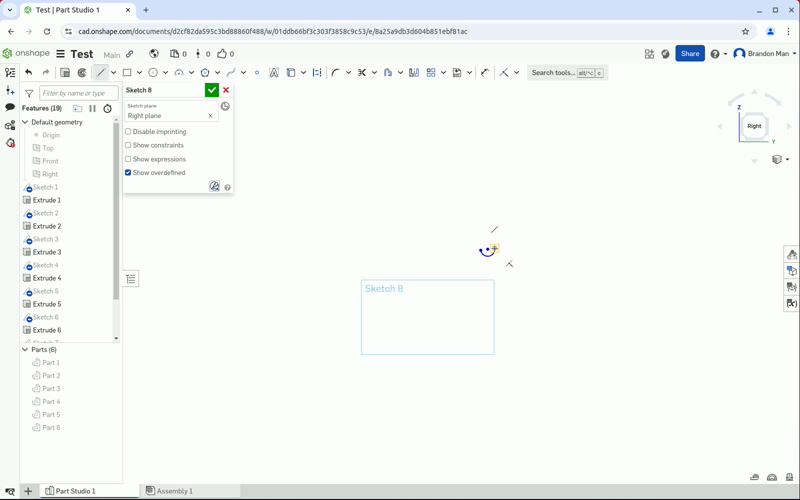
scroll(-6)
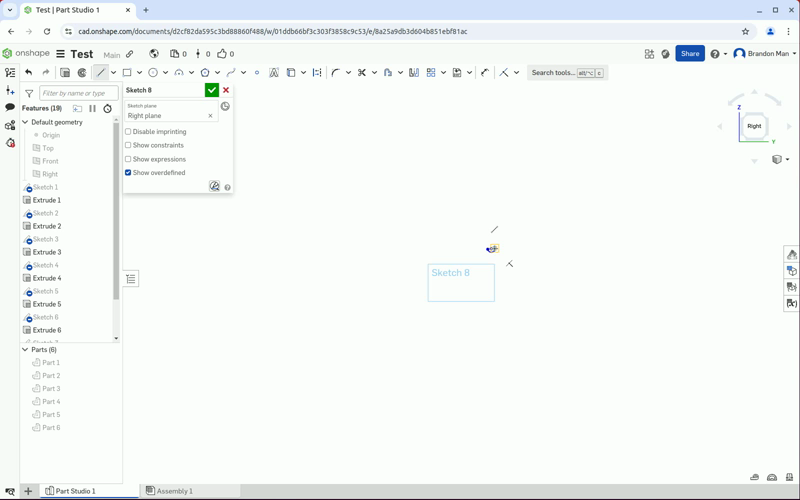
mouse_move(524, 248)
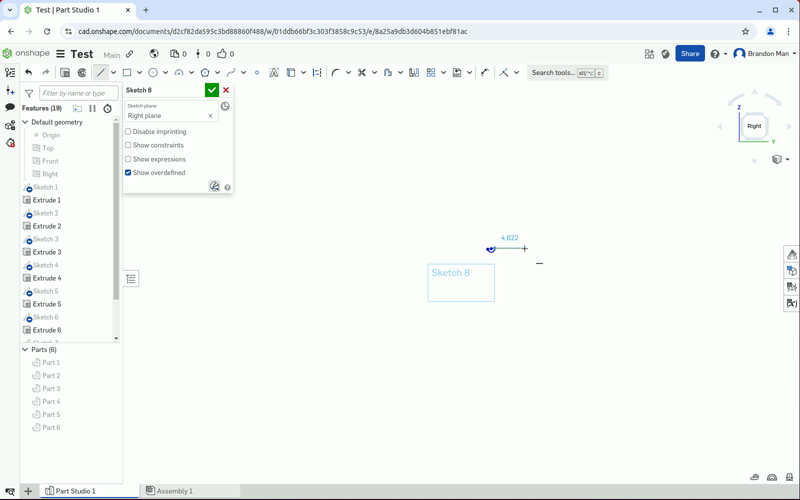
key_down(shift)
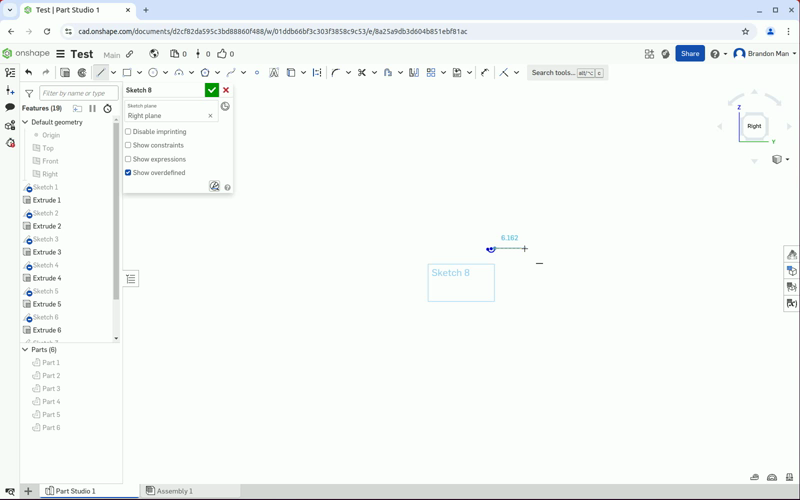
mouse_move(487, 249)
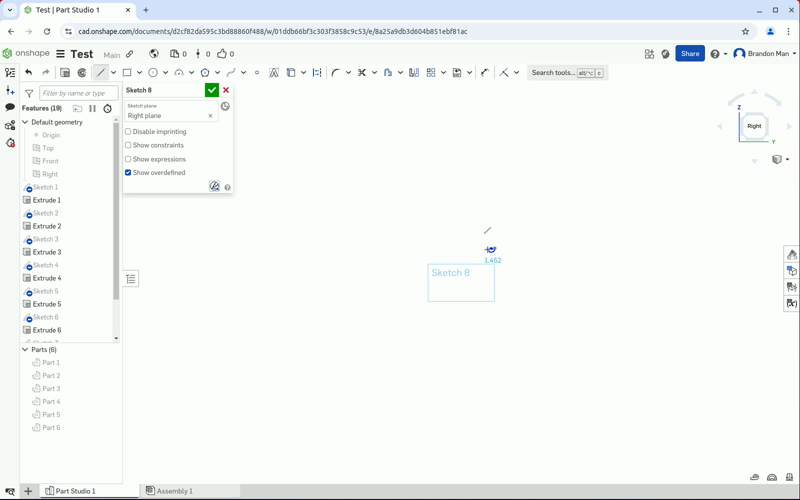
scroll(6)
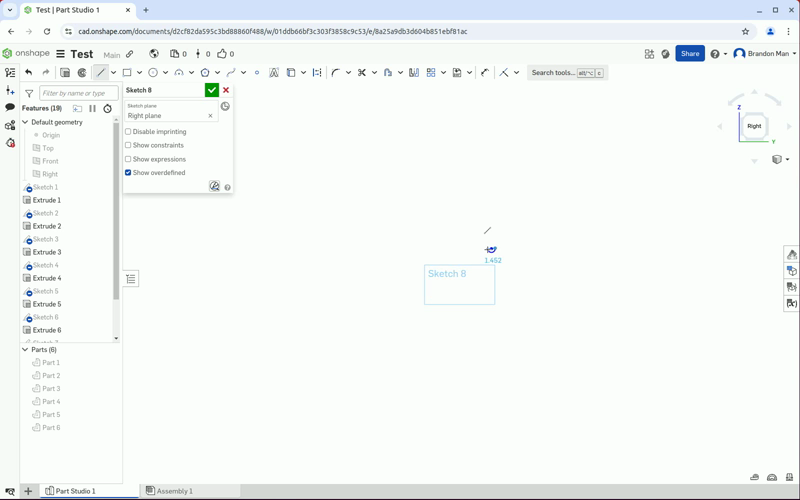
scroll(6)
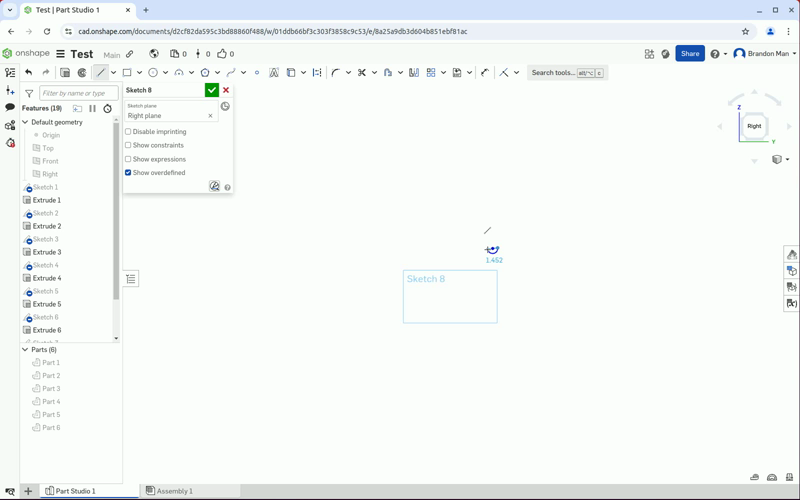
scroll(6)
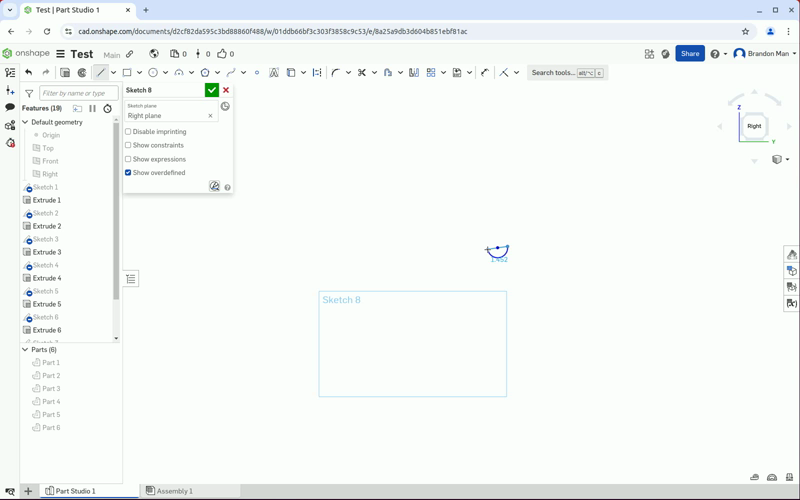
scroll(6)
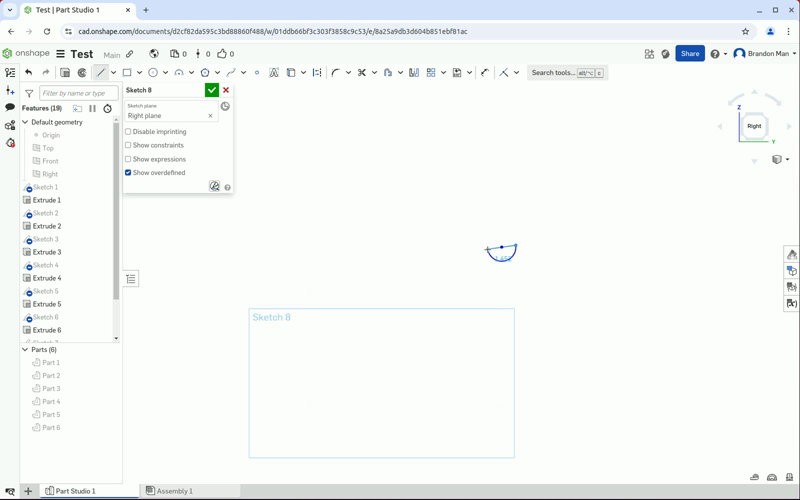
scroll(6)
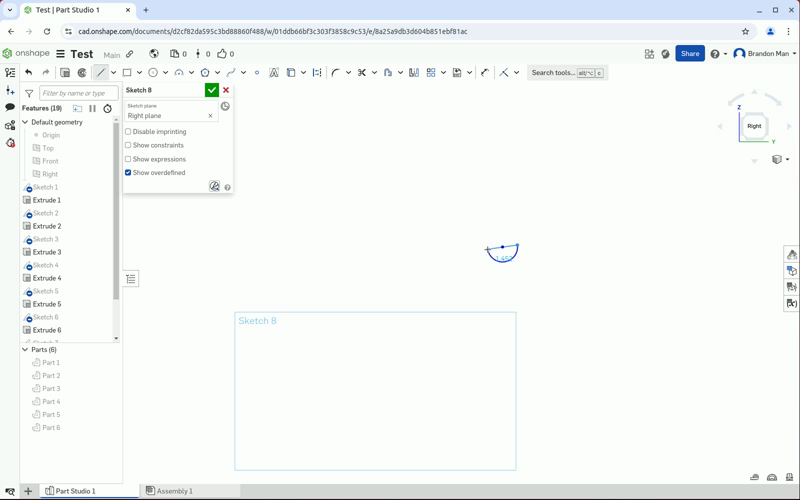
scroll(6)
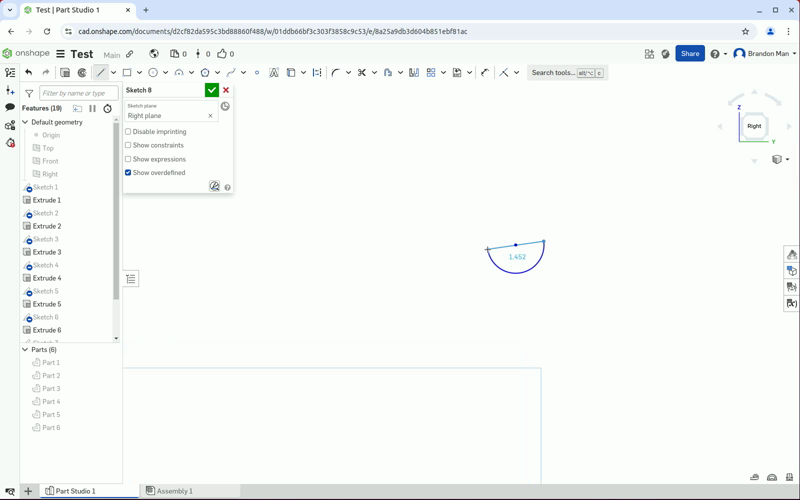
scroll(6)
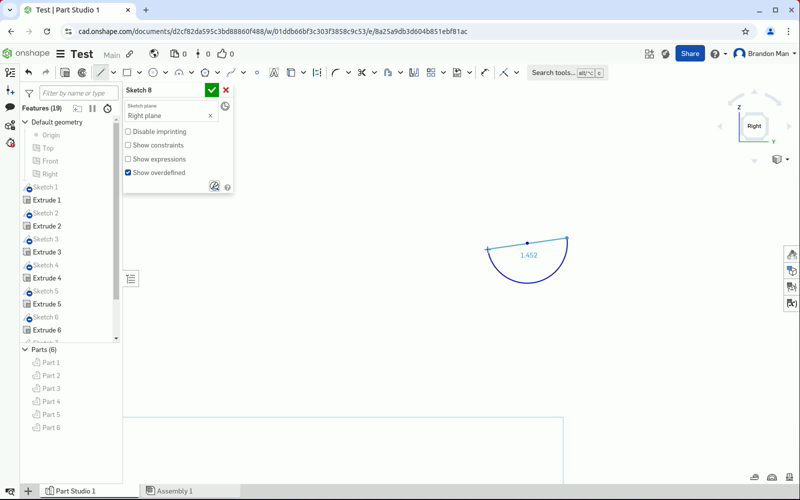
key_up(shift)
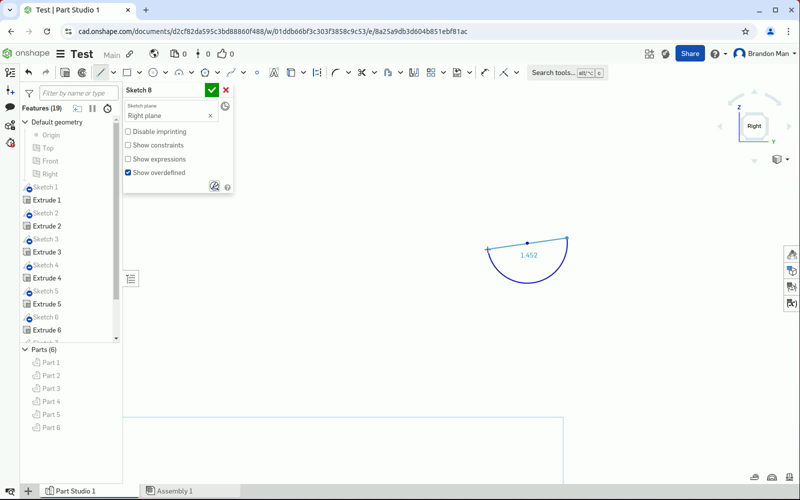
click(487, 249)
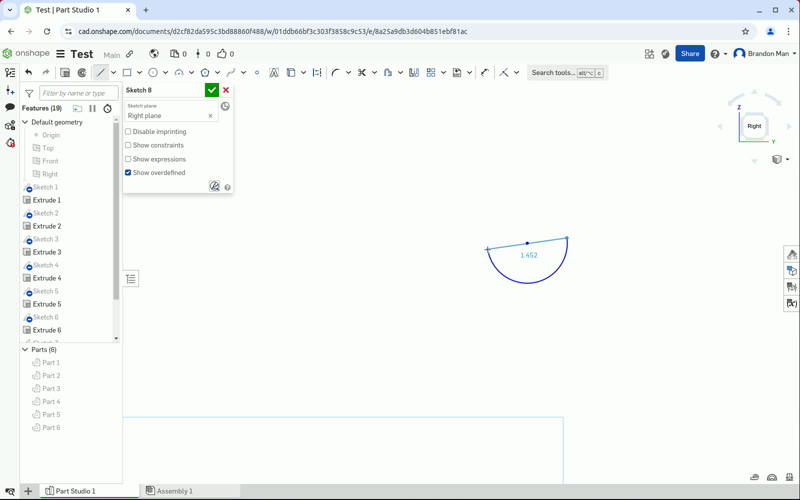
scroll(-6)
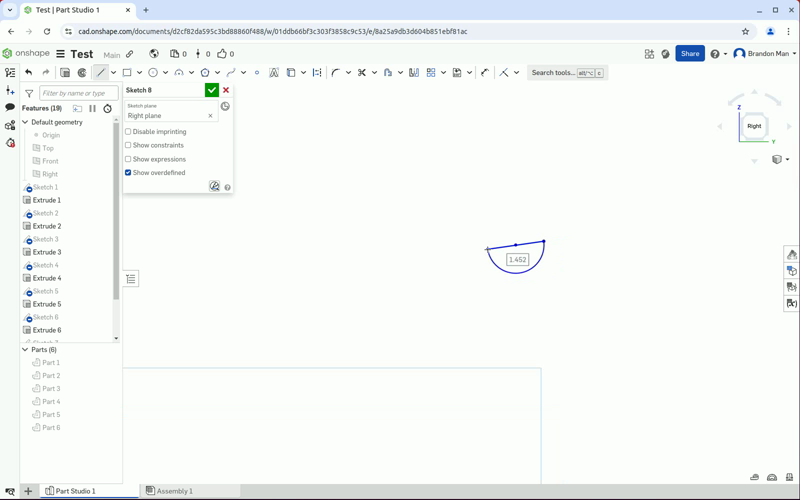
scroll(-6)
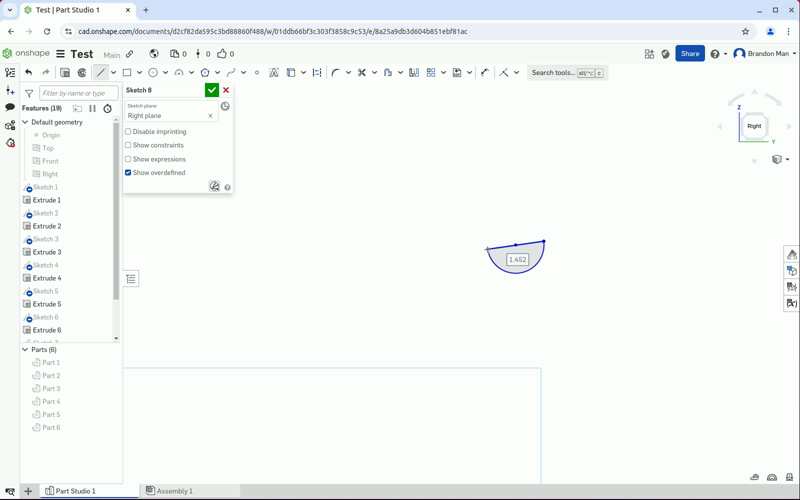
scroll(-6)
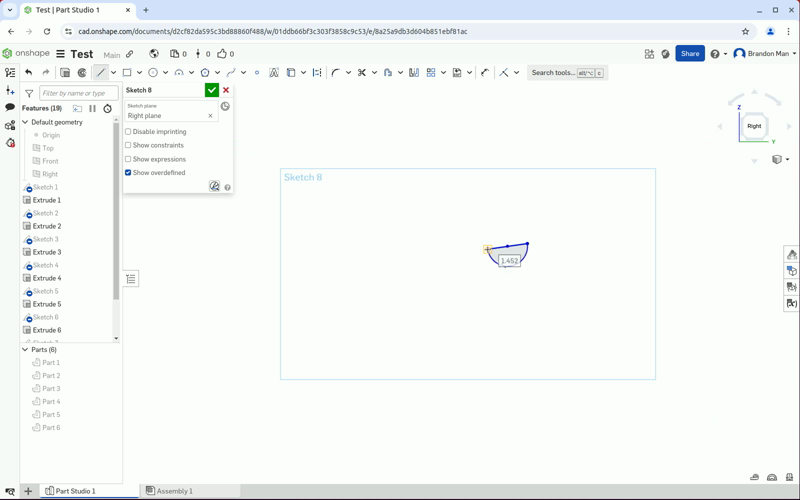
scroll(-6)
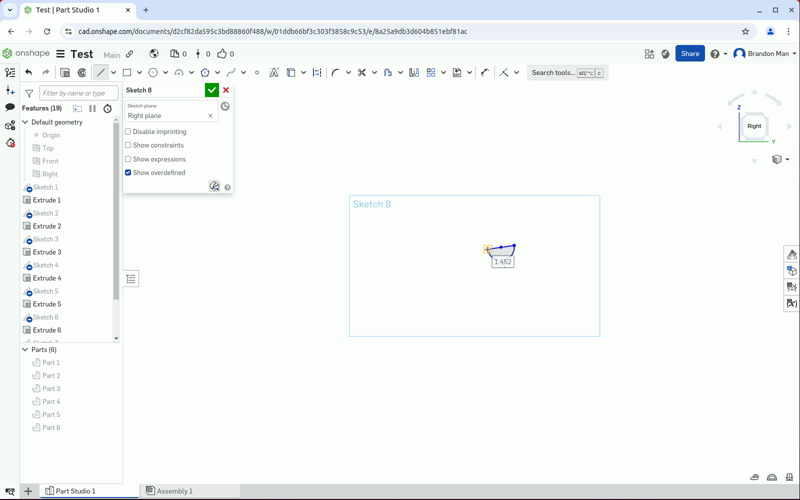
scroll(-6)
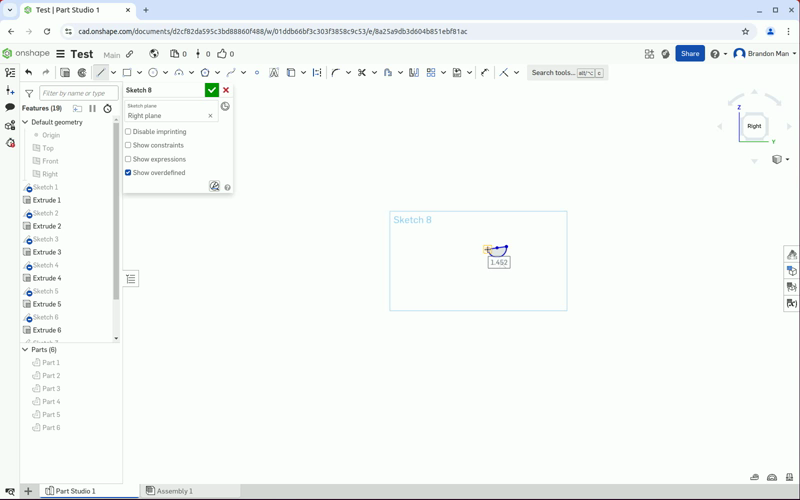
scroll(-6)
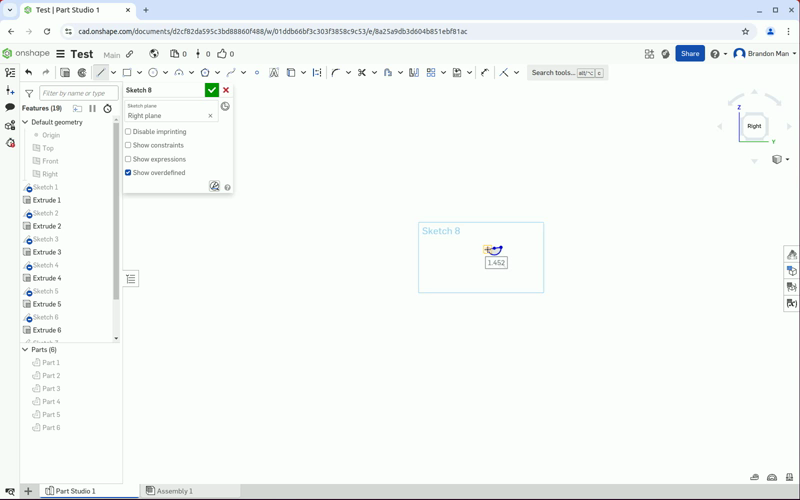
scroll(-6)
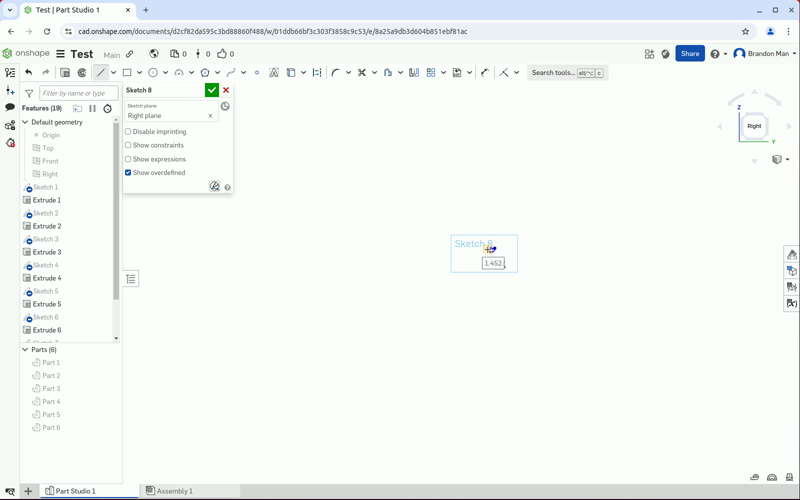
key(esc)
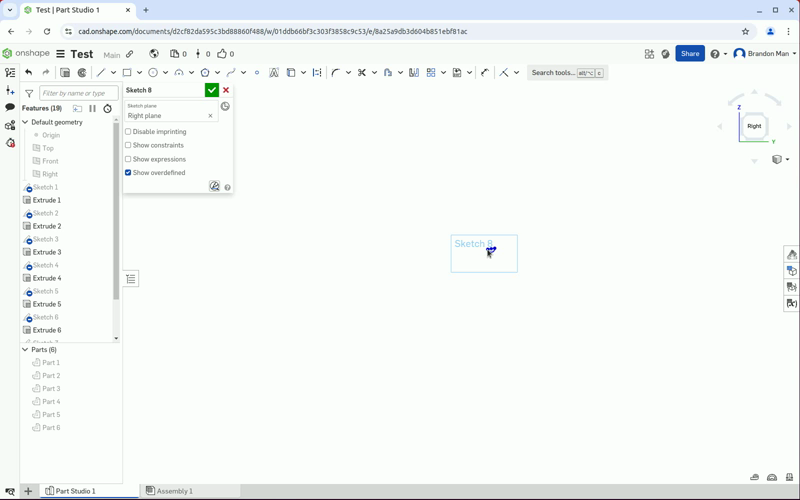
mouse_move(490, 251)
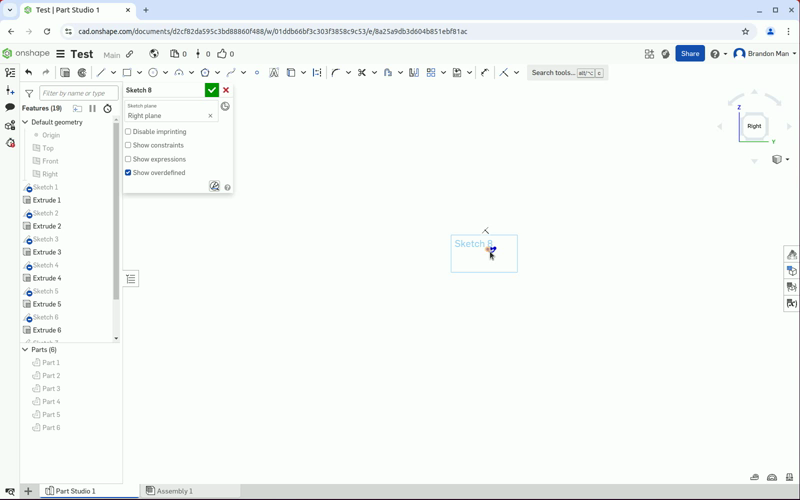
scroll(6)
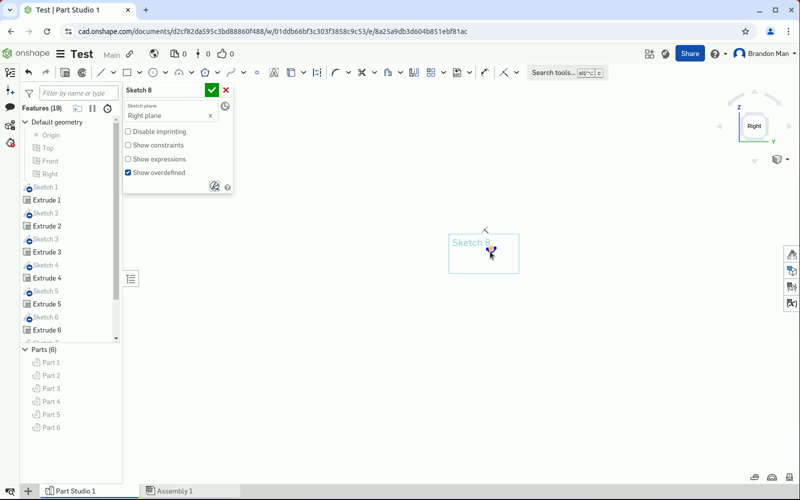
scroll(6)
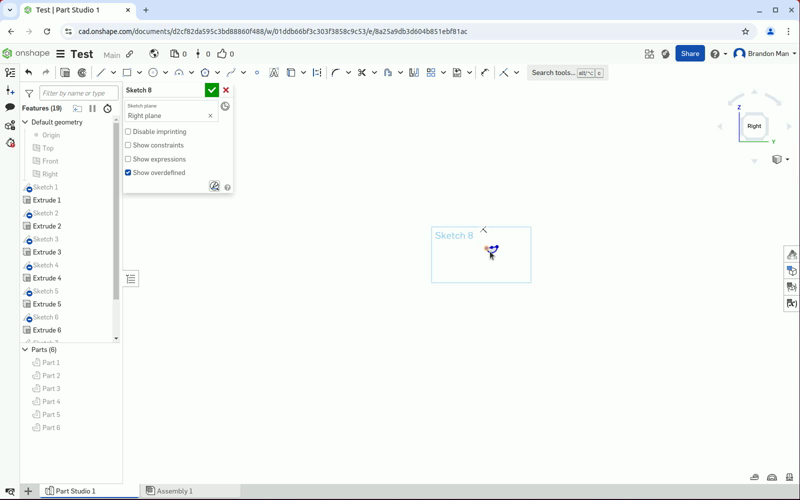
scroll(6)
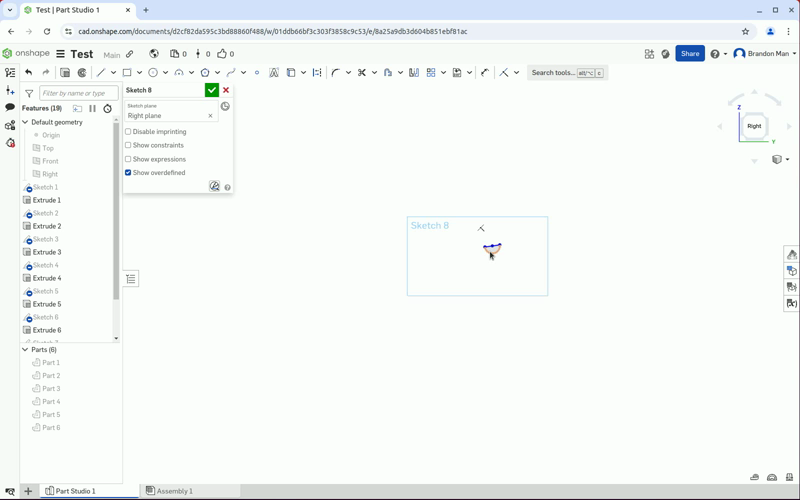
scroll(6)
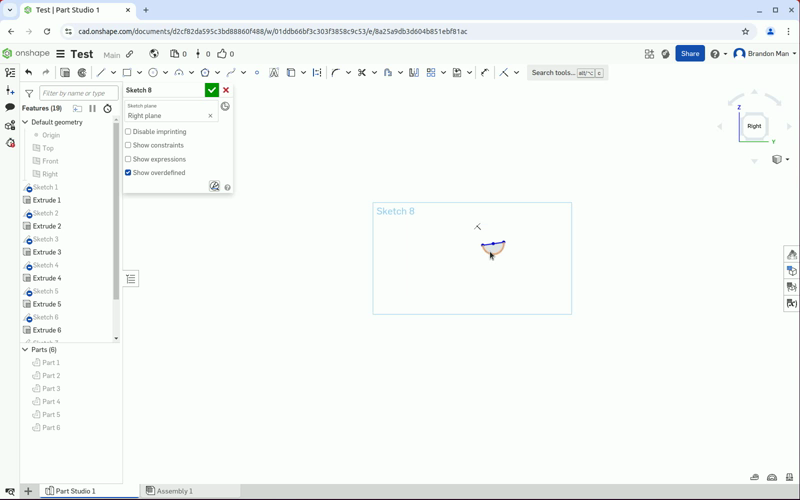
scroll(6)
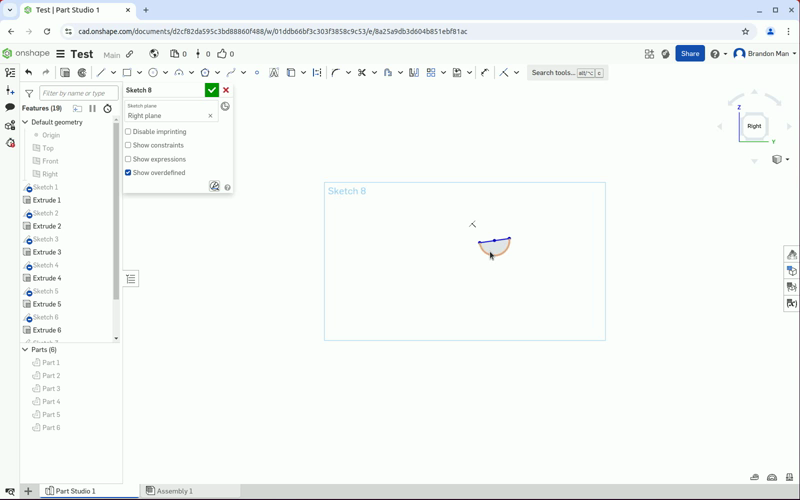
scroll(6)
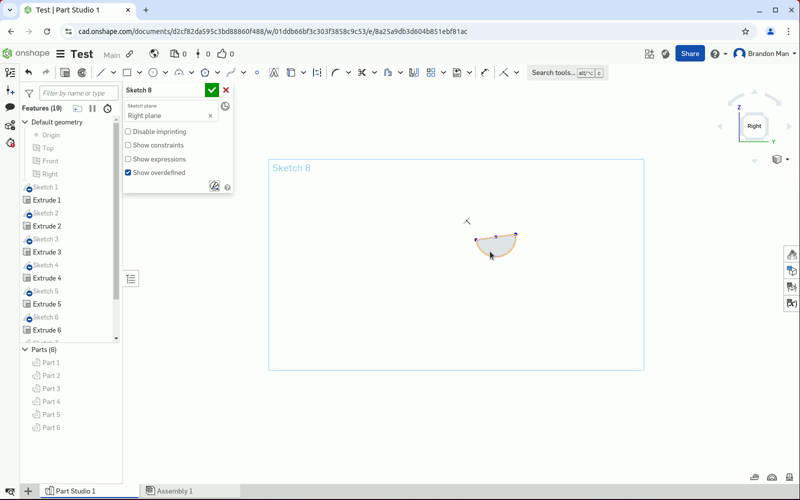
scroll(6)
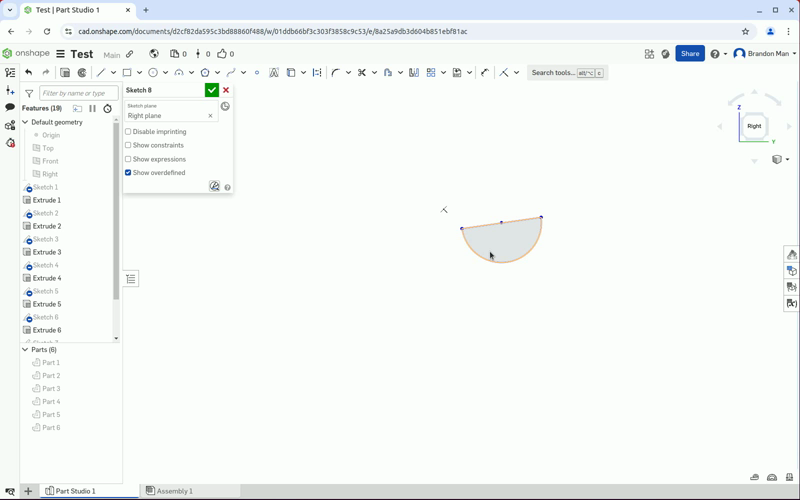
click(490, 251)
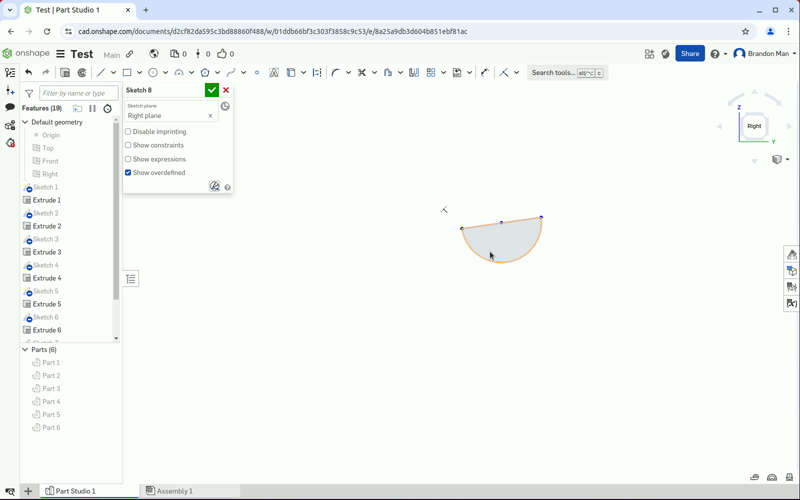
scroll(-6)
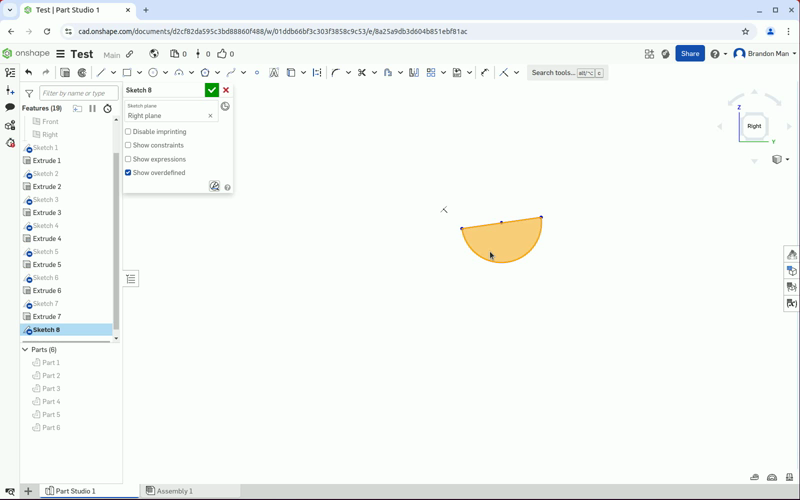
scroll(-6)
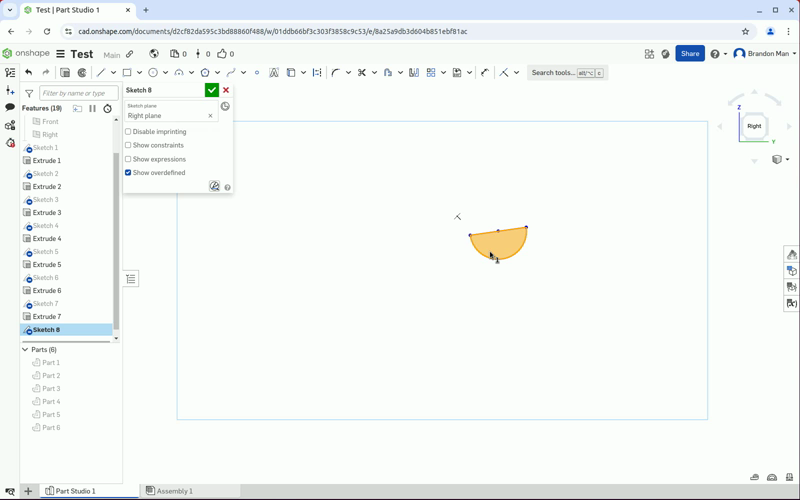
scroll(-6)
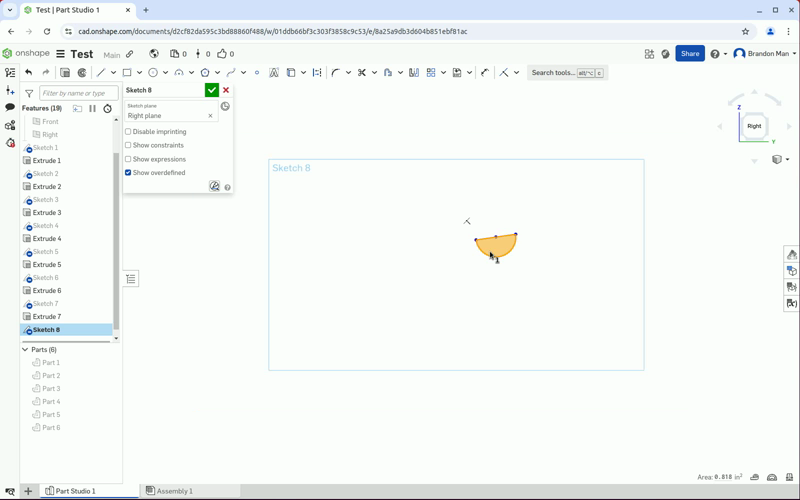
scroll(-6)
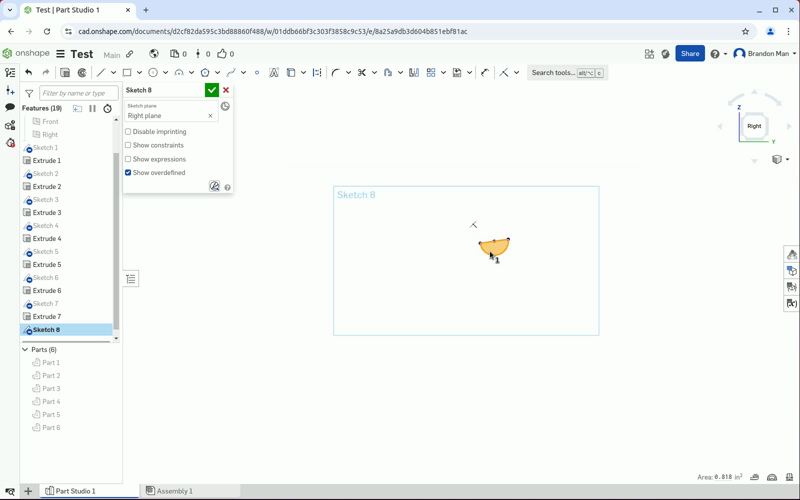
scroll(-6)
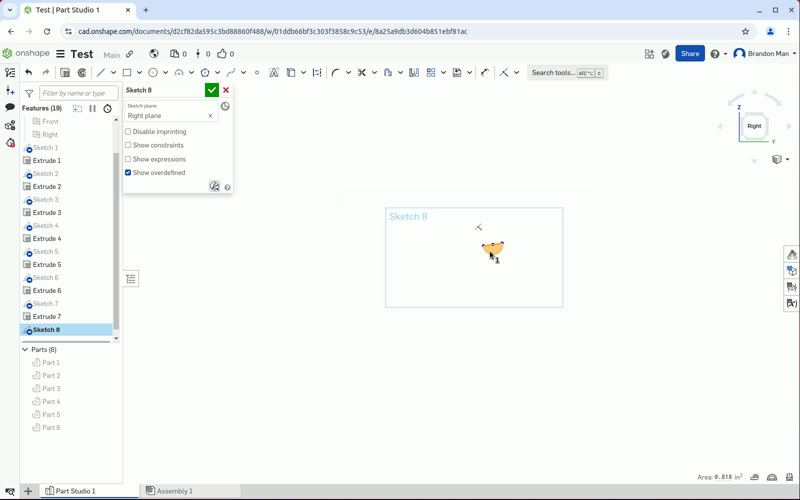
scroll(-6)
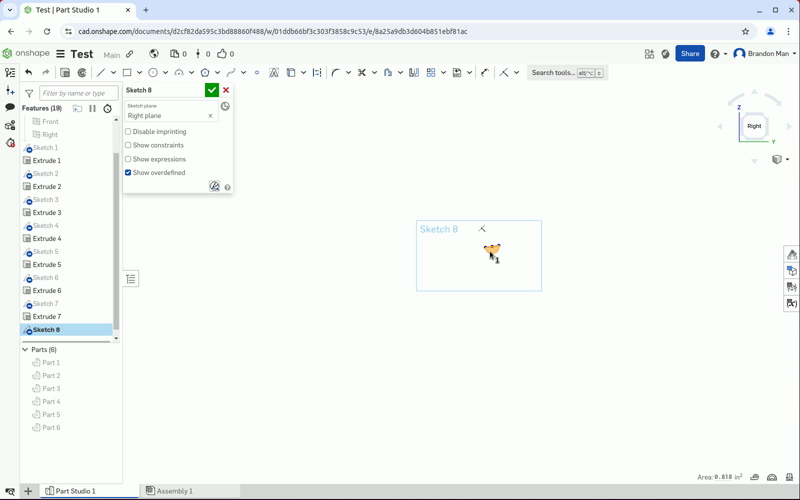
scroll(-6)
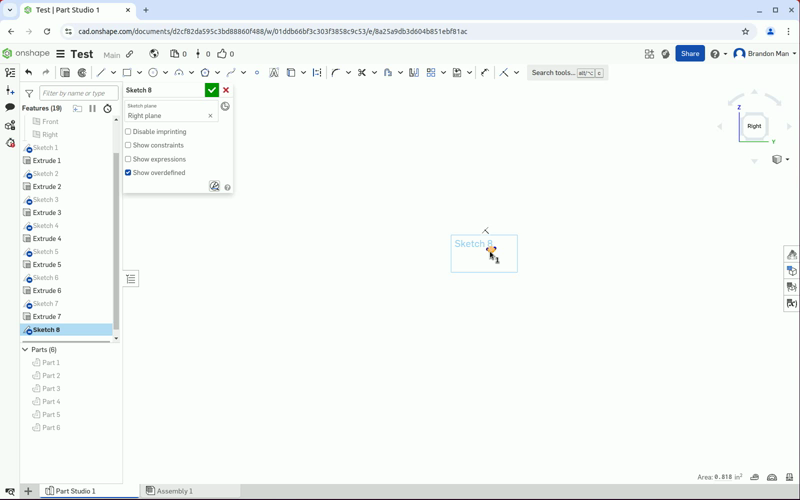
mouse_move(73, 352)
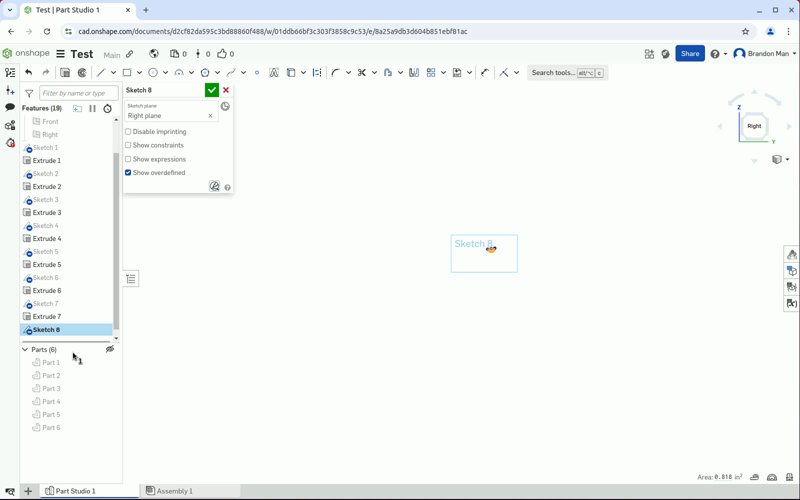
key(shift+y)
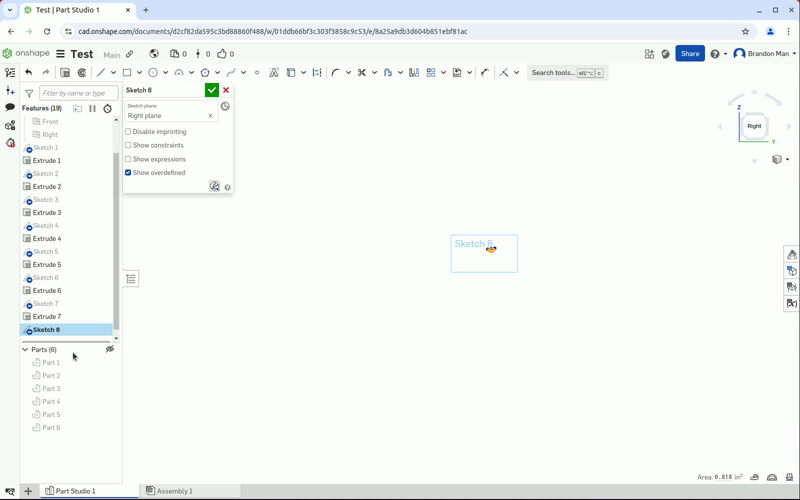
key(shift+e)
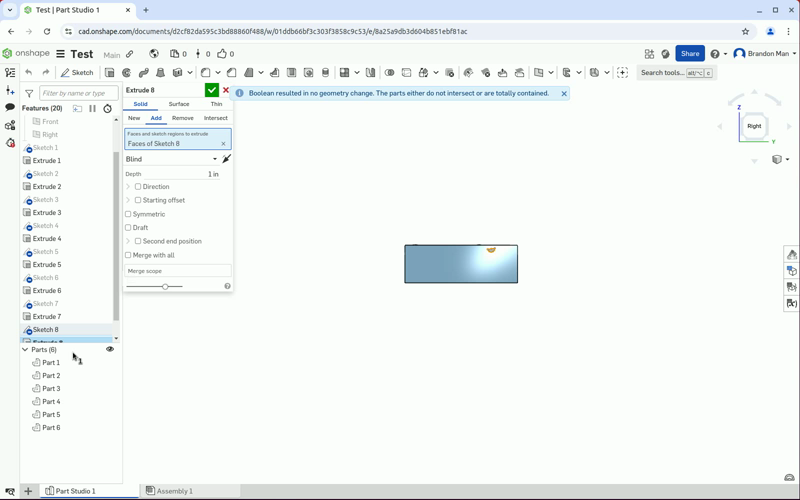
mouse_move(143, 106)
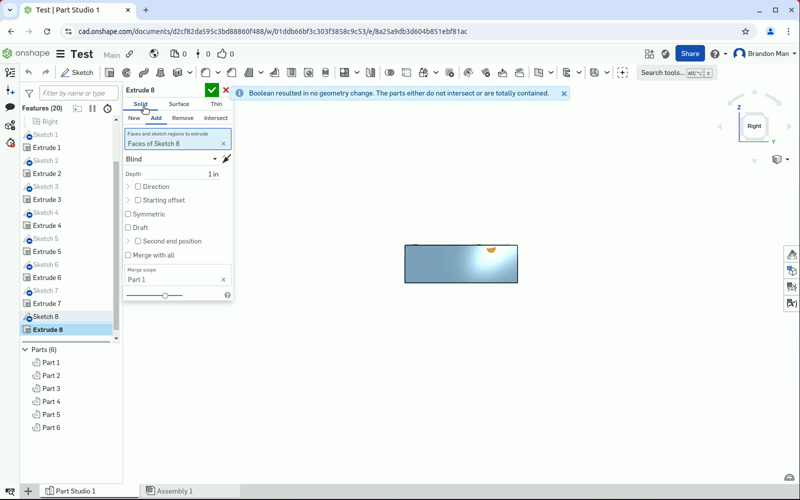
click(143, 106)
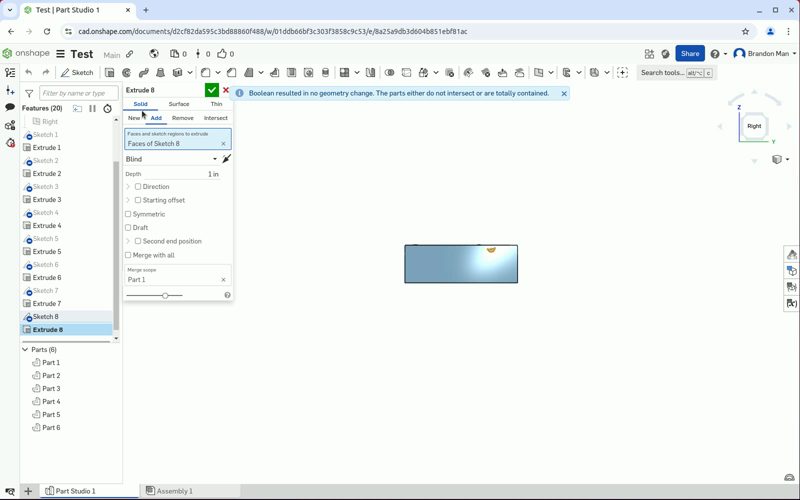
mouse_move(137, 120)
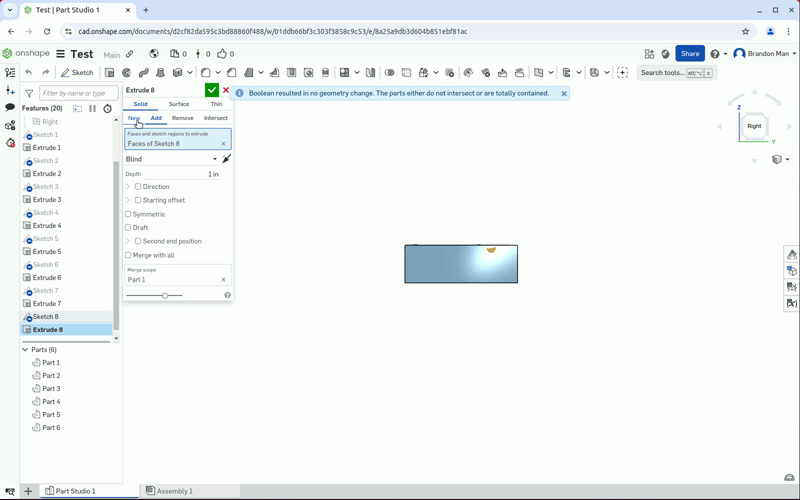
click(137, 120)
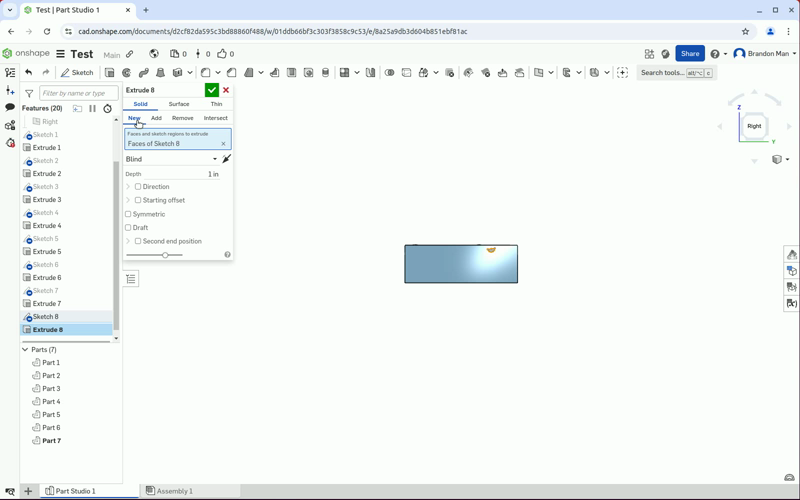
key(tab, 4)
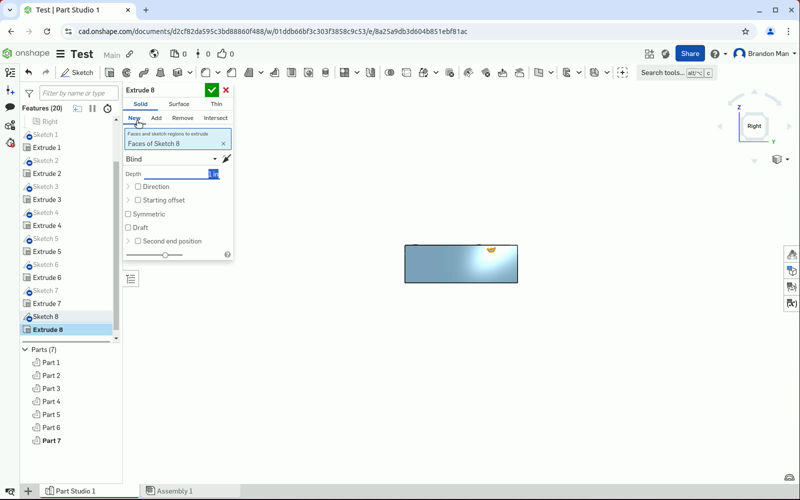
text(38.514)
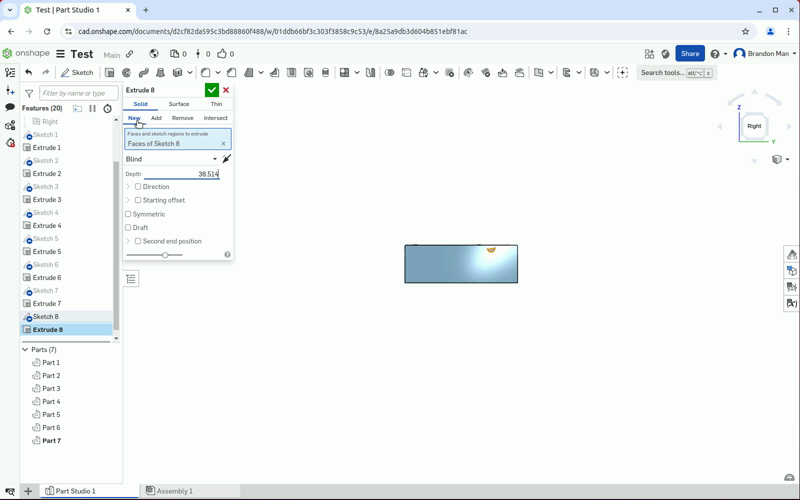
key(tab, 3)
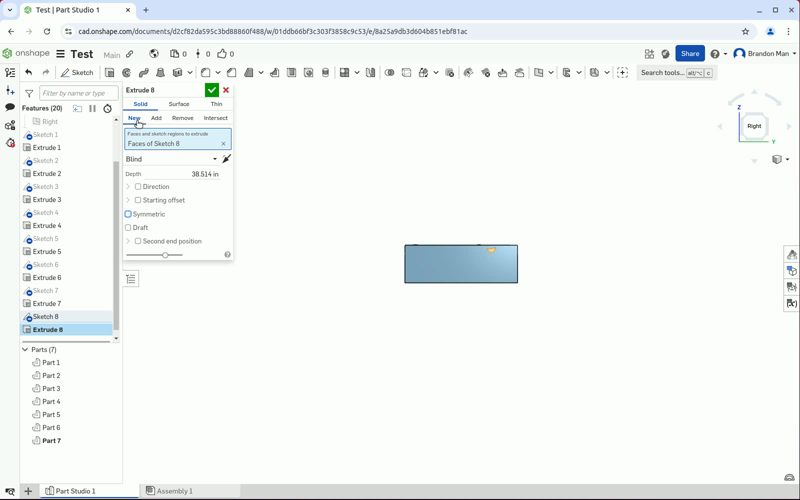
key(space)
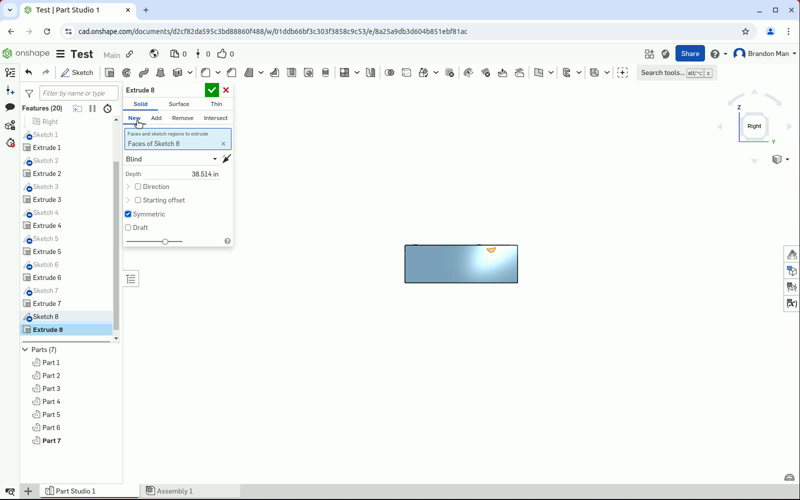
key(enter)
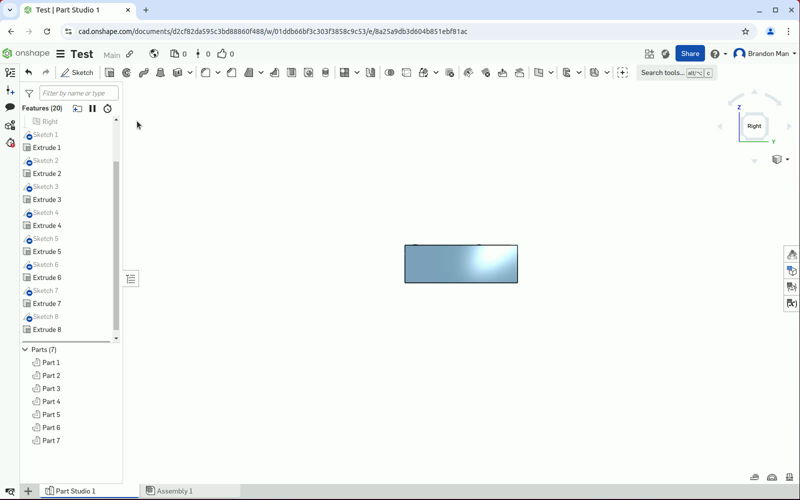
key(shift+h)
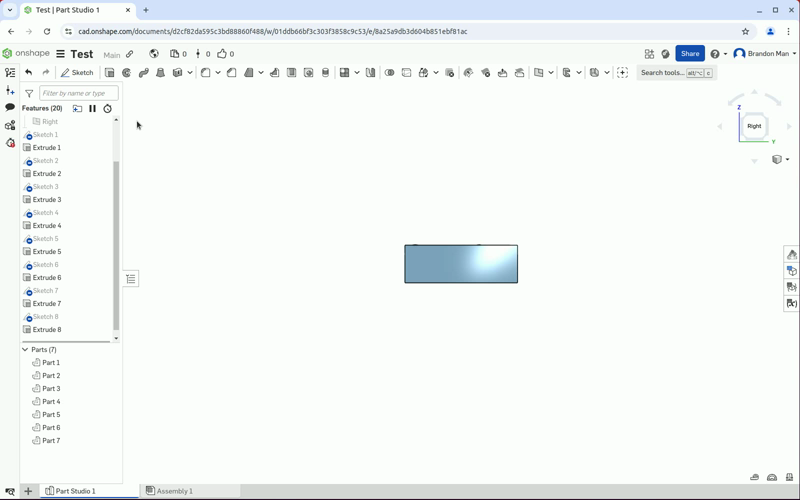
key(shift+h)
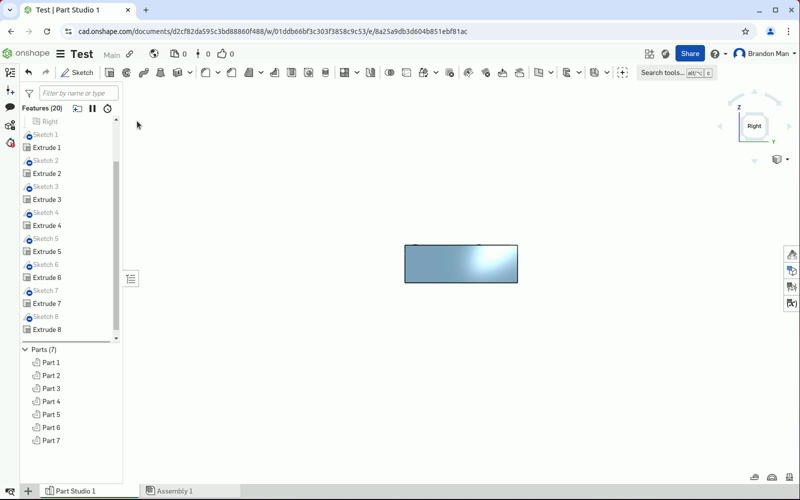
mouse_move(69, 137)
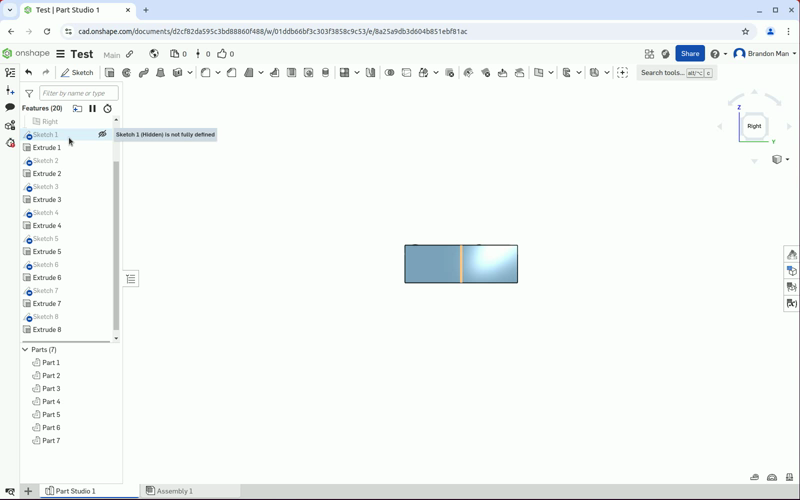
click(69, 137)
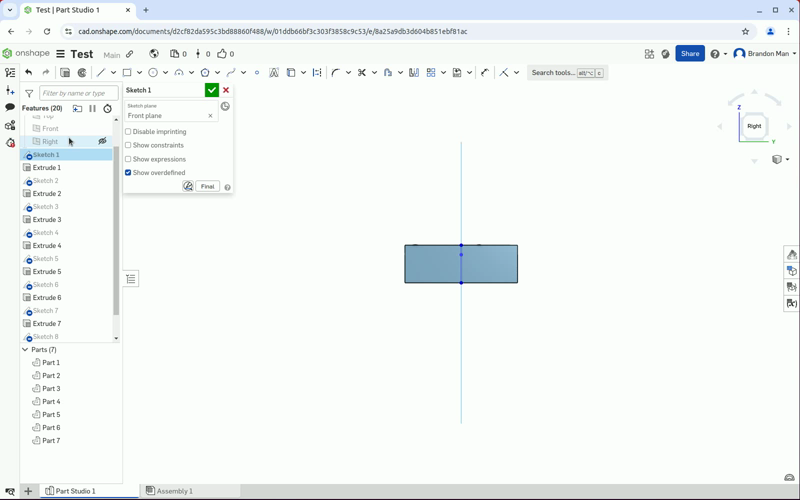
mouse_move(229, 92)
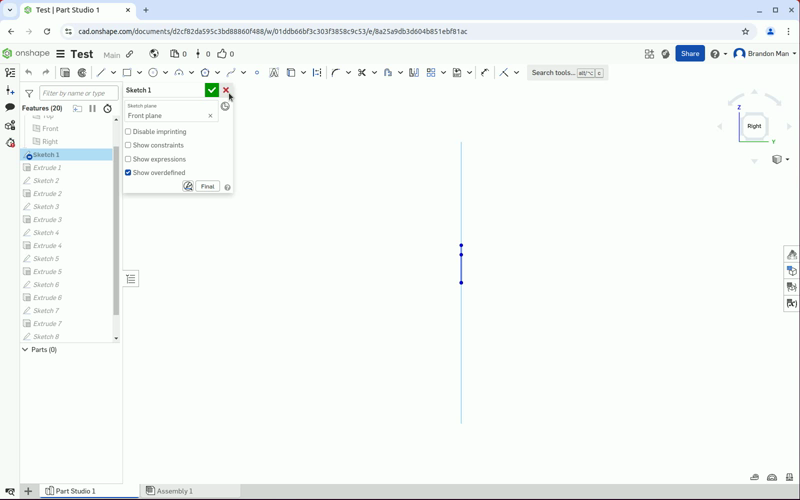
click(229, 92)
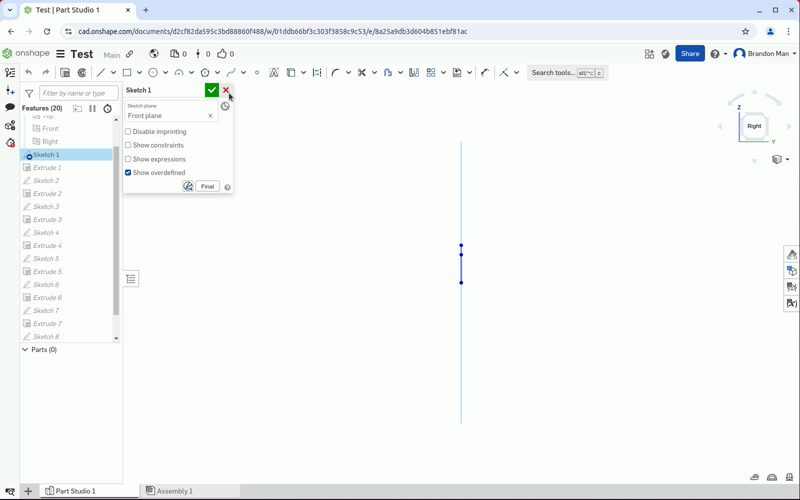
key(shift+s)
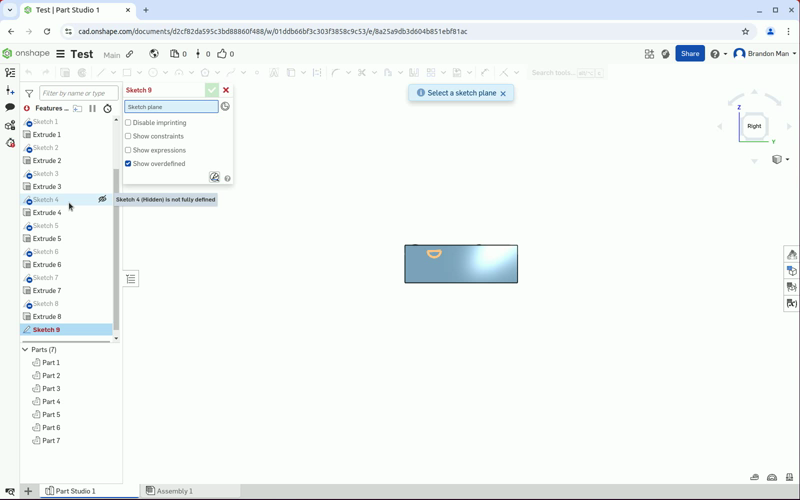
scroll(3)
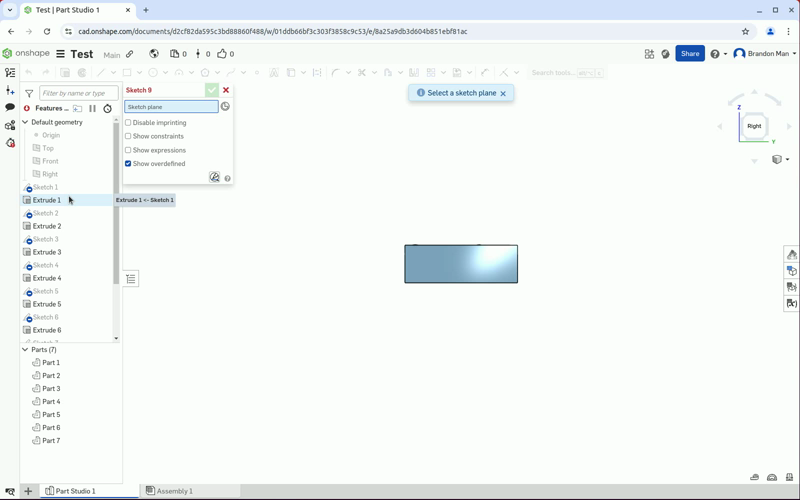
mouse_move(69, 176)
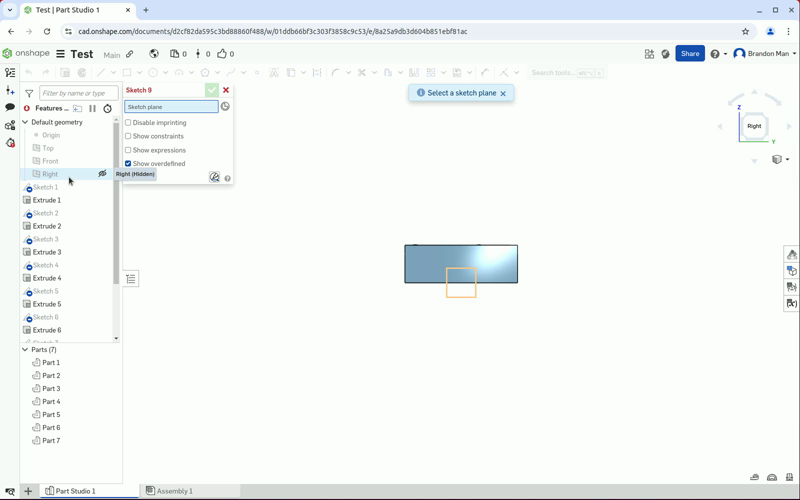
click(69, 176)
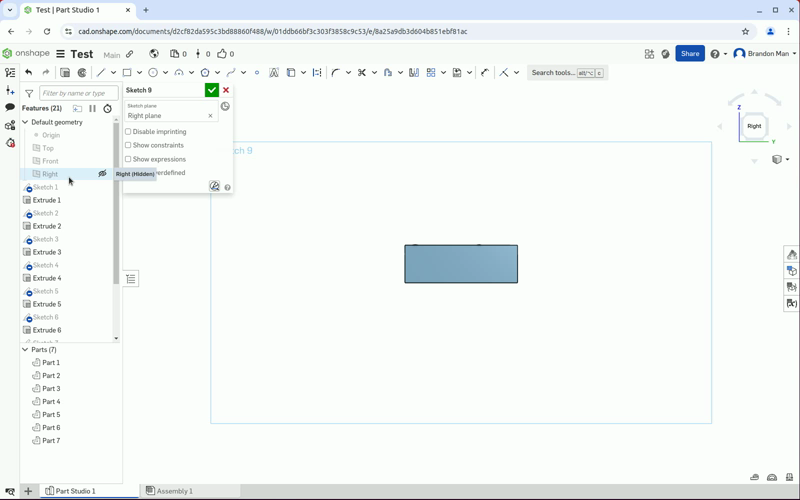
mouse_move(73, 352)
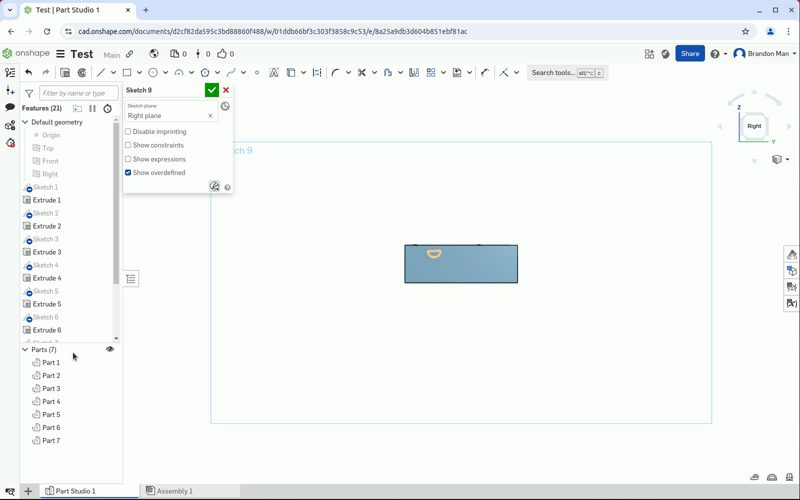
key(y)
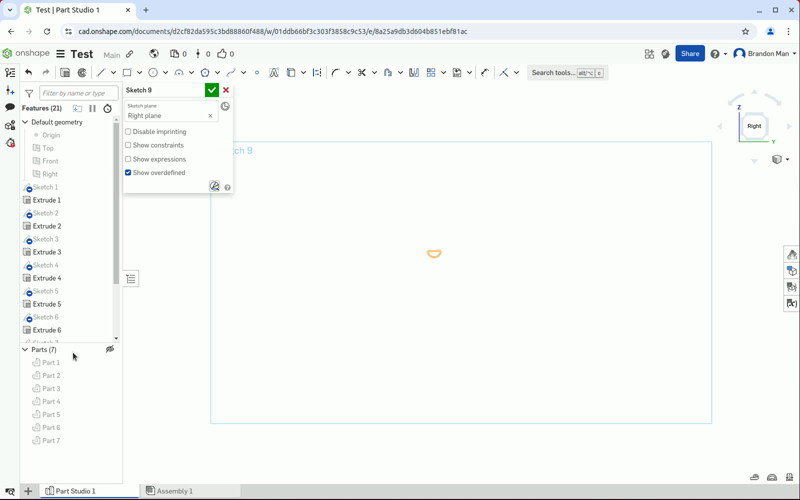
key(a)
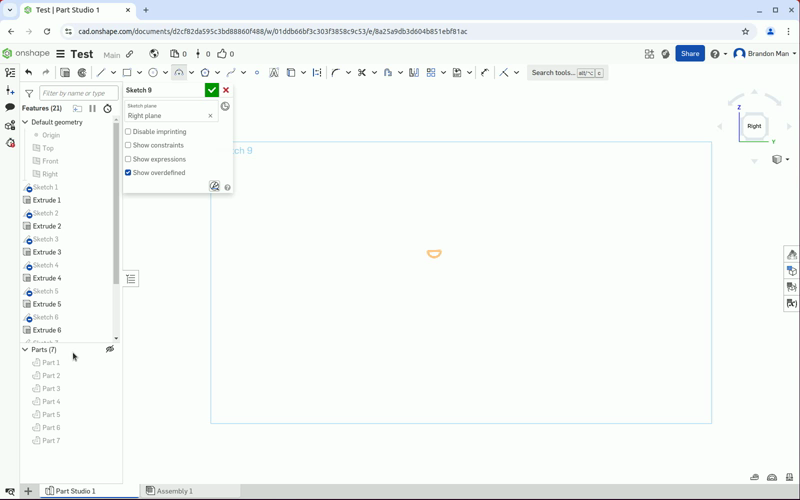
key_down(shift)
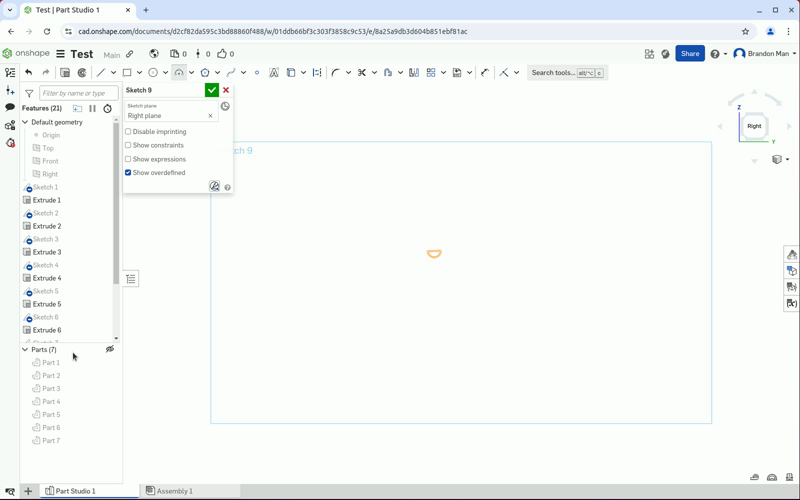
mouse_move(498, 247)
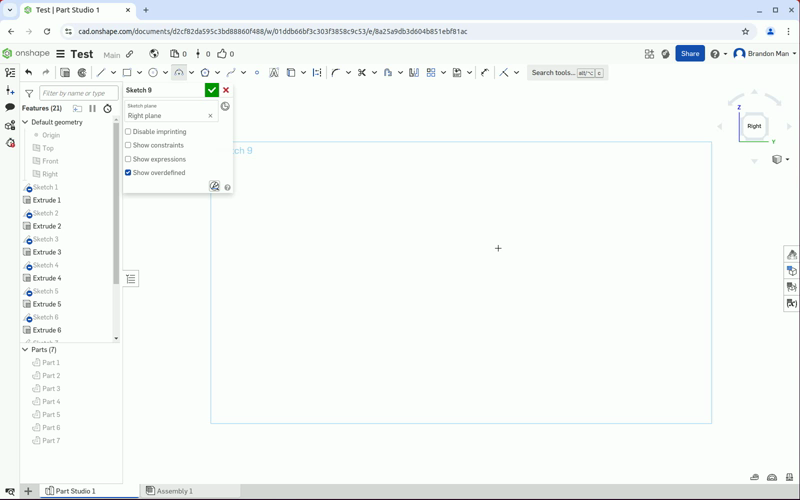
click(498, 247)
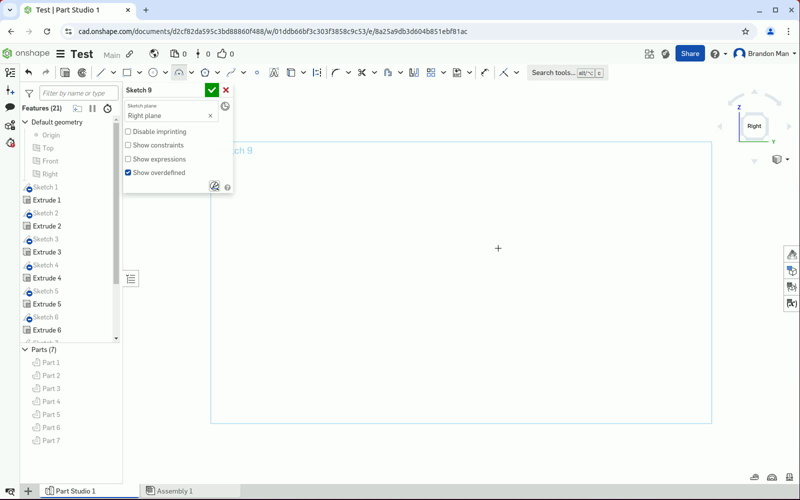
key_up(shift)
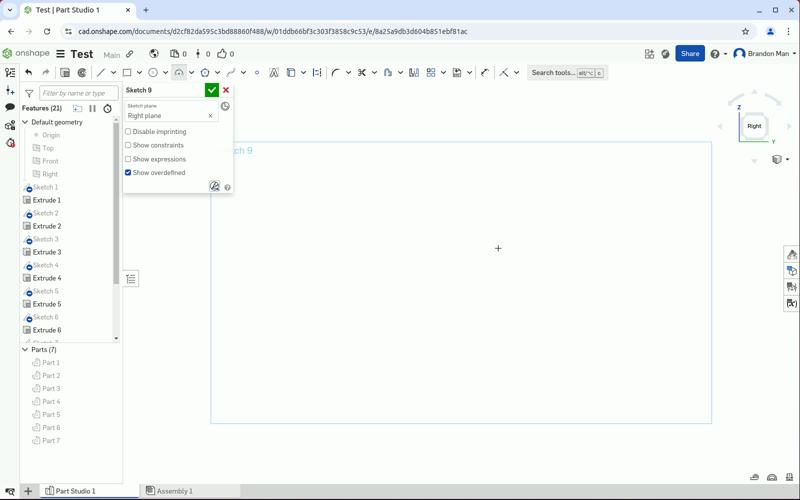
key_down(shift)
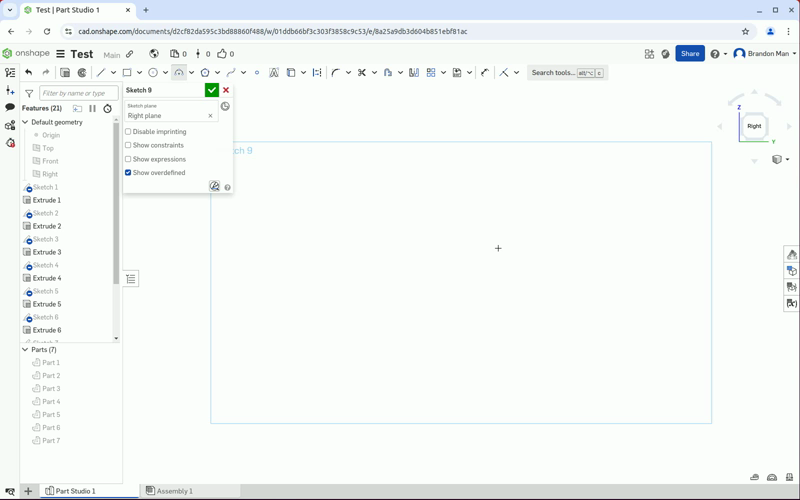
mouse_move(504, 247)
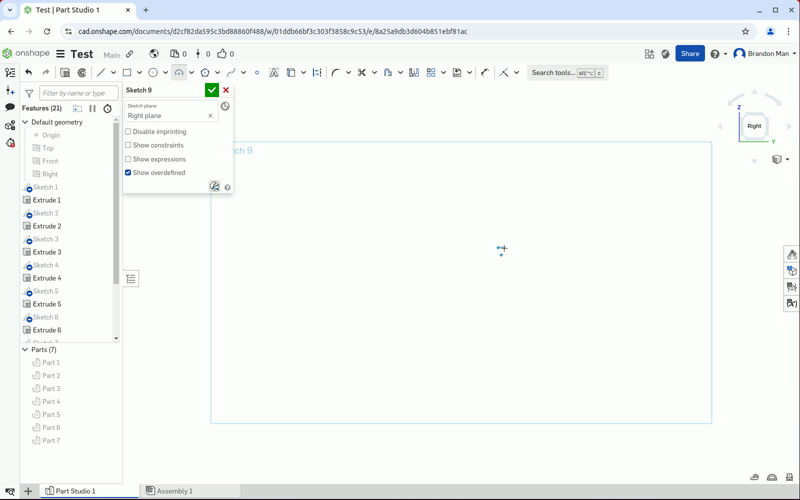
scroll(6)
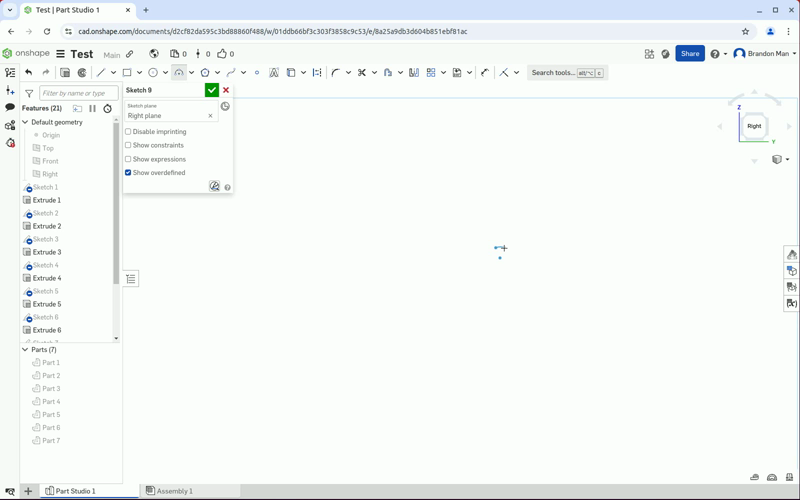
scroll(6)
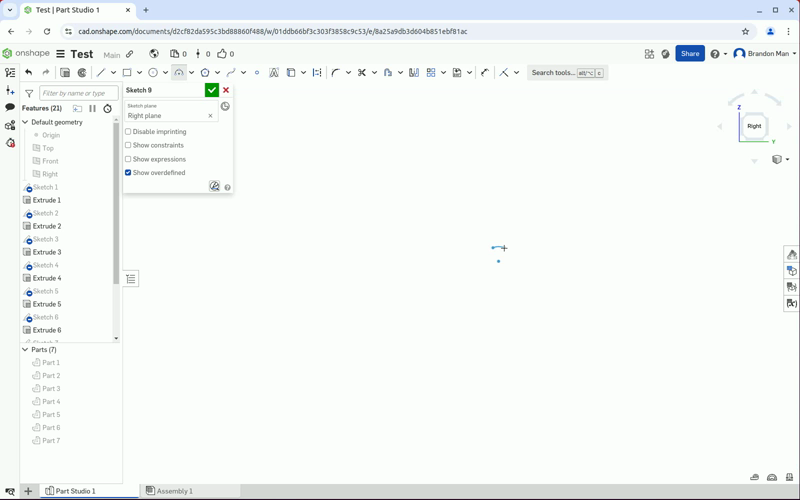
scroll(6)
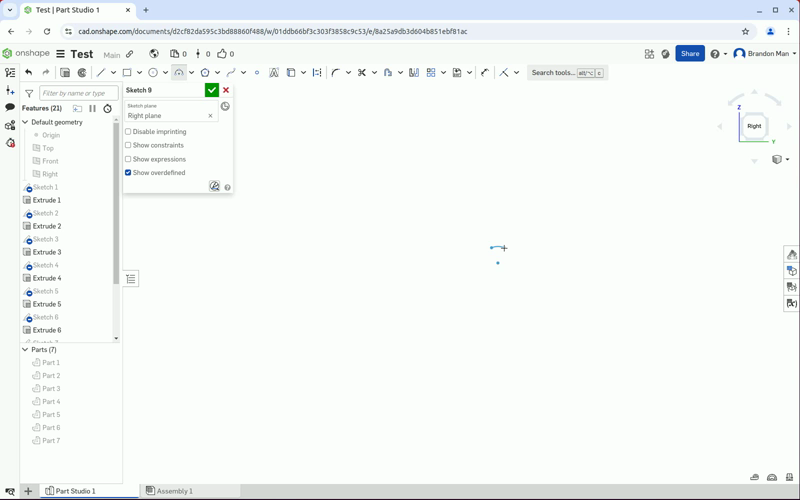
scroll(6)
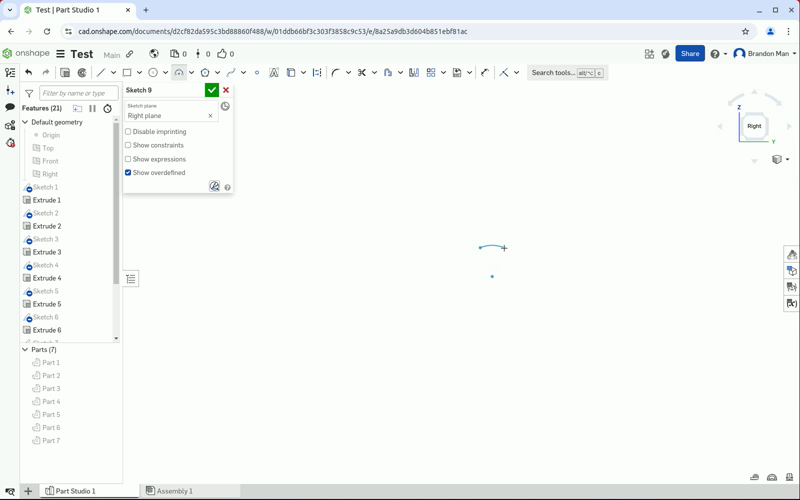
scroll(6)
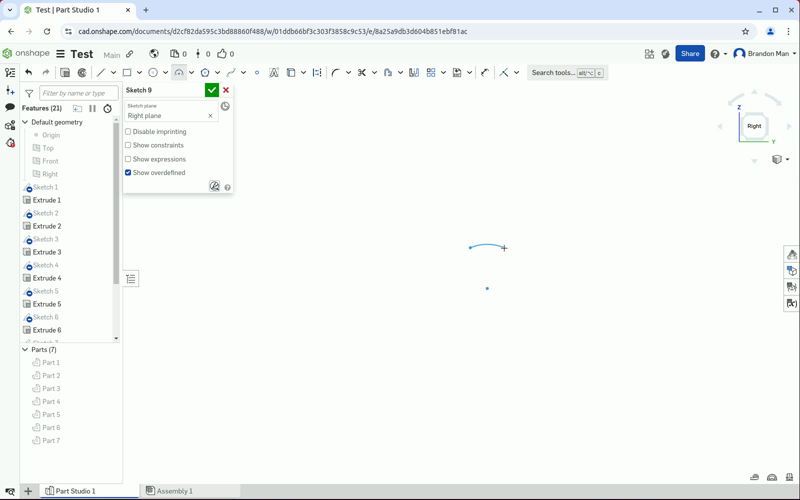
scroll(6)
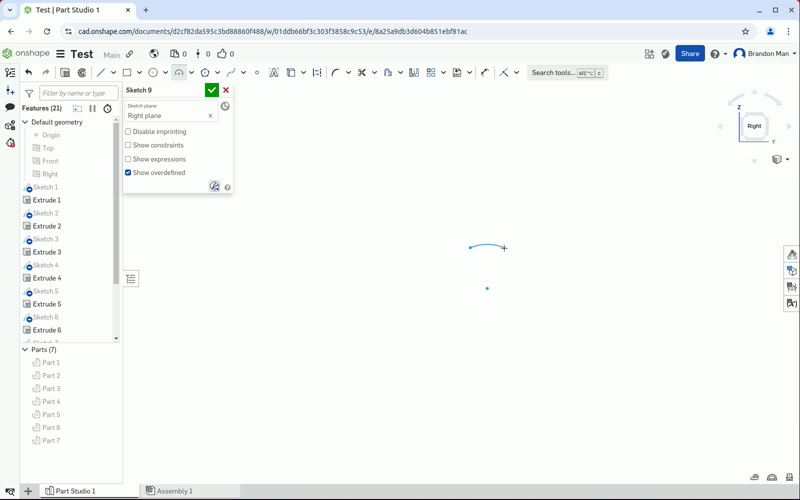
scroll(6)
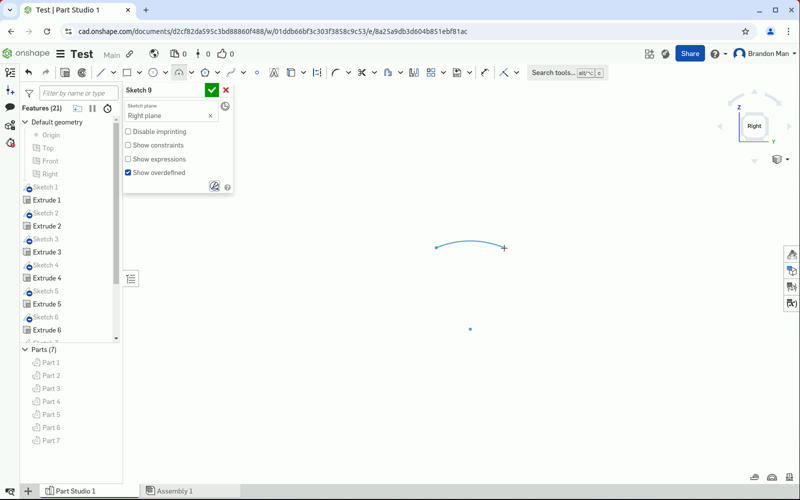
click(504, 247)
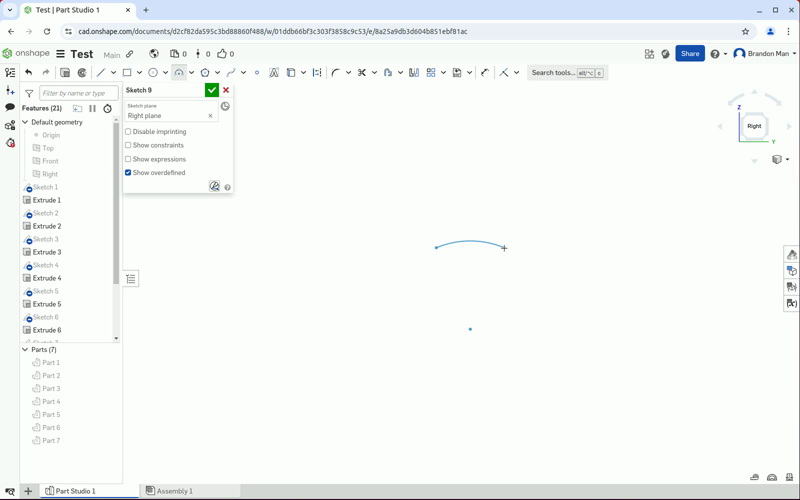
scroll(-6)
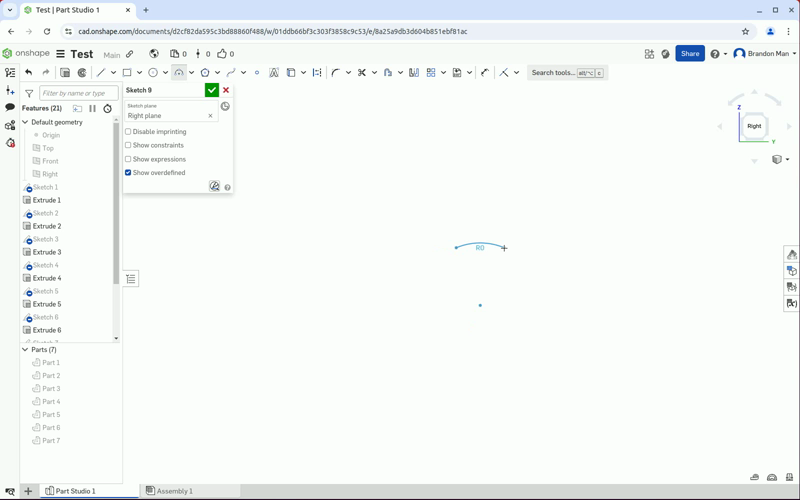
scroll(-6)
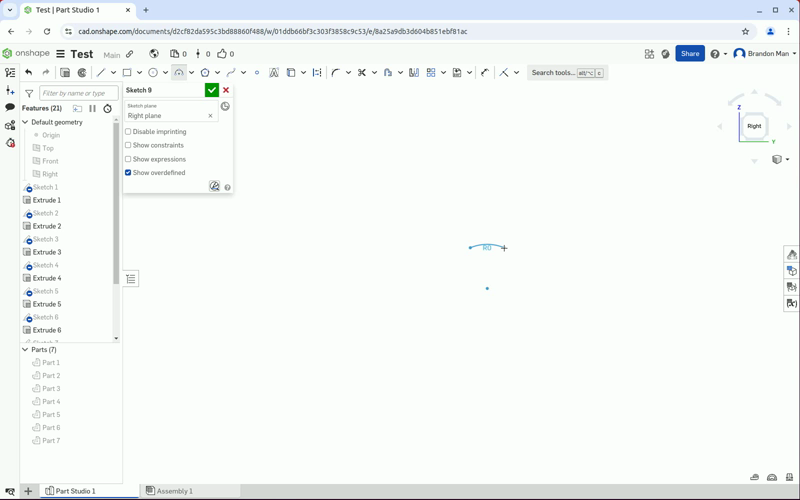
scroll(-6)
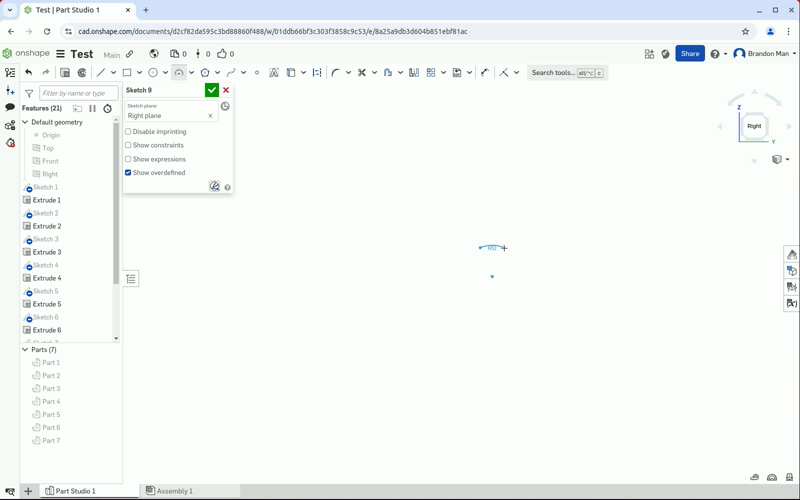
scroll(-6)
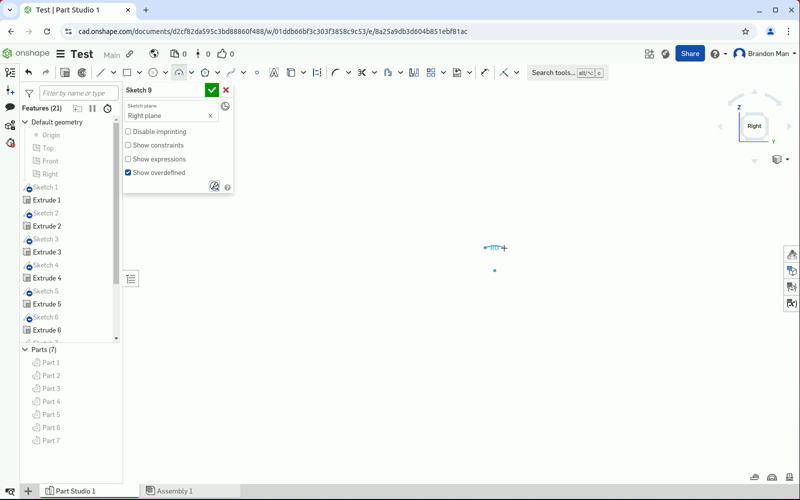
scroll(-6)
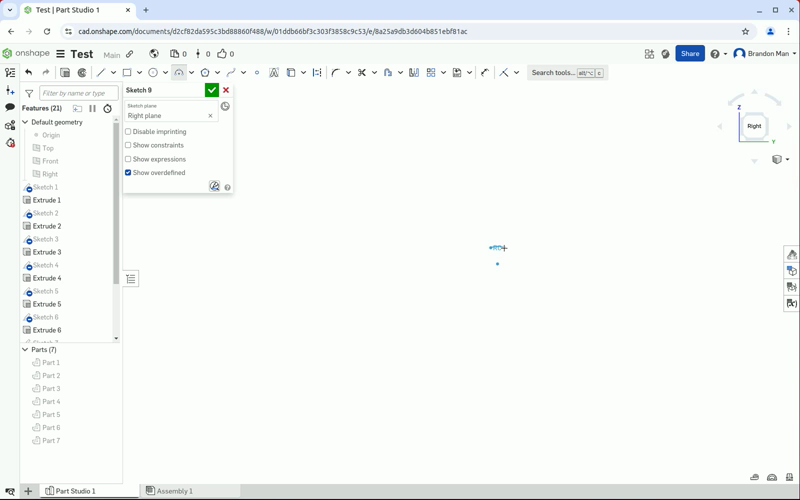
scroll(-6)
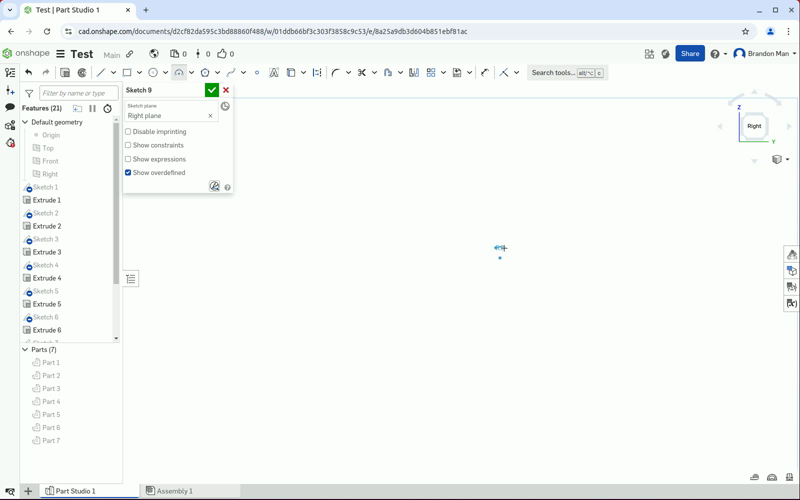
scroll(-6)
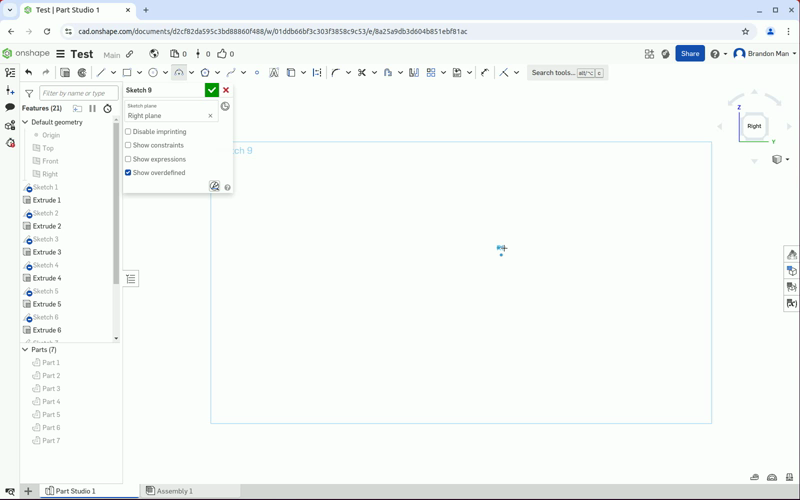
mouse_move(501, 250)
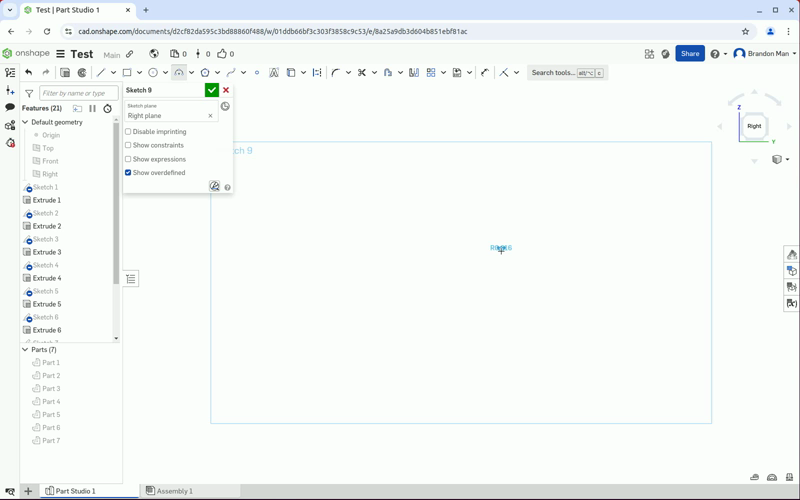
scroll(6)
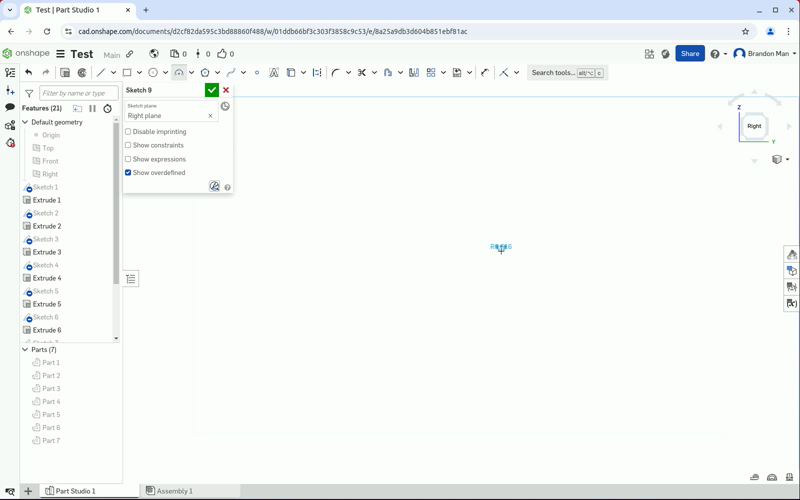
scroll(6)
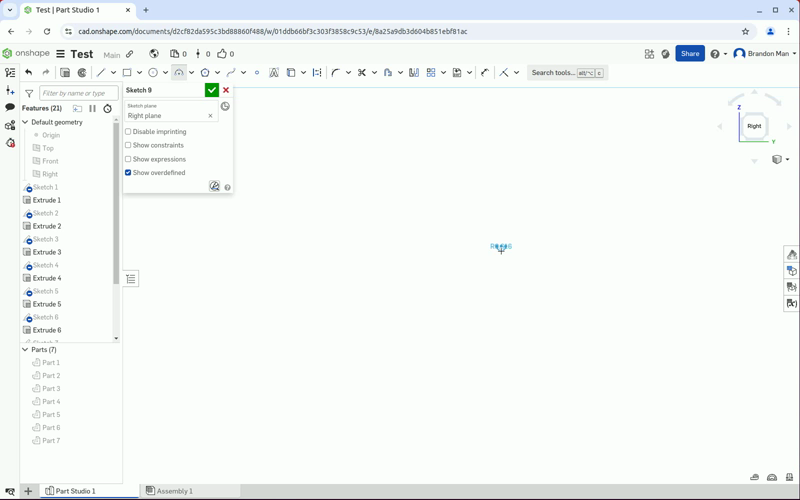
scroll(6)
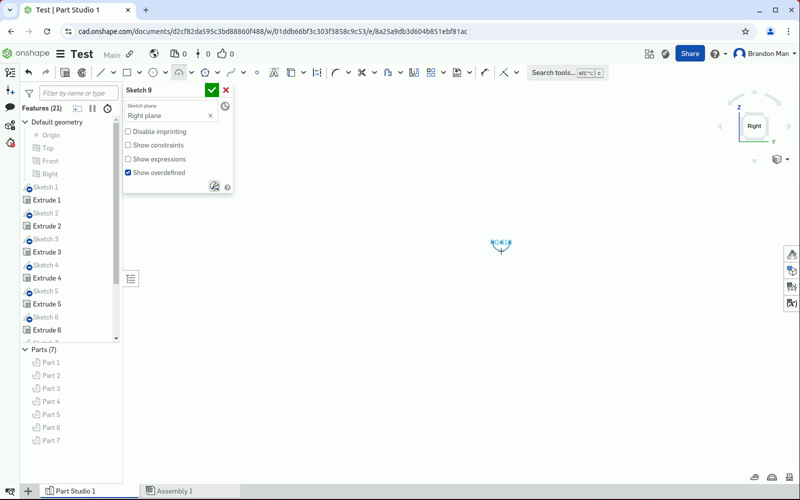
scroll(6)
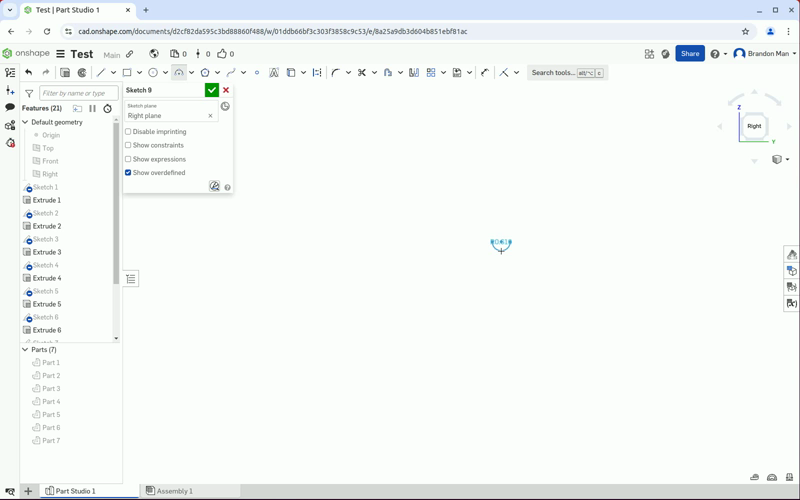
scroll(6)
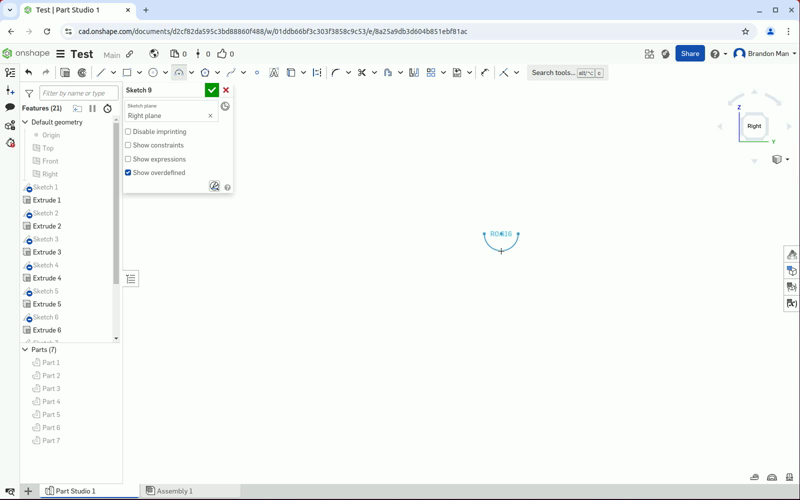
scroll(6)
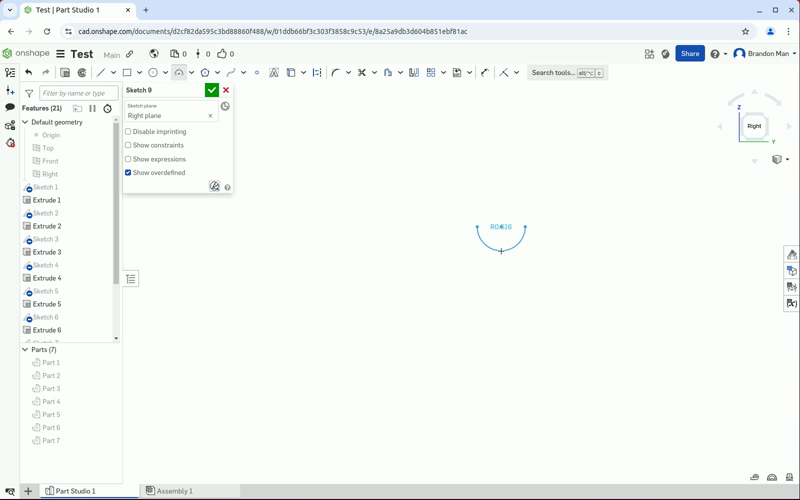
scroll(6)
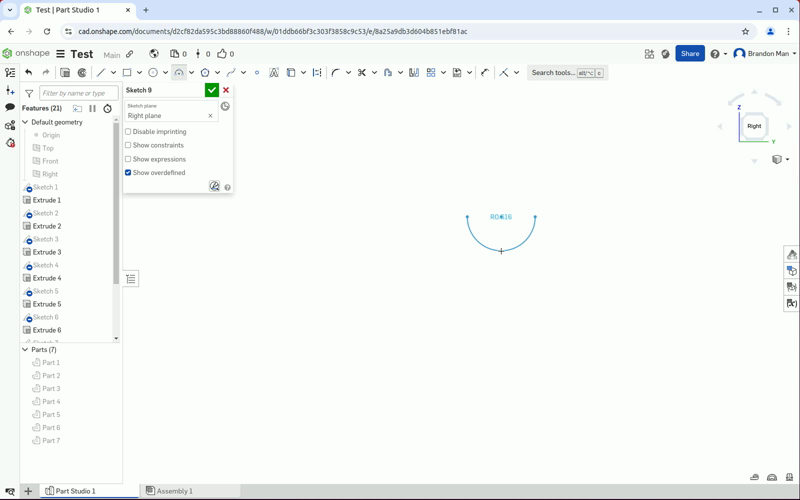
click(501, 250)
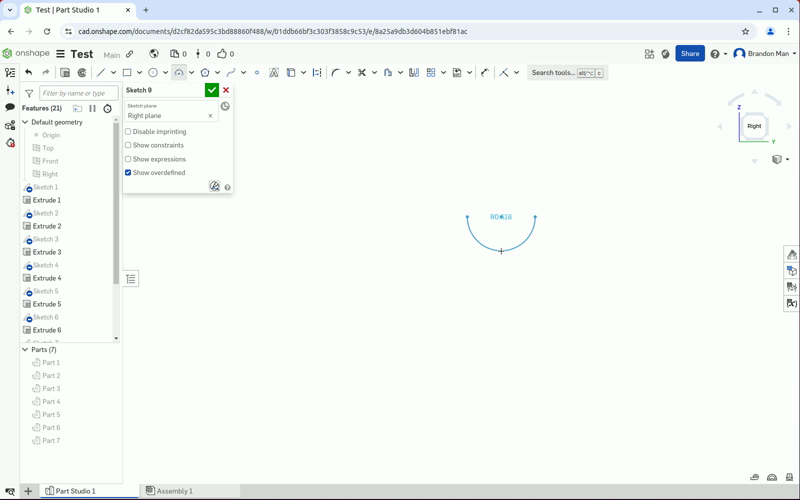
scroll(-6)
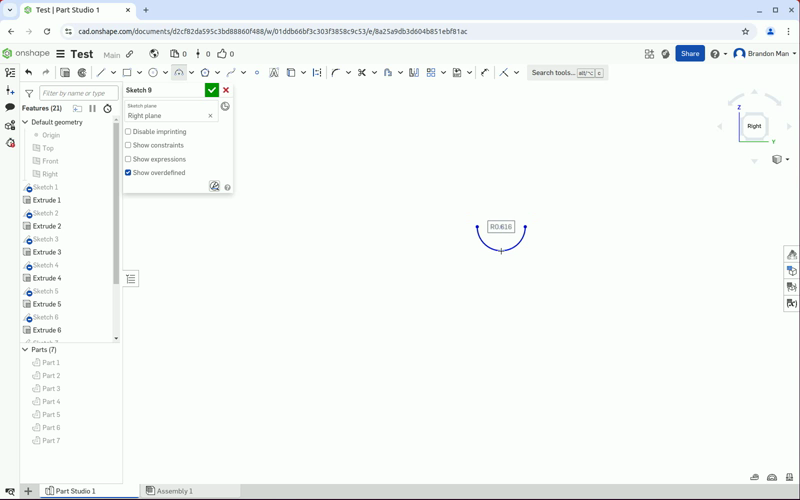
scroll(-6)
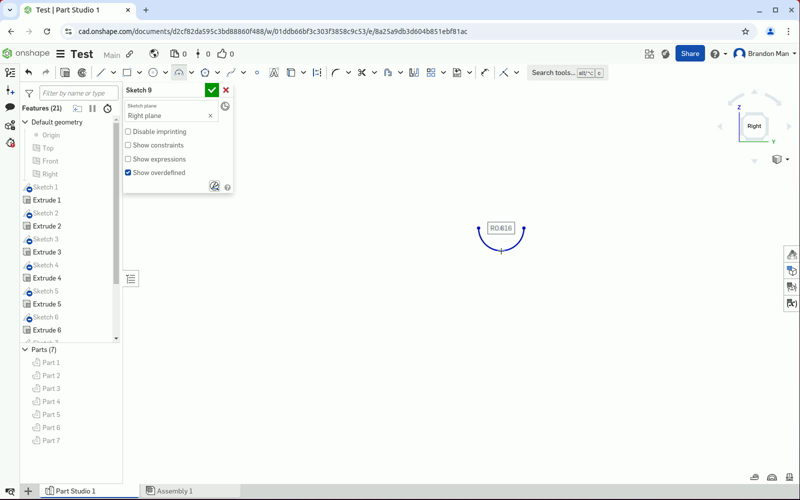
scroll(-6)
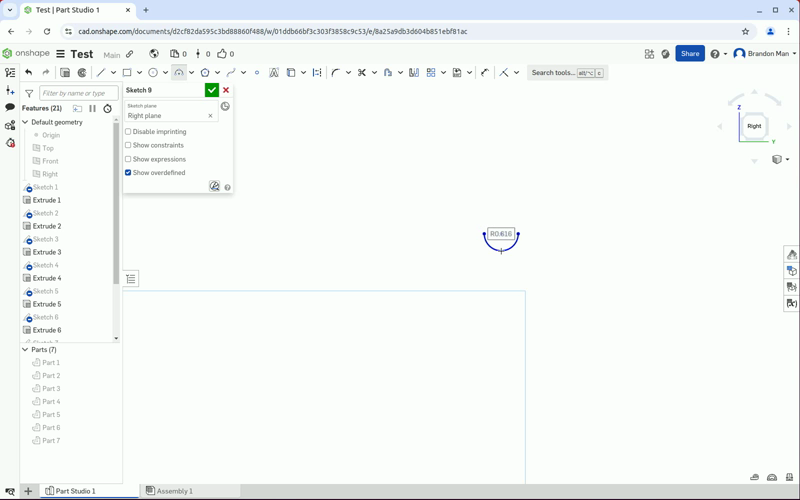
scroll(-6)
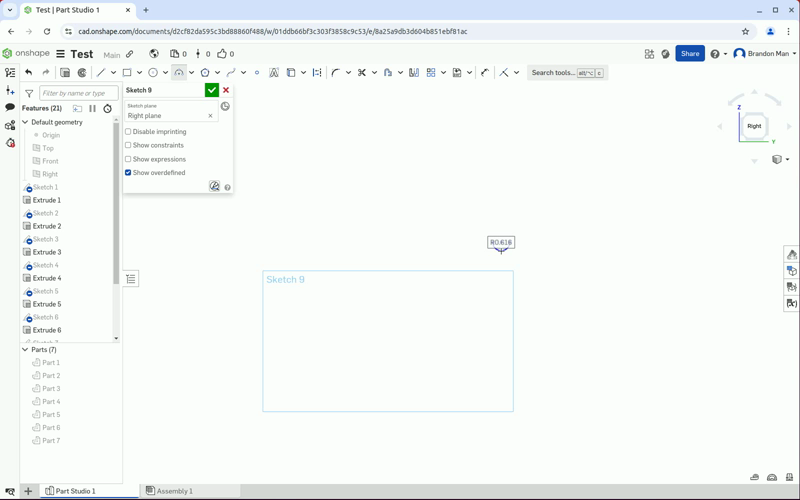
scroll(-6)
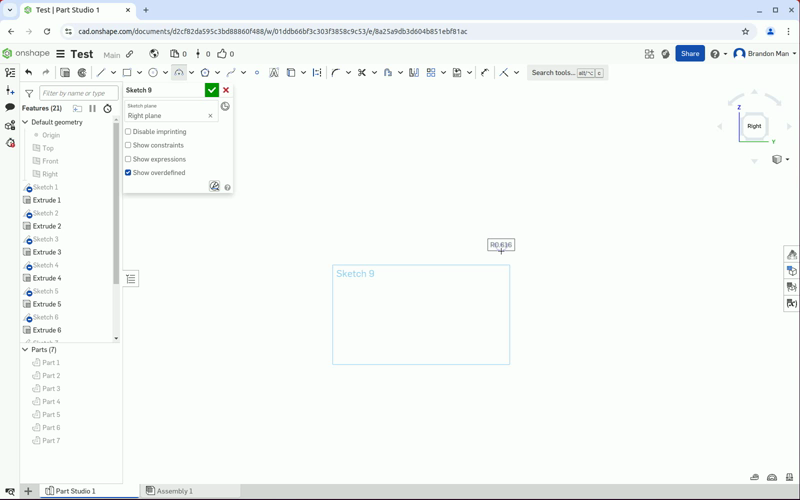
scroll(-6)
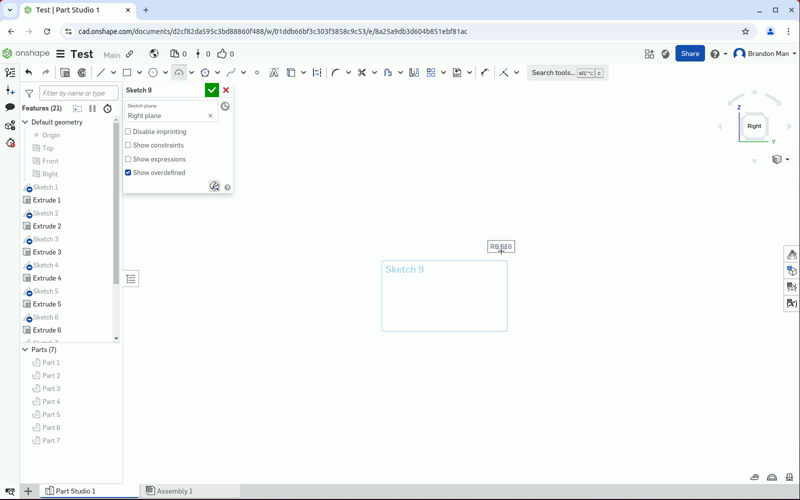
scroll(-6)
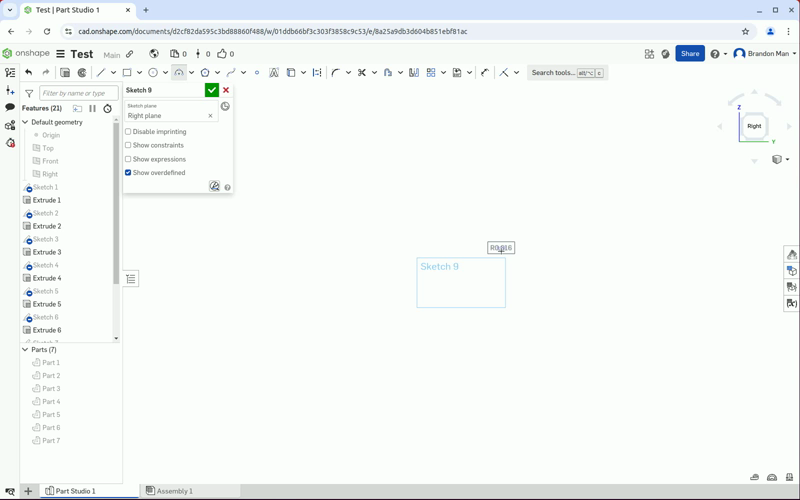
key_up(shift)
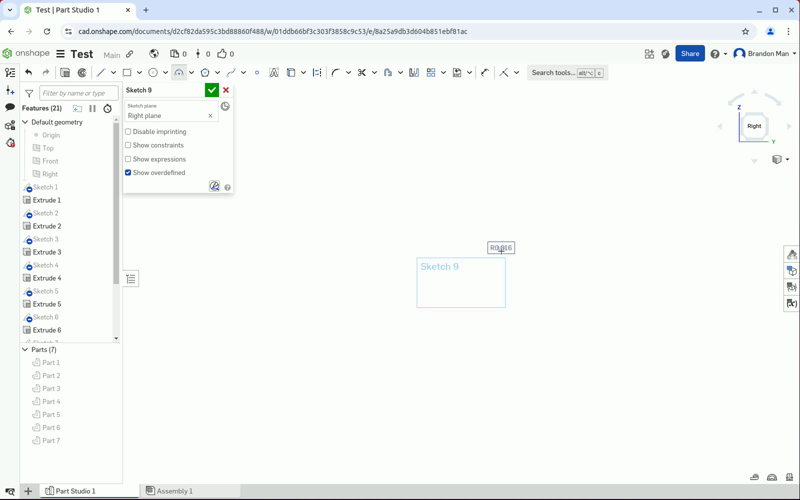
key(esc)
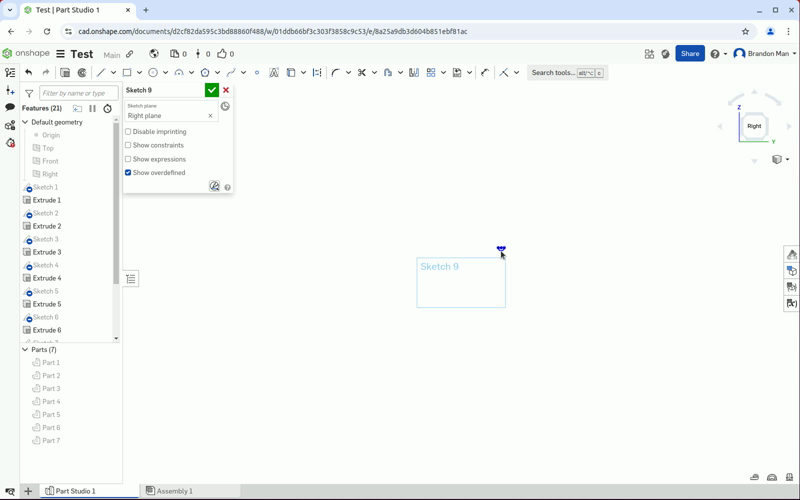
key(l)
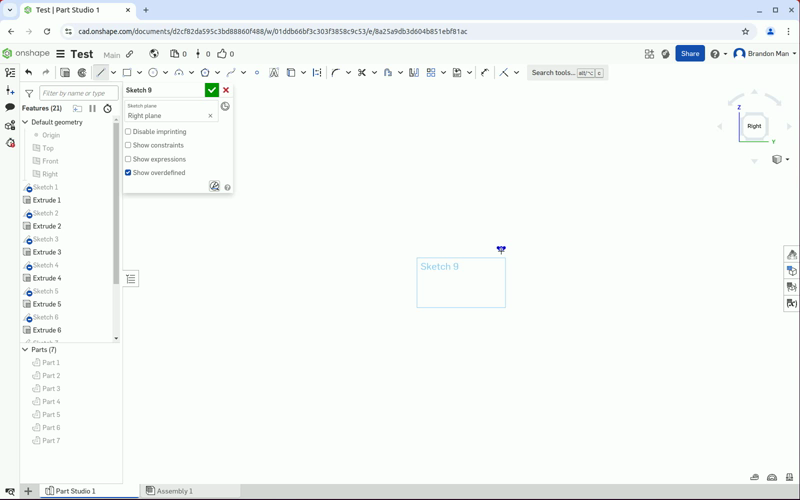
mouse_move(504, 247)
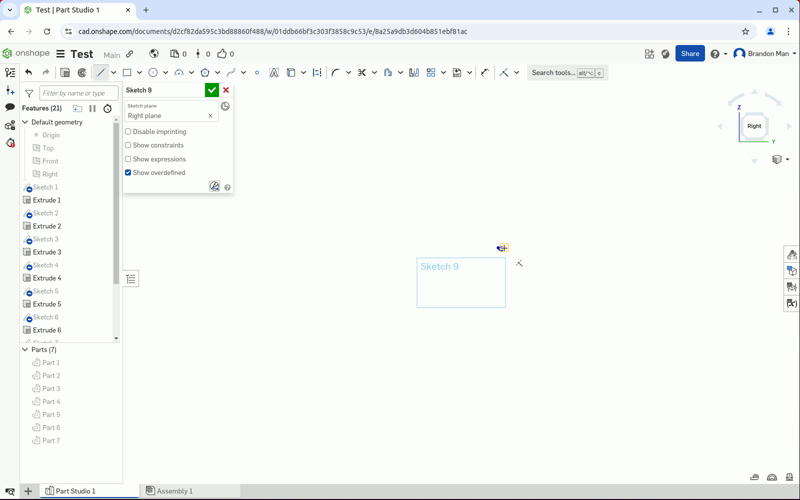
scroll(6)
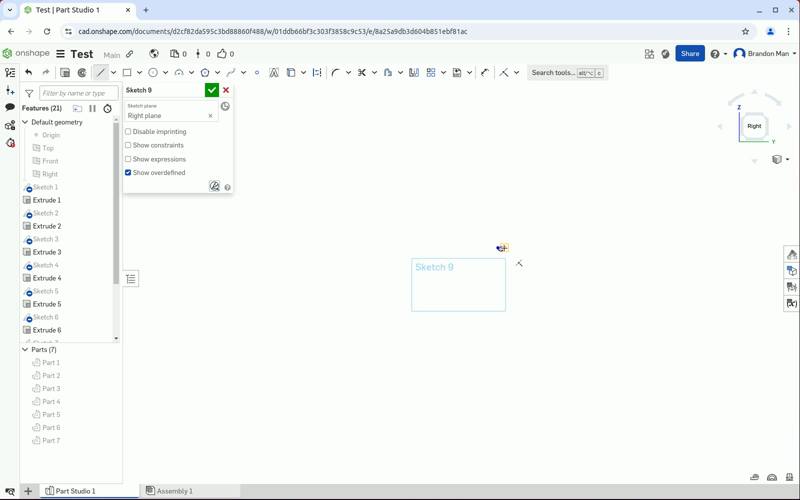
scroll(6)
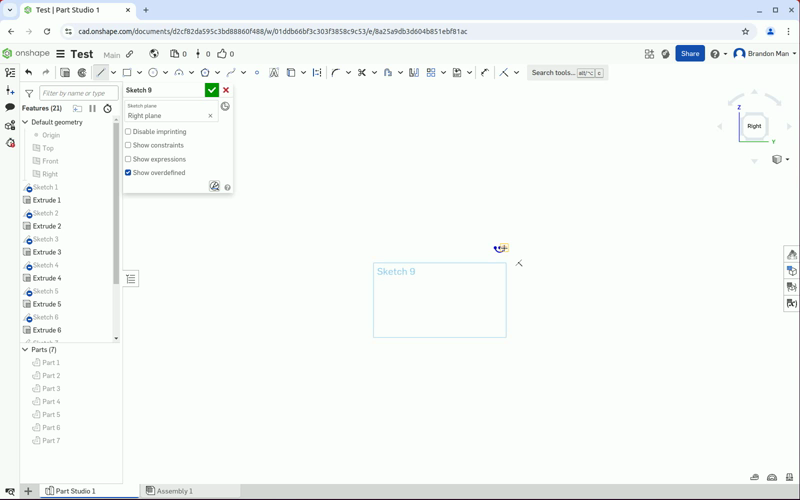
scroll(6)
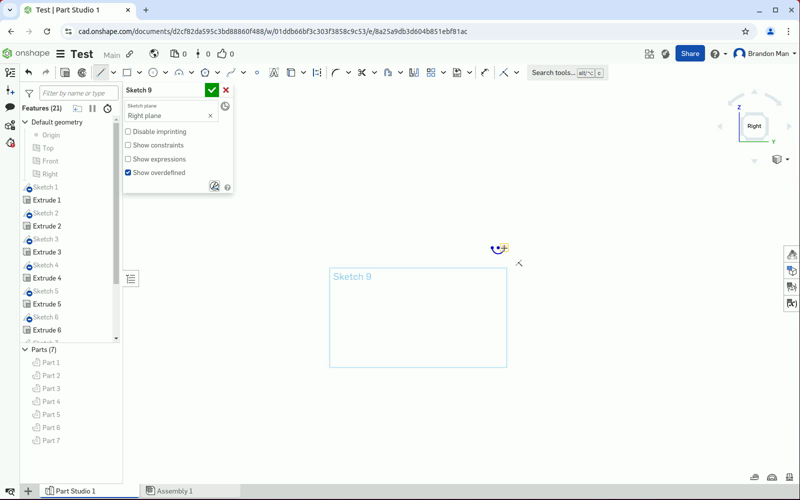
scroll(6)
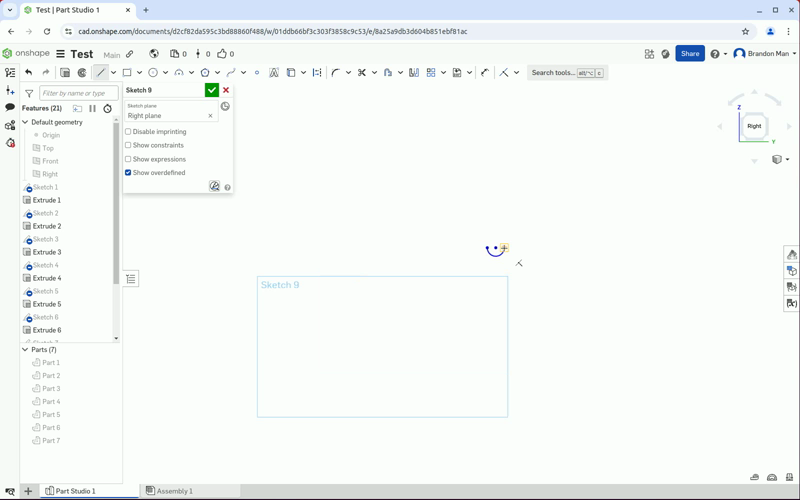
scroll(6)
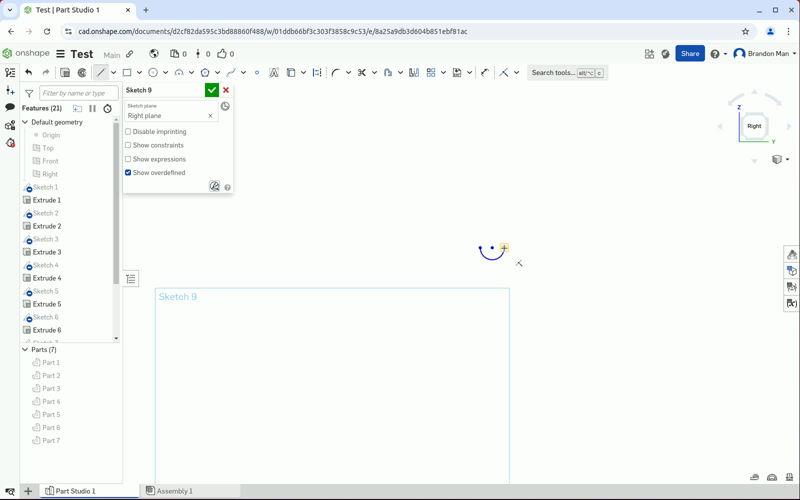
scroll(6)
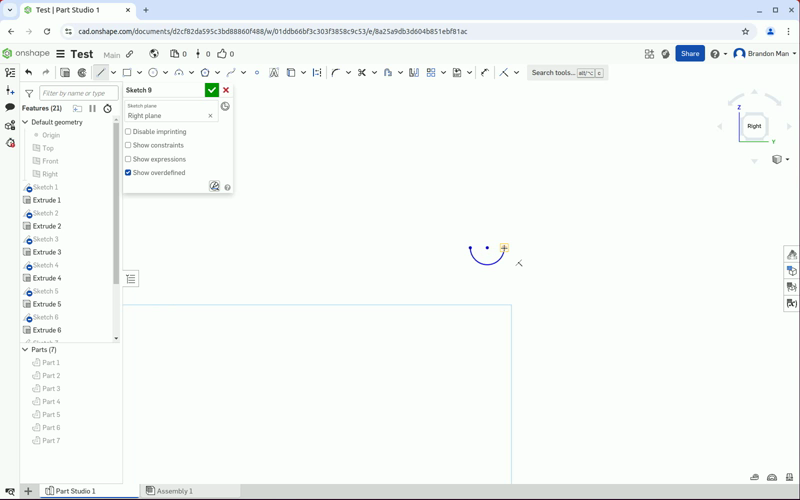
scroll(6)
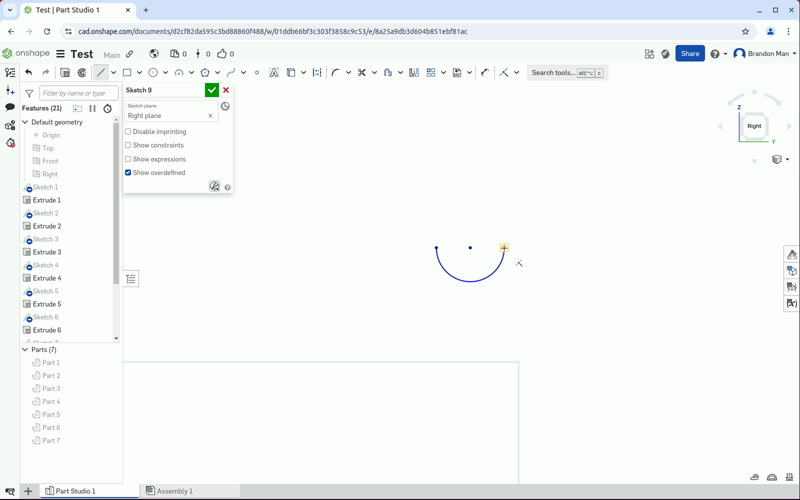
click(504, 247)
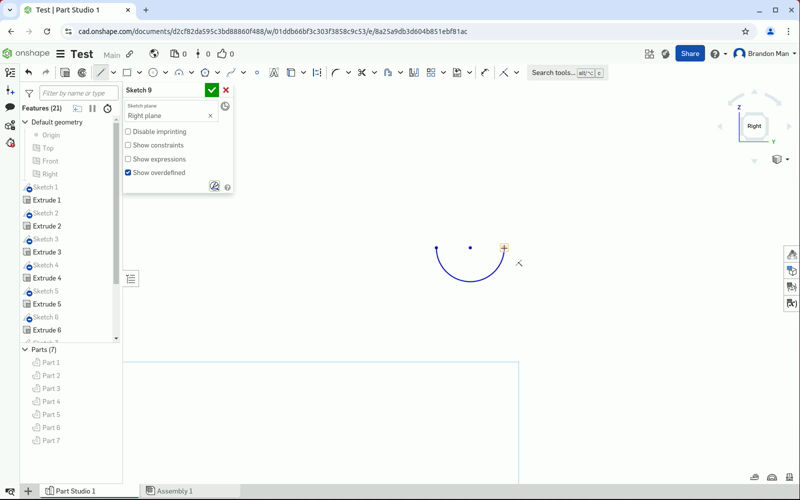
scroll(-6)
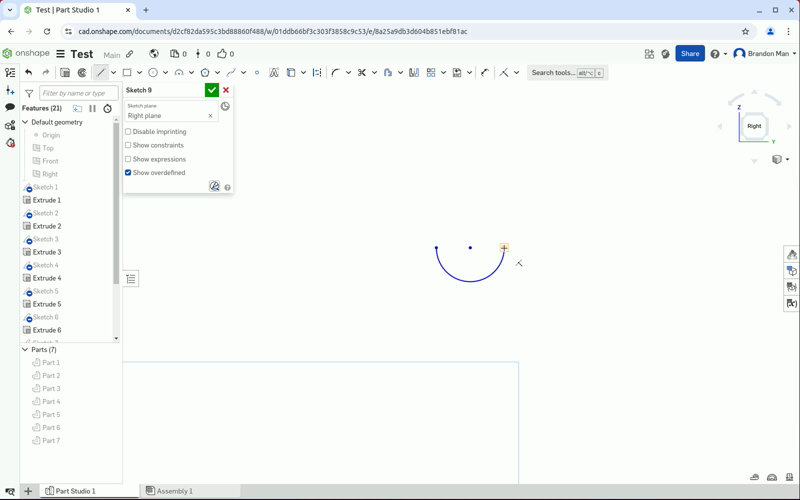
scroll(-6)
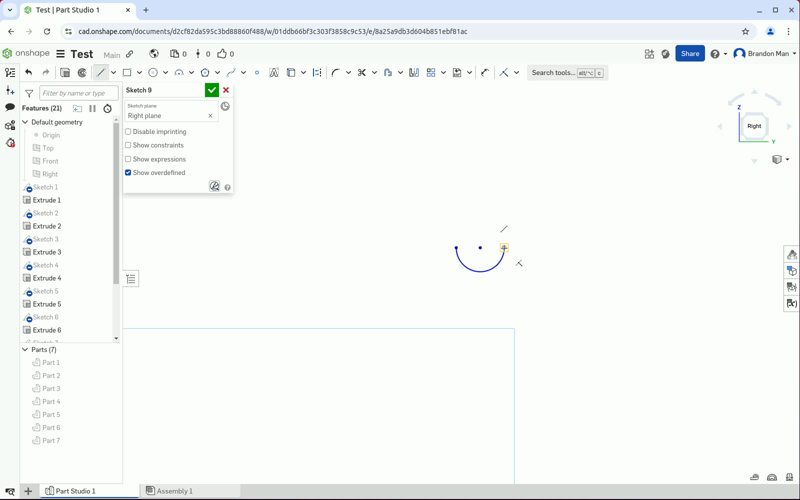
scroll(-6)
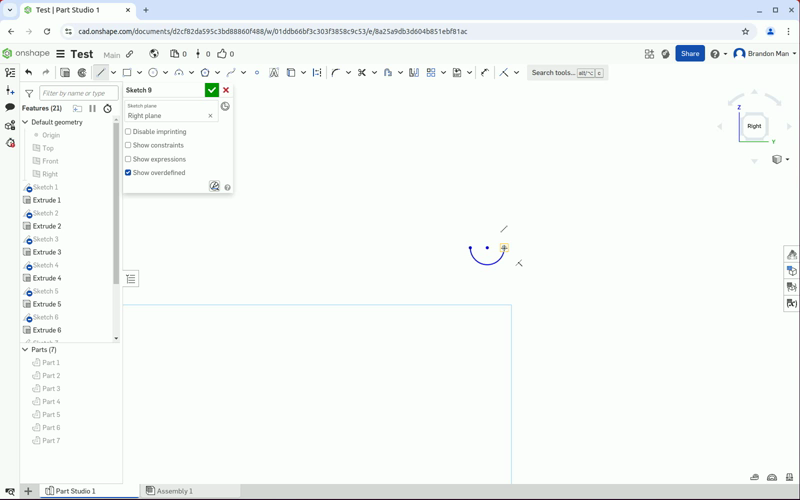
scroll(-6)
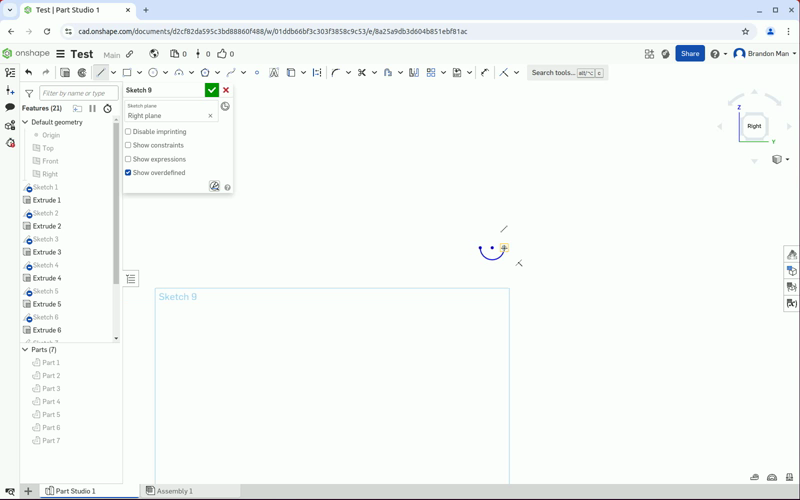
scroll(-6)
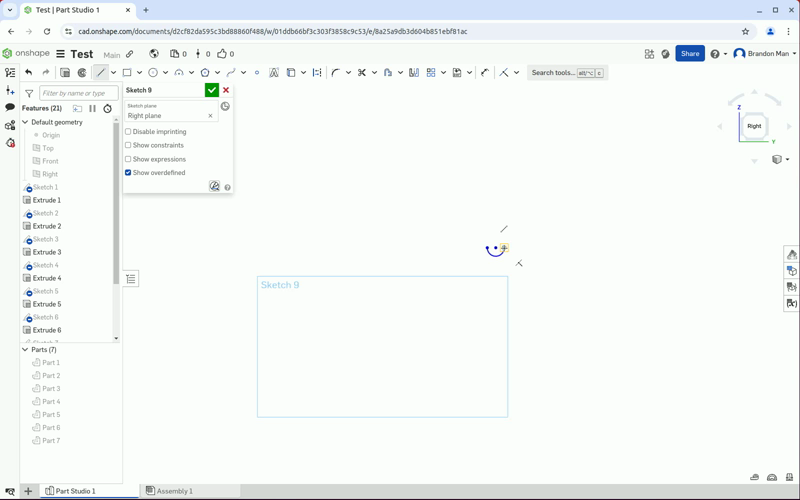
scroll(-6)
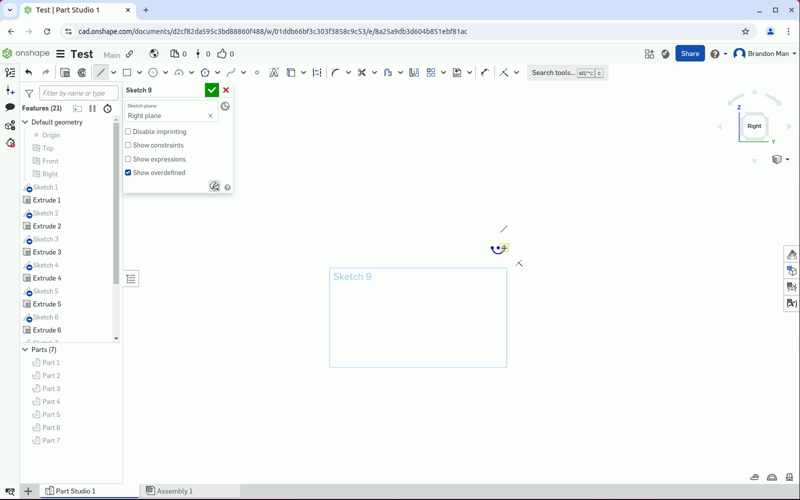
scroll(-6)
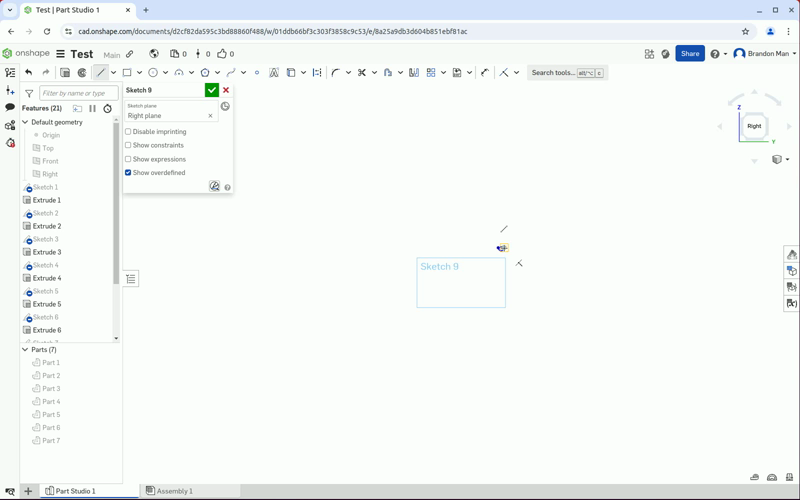
mouse_move(534, 247)
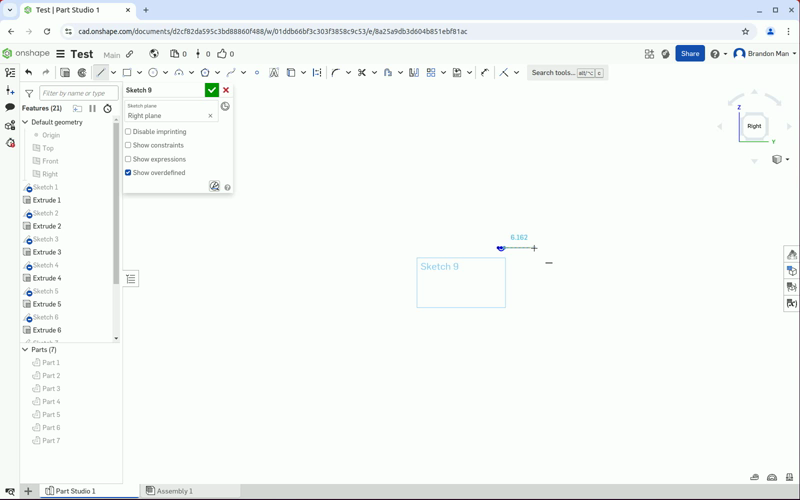
key_down(shift)
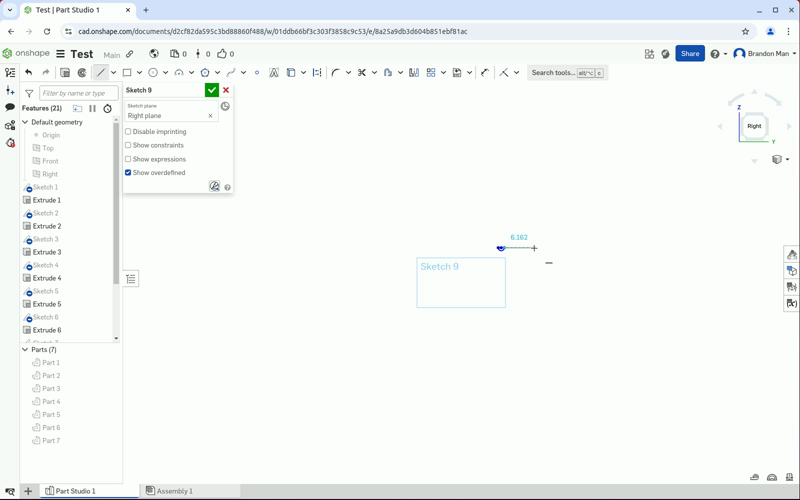
mouse_move(498, 247)
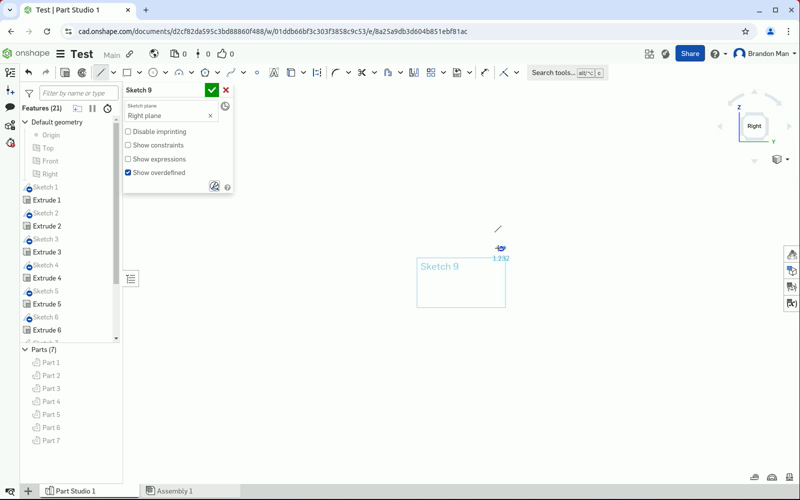
scroll(6)
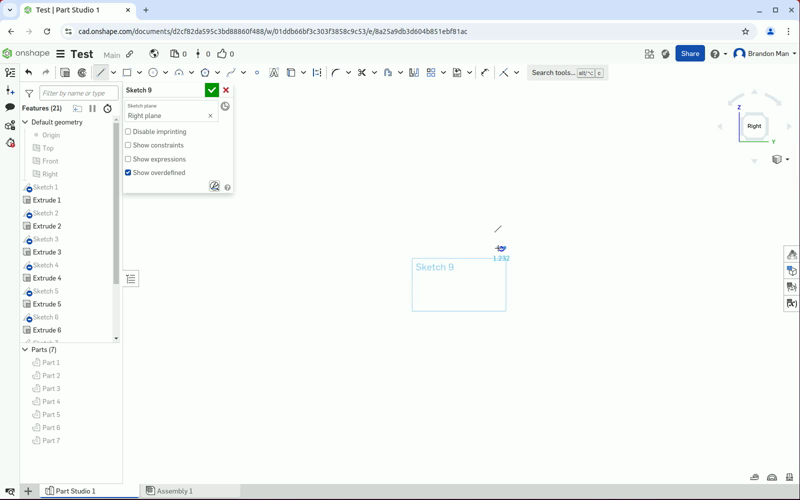
scroll(6)
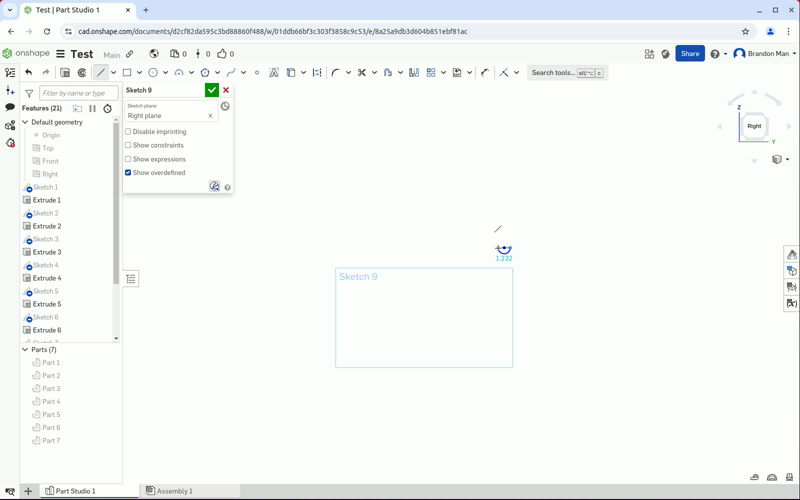
scroll(6)
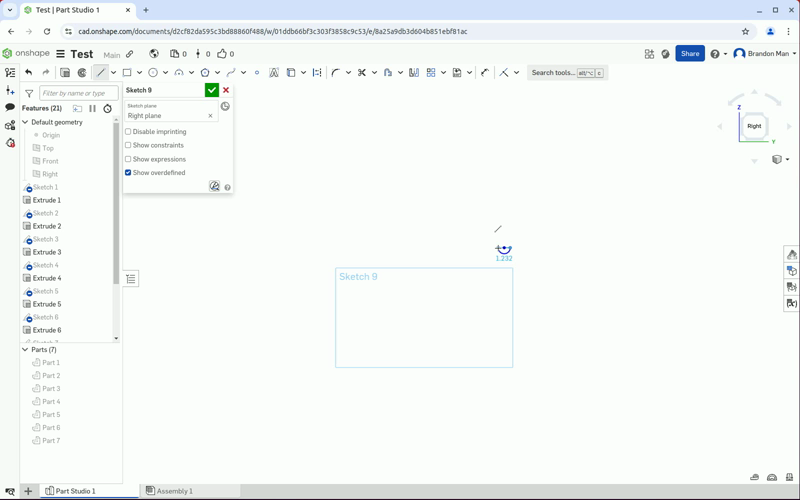
scroll(6)
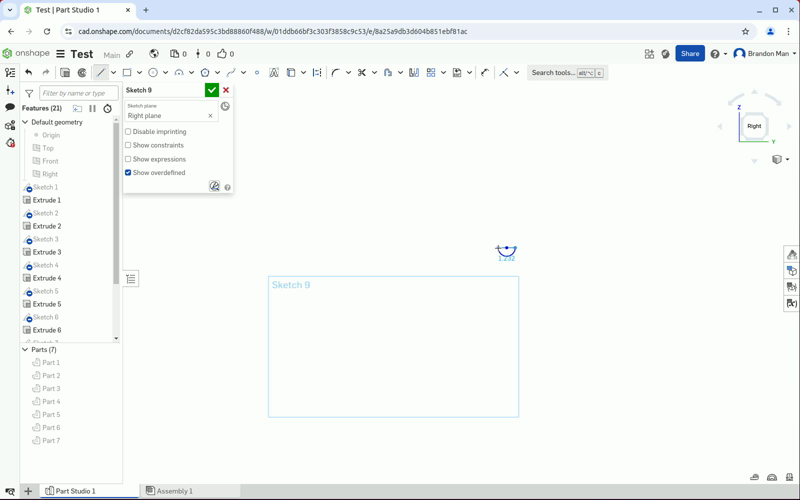
scroll(6)
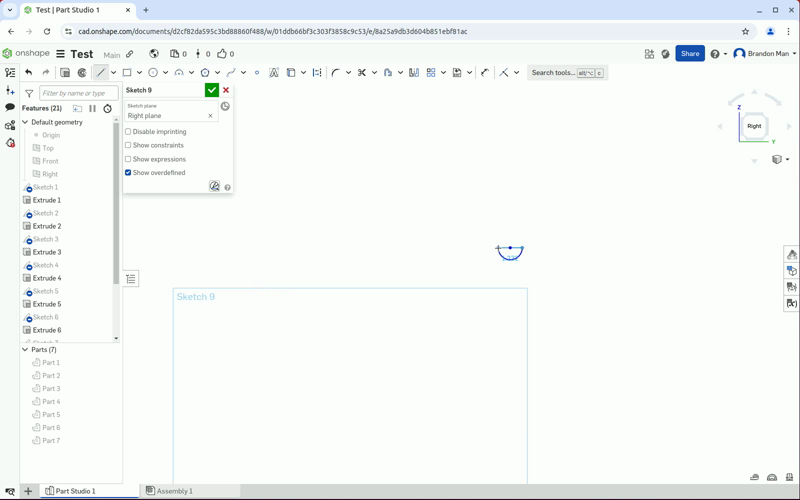
scroll(6)
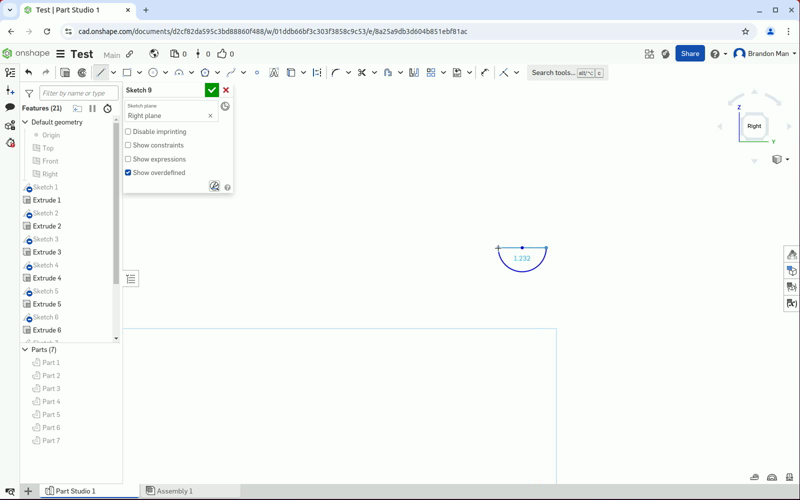
scroll(6)
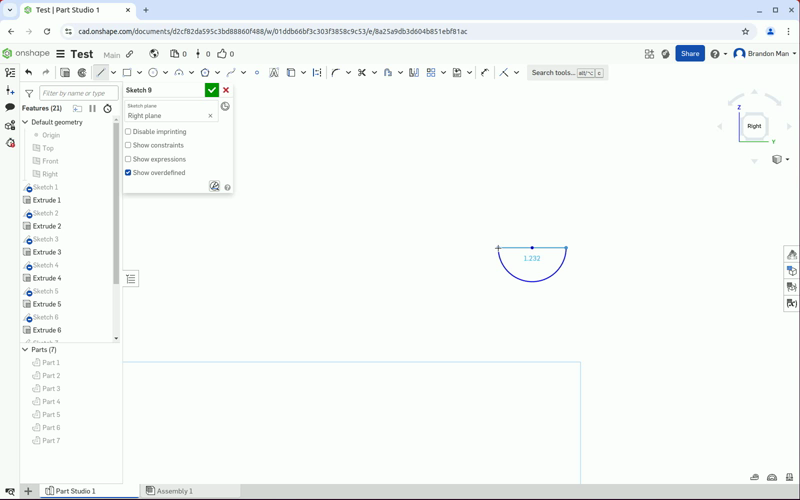
key_up(shift)
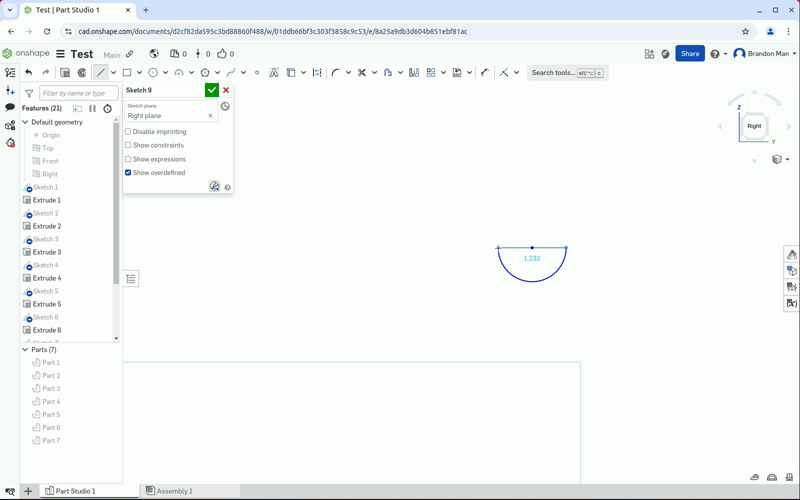
click(498, 247)
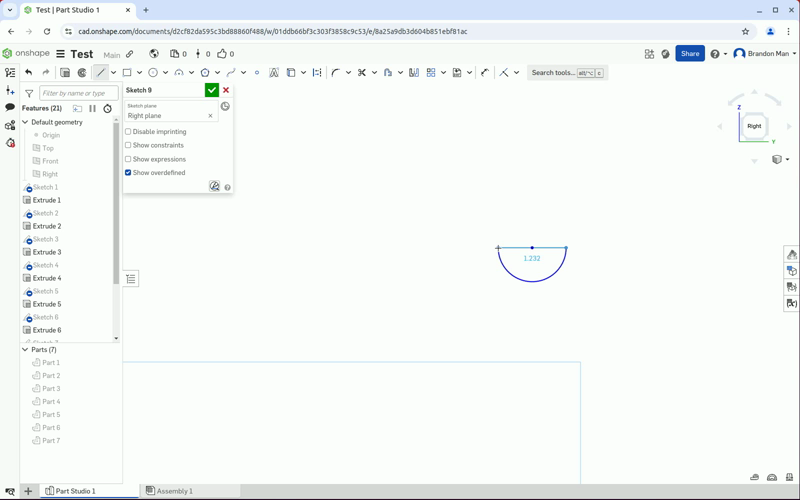
scroll(-6)
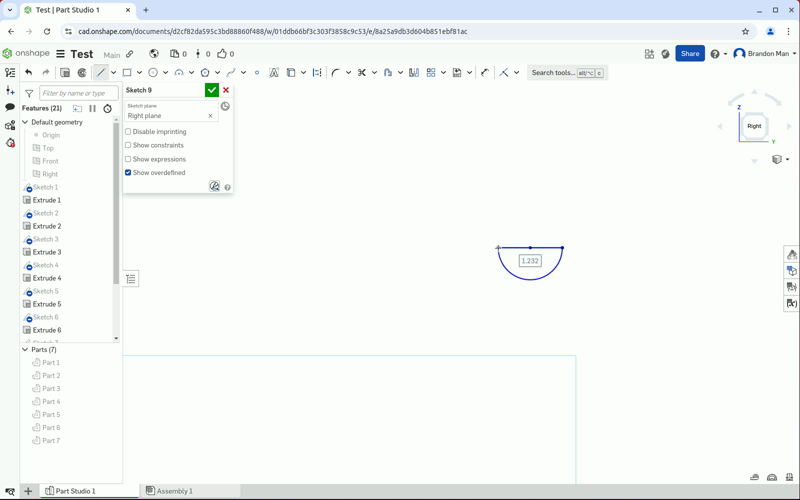
scroll(-6)
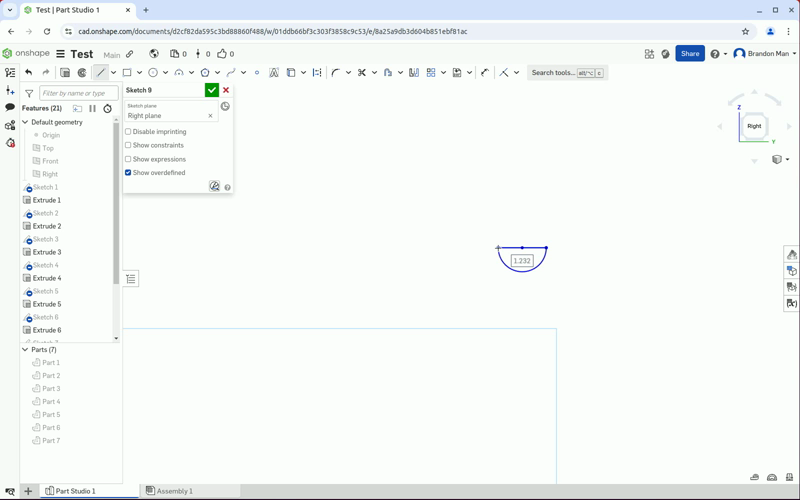
scroll(-6)
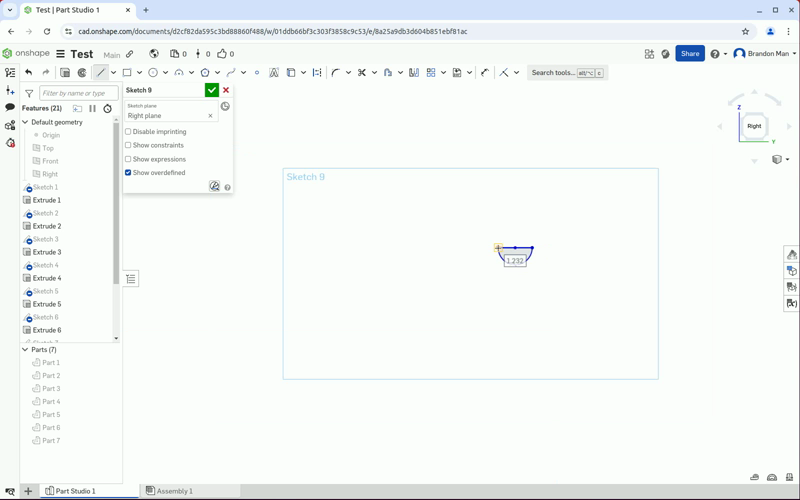
scroll(-6)
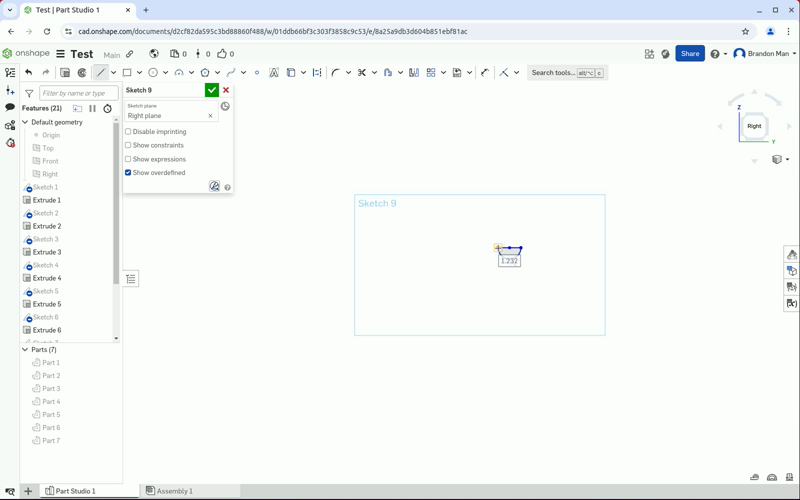
scroll(-6)
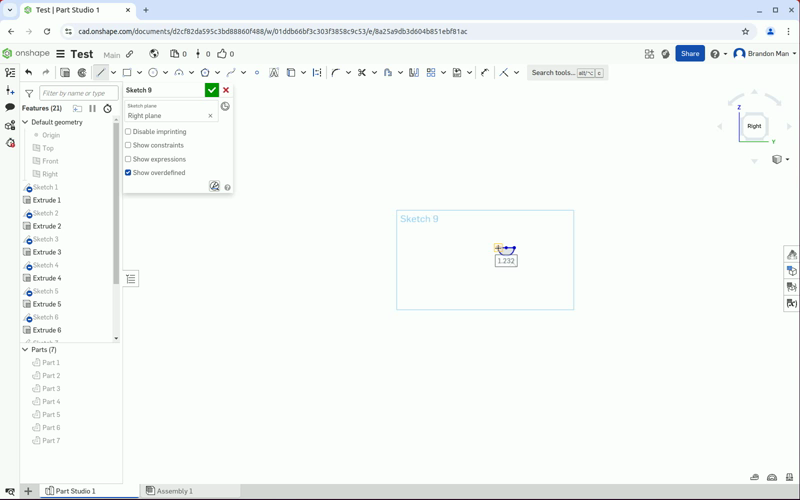
scroll(-6)
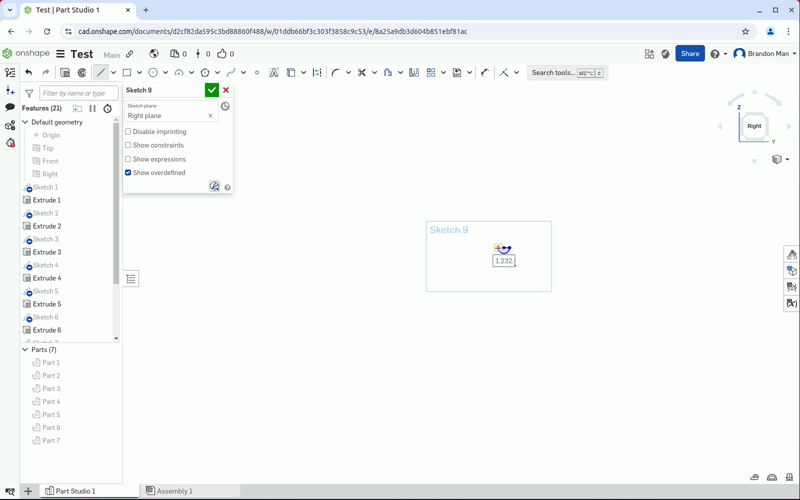
scroll(-6)
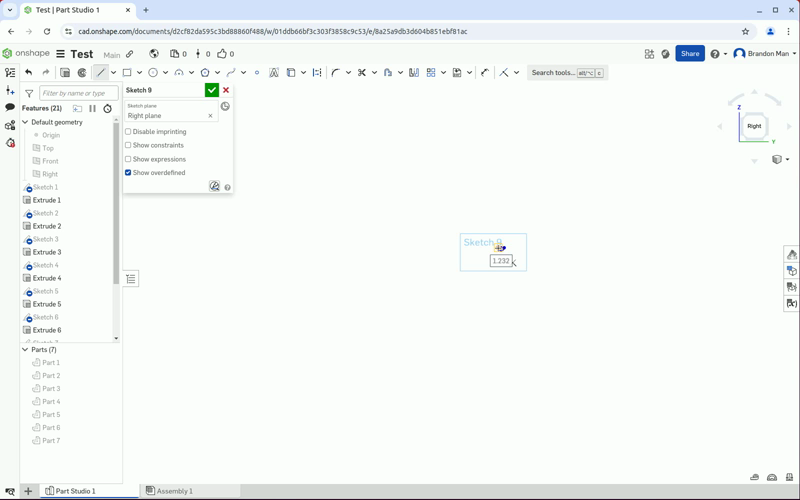
key(esc)
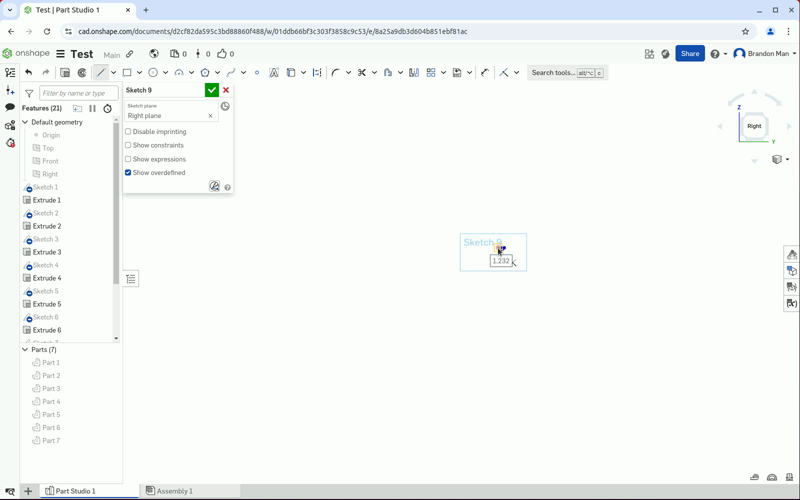
mouse_move(503, 249)
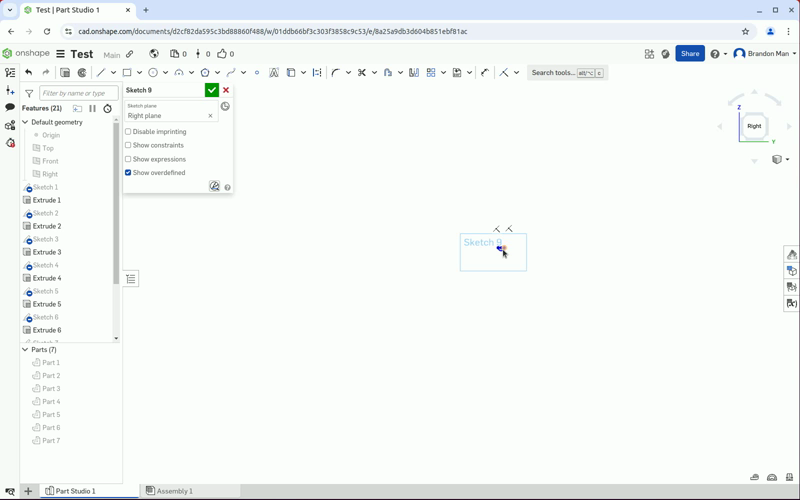
scroll(6)
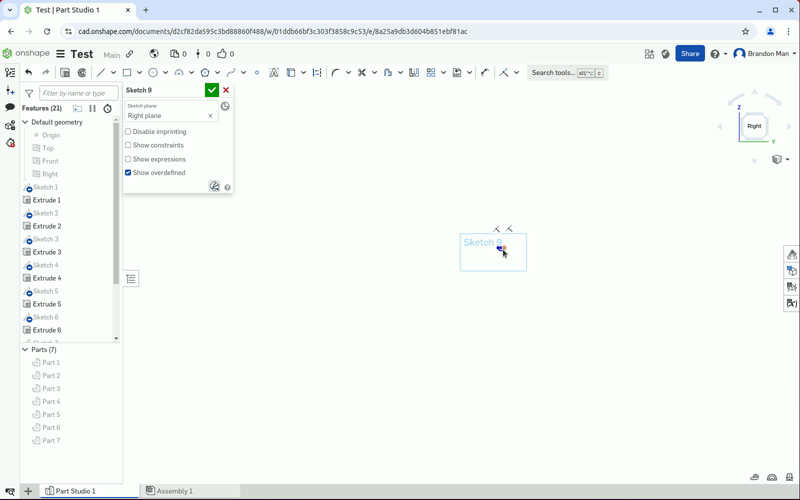
scroll(6)
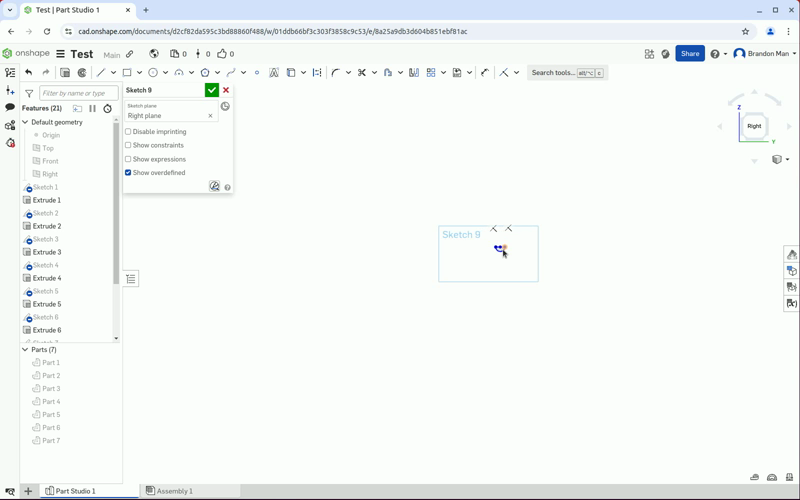
scroll(6)
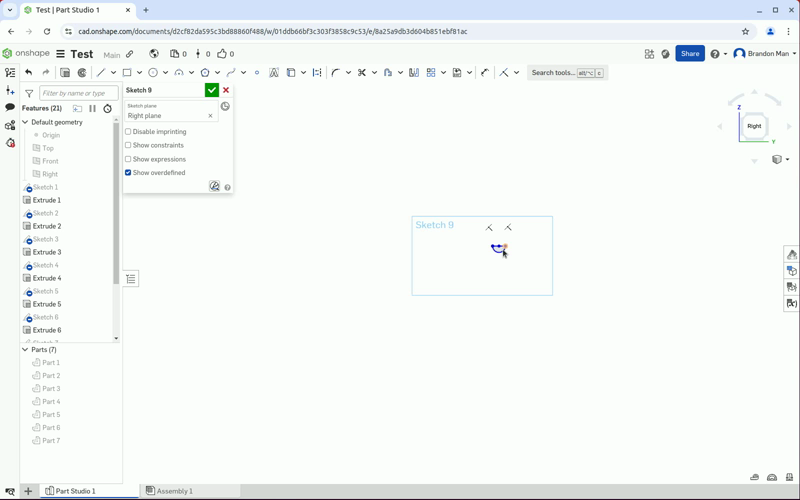
scroll(6)
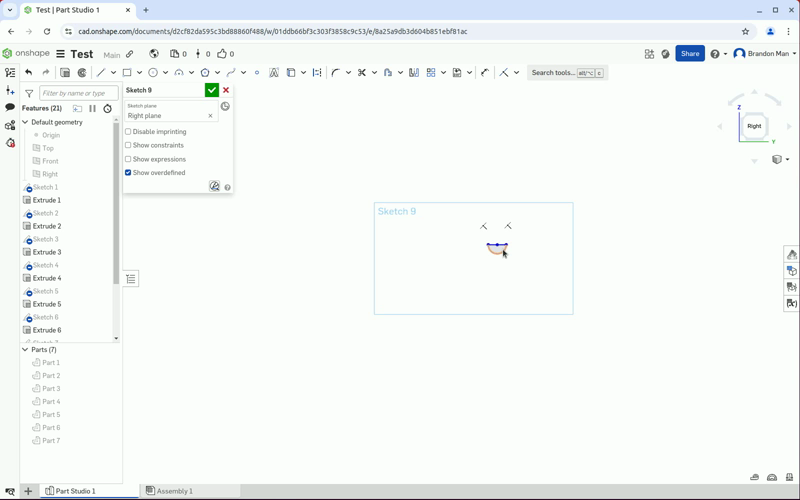
scroll(6)
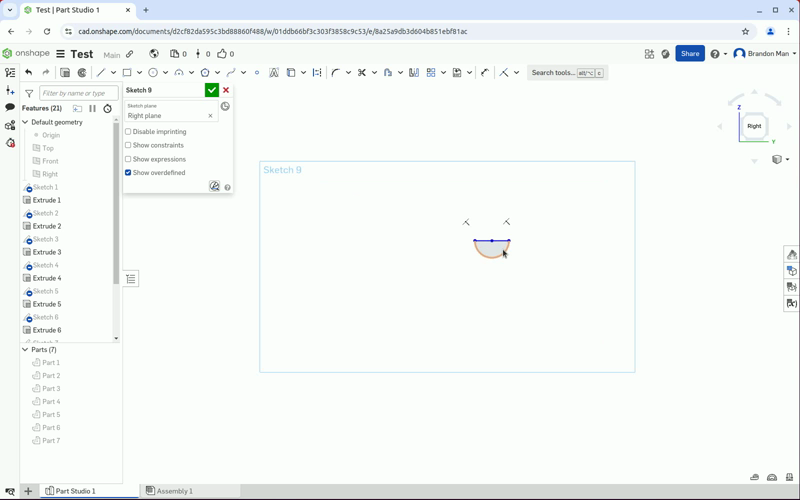
scroll(6)
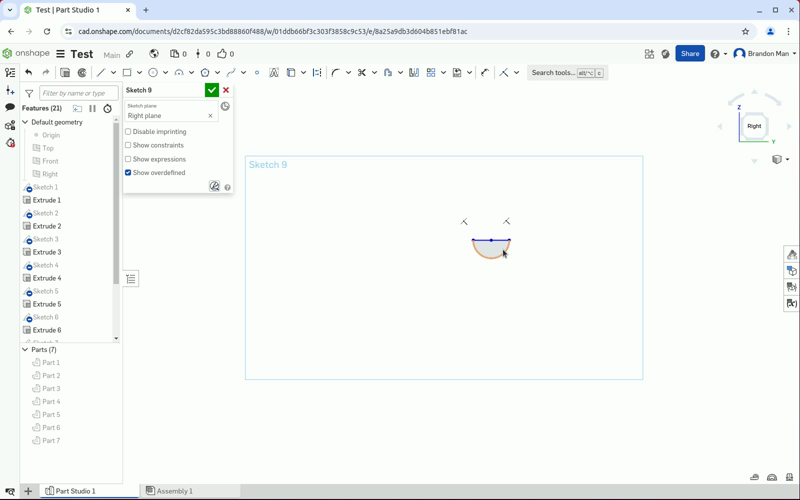
scroll(6)
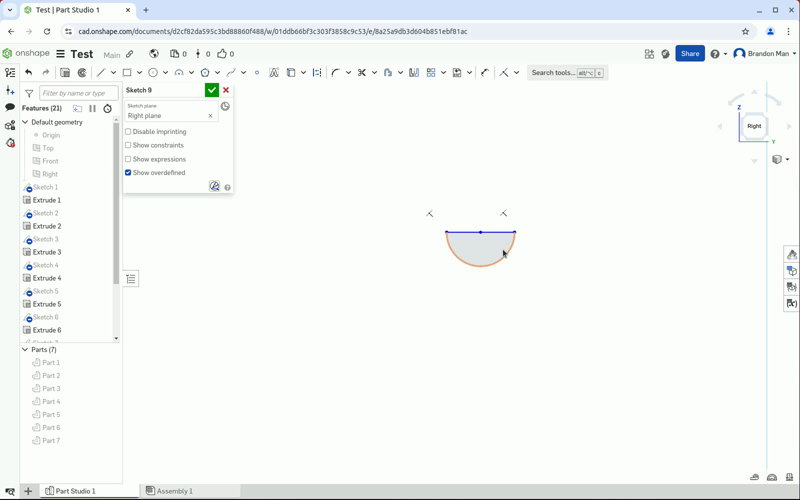
click(503, 249)
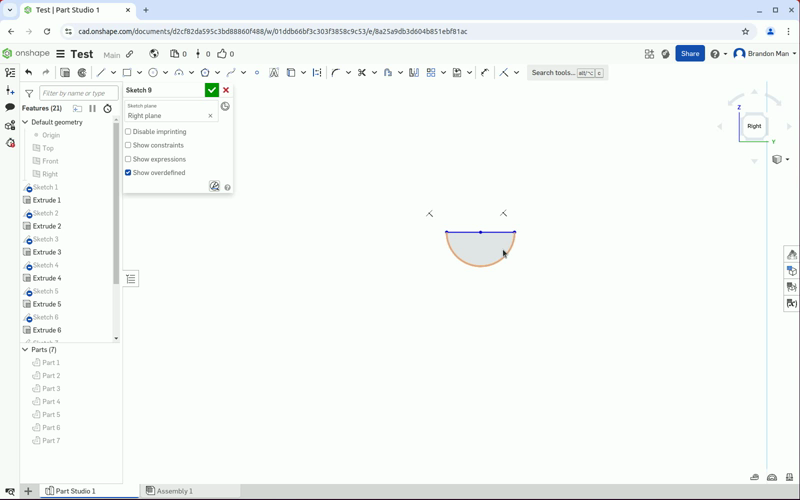
scroll(-6)
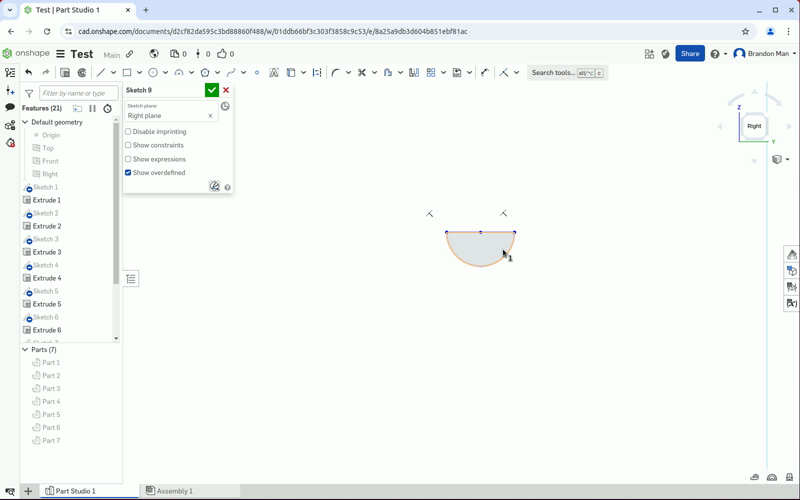
scroll(-6)
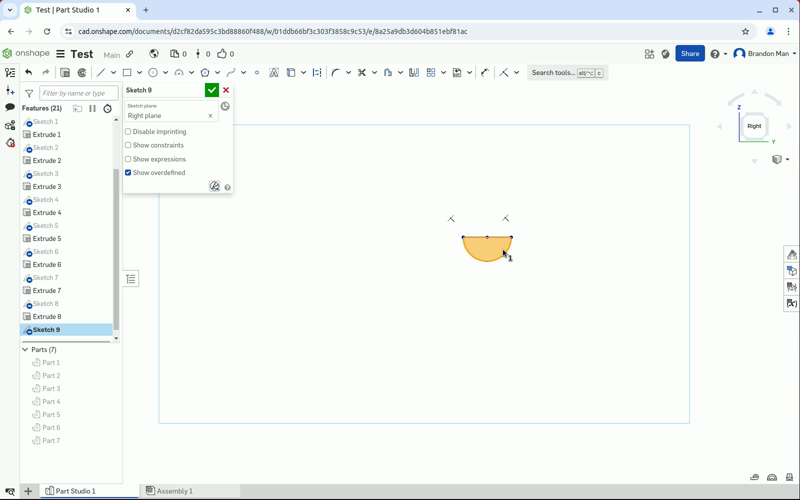
scroll(-6)
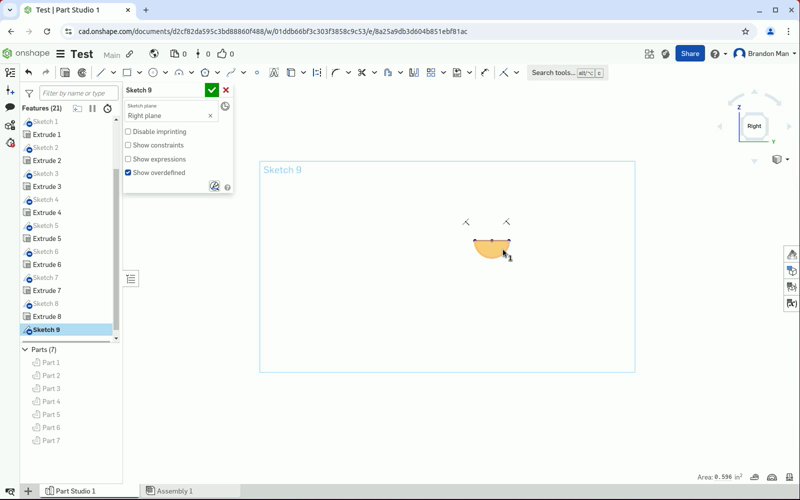
scroll(-6)
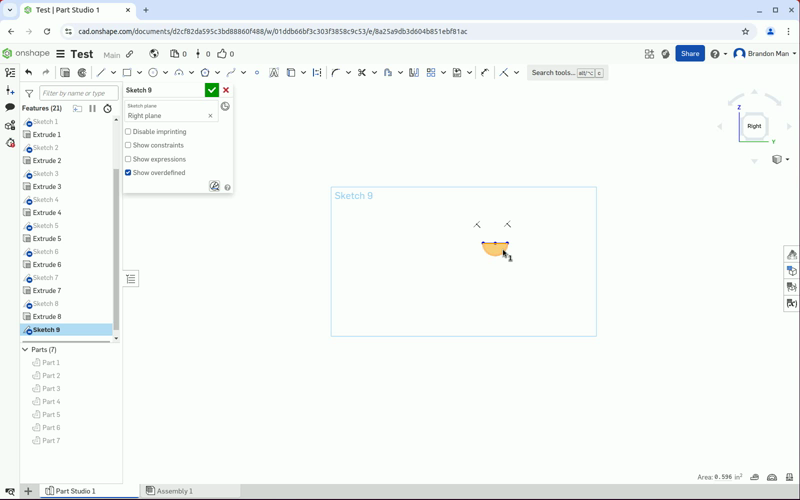
scroll(-6)
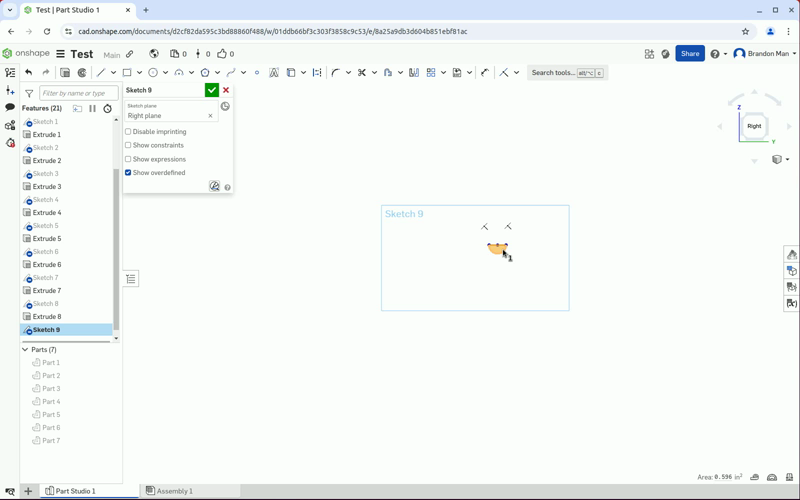
scroll(-6)
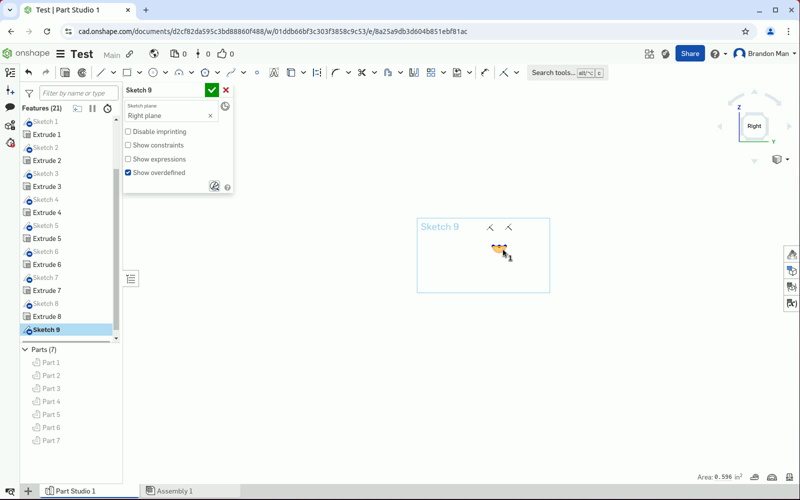
scroll(-6)
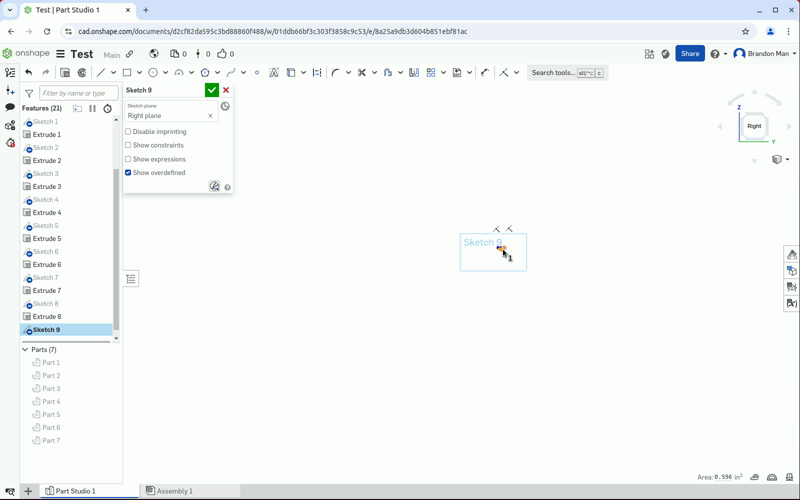
mouse_move(73, 352)
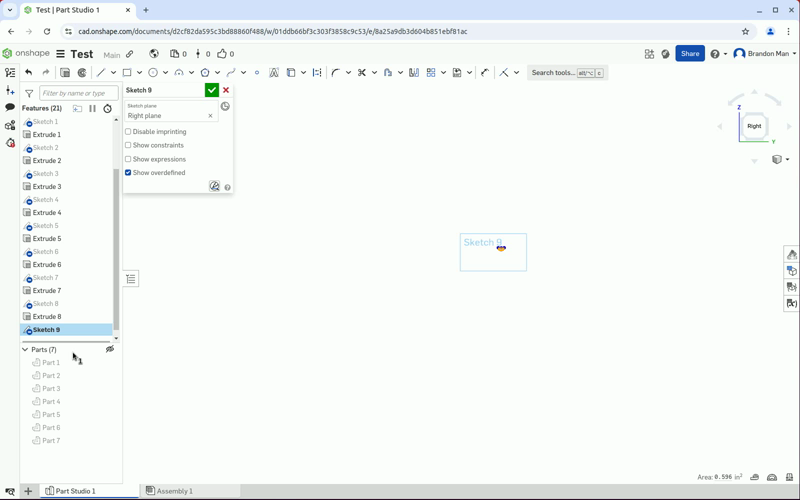
key(shift+y)
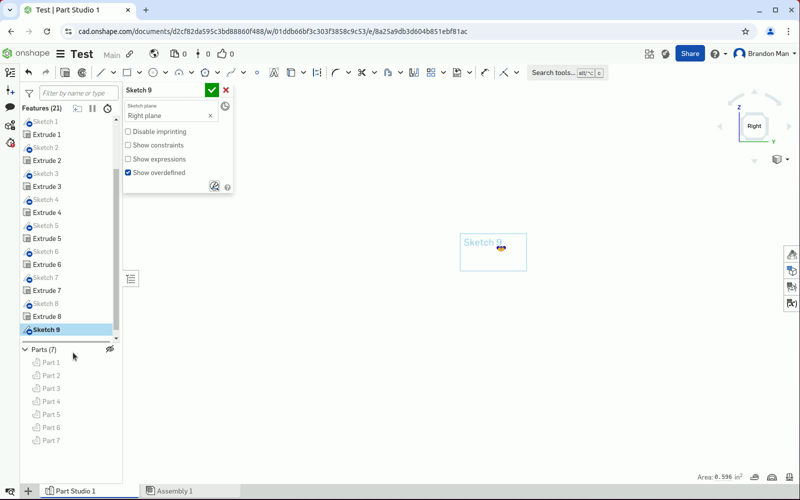
key(shift+e)
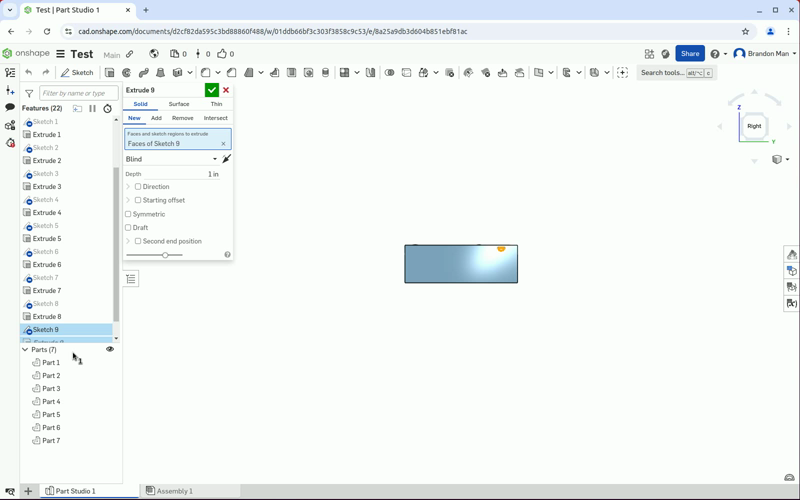
mouse_move(143, 106)
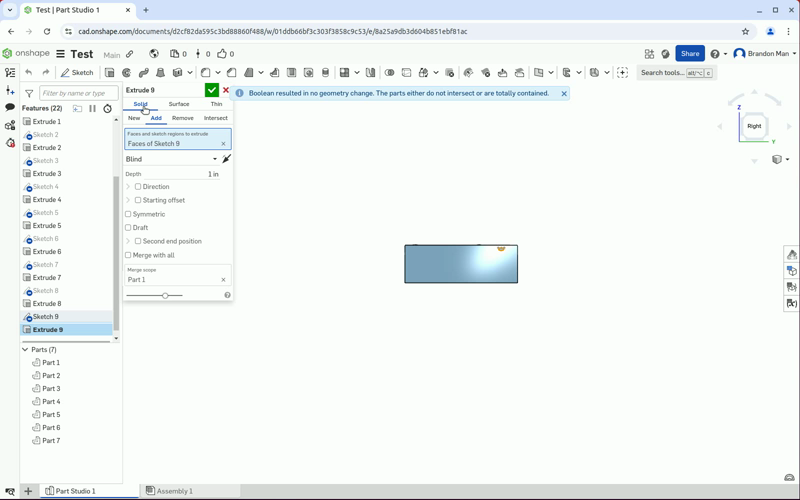
click(143, 106)
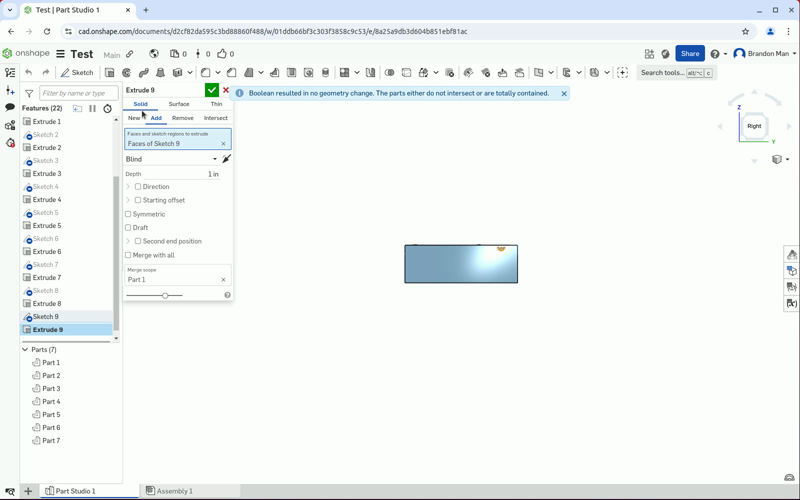
mouse_move(137, 120)
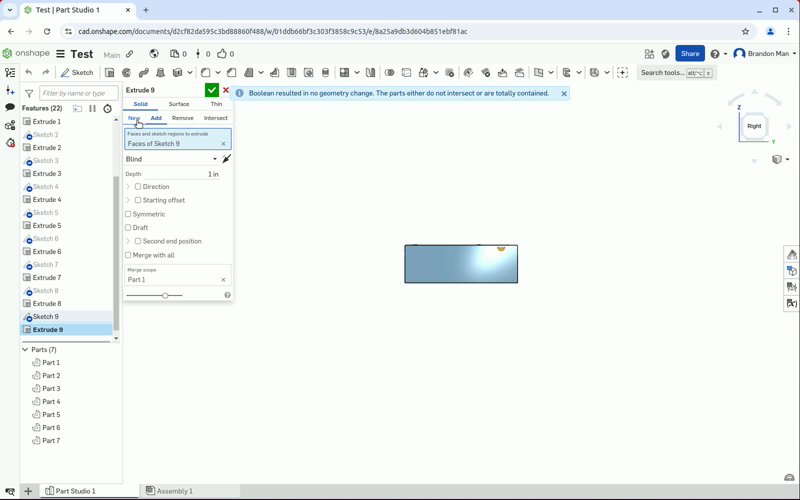
click(137, 120)
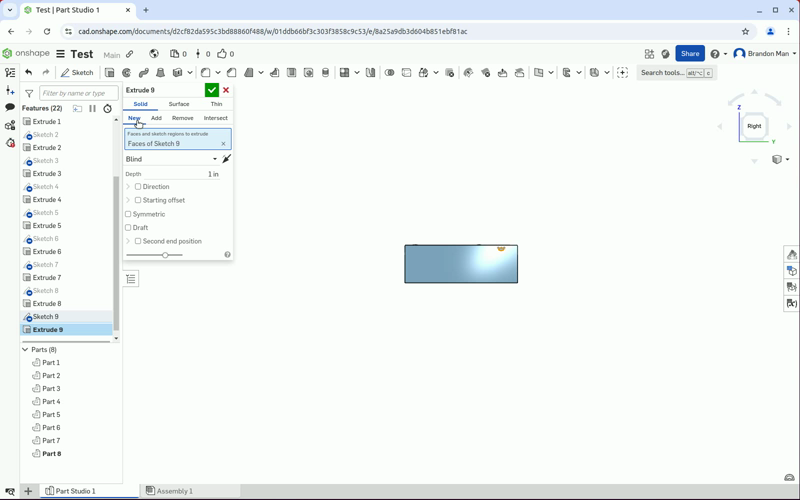
key(tab, 4)
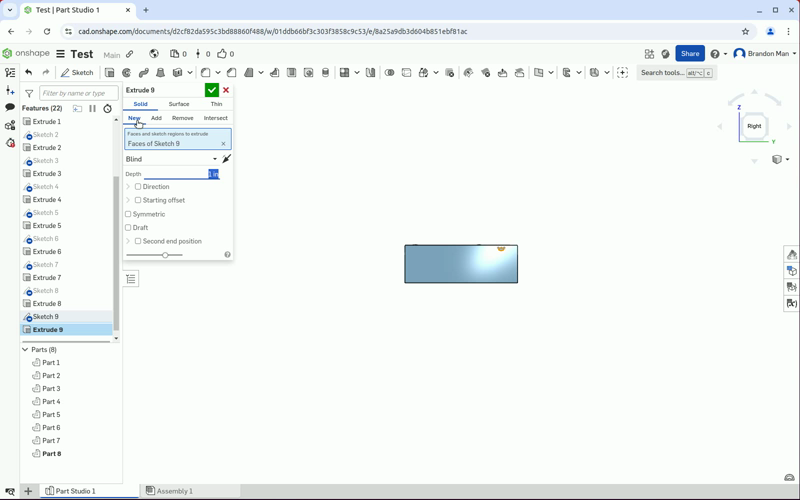
text(38.514)
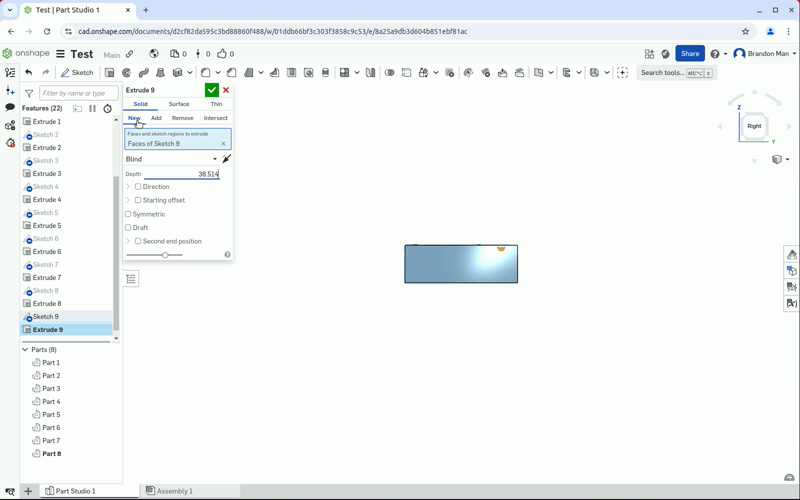
key(tab, 3)
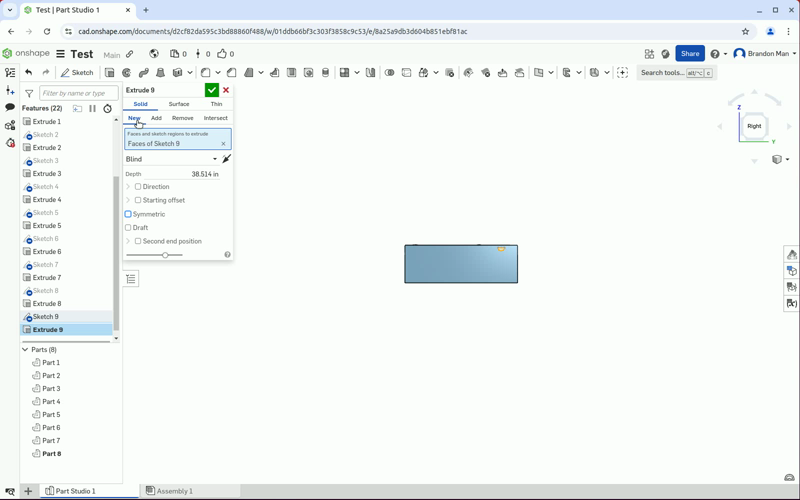
key(space)
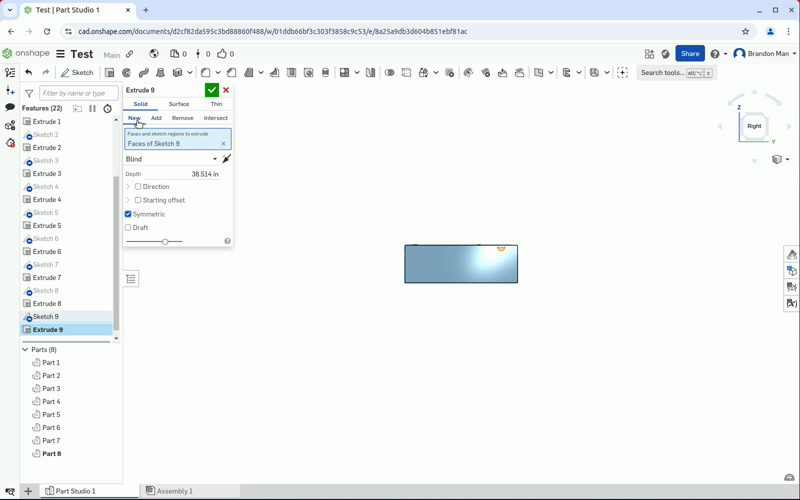
key(enter)
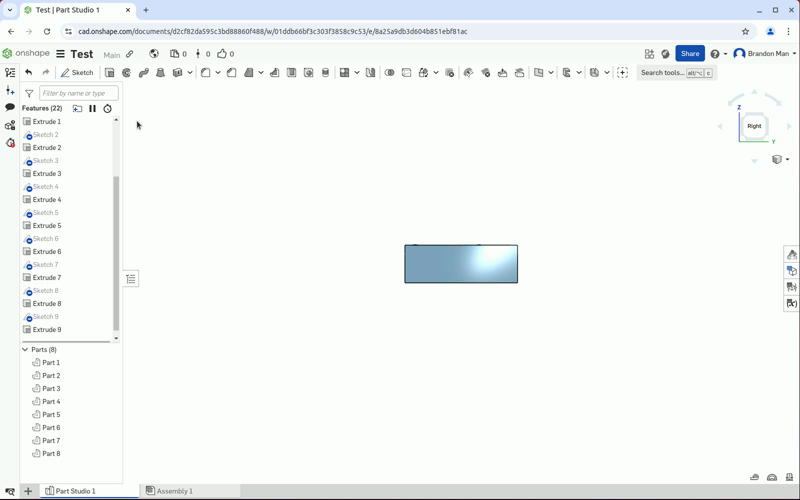
key(shift+h)
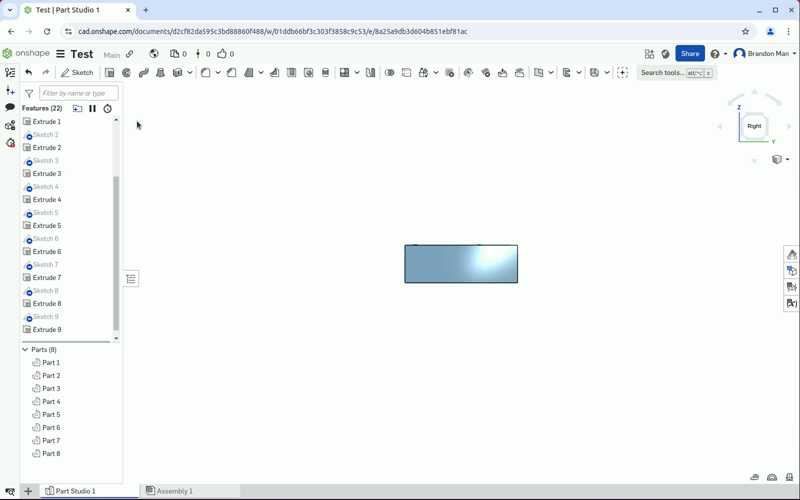
key(shift+h)
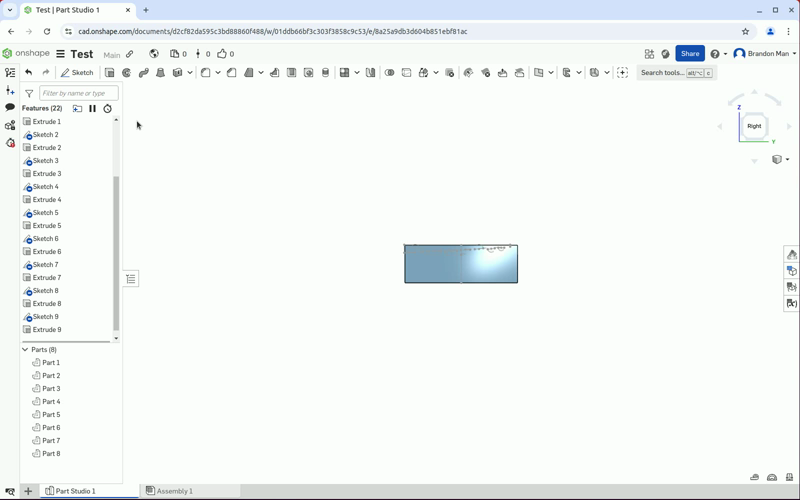
key(shift+7)
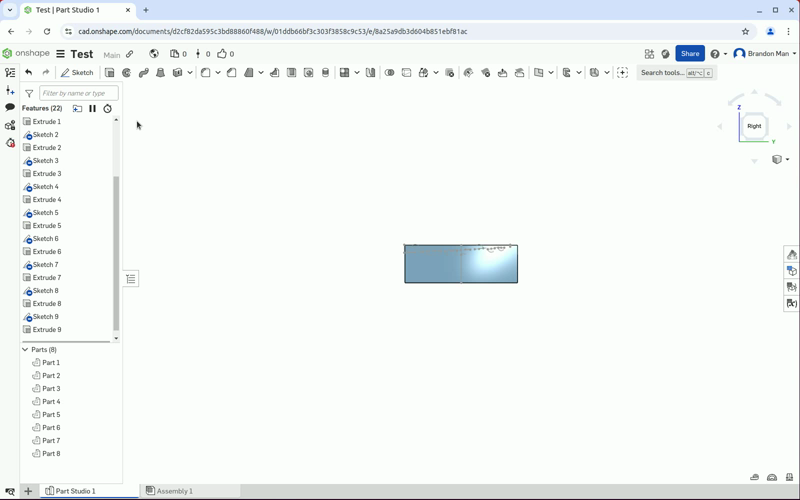
key(right, 2)
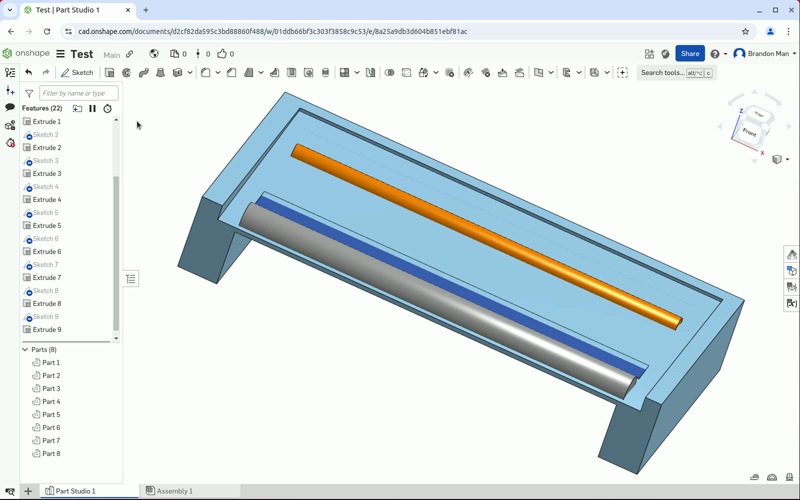
key(down, 2)
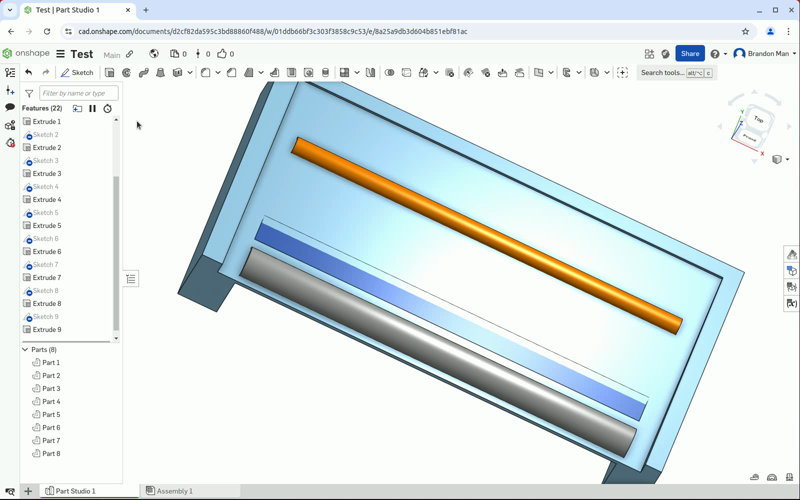
key(up, 2)
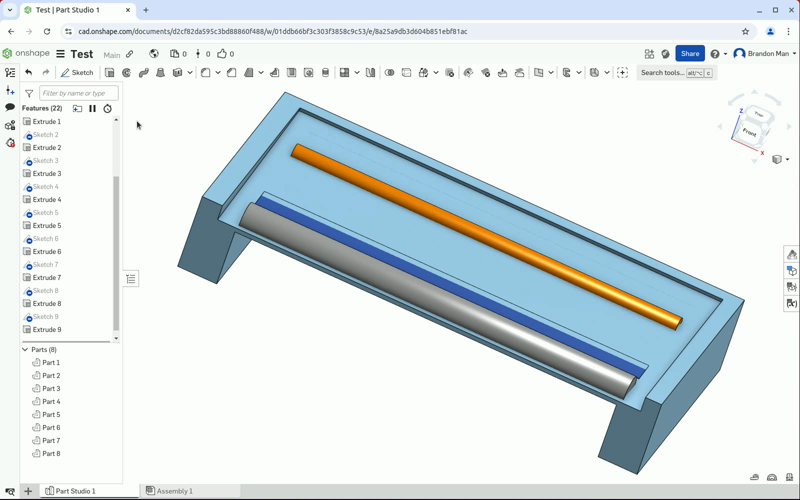
key(left, 2)
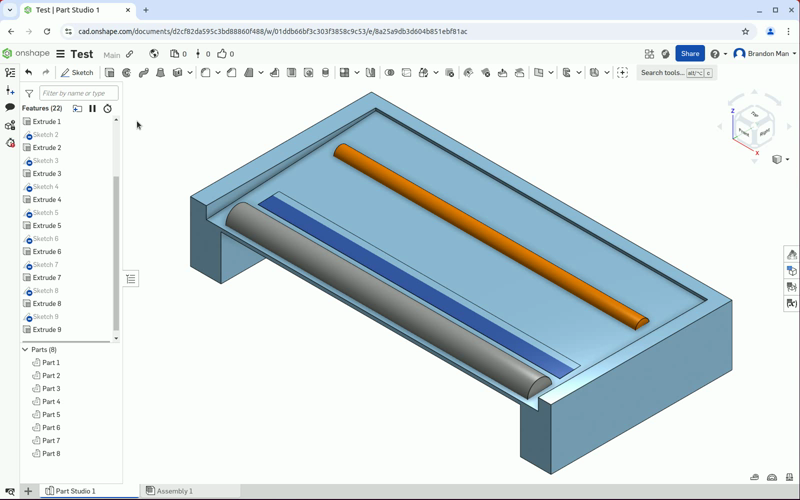
mouse_move(69, 111)
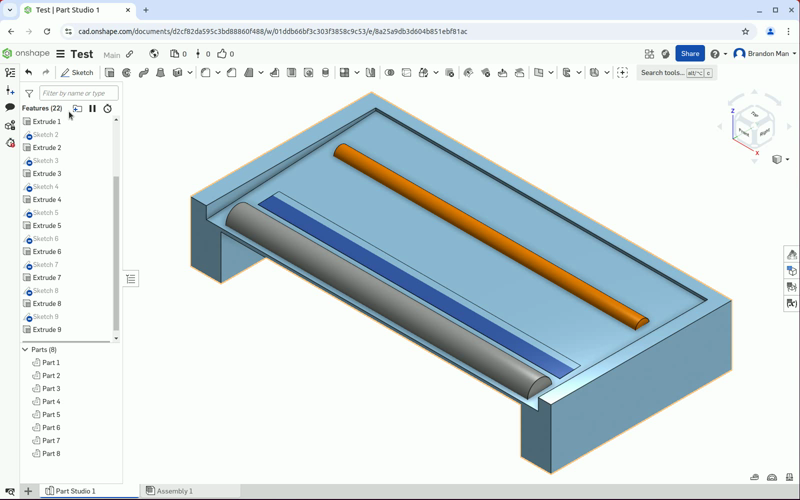
click(69, 111)